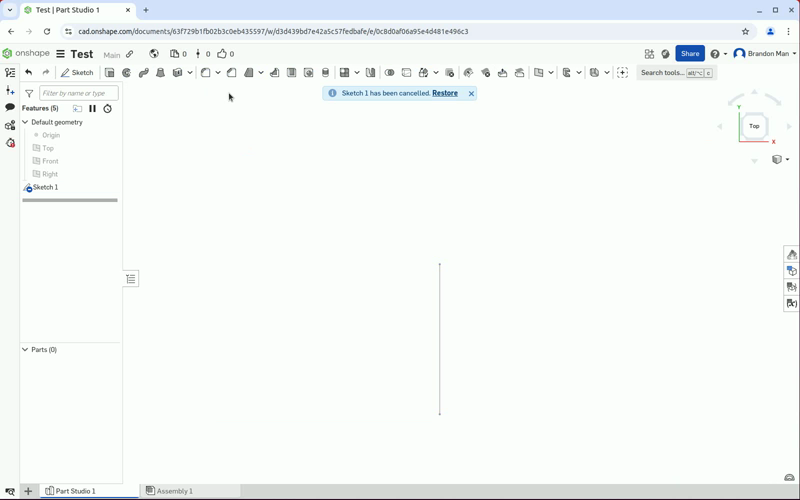
key(shift+h)
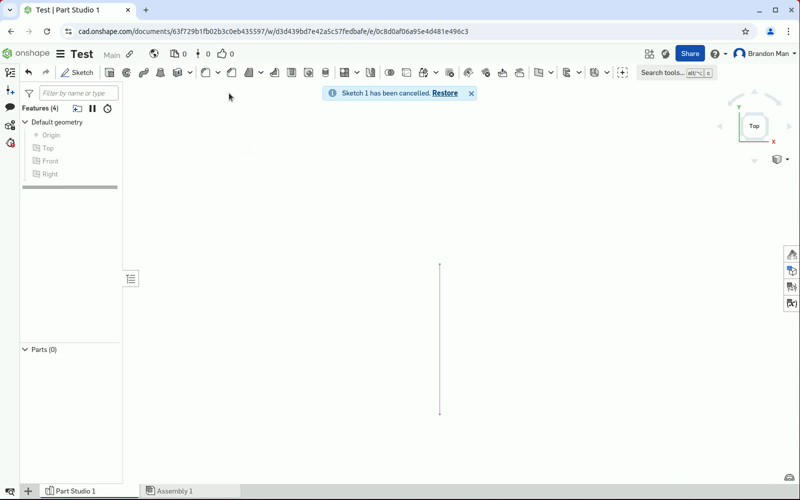
key(shift+s)
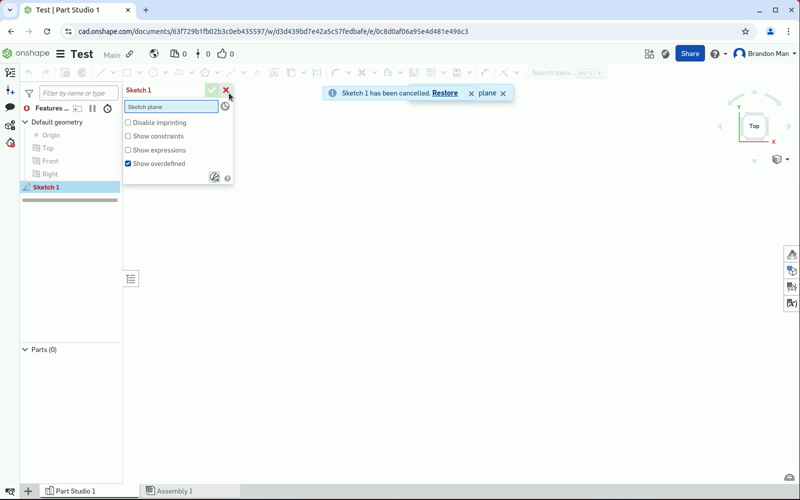
mouse_move(73, 150)
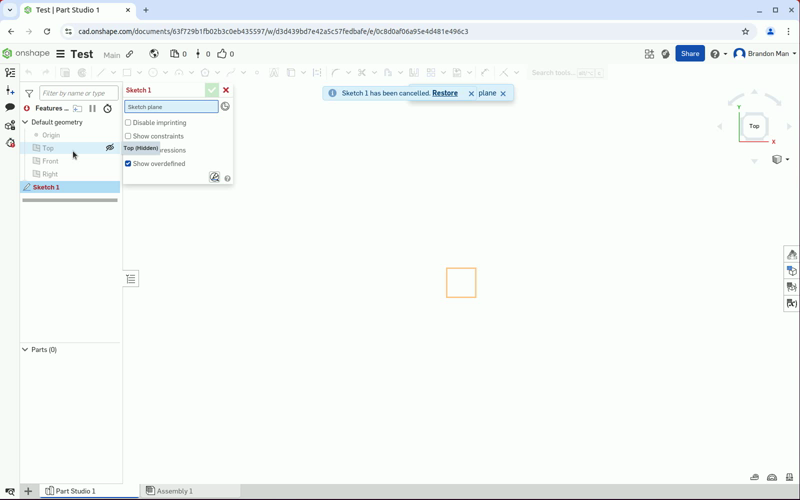
click(73, 150)
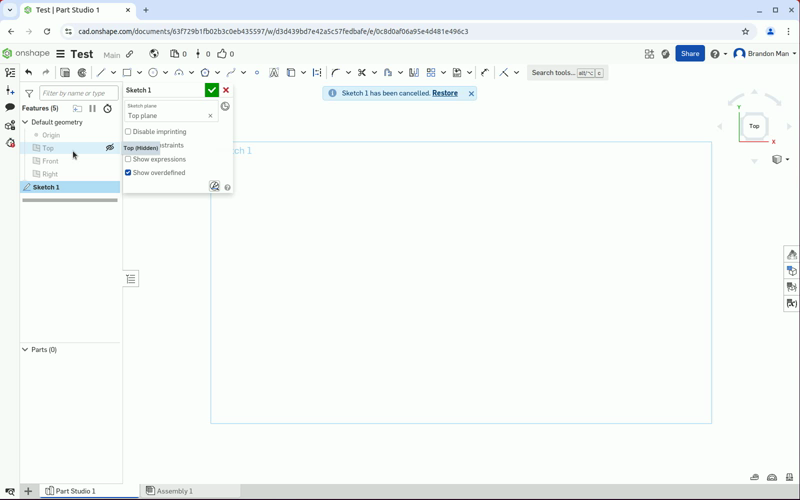
mouse_move(73, 352)
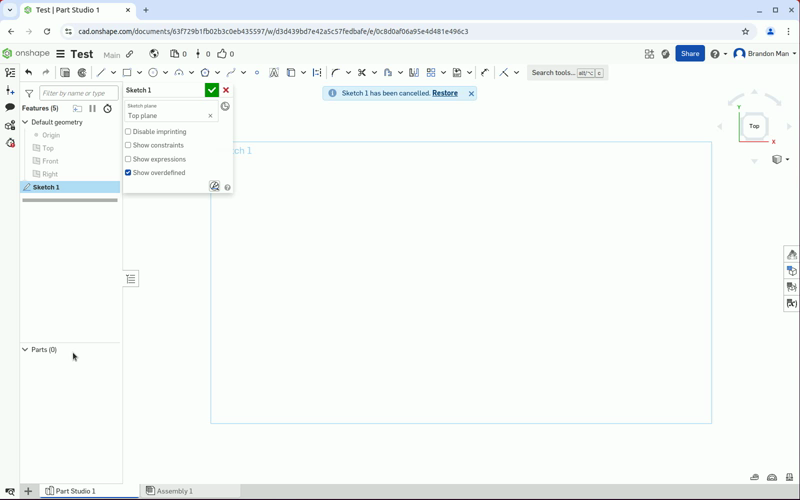
key(y)
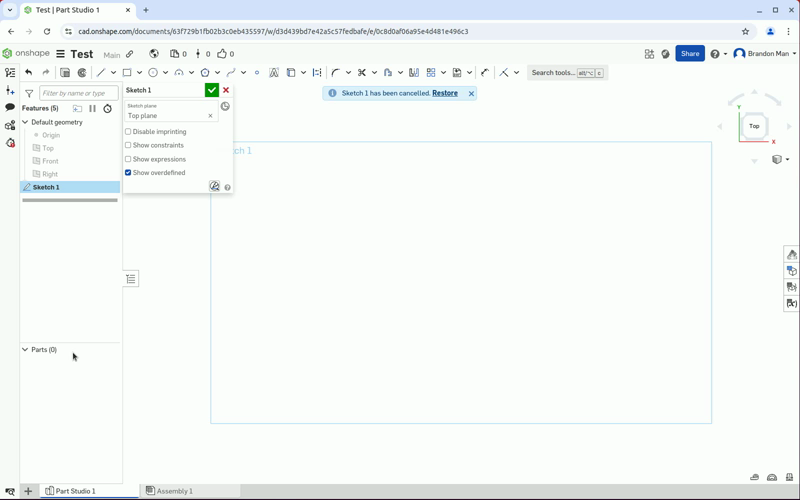
key(l)
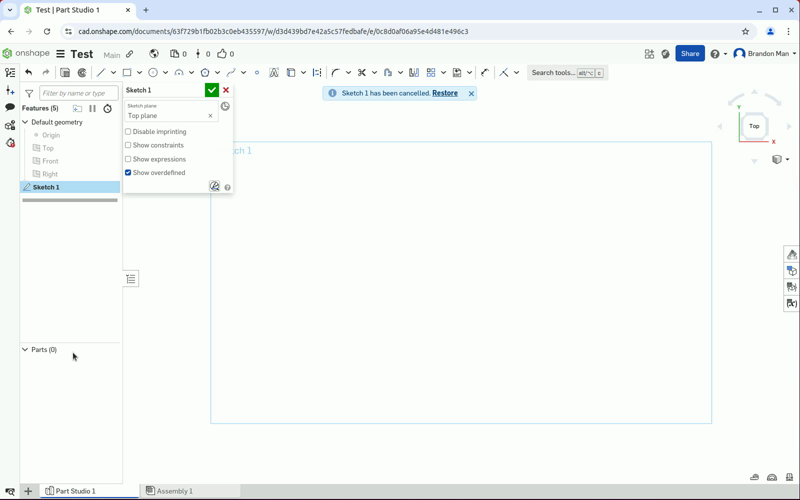
key_down(shift)
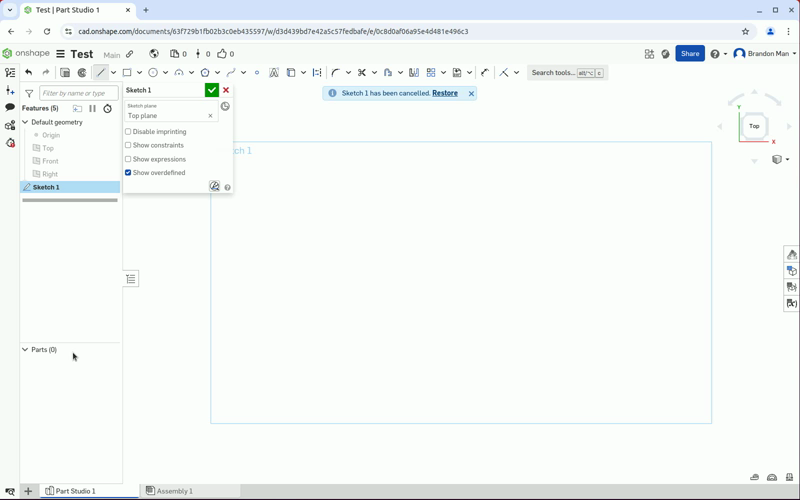
mouse_move(459, 284)
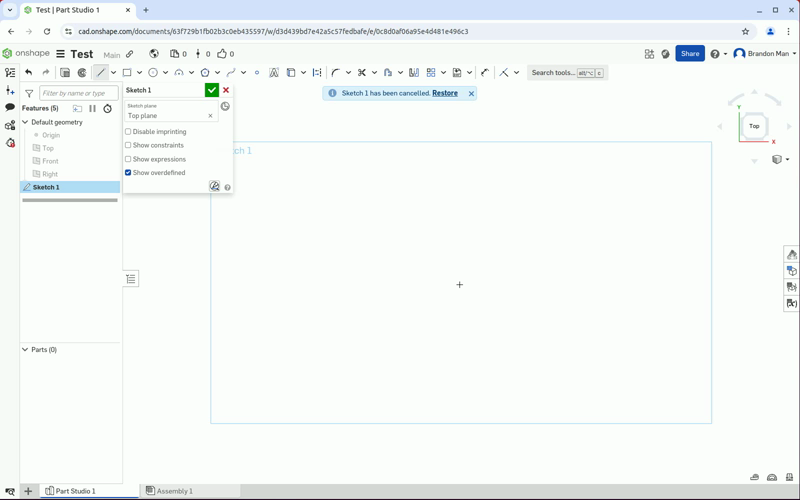
click(459, 284)
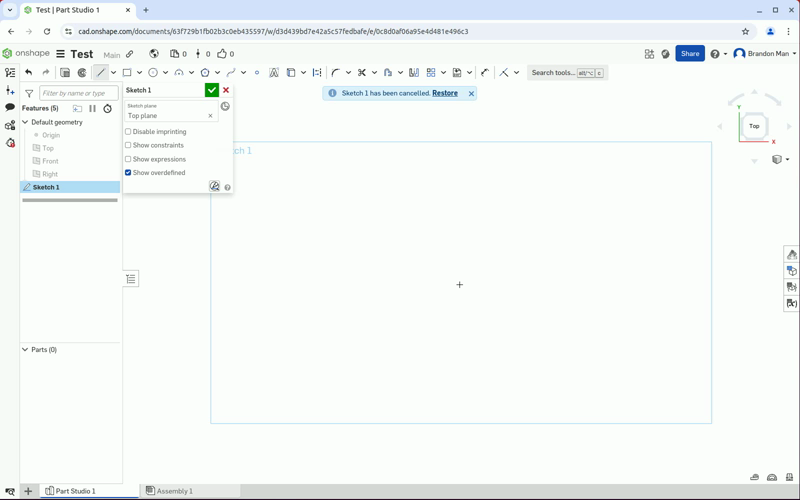
key_up(shift)
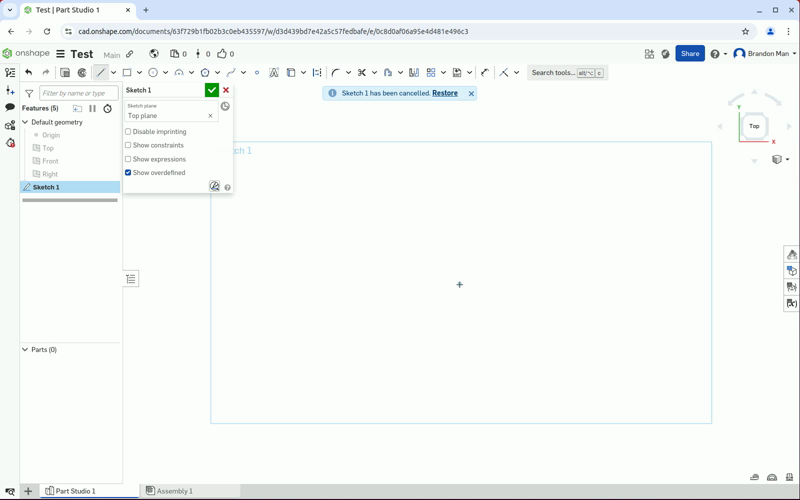
key_down(shift)
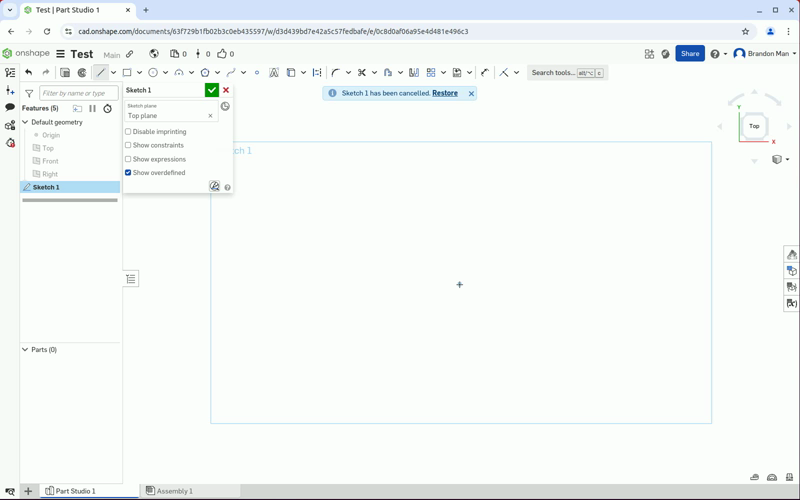
mouse_move(489, 284)
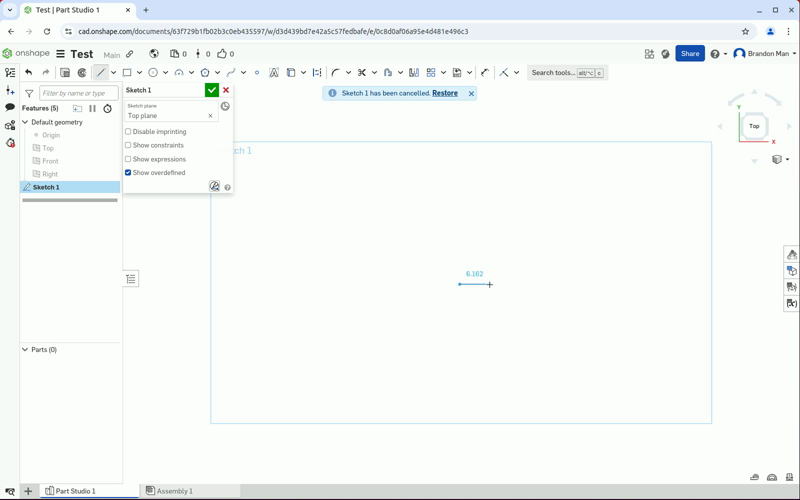
mouse_move(463, 284)
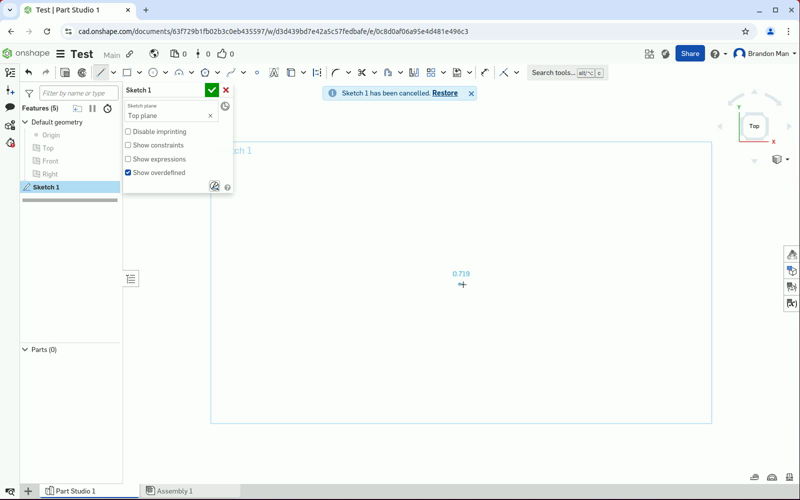
scroll(6)
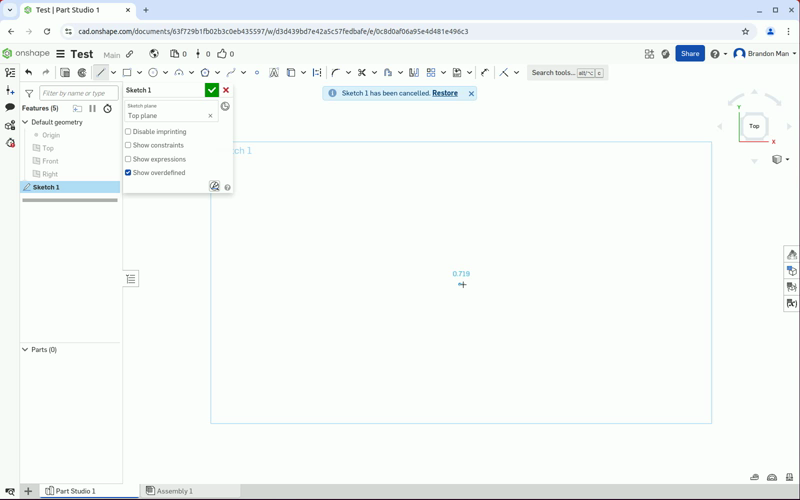
scroll(6)
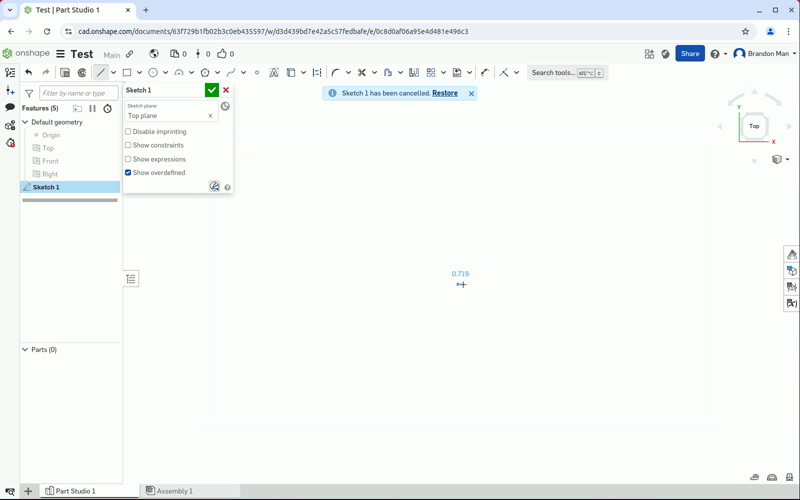
scroll(6)
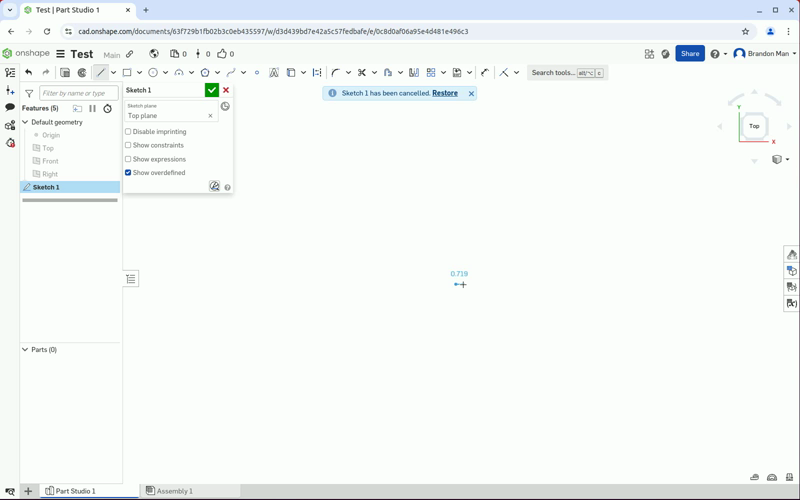
scroll(6)
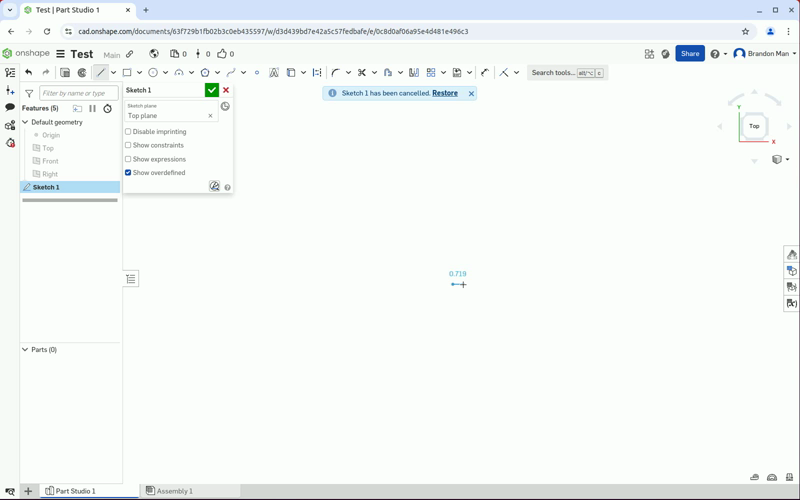
scroll(6)
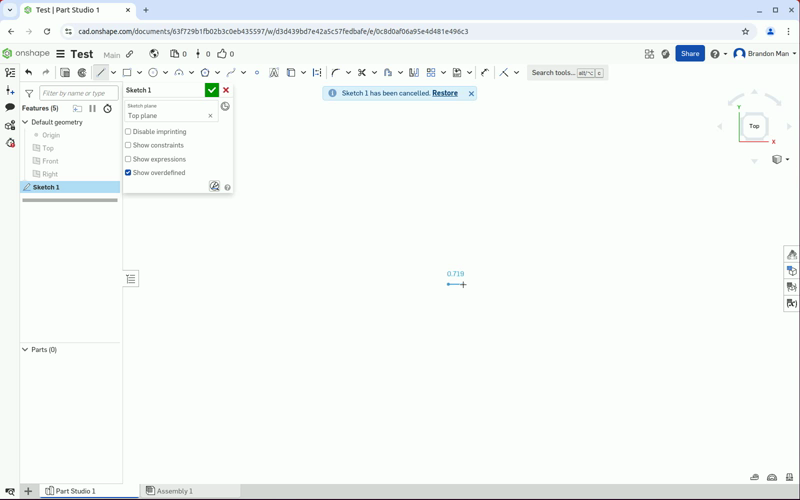
scroll(6)
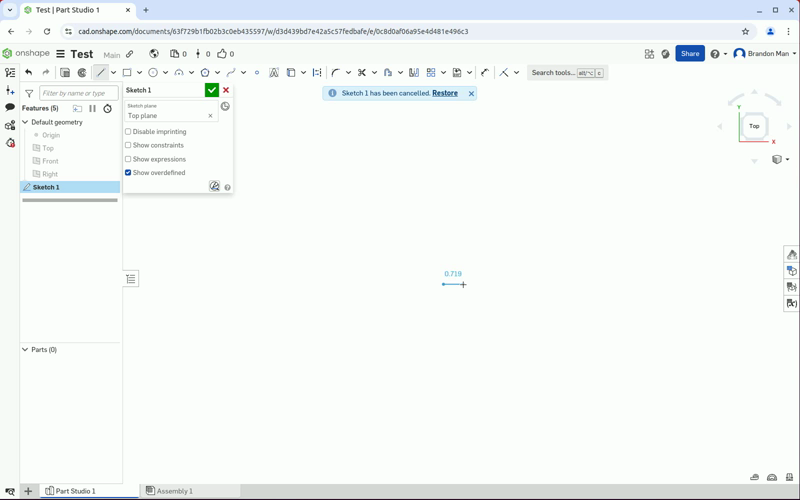
scroll(6)
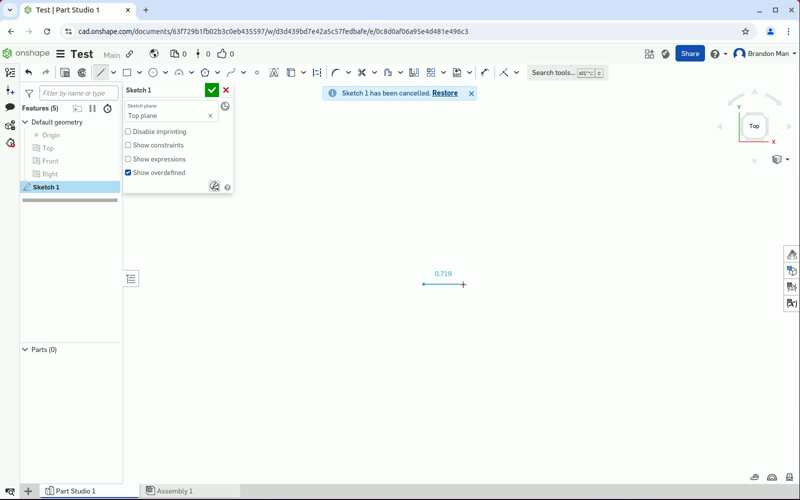
click(463, 284)
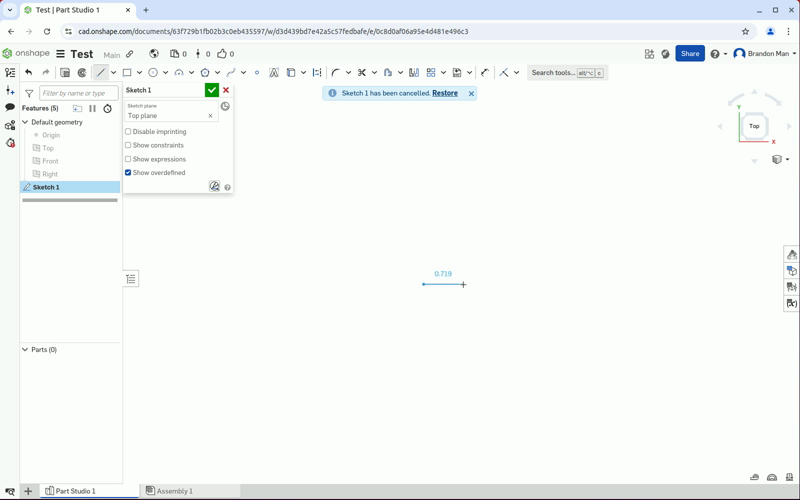
scroll(-6)
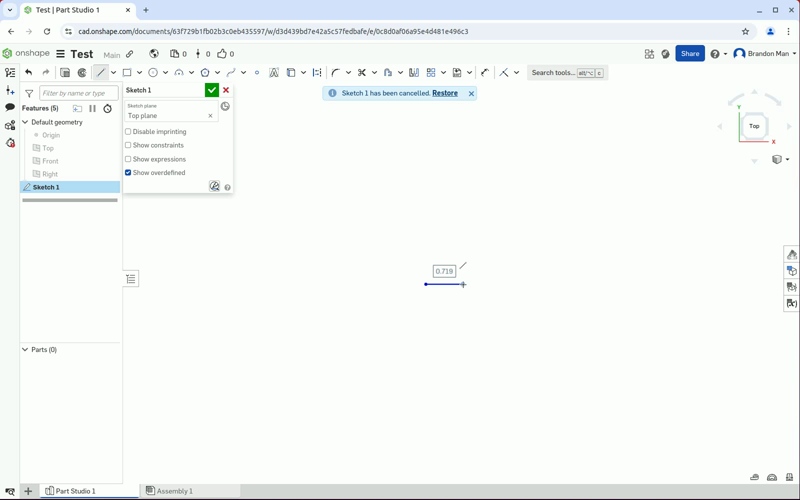
scroll(-6)
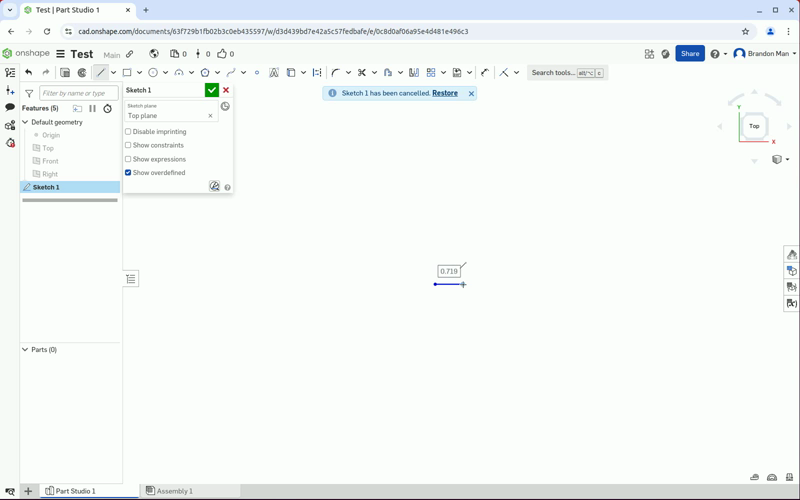
scroll(-6)
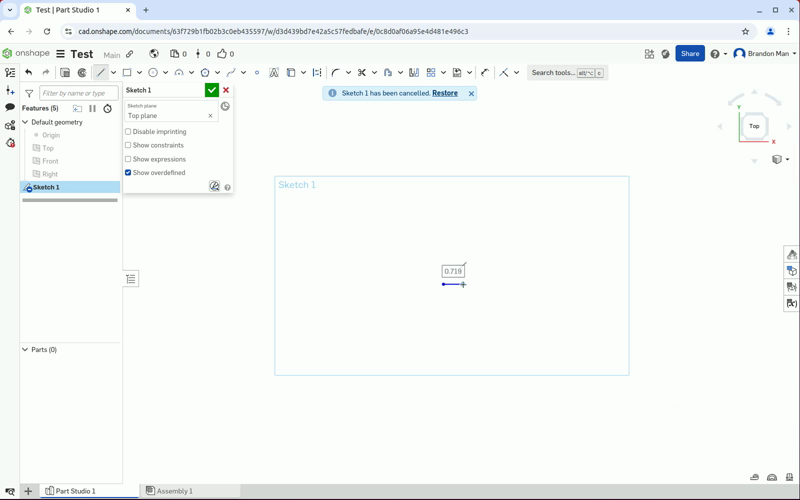
scroll(-6)
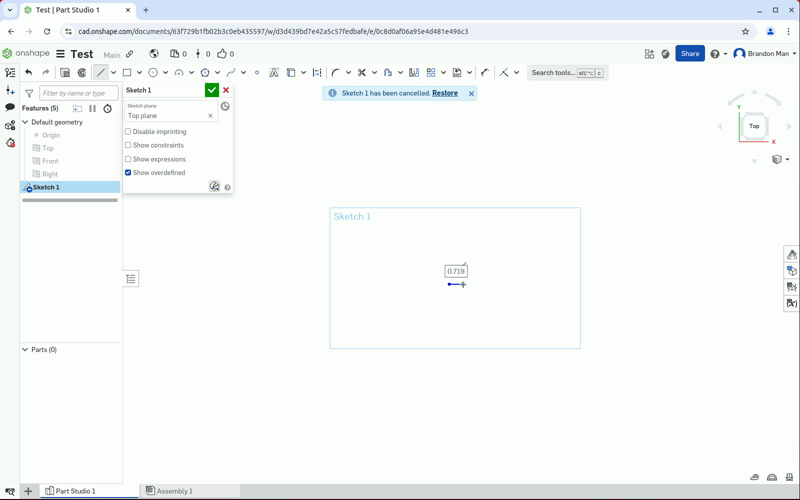
scroll(-6)
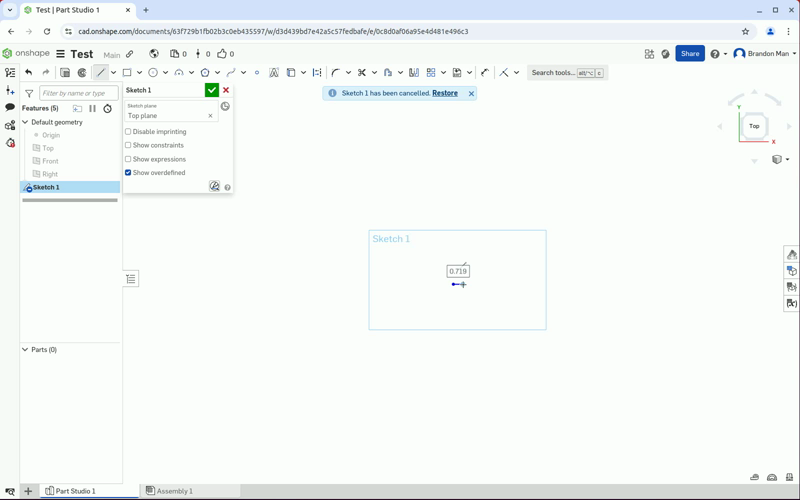
scroll(-6)
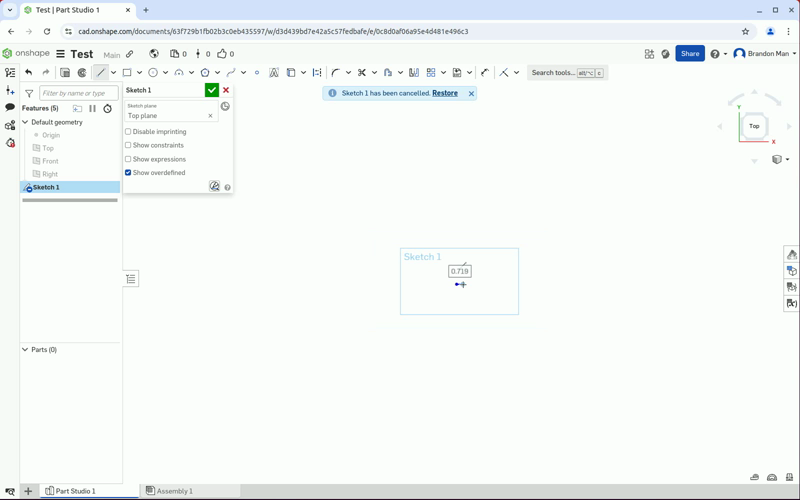
scroll(-6)
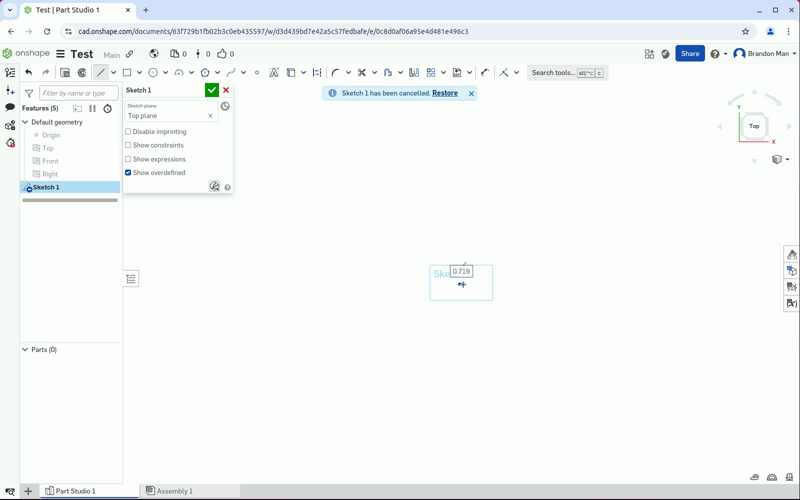
key_up(shift)
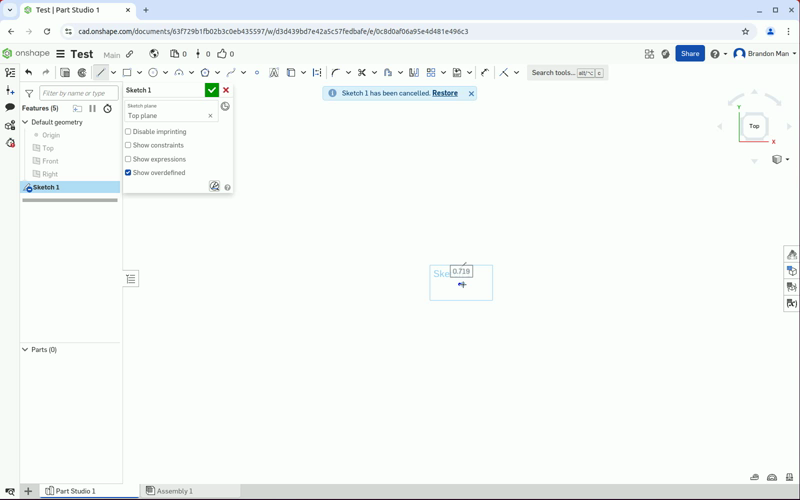
key_down(shift)
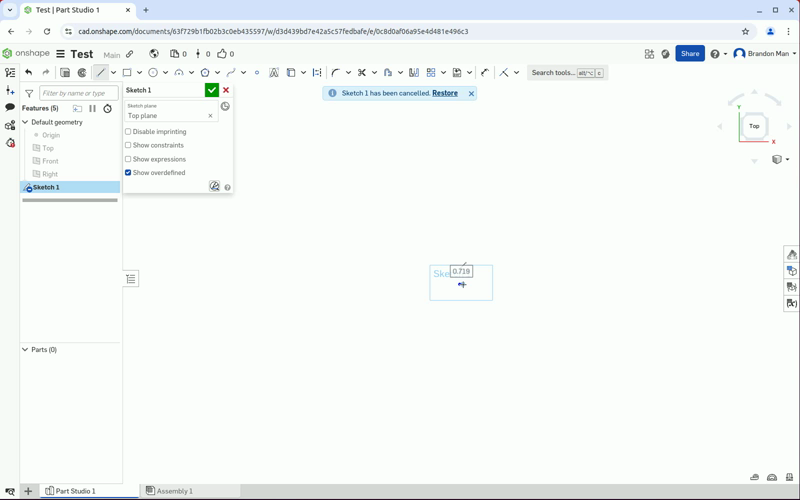
mouse_move(493, 284)
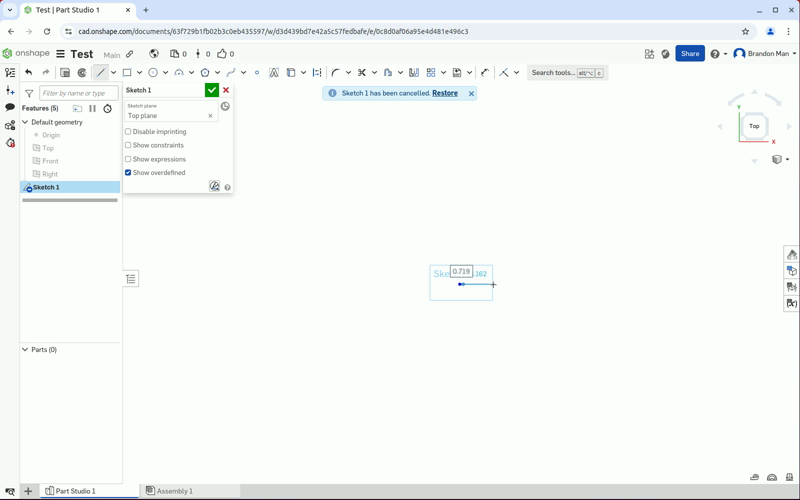
mouse_move(463, 280)
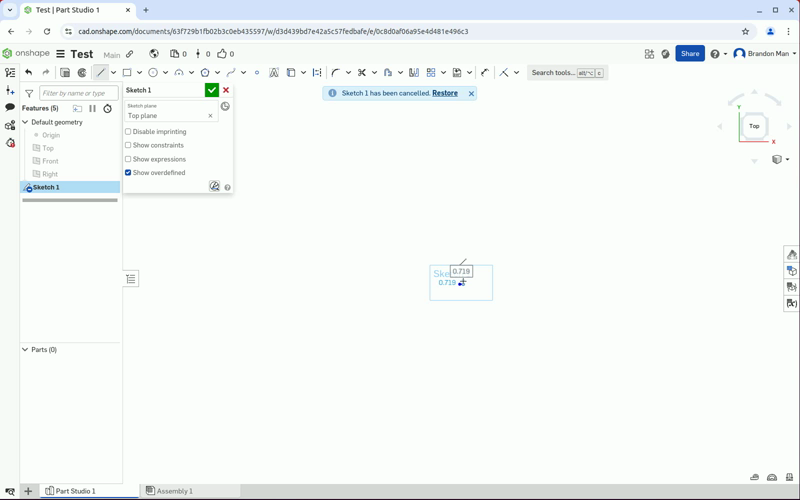
scroll(6)
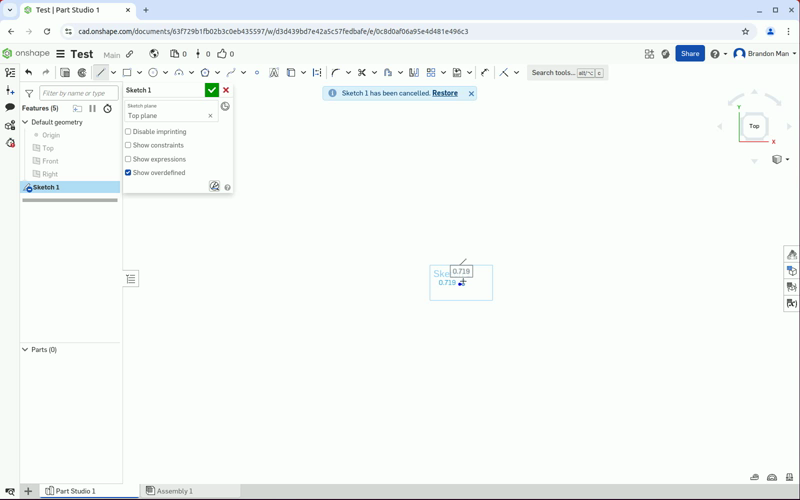
scroll(6)
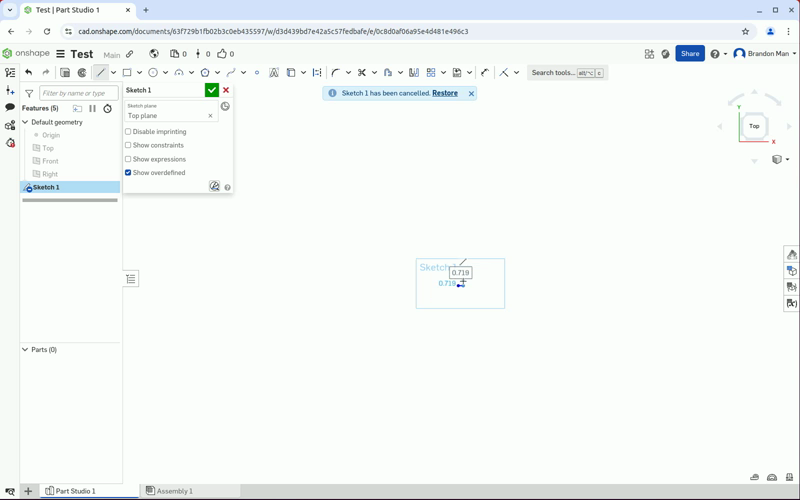
scroll(6)
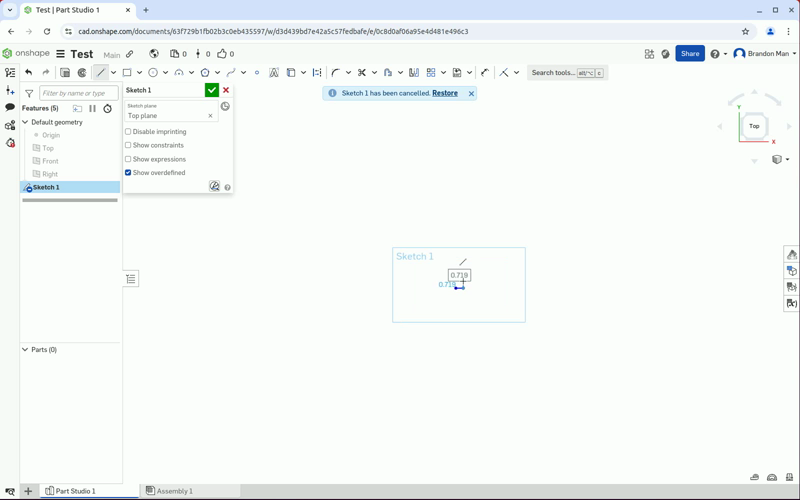
scroll(6)
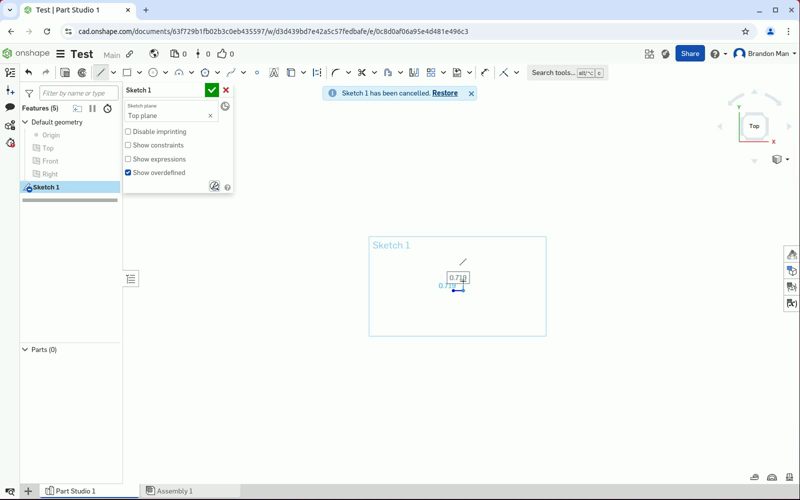
scroll(6)
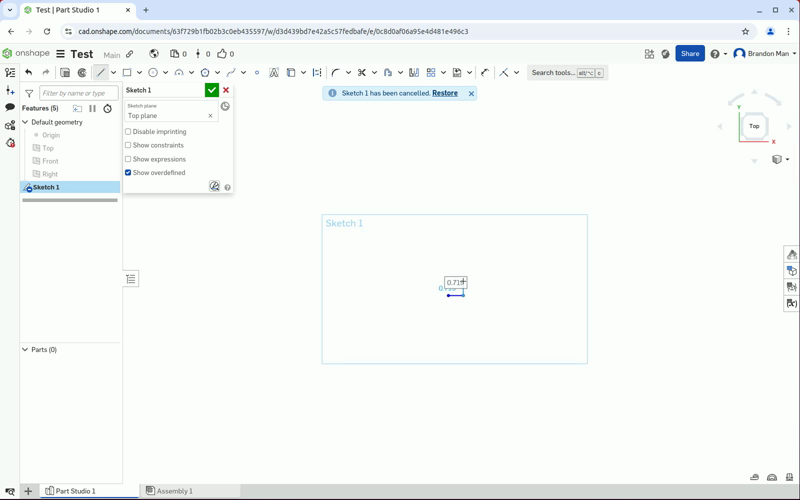
scroll(6)
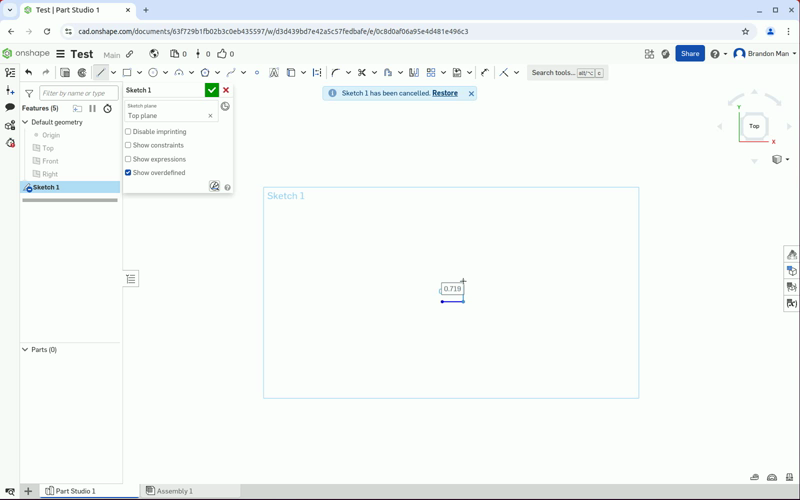
scroll(6)
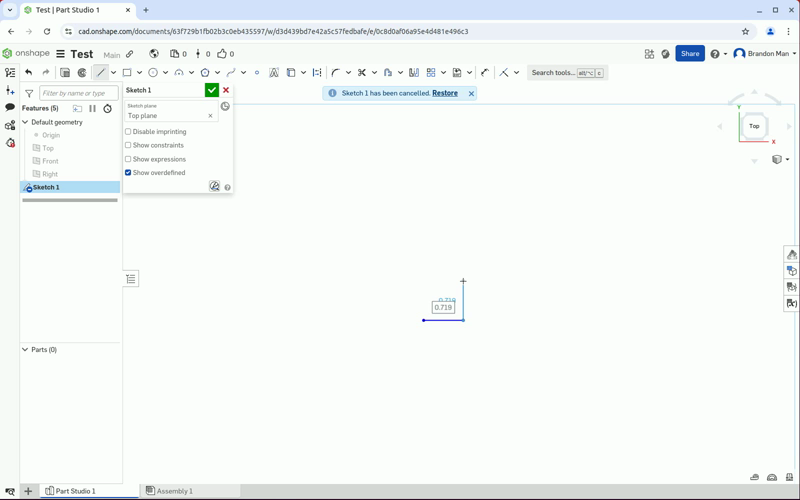
click(463, 280)
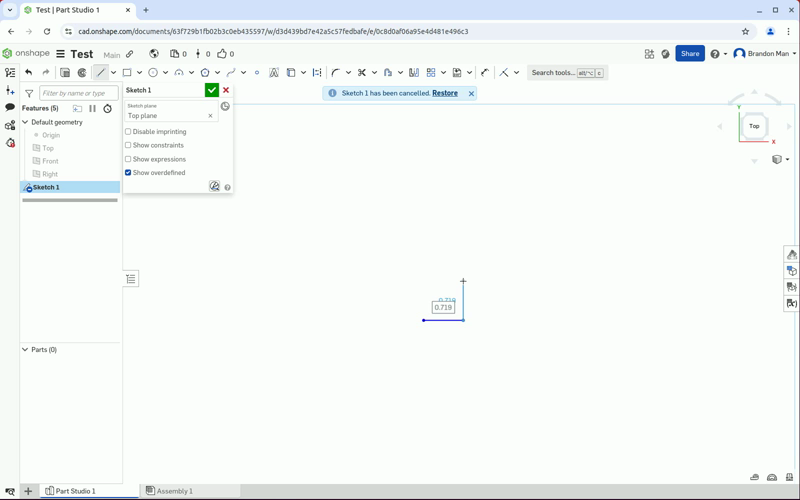
scroll(-6)
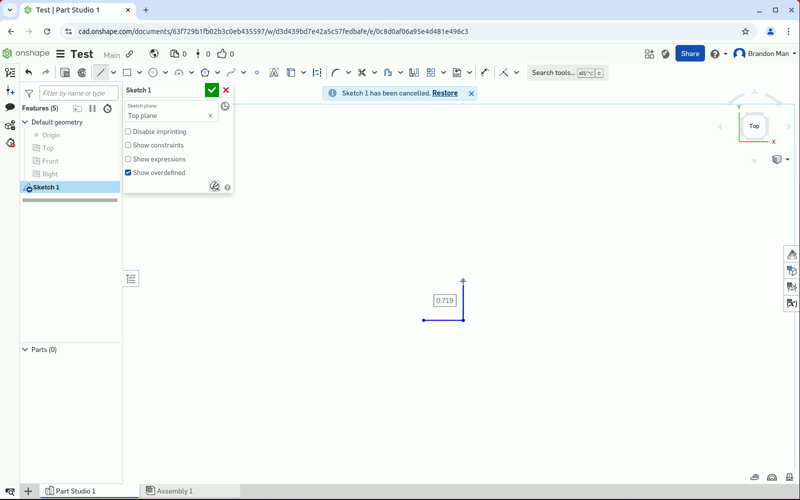
scroll(-6)
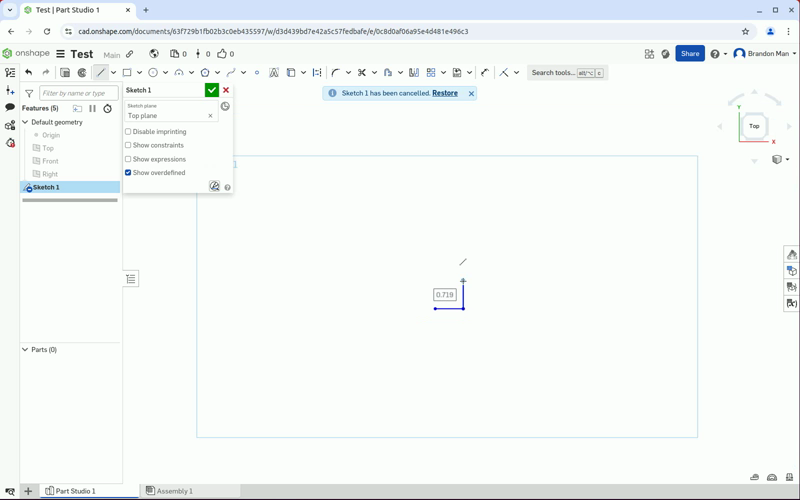
scroll(-6)
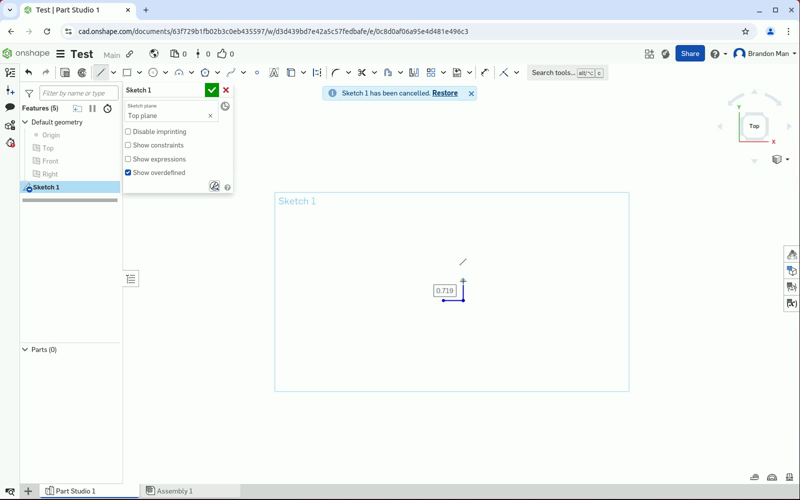
scroll(-6)
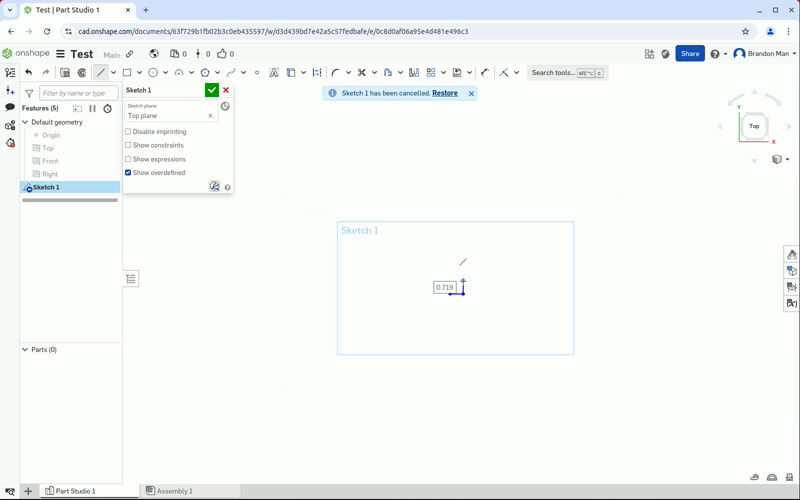
scroll(-6)
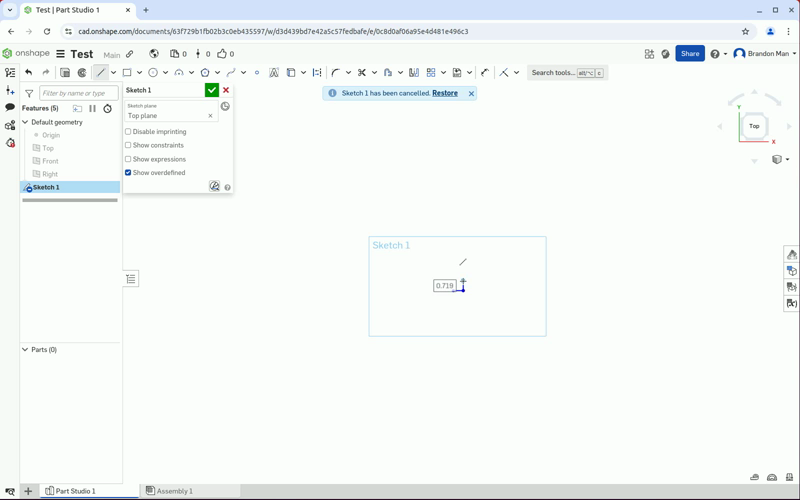
scroll(-6)
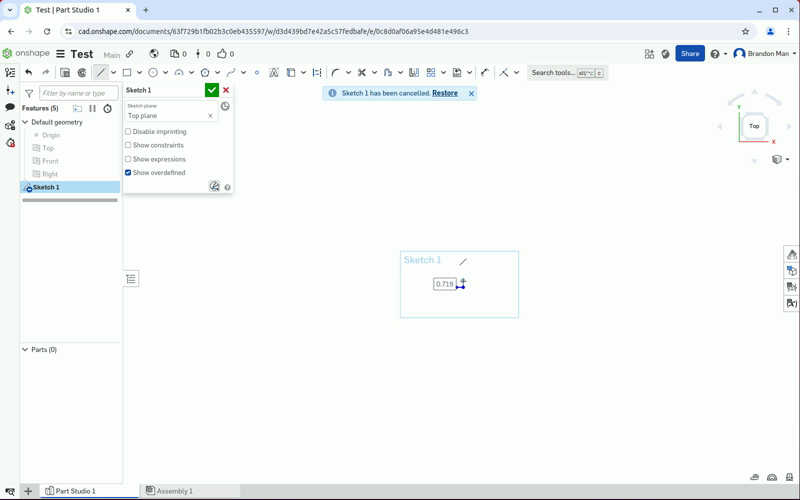
scroll(-6)
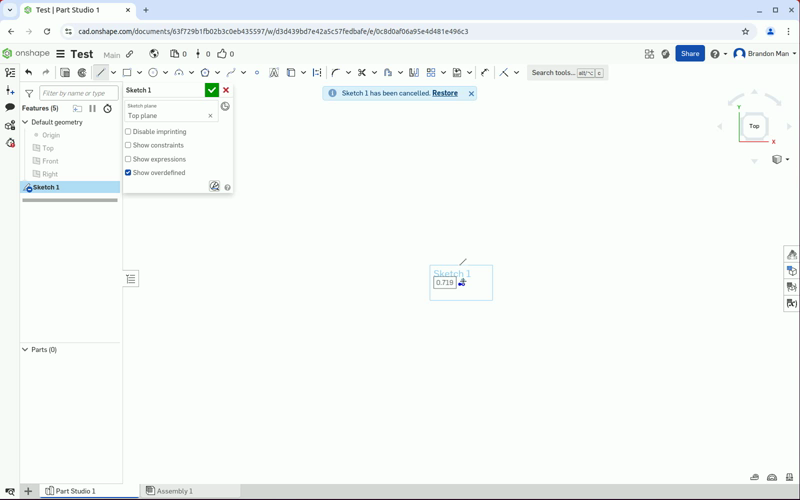
key_up(shift)
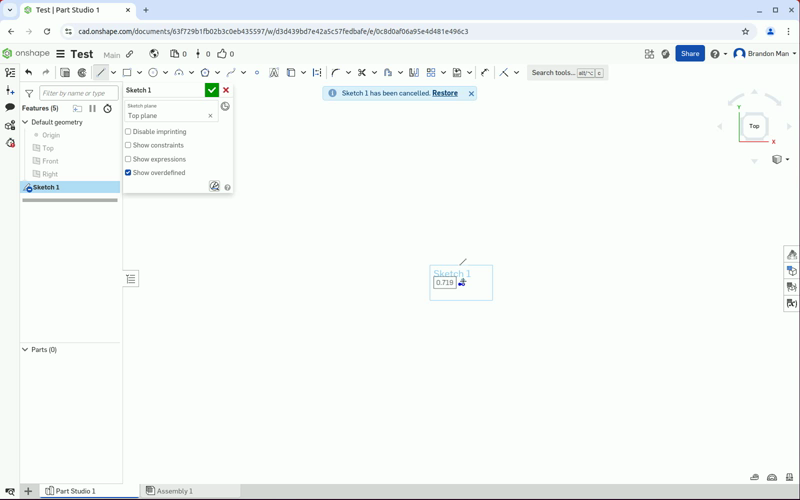
key_down(shift)
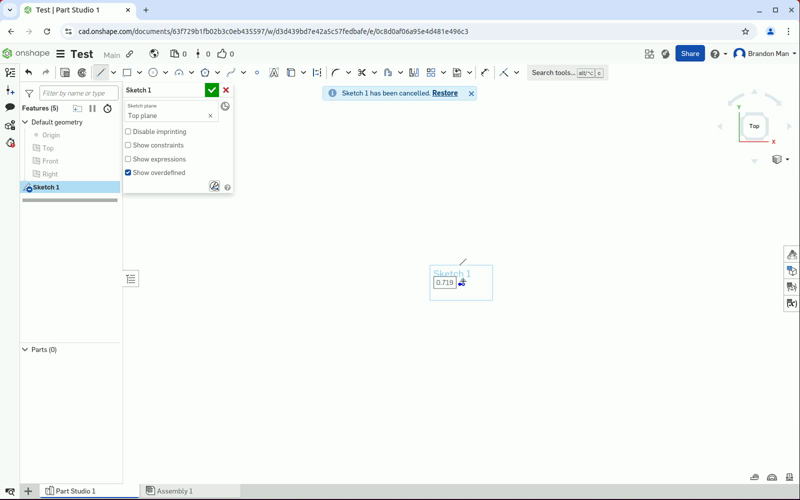
mouse_move(493, 280)
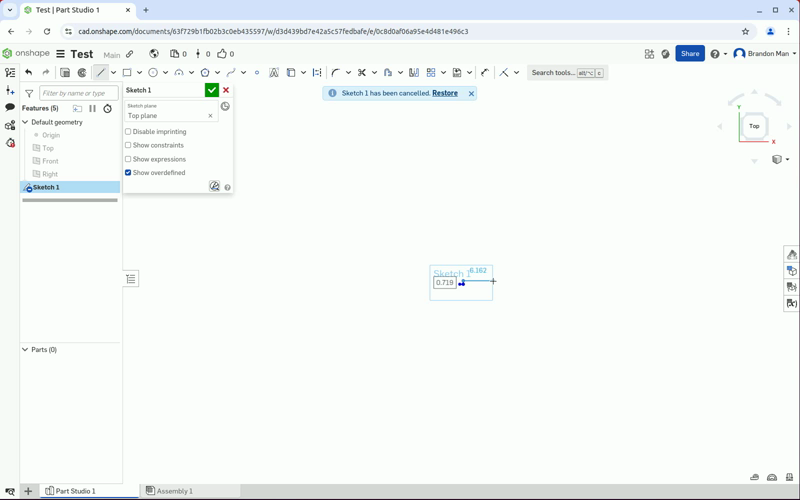
mouse_move(459, 280)
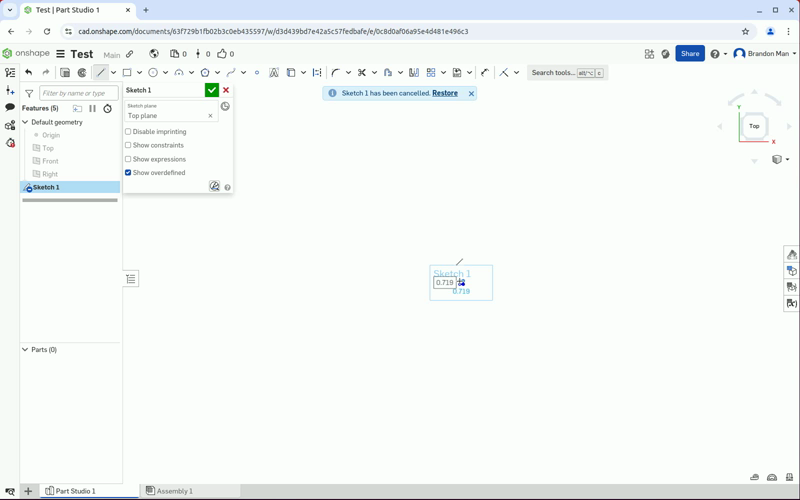
scroll(6)
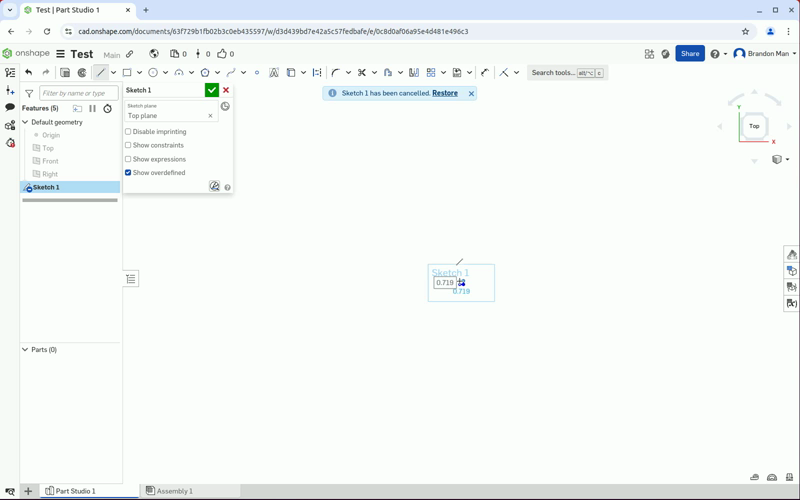
scroll(6)
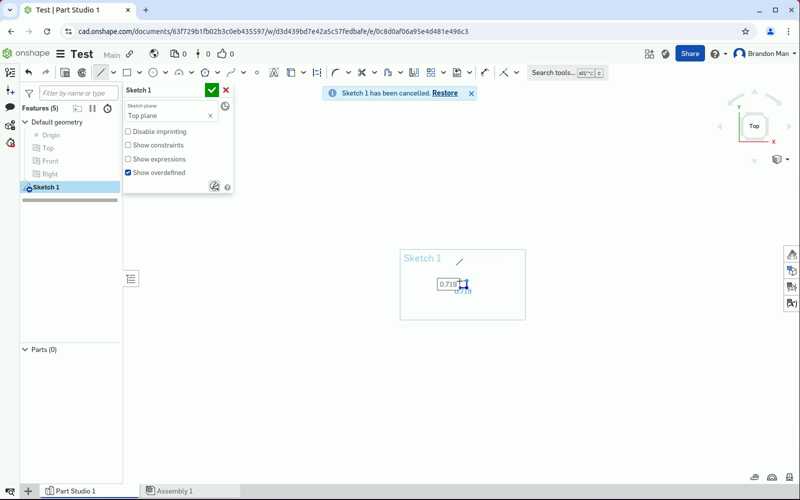
scroll(6)
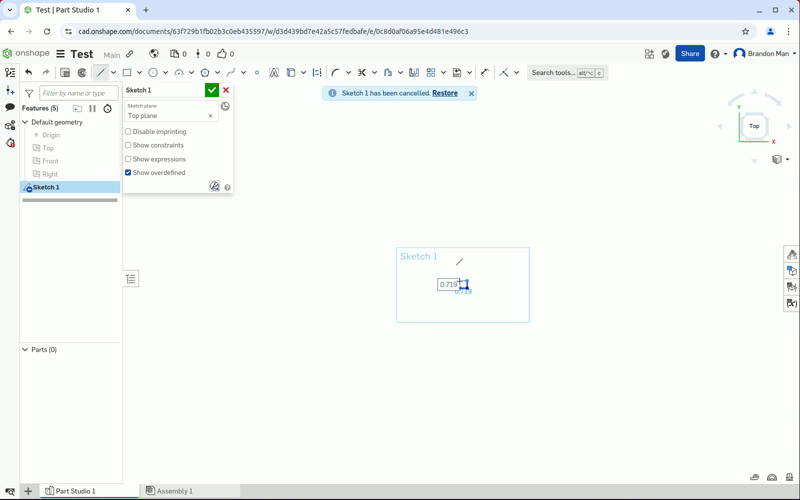
scroll(6)
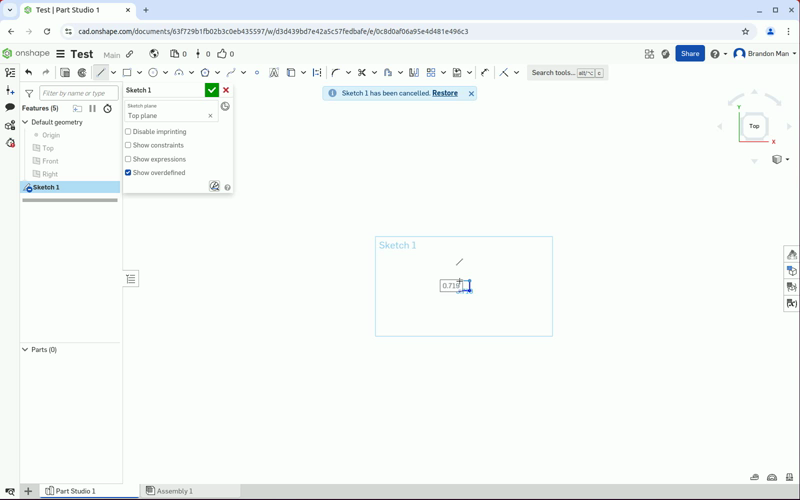
scroll(6)
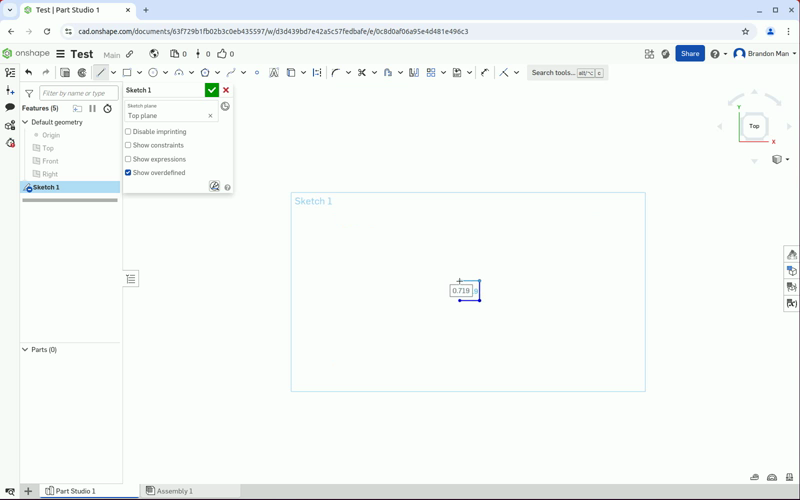
scroll(6)
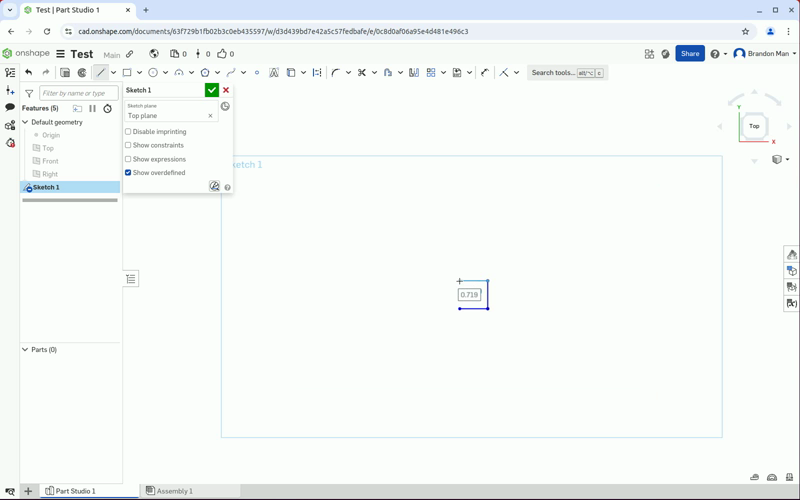
scroll(6)
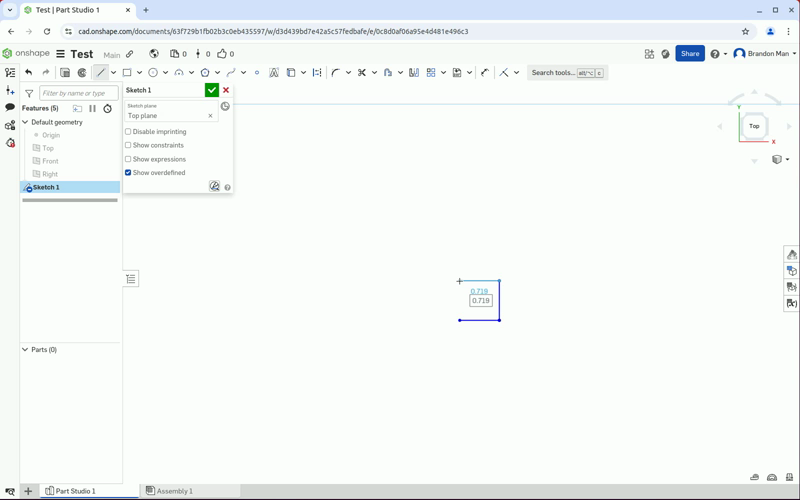
click(459, 280)
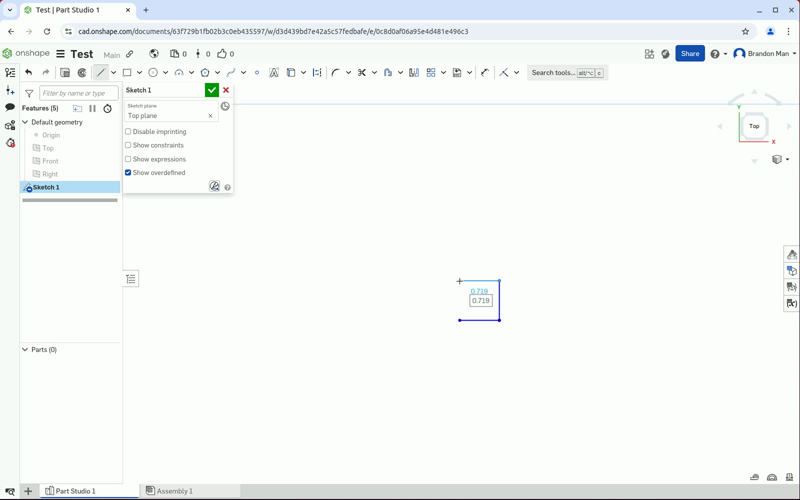
scroll(-6)
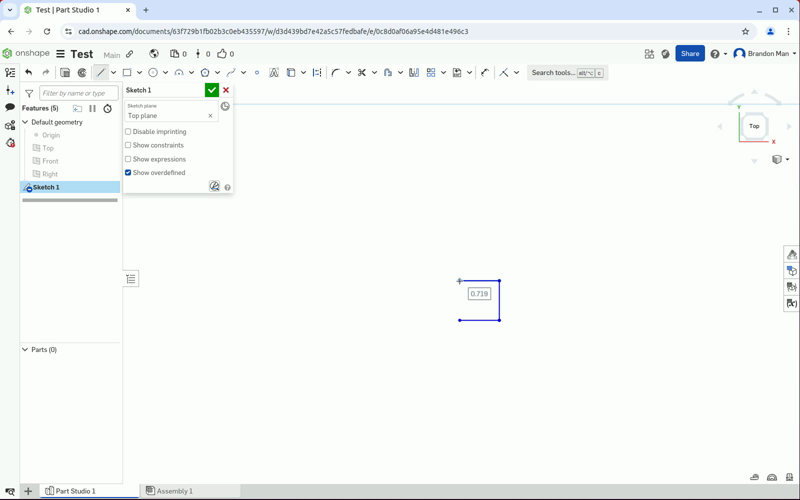
scroll(-6)
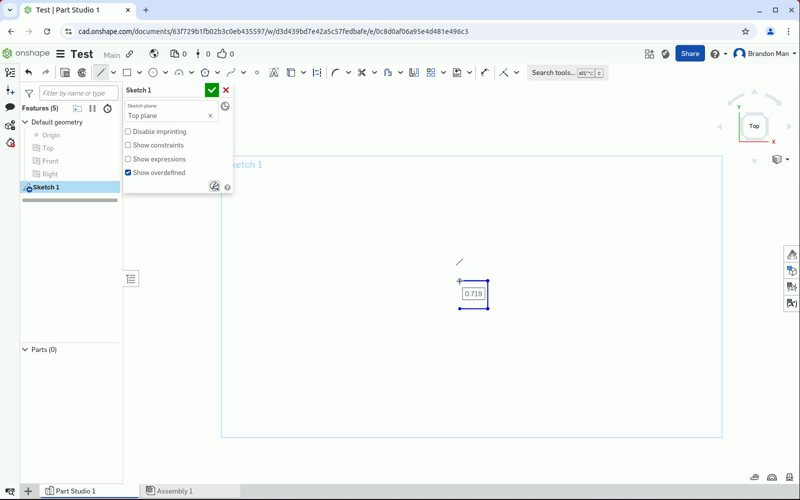
scroll(-6)
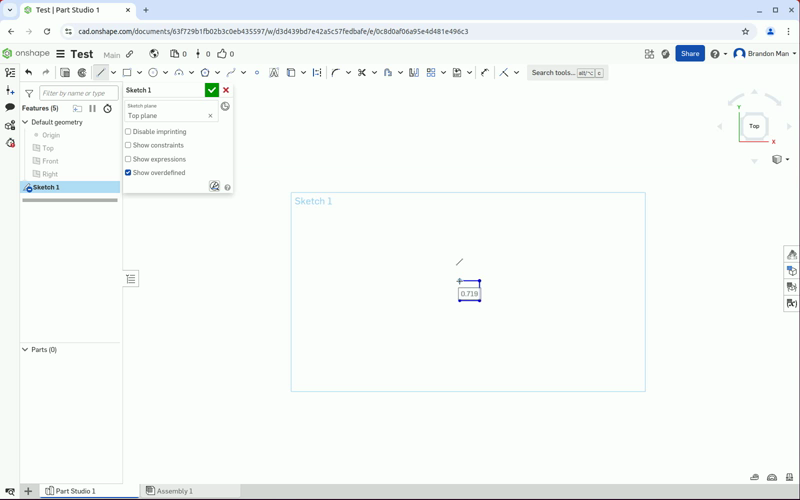
scroll(-6)
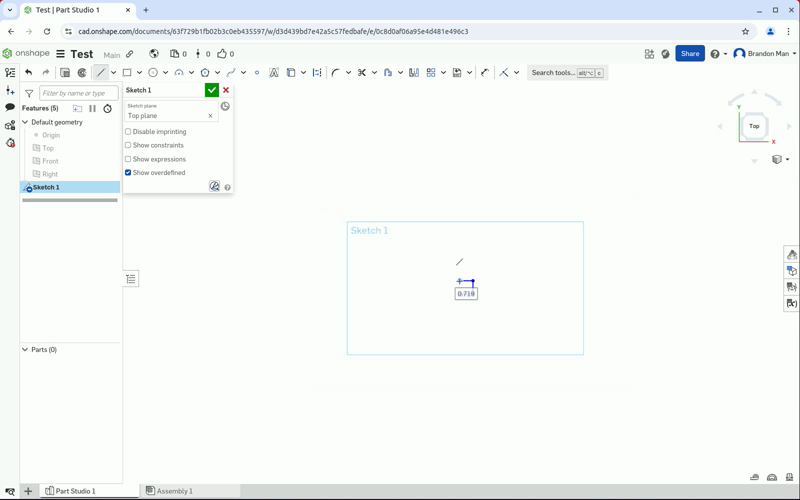
scroll(-6)
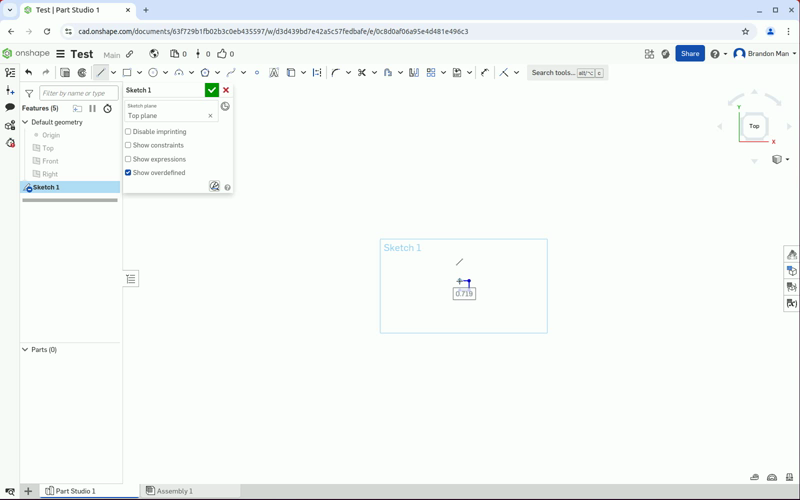
scroll(-6)
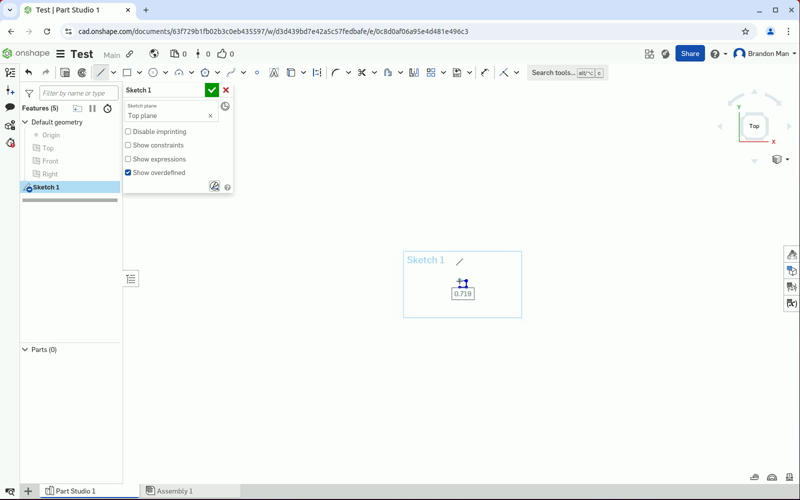
scroll(-6)
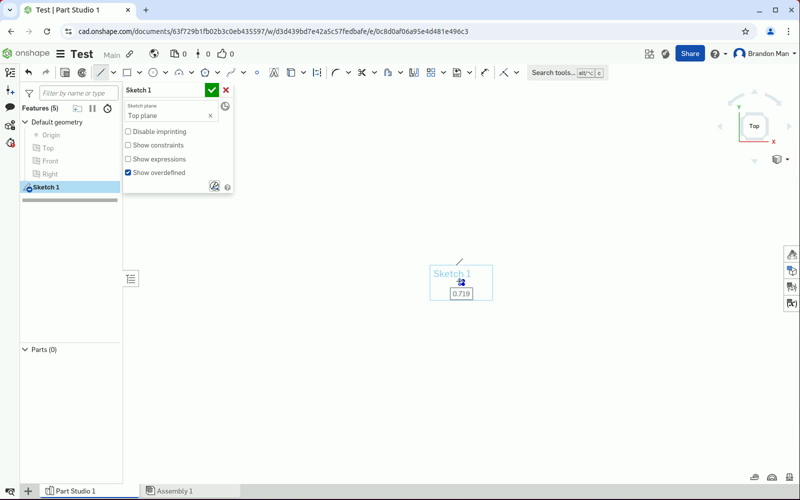
key_up(shift)
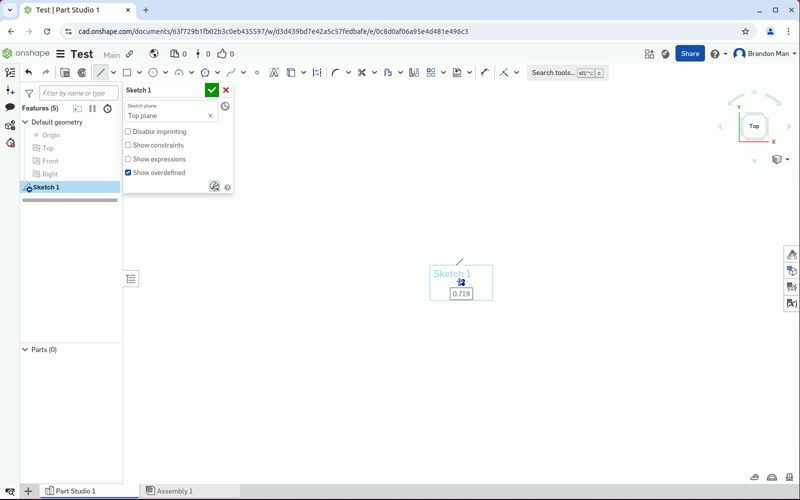
mouse_move(489, 280)
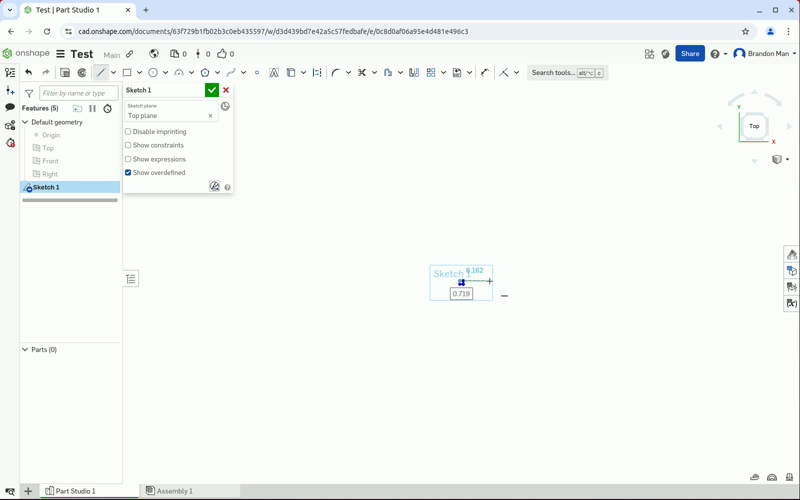
key_down(shift)
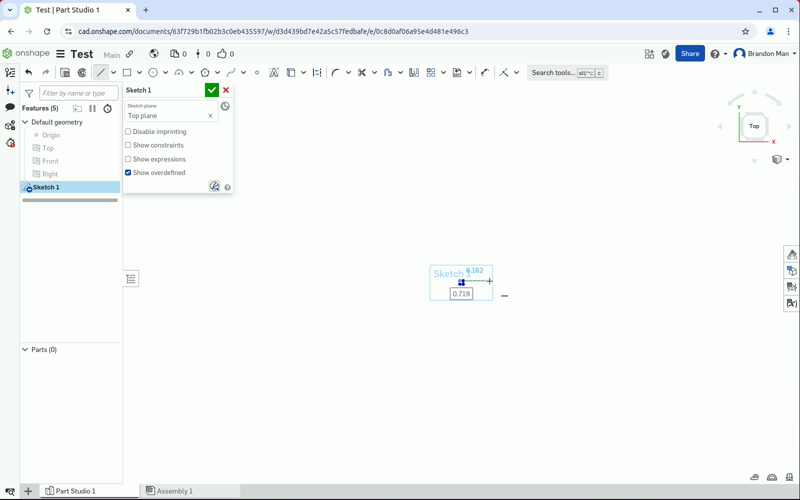
mouse_move(459, 284)
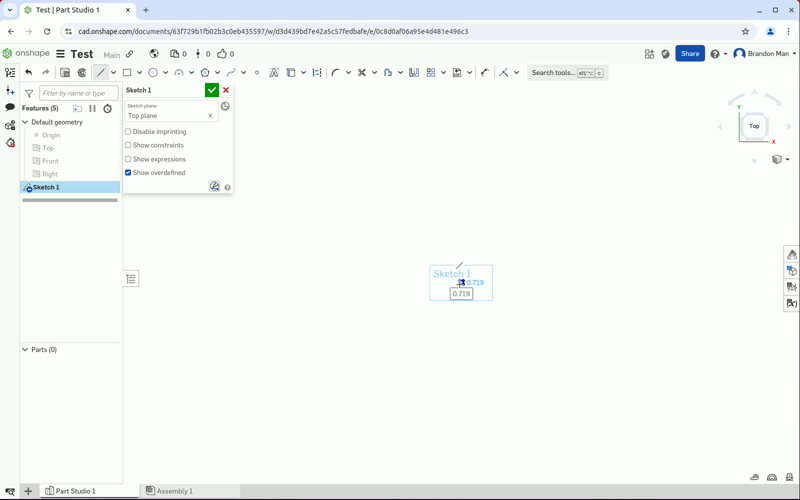
scroll(6)
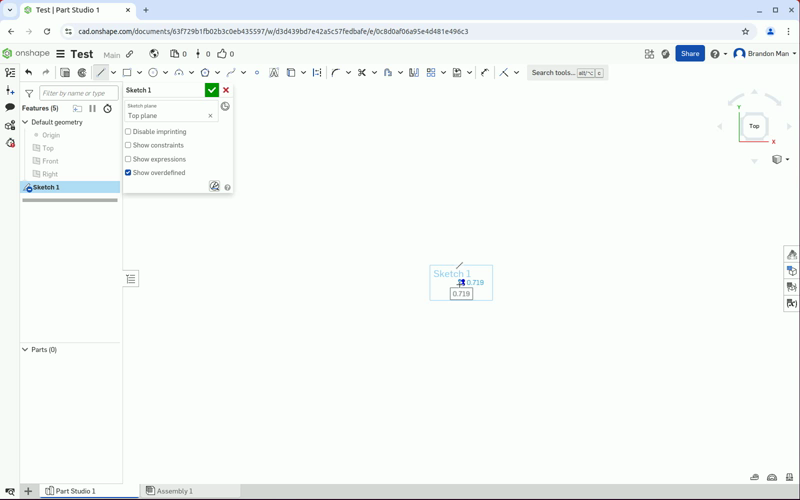
scroll(6)
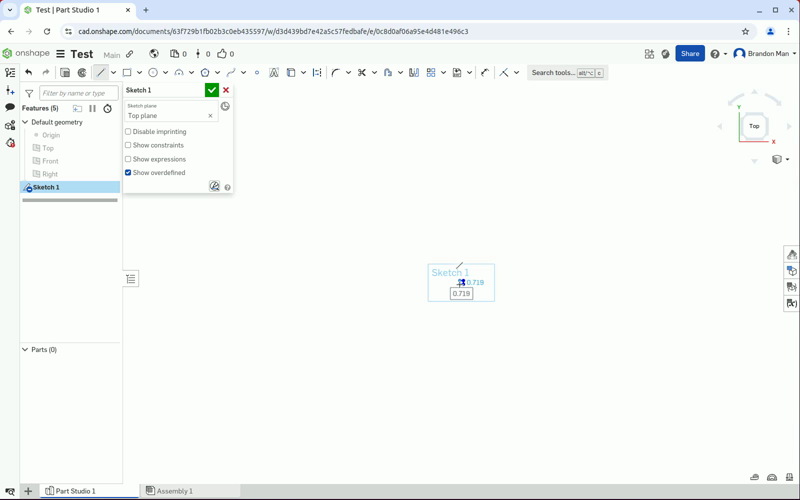
scroll(6)
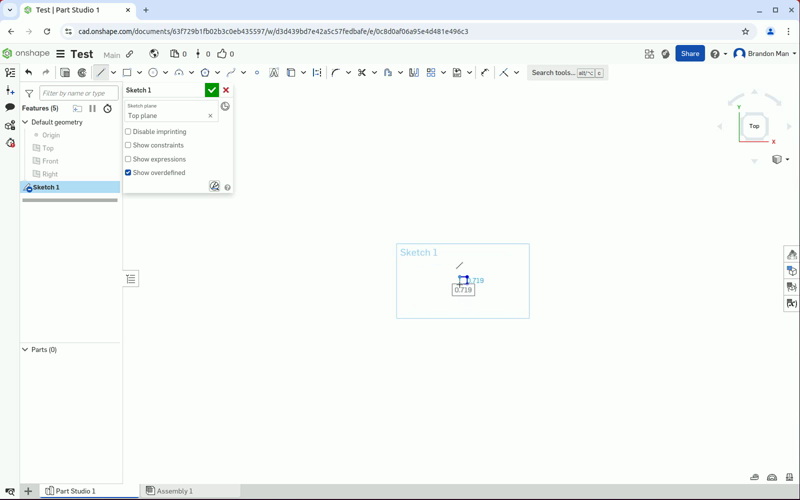
scroll(6)
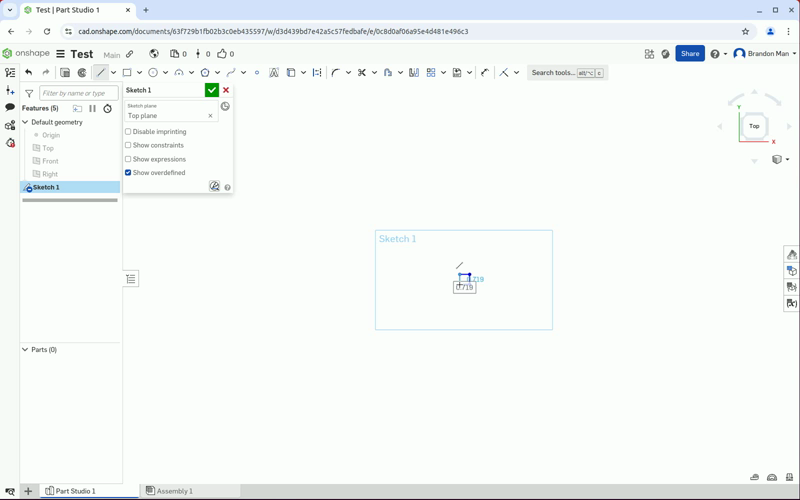
scroll(6)
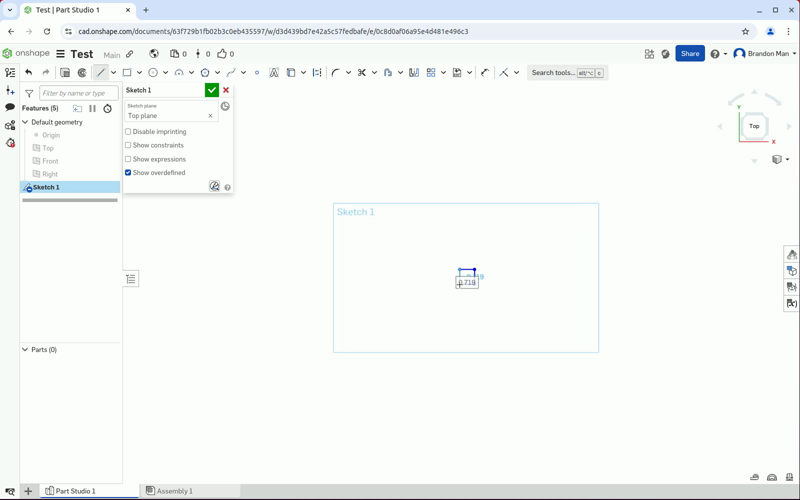
scroll(6)
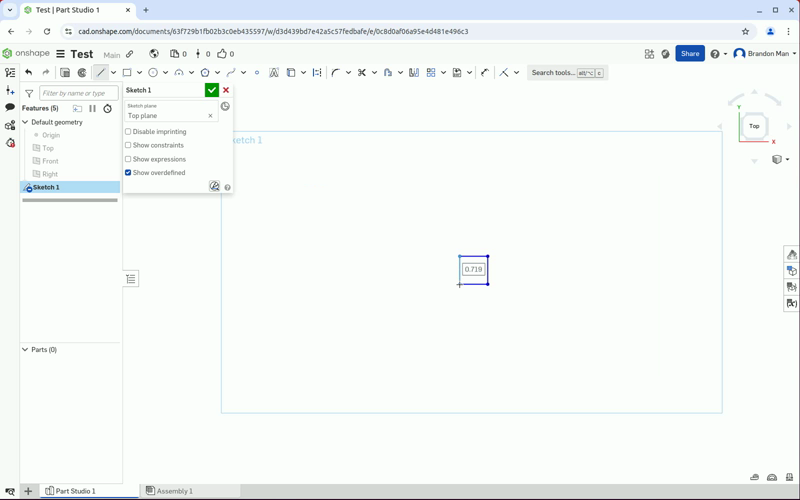
scroll(6)
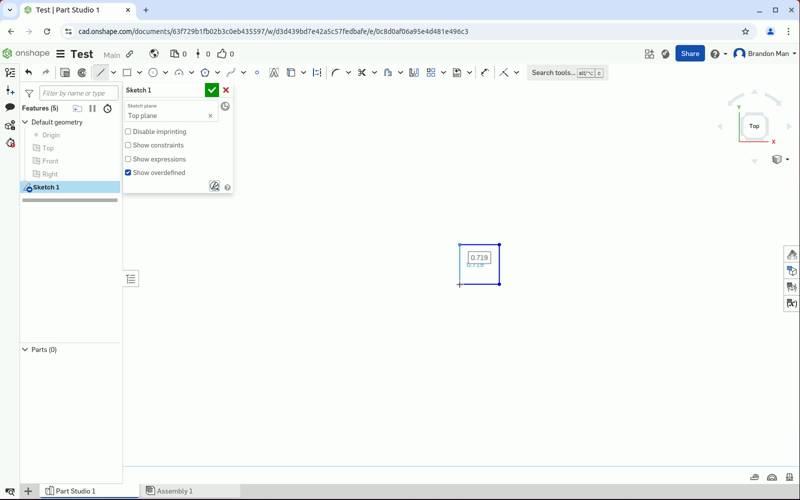
key_up(shift)
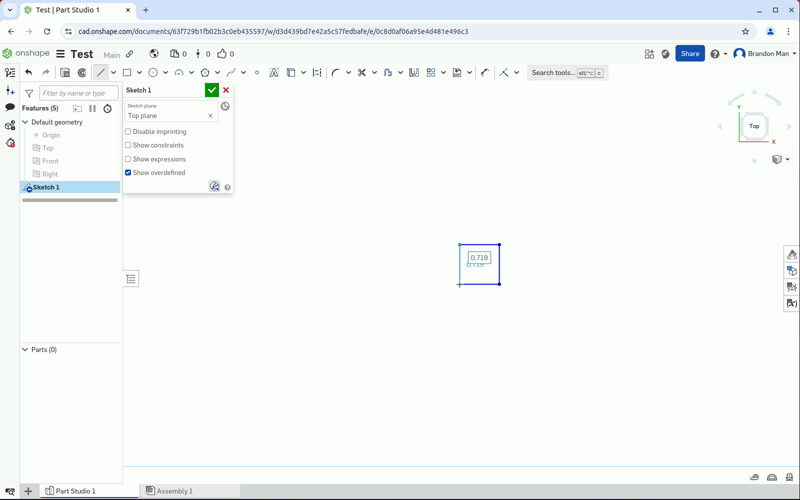
click(459, 284)
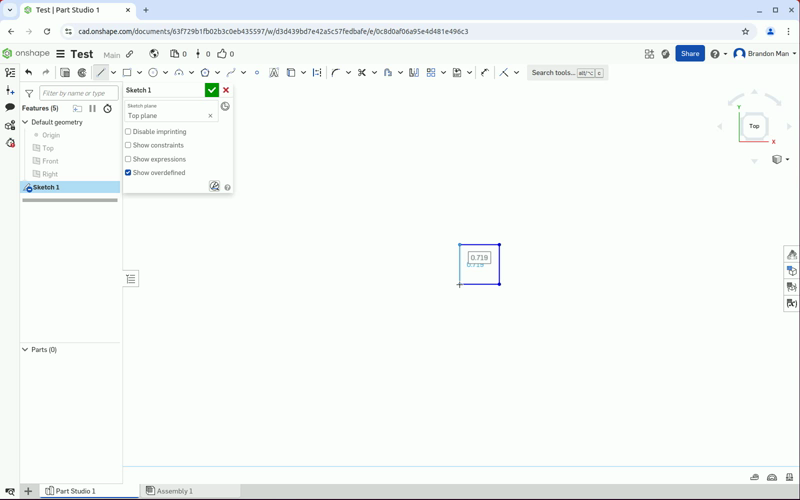
scroll(-6)
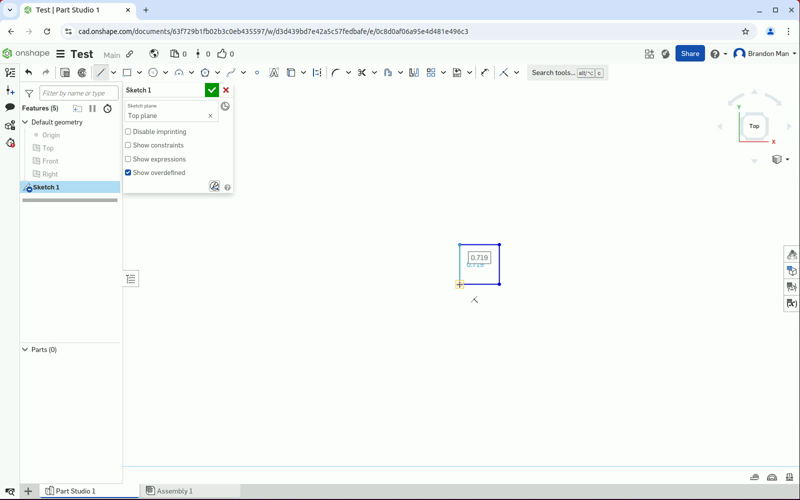
scroll(-6)
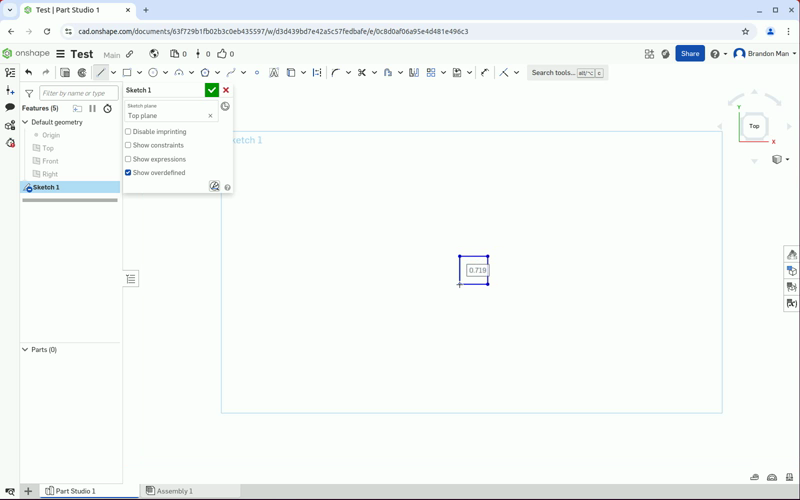
scroll(-6)
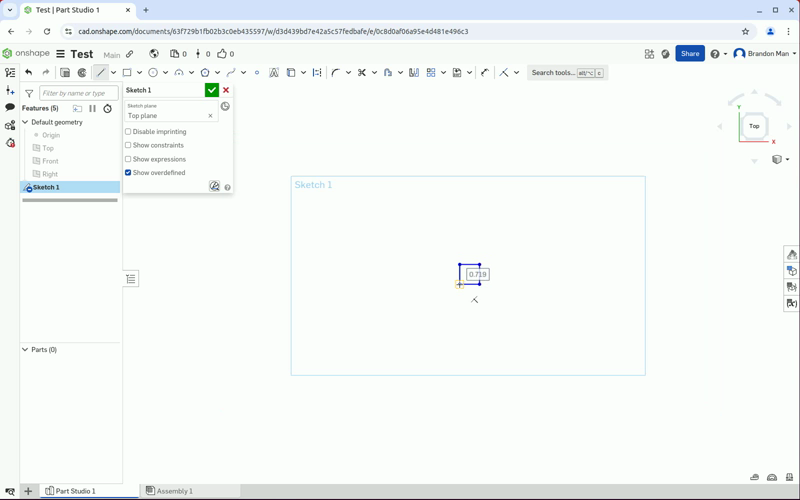
scroll(-6)
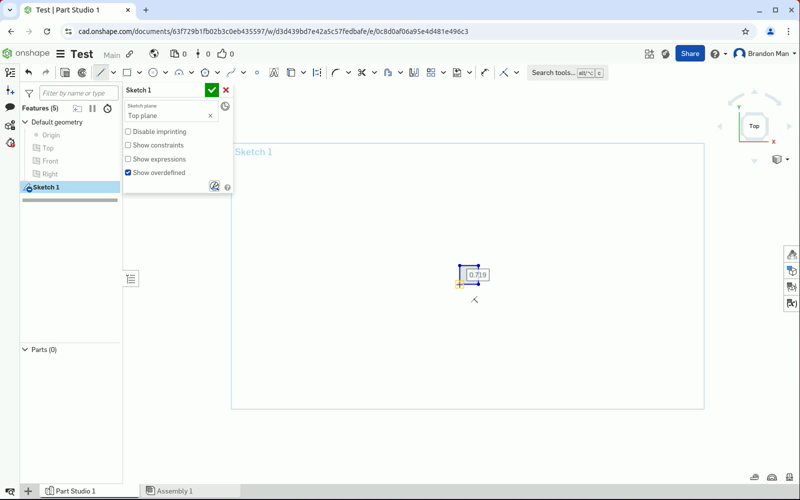
scroll(-6)
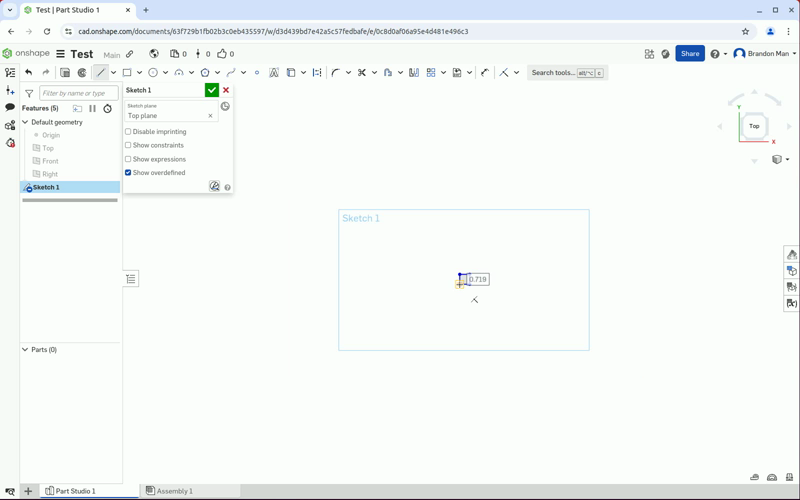
scroll(-6)
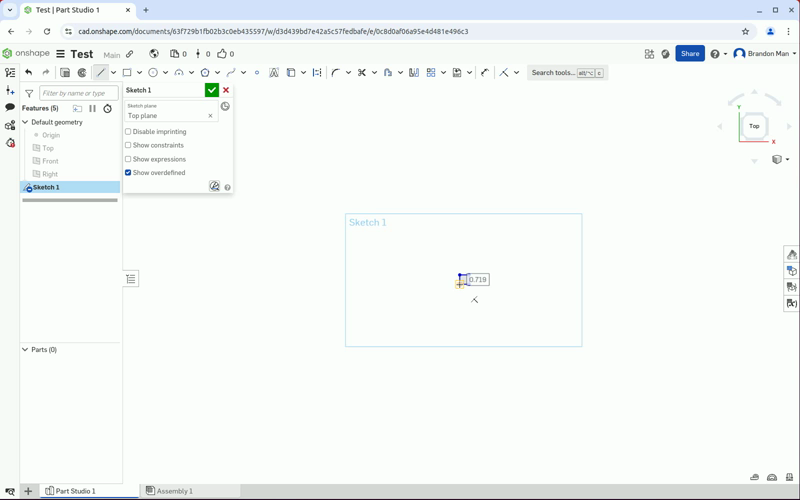
scroll(-6)
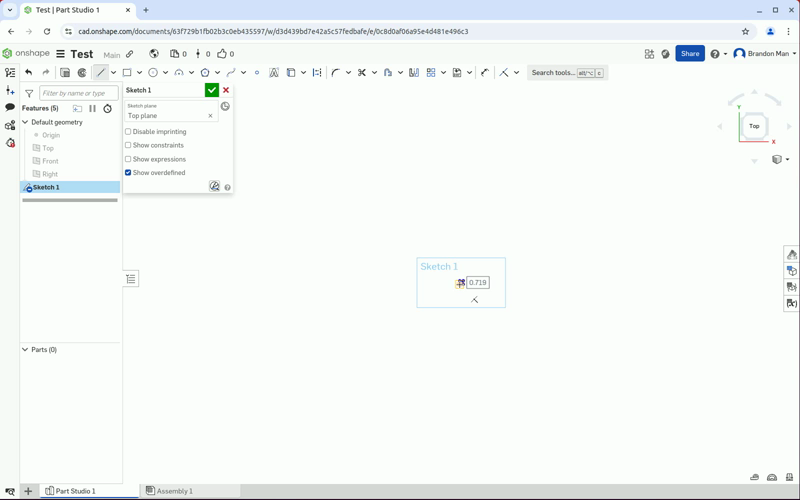
key(esc)
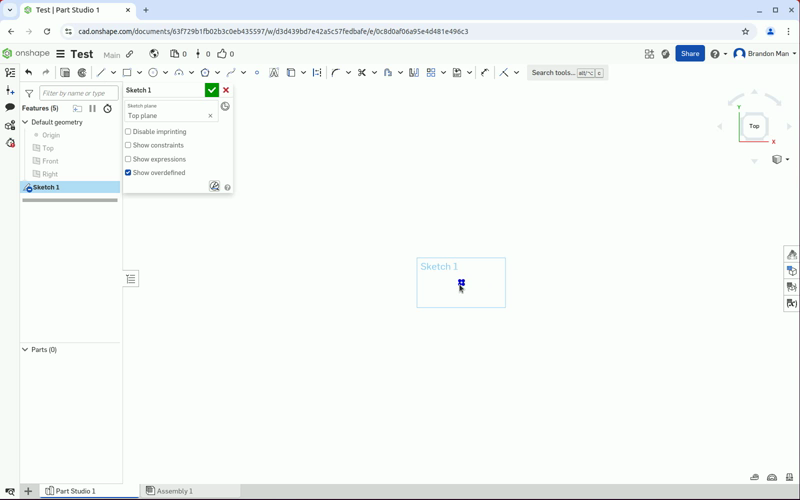
key(l)
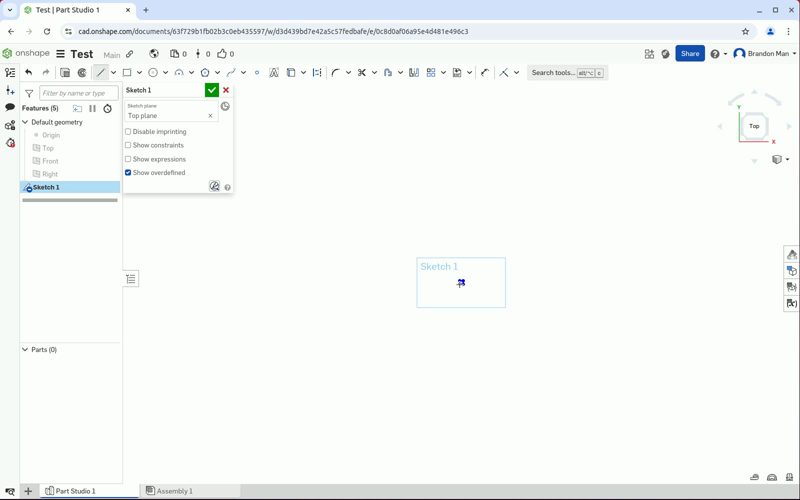
key_down(shift)
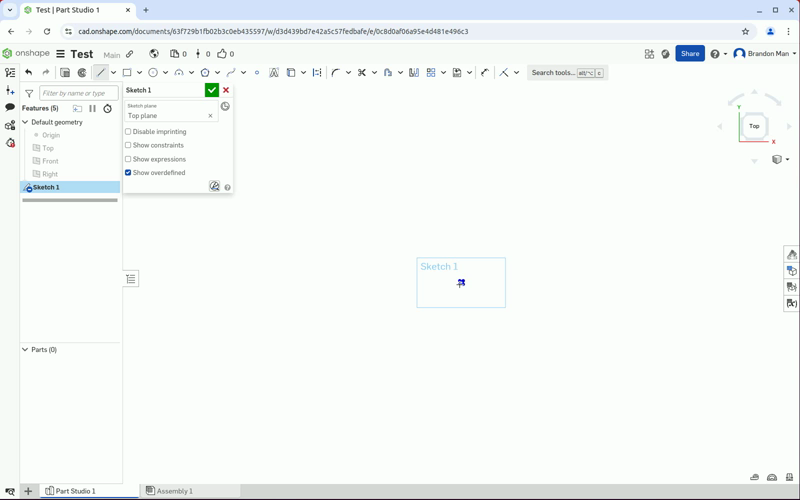
mouse_move(459, 283)
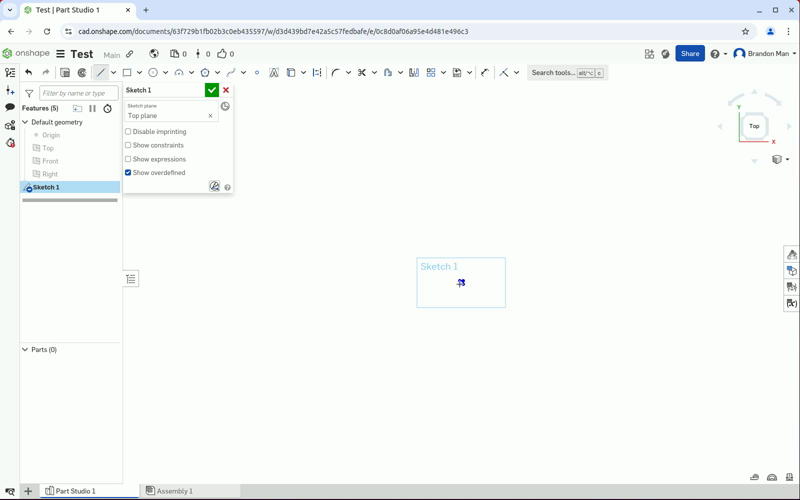
scroll(6)
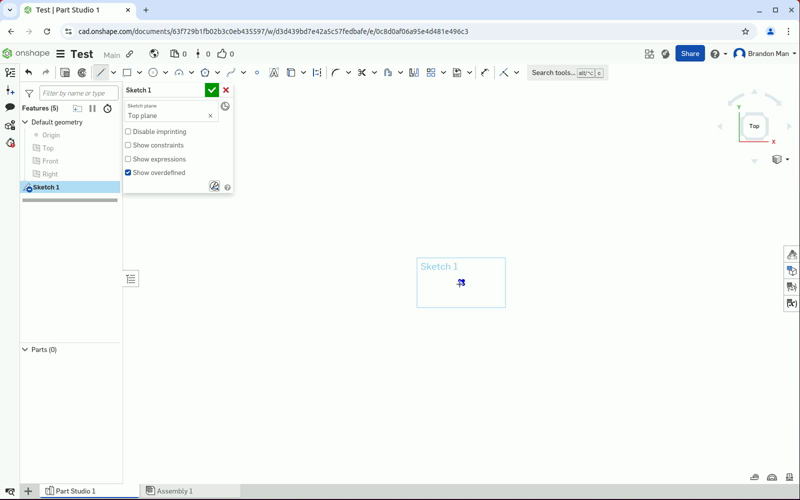
scroll(6)
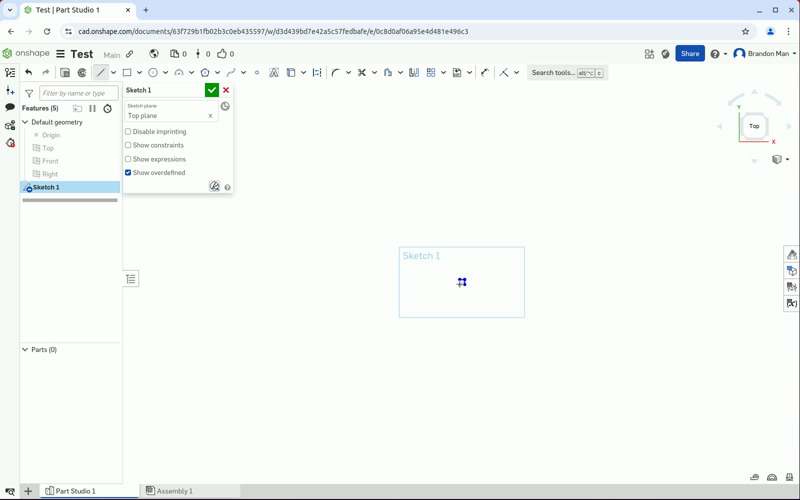
scroll(6)
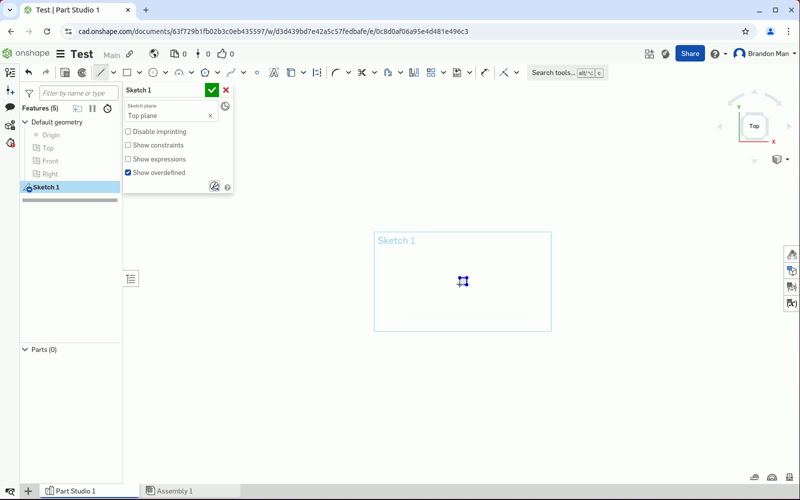
scroll(6)
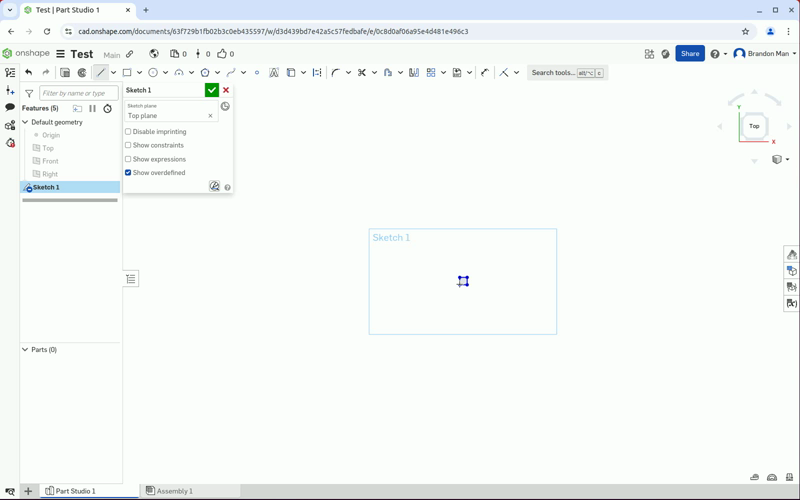
scroll(6)
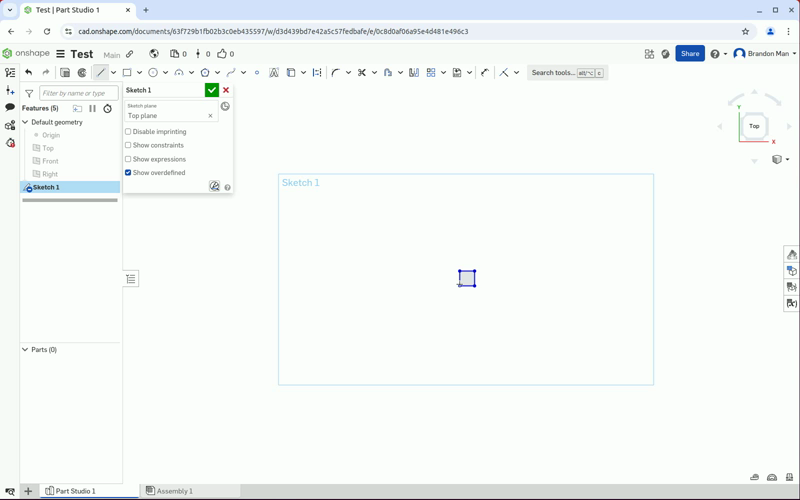
scroll(6)
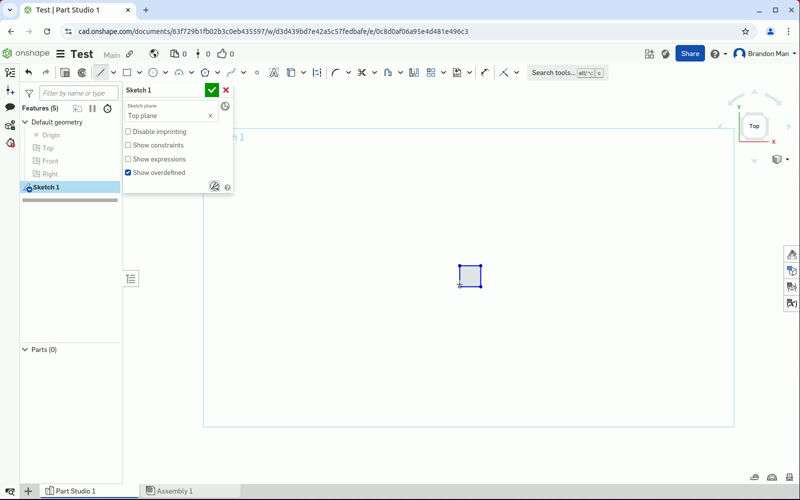
scroll(6)
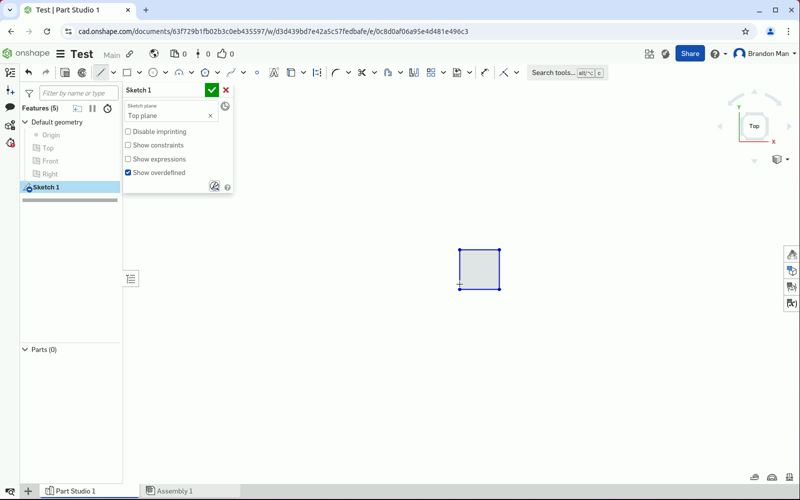
click(459, 283)
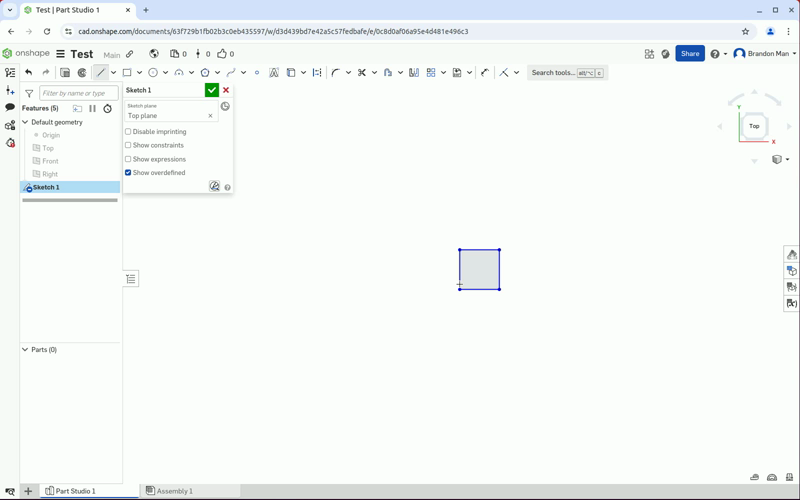
scroll(-6)
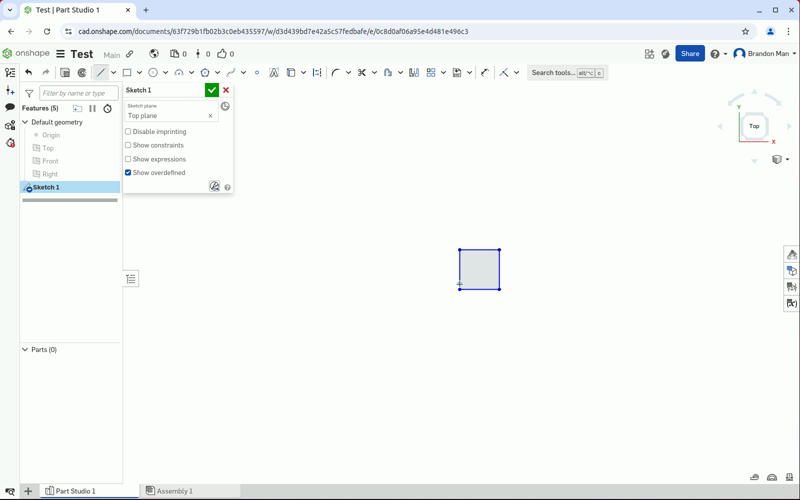
scroll(-6)
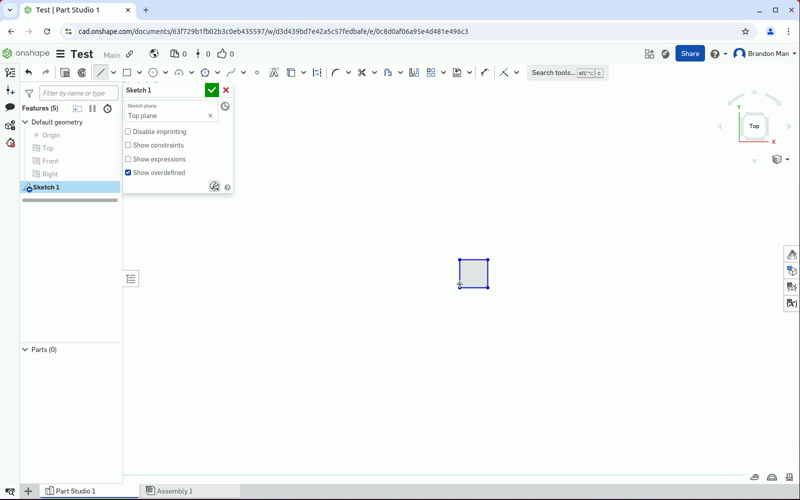
scroll(-6)
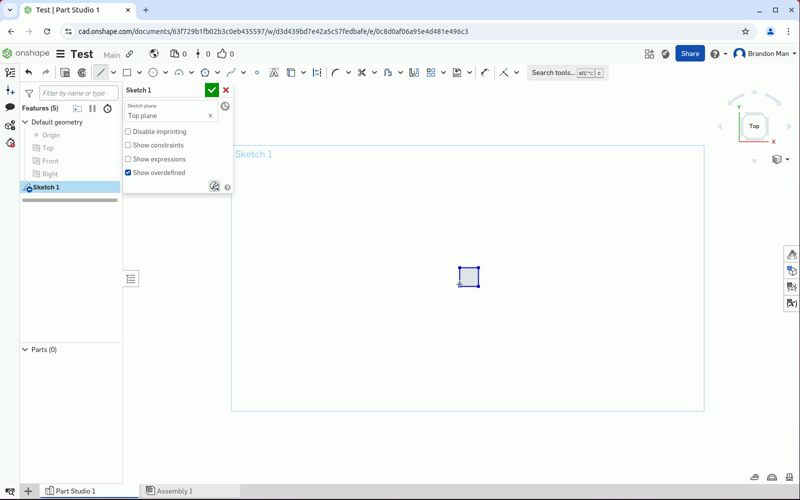
scroll(-6)
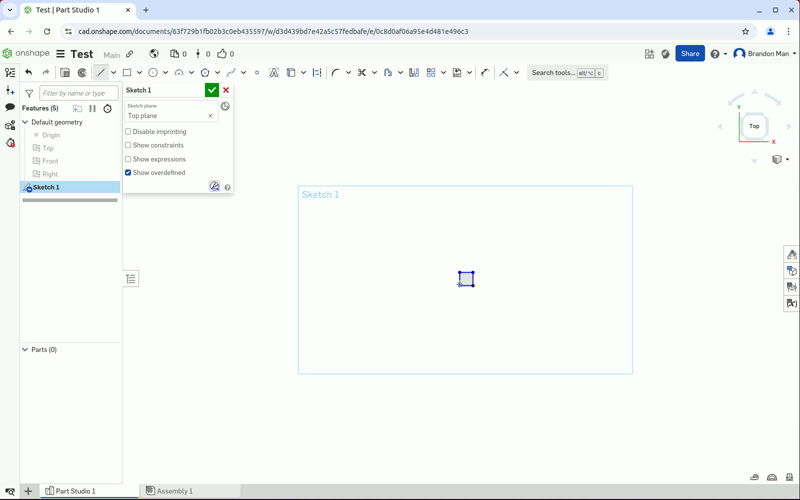
scroll(-6)
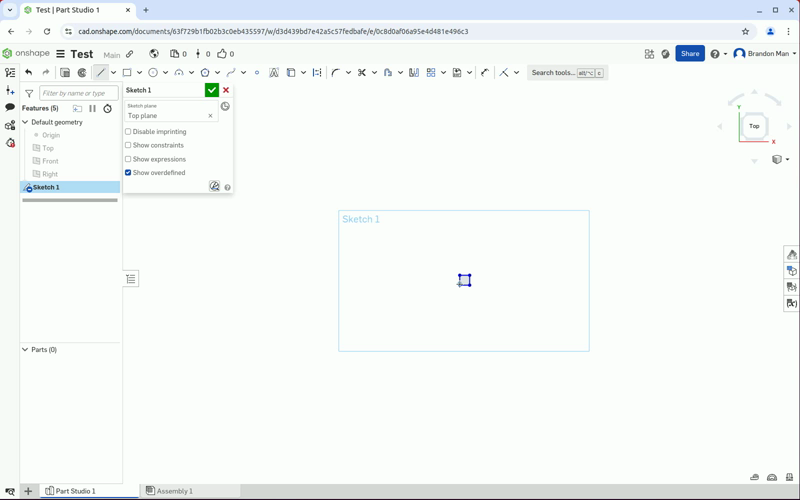
scroll(-6)
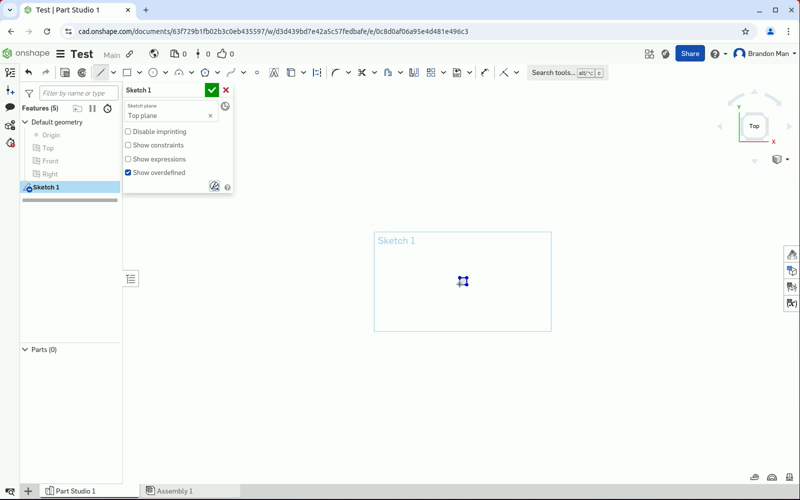
scroll(-6)
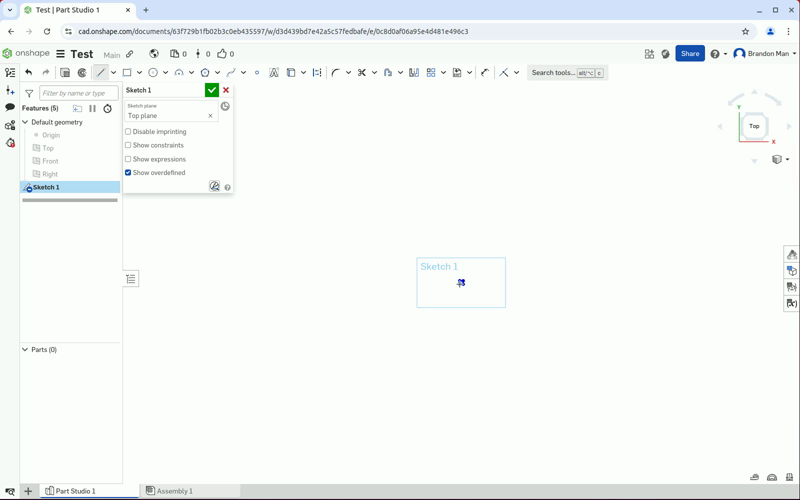
key_up(shift)
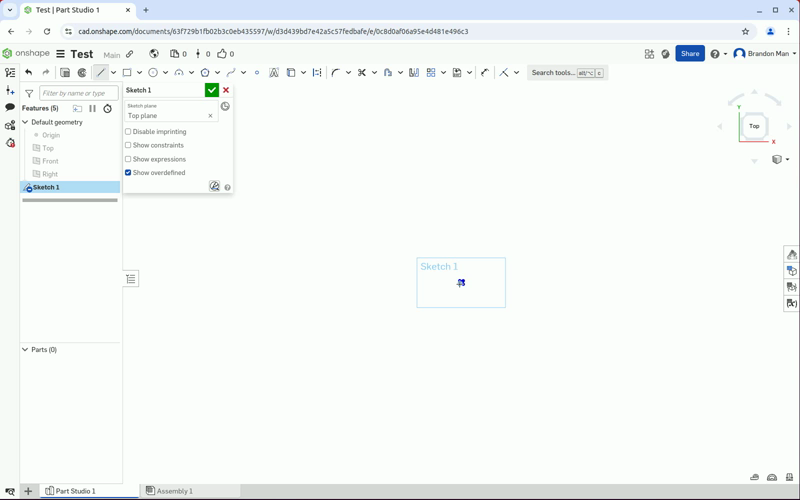
key_down(shift)
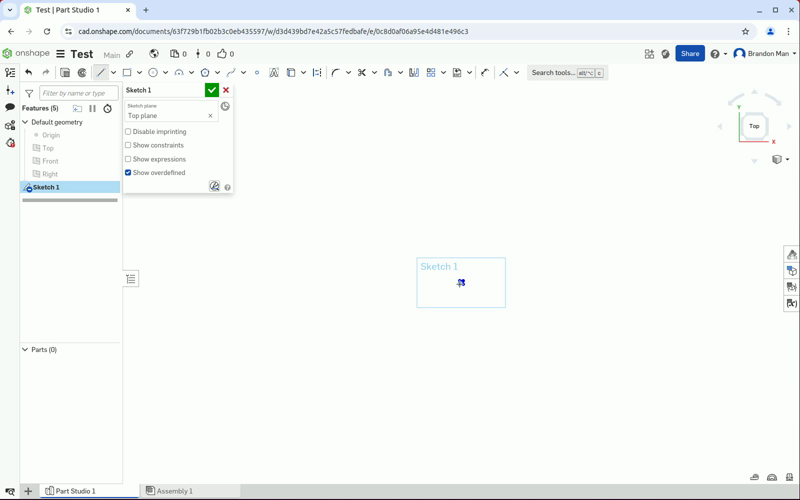
mouse_move(489, 283)
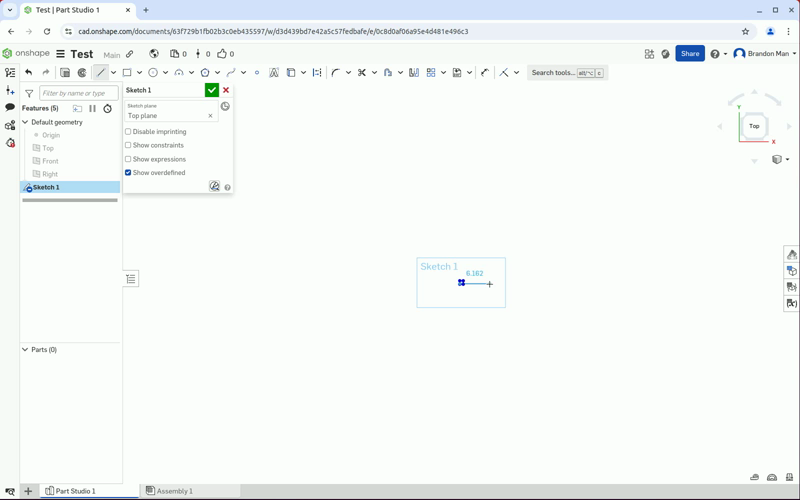
mouse_move(462, 283)
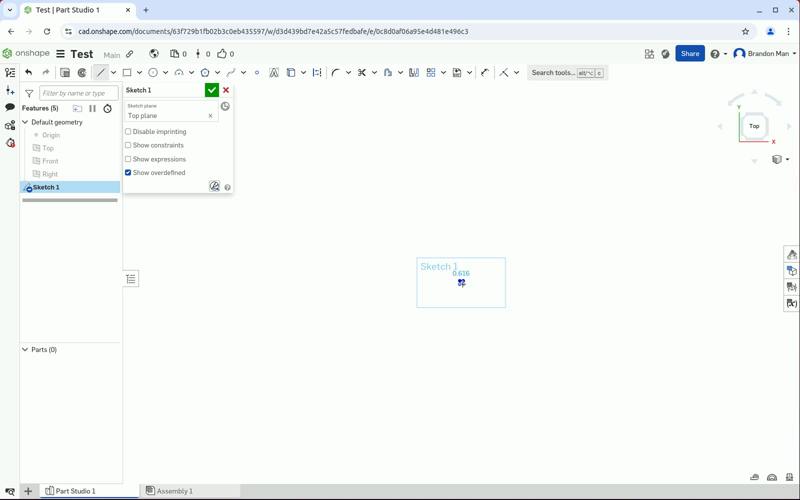
scroll(6)
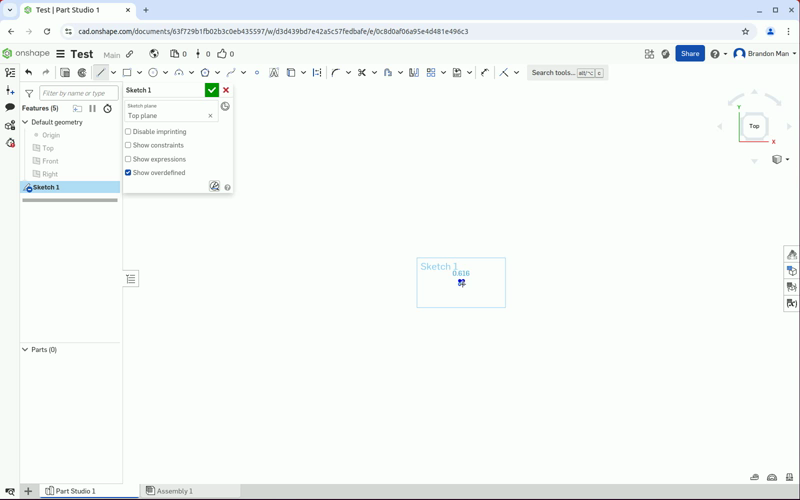
scroll(6)
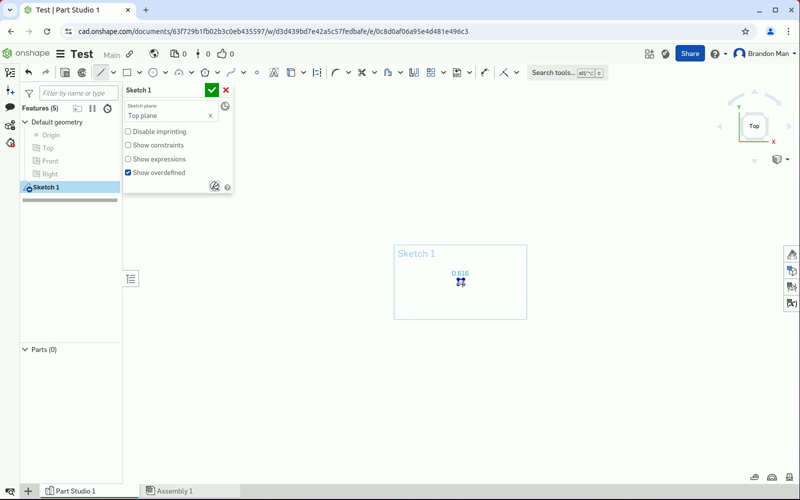
scroll(6)
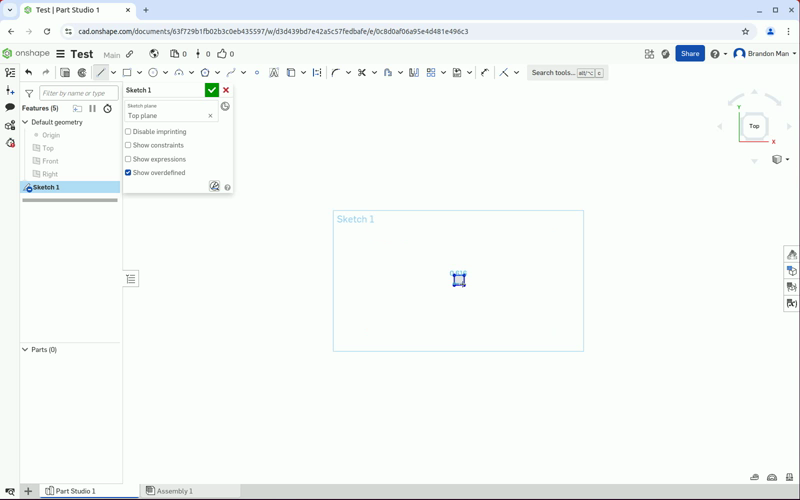
scroll(6)
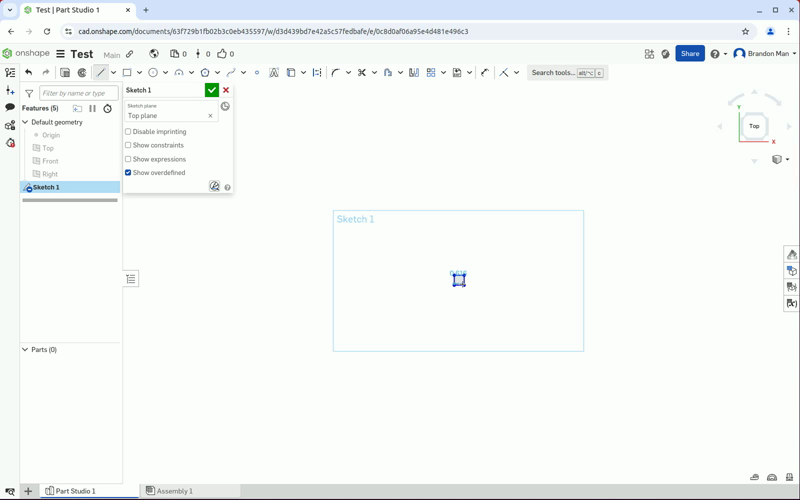
scroll(6)
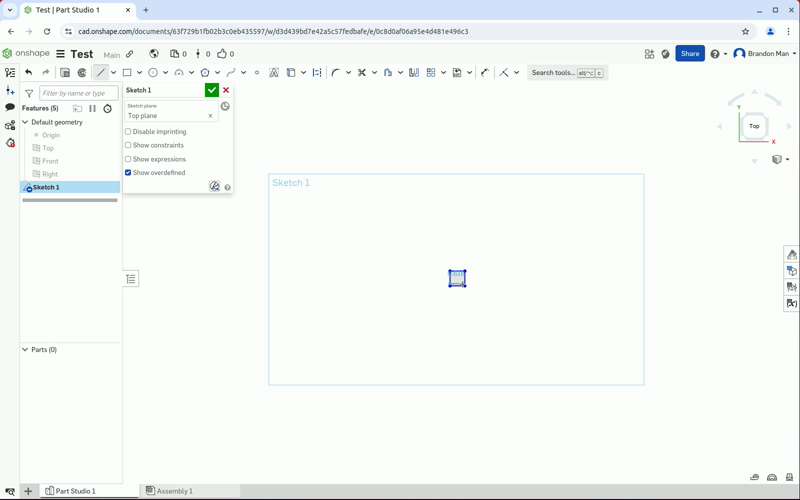
scroll(6)
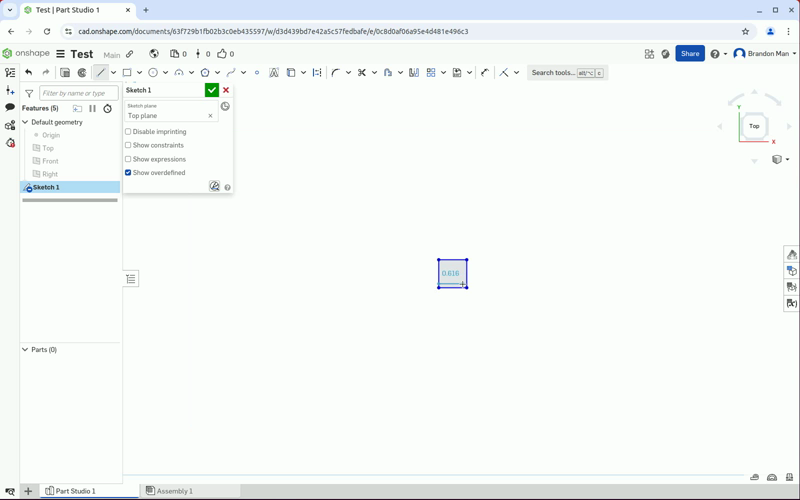
scroll(6)
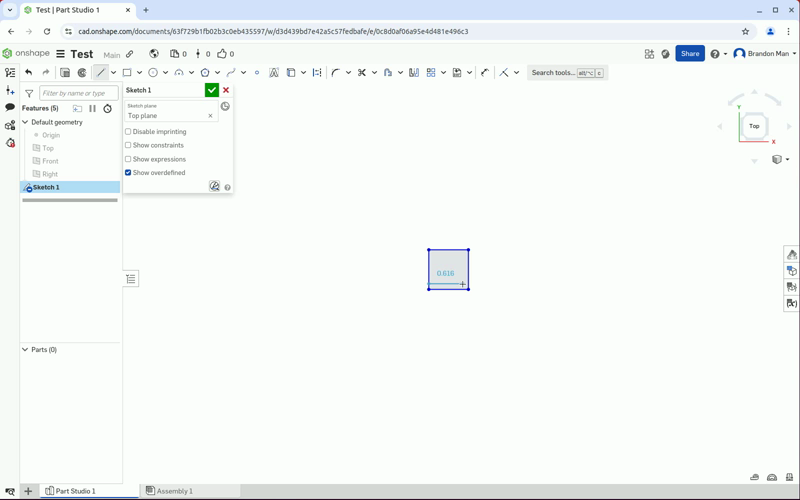
click(462, 283)
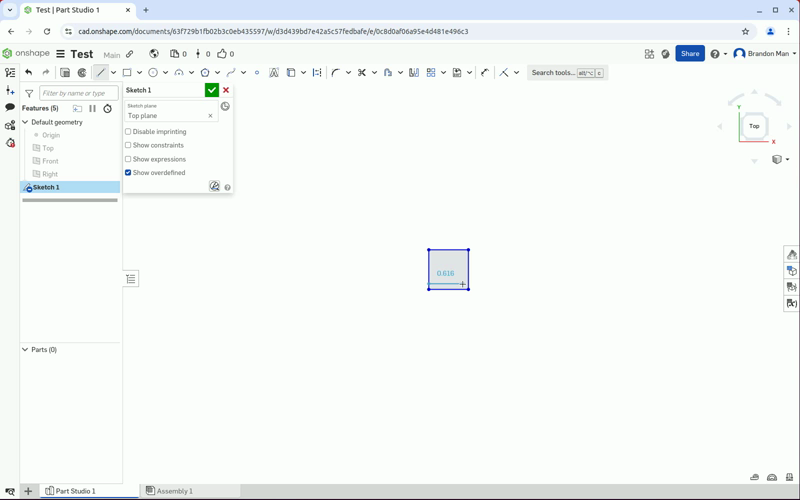
scroll(-6)
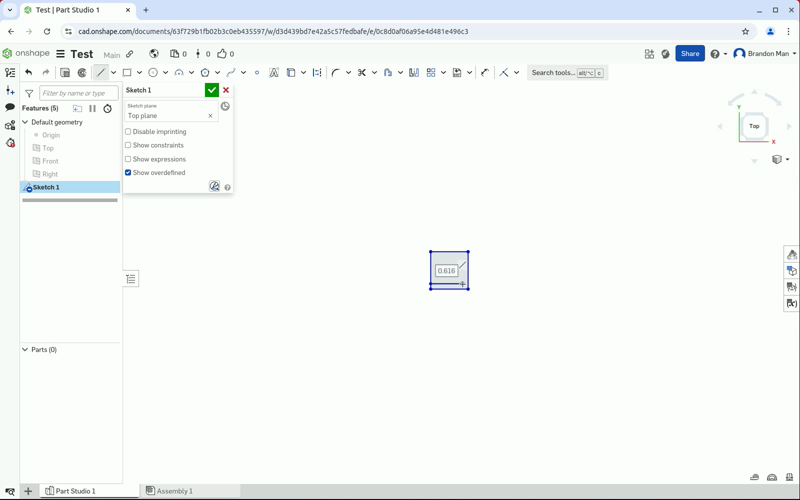
scroll(-6)
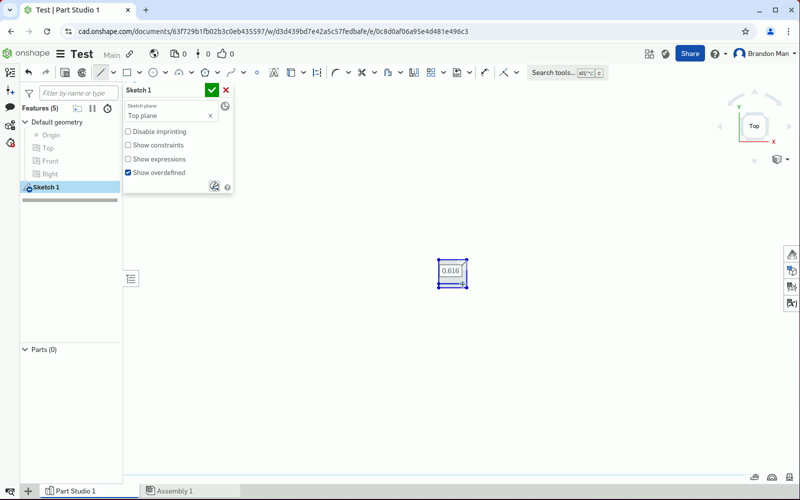
scroll(-6)
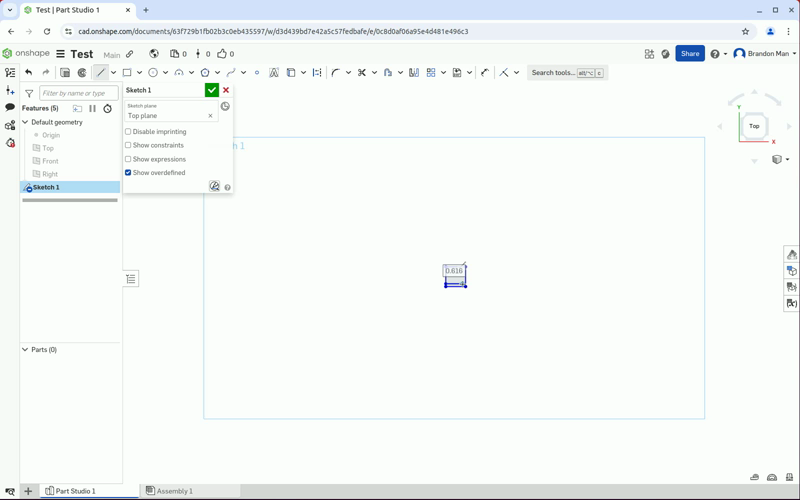
scroll(-6)
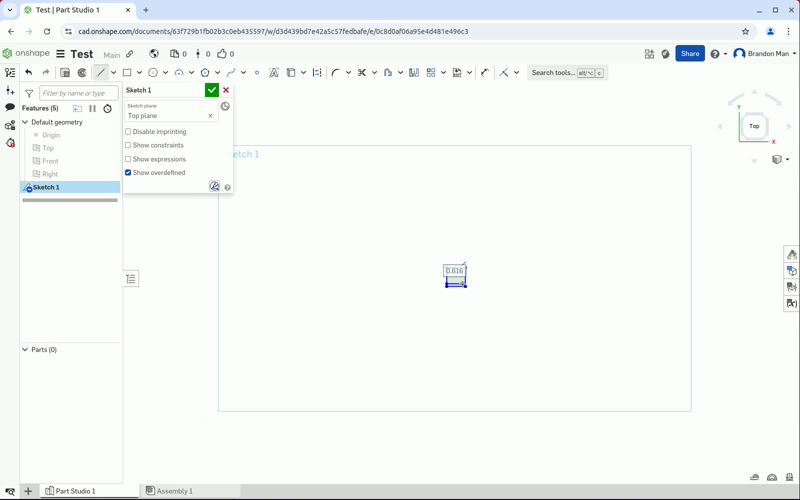
scroll(-6)
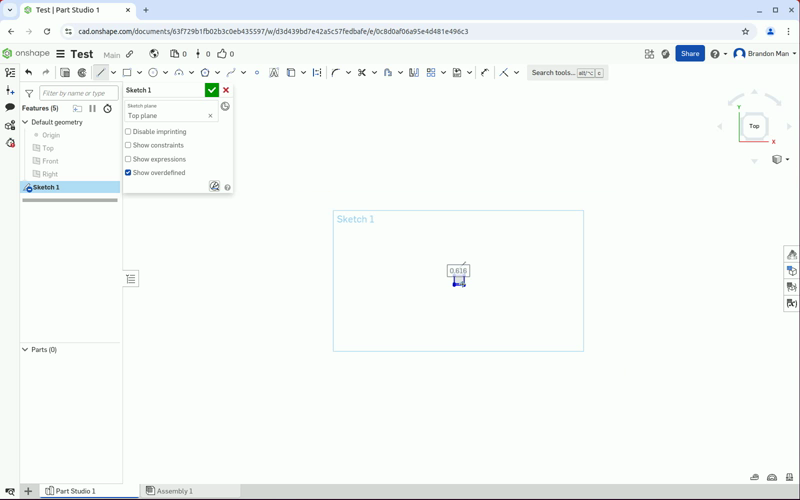
scroll(-6)
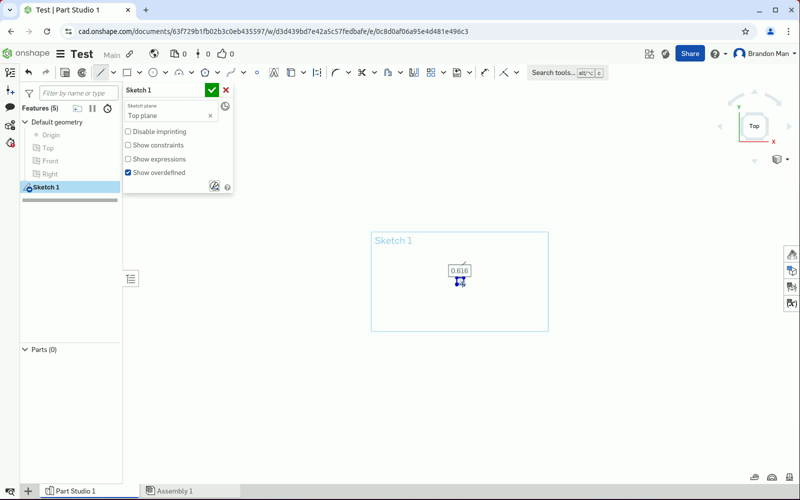
scroll(-6)
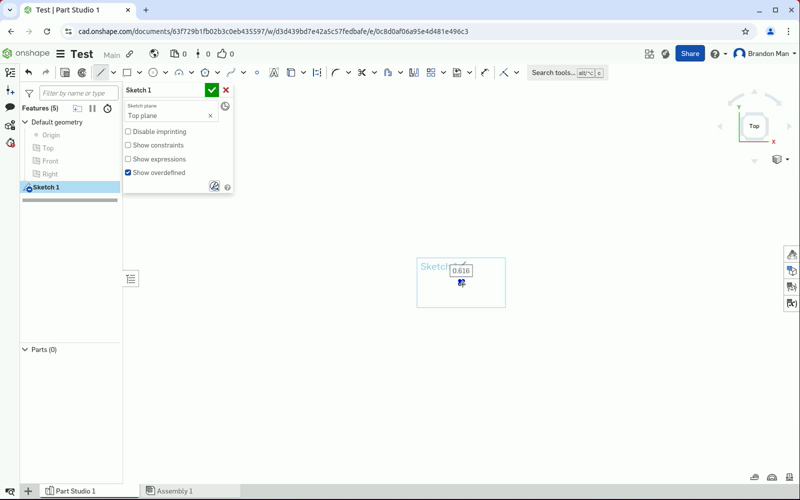
key_up(shift)
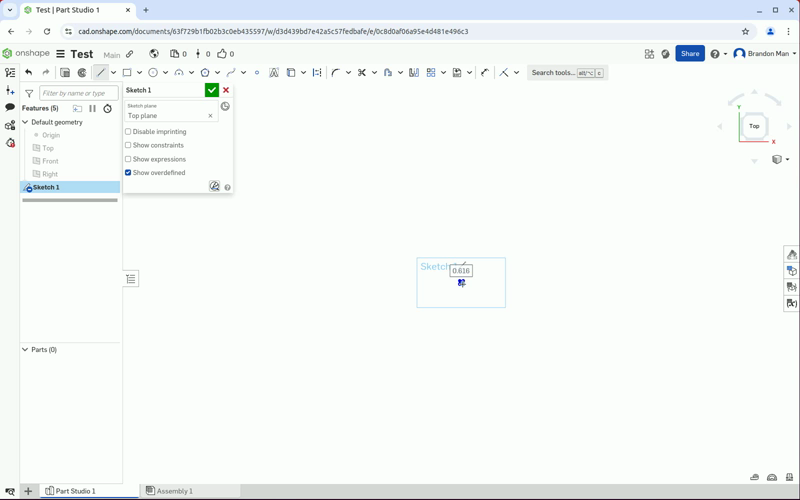
key_down(shift)
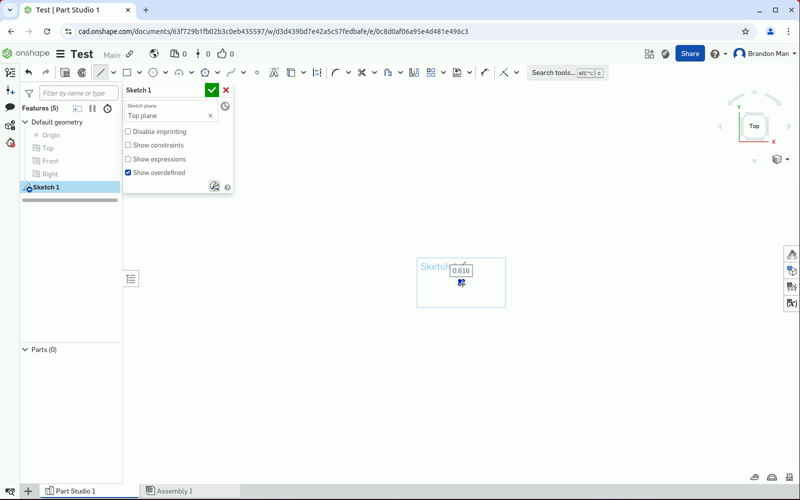
mouse_move(492, 283)
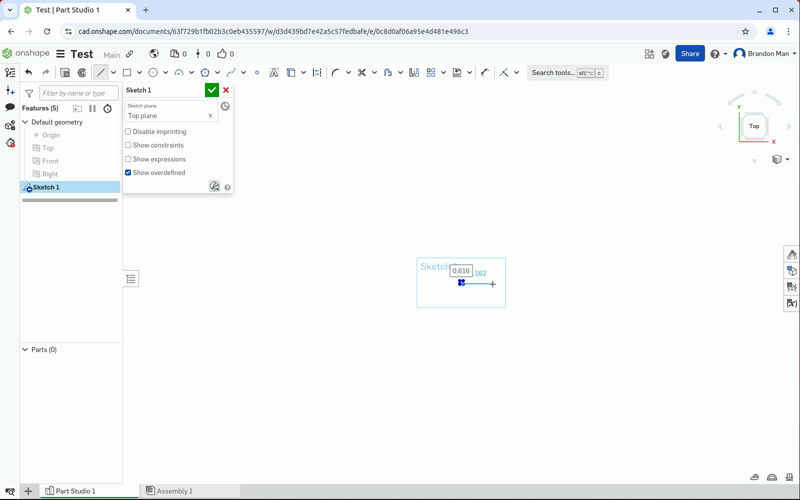
mouse_move(462, 280)
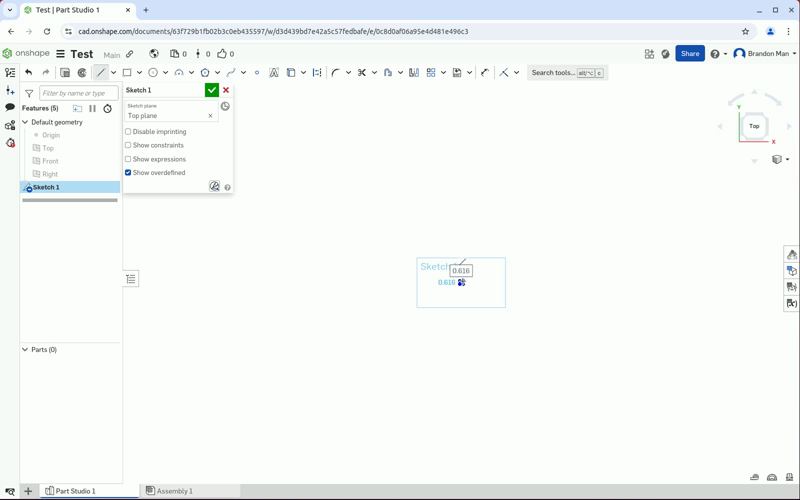
scroll(6)
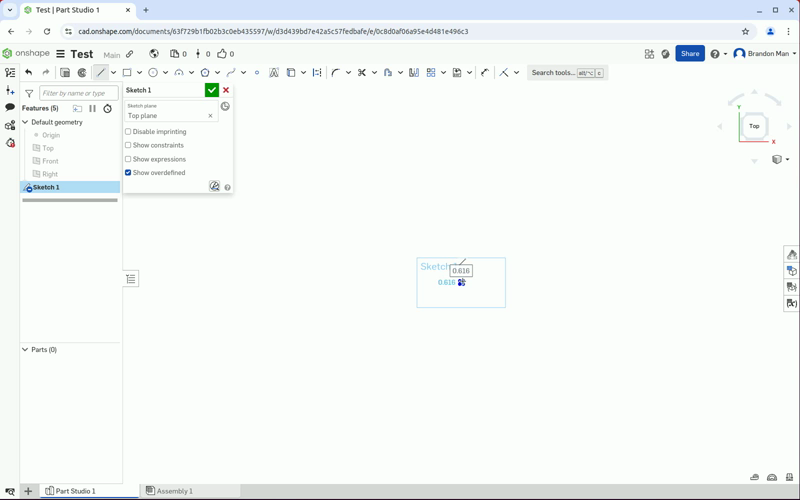
scroll(6)
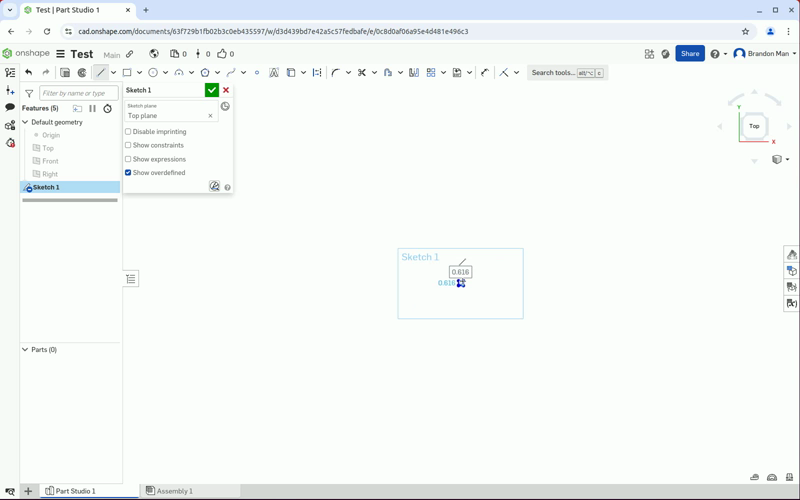
scroll(6)
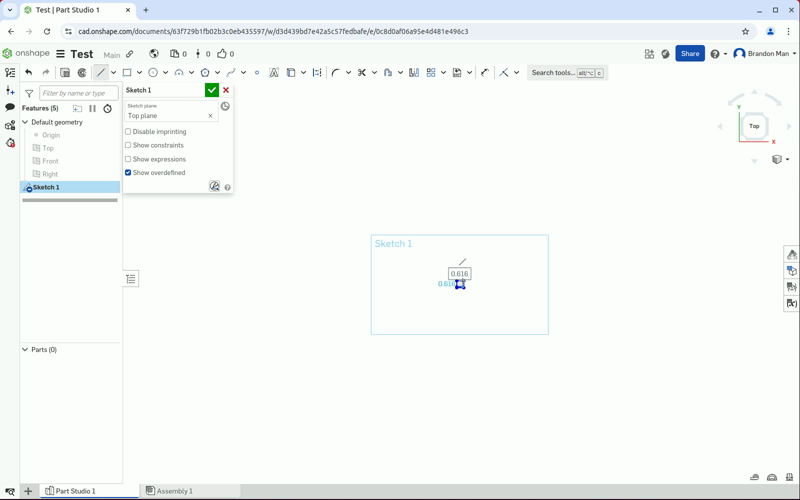
scroll(6)
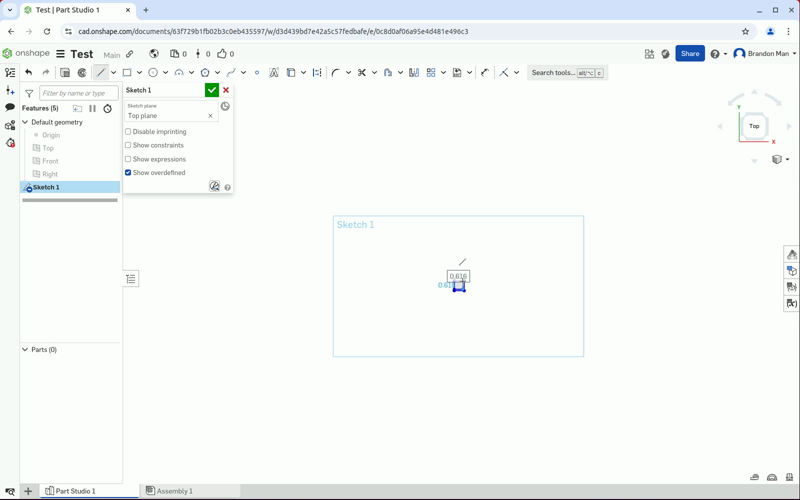
scroll(6)
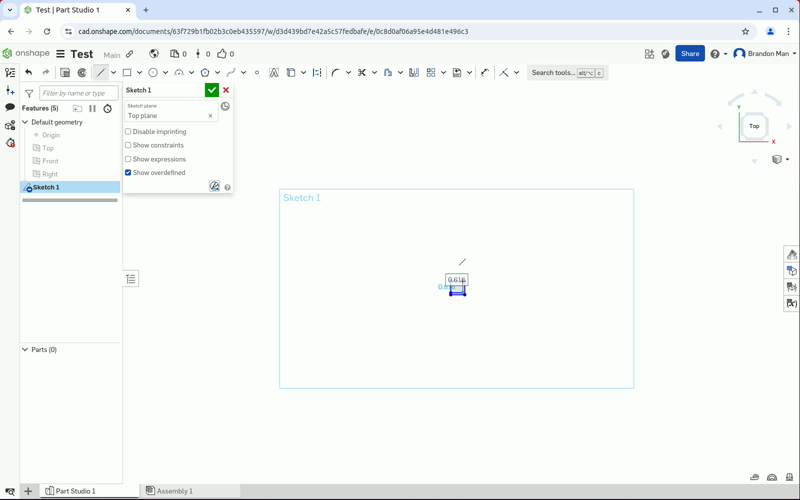
scroll(6)
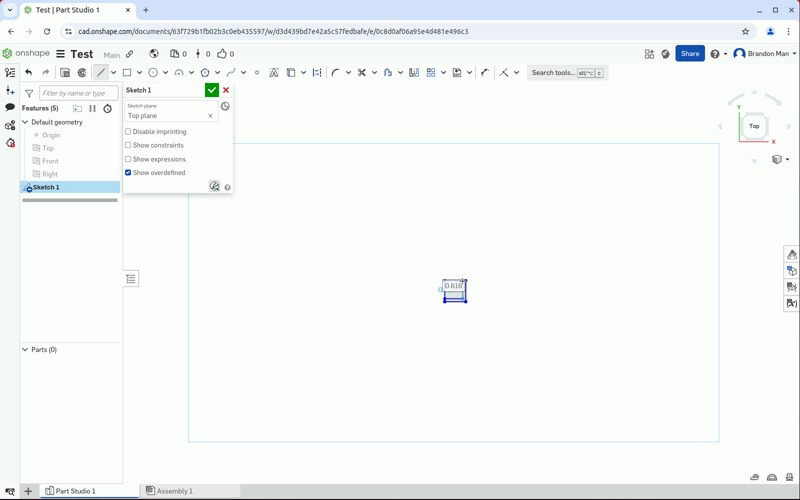
scroll(6)
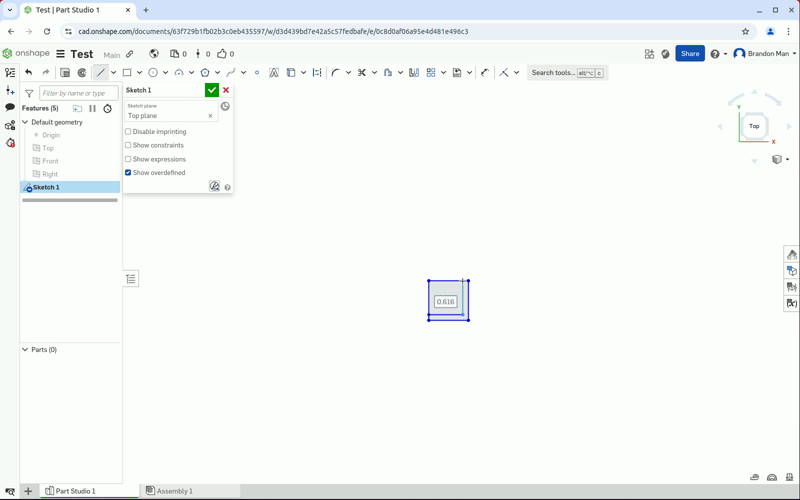
click(462, 280)
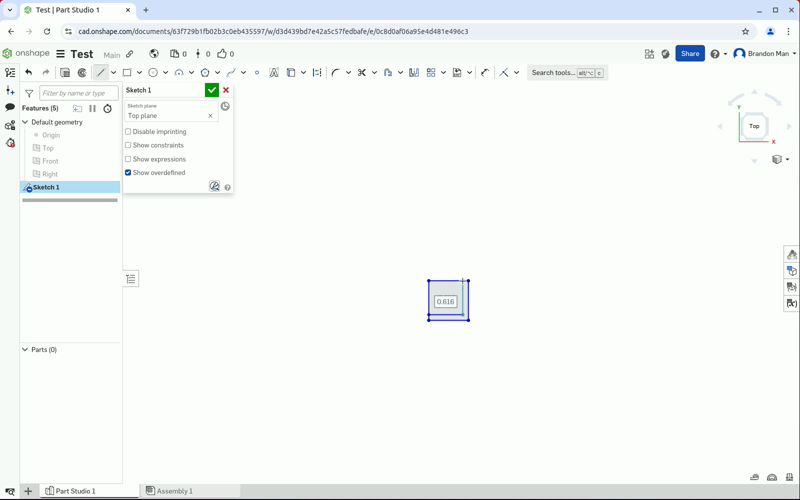
scroll(-6)
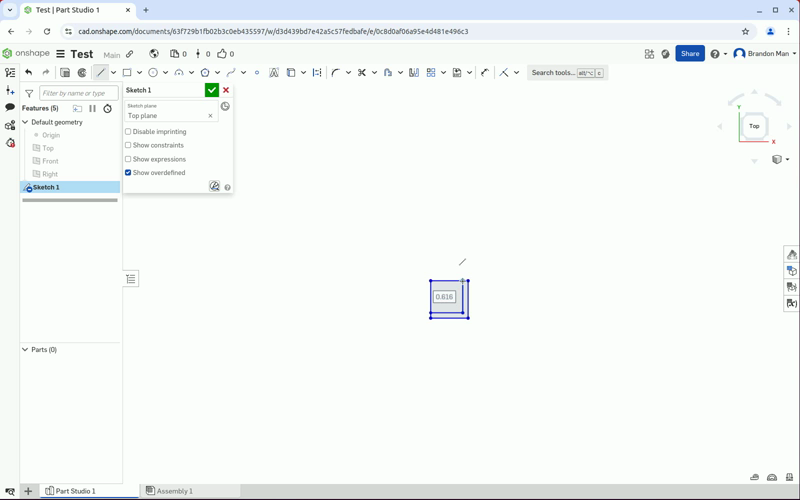
scroll(-6)
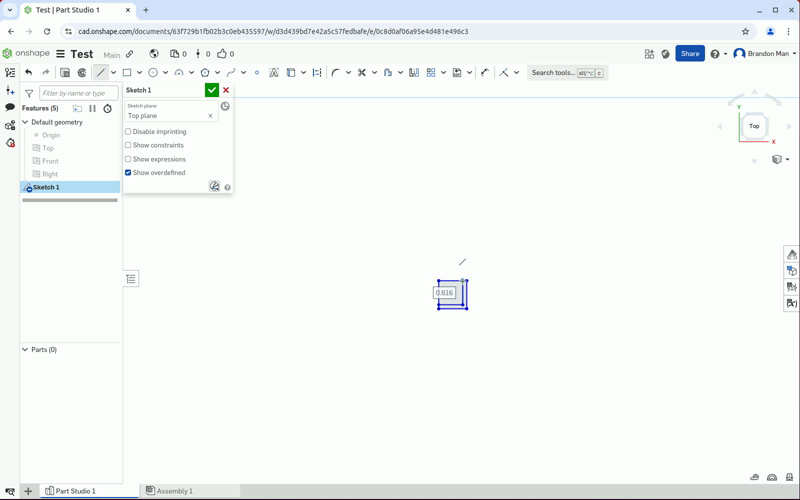
scroll(-6)
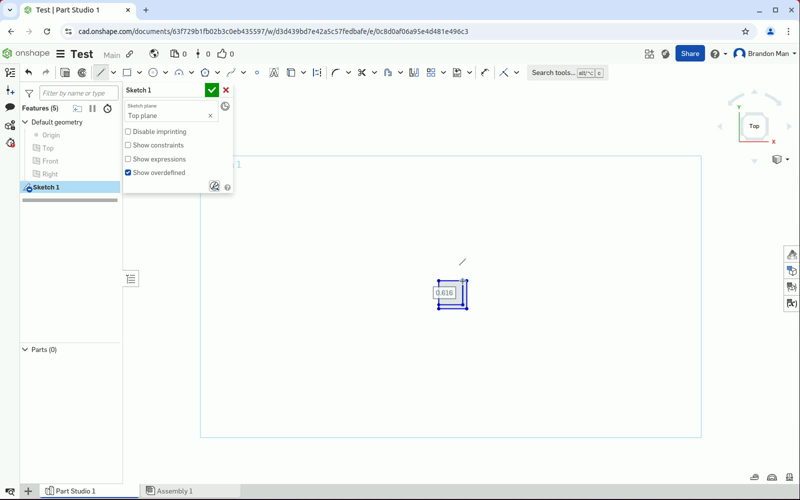
scroll(-6)
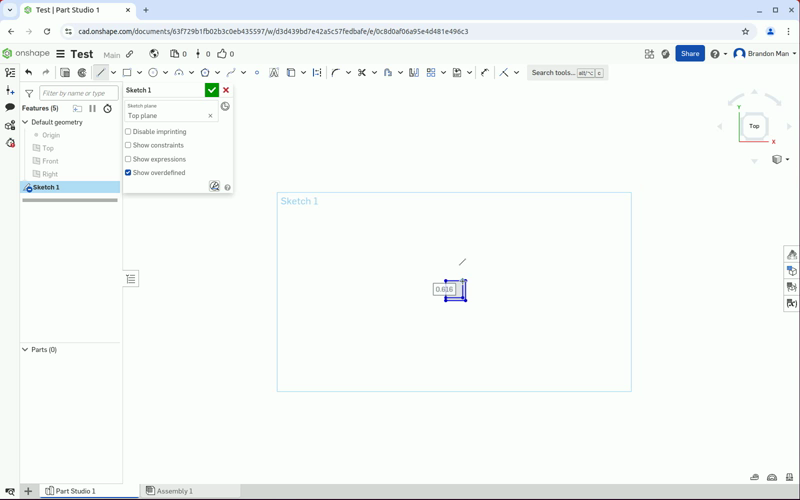
scroll(-6)
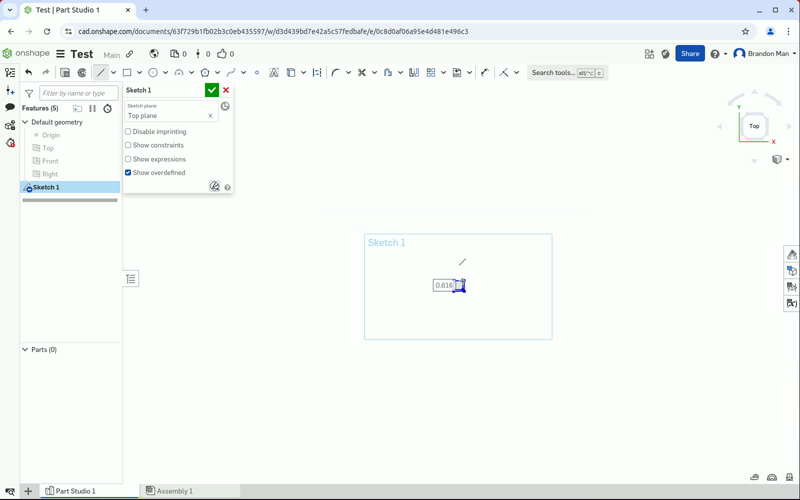
scroll(-6)
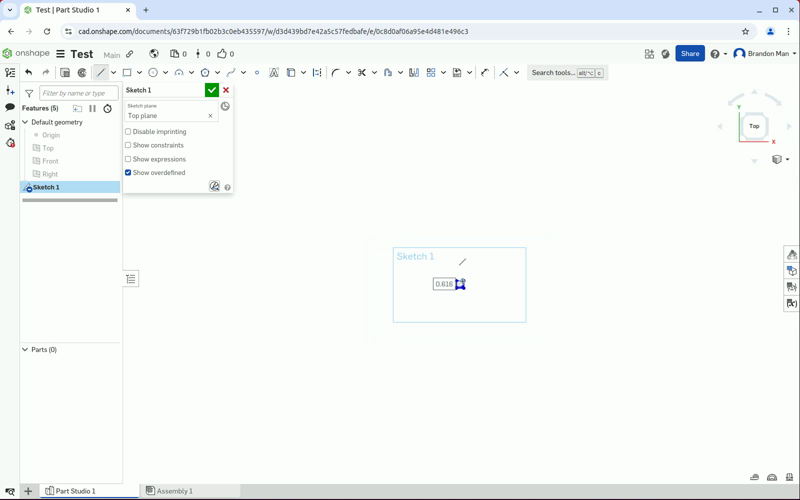
scroll(-6)
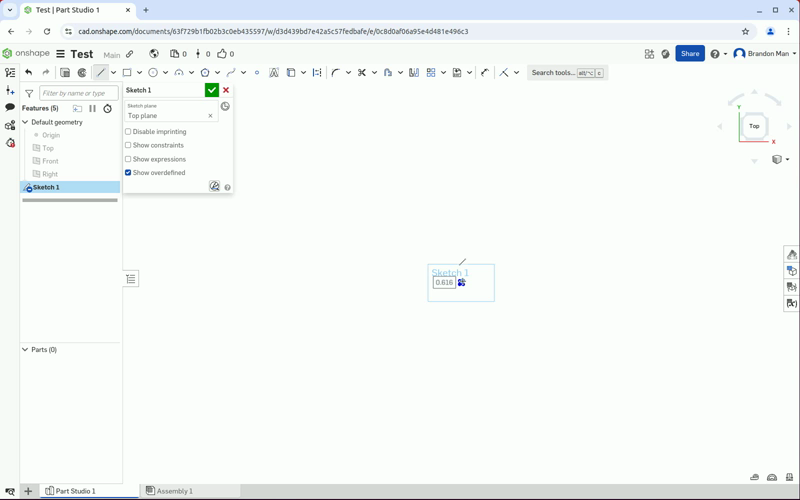
key_up(shift)
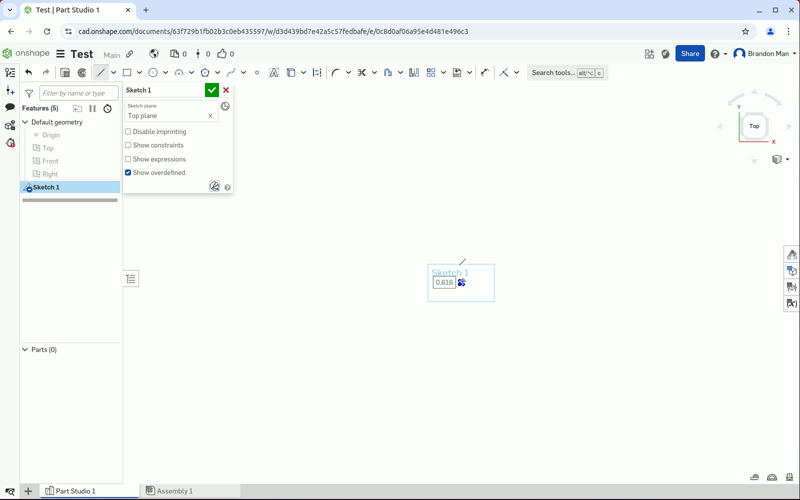
key_down(shift)
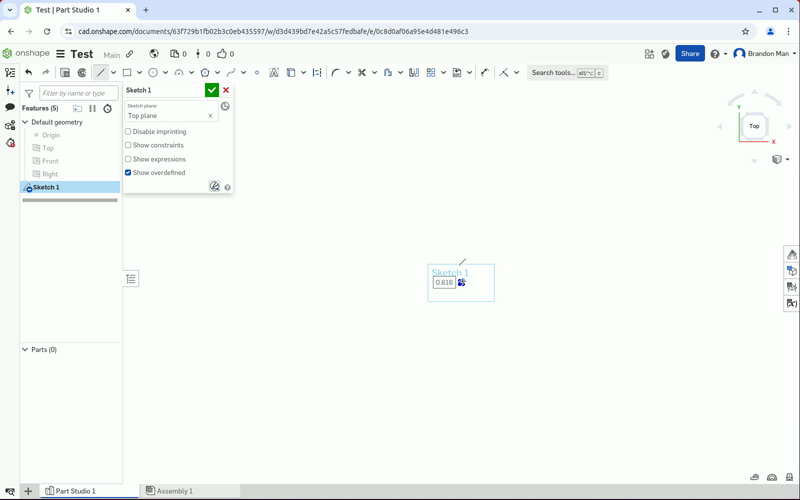
mouse_move(492, 280)
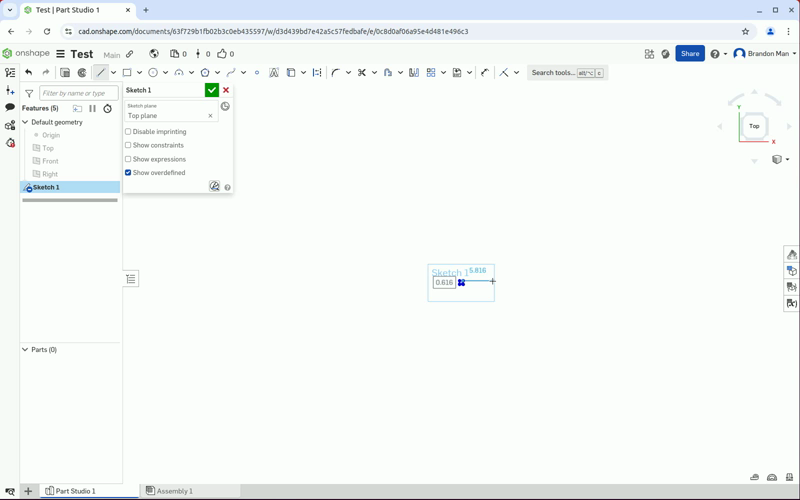
mouse_move(459, 280)
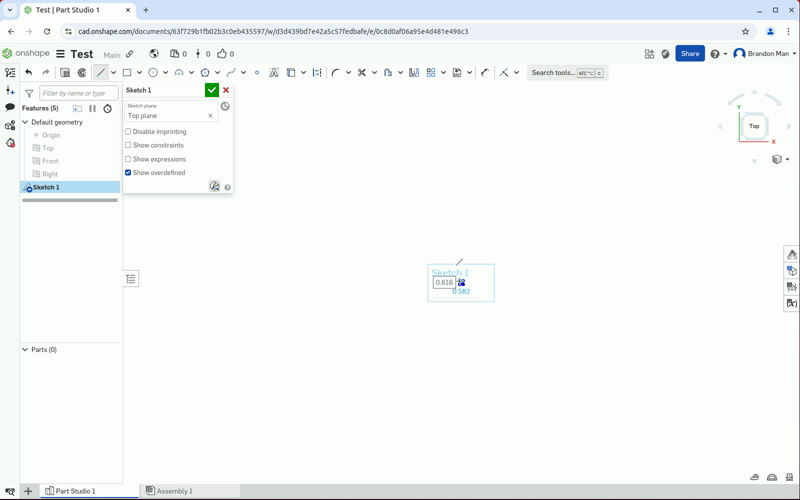
scroll(6)
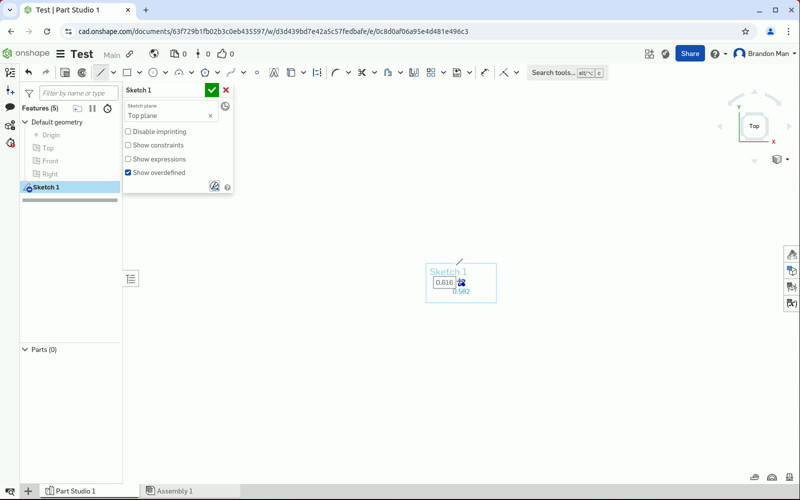
scroll(6)
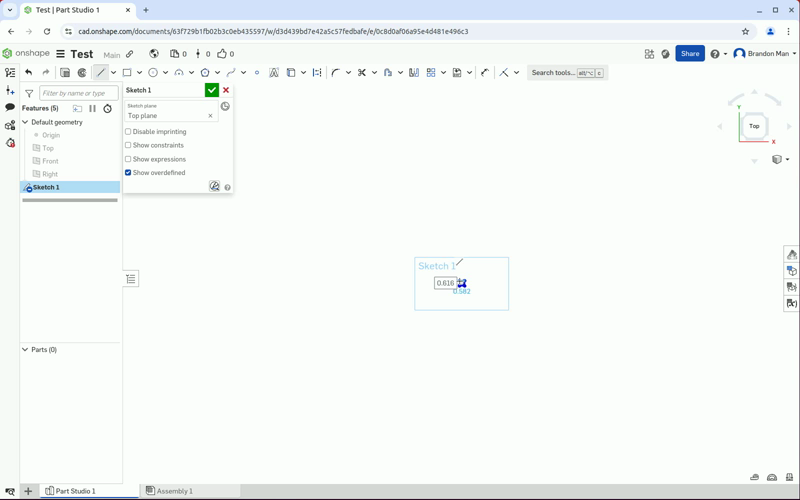
scroll(6)
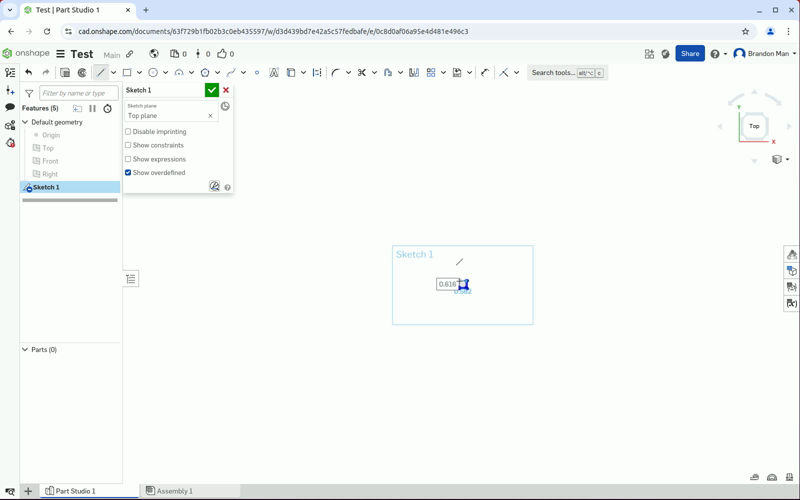
scroll(6)
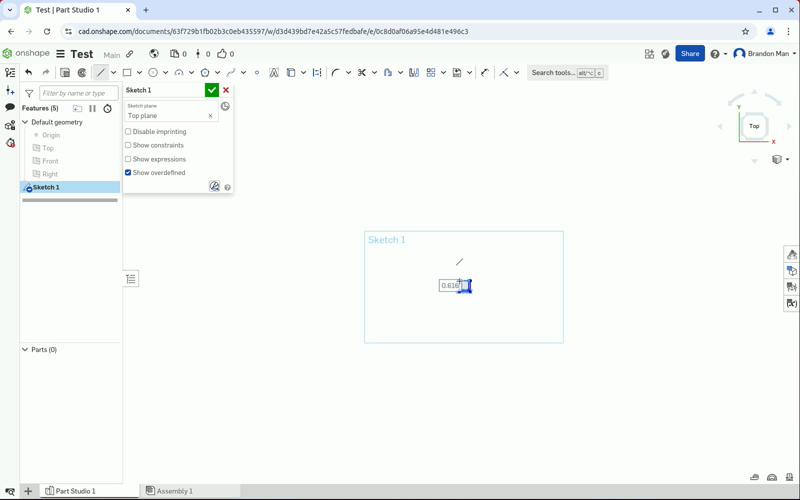
scroll(6)
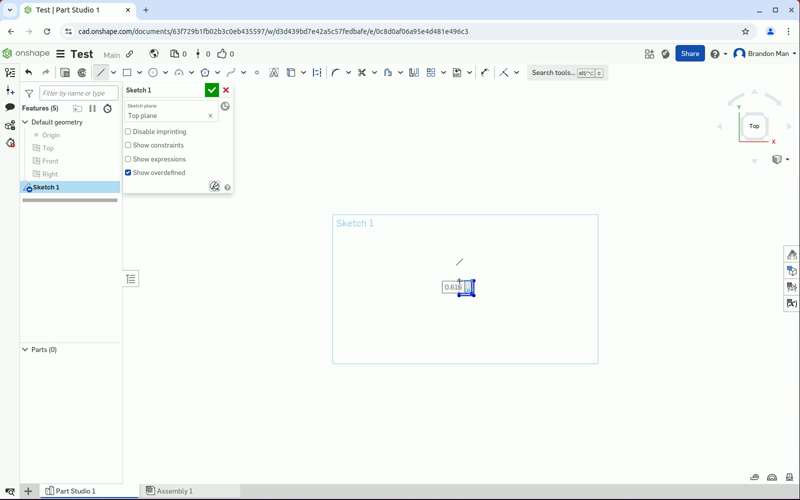
scroll(6)
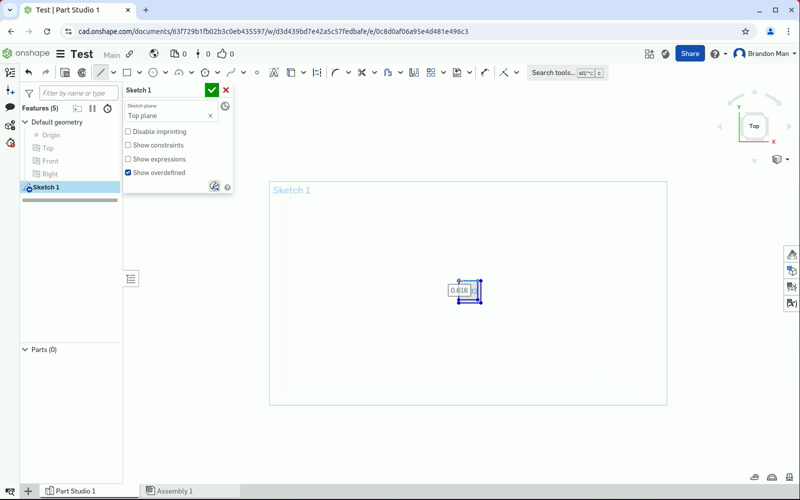
scroll(6)
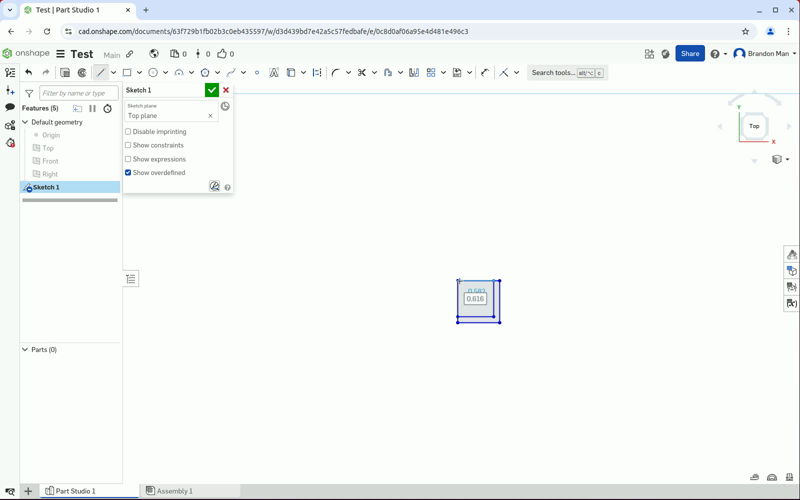
click(459, 280)
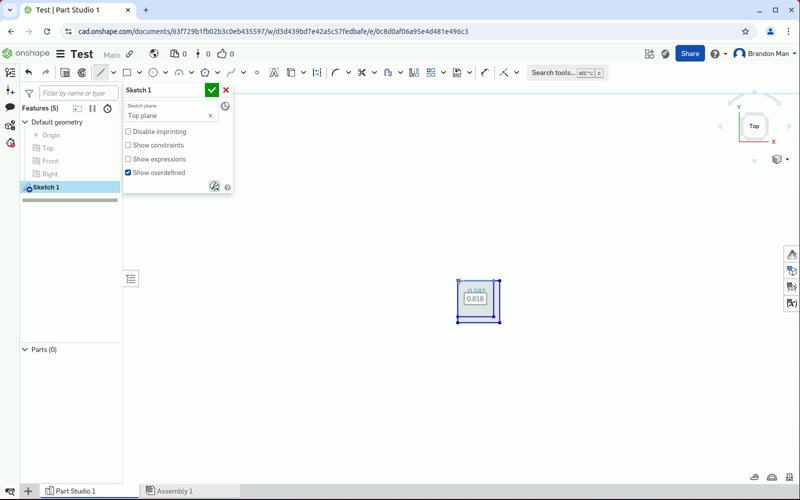
scroll(-6)
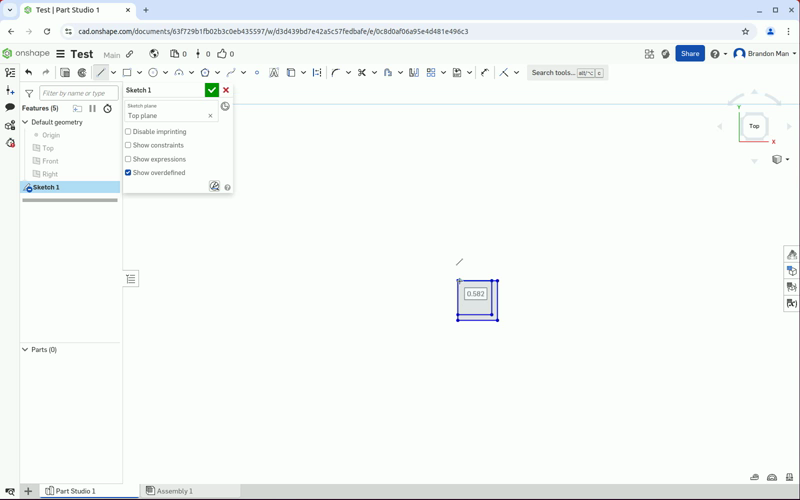
scroll(-6)
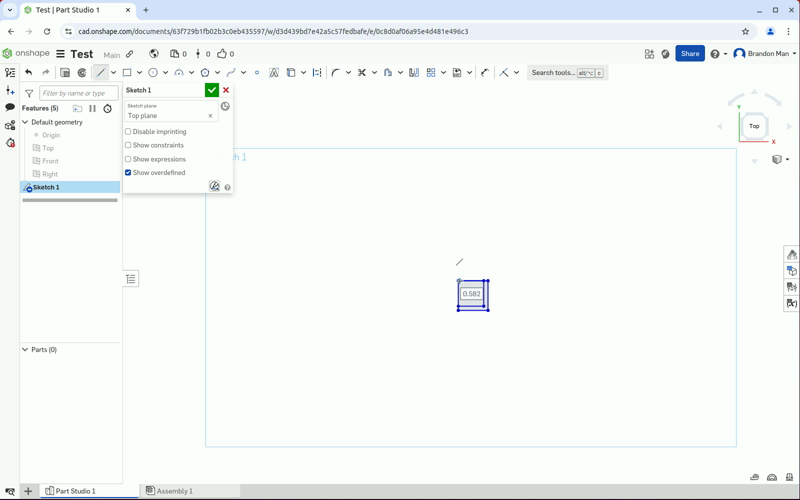
scroll(-6)
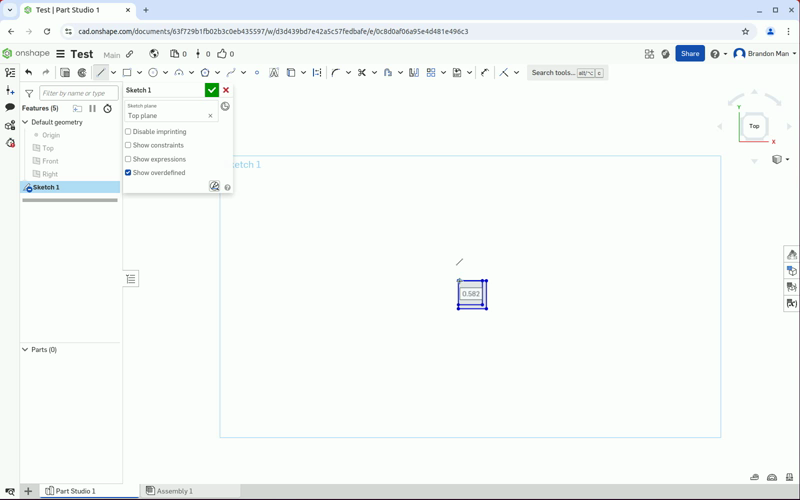
scroll(-6)
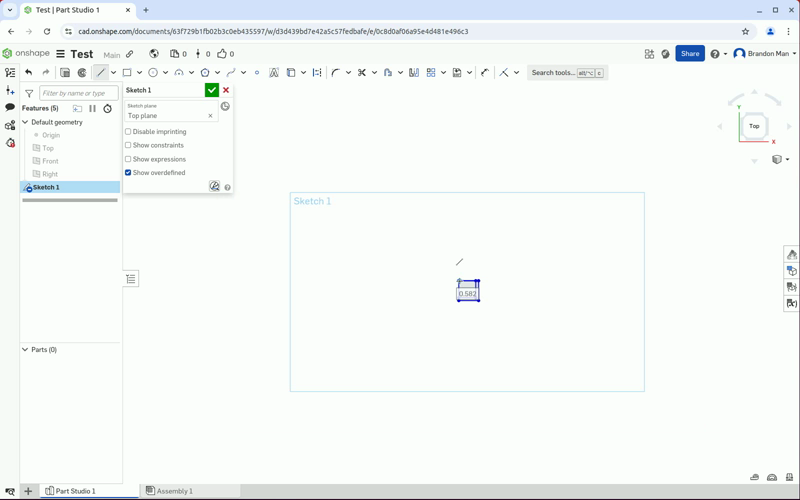
scroll(-6)
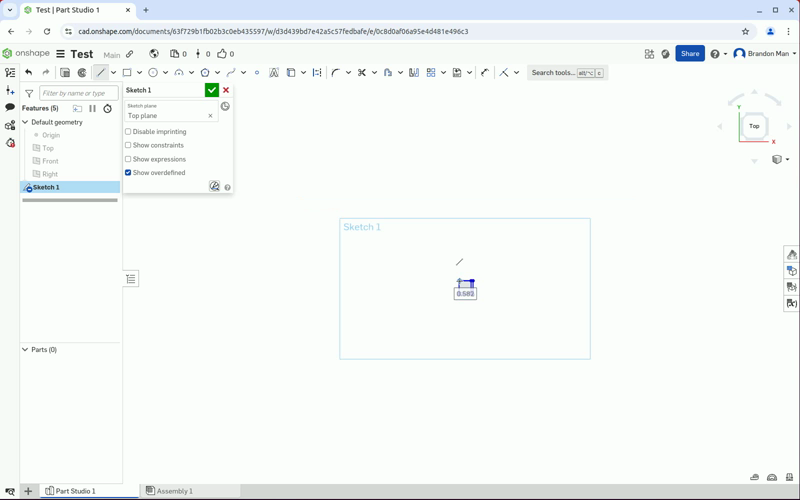
scroll(-6)
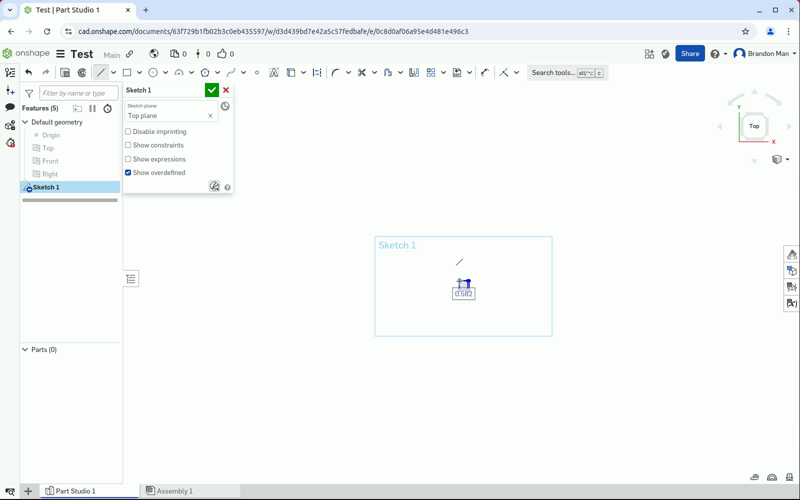
scroll(-6)
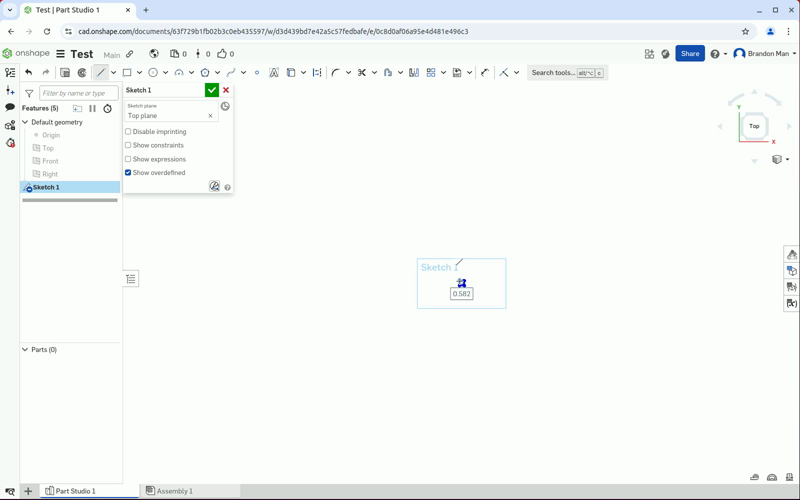
key_up(shift)
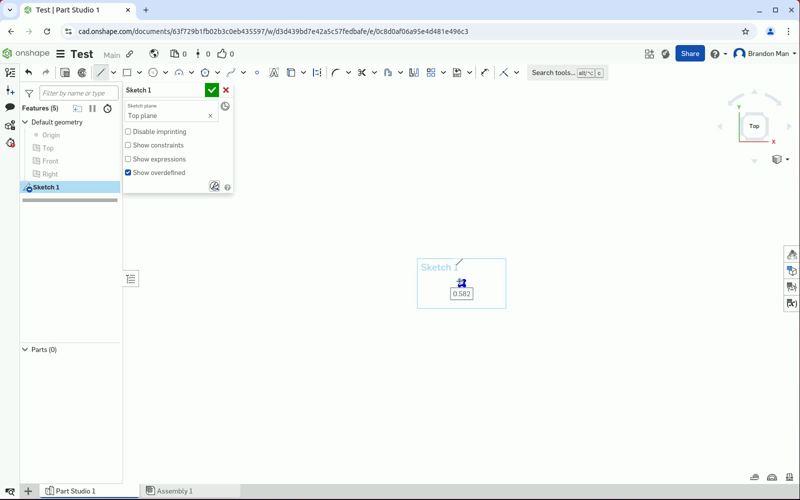
mouse_move(489, 280)
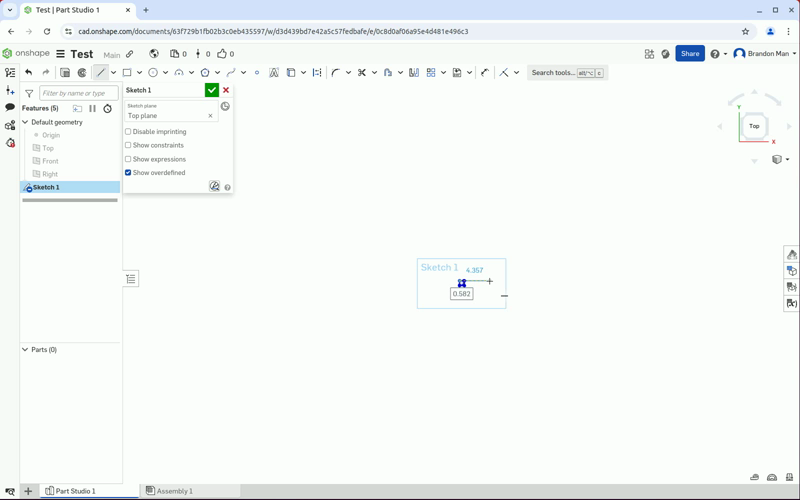
key_down(shift)
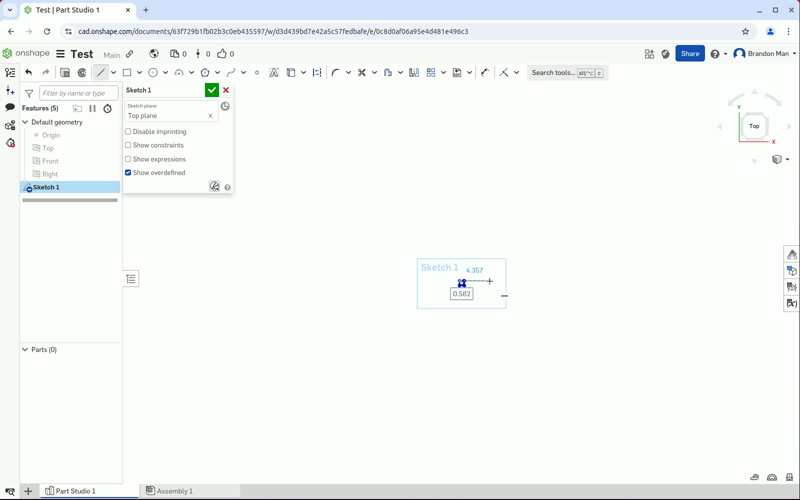
mouse_move(459, 283)
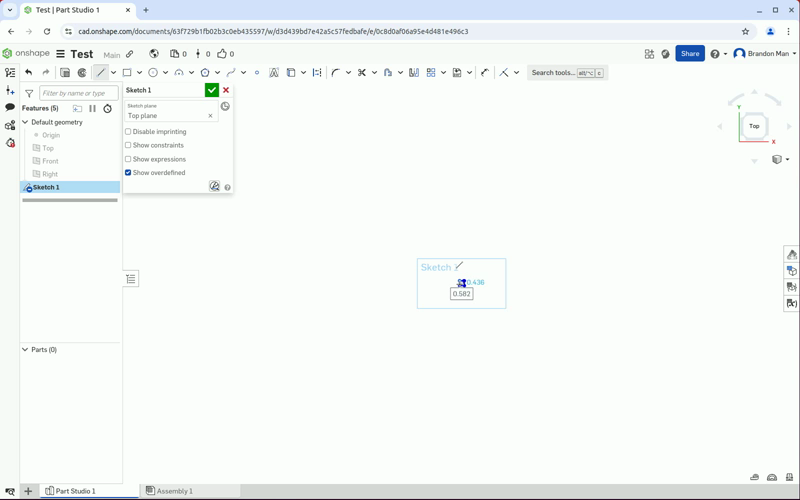
scroll(6)
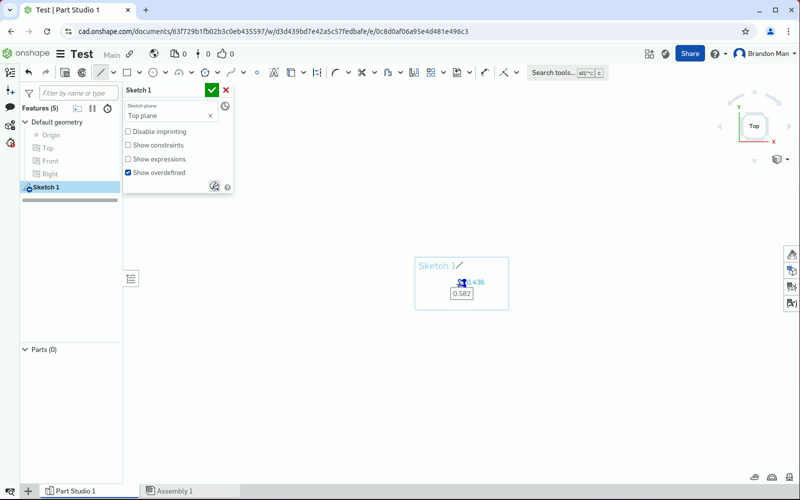
scroll(6)
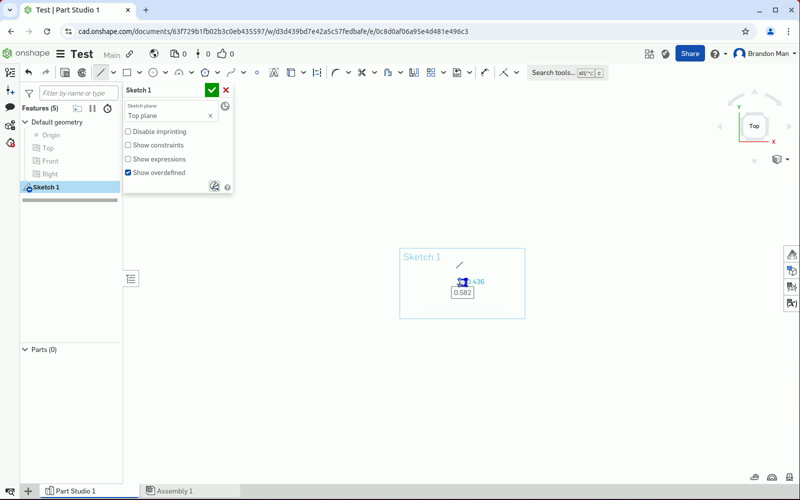
scroll(6)
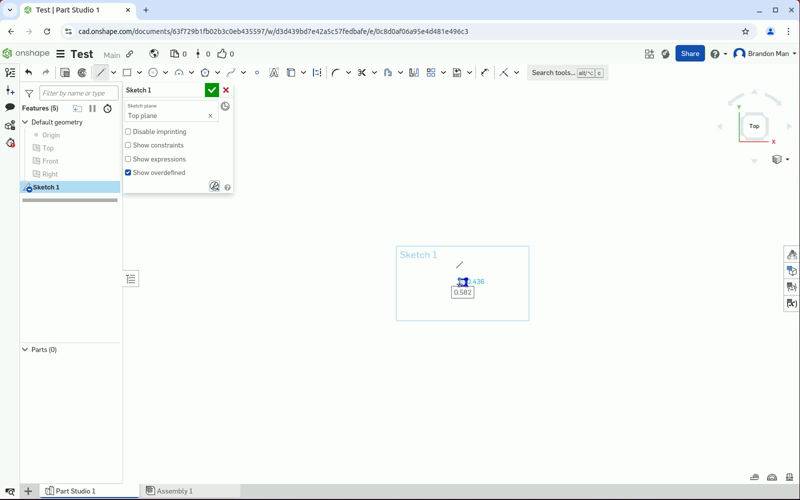
scroll(6)
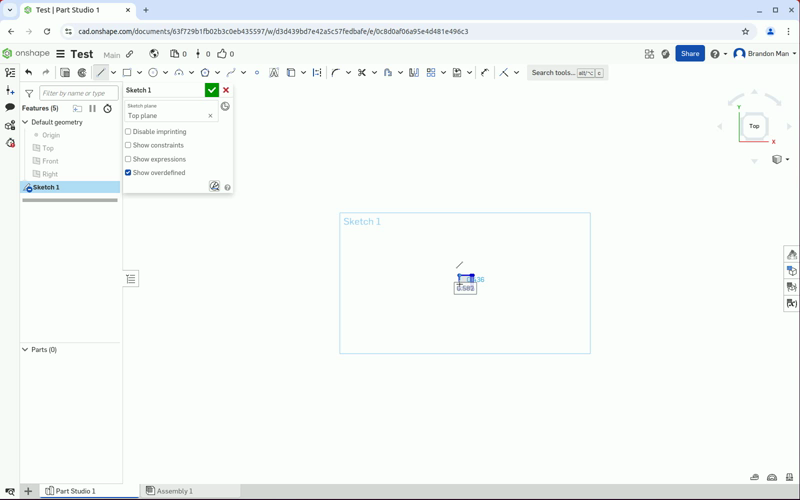
scroll(6)
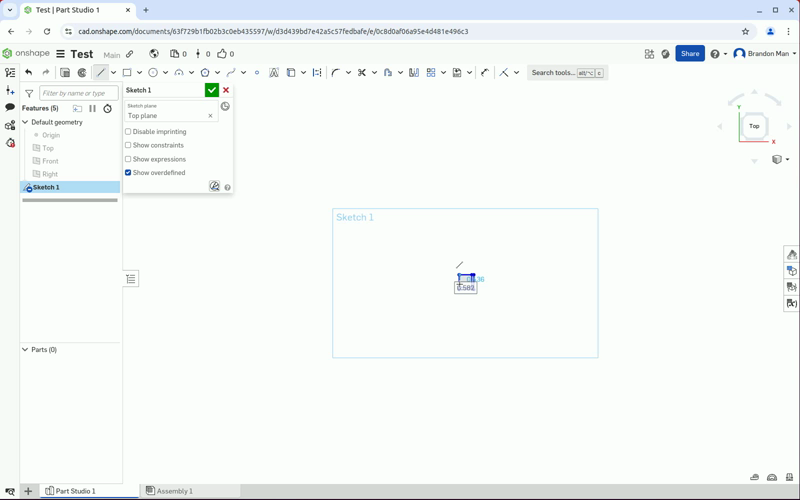
scroll(6)
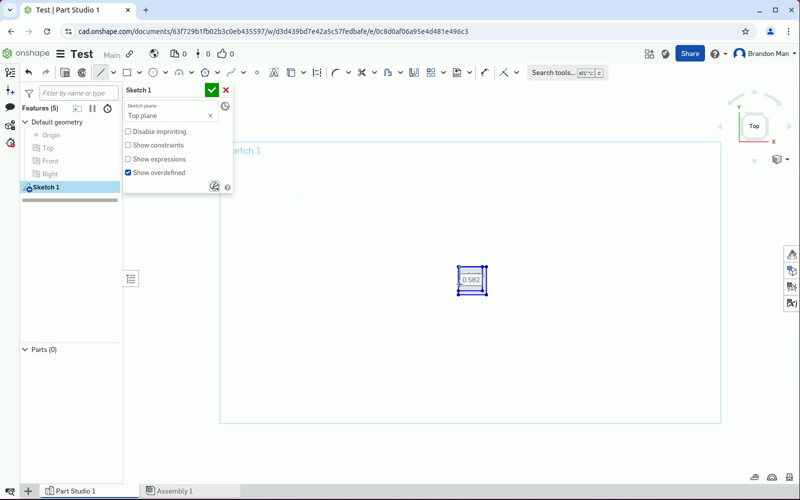
scroll(6)
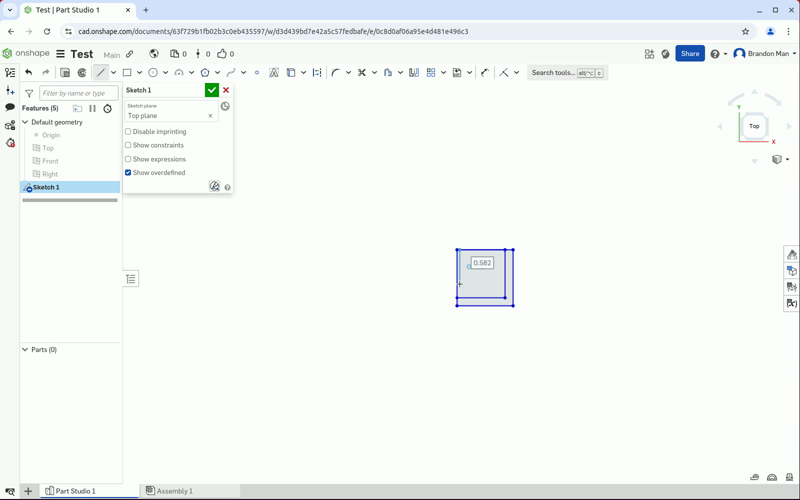
key_up(shift)
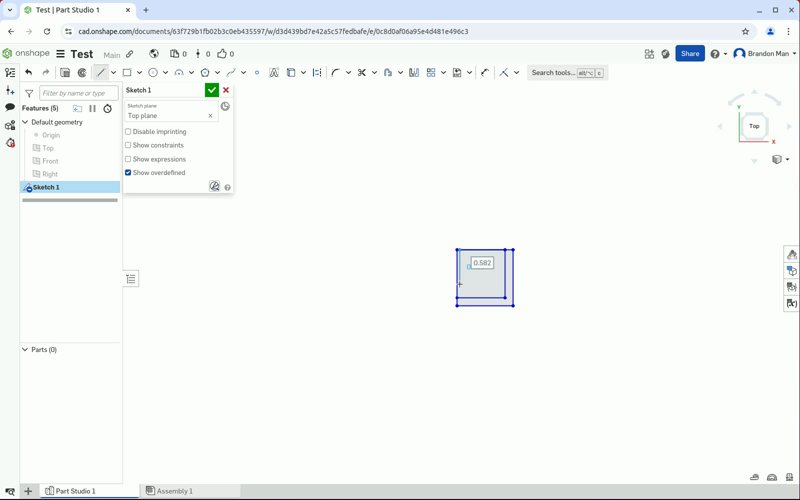
click(459, 283)
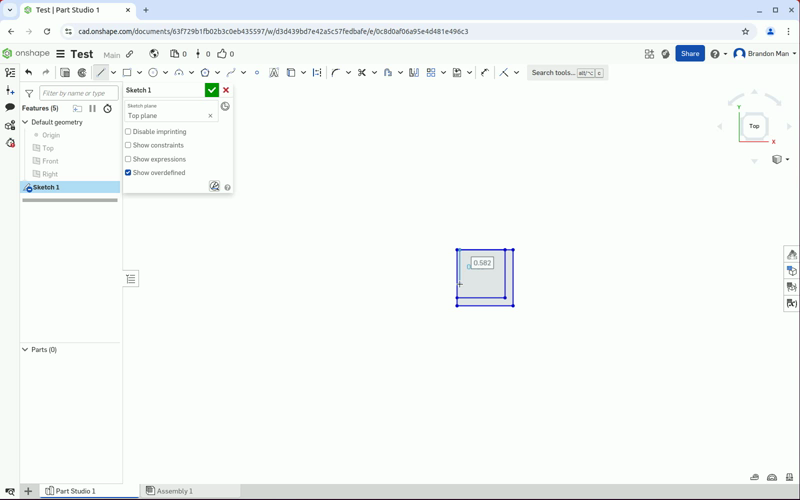
scroll(-6)
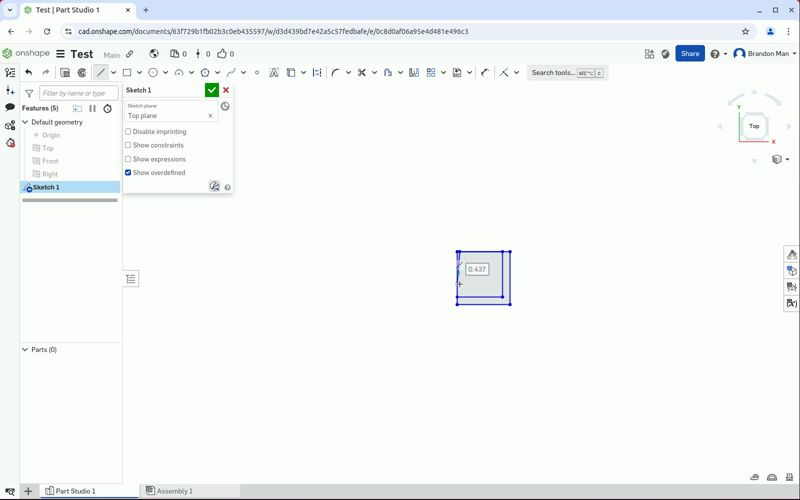
scroll(-6)
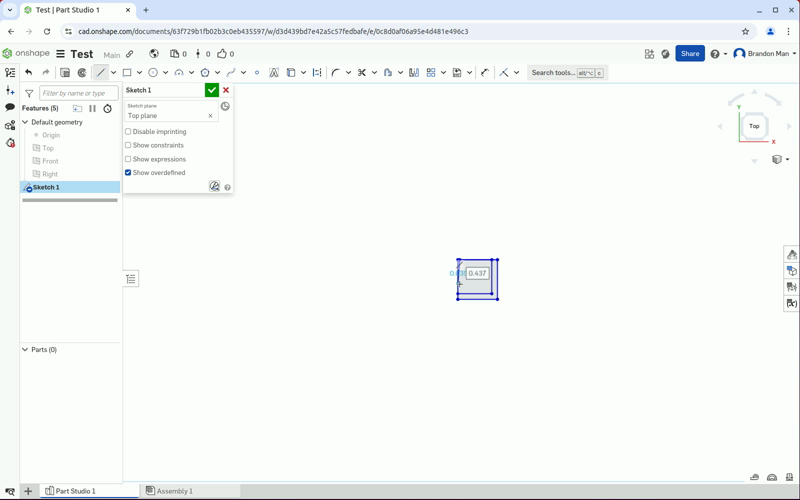
scroll(-6)
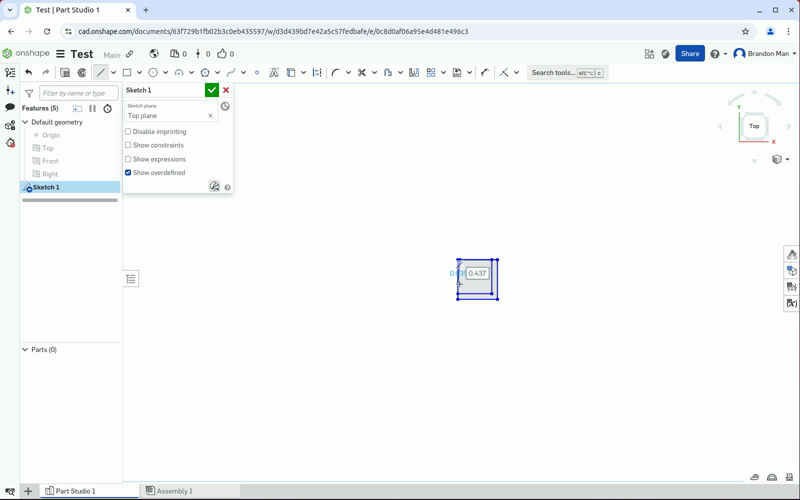
scroll(-6)
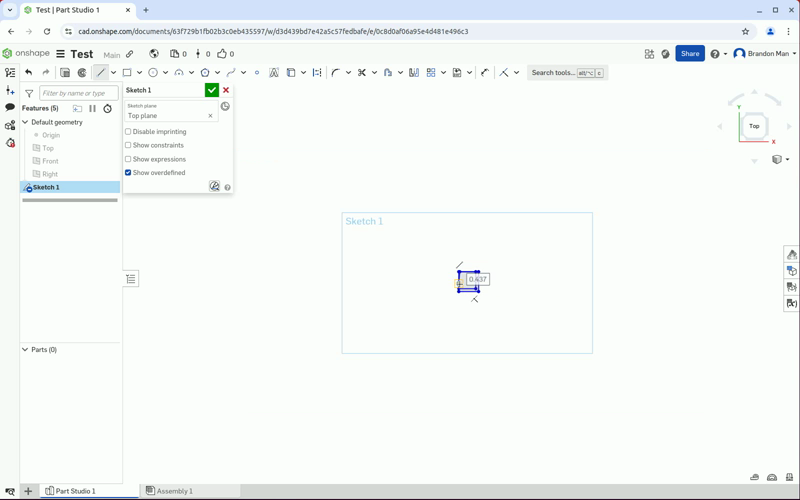
scroll(-6)
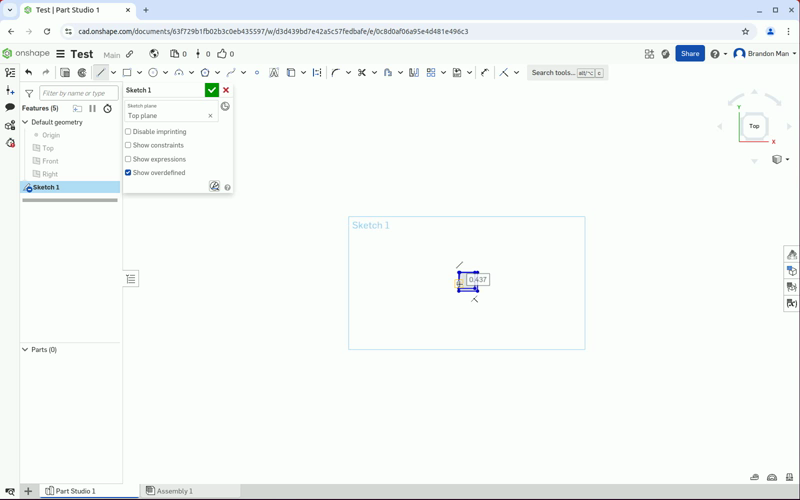
scroll(-6)
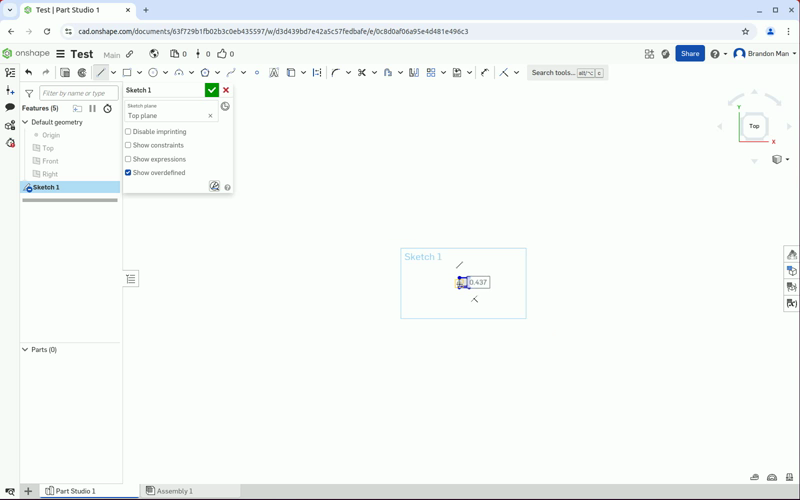
scroll(-6)
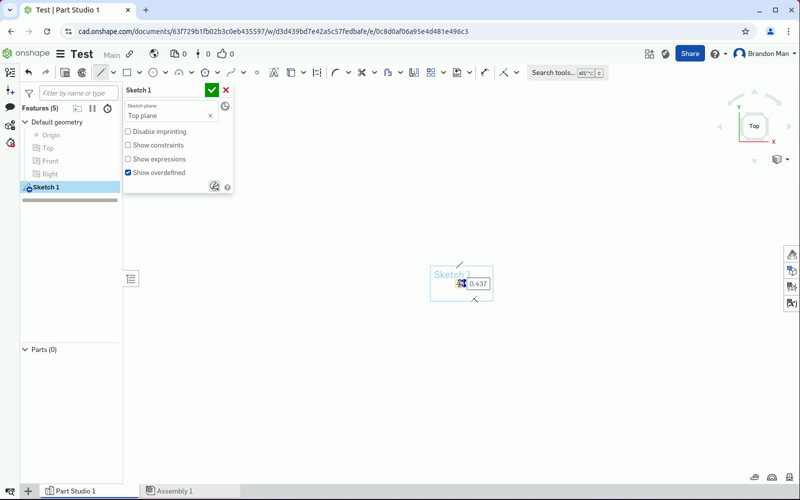
key(esc)
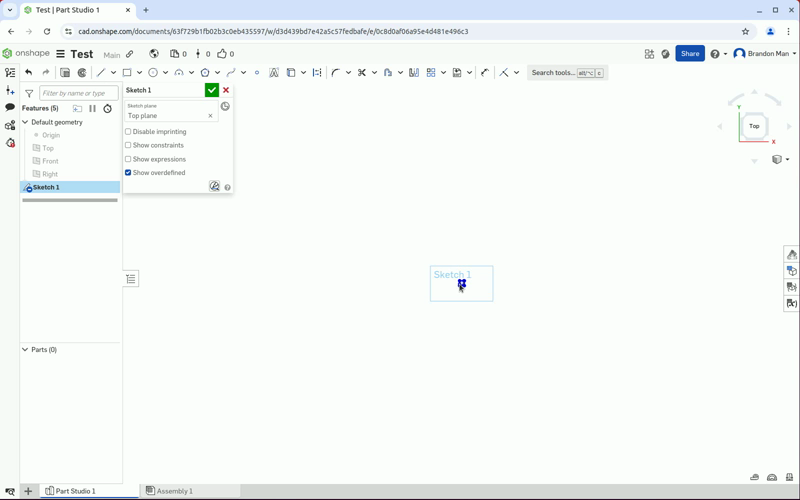
mouse_move(463, 283)
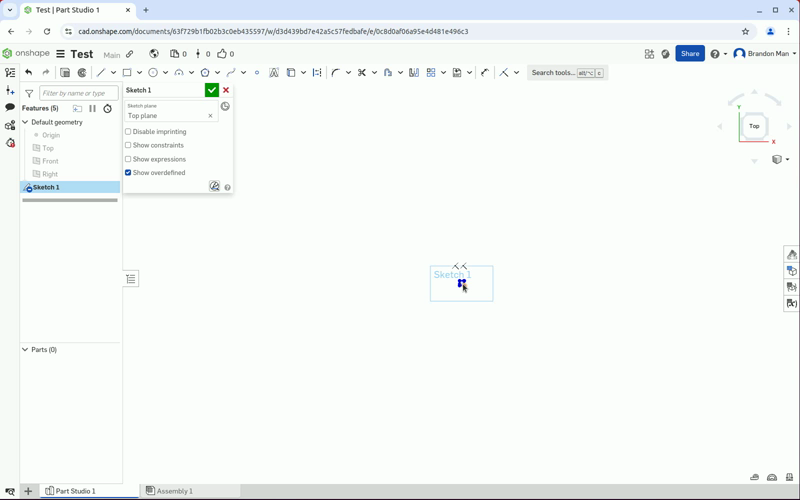
scroll(6)
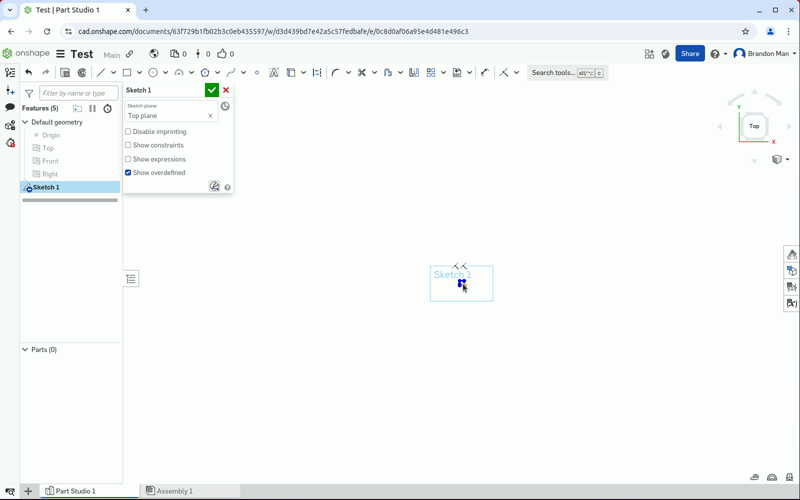
scroll(6)
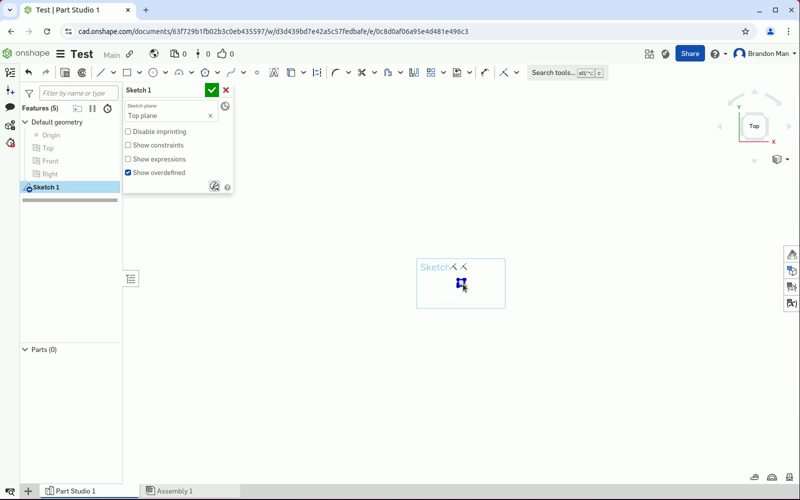
scroll(6)
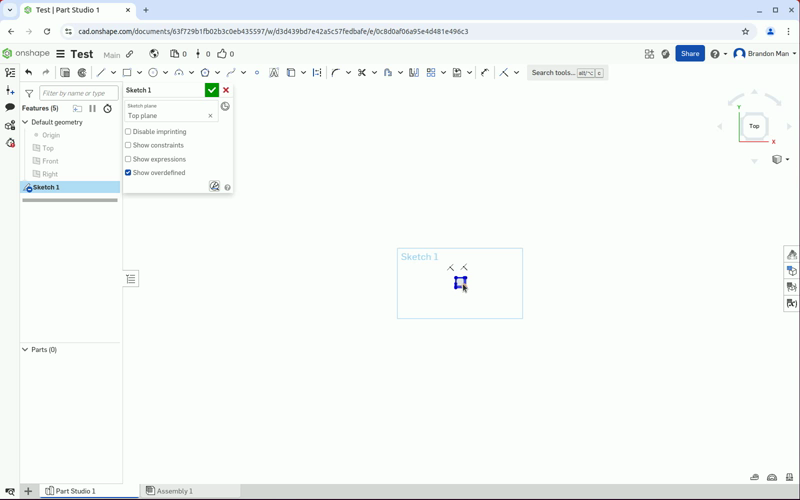
scroll(6)
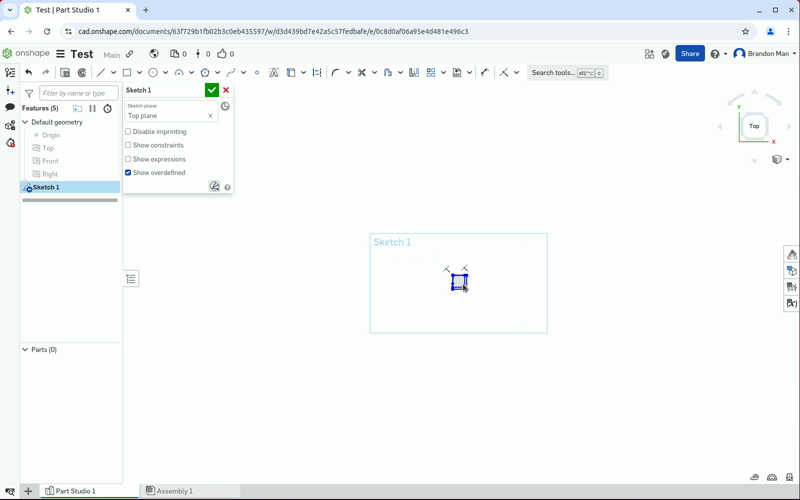
scroll(6)
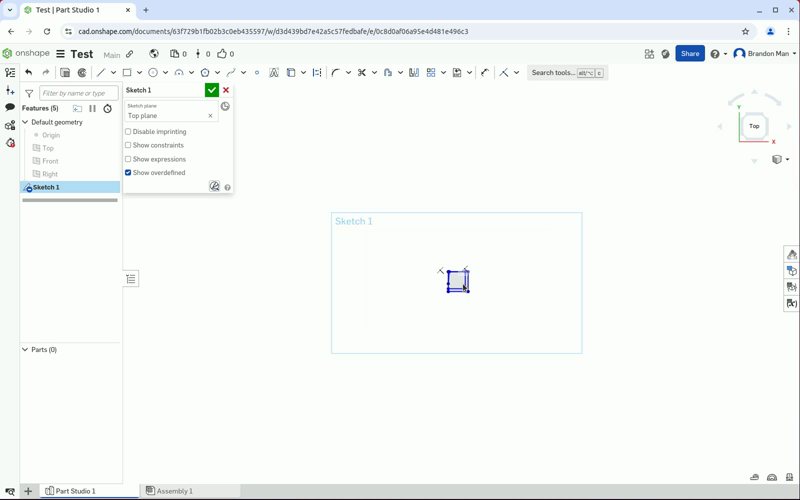
scroll(6)
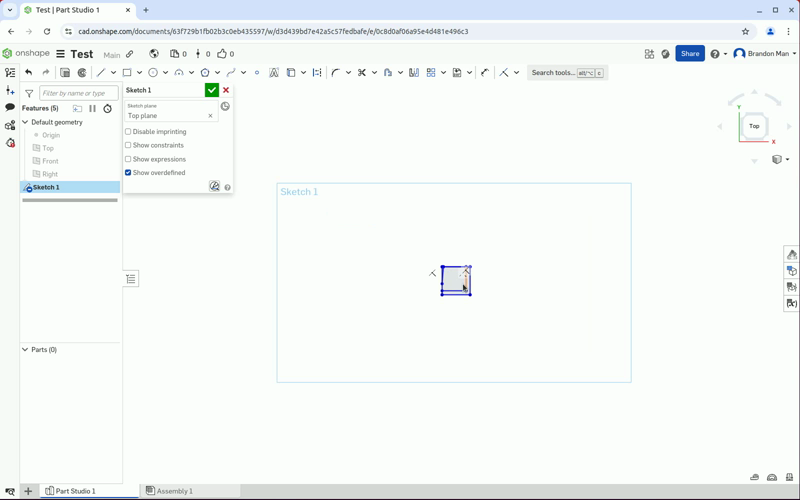
scroll(6)
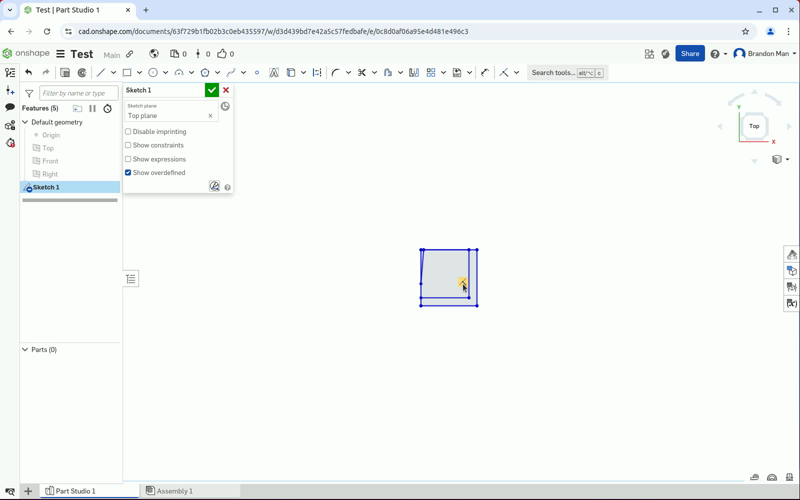
click(463, 283)
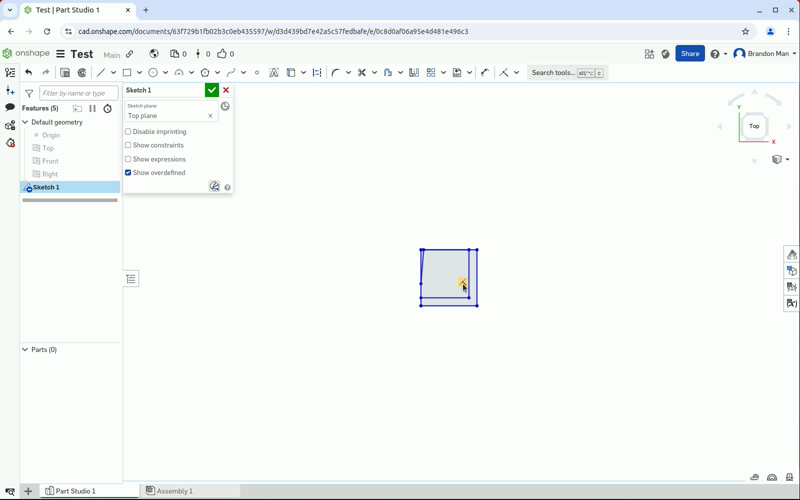
scroll(-6)
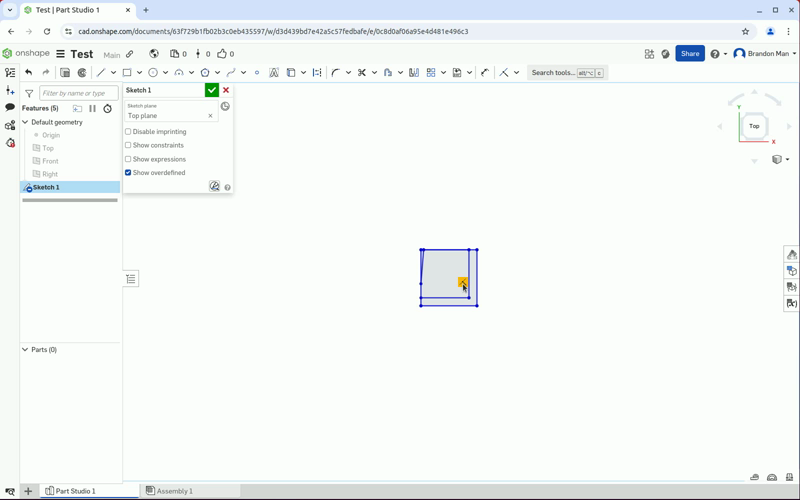
scroll(-6)
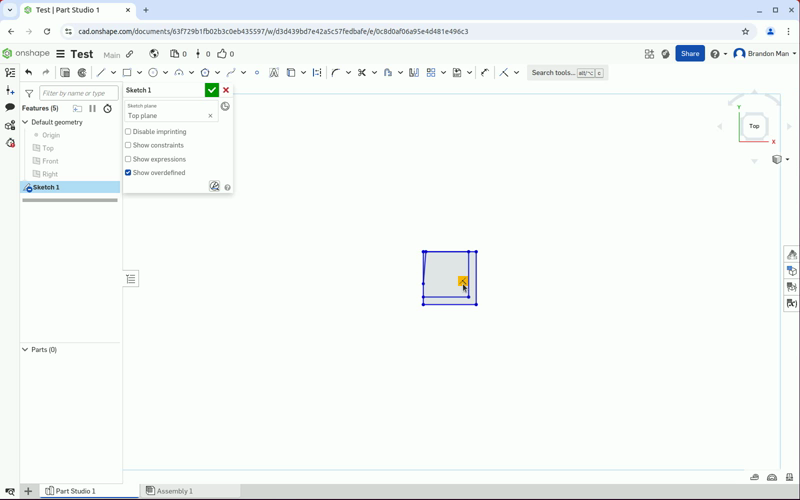
scroll(-6)
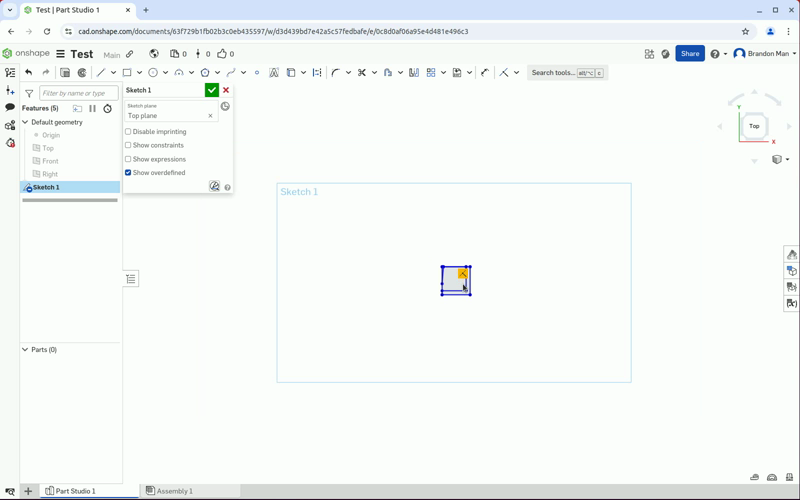
scroll(-6)
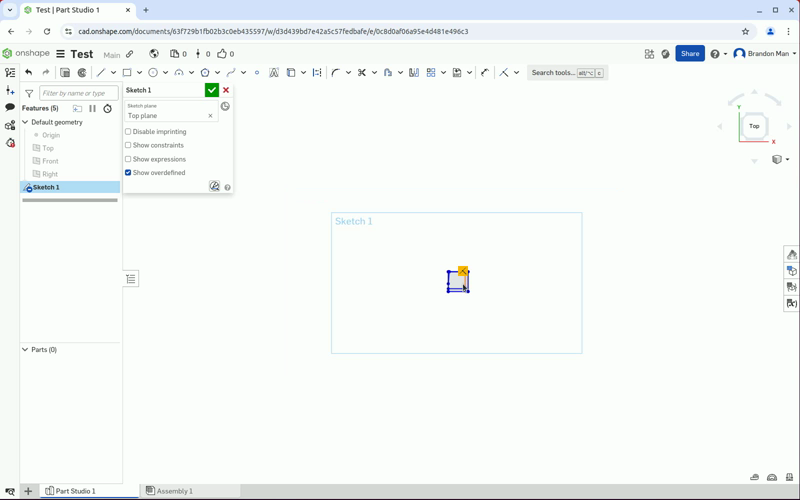
scroll(-6)
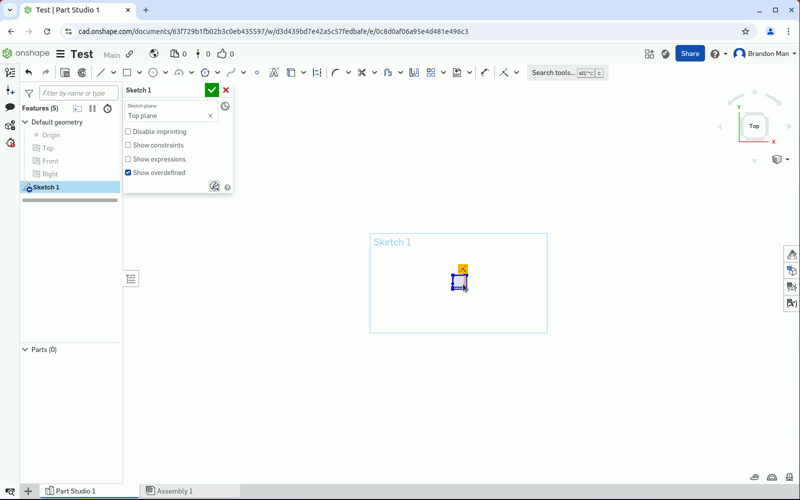
scroll(-6)
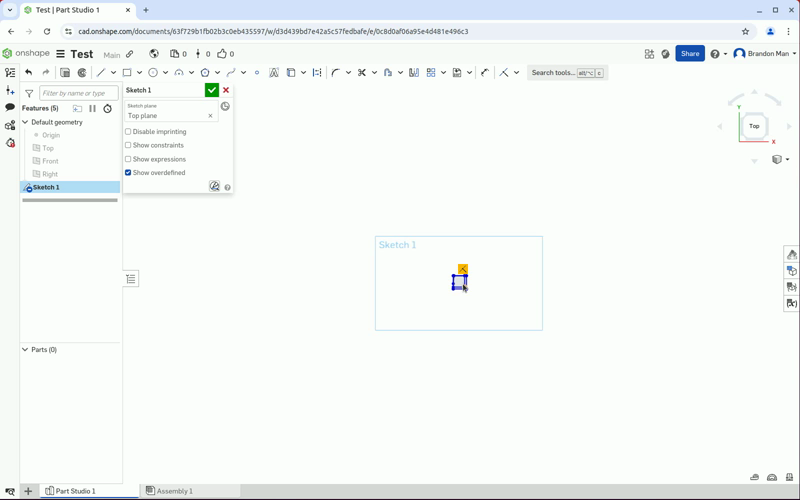
scroll(-6)
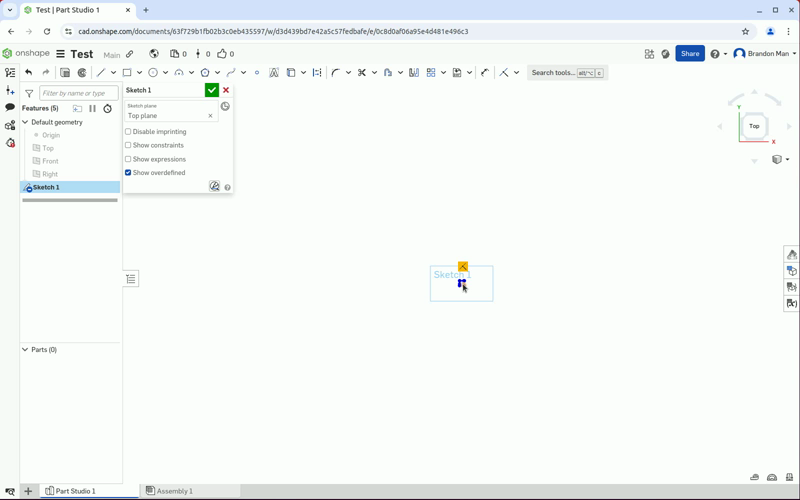
mouse_move(73, 352)
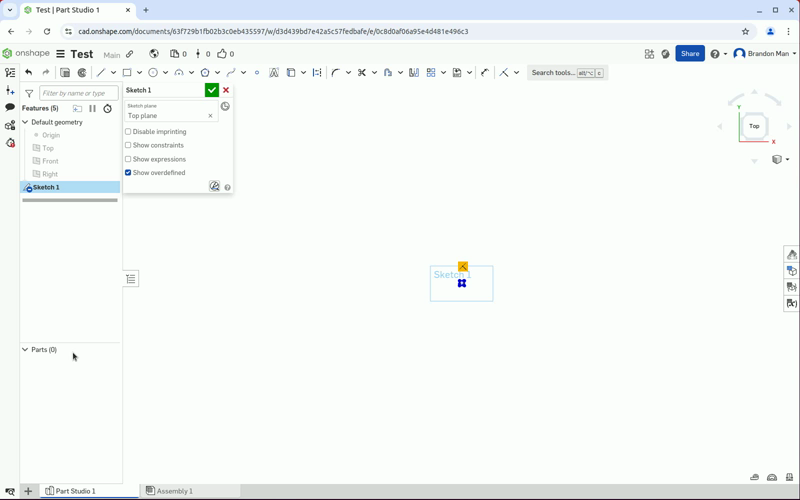
key(shift+y)
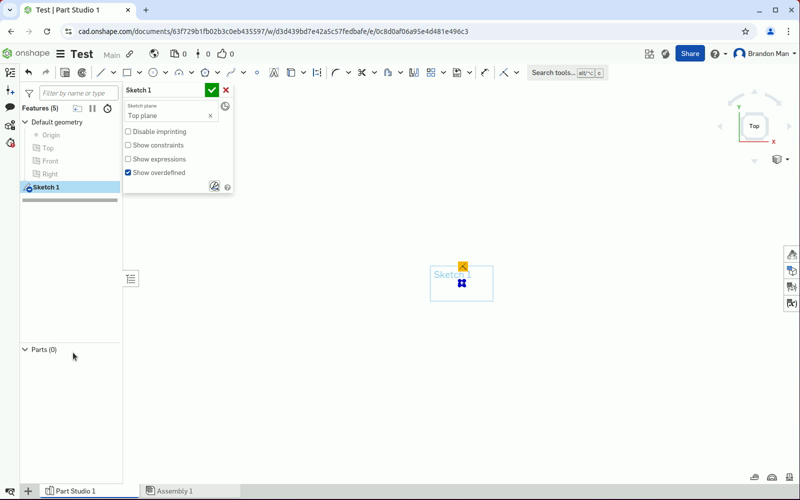
key(shift+e)
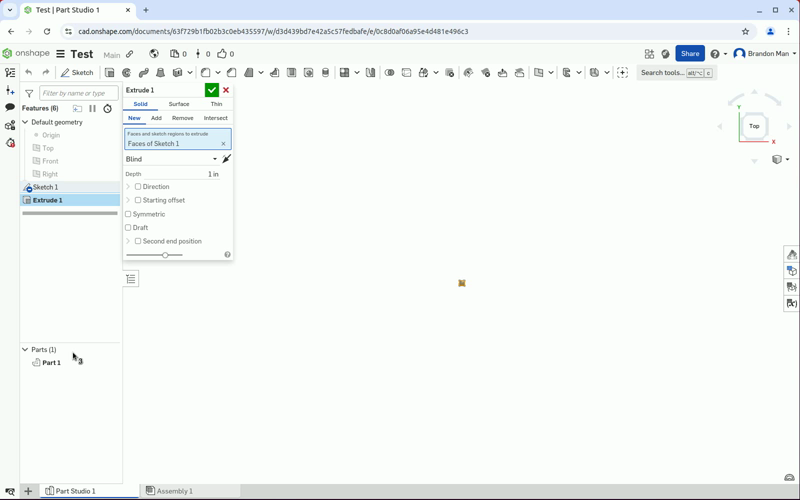
mouse_move(143, 106)
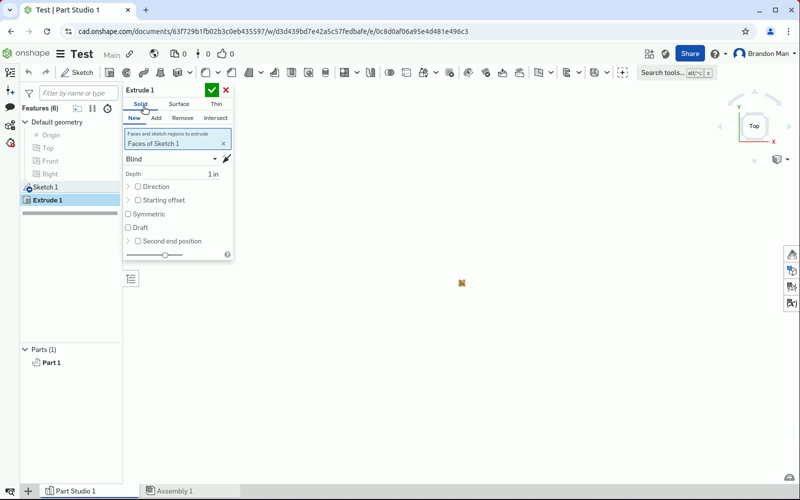
click(143, 106)
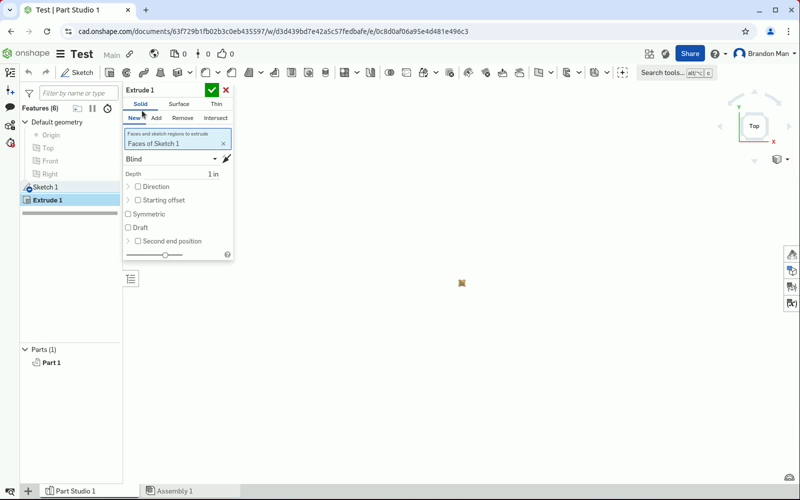
mouse_move(137, 120)
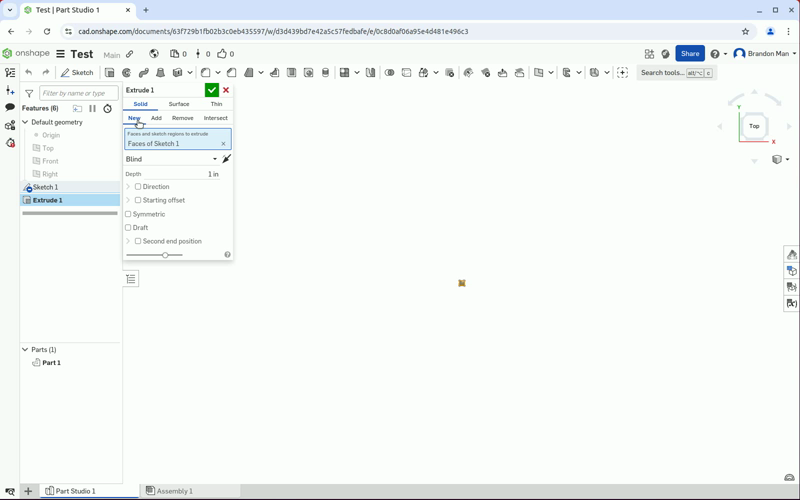
click(137, 120)
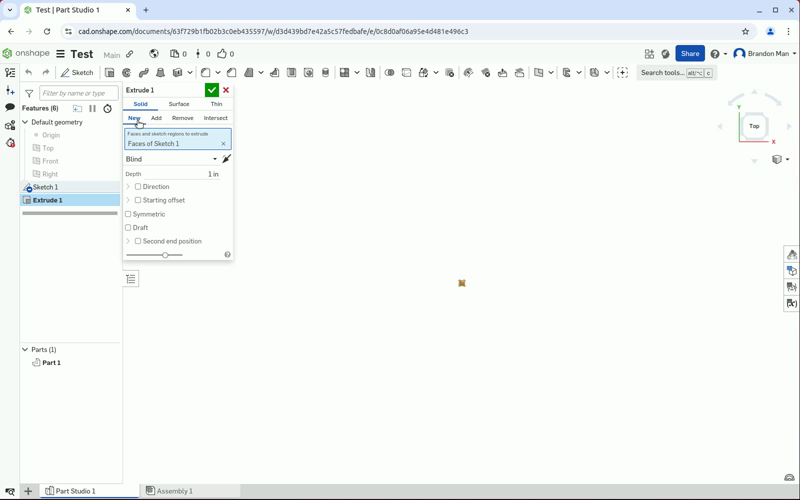
key(tab, 4)
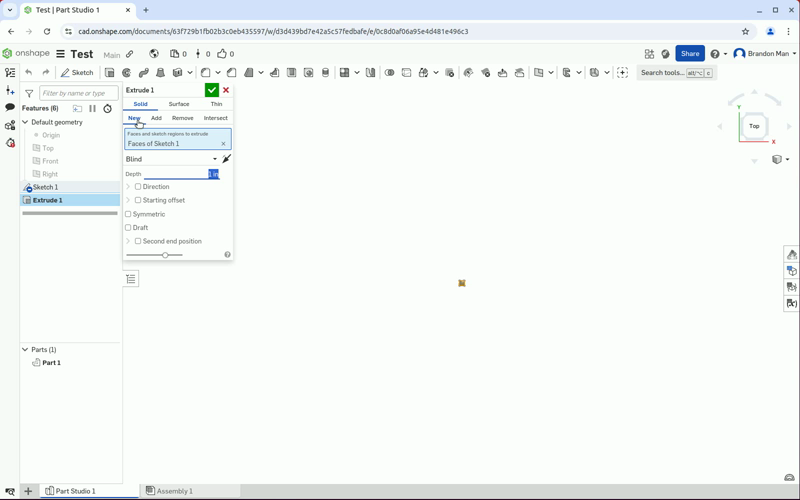
text(17.813)
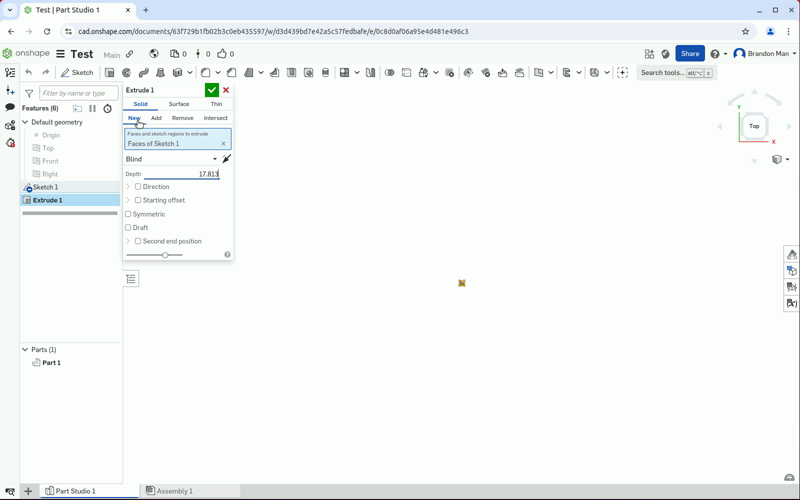
key(enter)
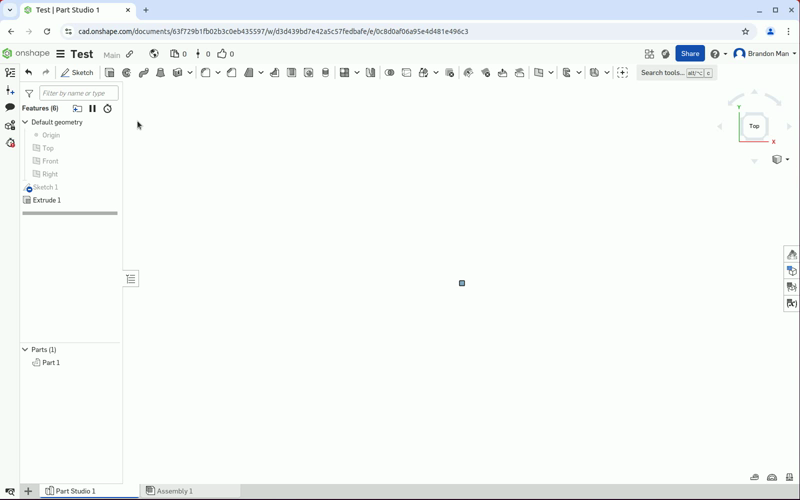
key(shift+h)
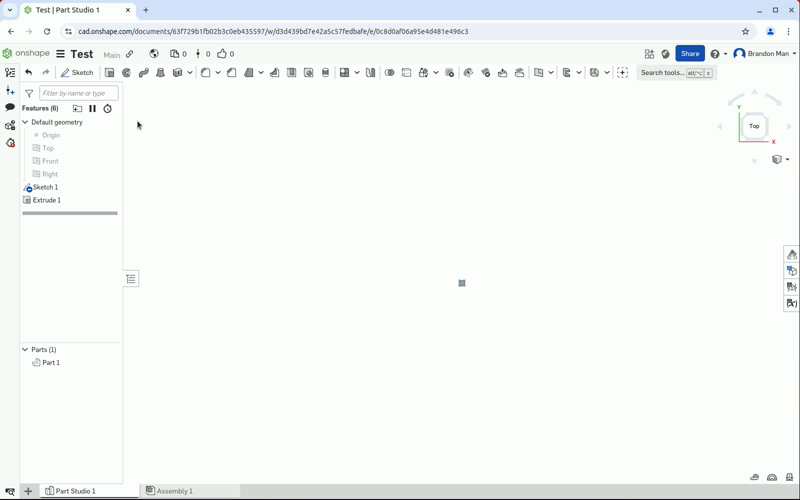
key(shift+h)
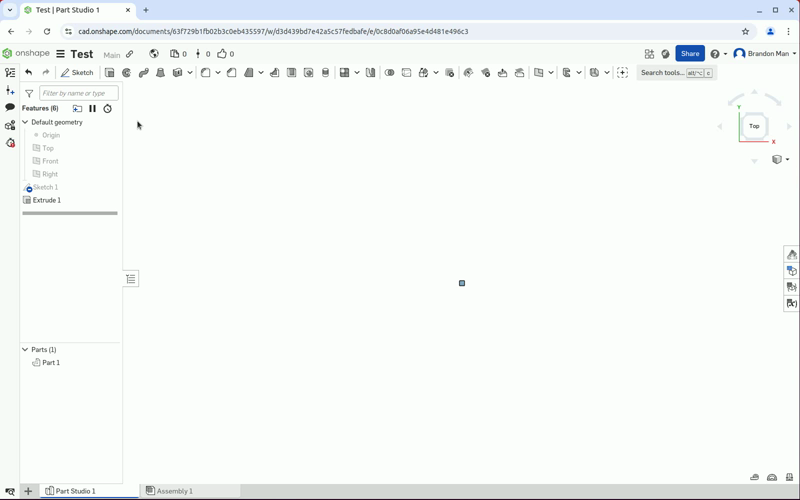
mouse_move(73, 189)
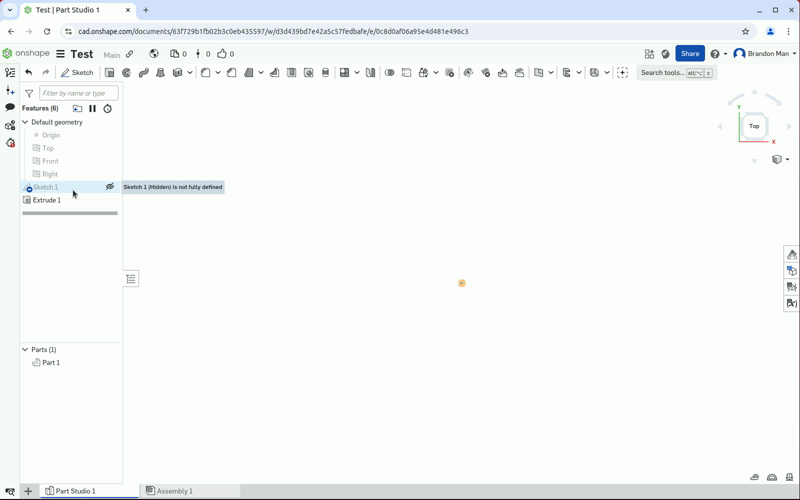
click(73, 189)
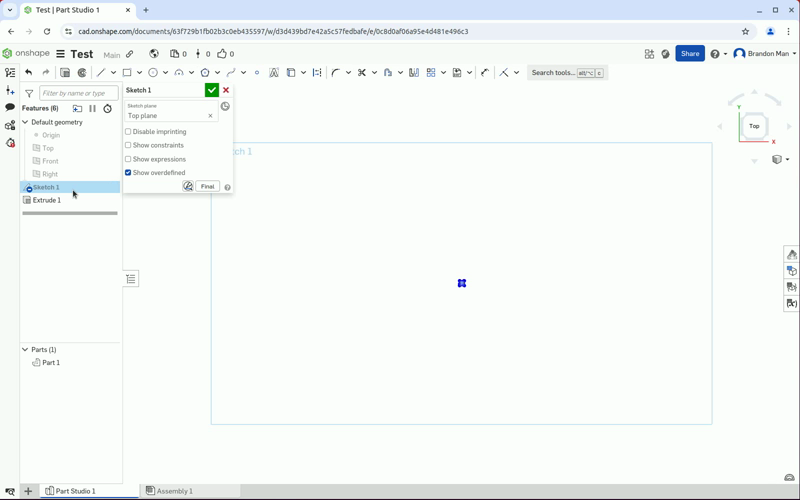
mouse_move(229, 92)
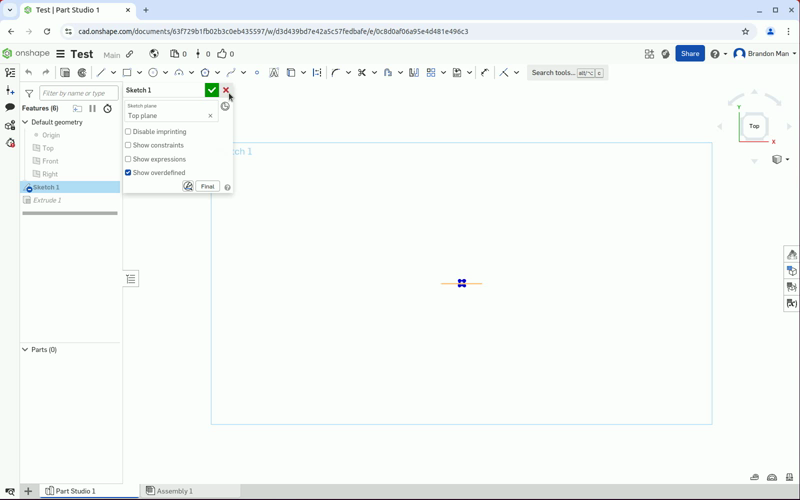
click(229, 92)
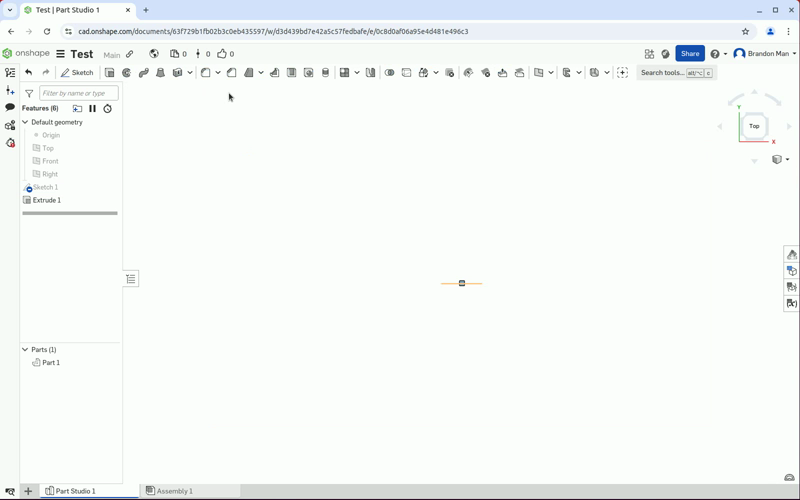
mouse_move(73, 352)
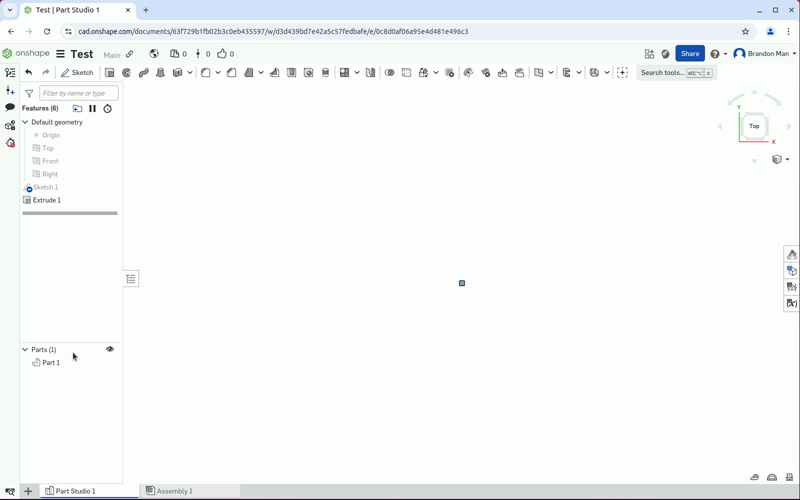
key(y)
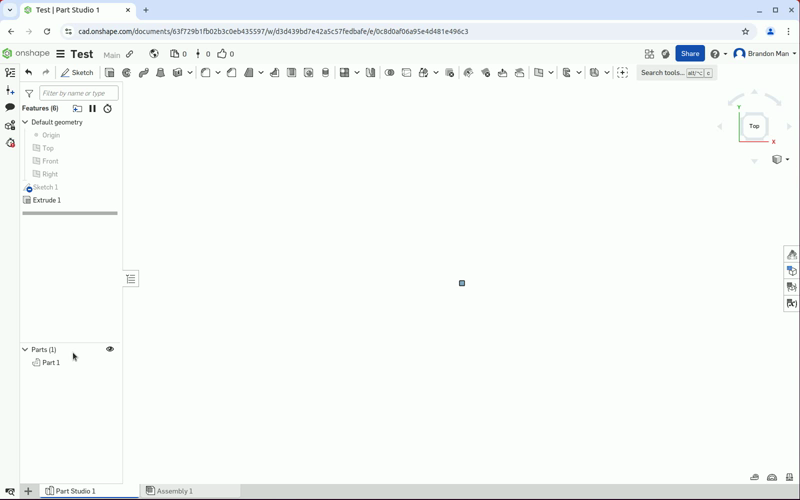
key(shift+p)
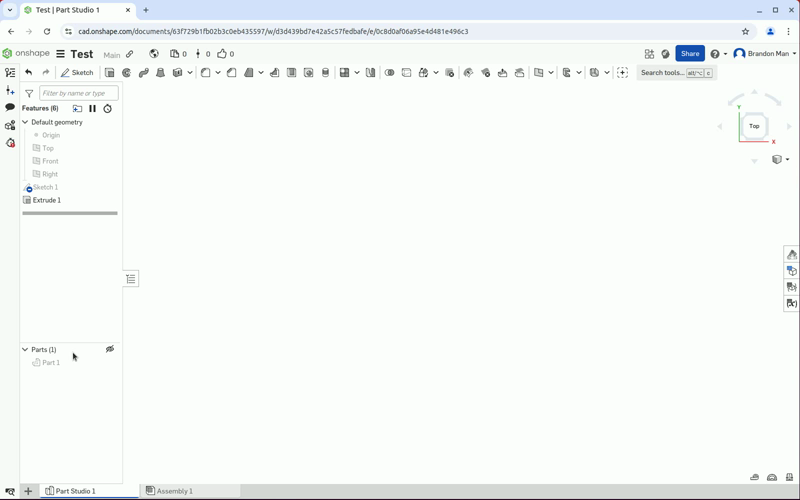
key(space)
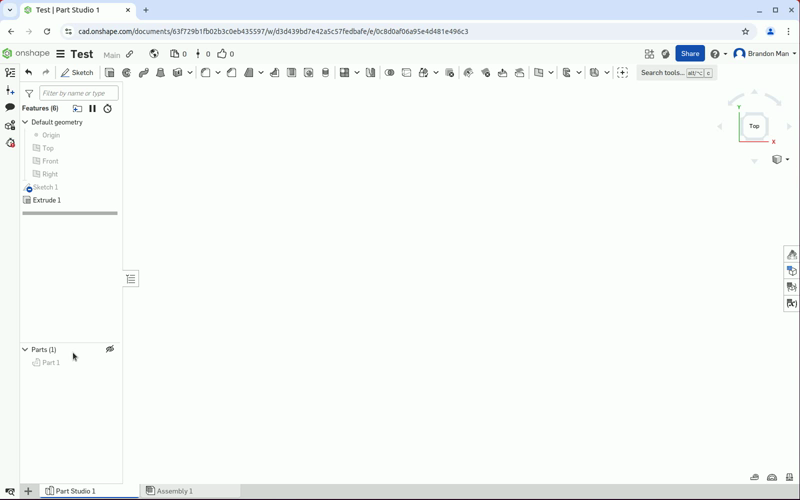
key_down(shift)
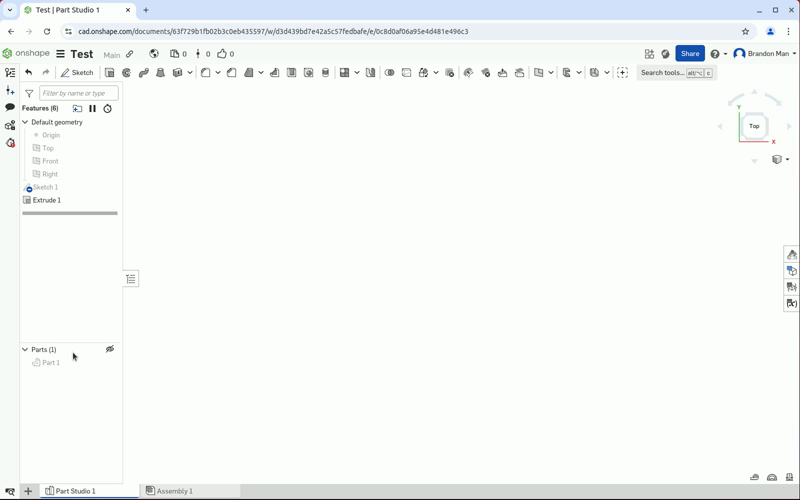
key(up)
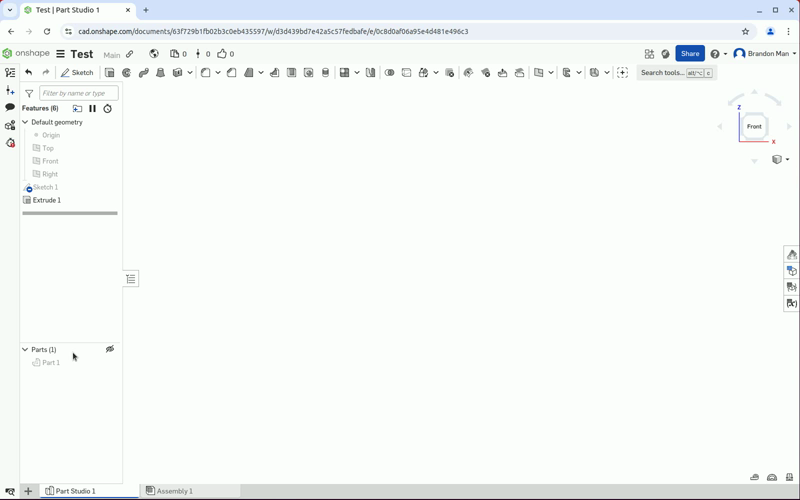
key_up(shift)
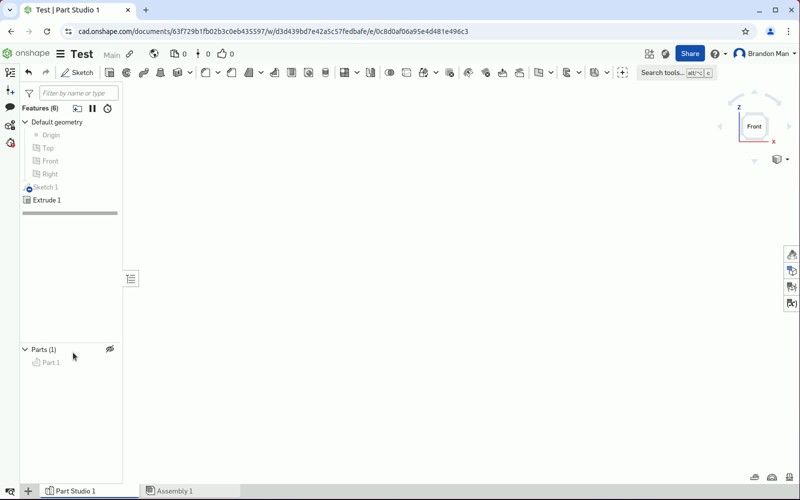
key(space)
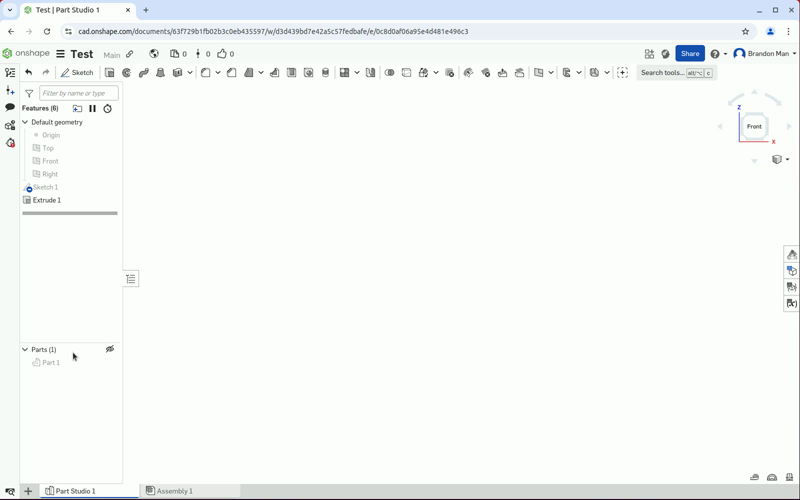
key_down(shift)
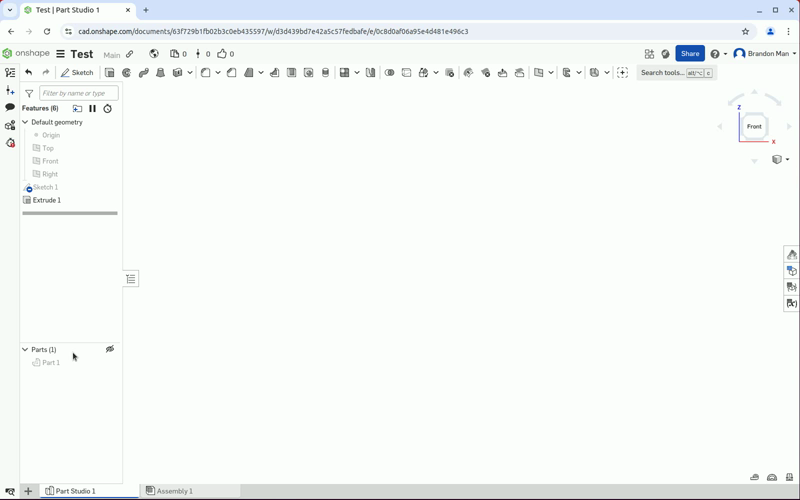
key(left)
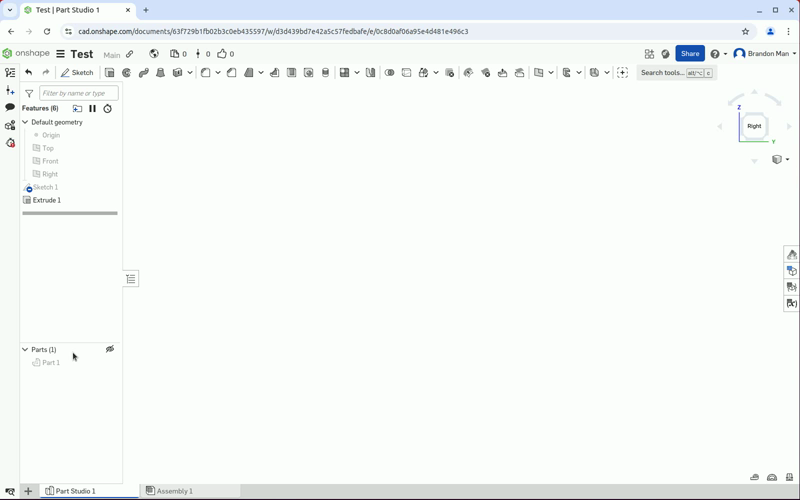
key_up(shift)
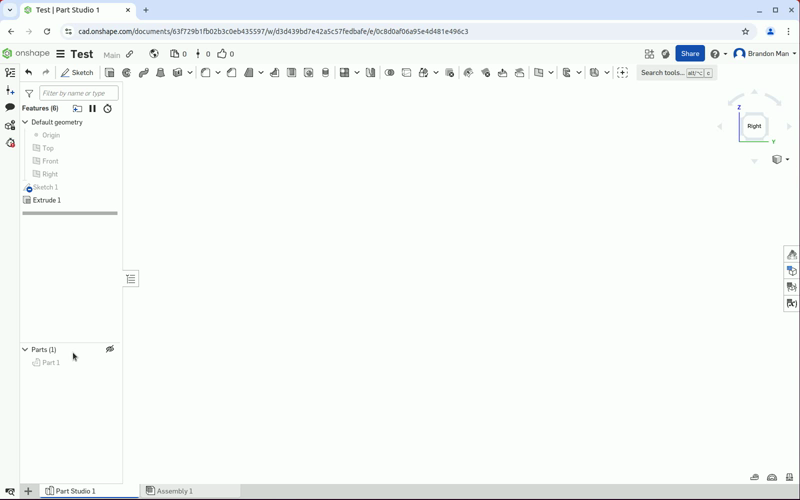
mouse_move(73, 352)
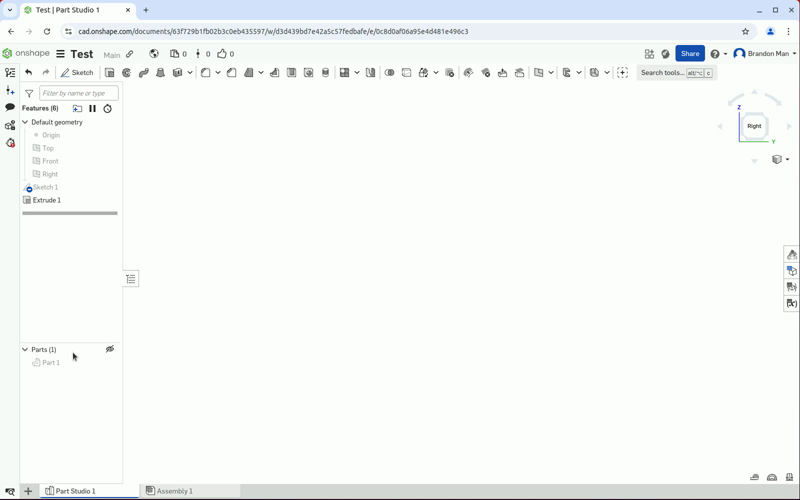
key(shift+y)
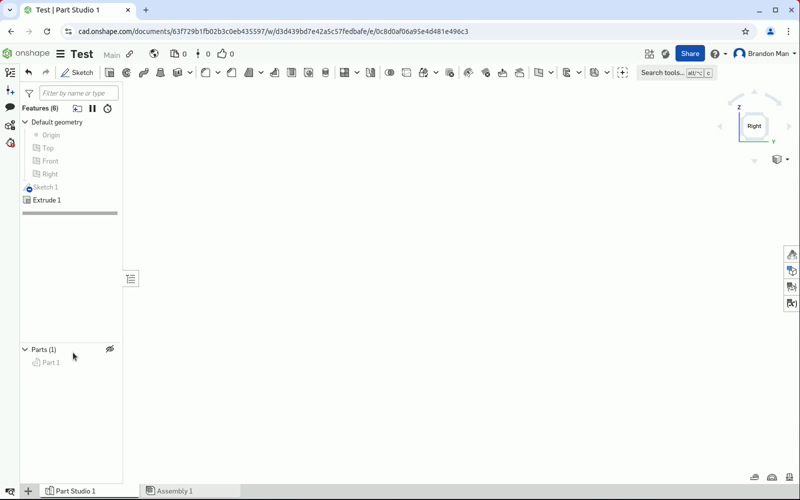
key(shift+s)
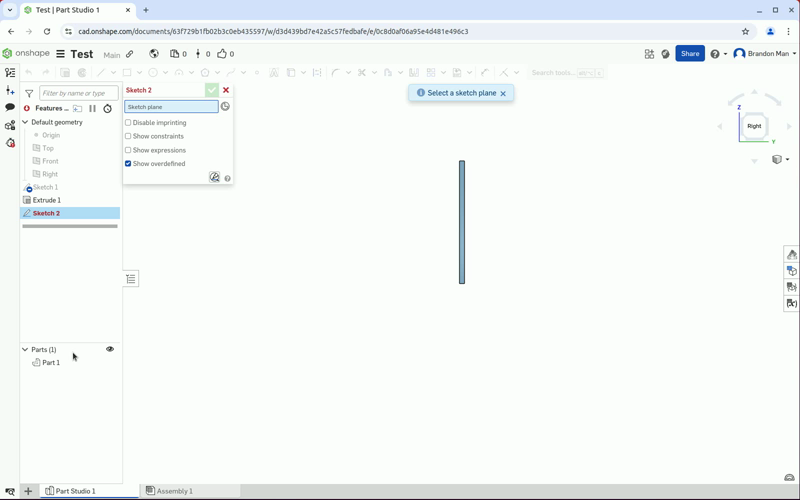
mouse_move(73, 176)
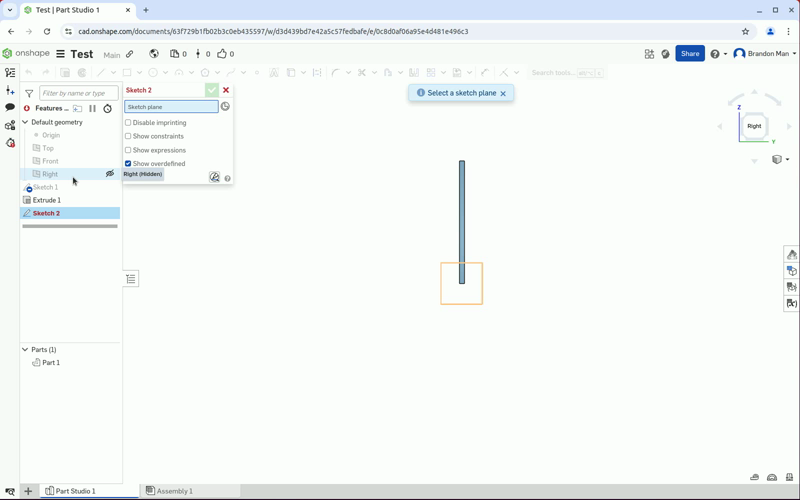
click(73, 176)
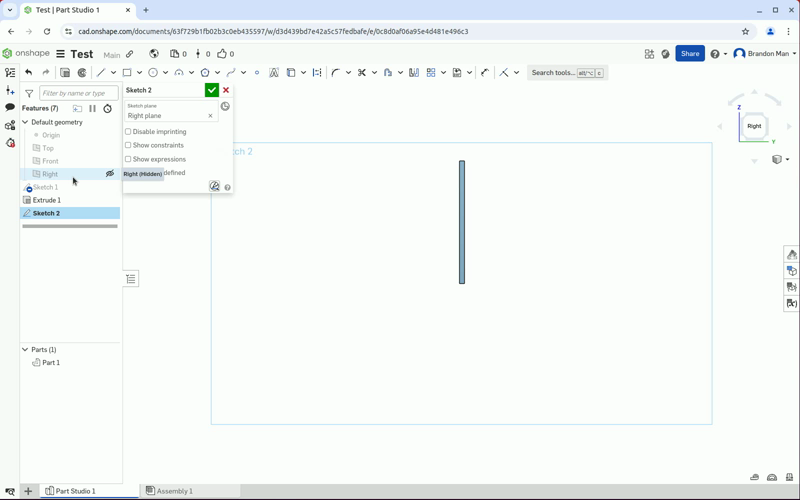
mouse_move(73, 352)
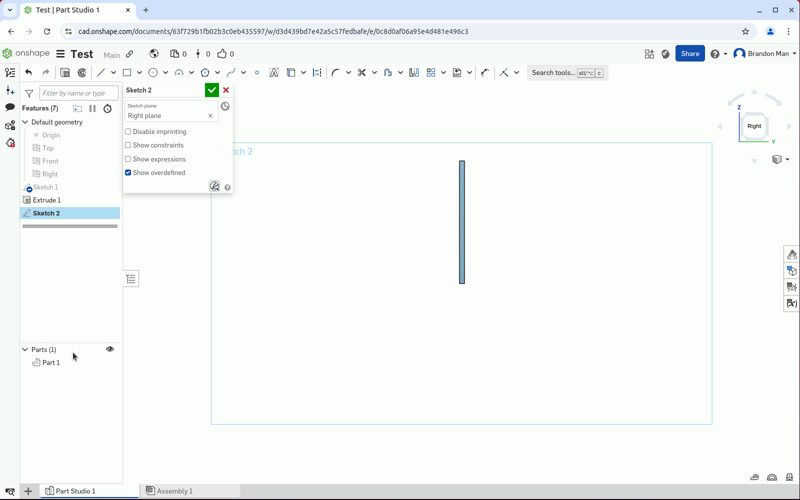
key(y)
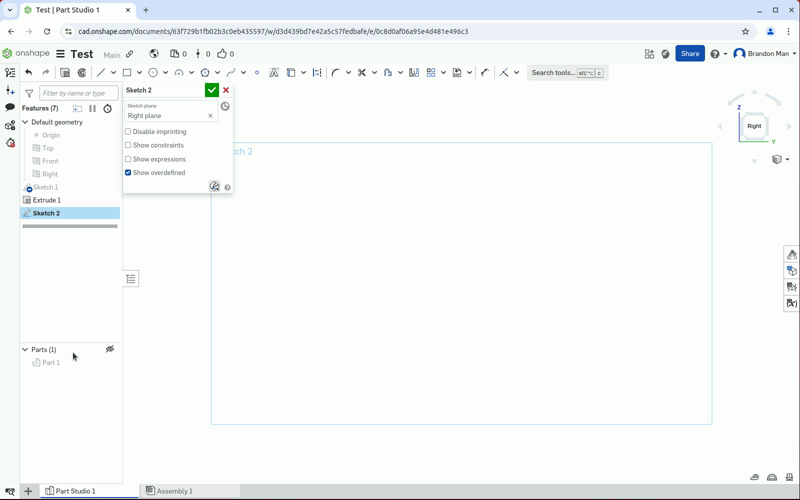
key(l)
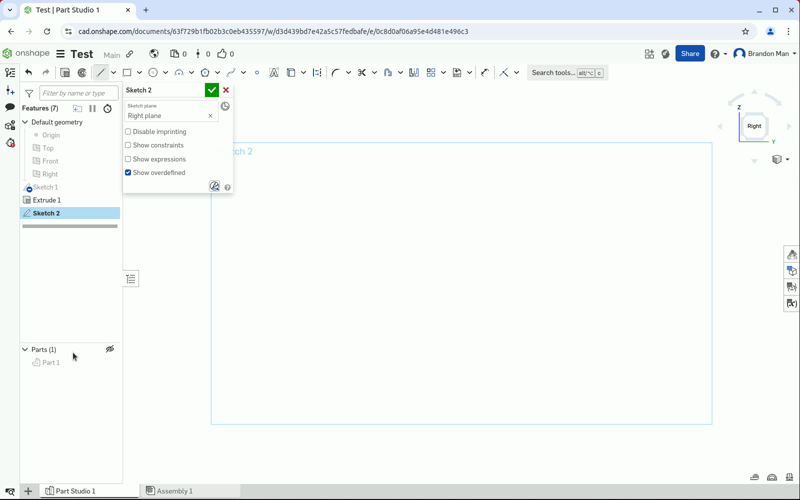
key_down(shift)
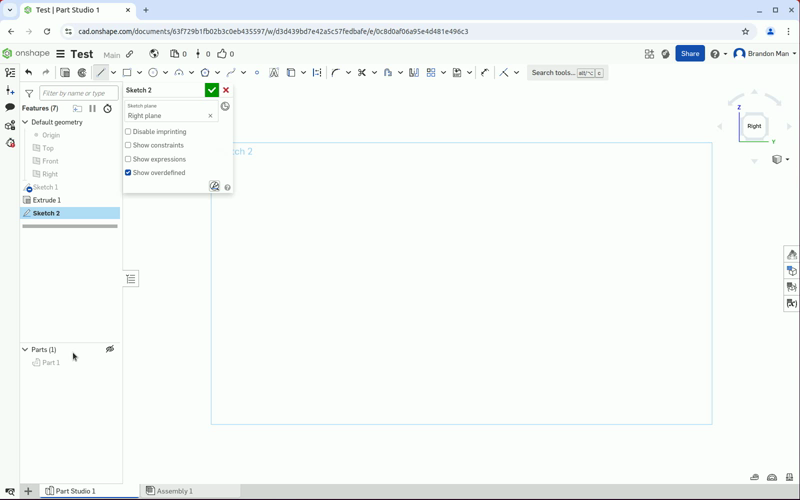
mouse_move(477, 259)
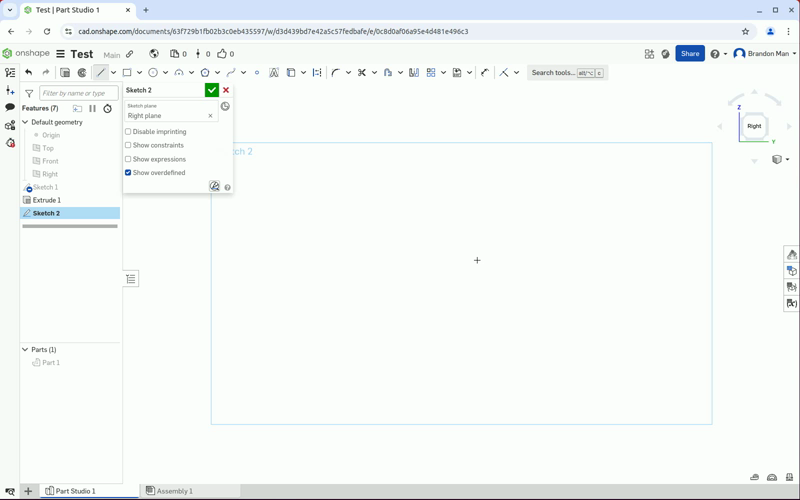
click(477, 259)
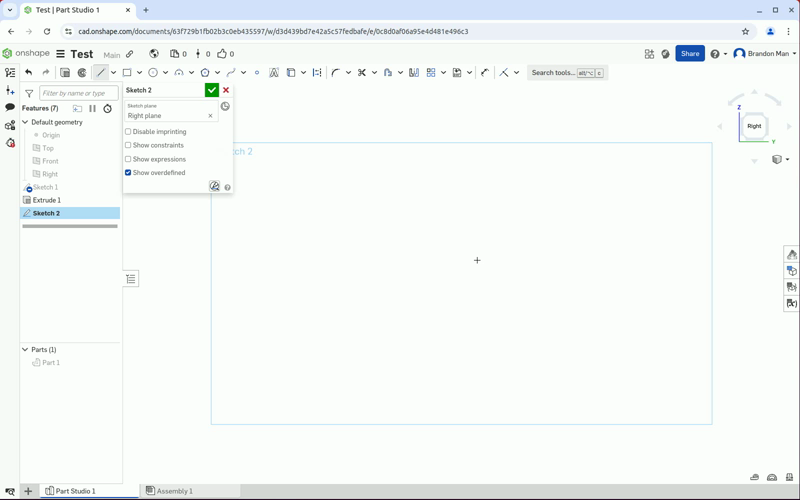
key_up(shift)
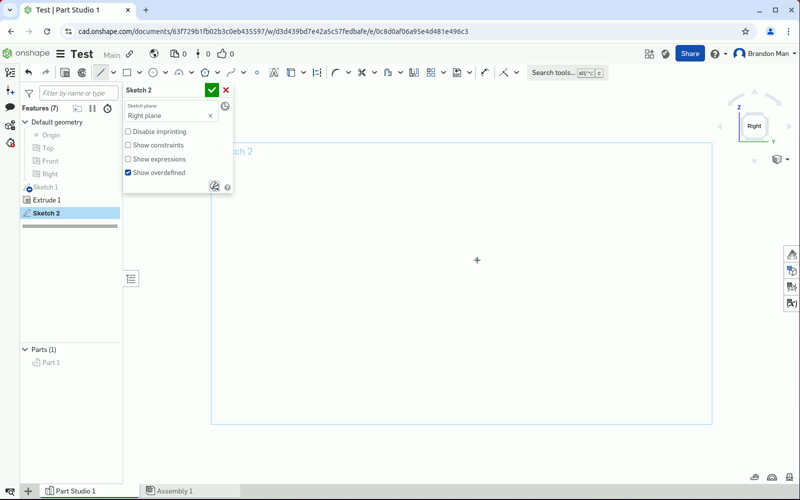
key_down(shift)
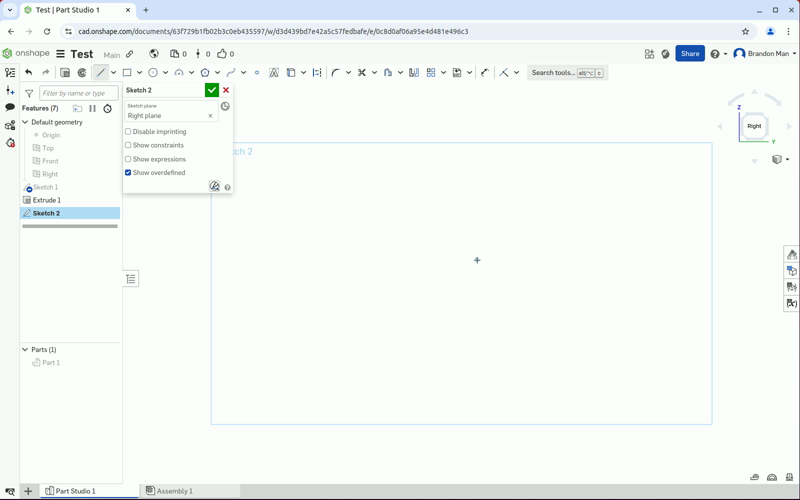
mouse_move(507, 259)
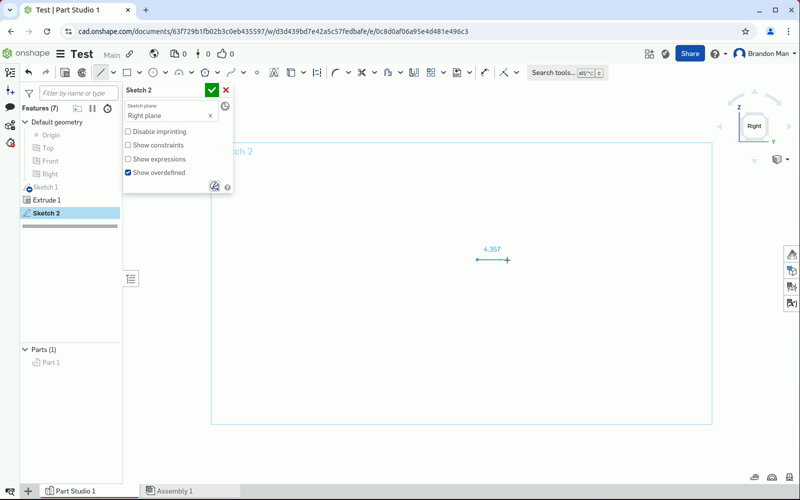
mouse_move(480, 259)
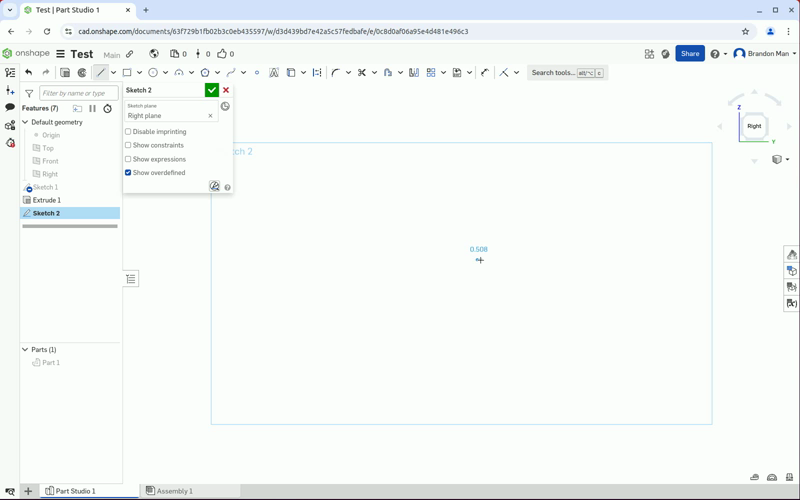
scroll(6)
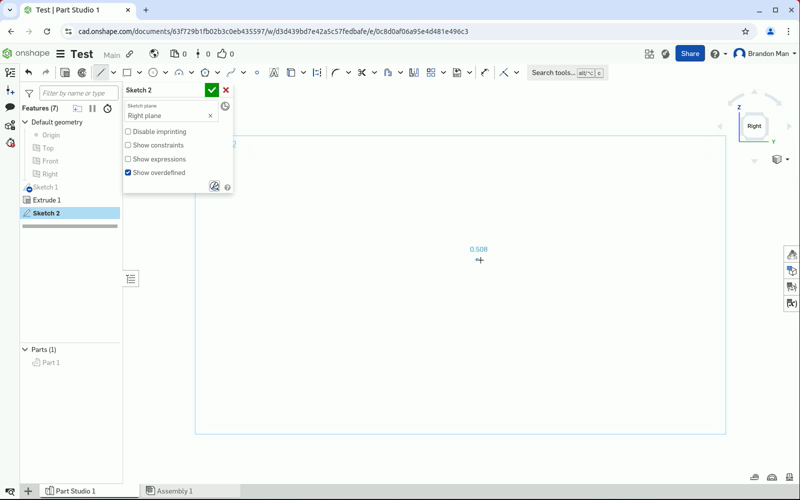
scroll(6)
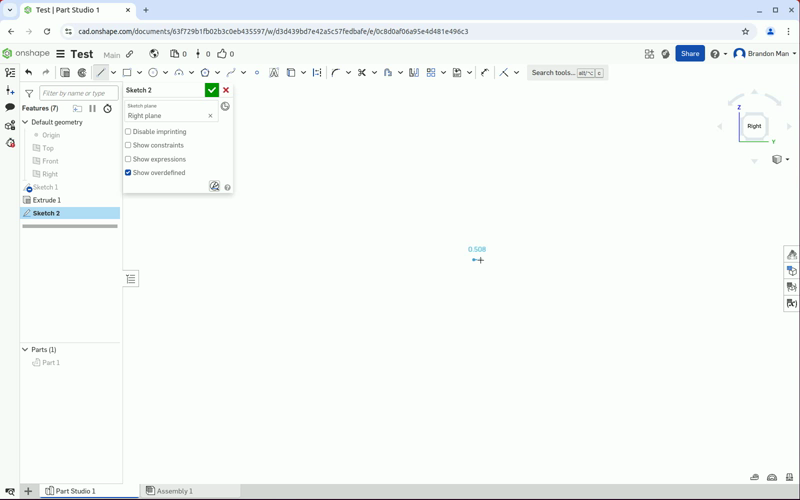
scroll(6)
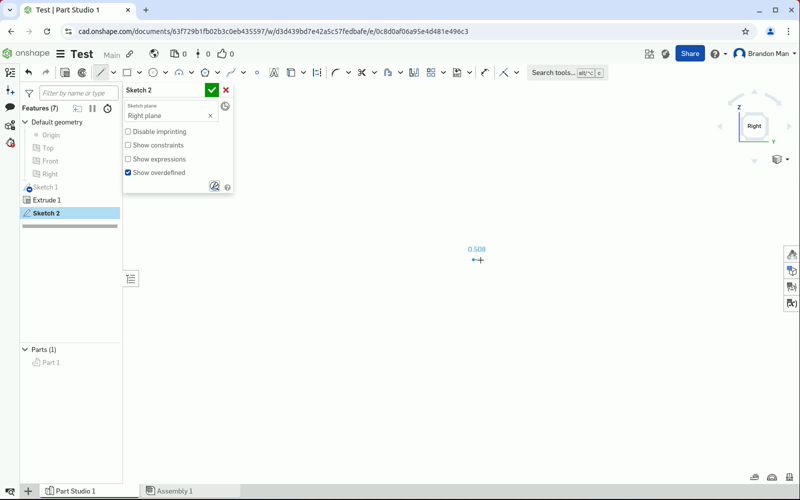
scroll(6)
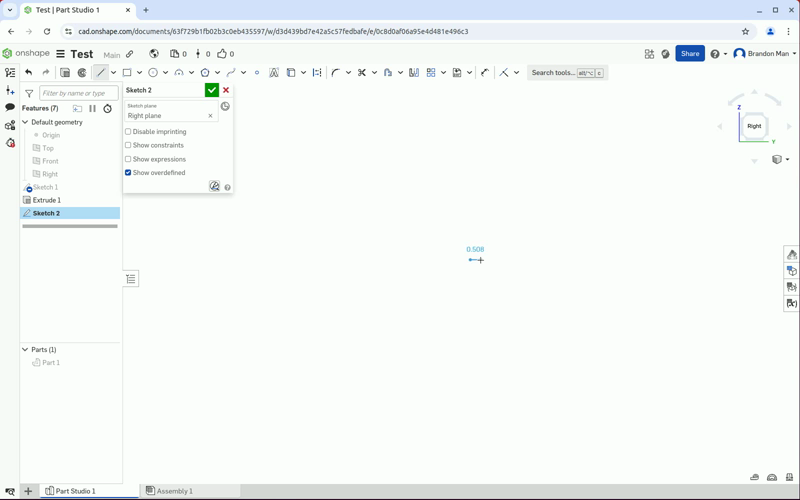
scroll(6)
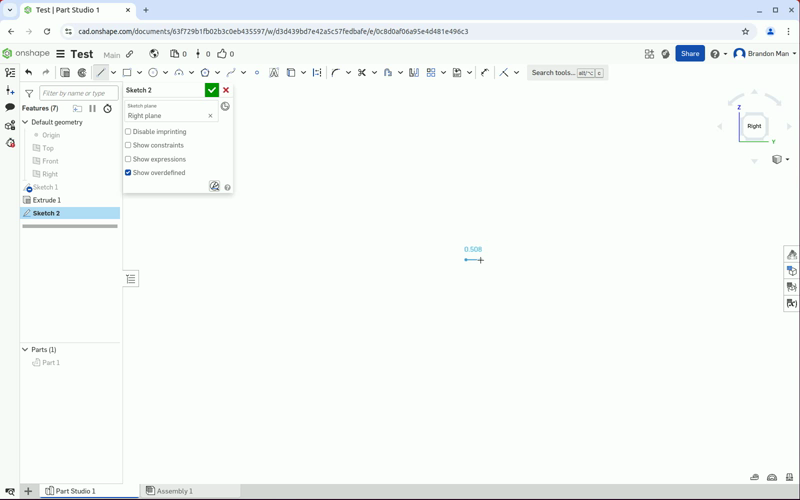
scroll(6)
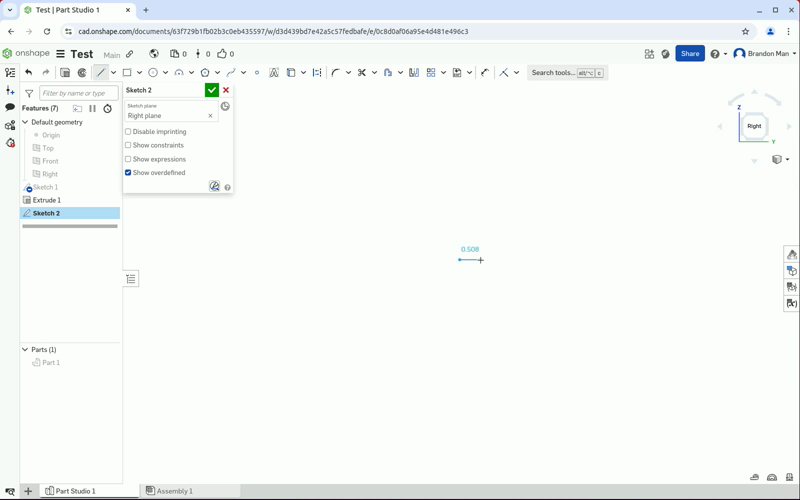
scroll(6)
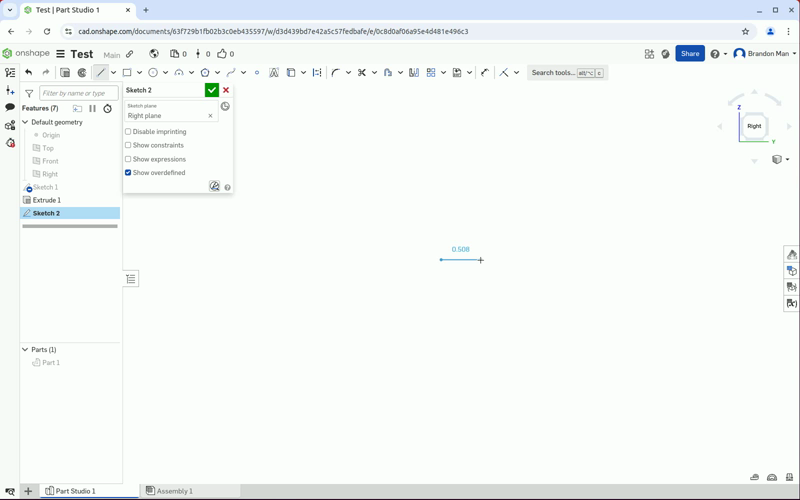
click(480, 259)
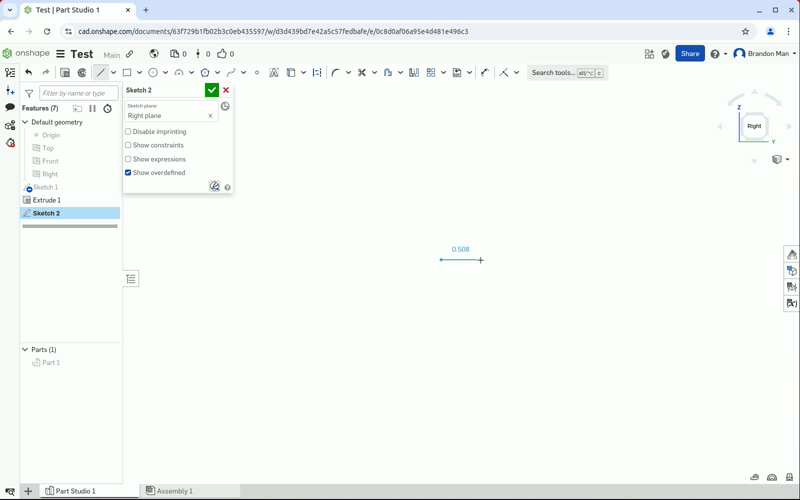
scroll(-6)
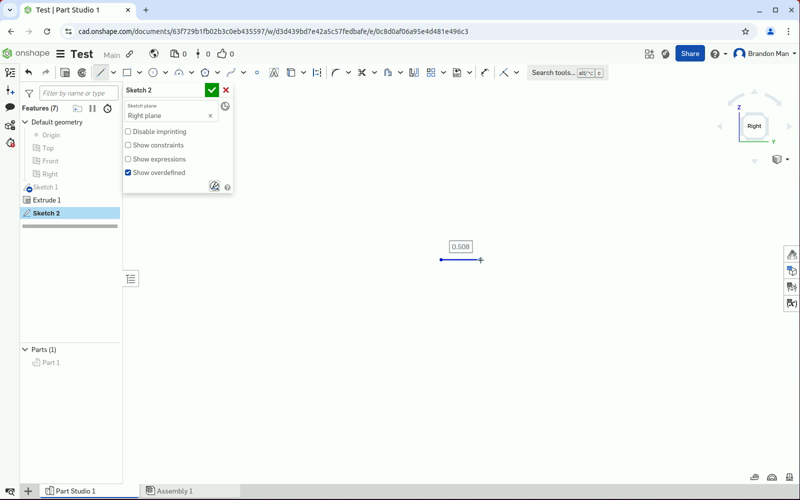
scroll(-6)
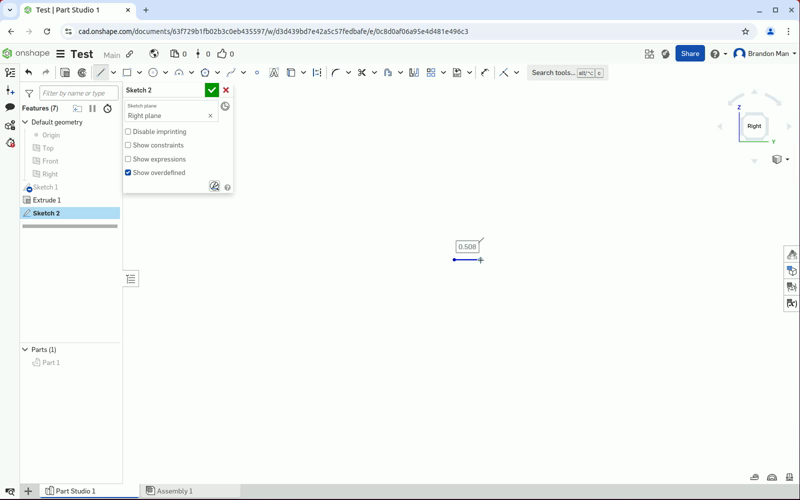
scroll(-6)
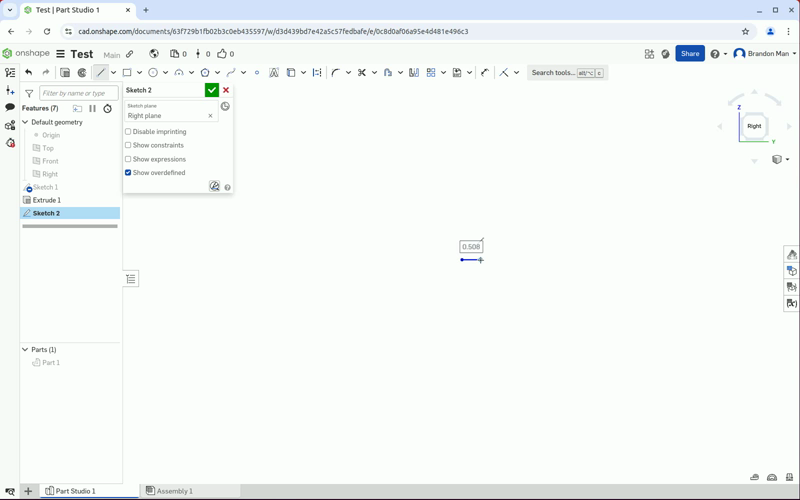
scroll(-6)
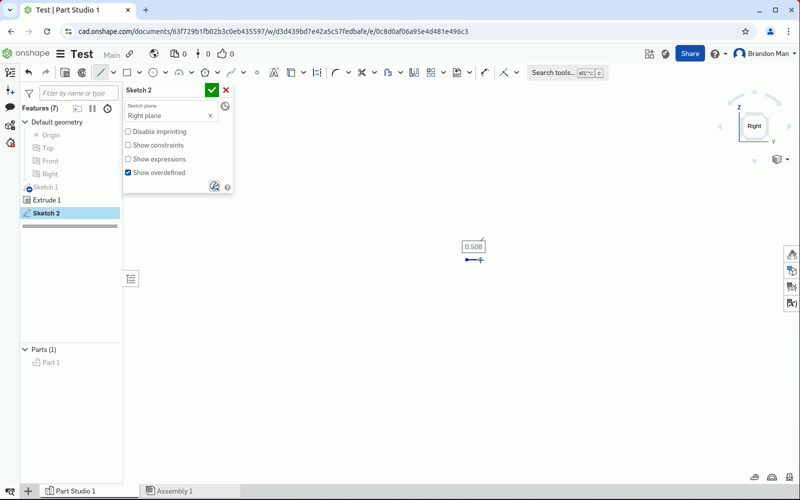
scroll(-6)
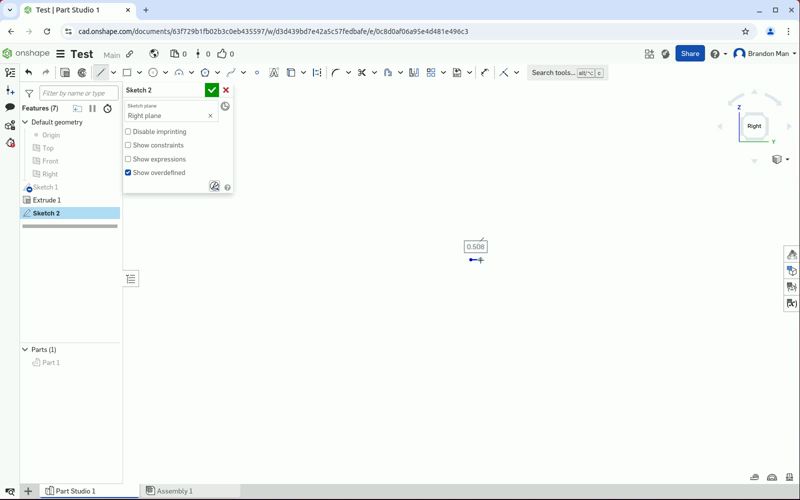
scroll(-6)
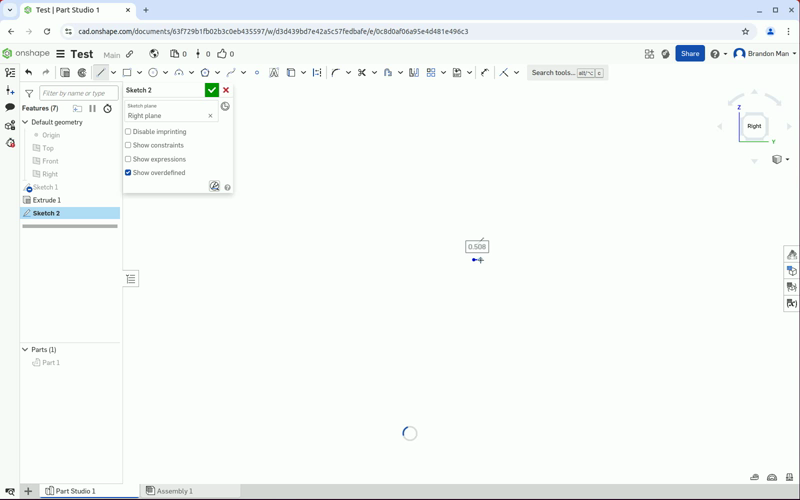
scroll(-6)
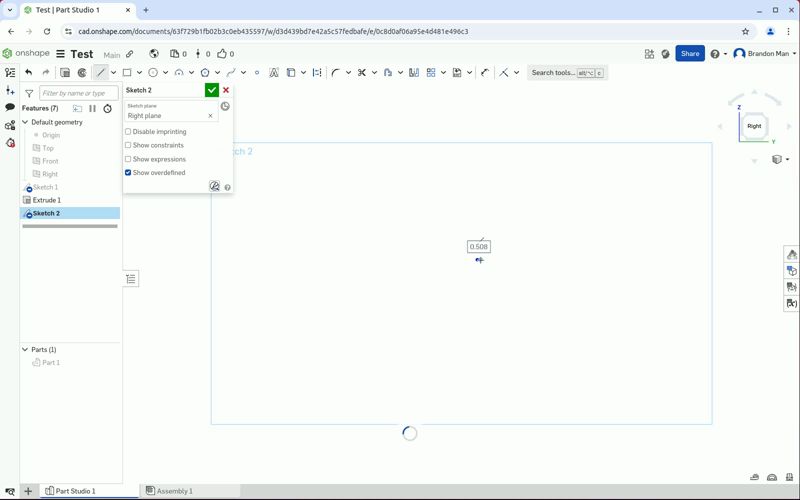
key_up(shift)
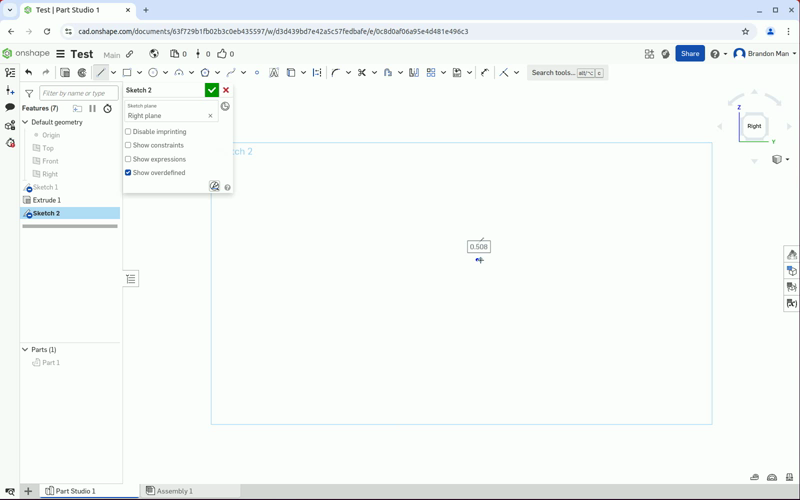
key_down(shift)
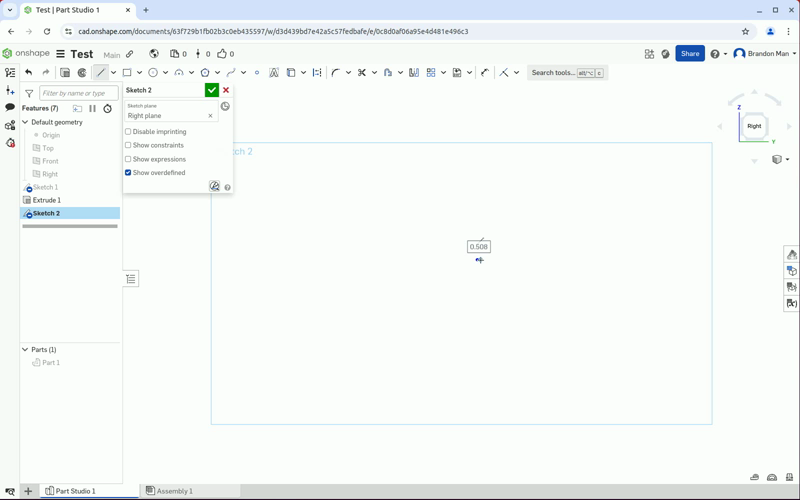
mouse_move(510, 259)
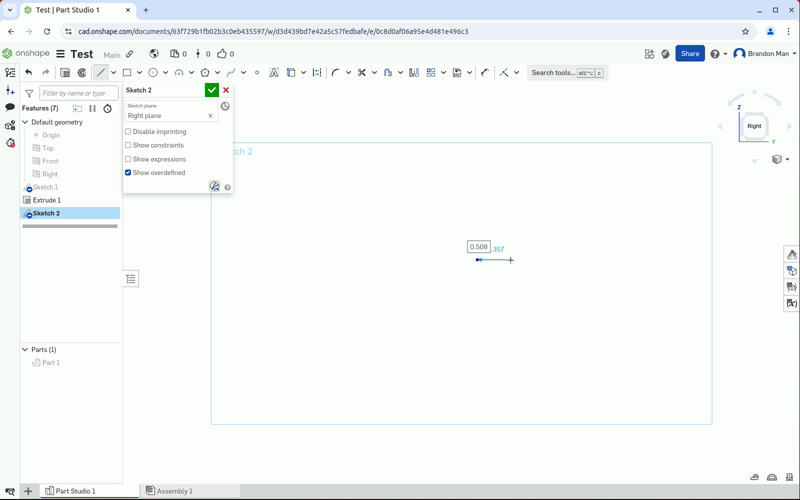
mouse_move(480, 255)
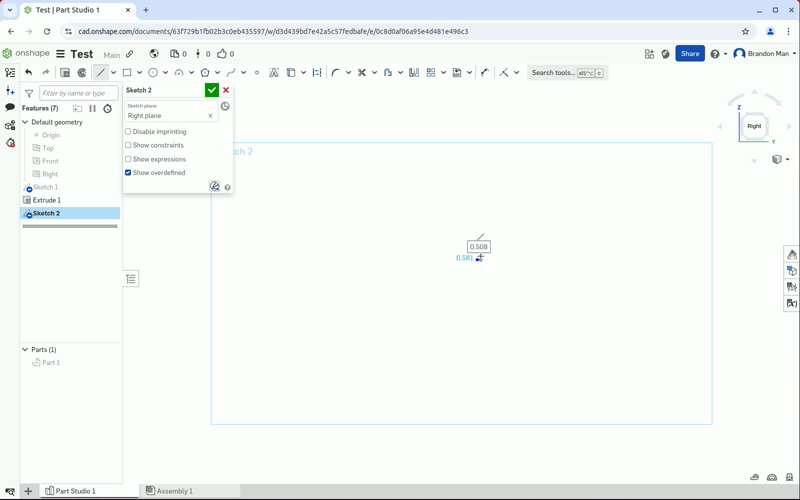
scroll(6)
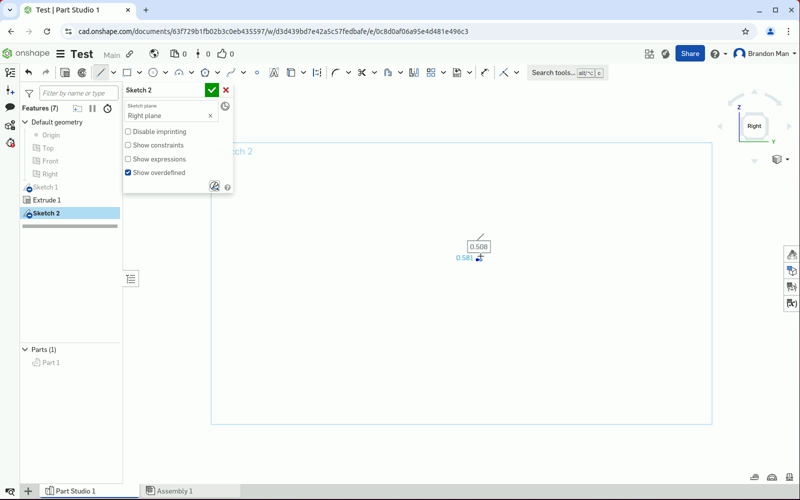
scroll(6)
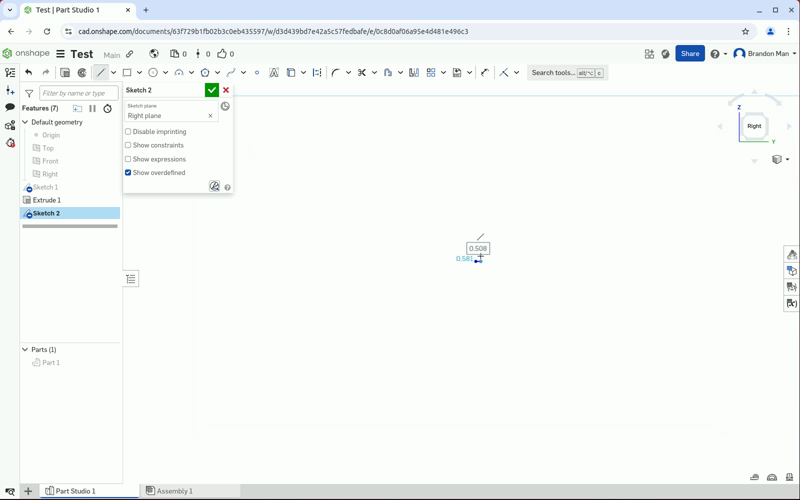
scroll(6)
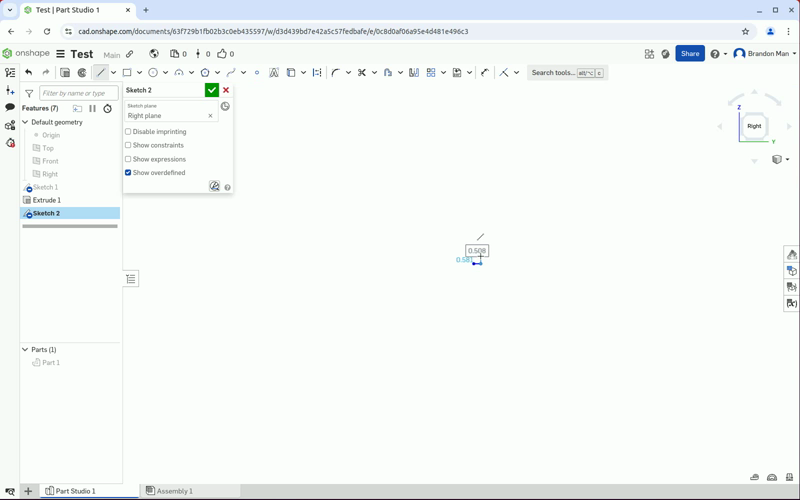
scroll(6)
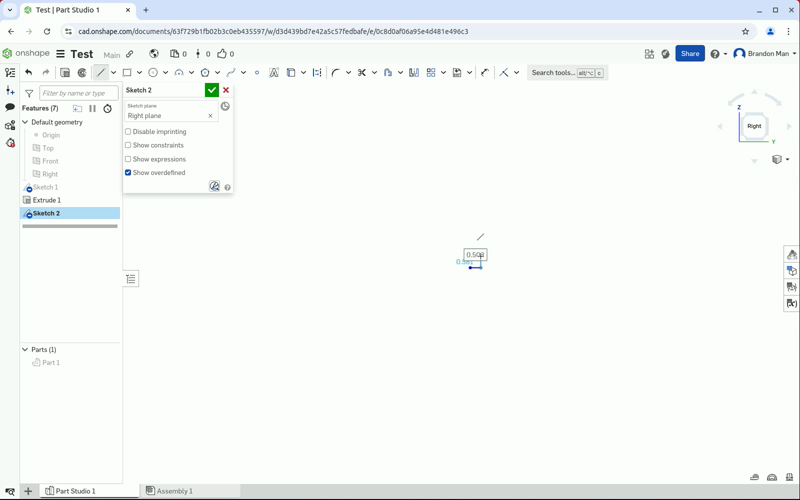
scroll(6)
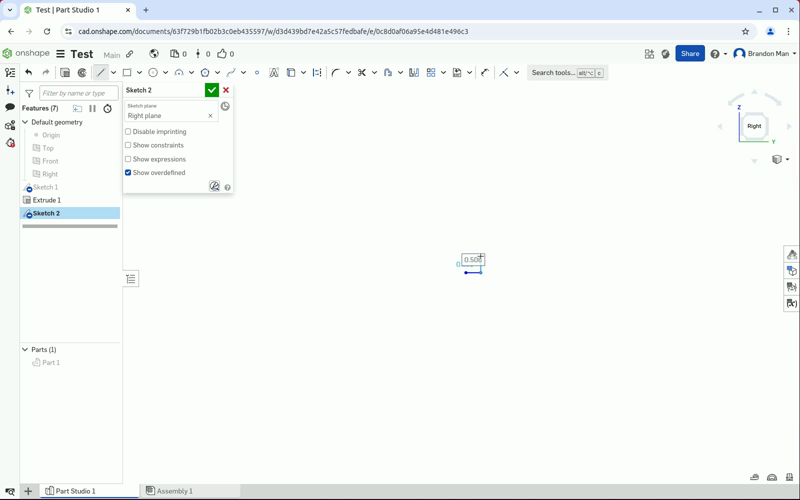
scroll(6)
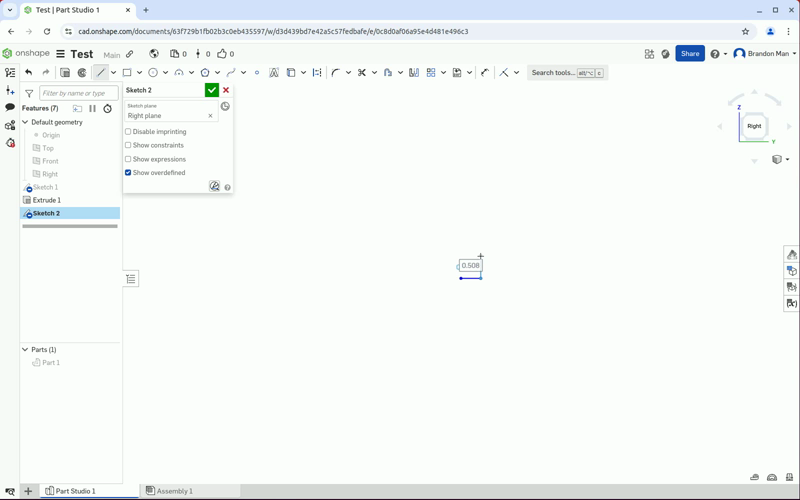
scroll(6)
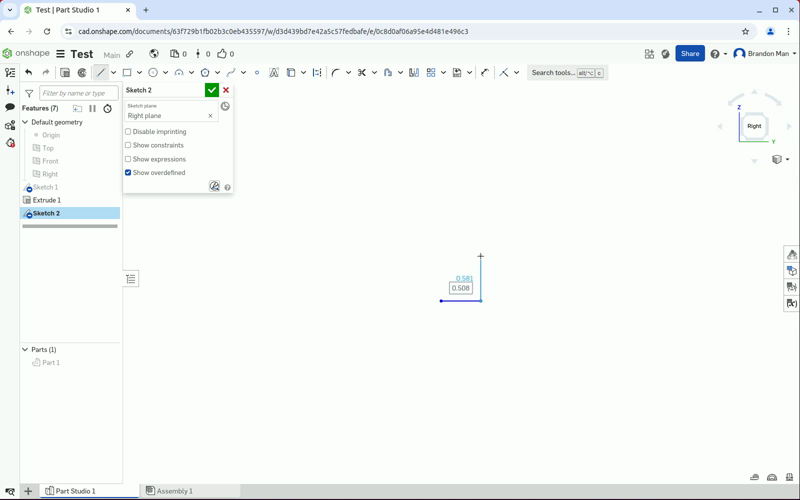
click(480, 255)
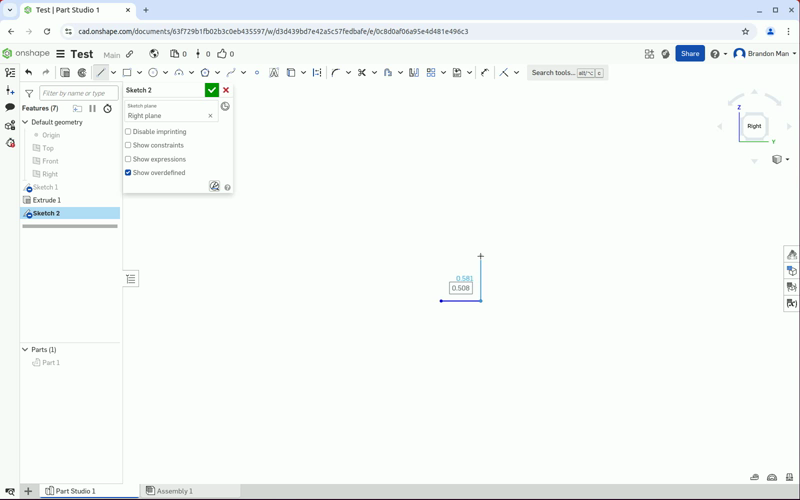
scroll(-6)
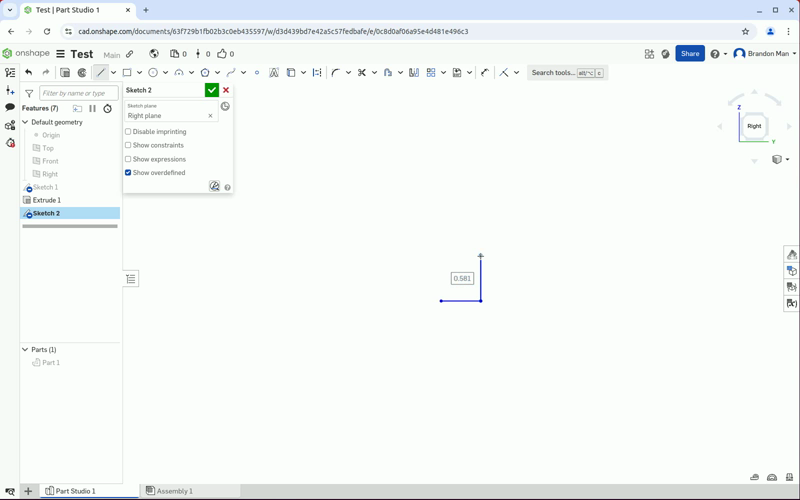
scroll(-6)
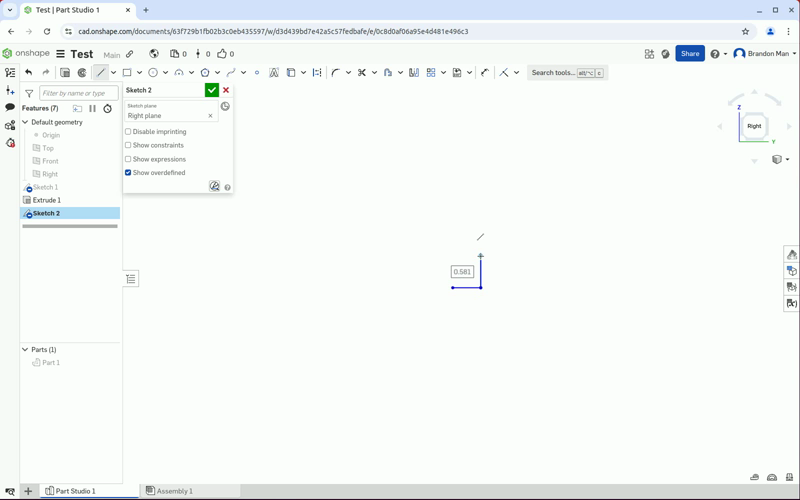
scroll(-6)
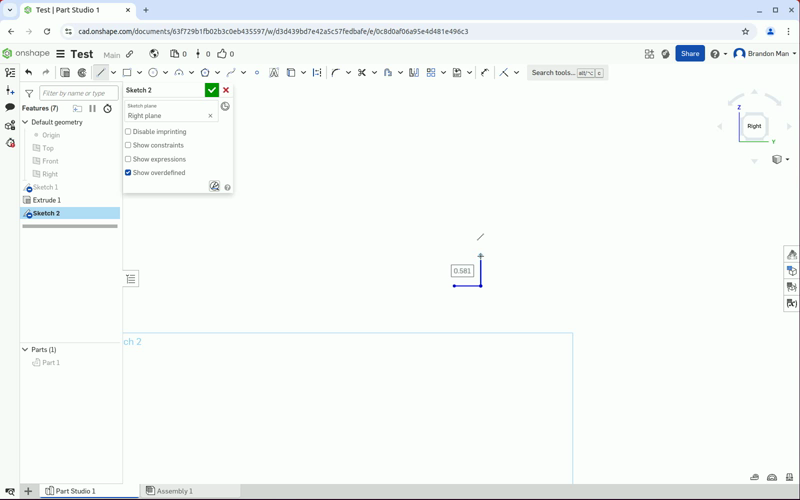
scroll(-6)
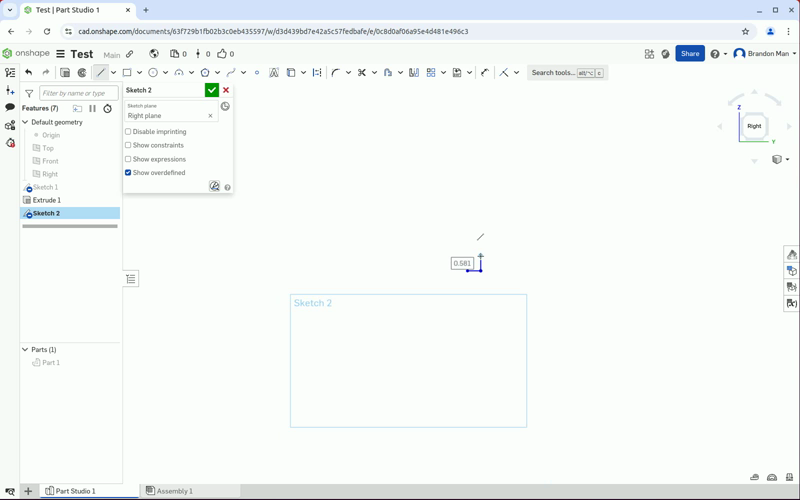
scroll(-6)
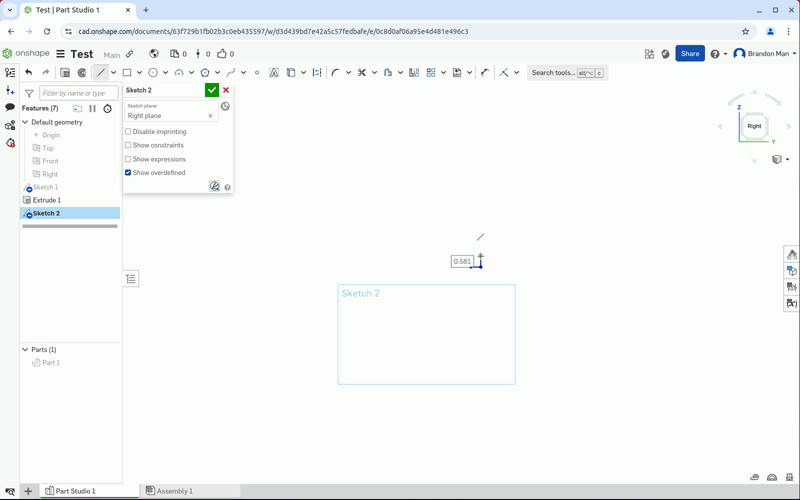
scroll(-6)
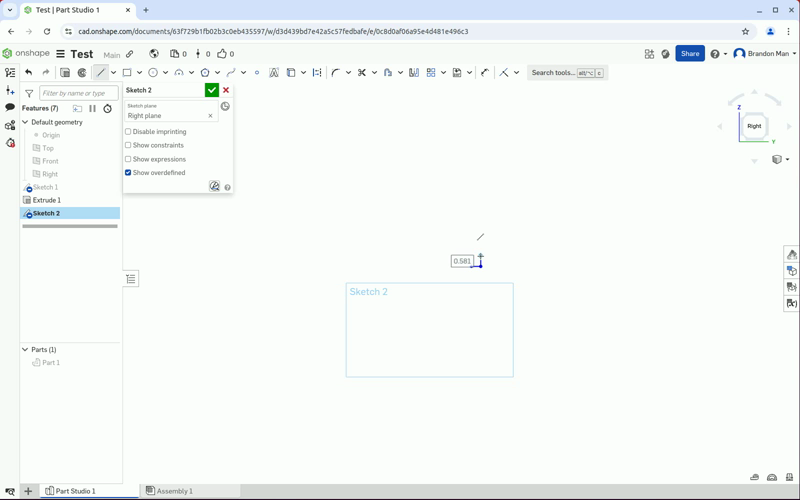
scroll(-6)
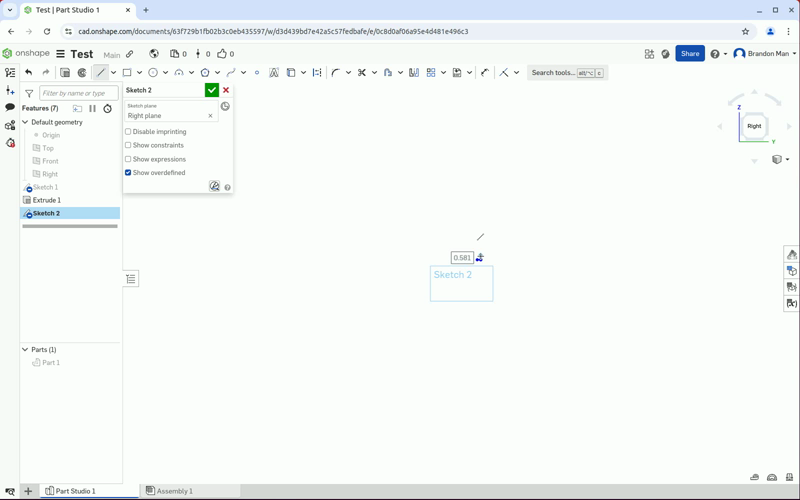
key_up(shift)
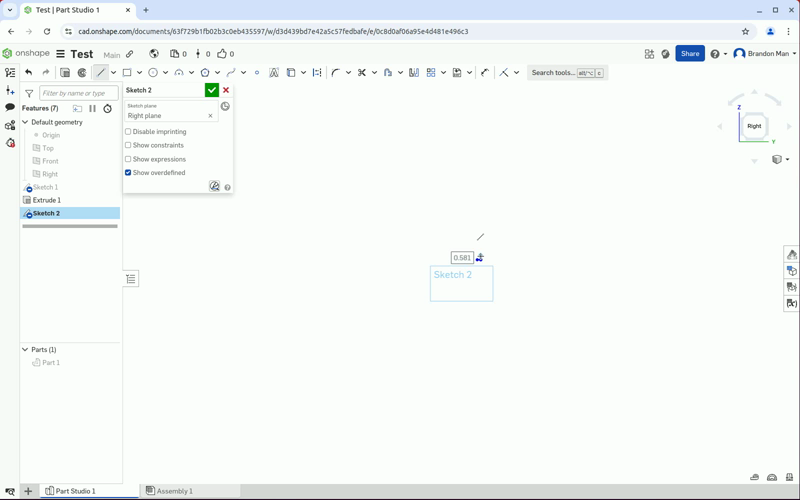
key_down(shift)
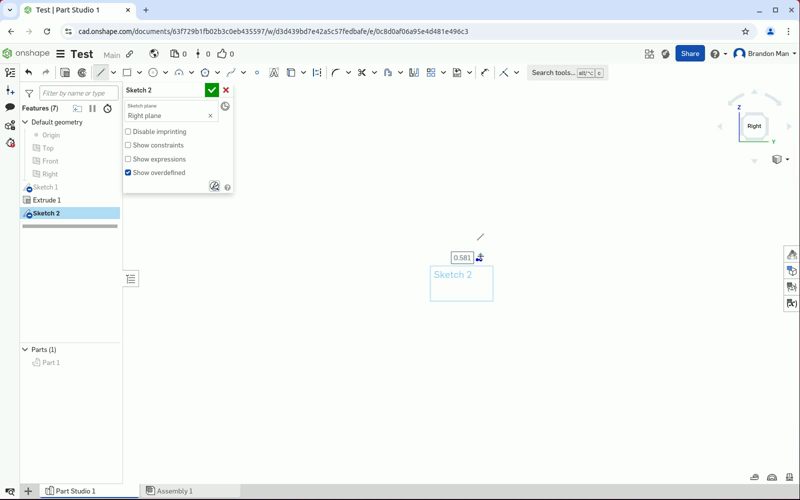
mouse_move(510, 255)
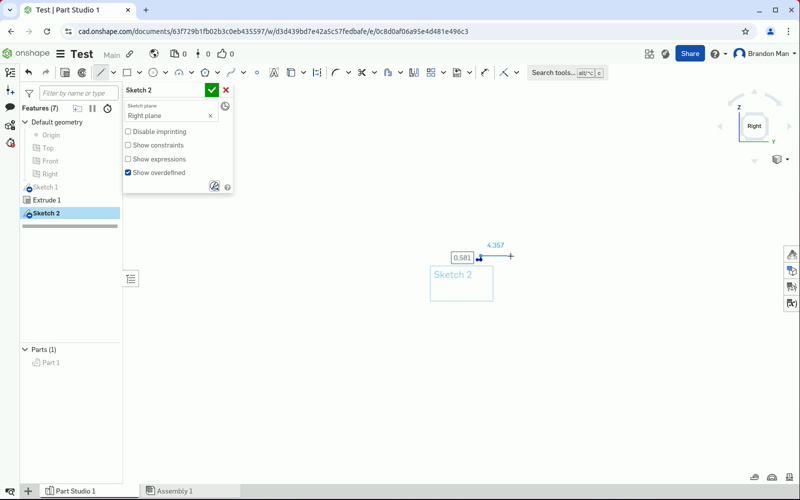
mouse_move(477, 255)
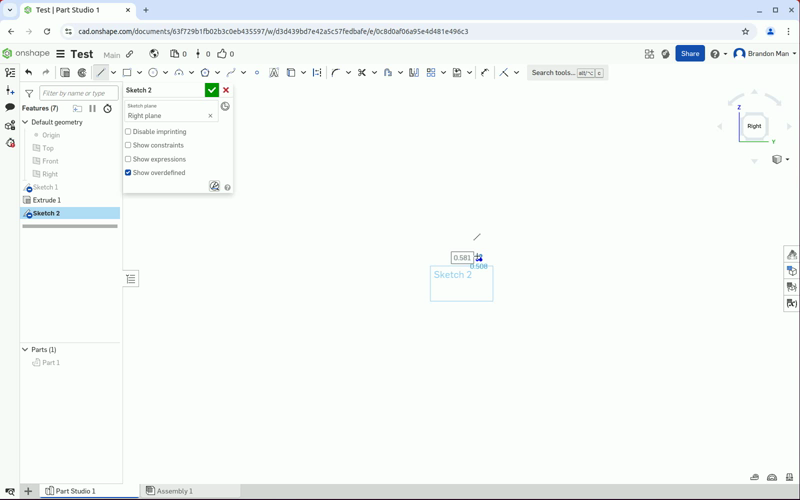
scroll(6)
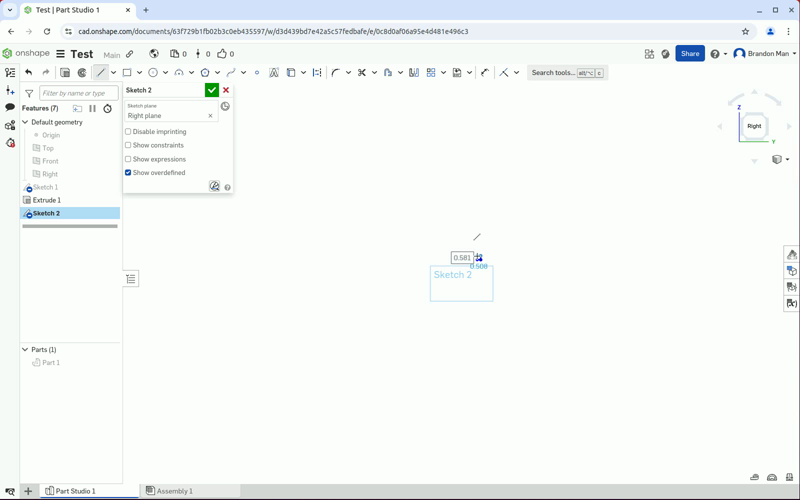
scroll(6)
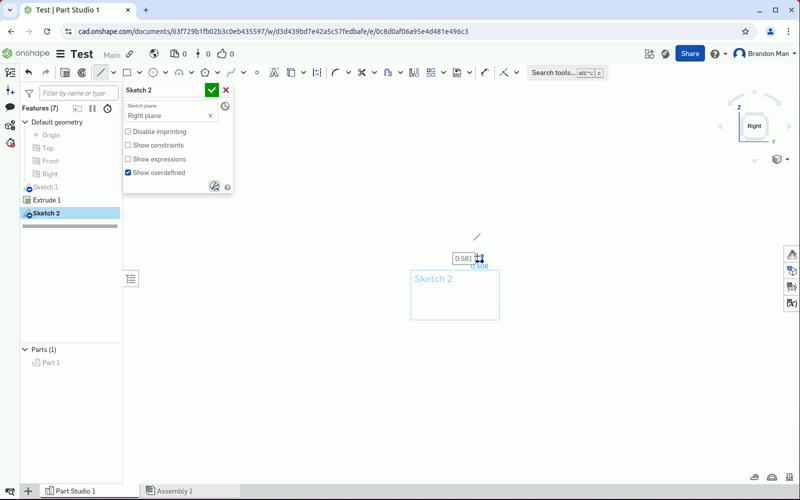
scroll(6)
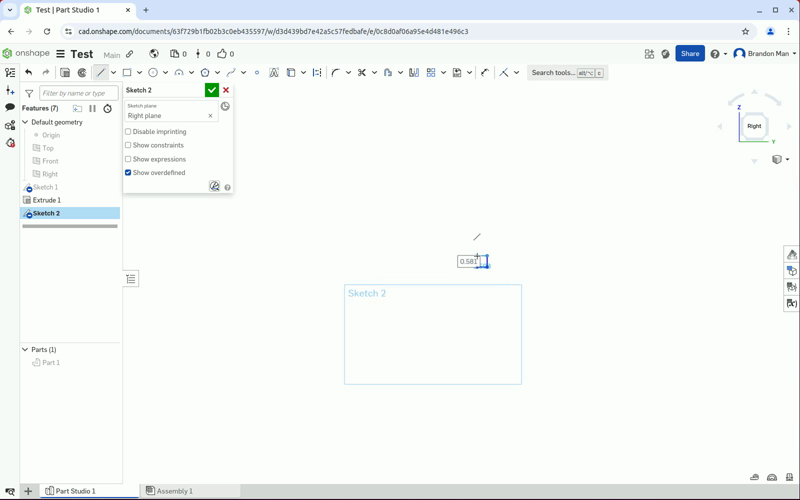
scroll(6)
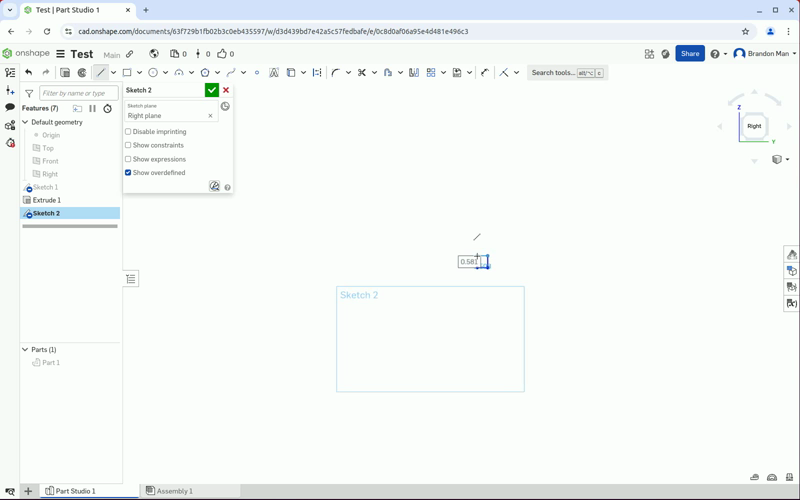
scroll(6)
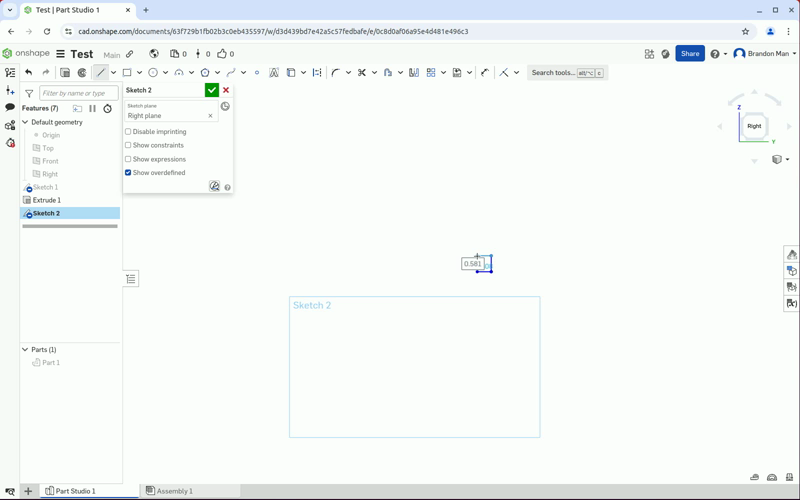
scroll(6)
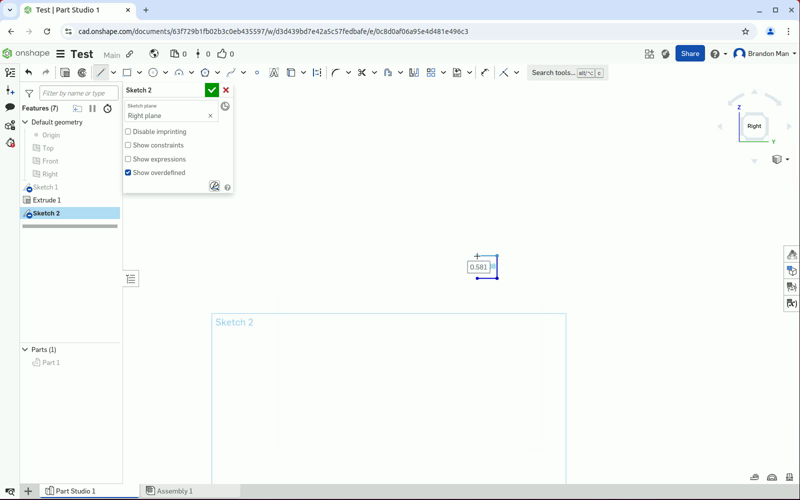
scroll(6)
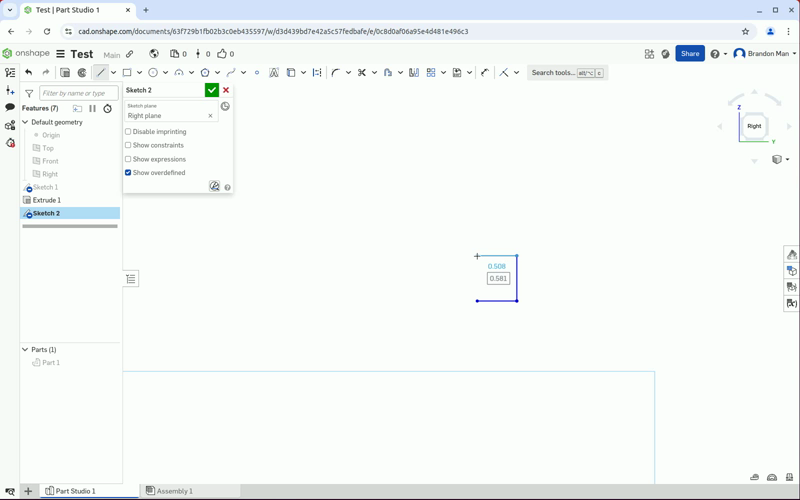
click(477, 255)
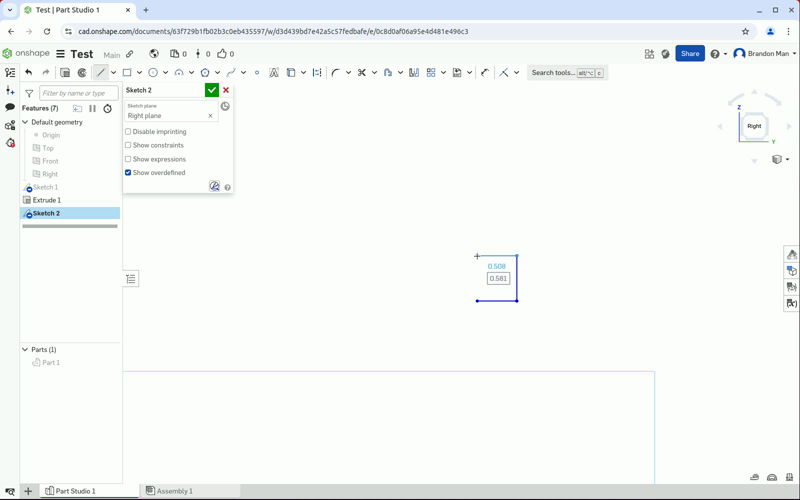
scroll(-6)
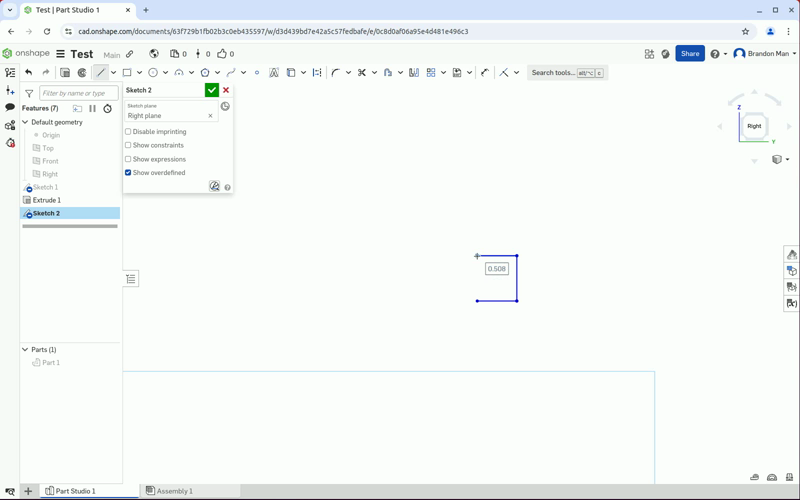
scroll(-6)
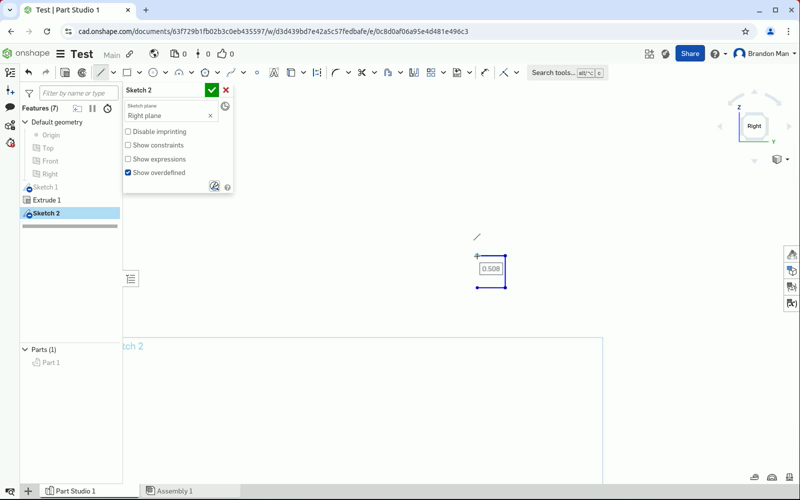
scroll(-6)
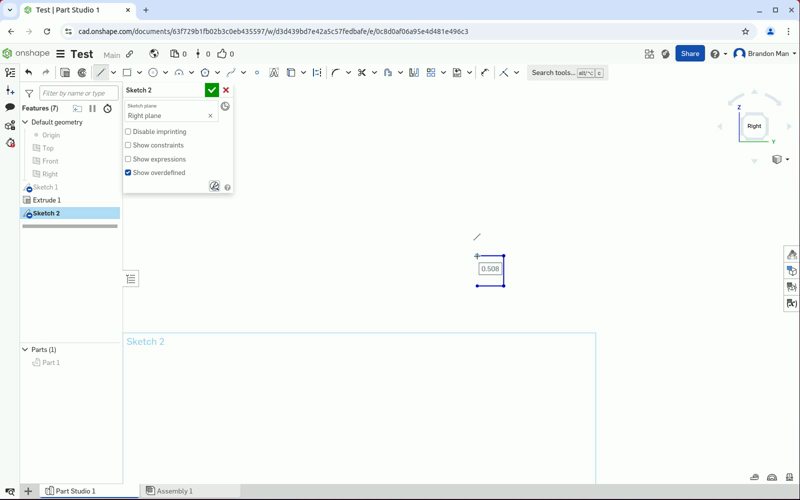
scroll(-6)
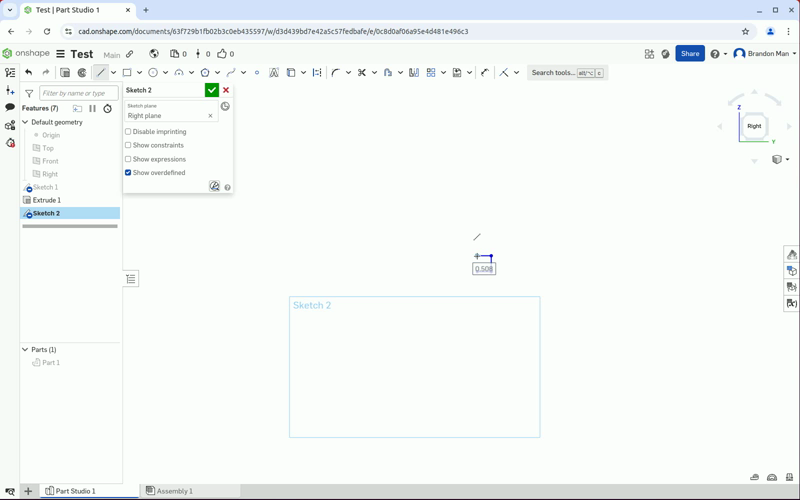
scroll(-6)
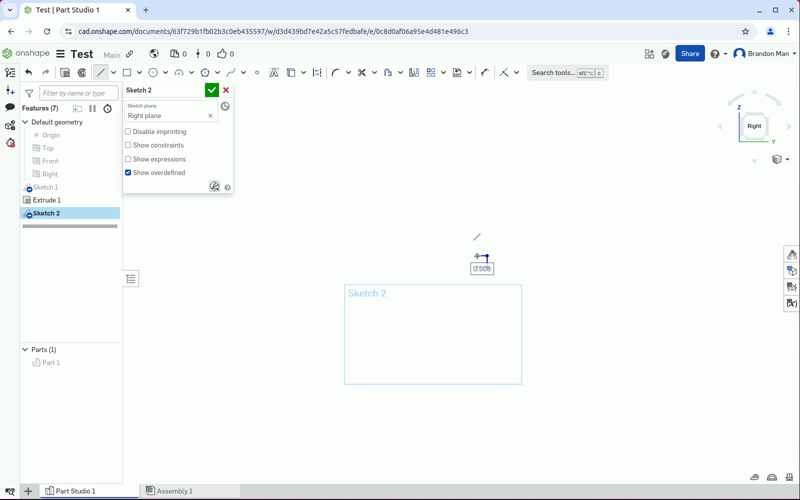
scroll(-6)
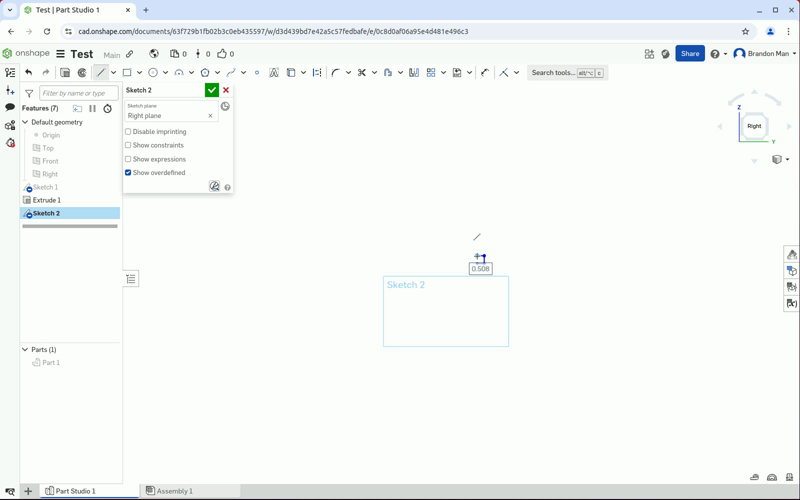
scroll(-6)
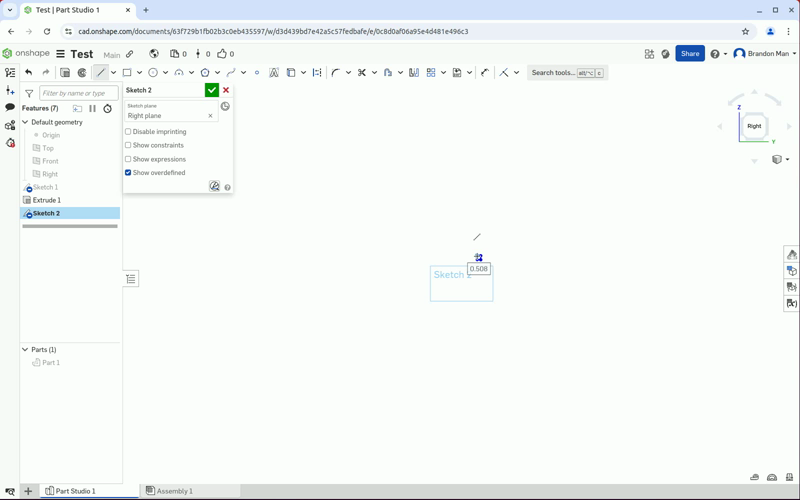
key_up(shift)
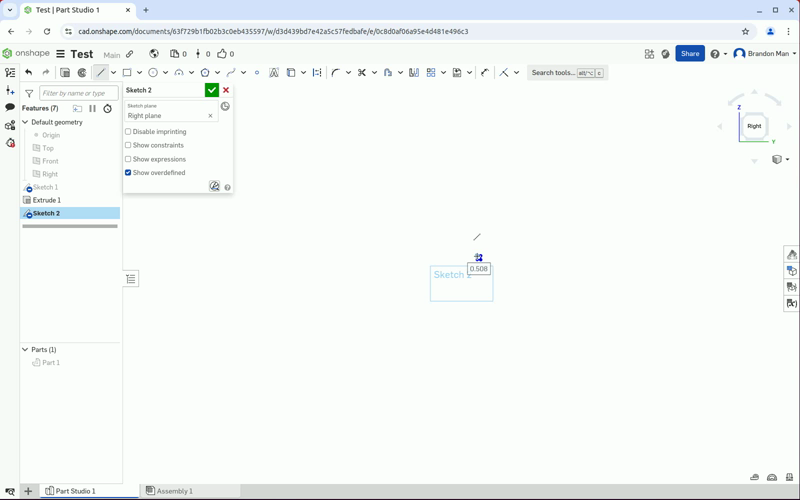
mouse_move(507, 255)
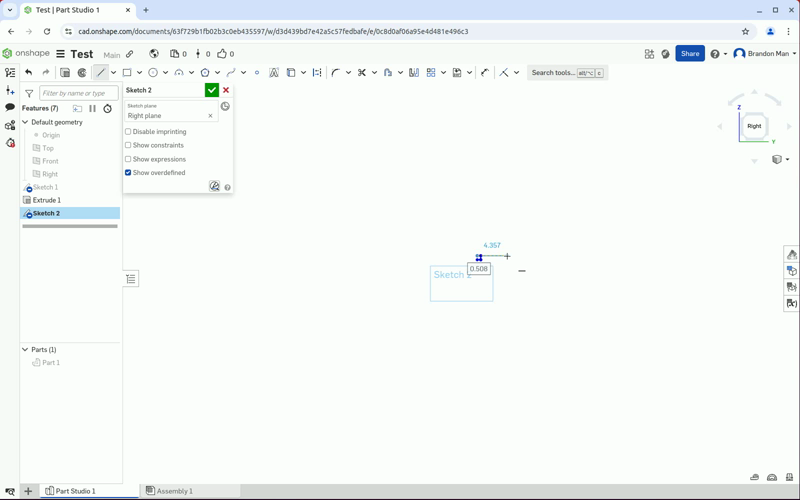
key_down(shift)
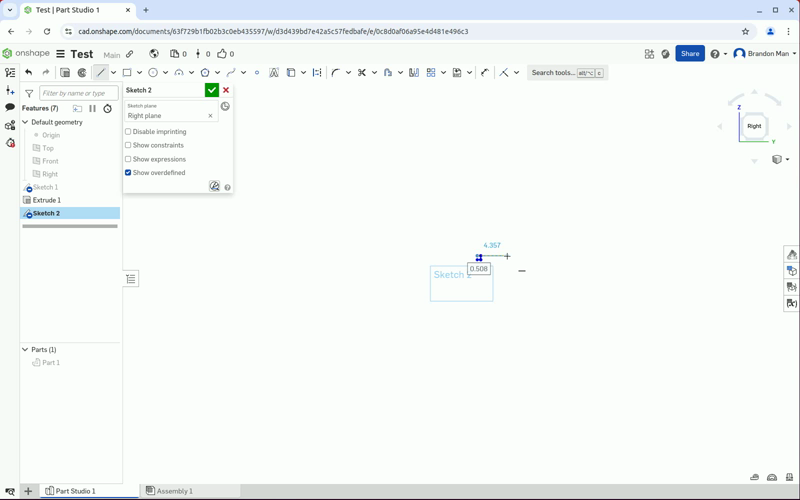
mouse_move(477, 259)
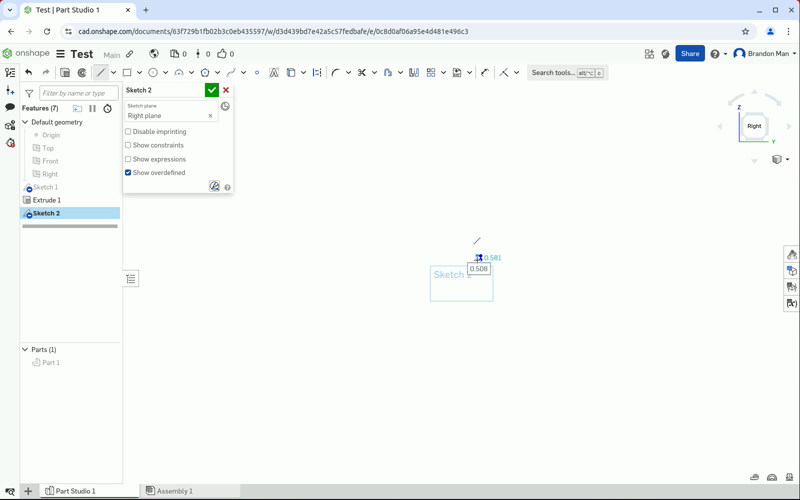
scroll(6)
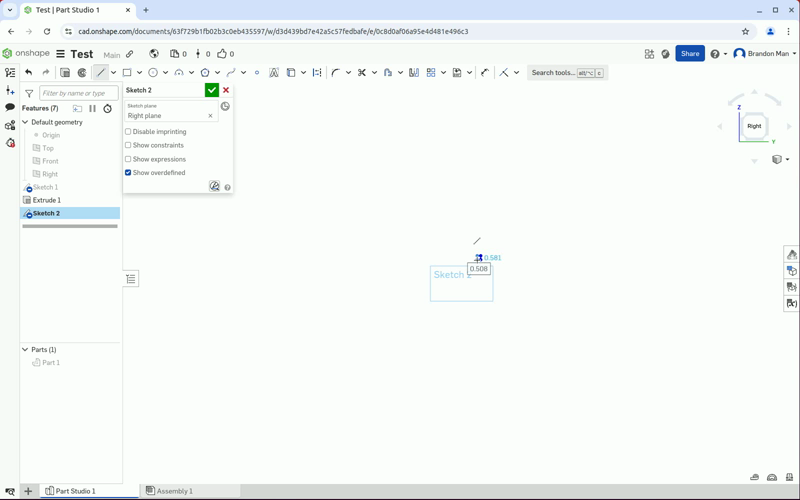
scroll(6)
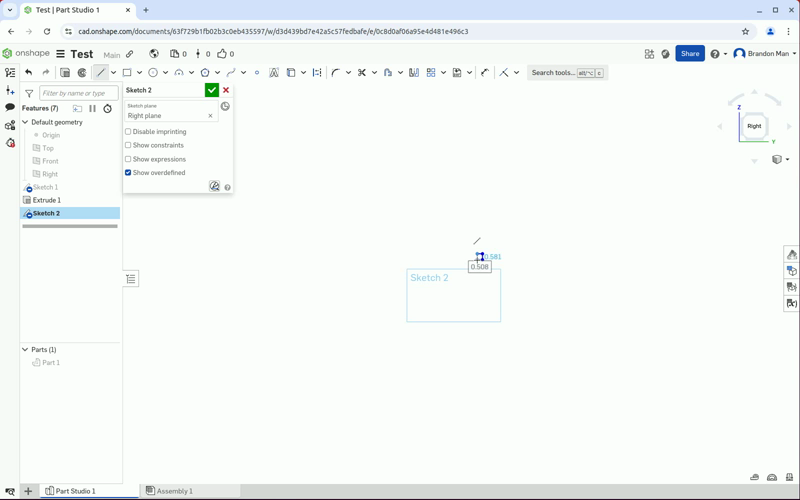
scroll(6)
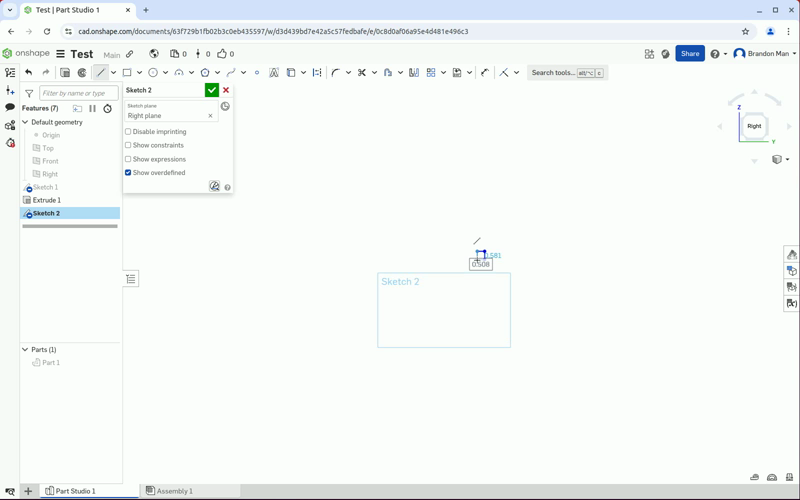
scroll(6)
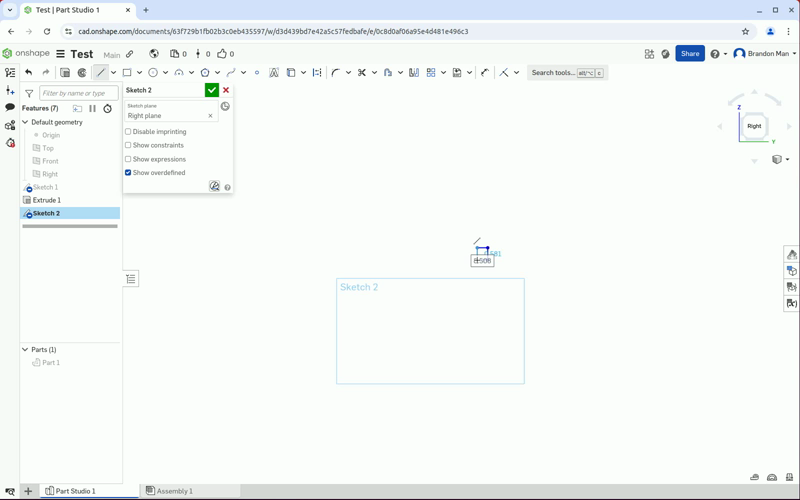
scroll(6)
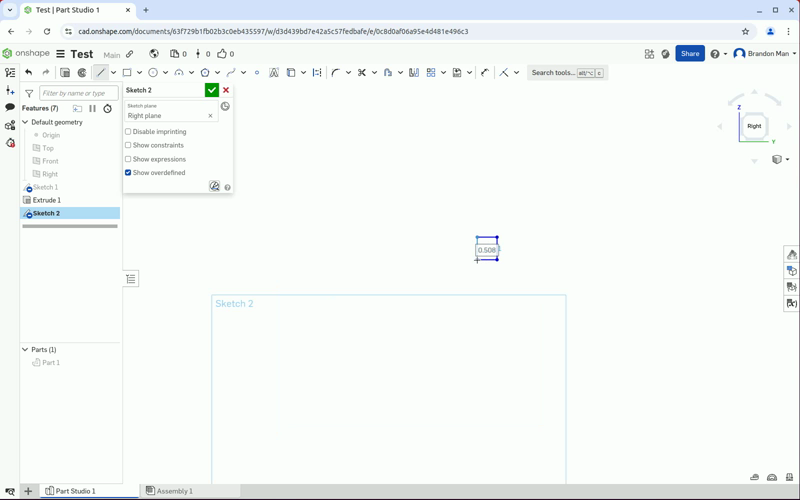
scroll(6)
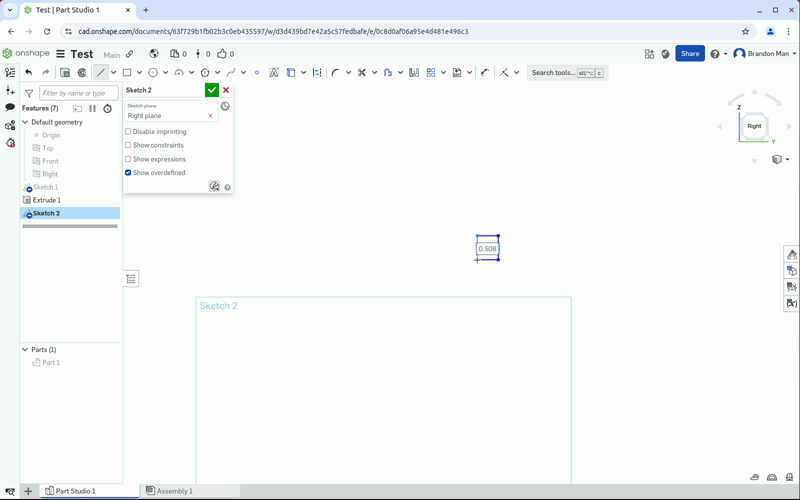
scroll(6)
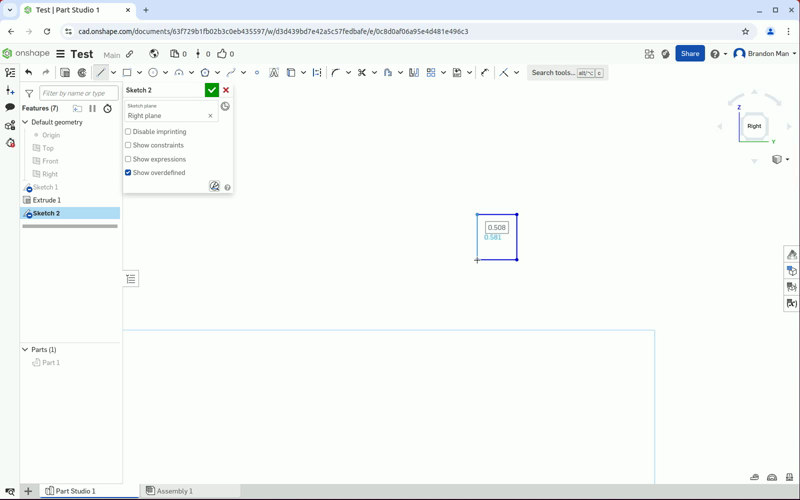
key_up(shift)
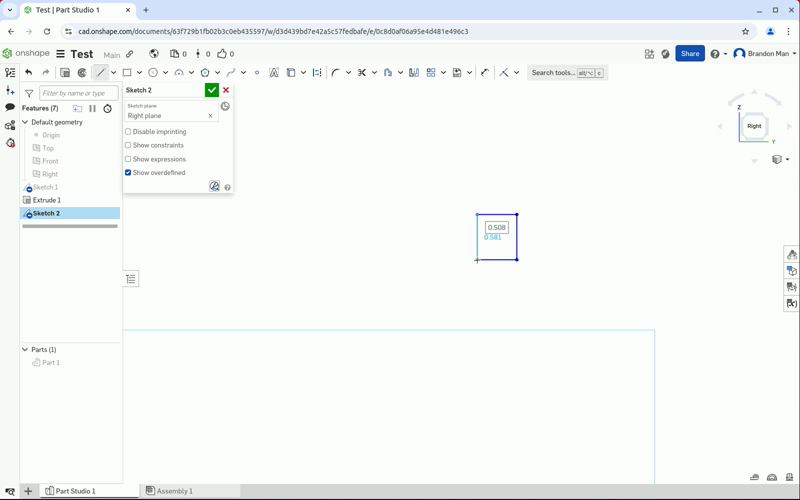
click(477, 259)
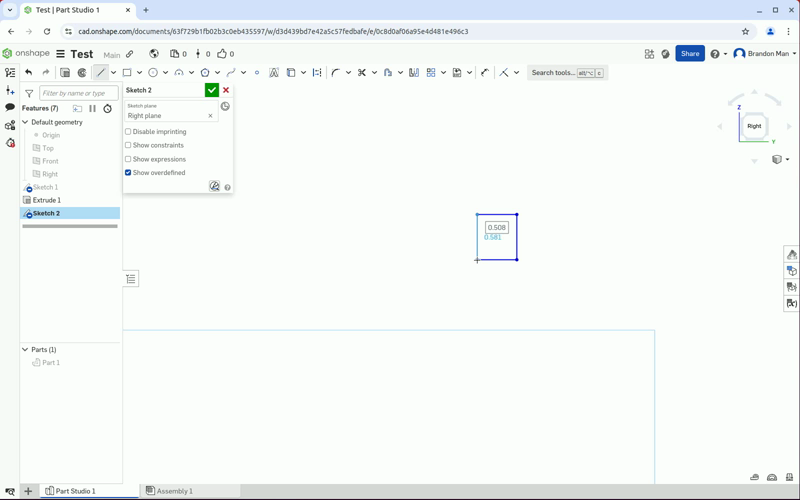
scroll(-6)
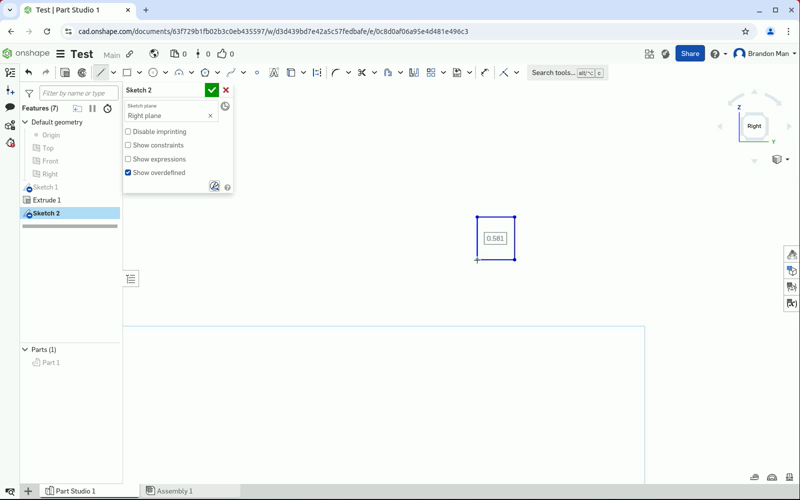
scroll(-6)
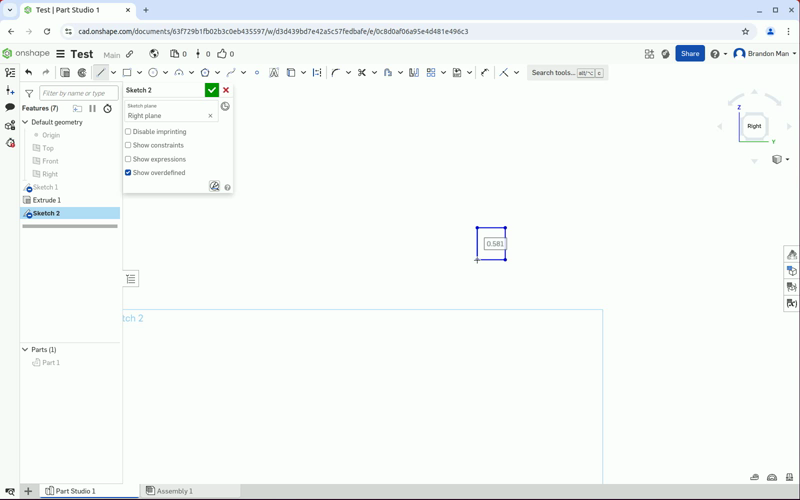
scroll(-6)
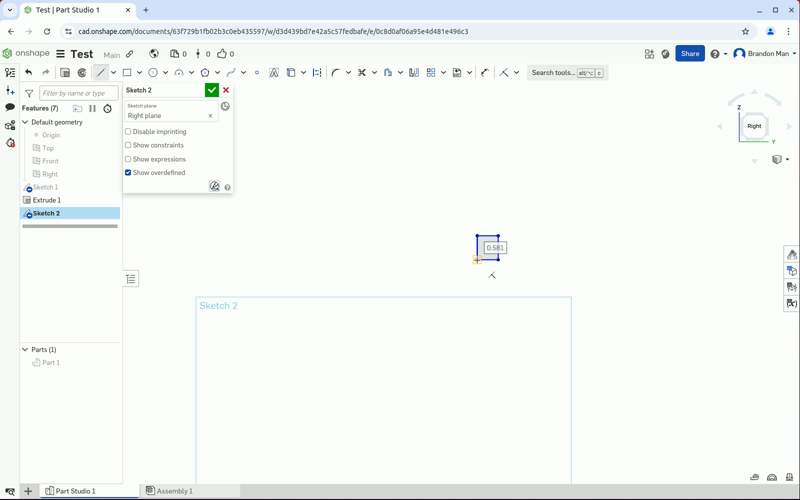
scroll(-6)
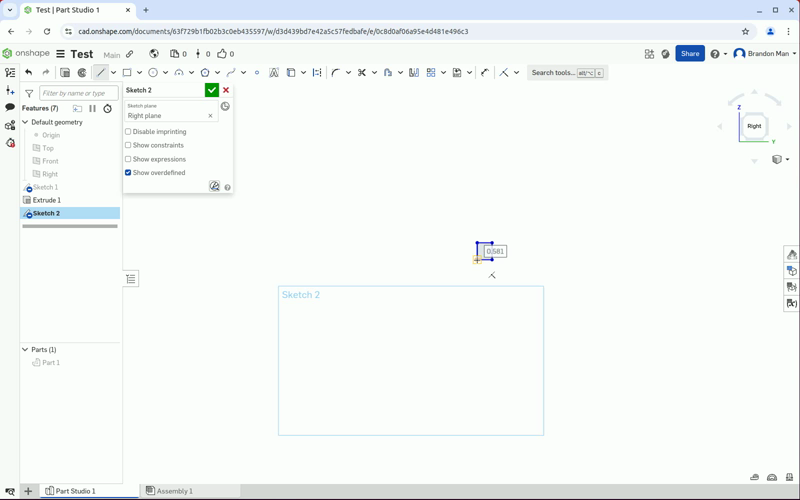
scroll(-6)
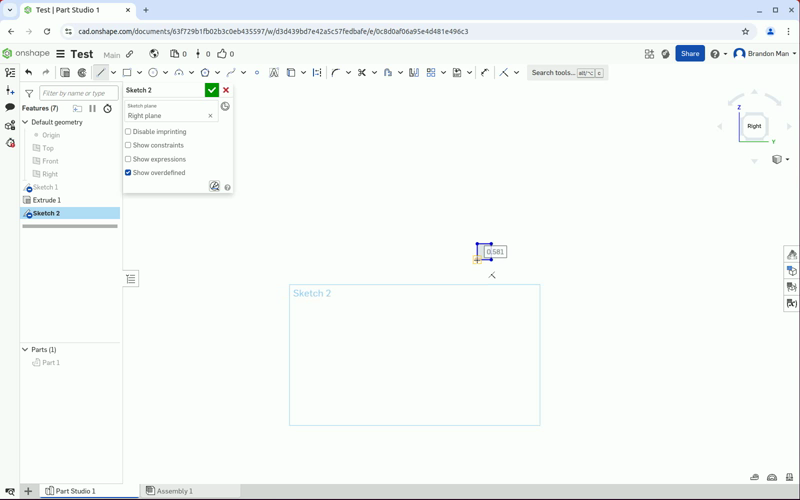
scroll(-6)
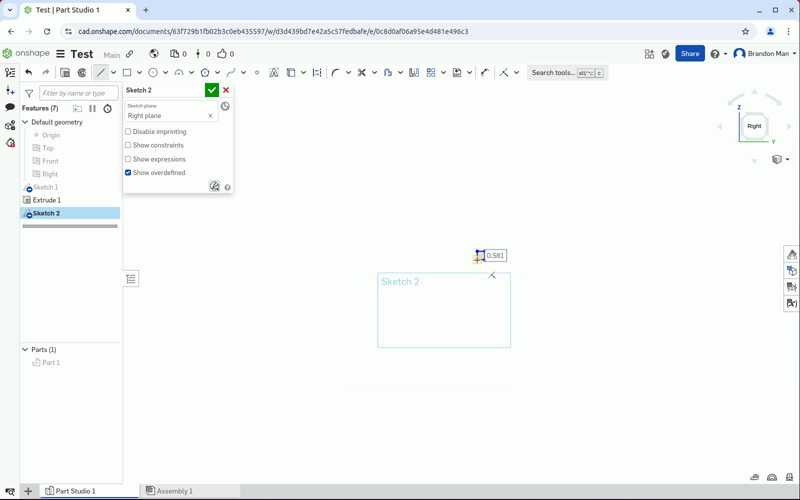
scroll(-6)
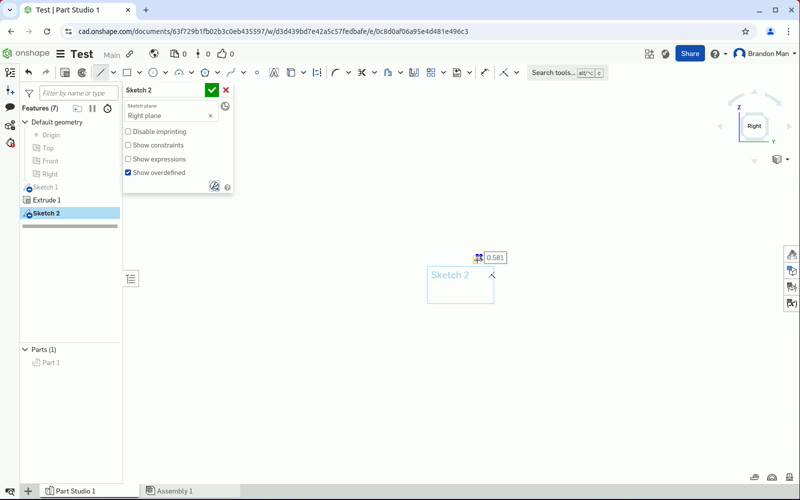
key(esc)
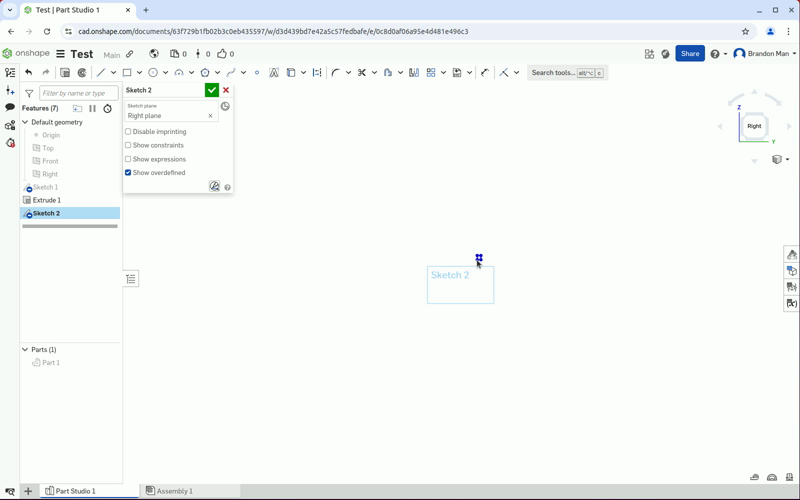
key(l)
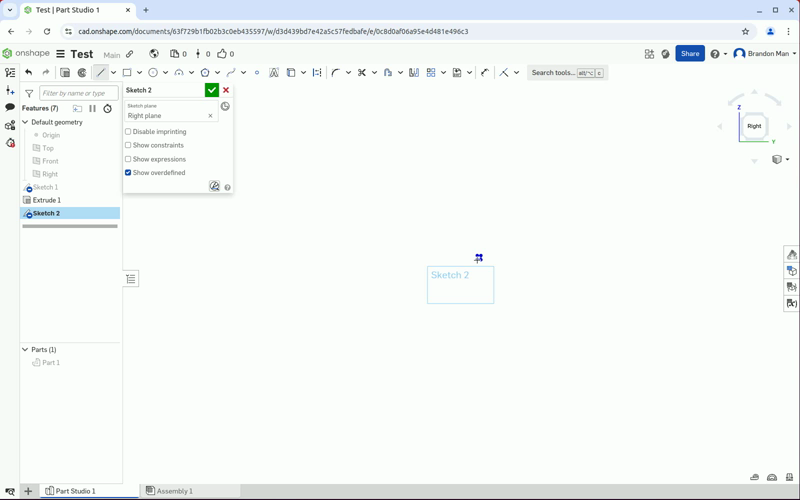
key_down(shift)
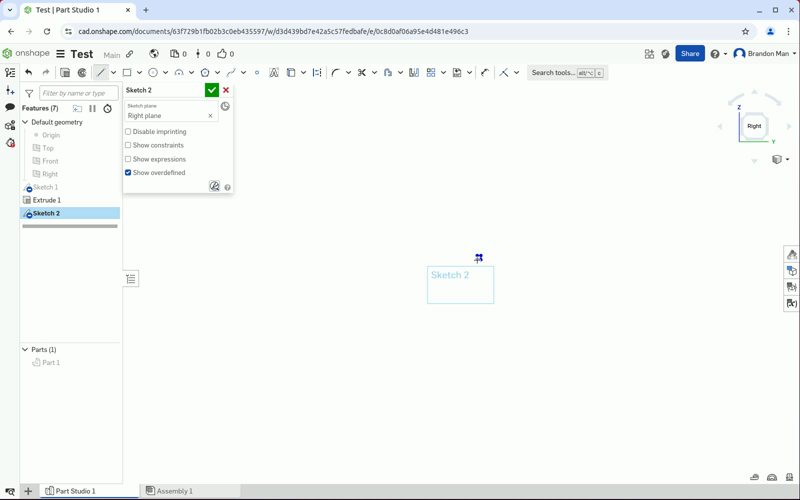
mouse_move(477, 259)
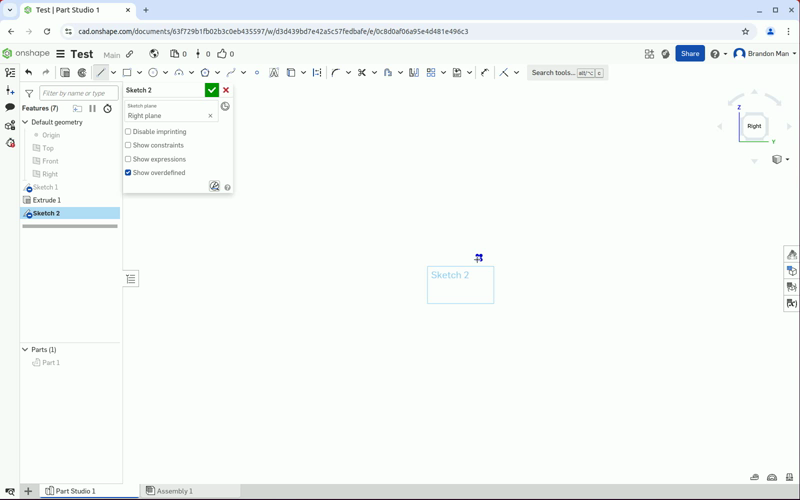
scroll(6)
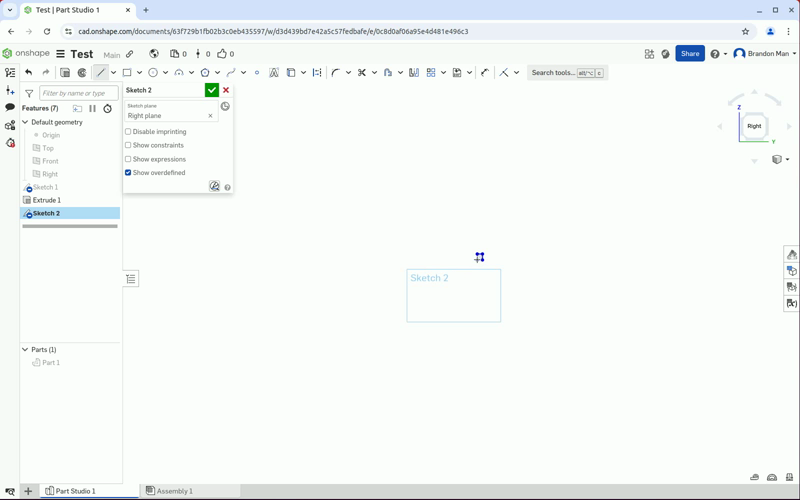
scroll(6)
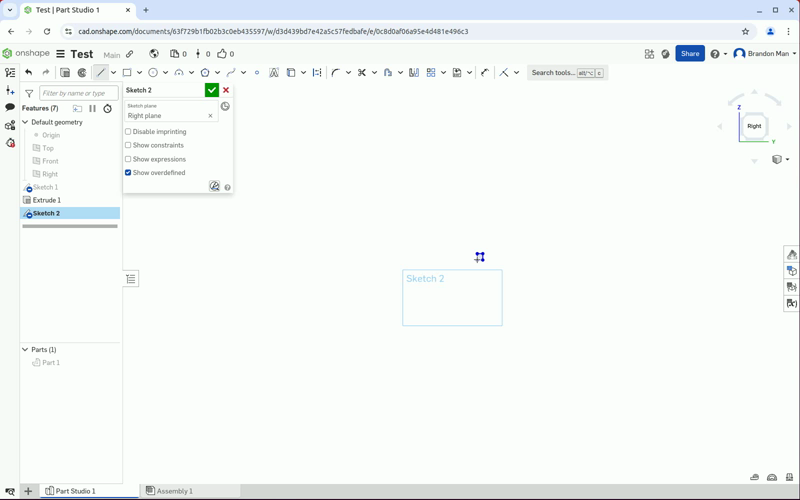
scroll(6)
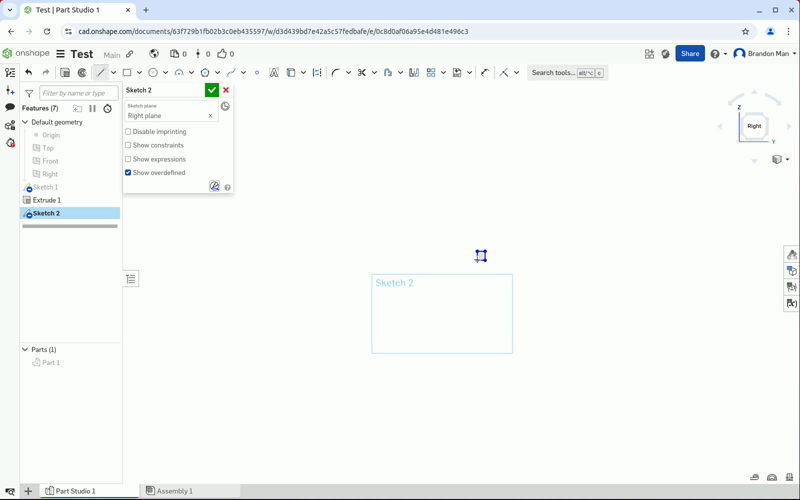
scroll(6)
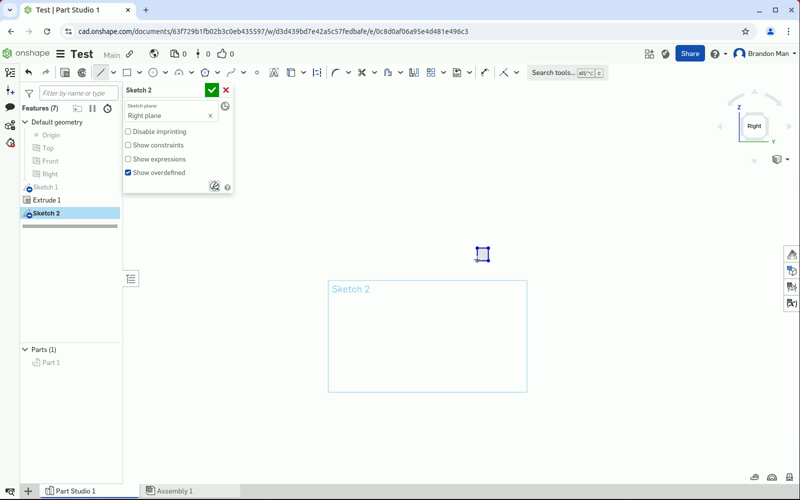
scroll(6)
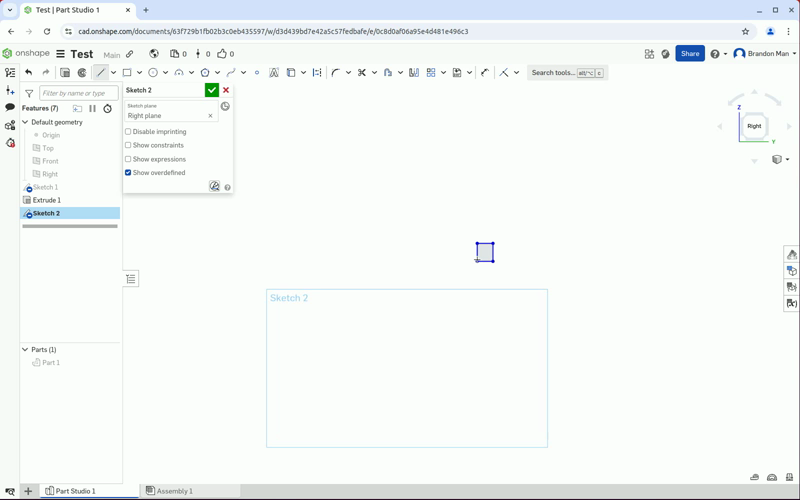
scroll(6)
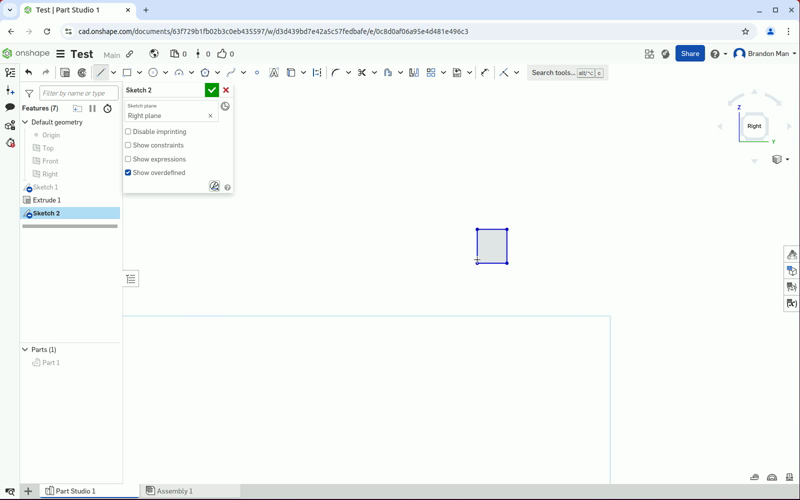
scroll(6)
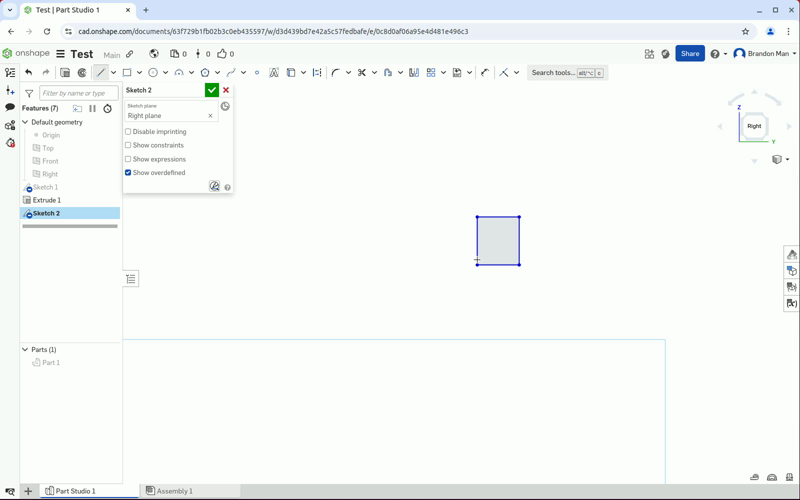
click(477, 259)
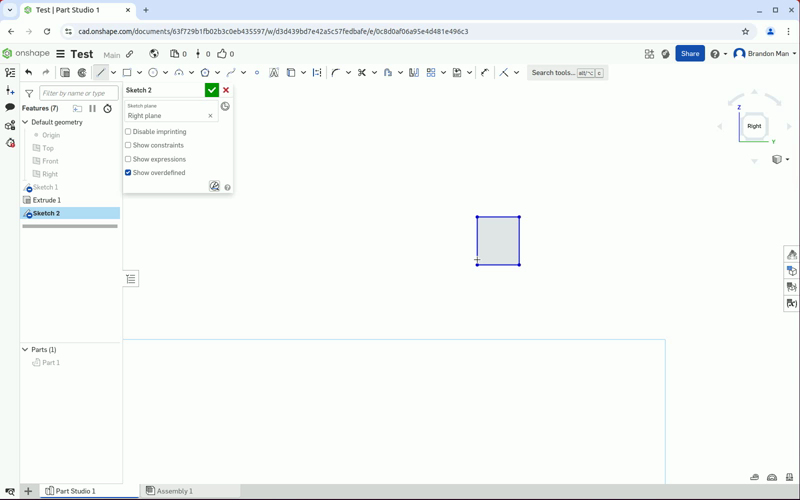
scroll(-6)
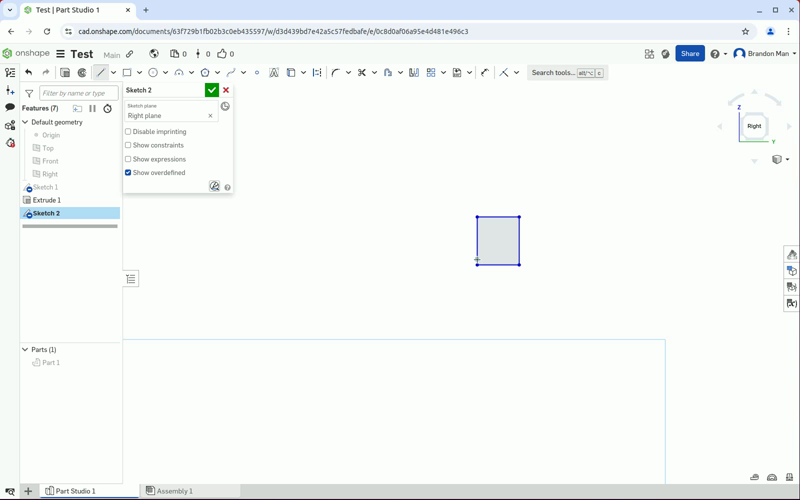
scroll(-6)
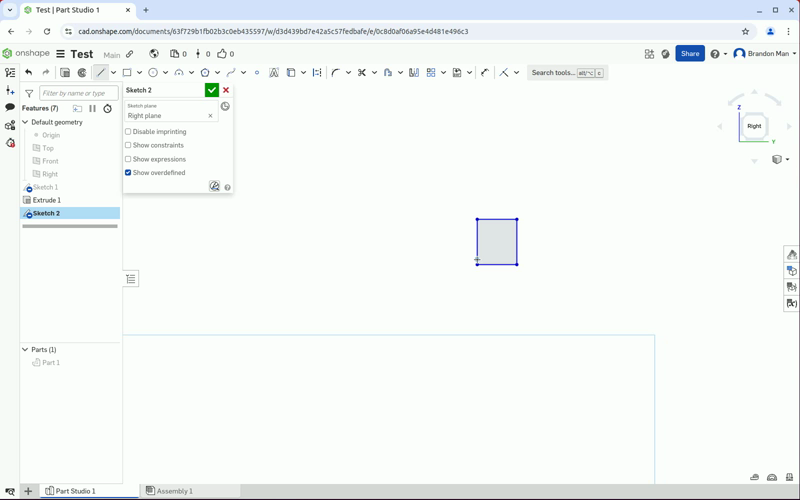
scroll(-6)
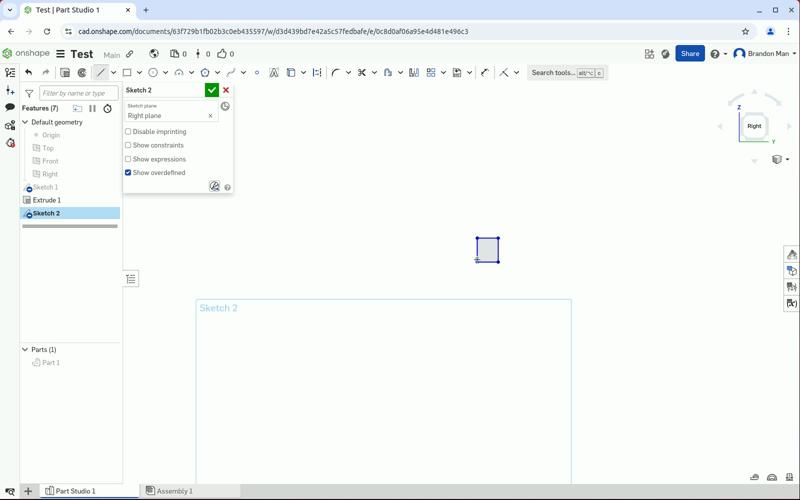
scroll(-6)
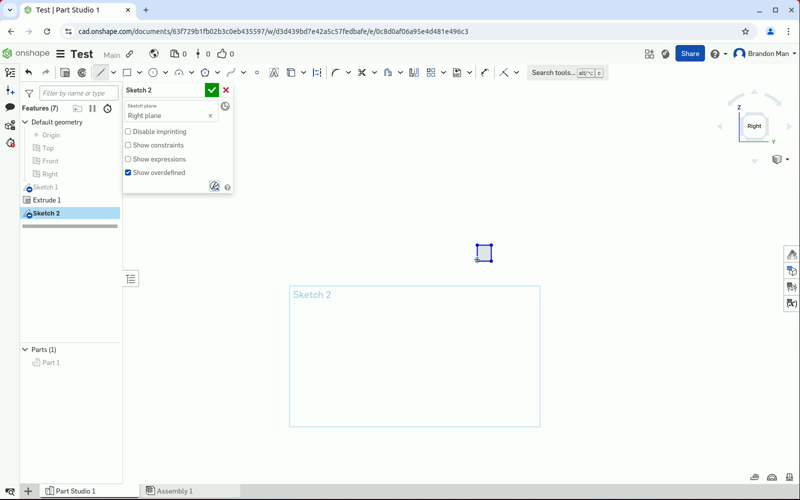
scroll(-6)
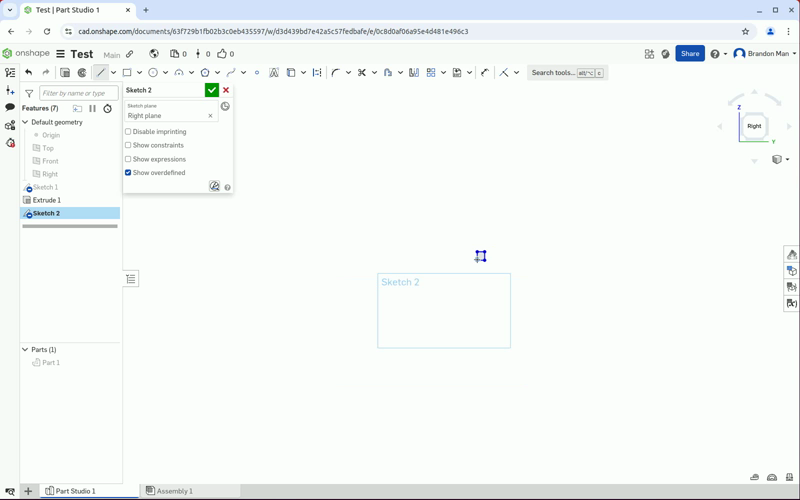
scroll(-6)
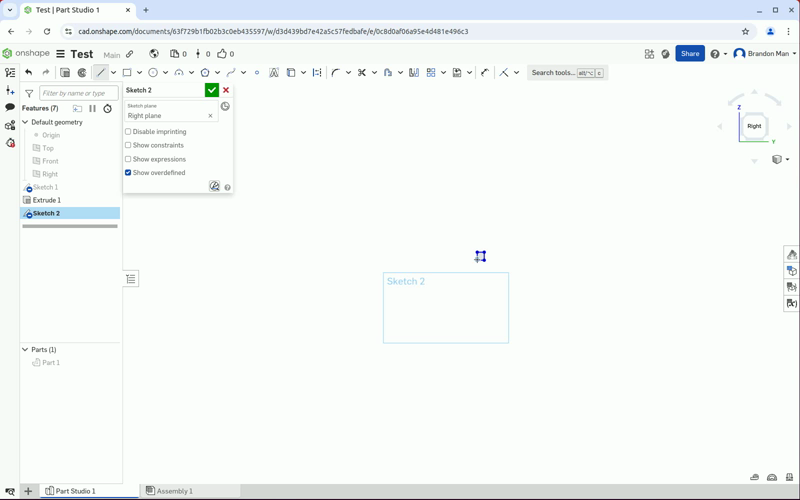
scroll(-6)
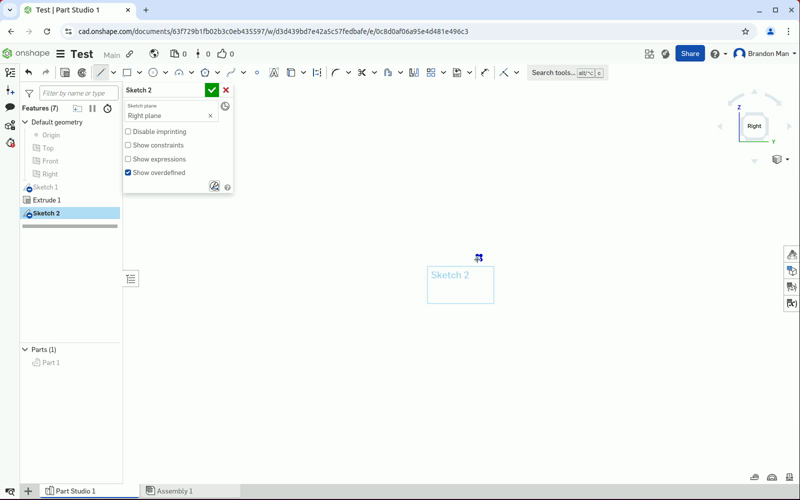
key_up(shift)
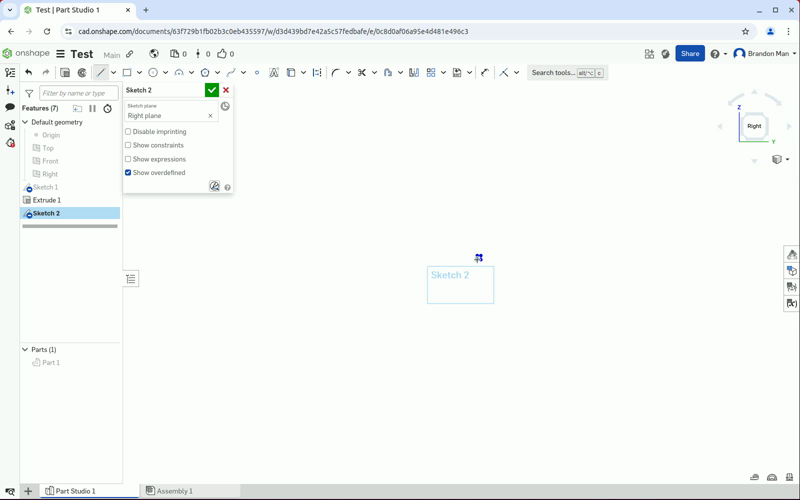
key_down(shift)
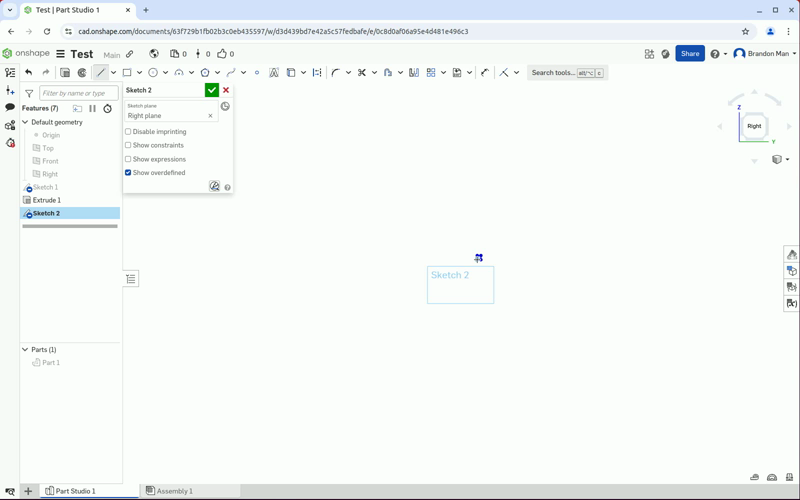
mouse_move(507, 259)
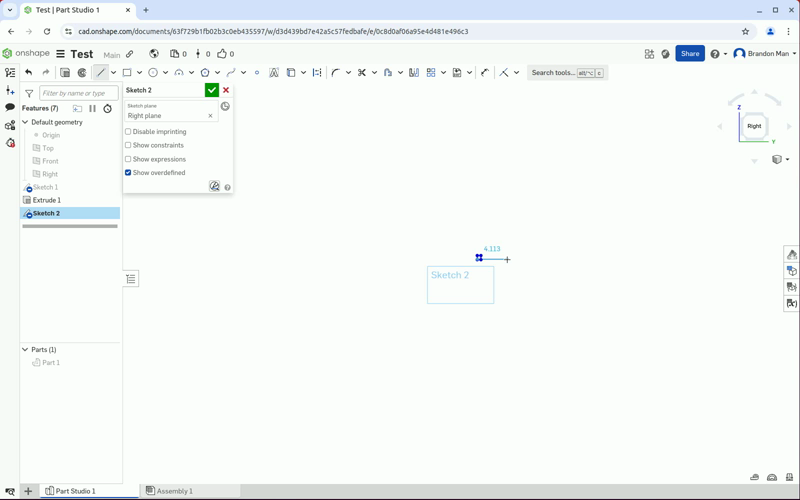
mouse_move(480, 259)
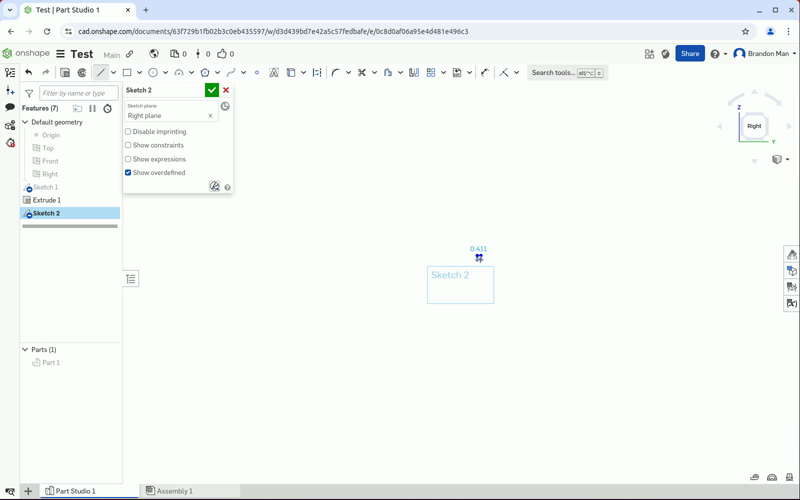
scroll(6)
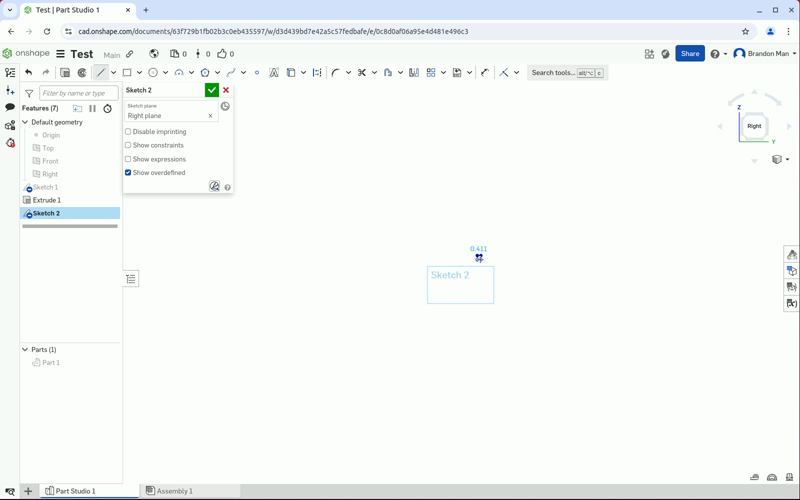
scroll(6)
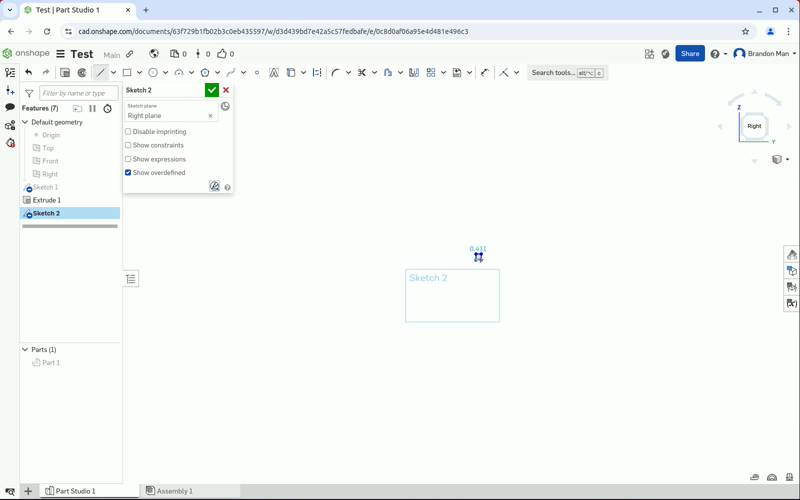
scroll(6)
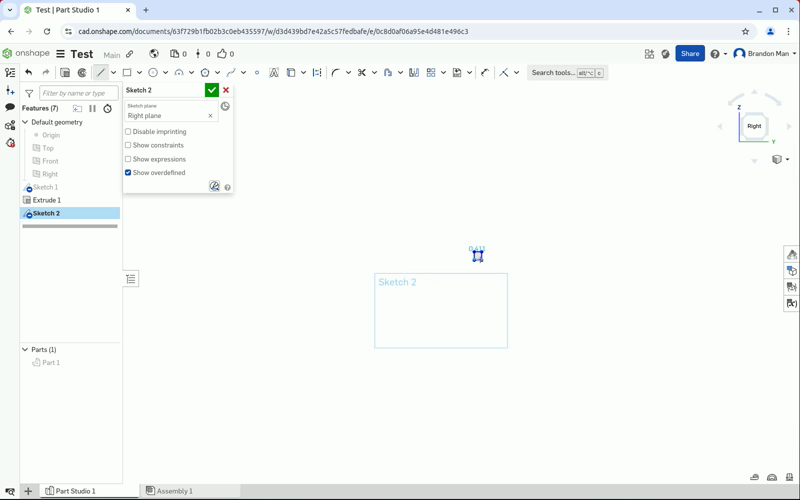
scroll(6)
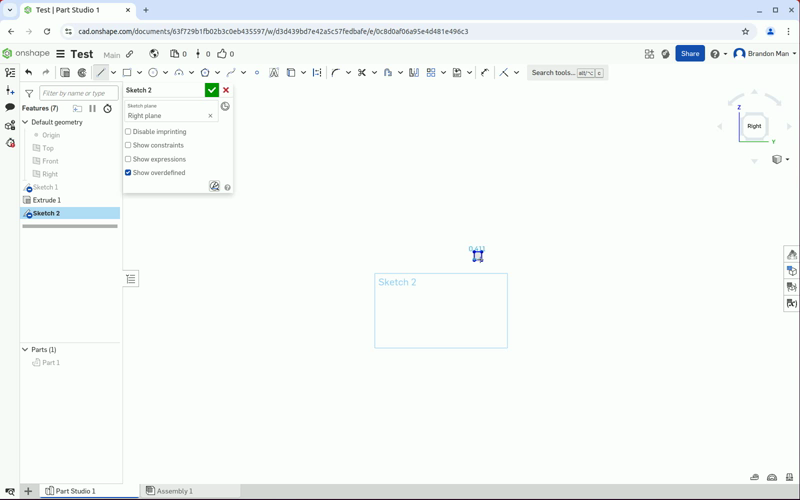
scroll(6)
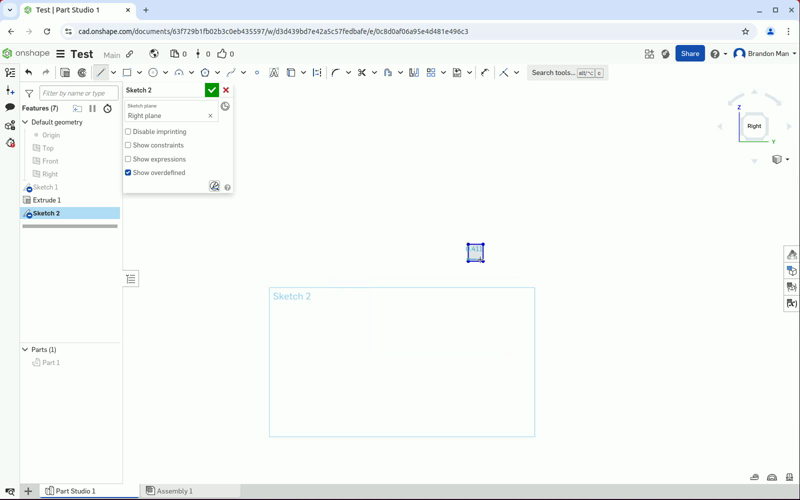
scroll(6)
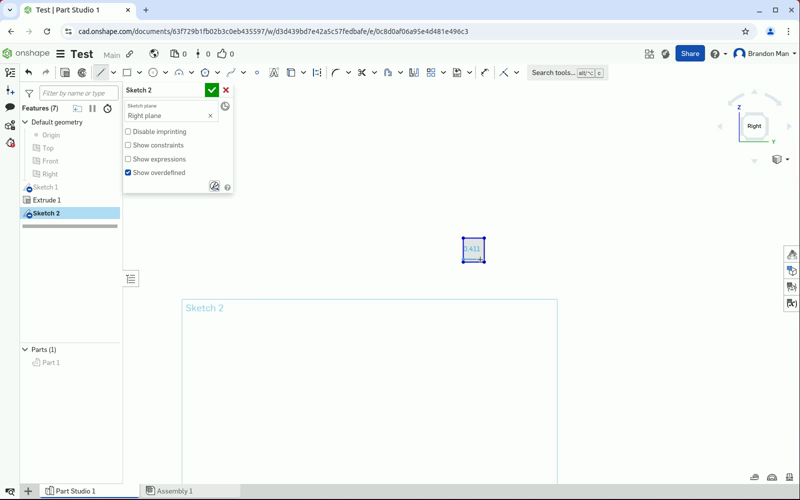
scroll(6)
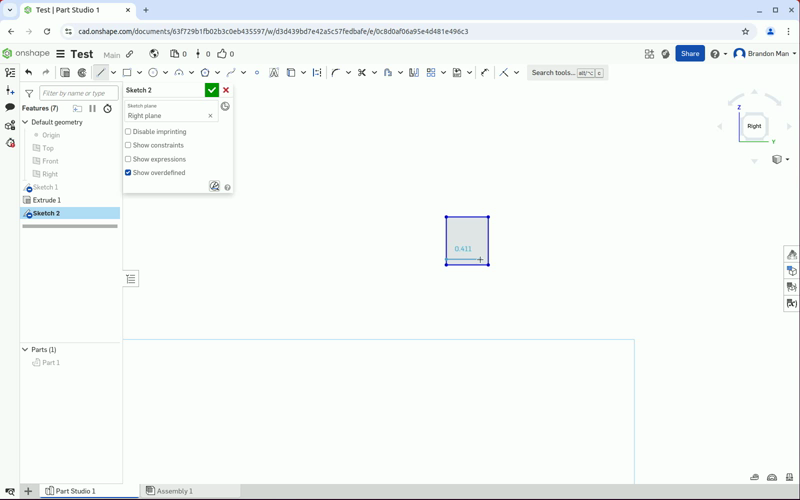
click(480, 259)
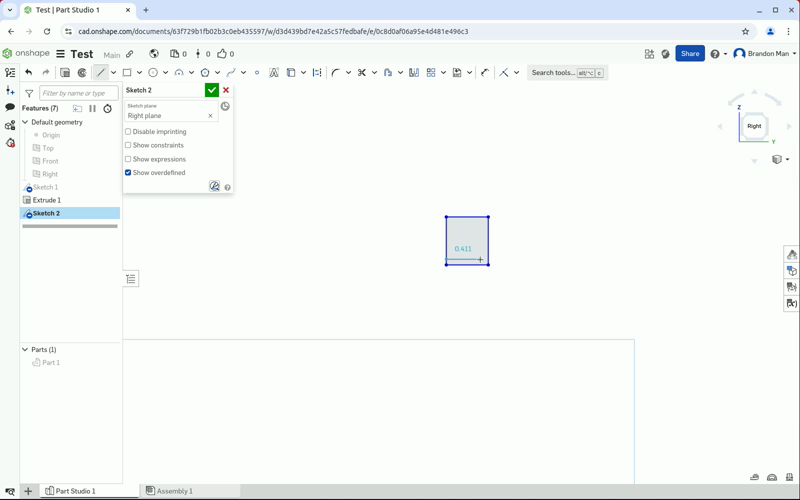
scroll(-6)
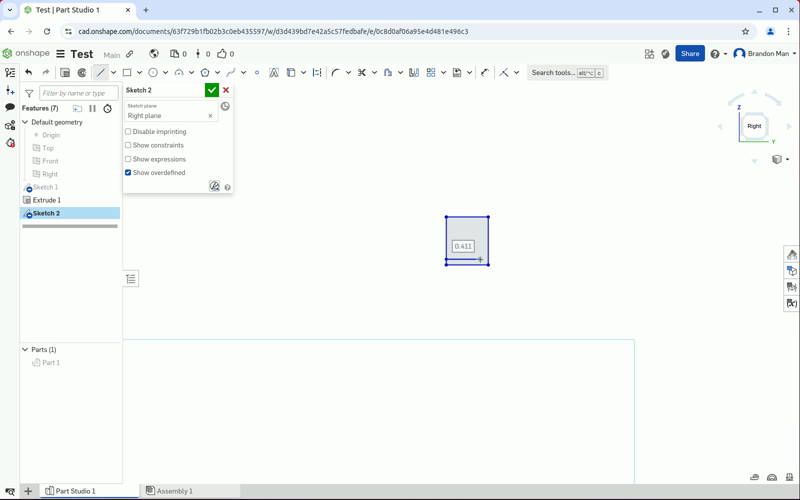
scroll(-6)
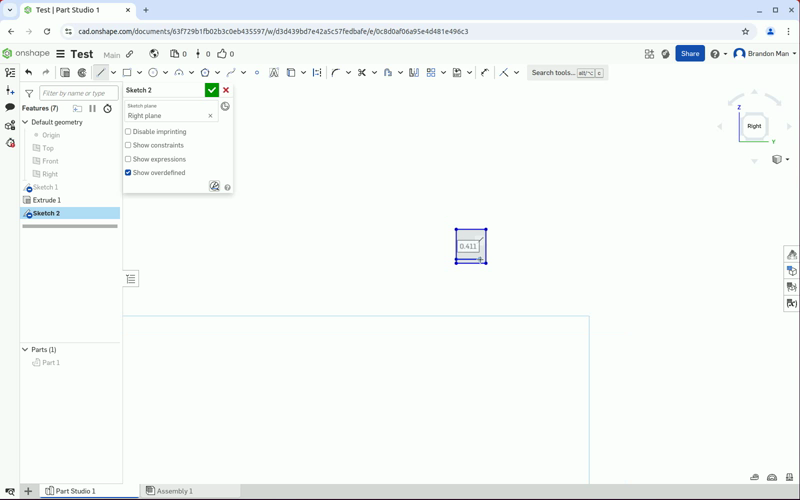
scroll(-6)
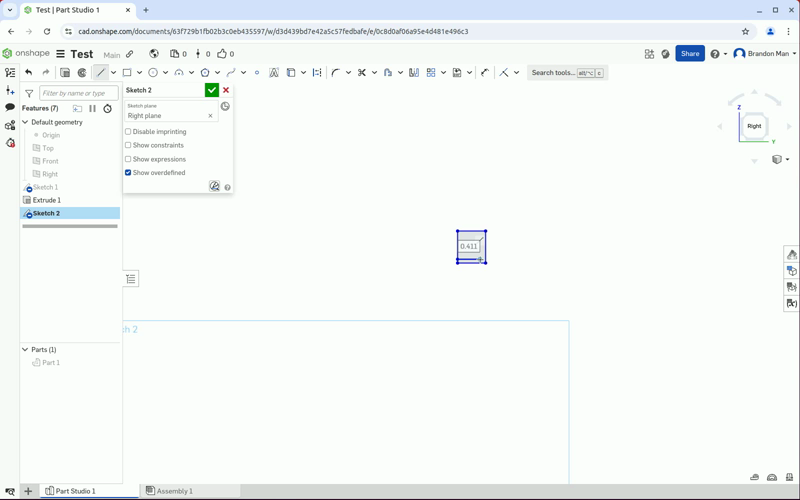
scroll(-6)
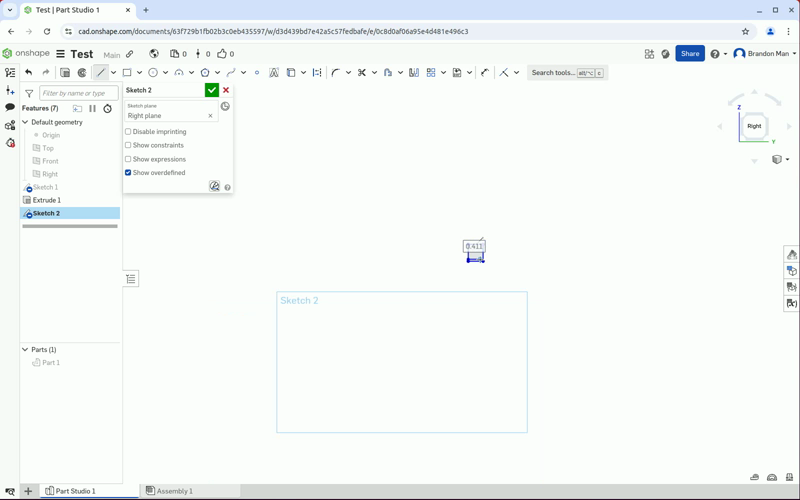
scroll(-6)
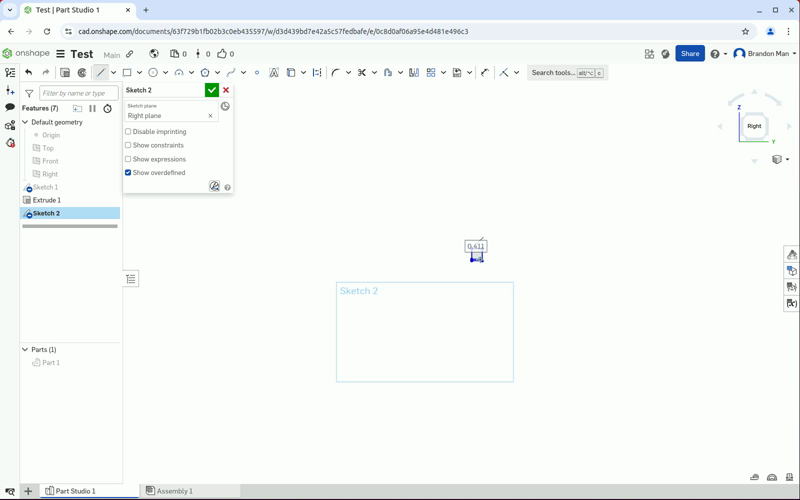
scroll(-6)
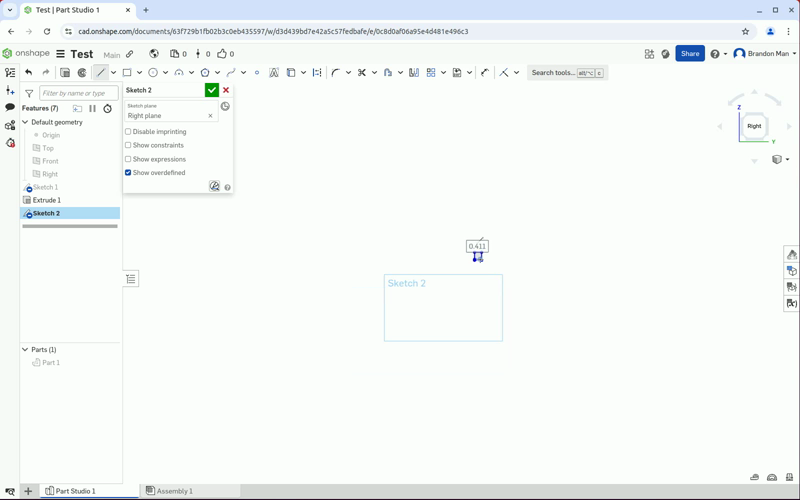
scroll(-6)
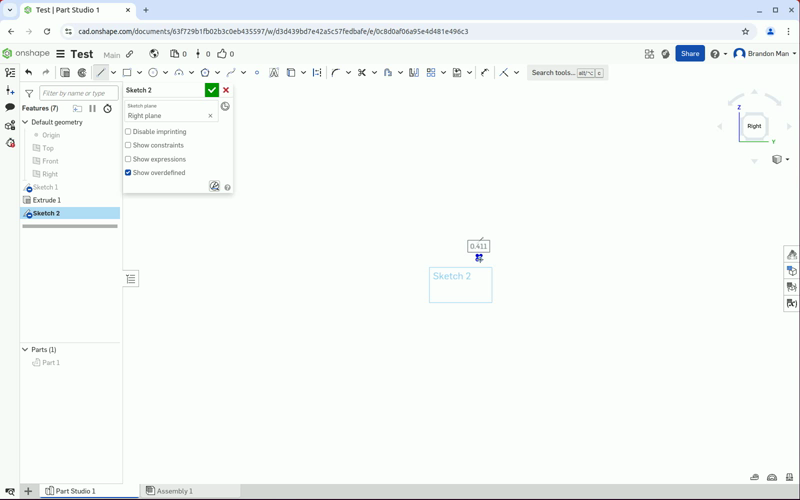
key_up(shift)
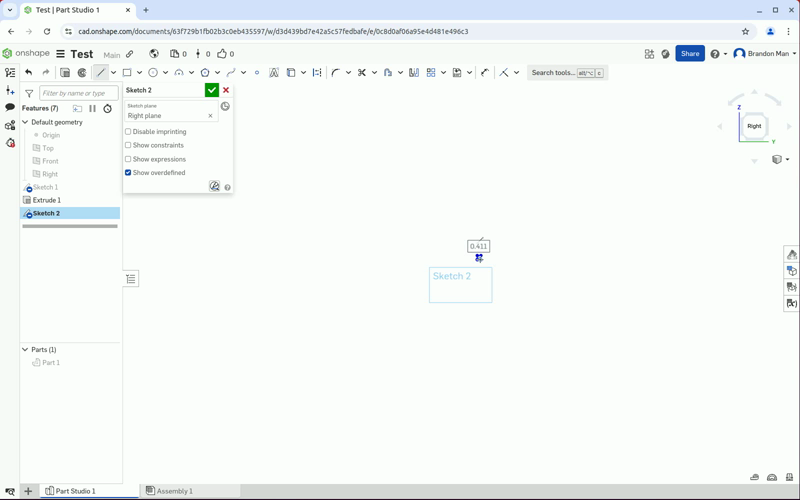
key_down(shift)
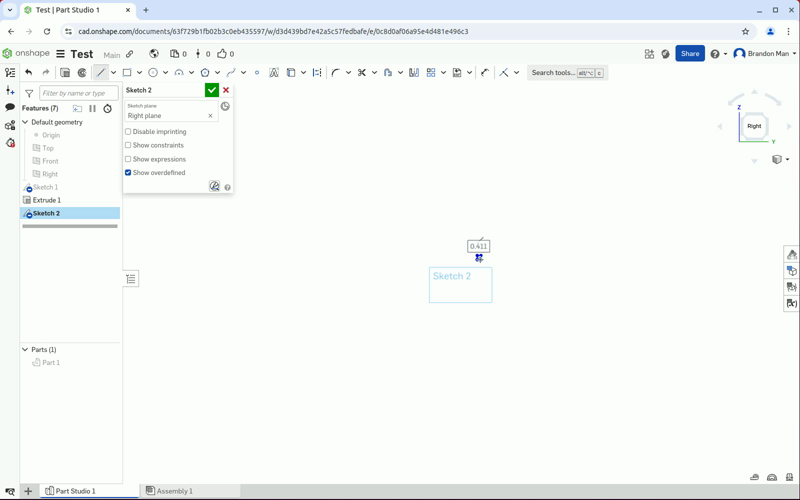
mouse_move(510, 259)
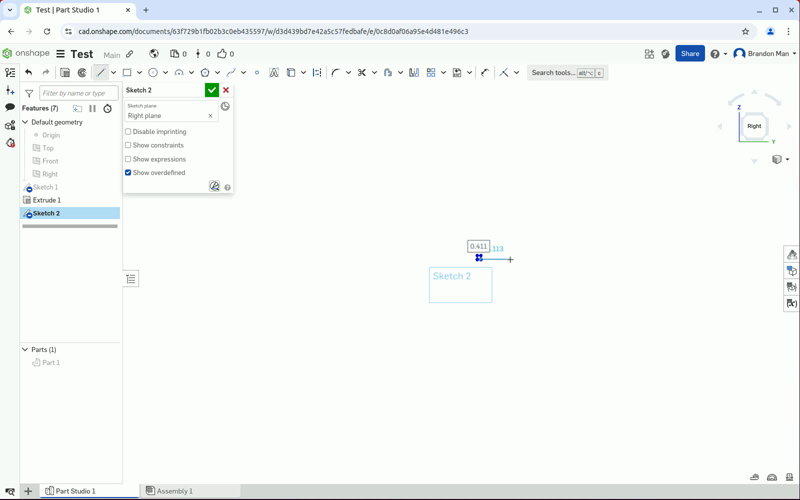
mouse_move(480, 256)
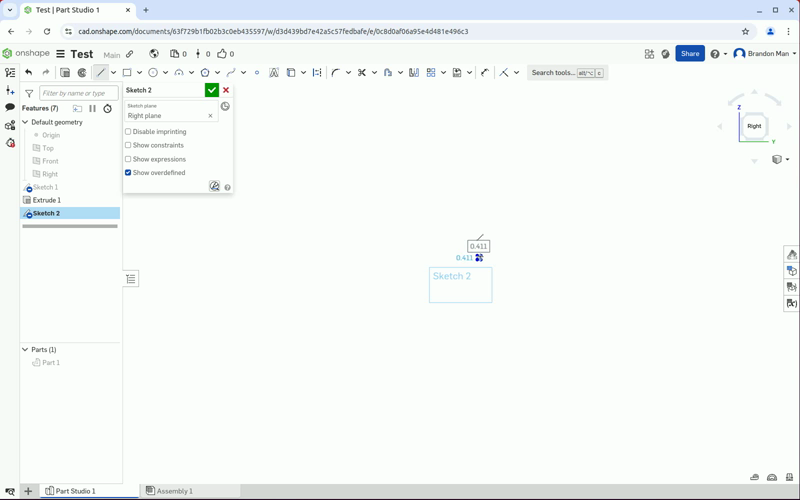
scroll(6)
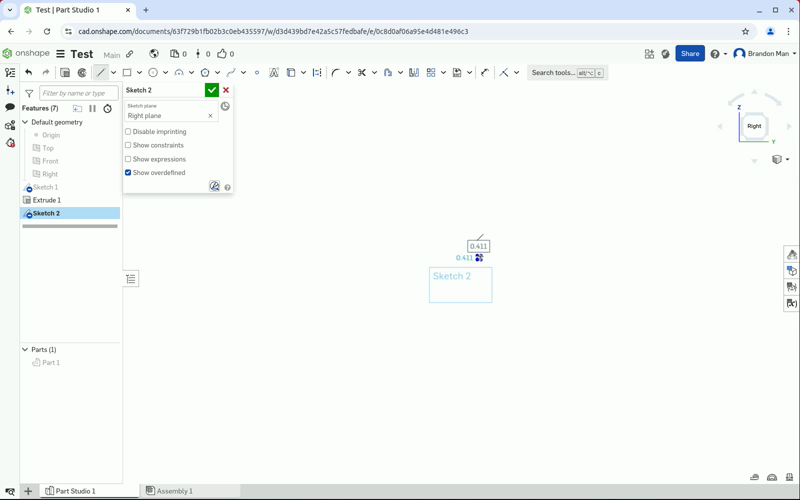
scroll(6)
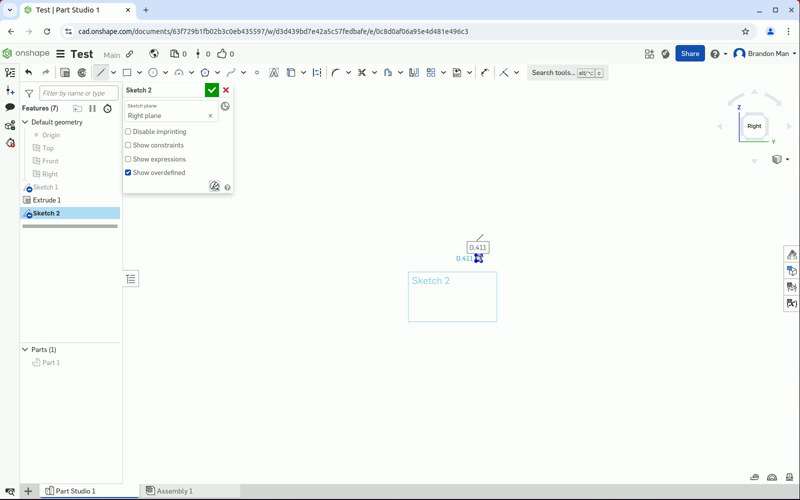
scroll(6)
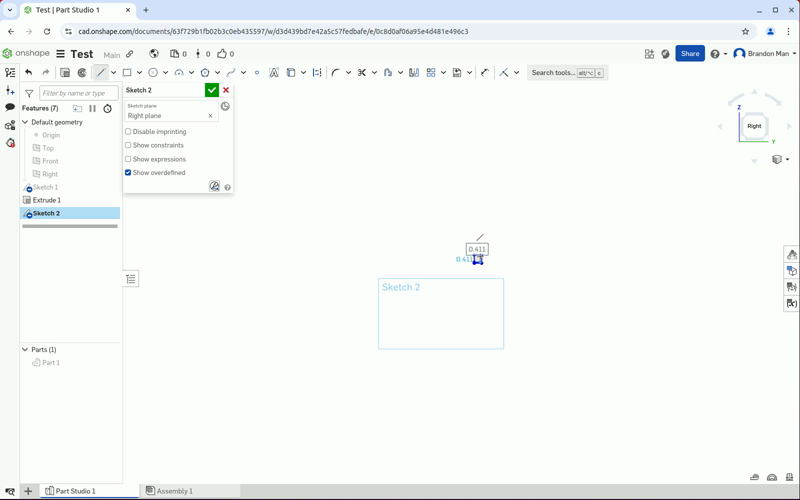
scroll(6)
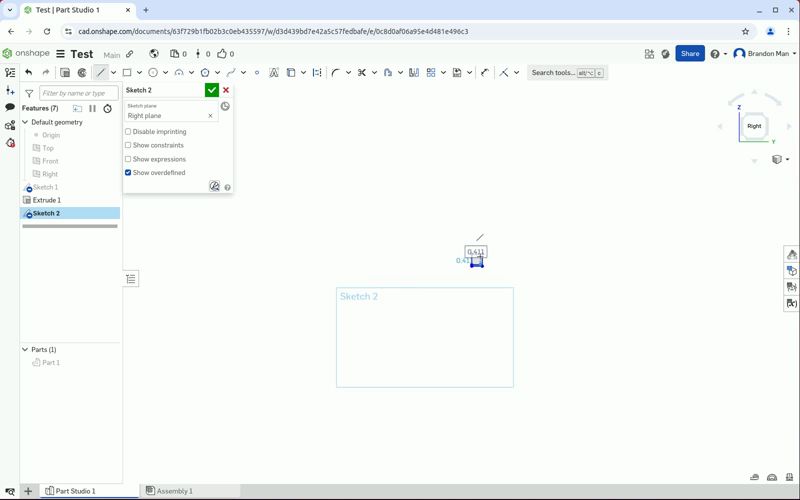
scroll(6)
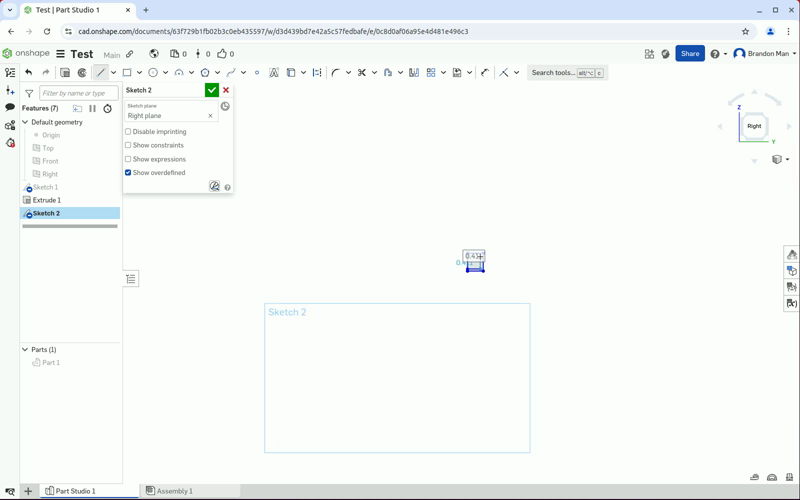
scroll(6)
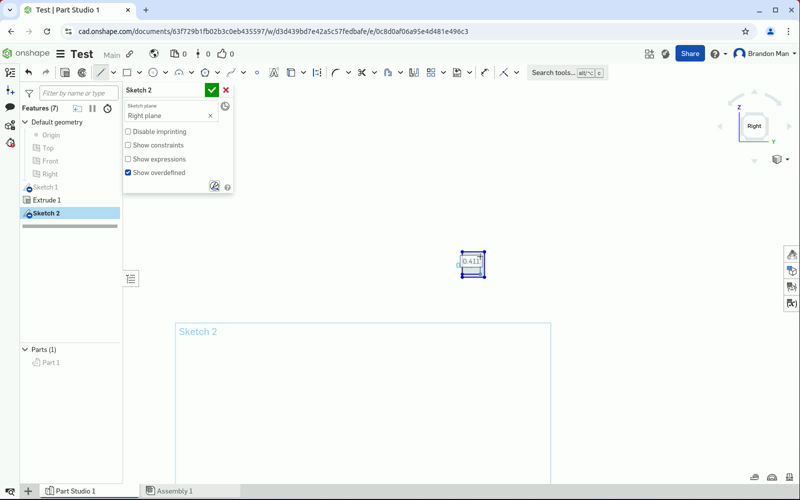
scroll(6)
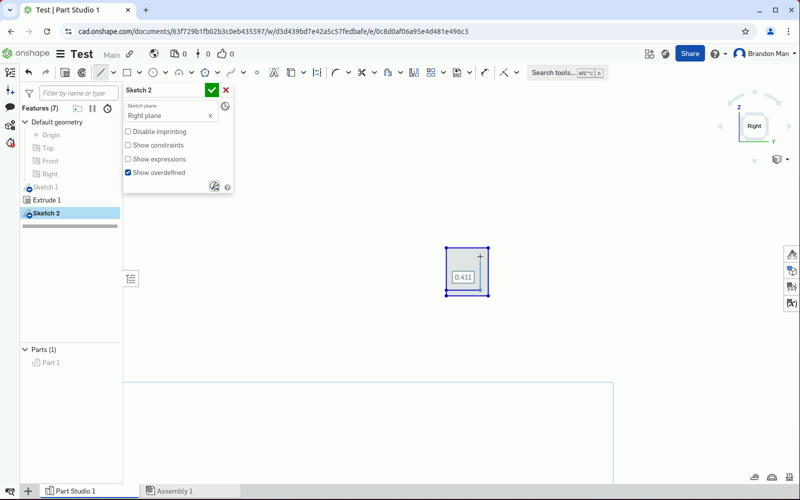
click(480, 256)
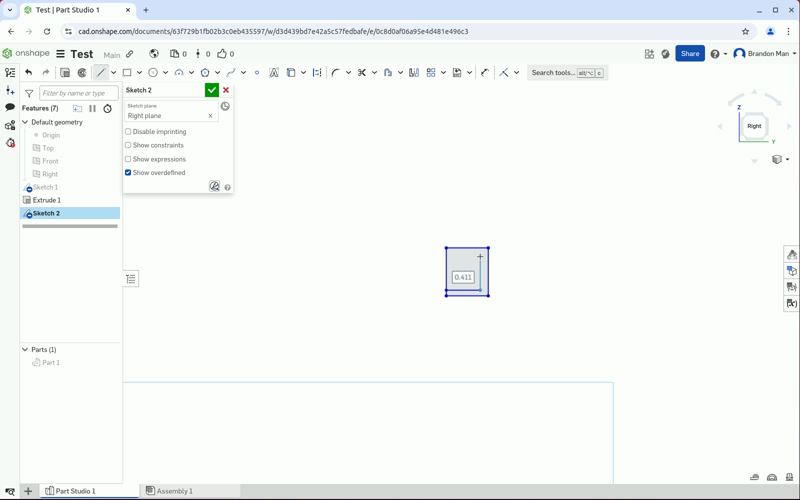
scroll(-6)
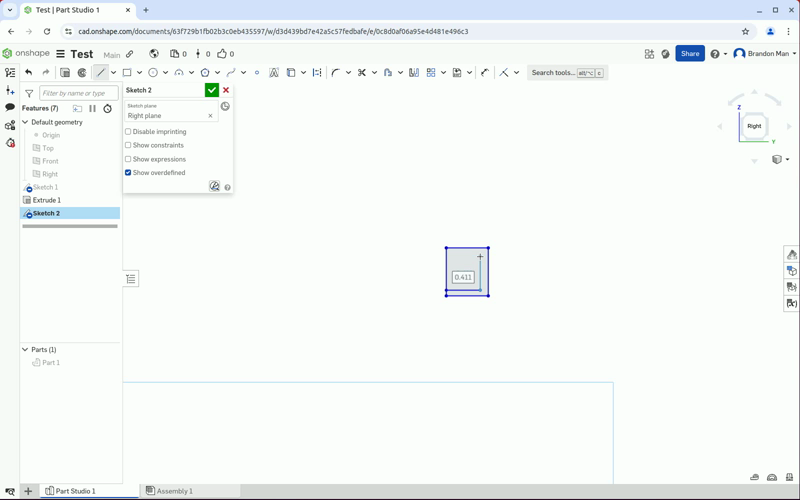
scroll(-6)
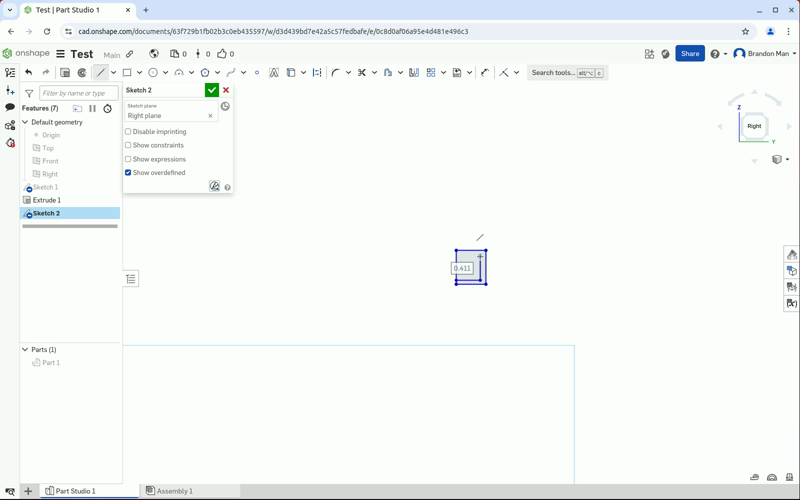
scroll(-6)
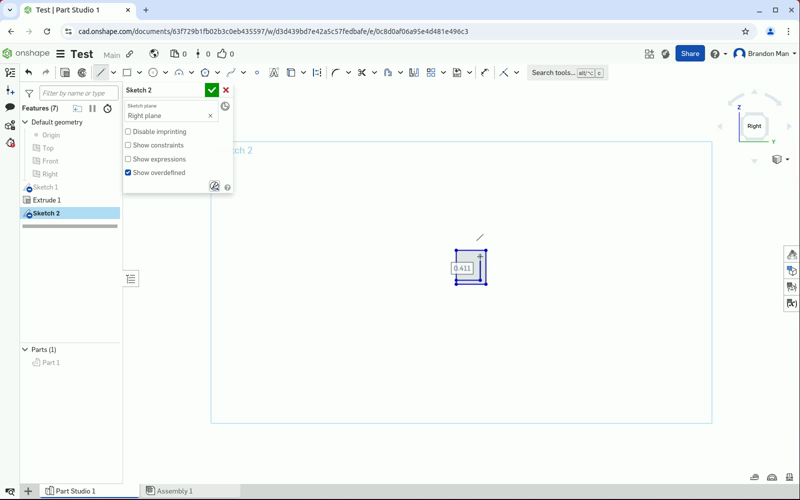
scroll(-6)
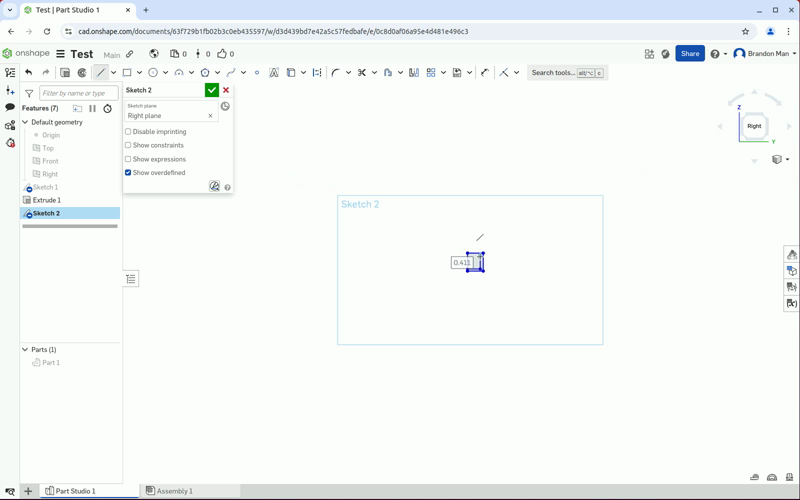
scroll(-6)
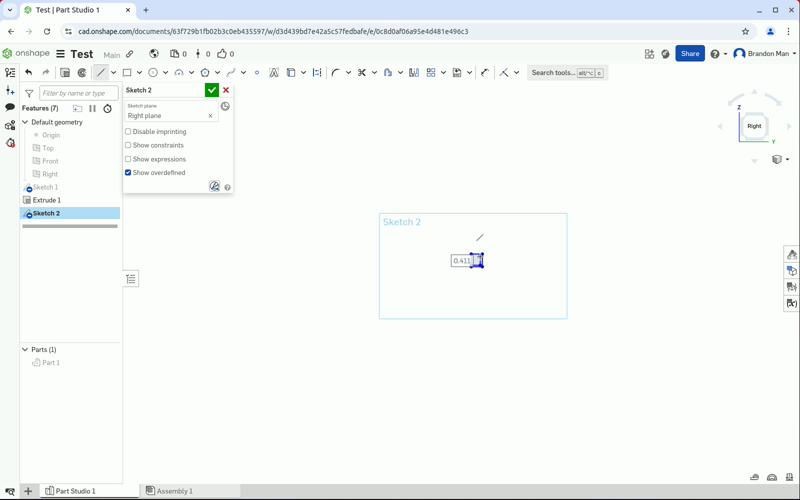
scroll(-6)
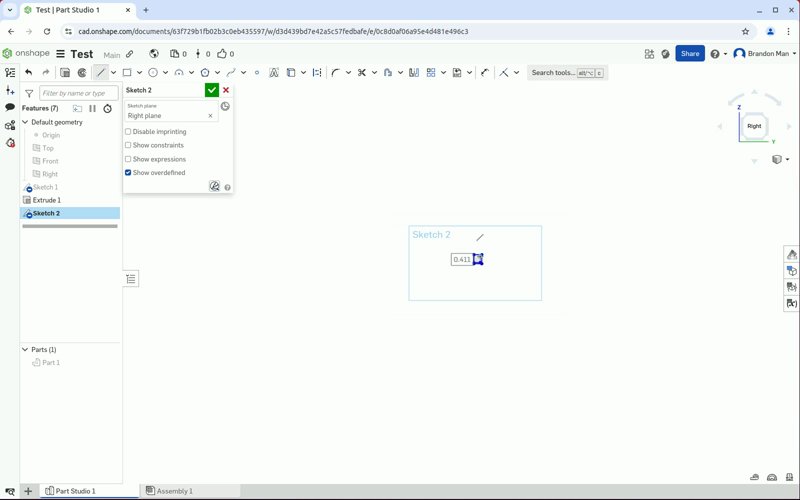
scroll(-6)
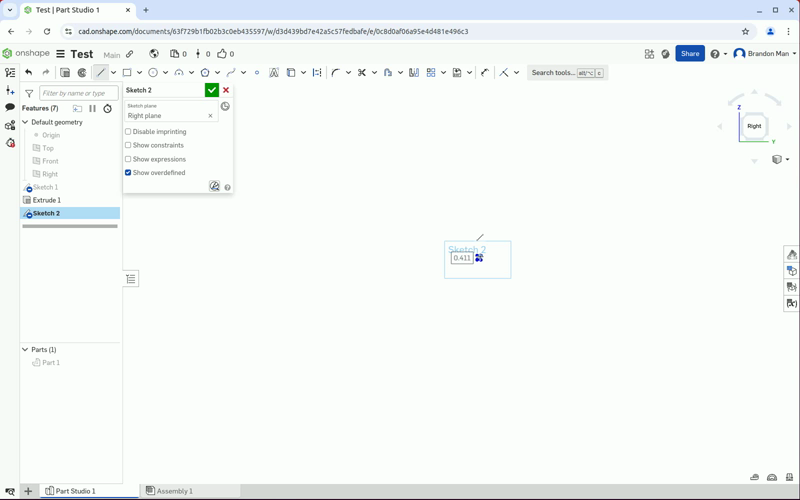
key_up(shift)
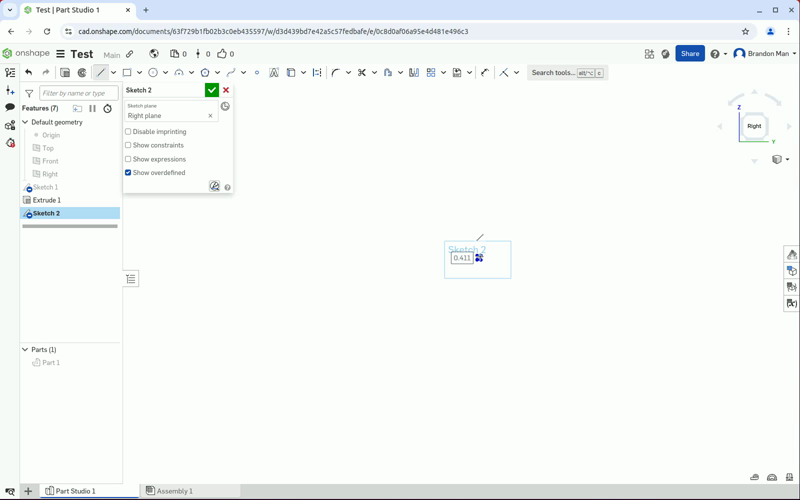
key_down(shift)
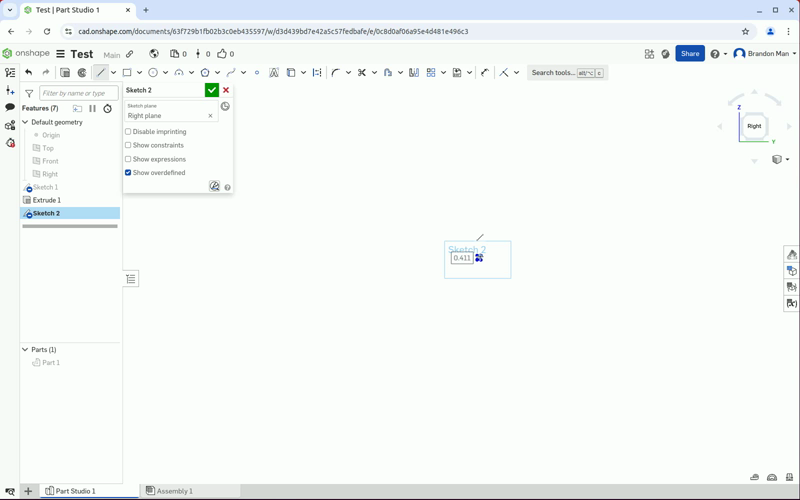
mouse_move(510, 256)
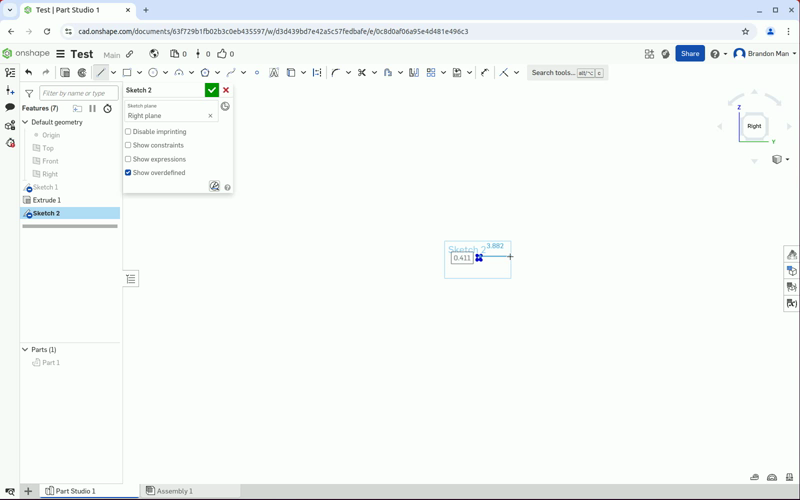
mouse_move(477, 256)
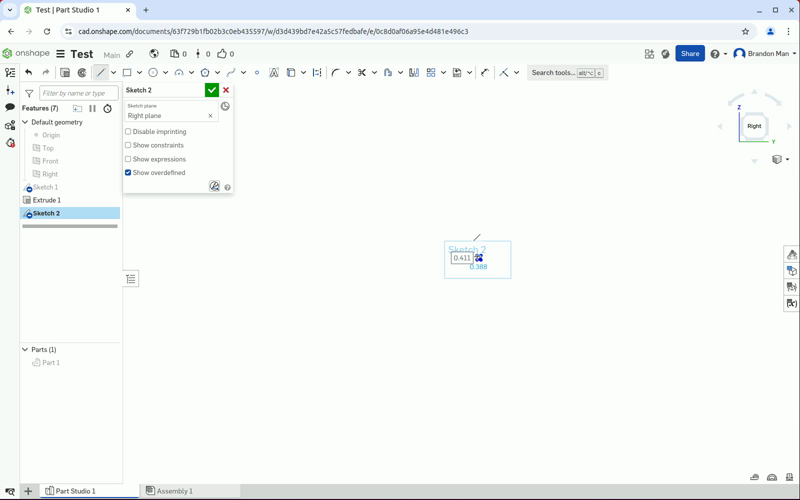
scroll(6)
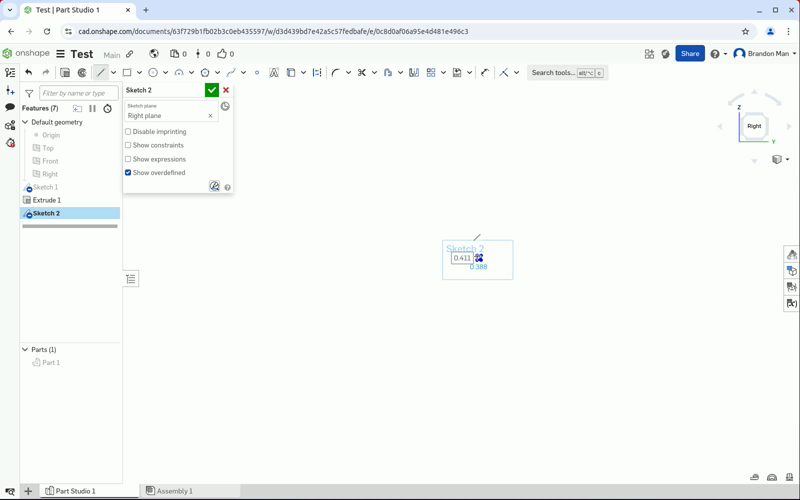
scroll(6)
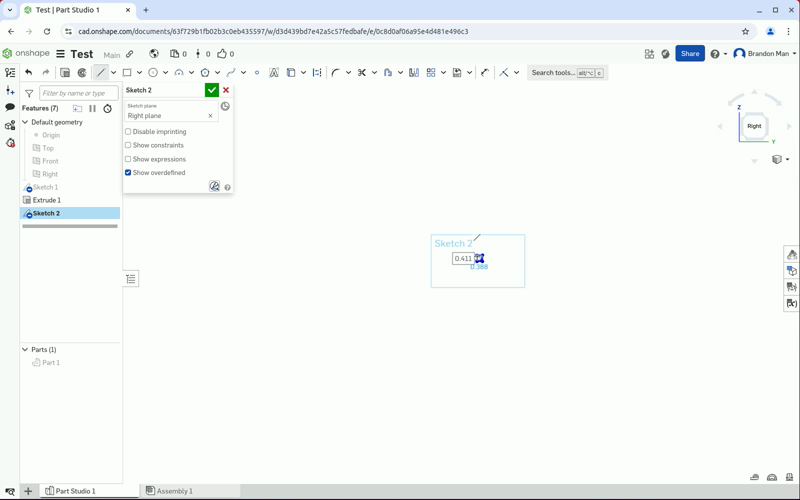
scroll(6)
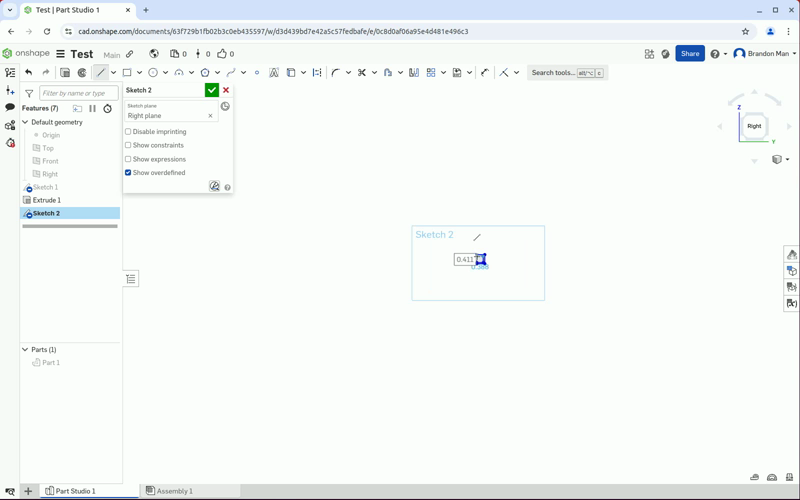
scroll(6)
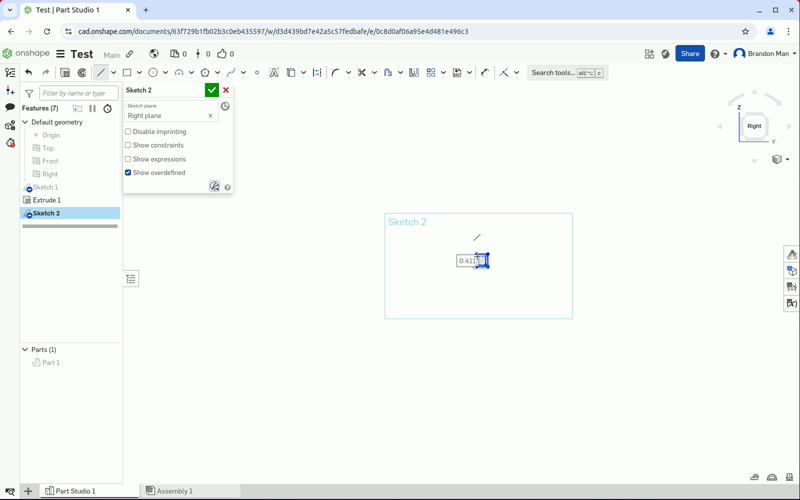
scroll(6)
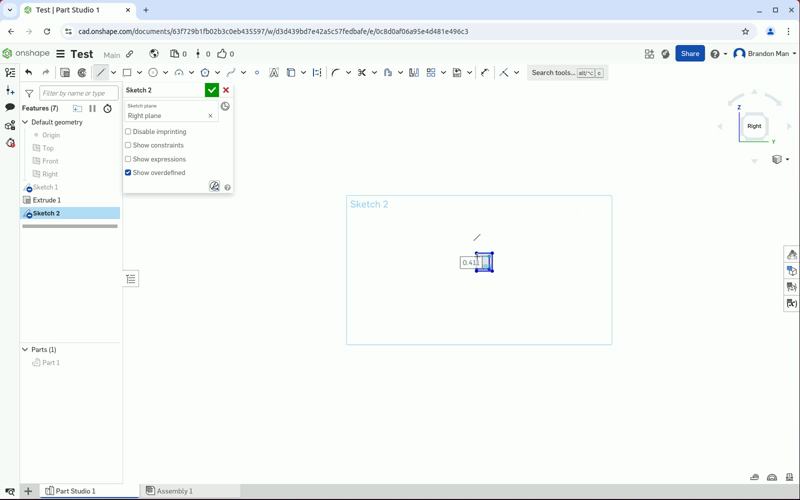
scroll(6)
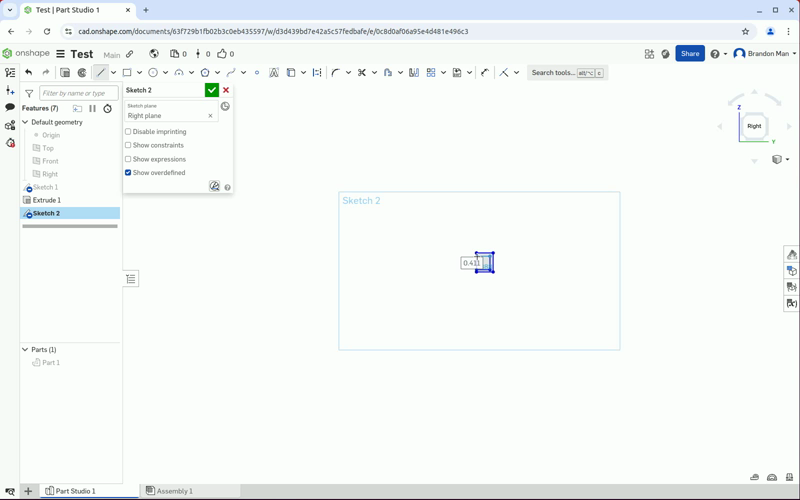
scroll(6)
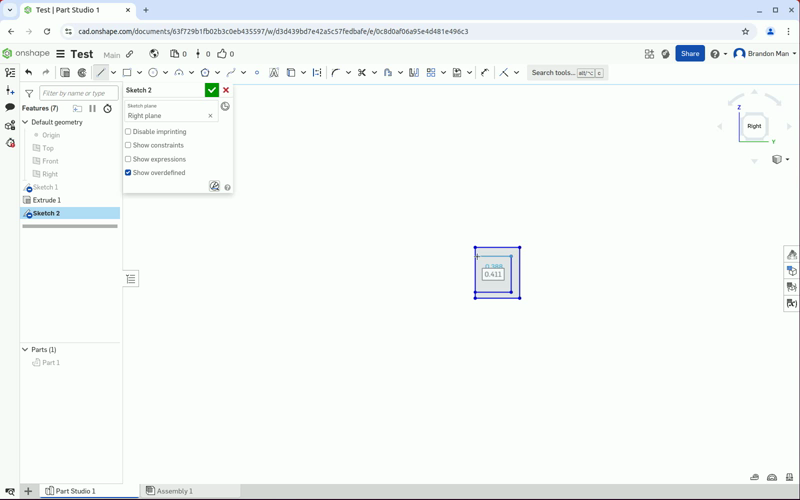
click(477, 256)
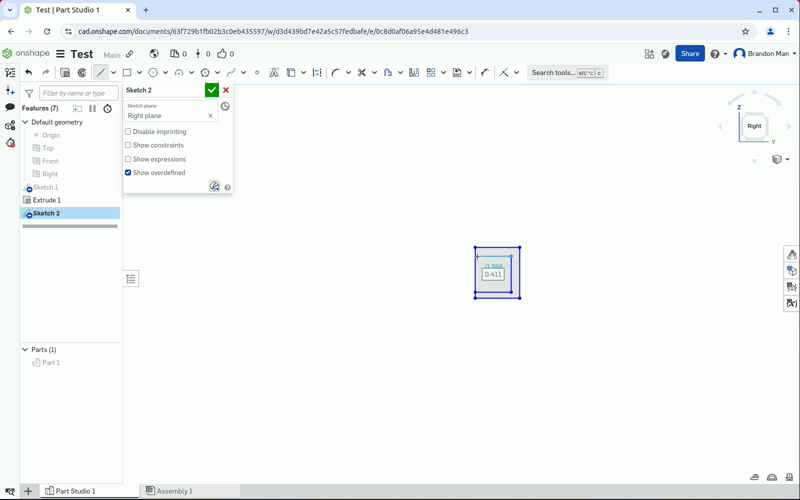
scroll(-6)
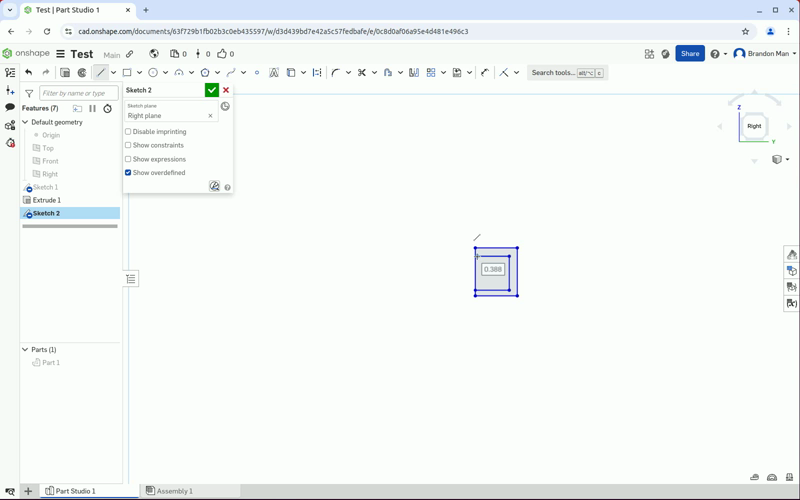
scroll(-6)
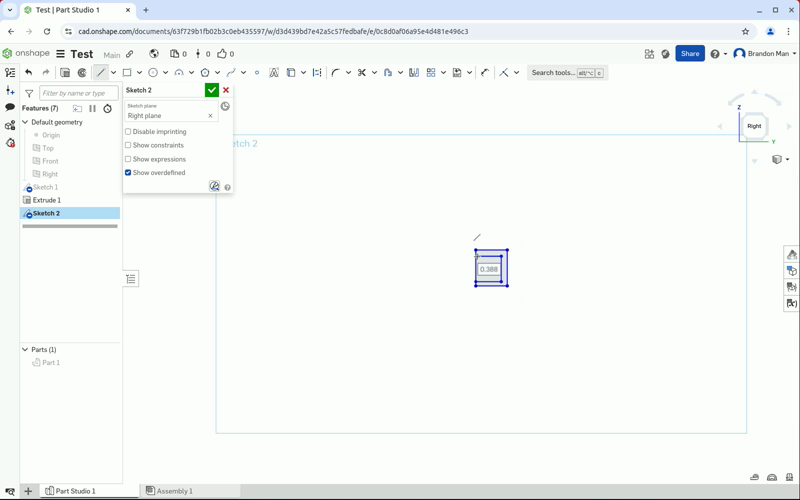
scroll(-6)
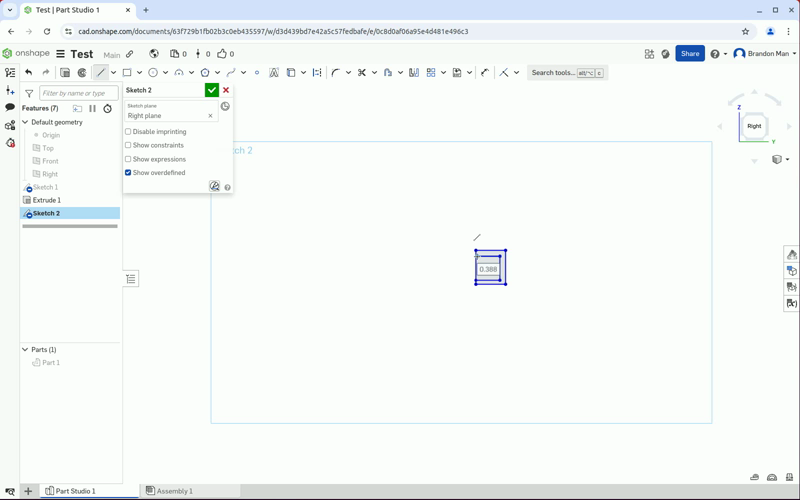
scroll(-6)
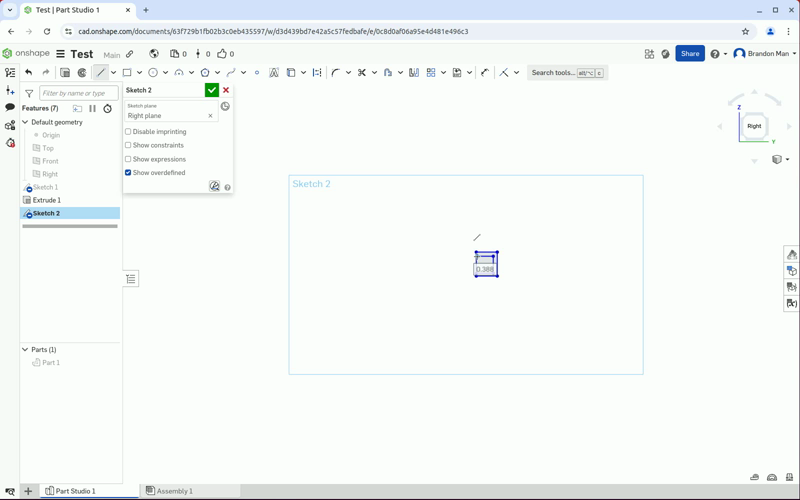
scroll(-6)
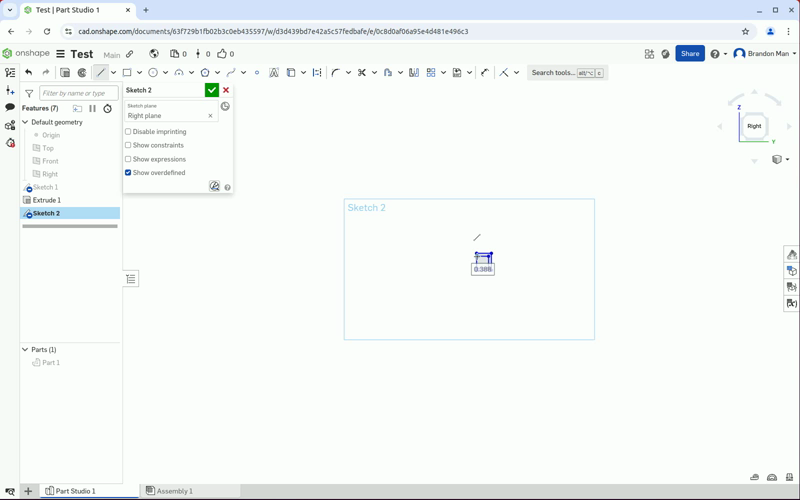
scroll(-6)
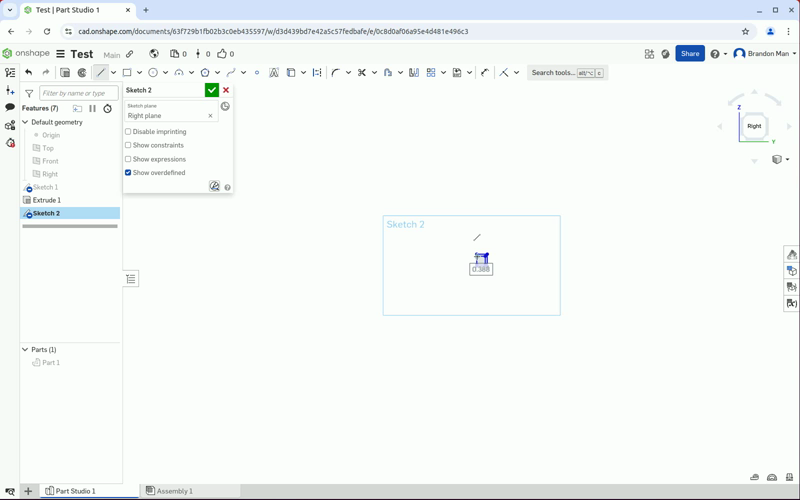
scroll(-6)
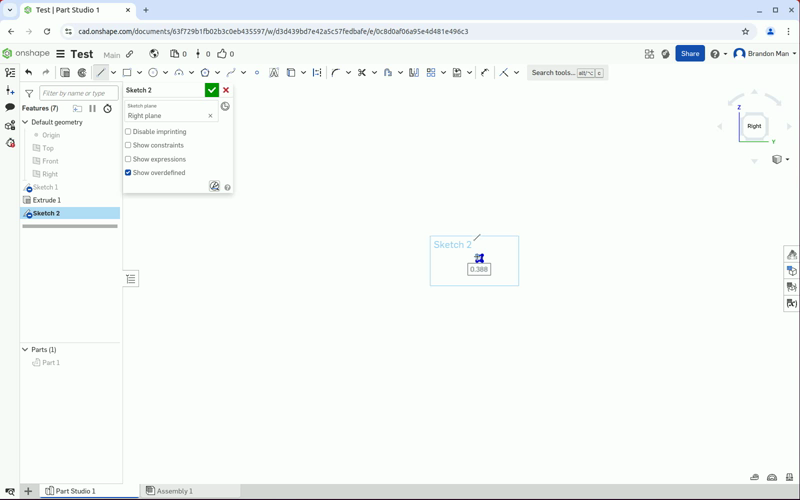
key_up(shift)
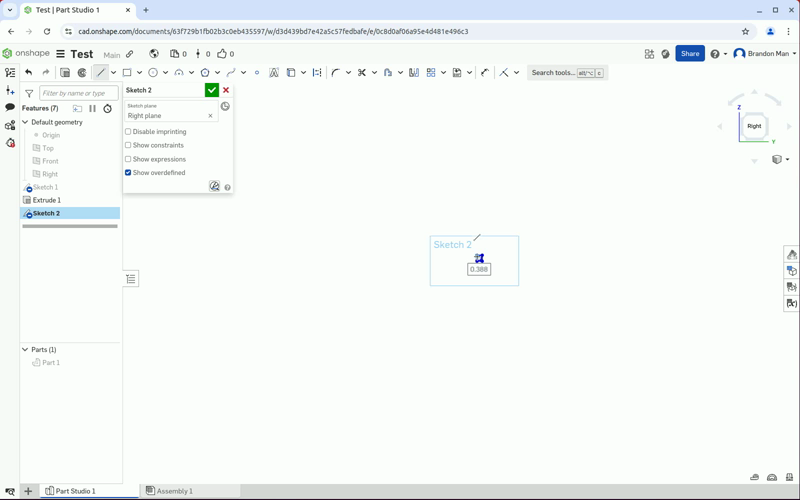
mouse_move(507, 256)
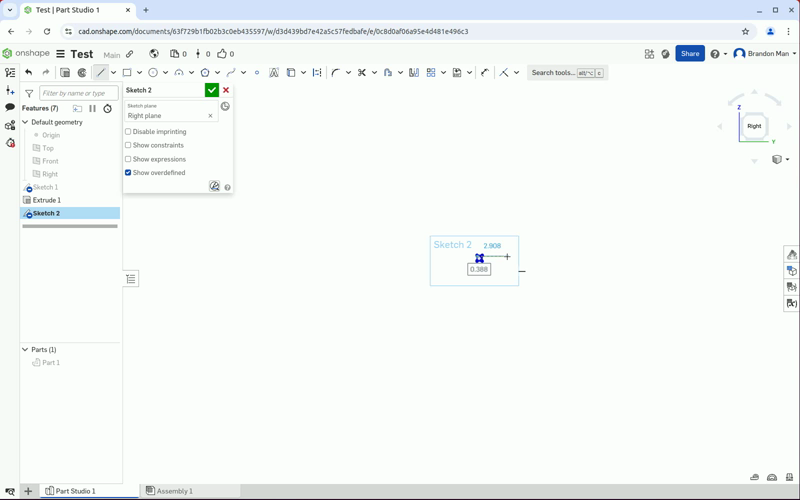
key_down(shift)
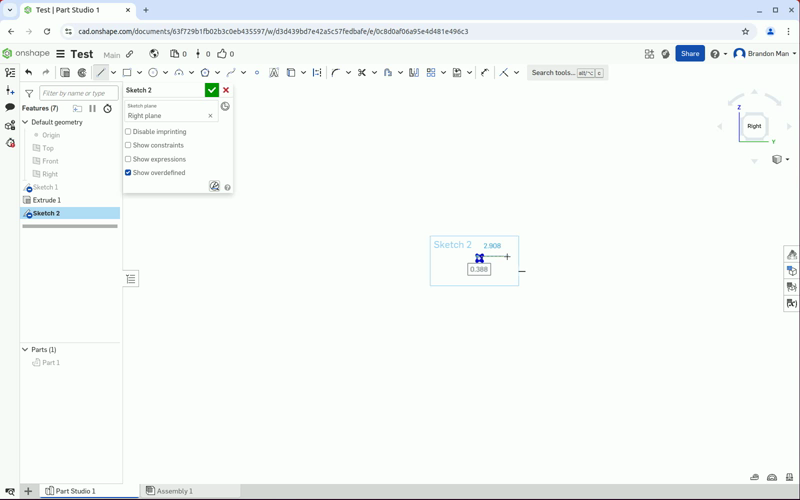
mouse_move(477, 259)
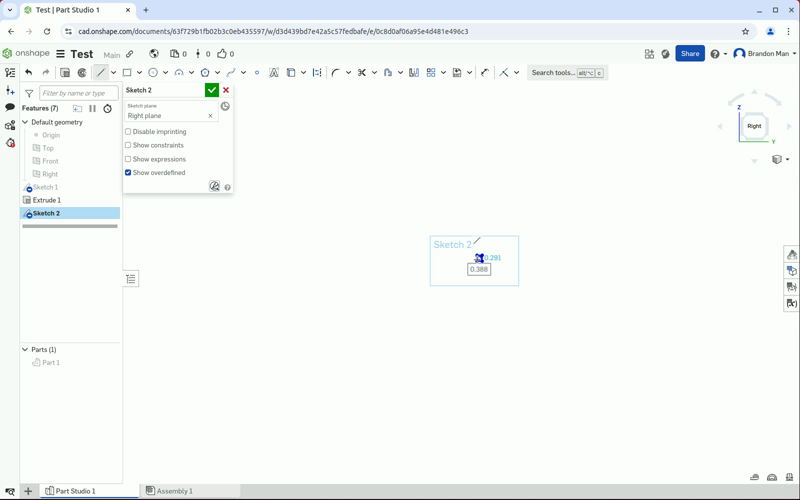
scroll(6)
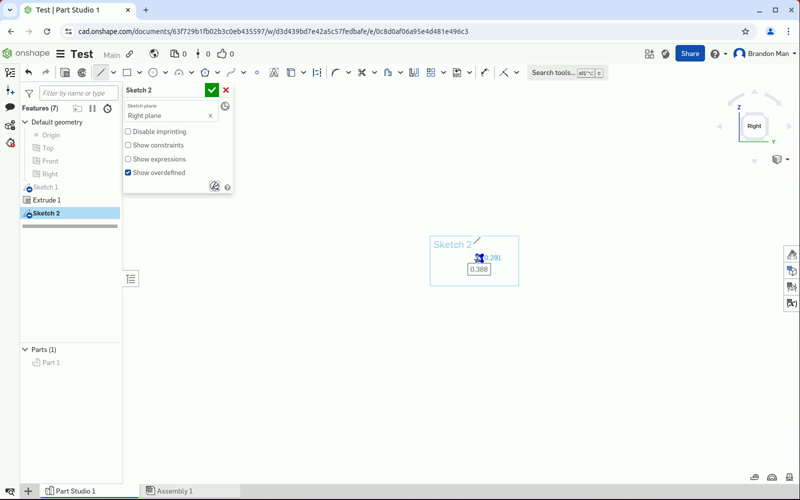
scroll(6)
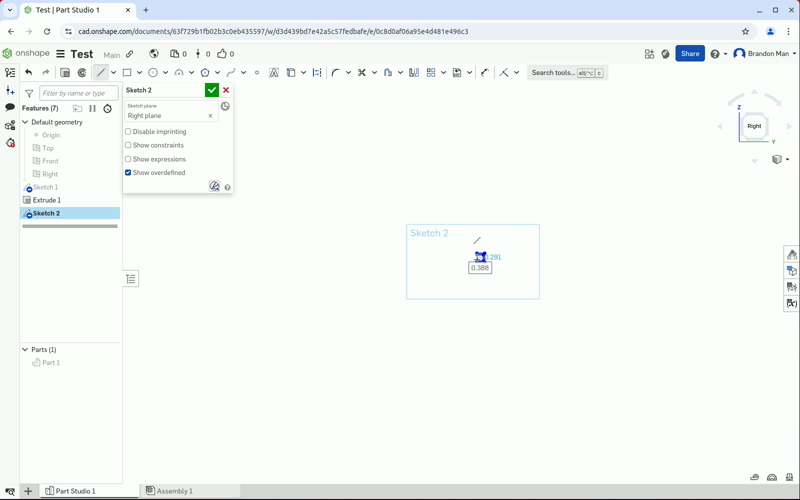
scroll(6)
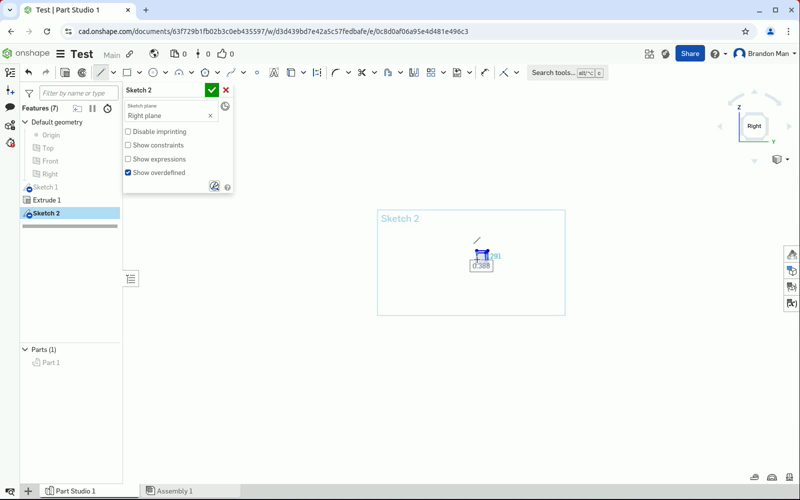
scroll(6)
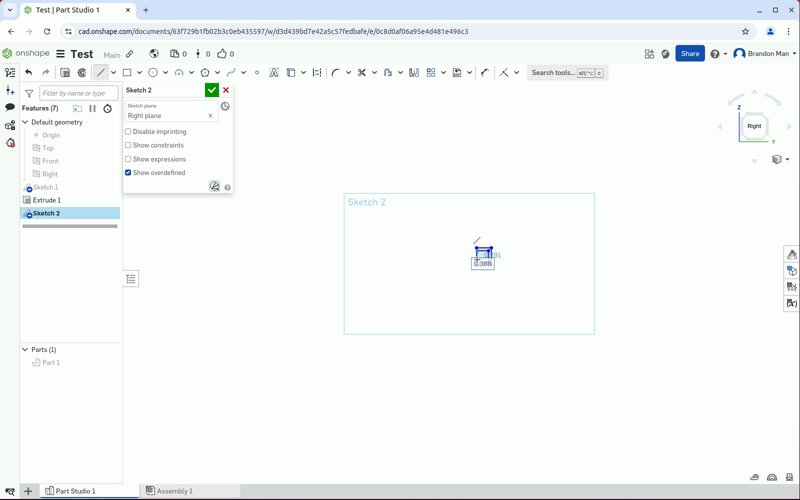
scroll(6)
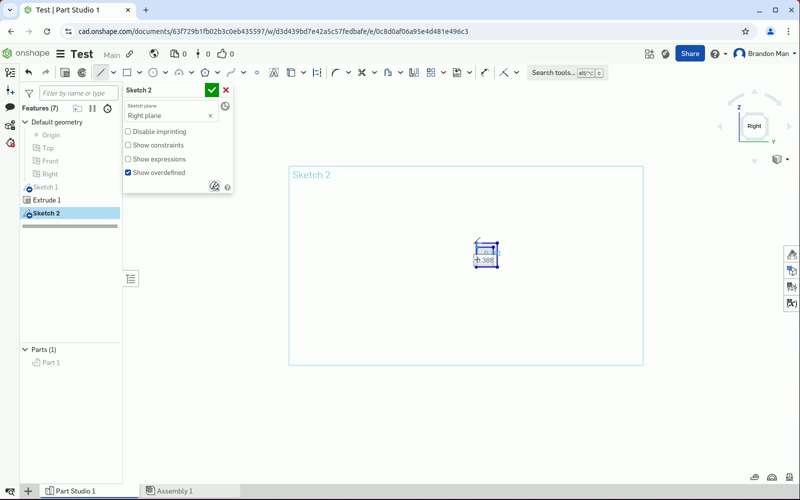
scroll(6)
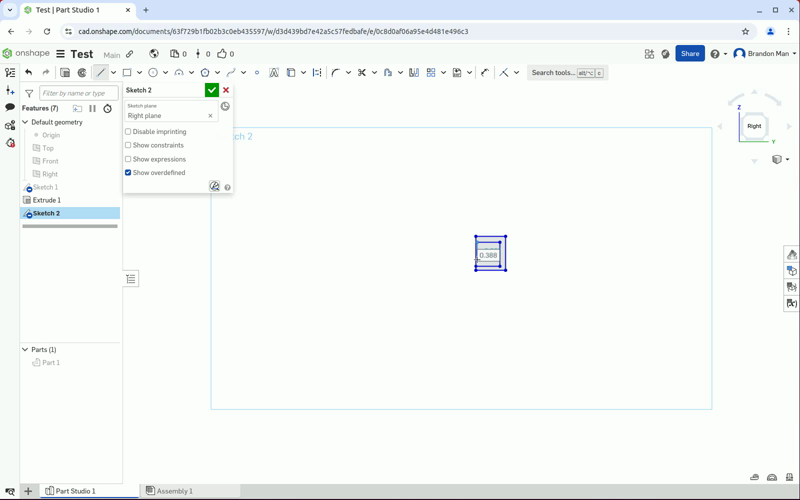
scroll(6)
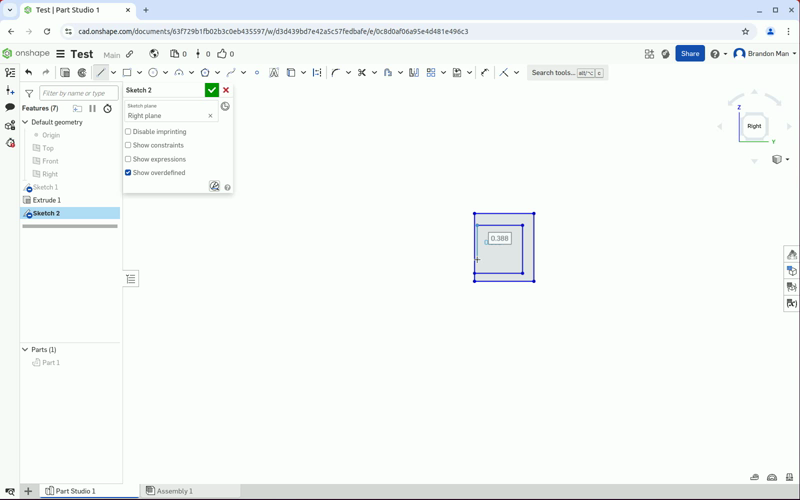
key_up(shift)
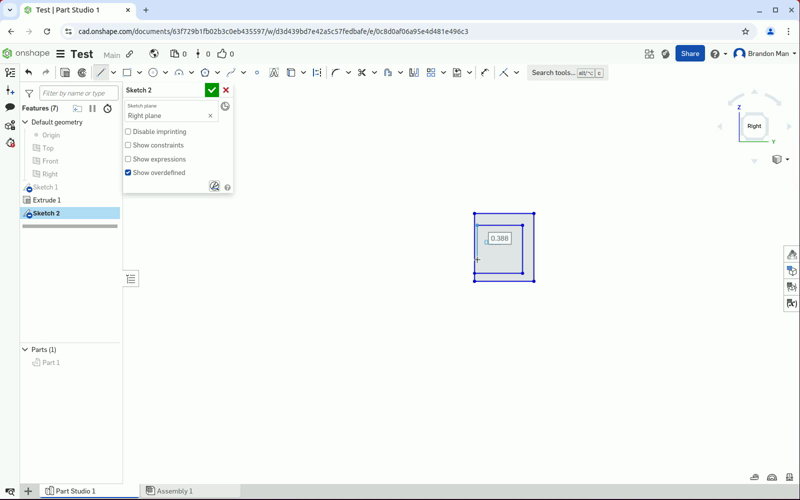
click(477, 259)
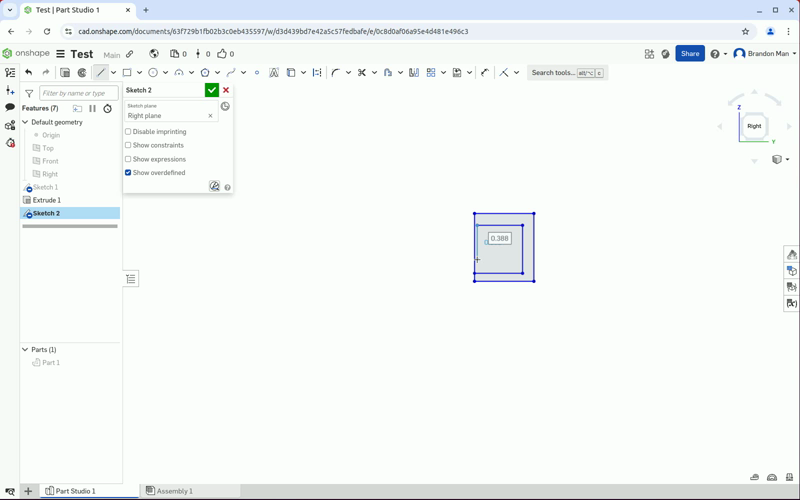
scroll(-6)
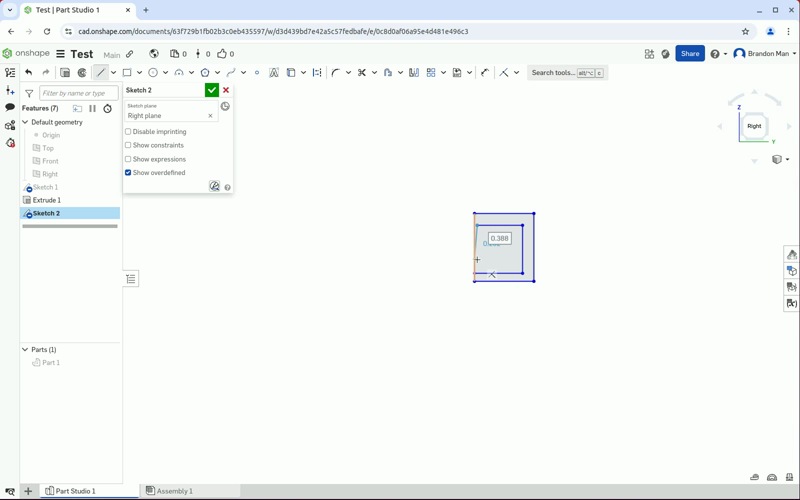
scroll(-6)
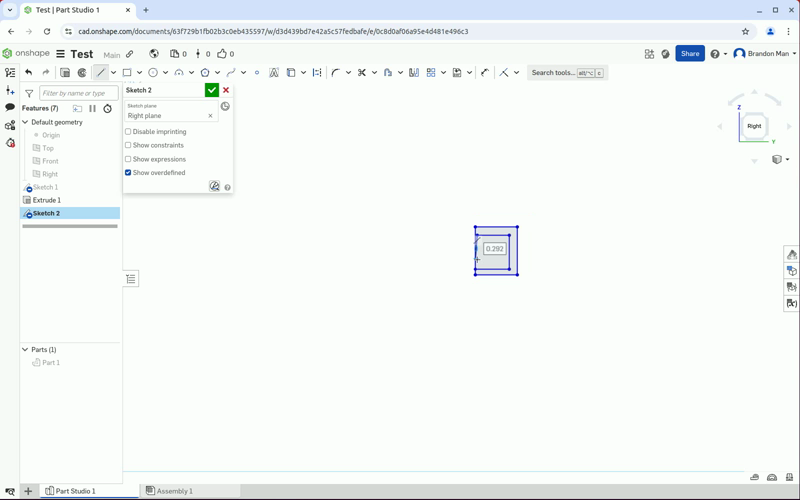
scroll(-6)
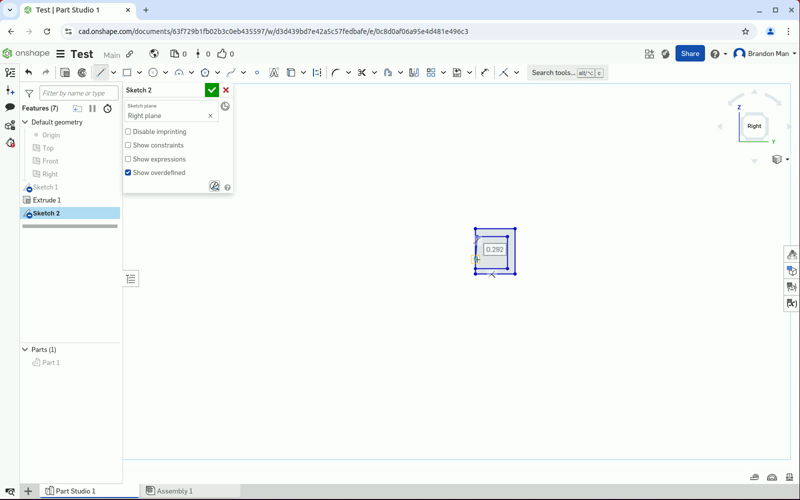
scroll(-6)
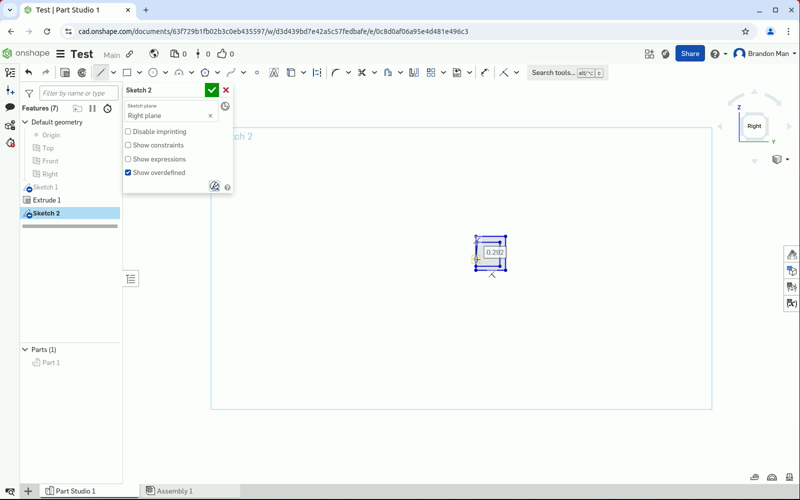
scroll(-6)
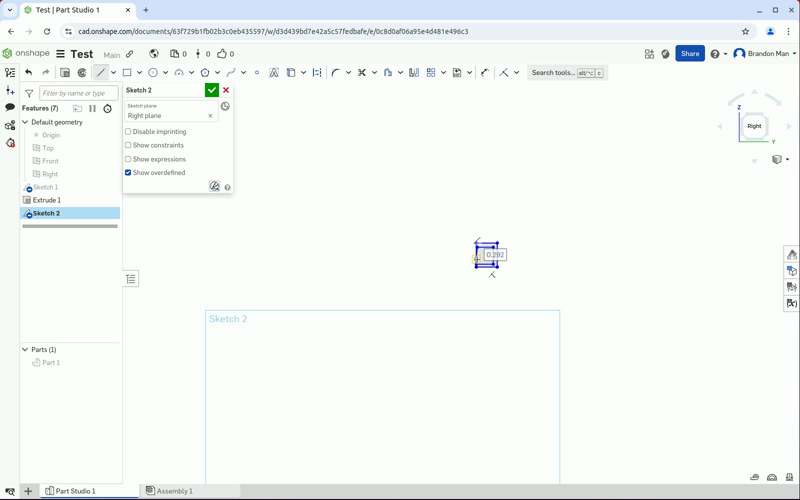
scroll(-6)
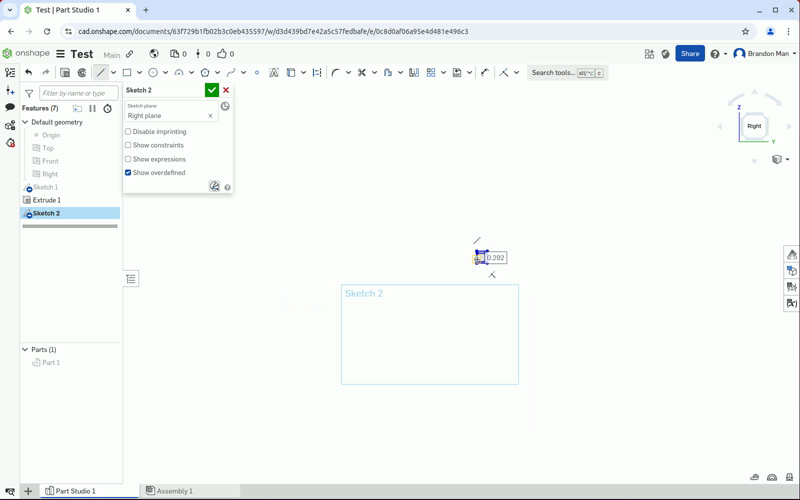
scroll(-6)
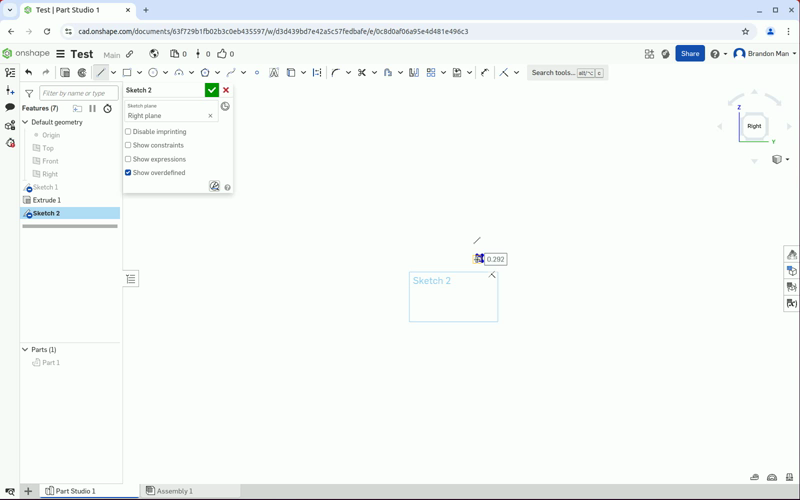
key(esc)
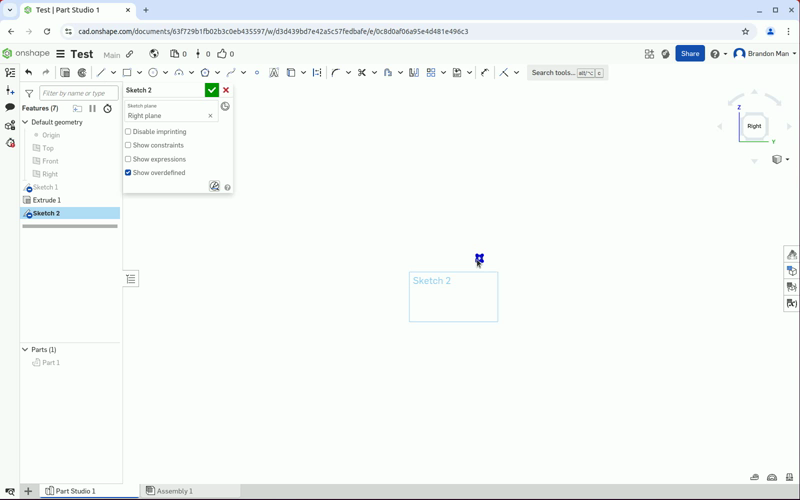
mouse_move(480, 255)
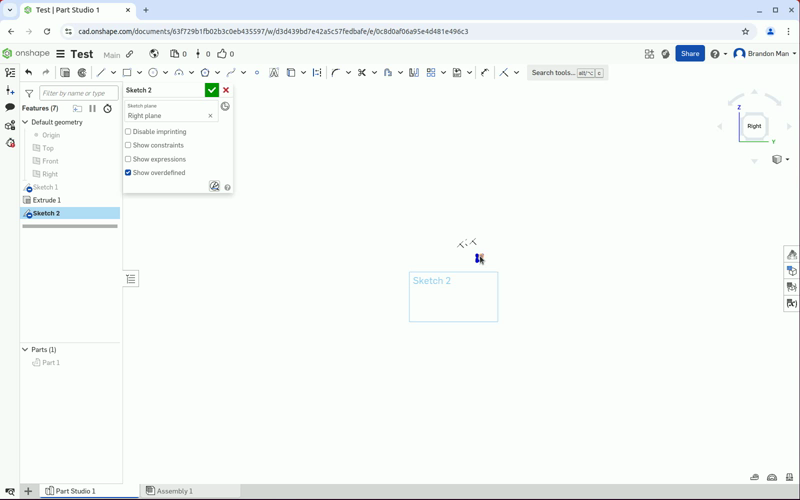
scroll(6)
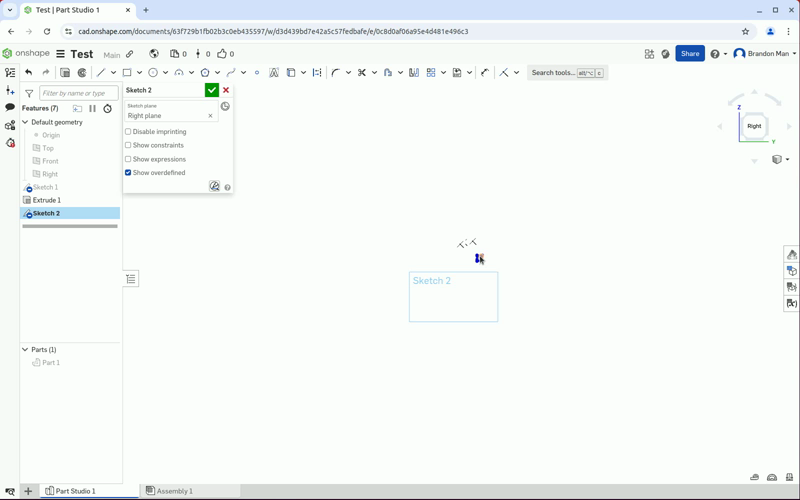
scroll(6)
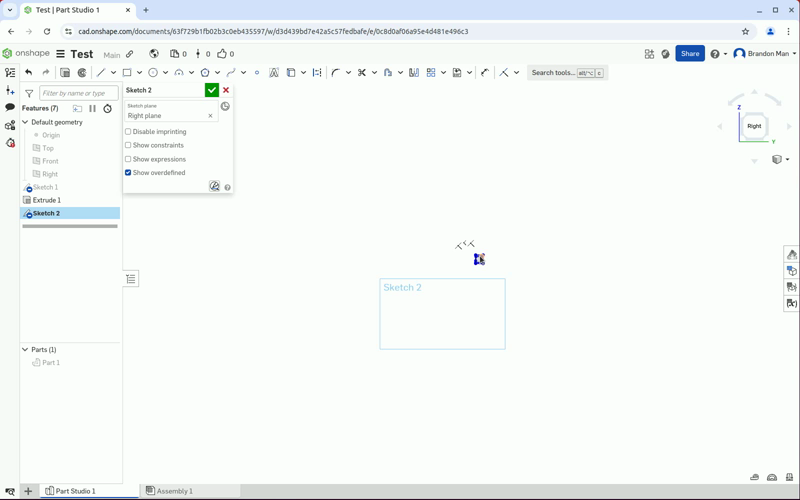
scroll(6)
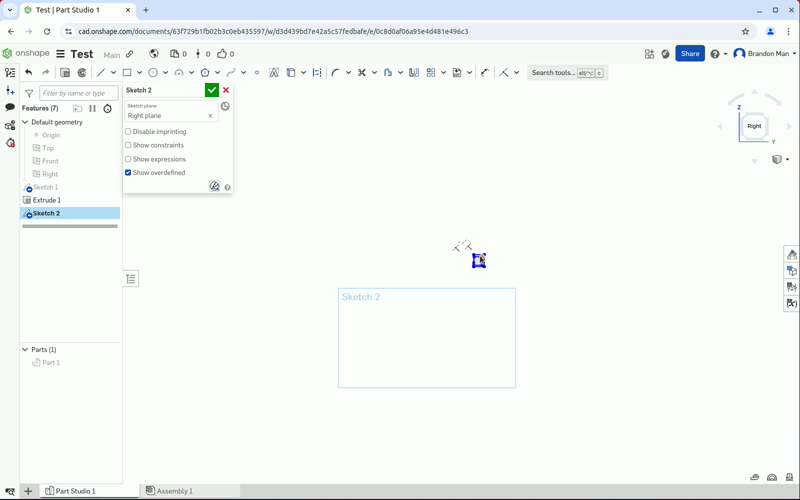
scroll(6)
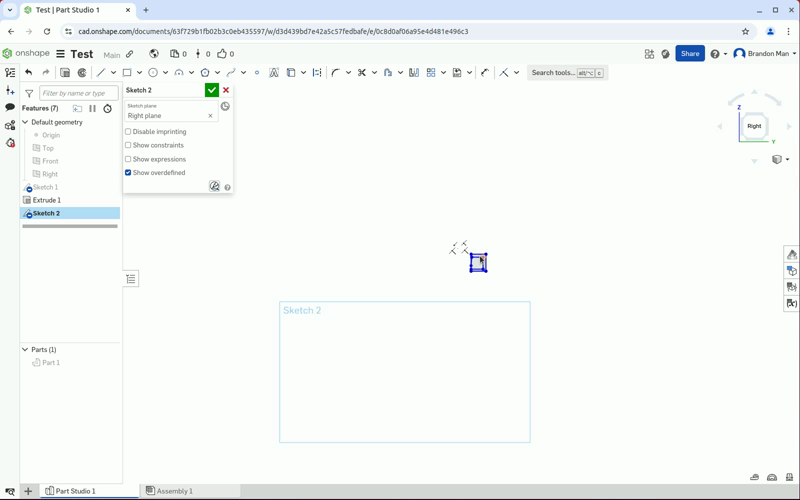
scroll(6)
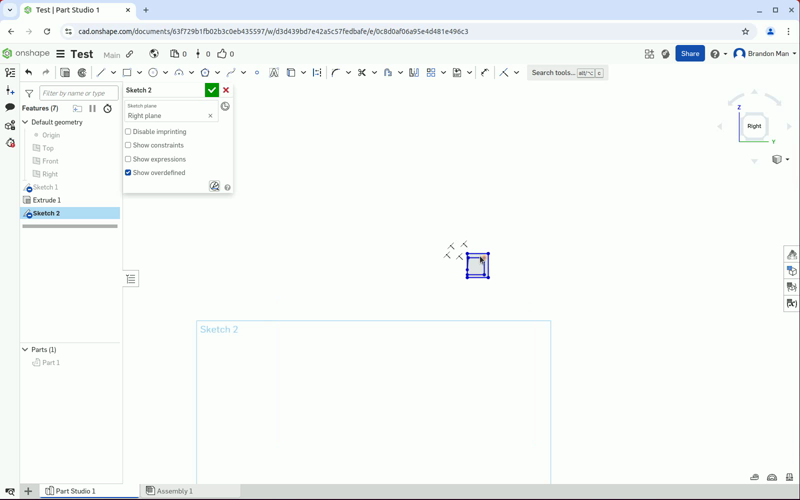
scroll(6)
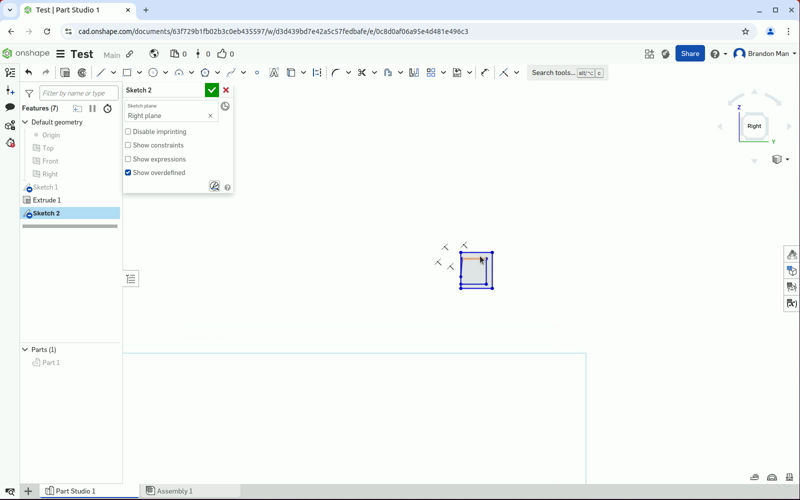
scroll(6)
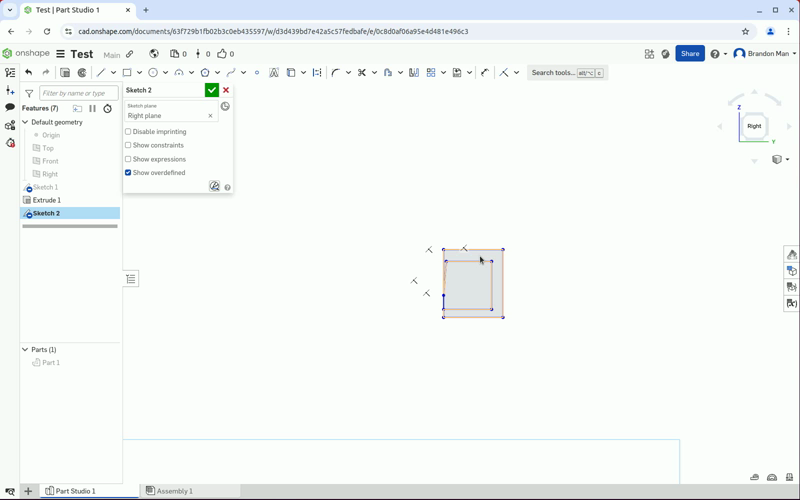
click(480, 255)
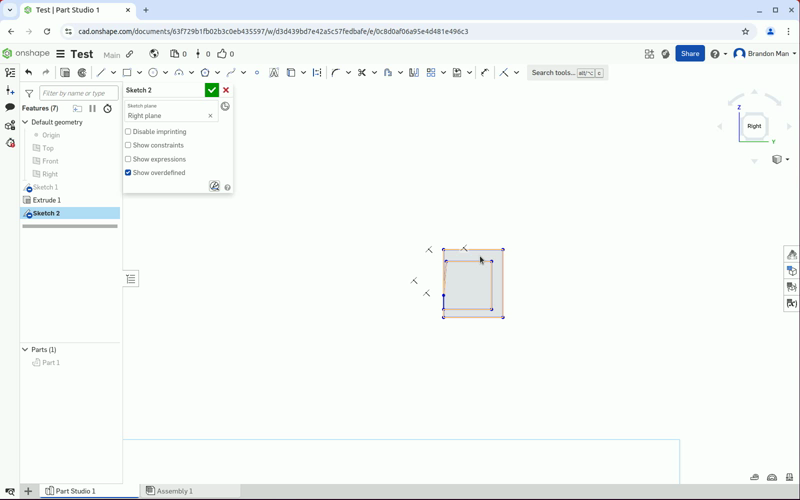
scroll(-6)
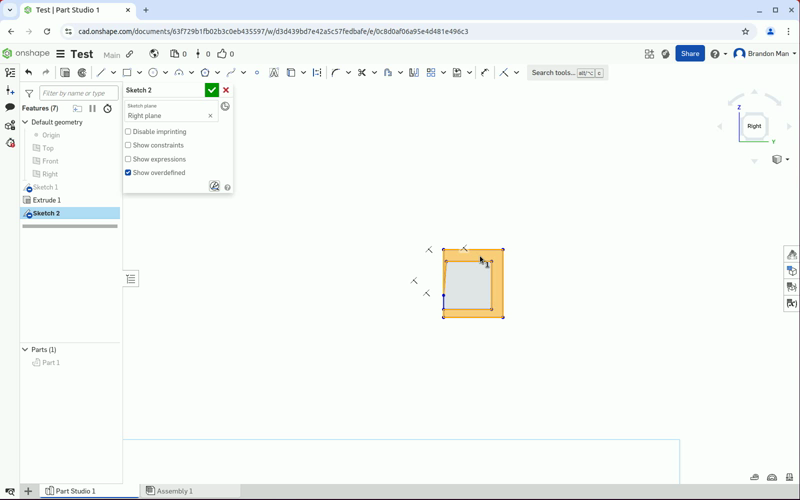
scroll(-6)
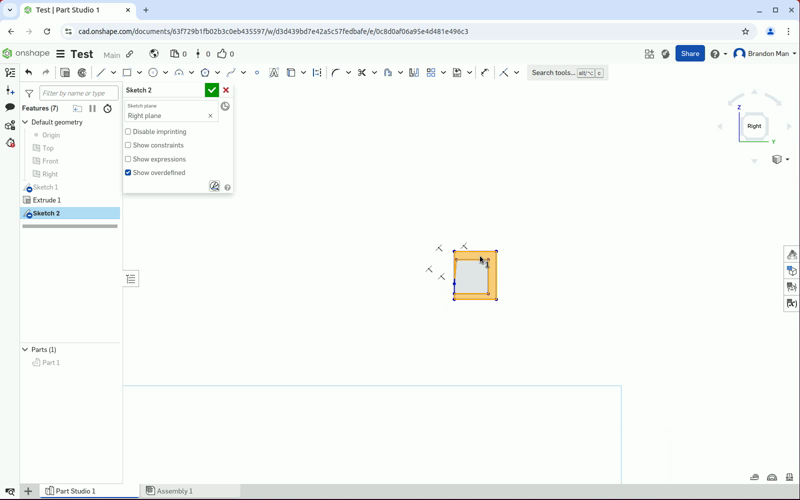
scroll(-6)
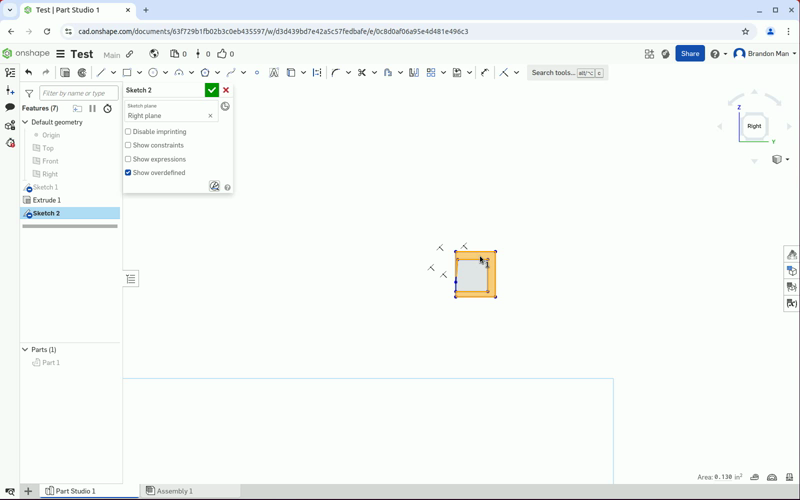
scroll(-6)
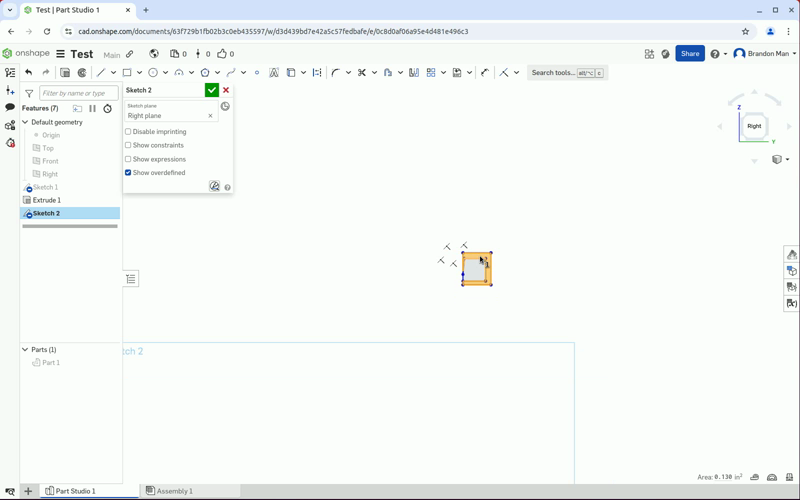
scroll(-6)
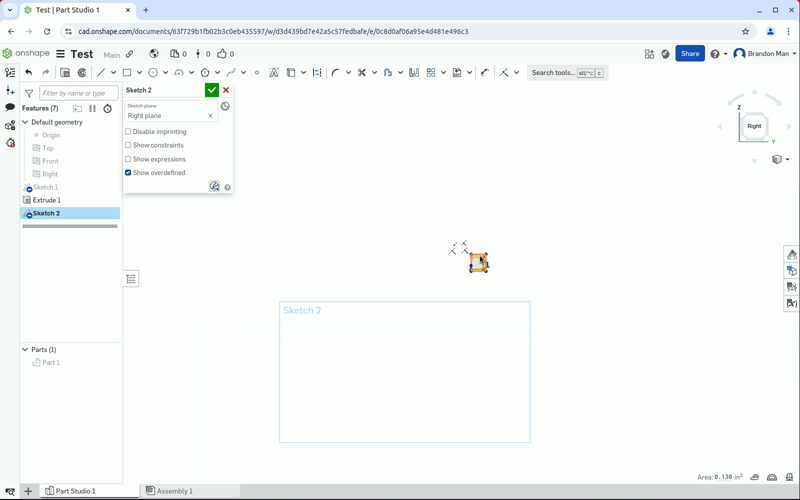
scroll(-6)
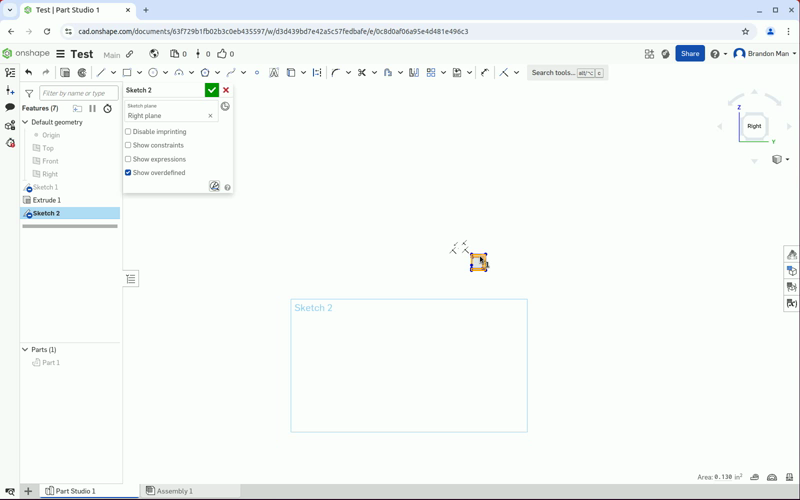
scroll(-6)
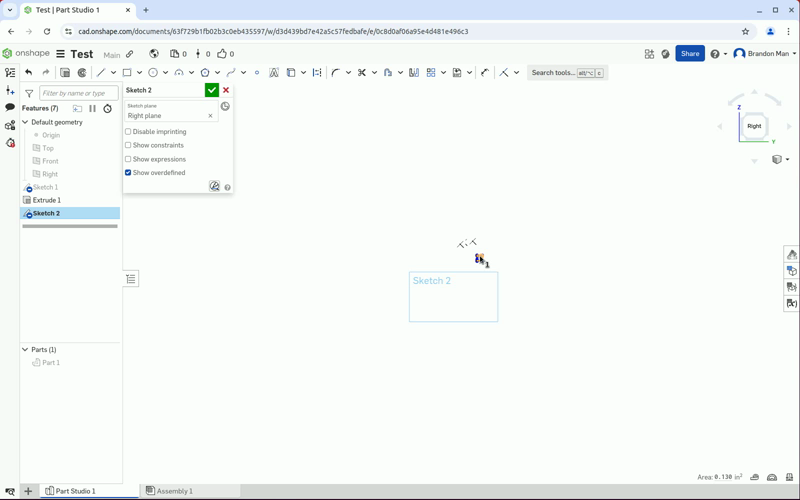
mouse_move(73, 352)
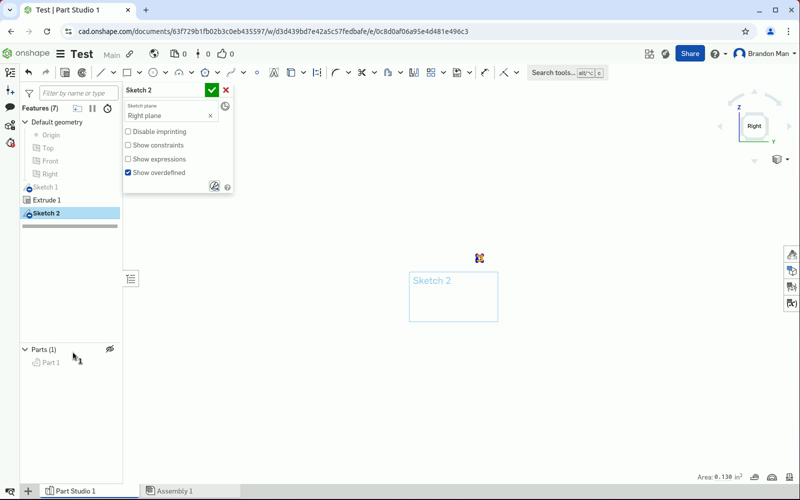
key(shift+y)
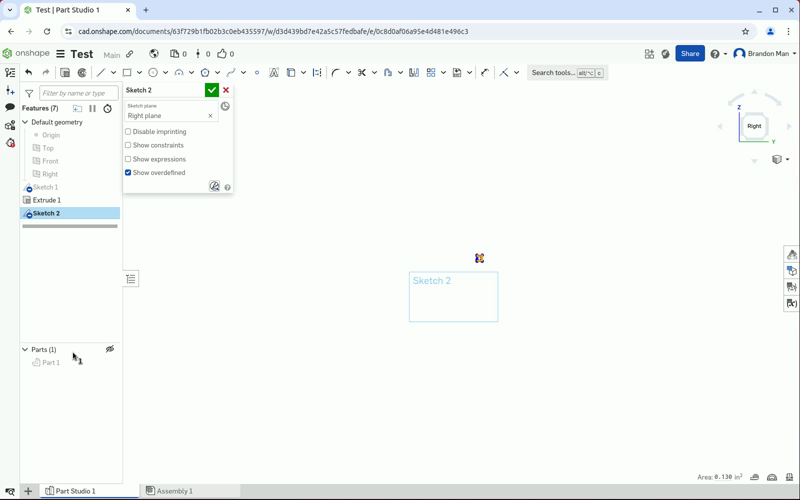
key(shift+e)
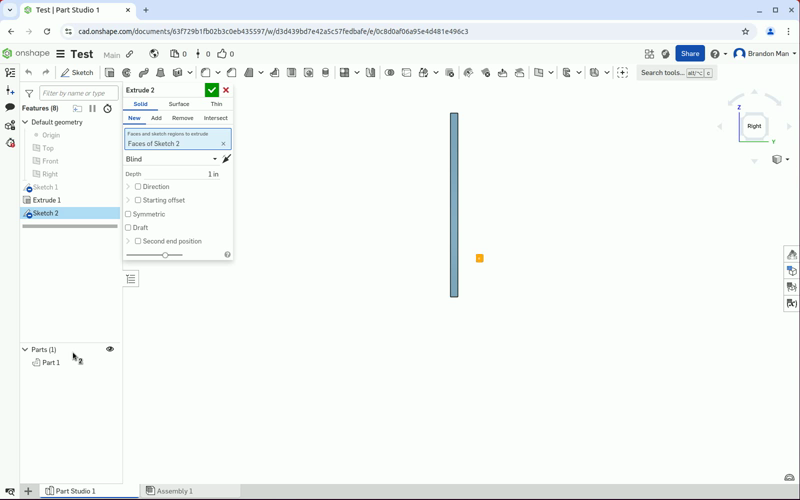
mouse_move(143, 106)
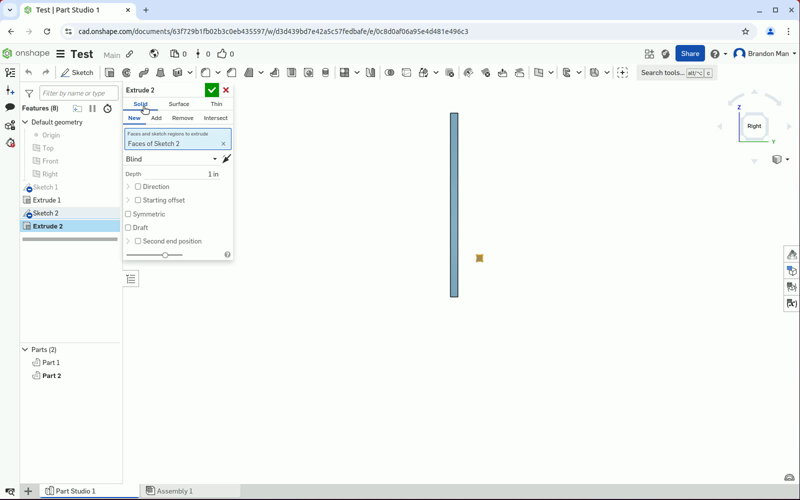
click(143, 106)
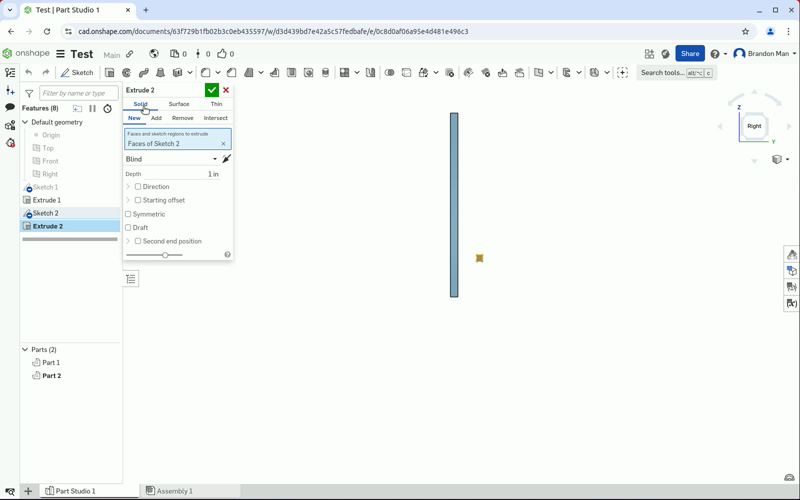
mouse_move(137, 120)
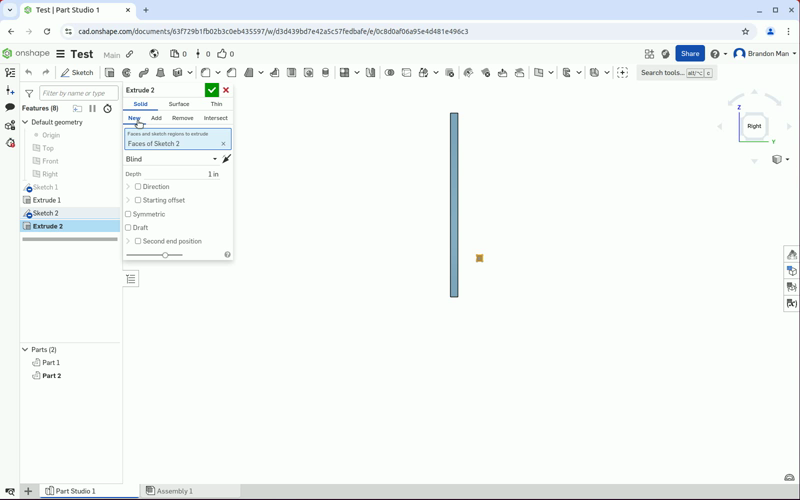
click(137, 120)
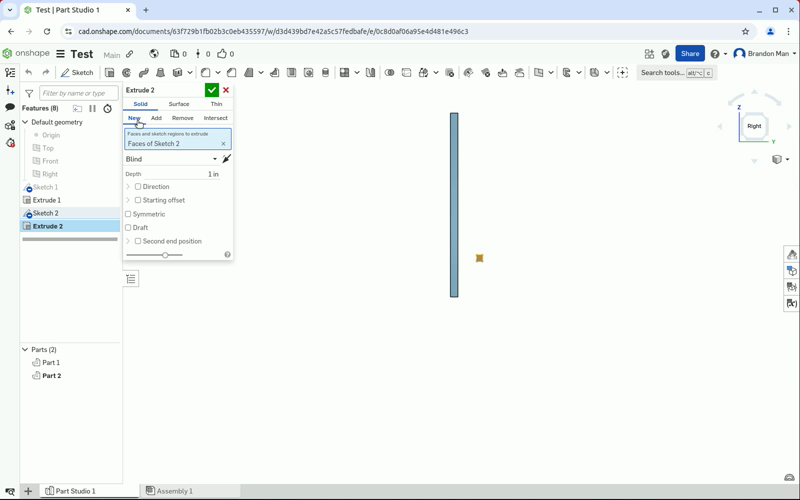
key(tab, 4)
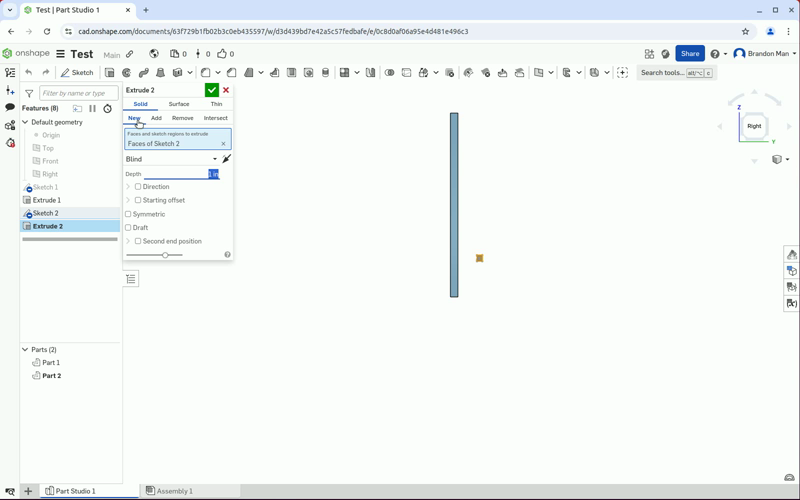
text(23.108)
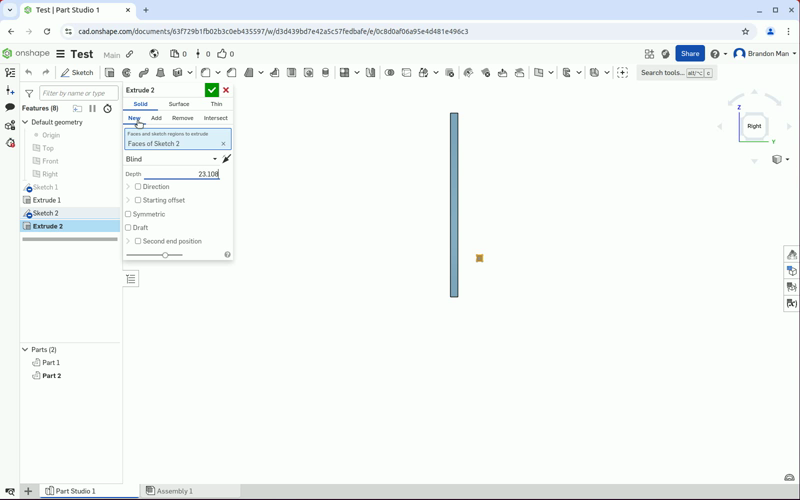
key(enter)
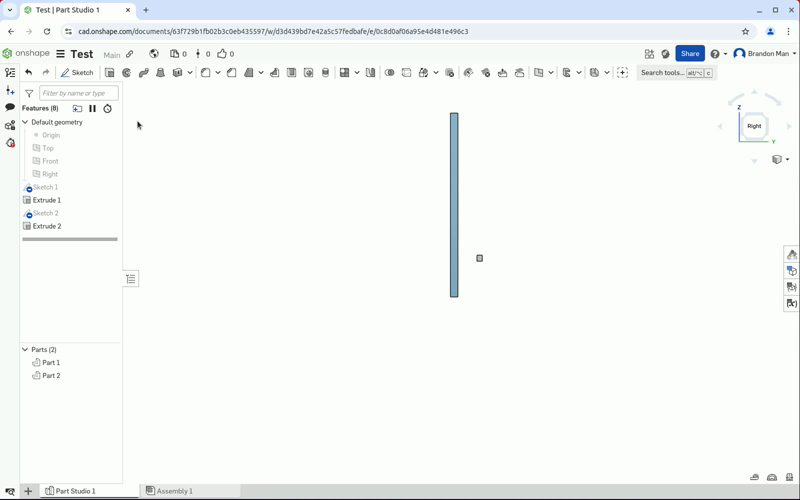
key(shift+h)
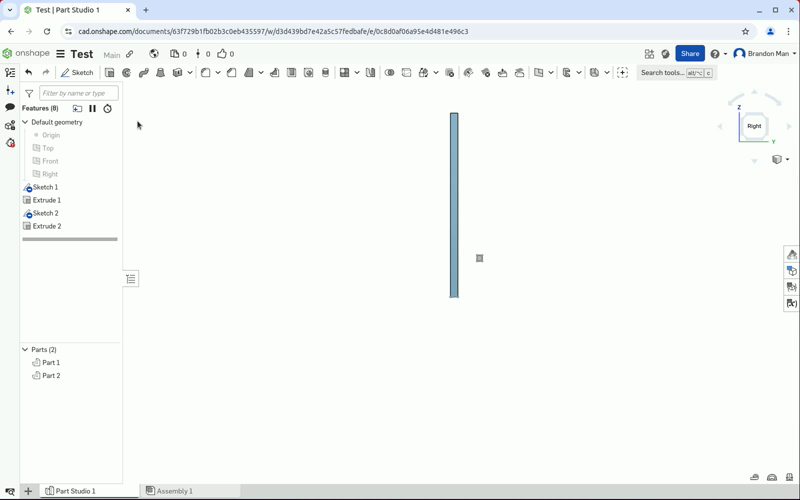
key(shift+h)
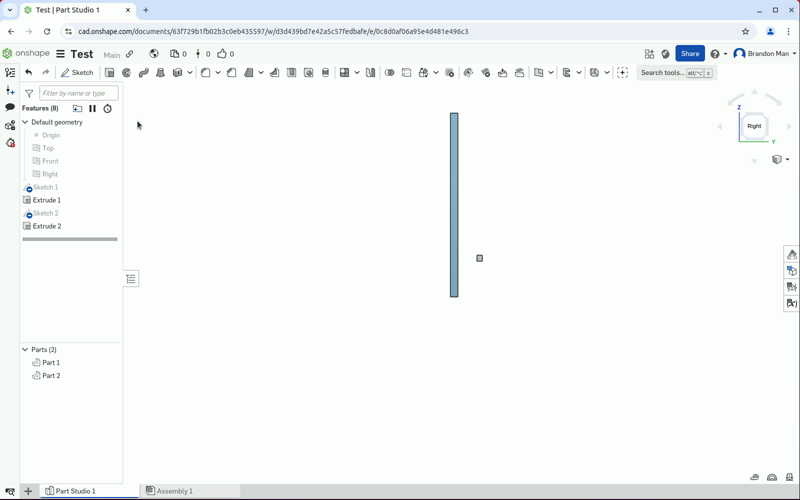
mouse_move(73, 189)
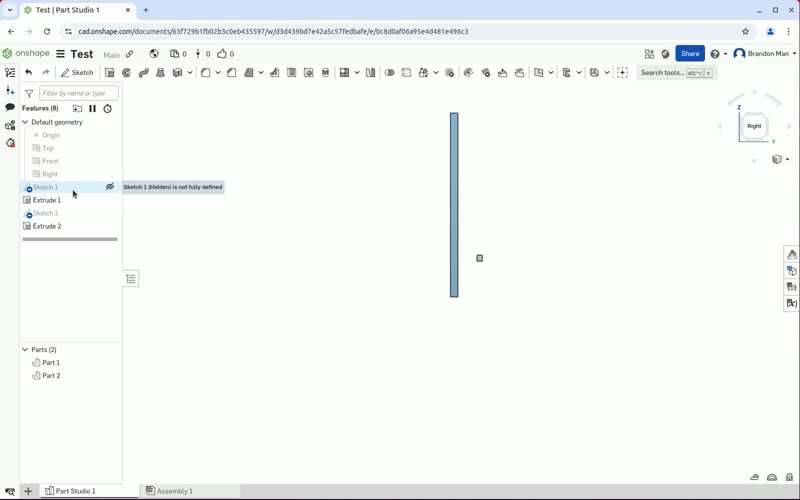
click(73, 189)
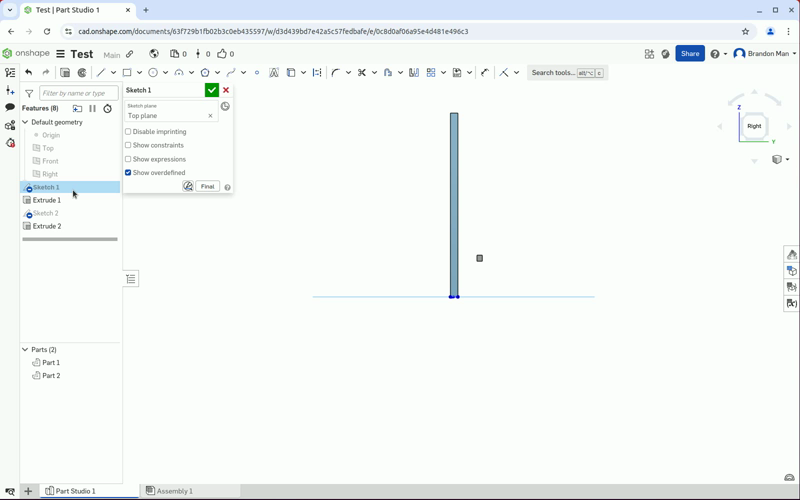
mouse_move(229, 92)
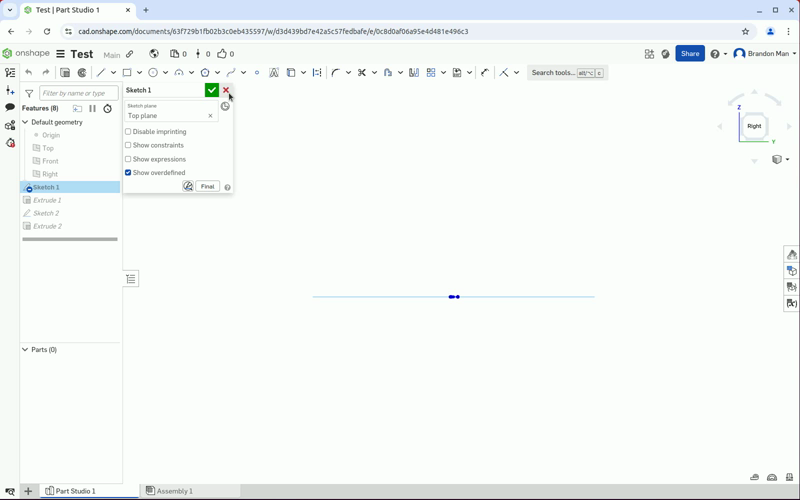
click(229, 92)
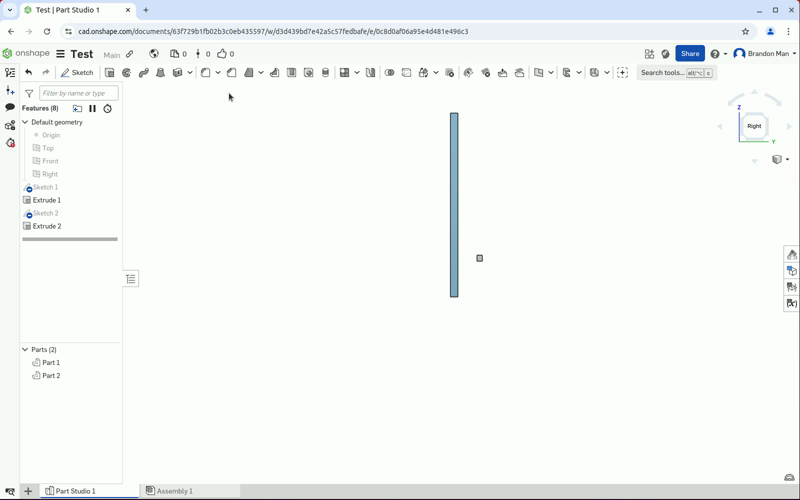
mouse_move(73, 352)
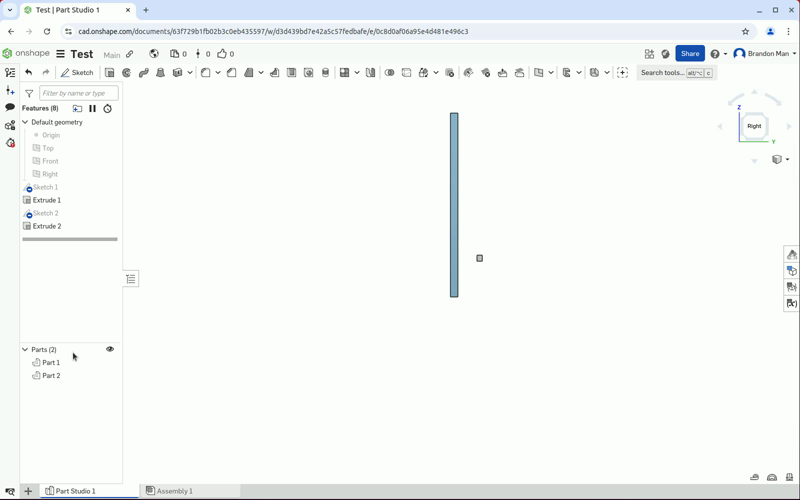
key(y)
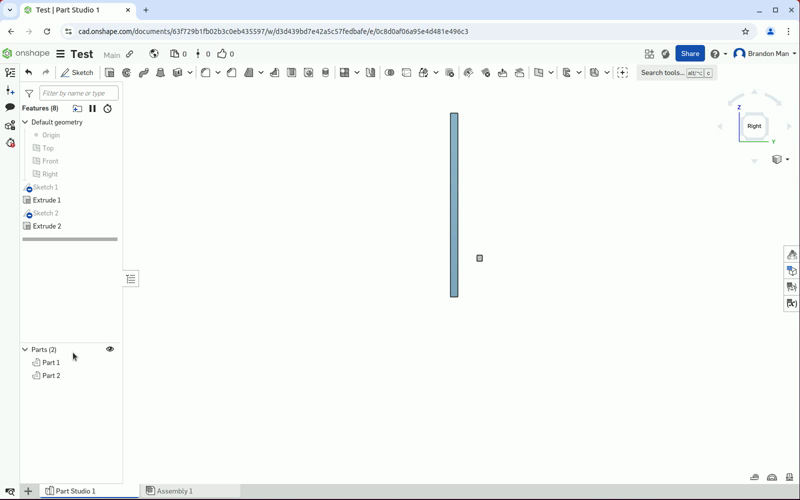
key(shift+p)
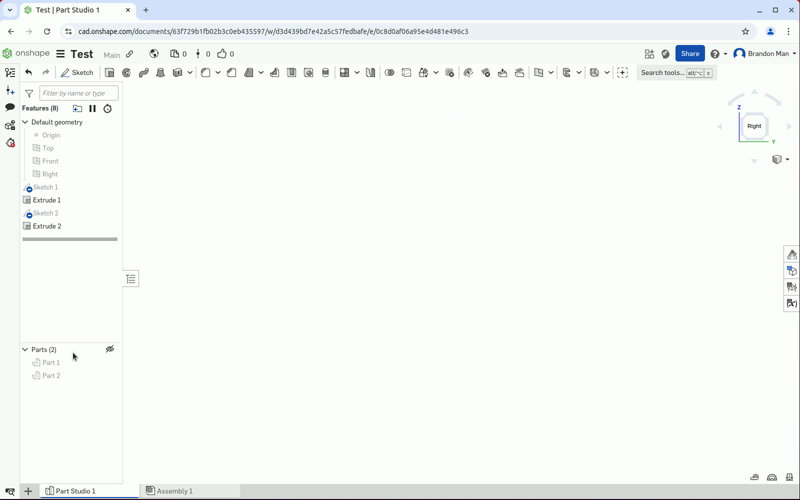
key(space)
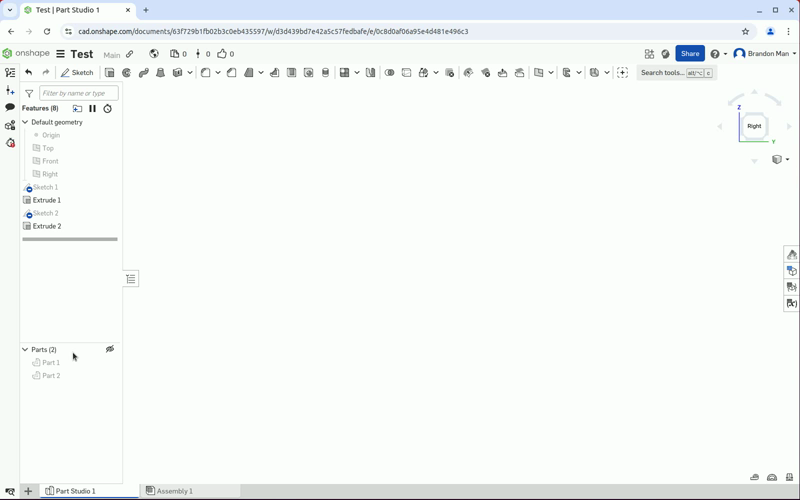
key_down(shift)
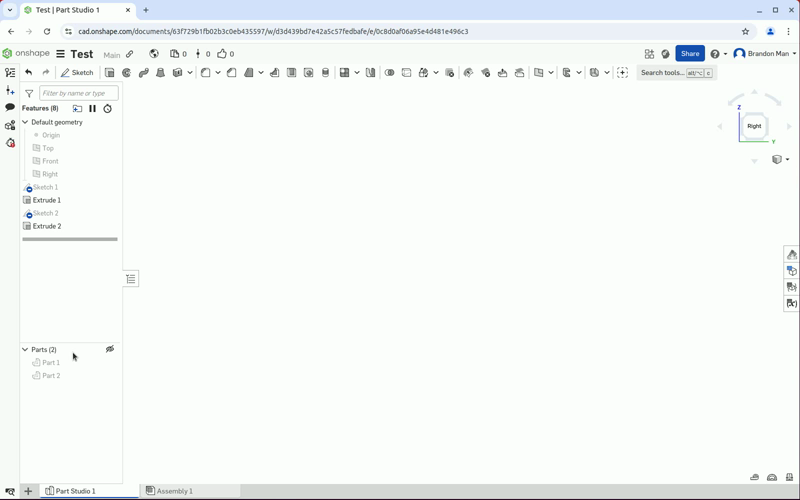
key(right)
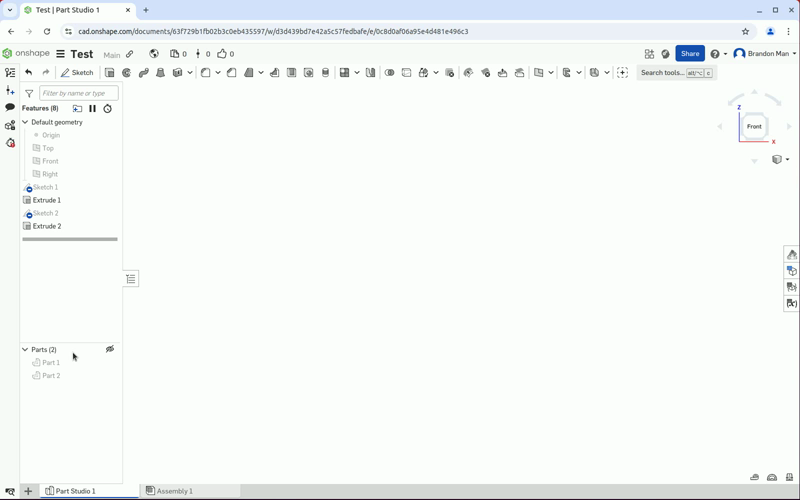
key_up(shift)
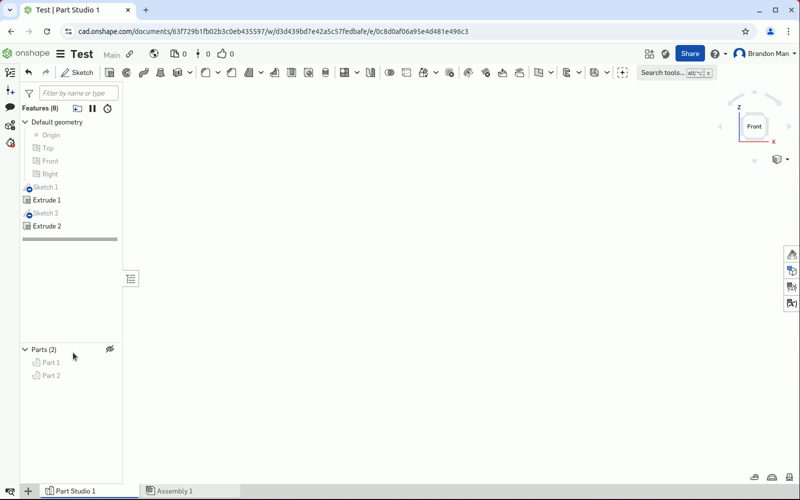
mouse_move(73, 352)
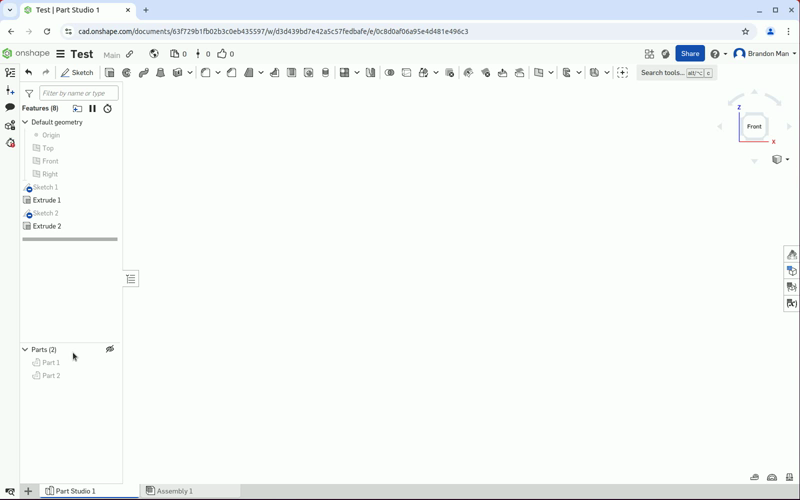
key(shift+y)
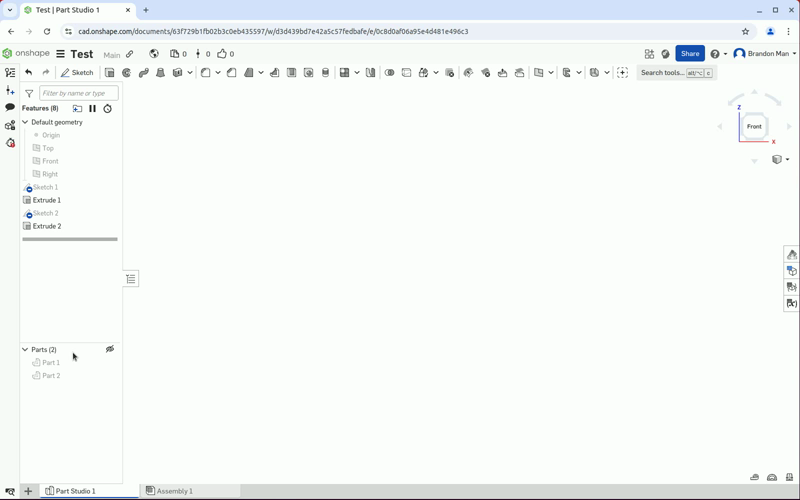
key(shift+s)
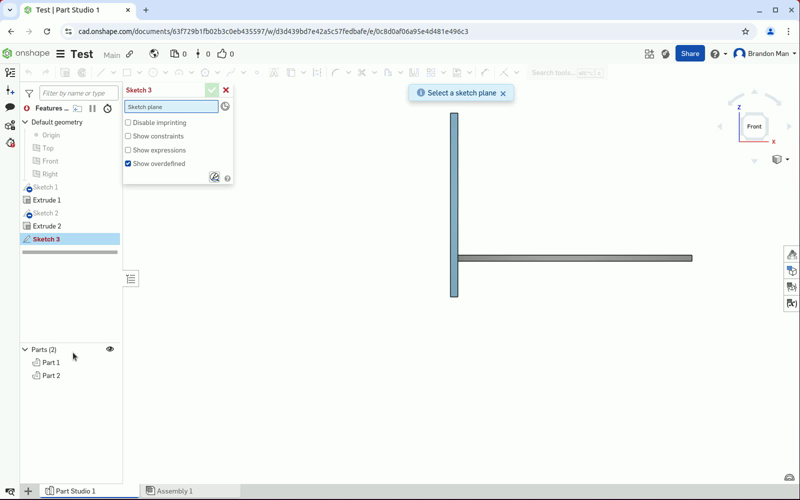
mouse_move(73, 163)
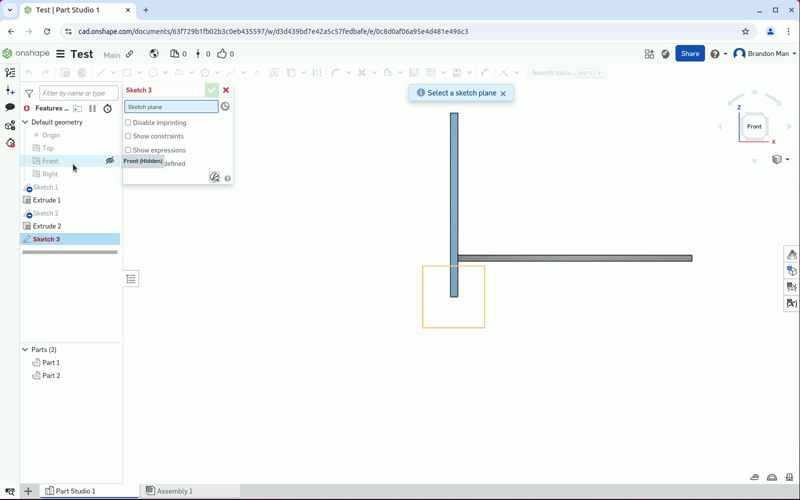
click(73, 163)
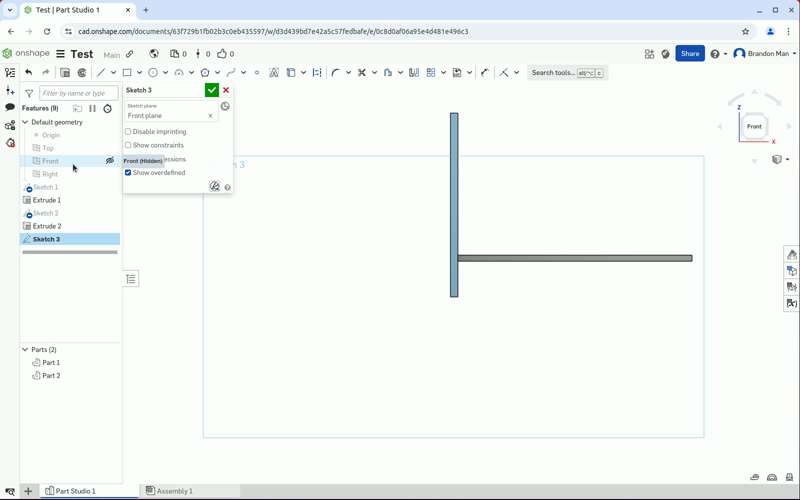
mouse_move(73, 352)
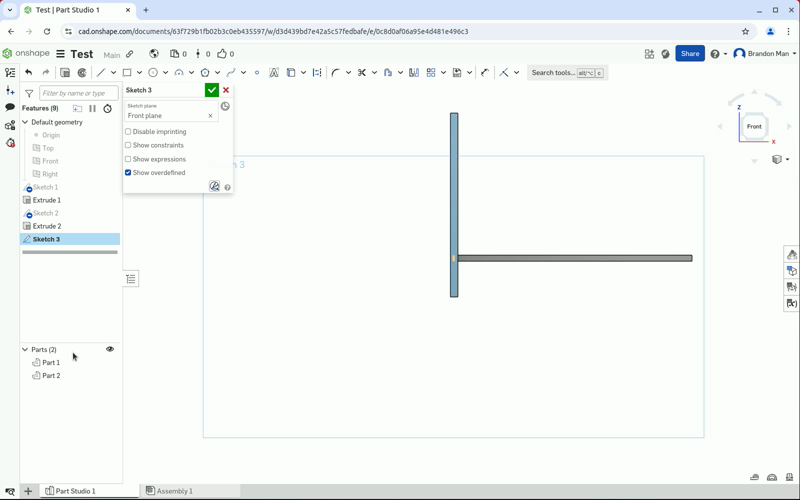
key(y)
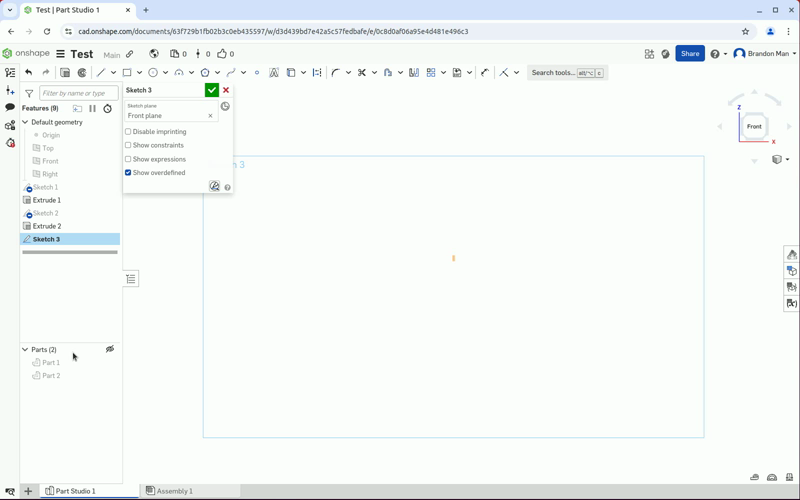
key(l)
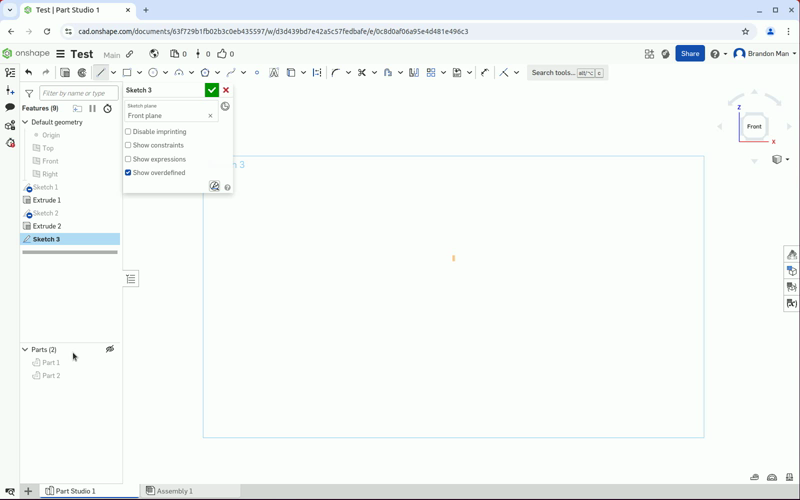
key_down(shift)
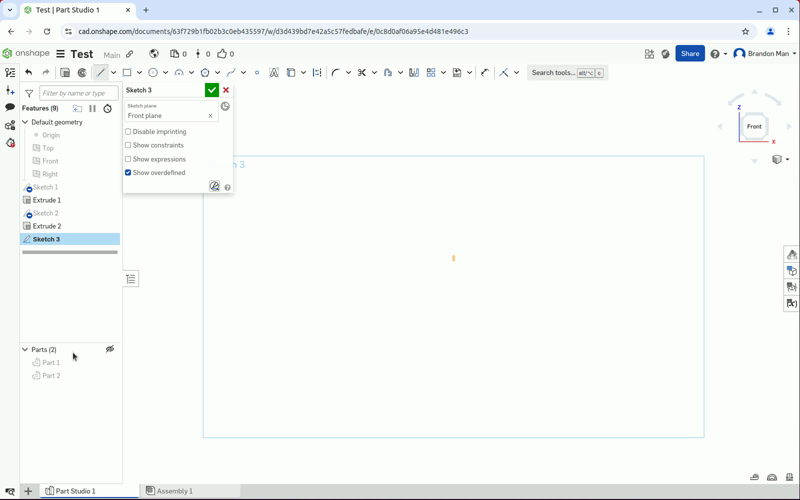
mouse_move(460, 299)
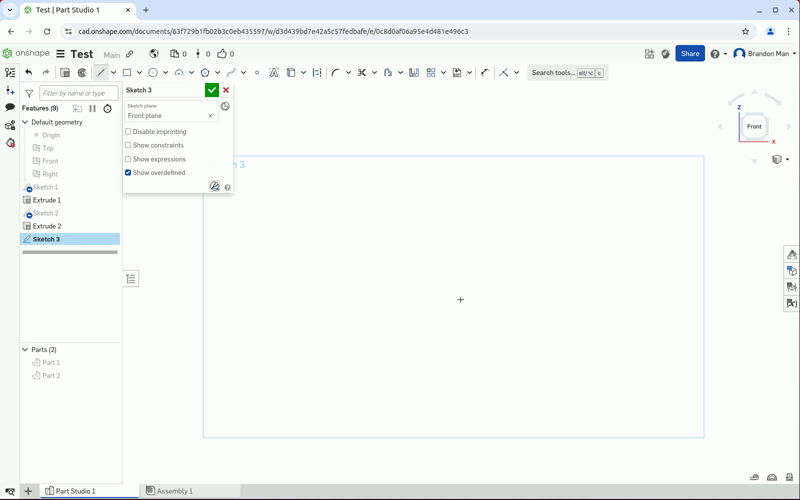
click(460, 299)
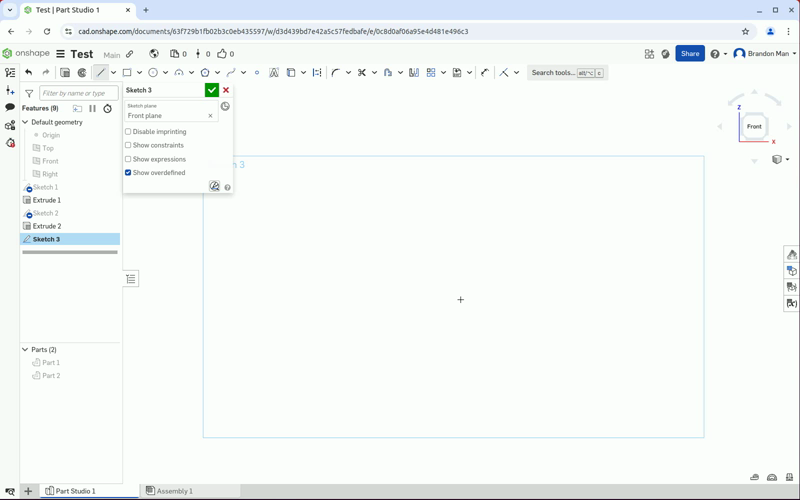
key_up(shift)
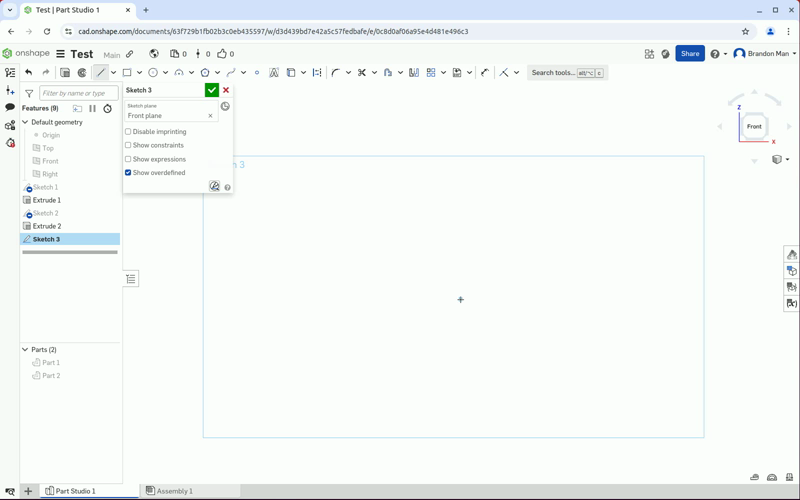
key_down(shift)
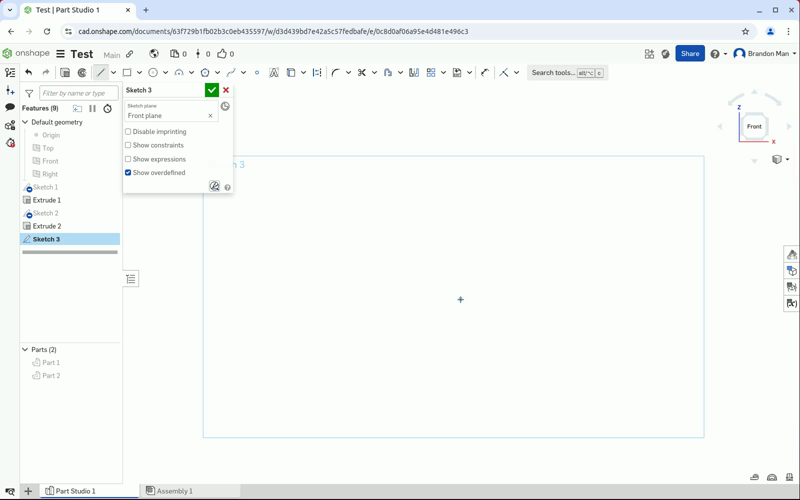
mouse_move(490, 299)
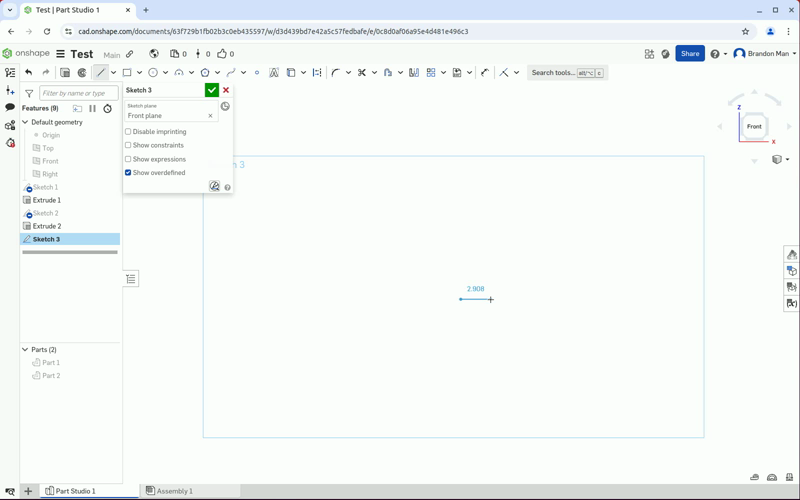
mouse_move(464, 299)
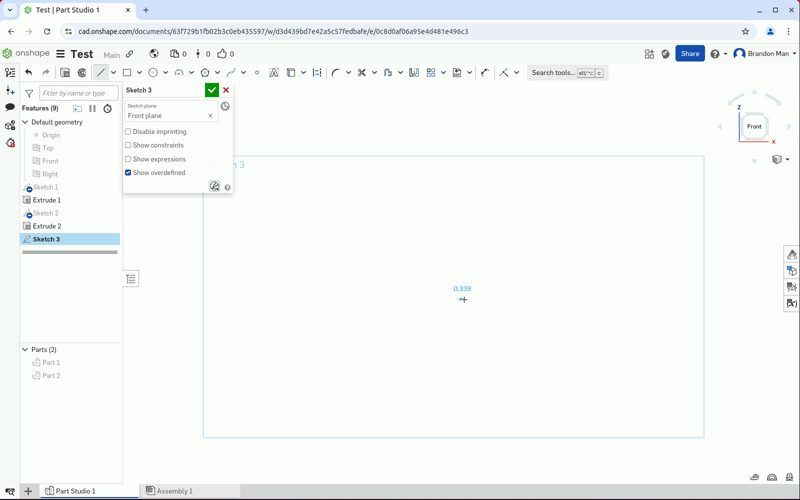
scroll(6)
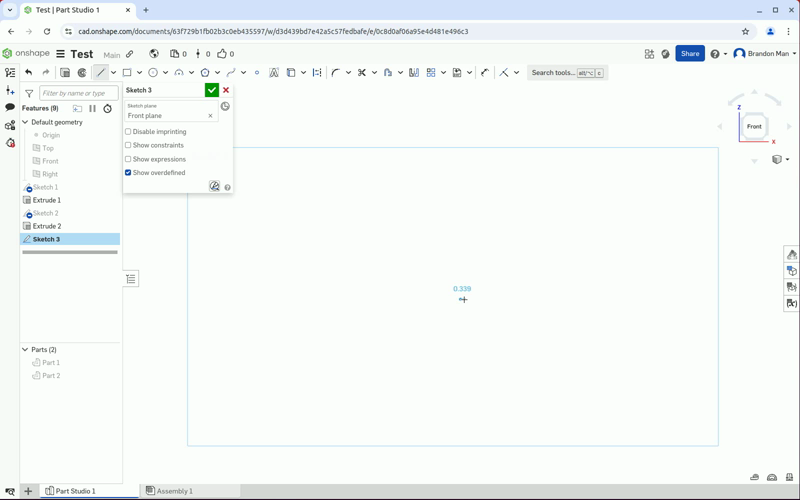
scroll(6)
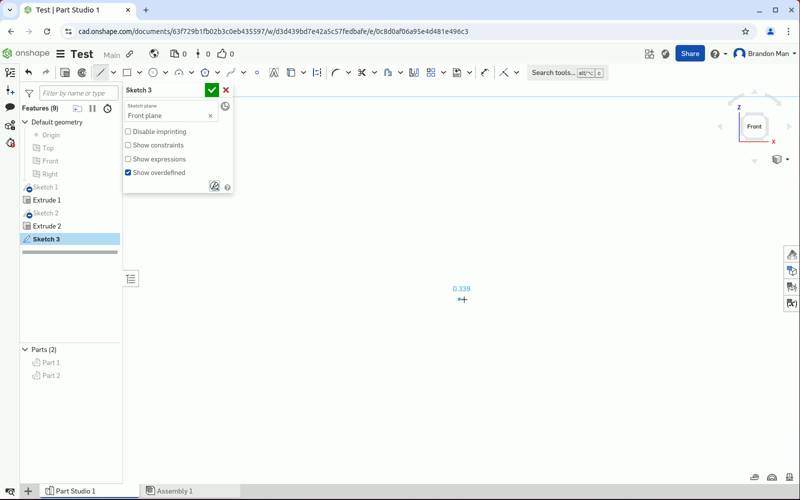
scroll(6)
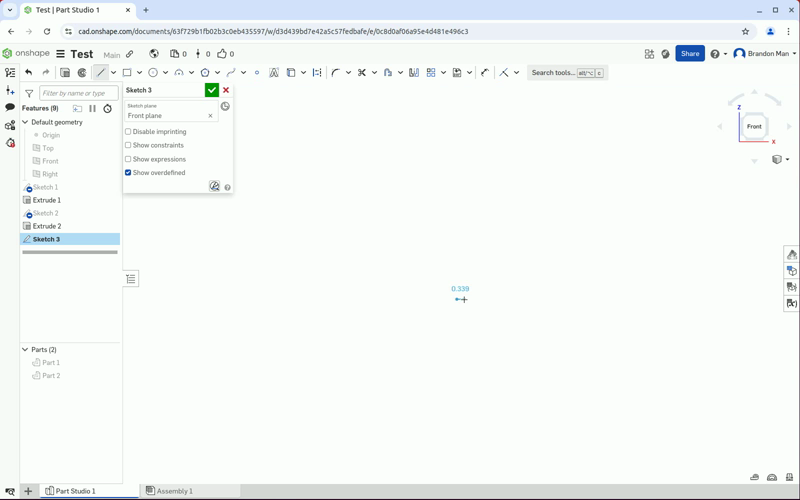
scroll(6)
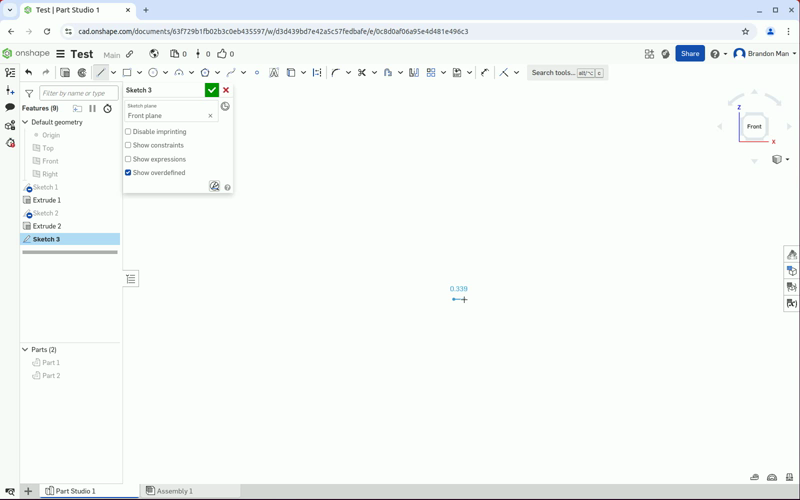
scroll(6)
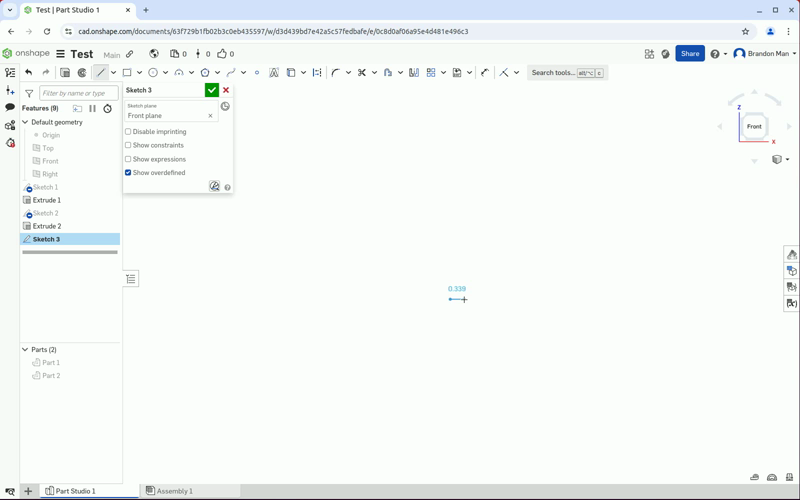
scroll(6)
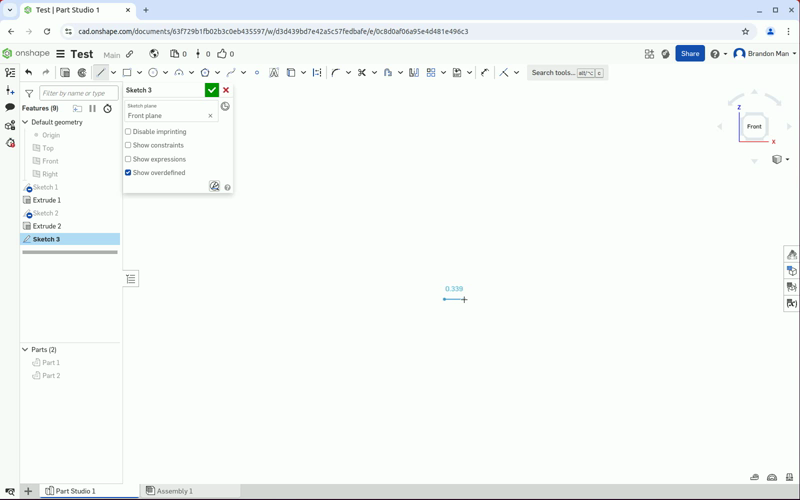
scroll(6)
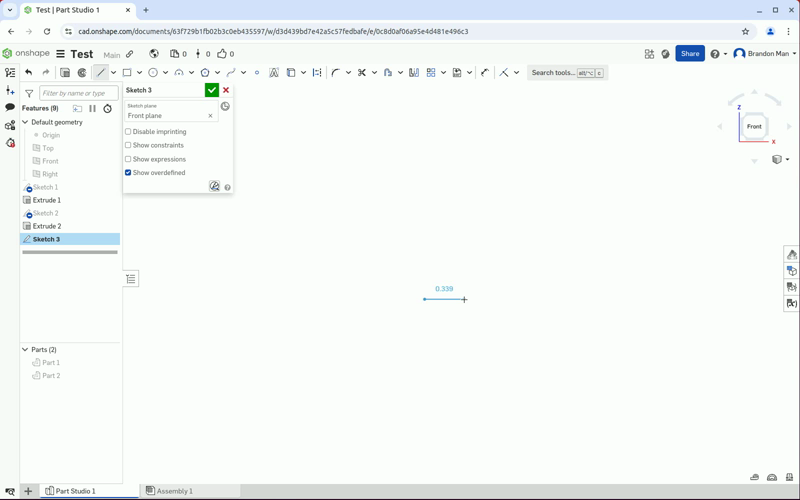
click(464, 299)
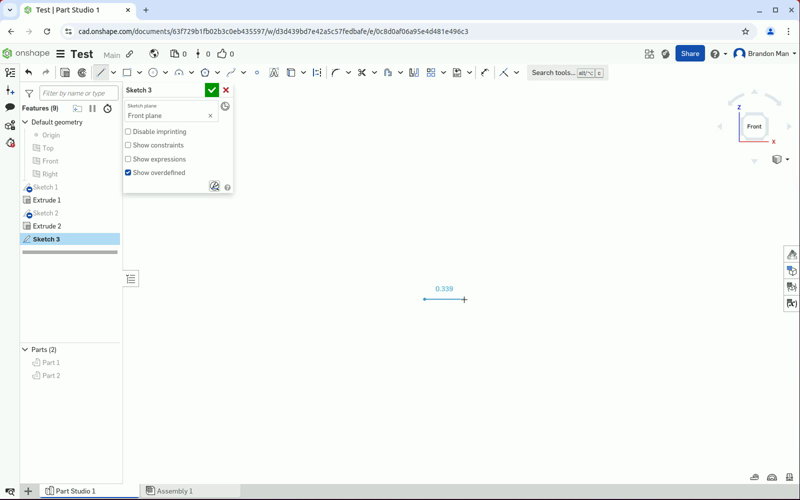
scroll(-6)
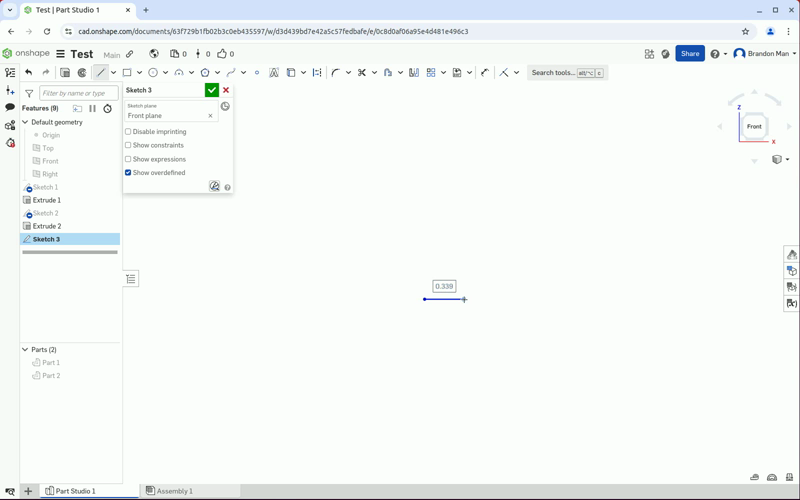
scroll(-6)
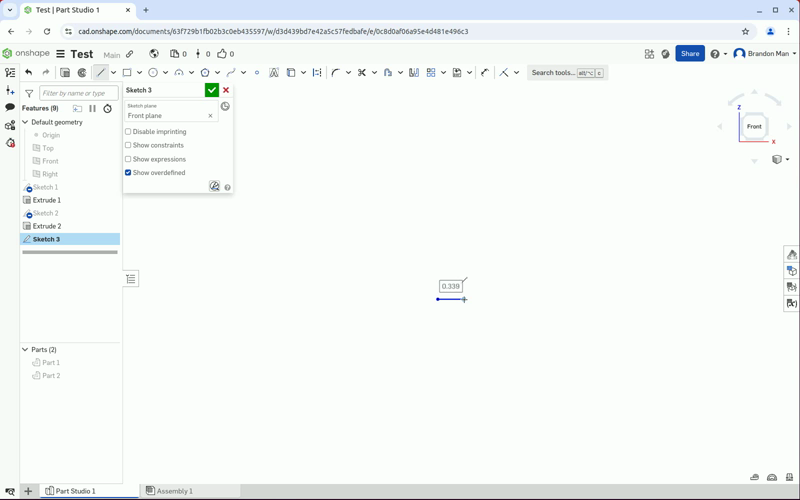
scroll(-6)
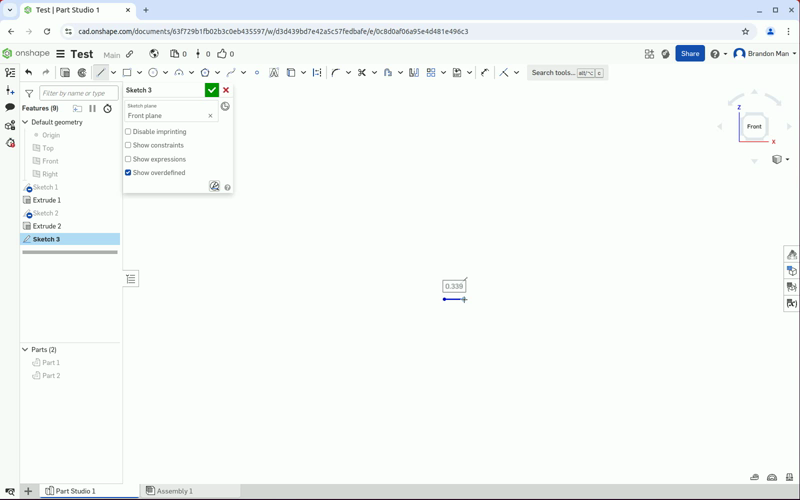
scroll(-6)
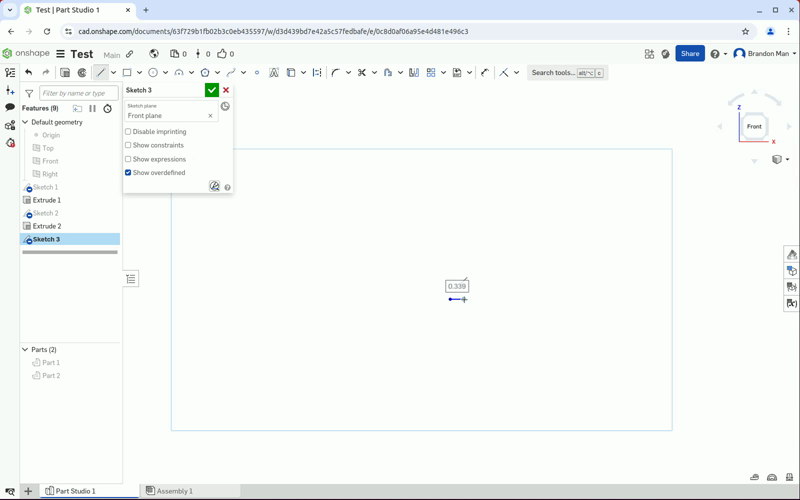
scroll(-6)
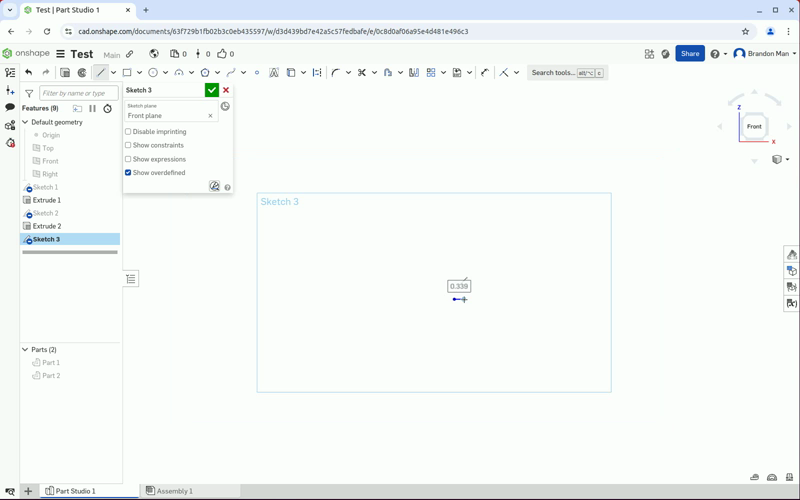
scroll(-6)
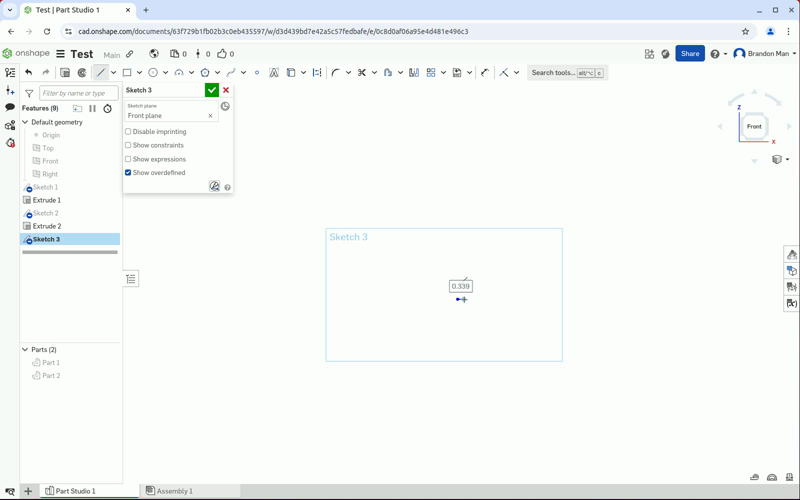
scroll(-6)
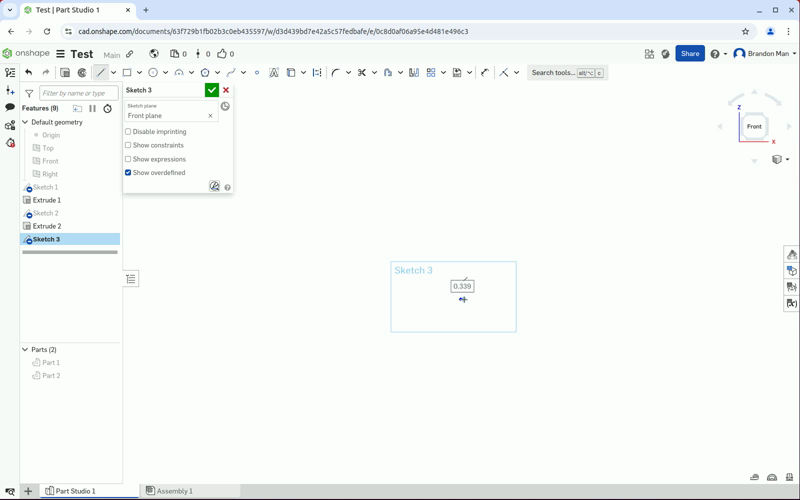
key_up(shift)
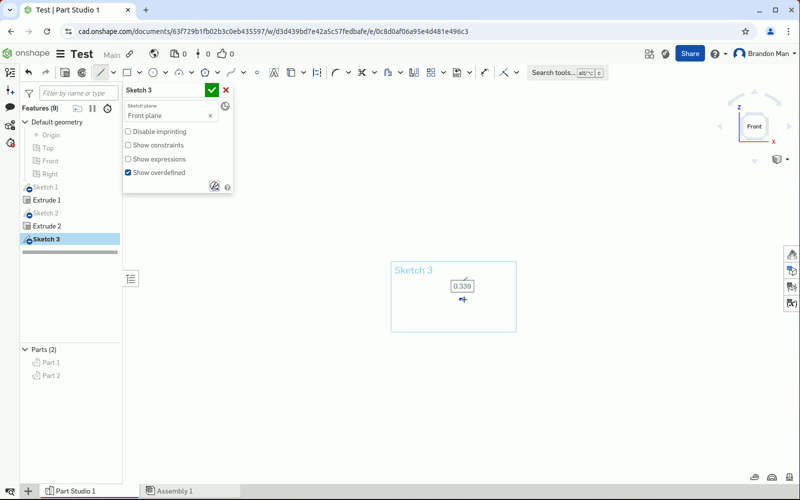
key_down(shift)
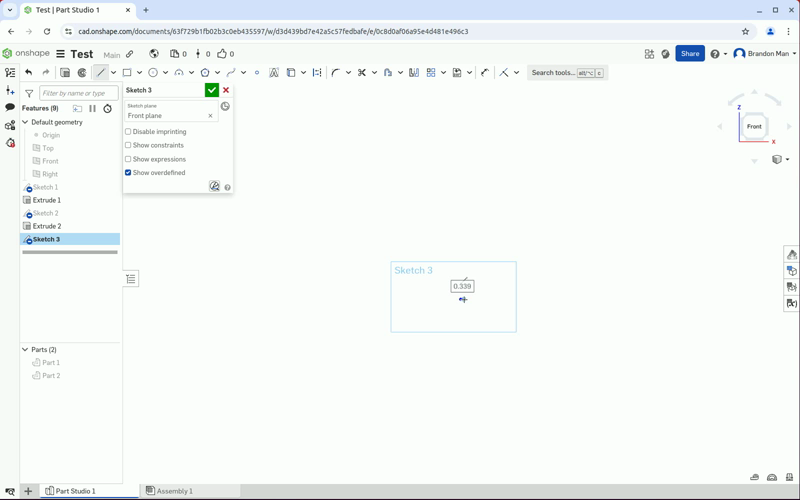
mouse_move(494, 299)
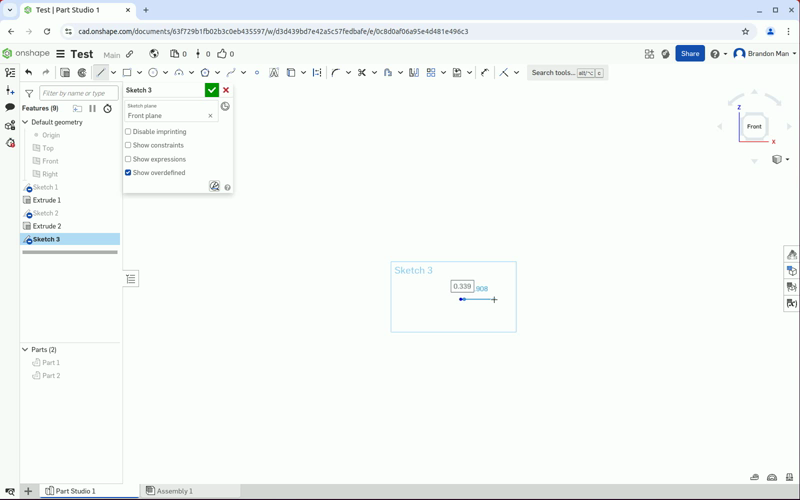
mouse_move(464, 295)
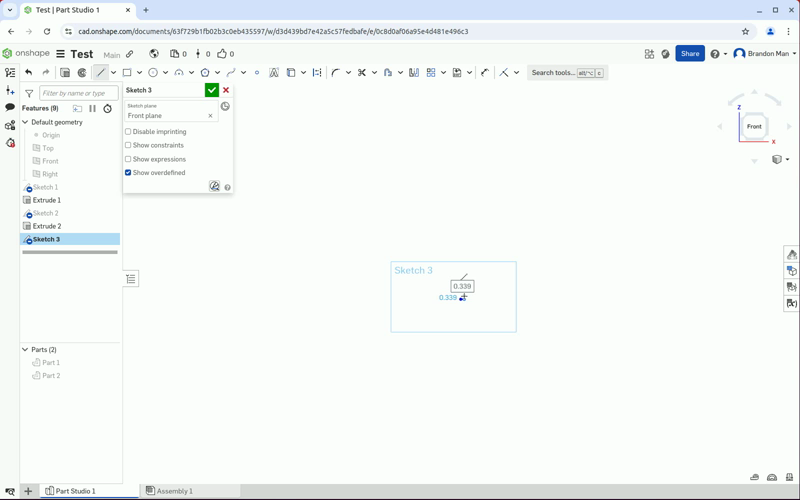
scroll(6)
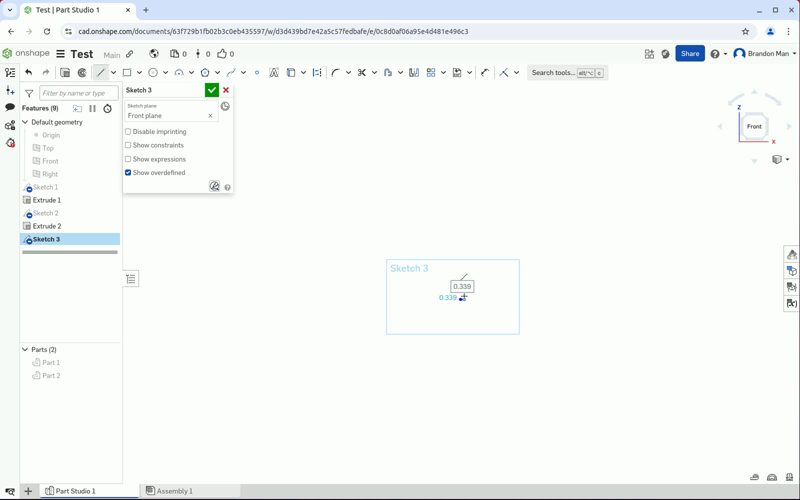
scroll(6)
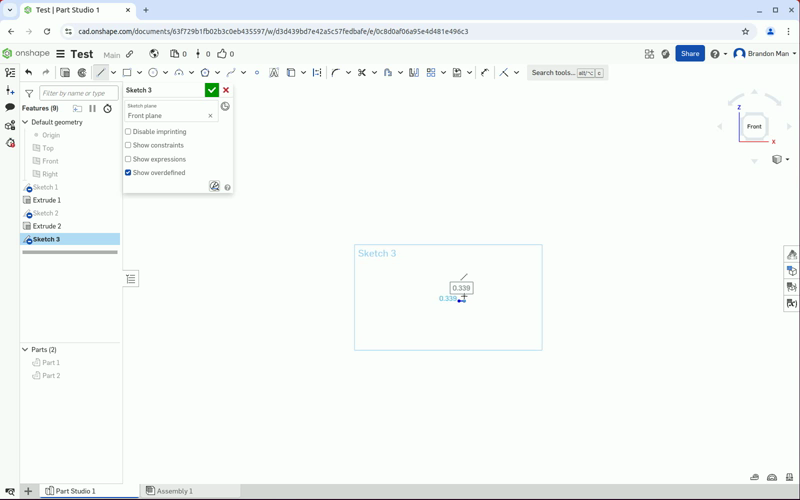
scroll(6)
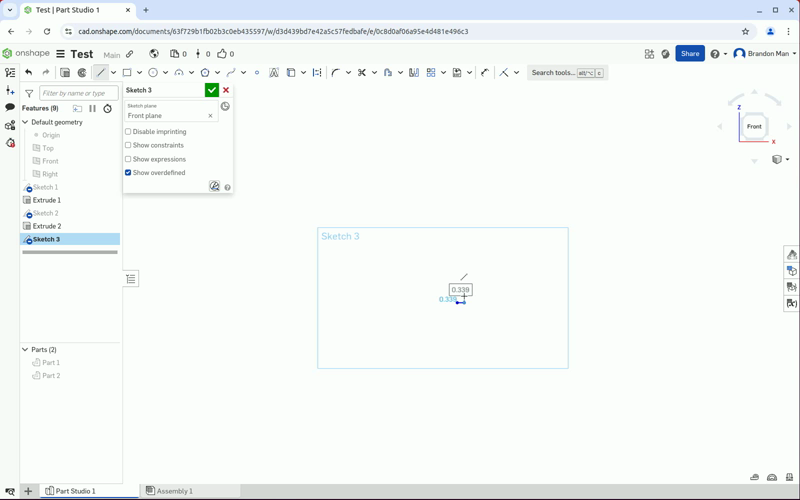
scroll(6)
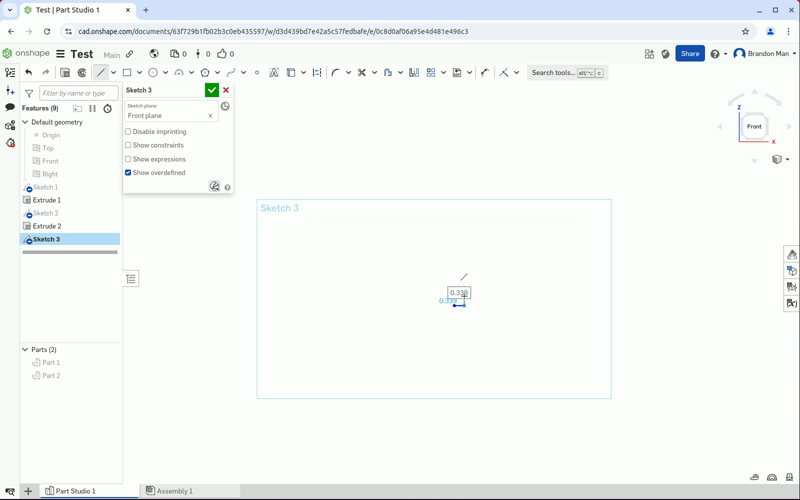
scroll(6)
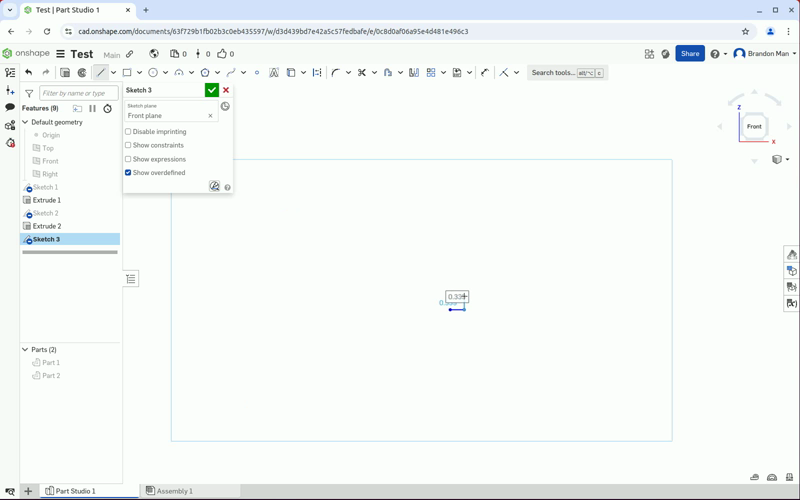
scroll(6)
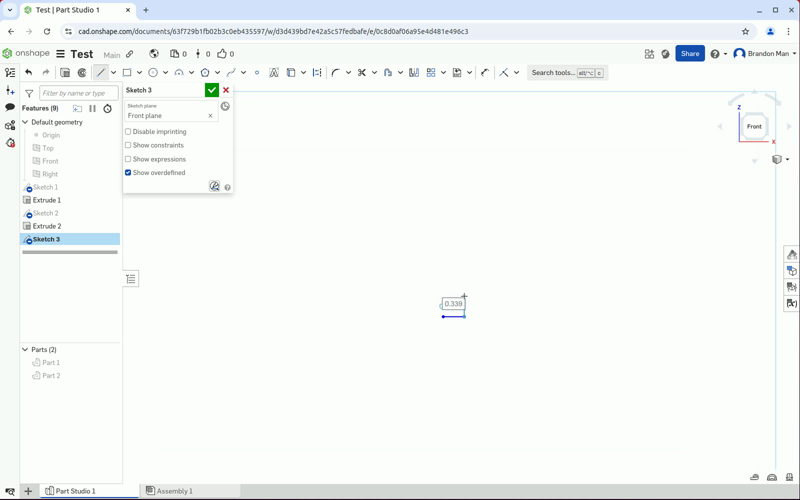
scroll(6)
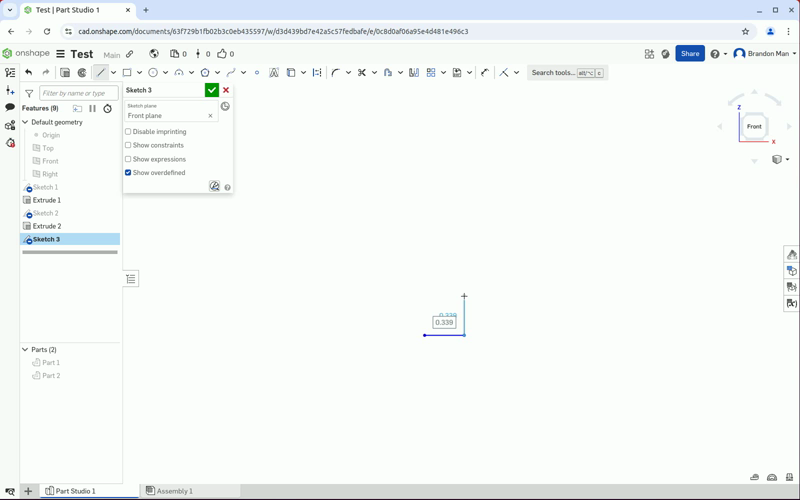
click(464, 295)
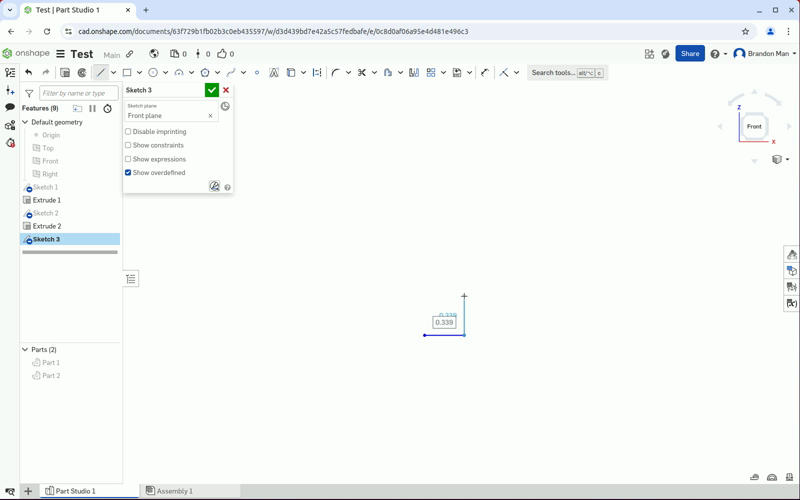
scroll(-6)
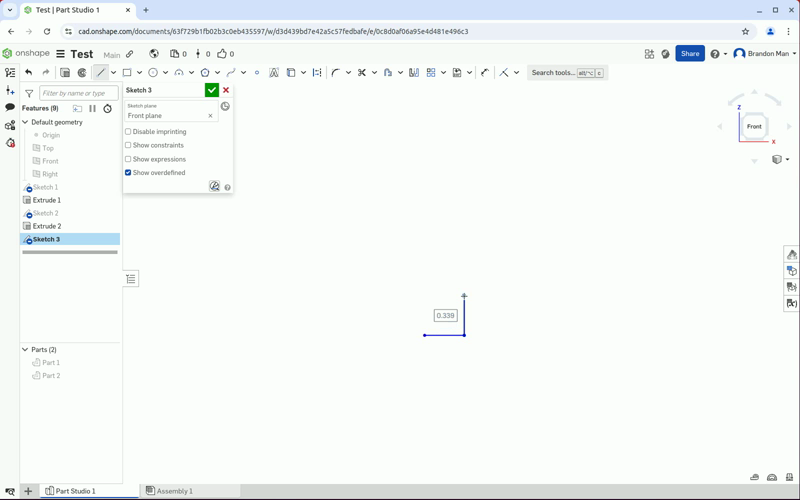
scroll(-6)
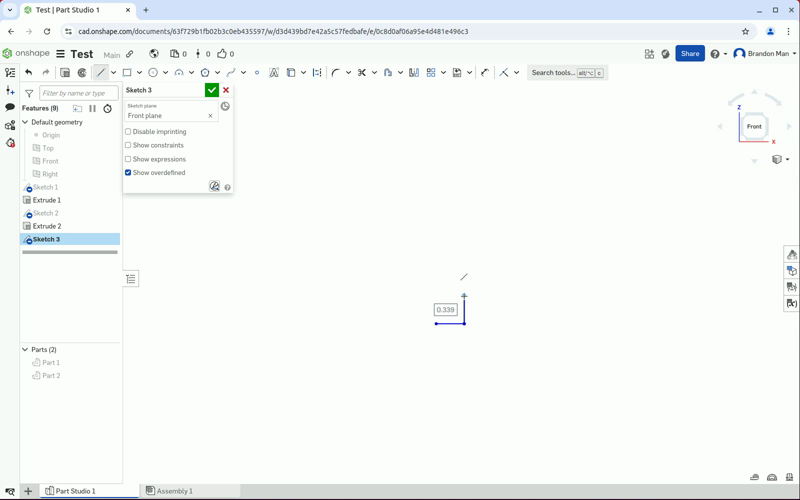
scroll(-6)
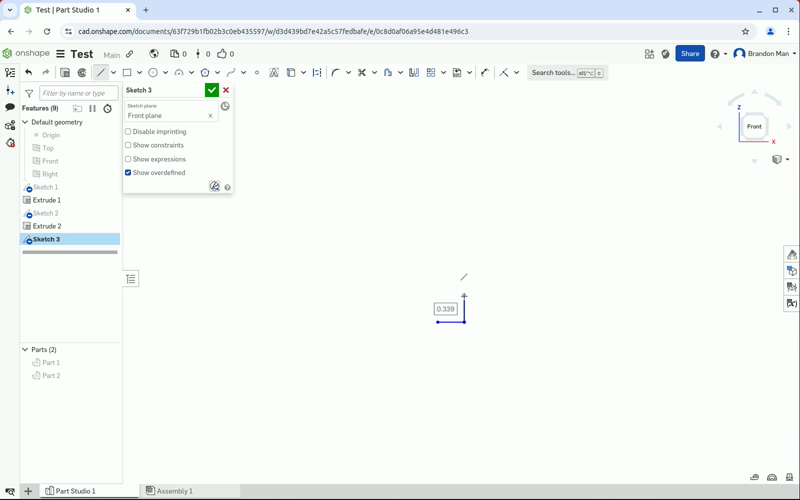
scroll(-6)
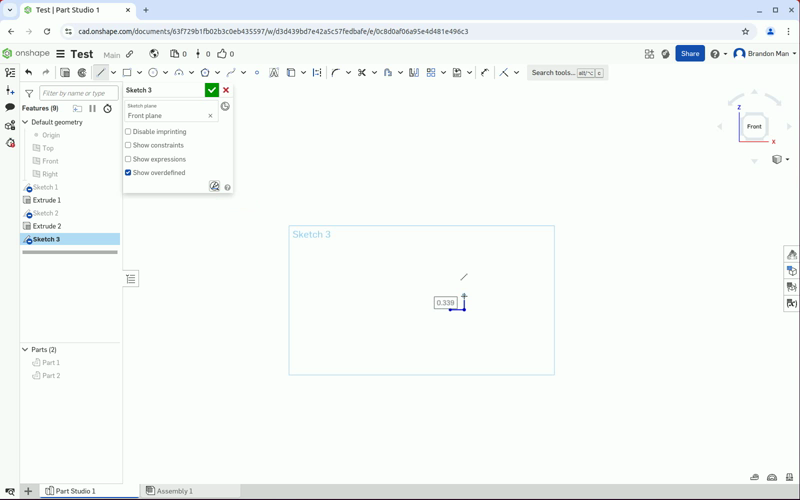
scroll(-6)
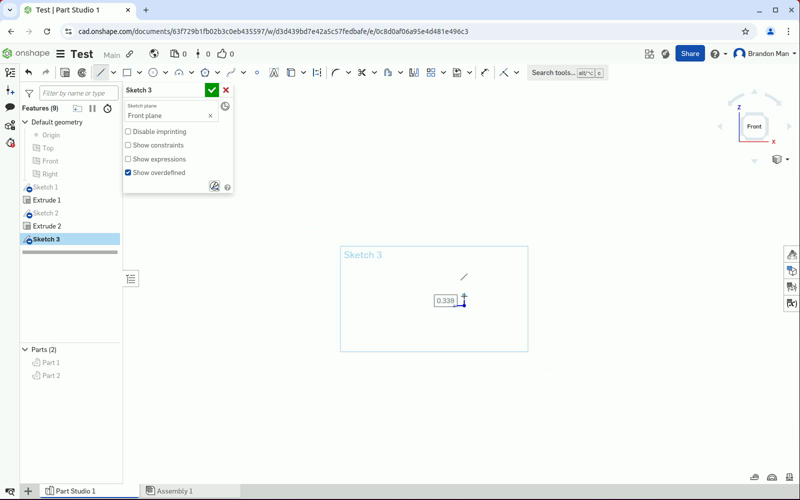
scroll(-6)
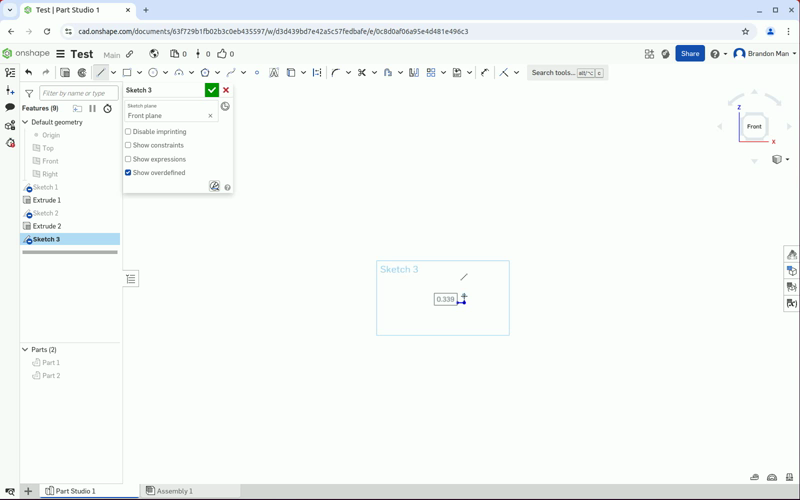
scroll(-6)
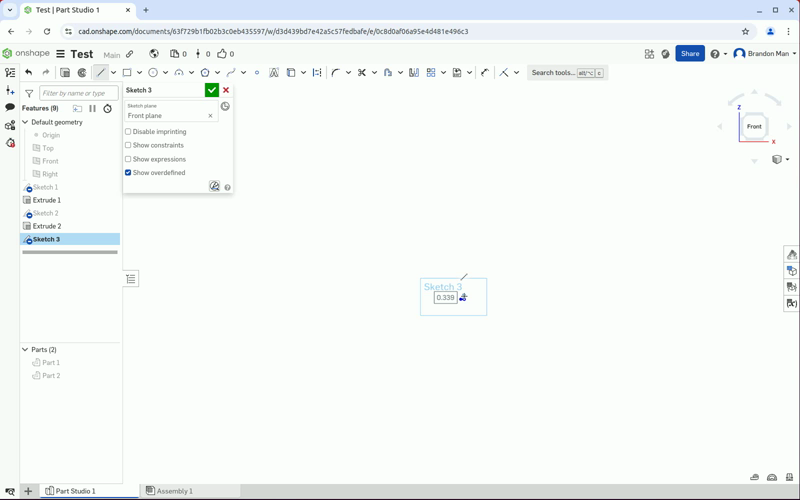
key_up(shift)
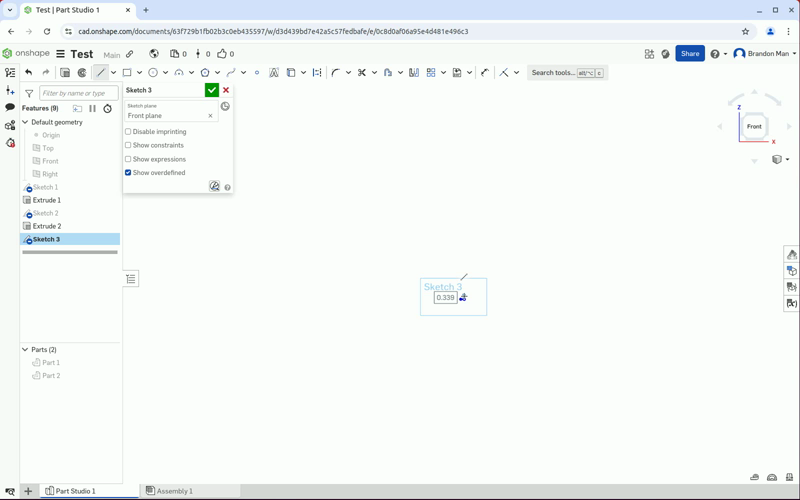
key_down(shift)
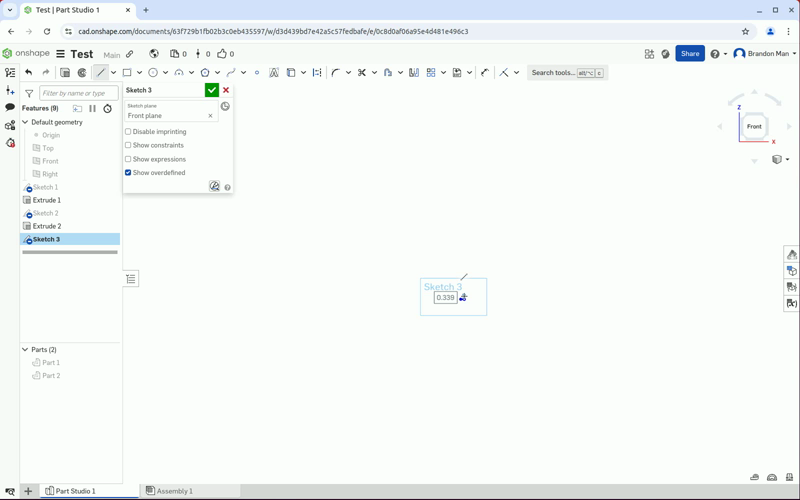
mouse_move(494, 295)
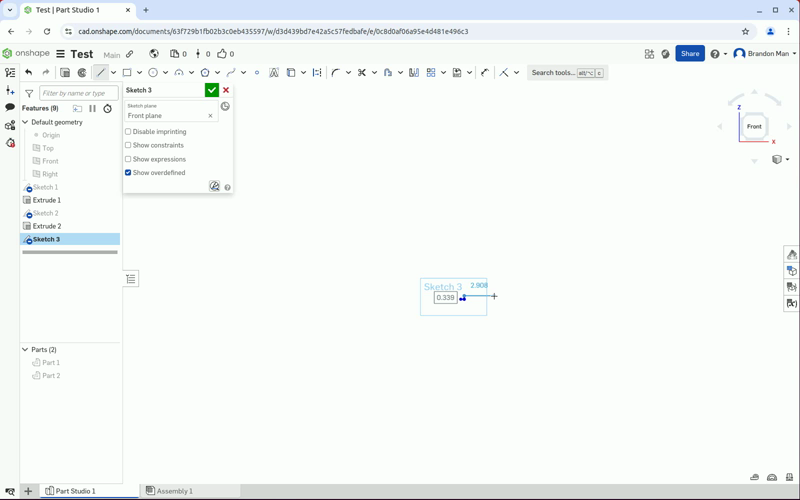
mouse_move(460, 295)
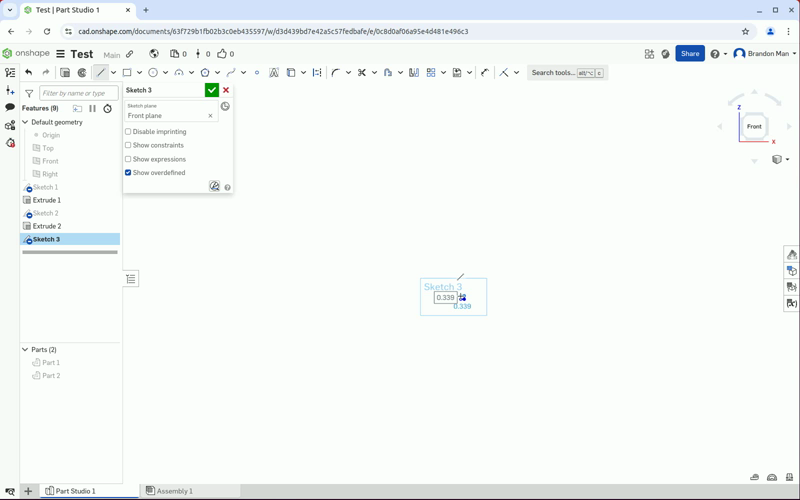
scroll(6)
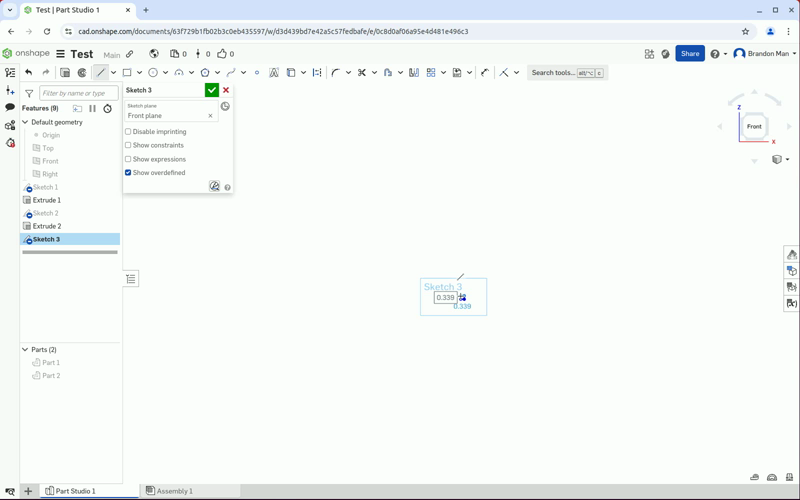
scroll(6)
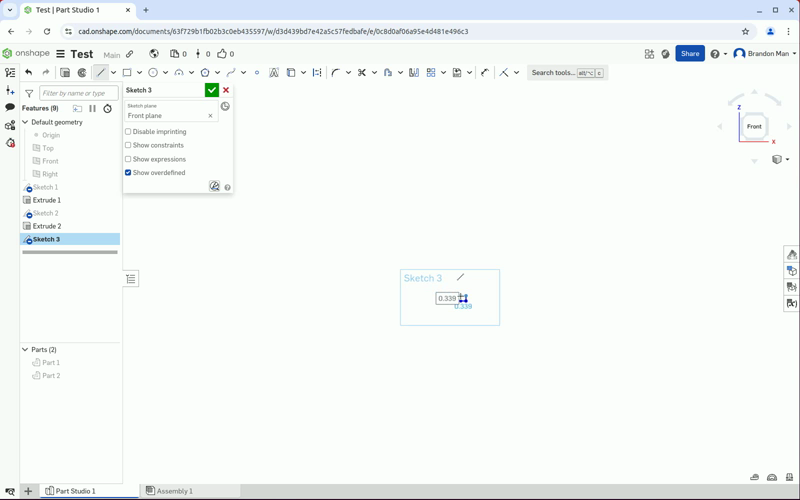
scroll(6)
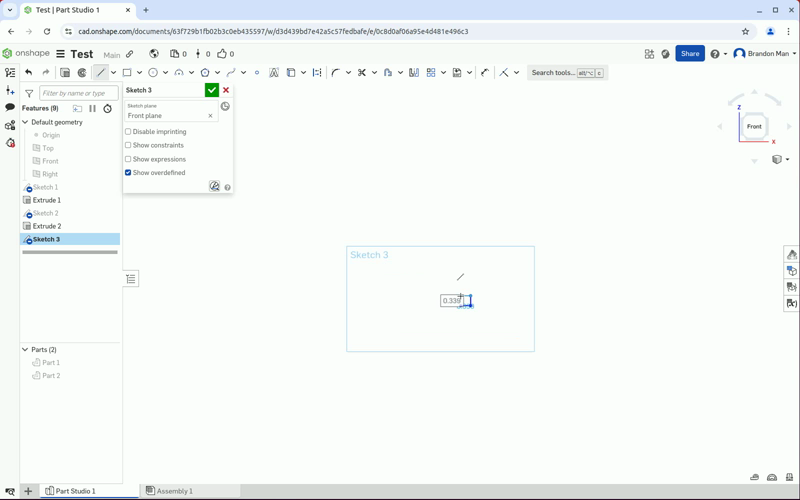
scroll(6)
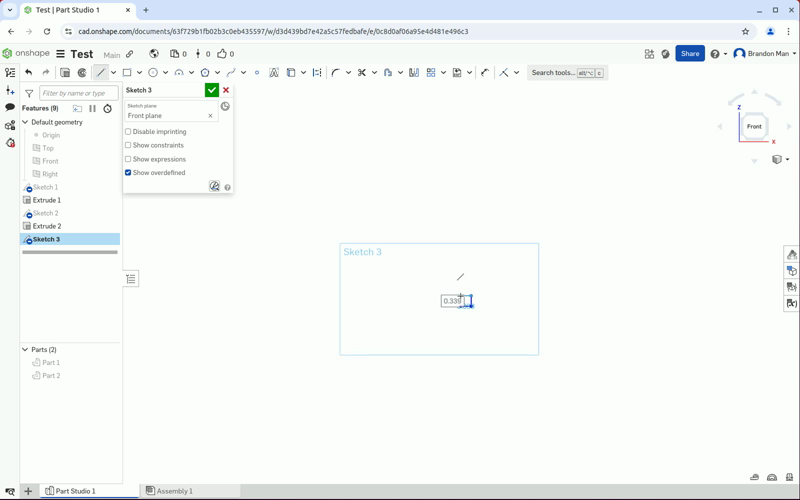
scroll(6)
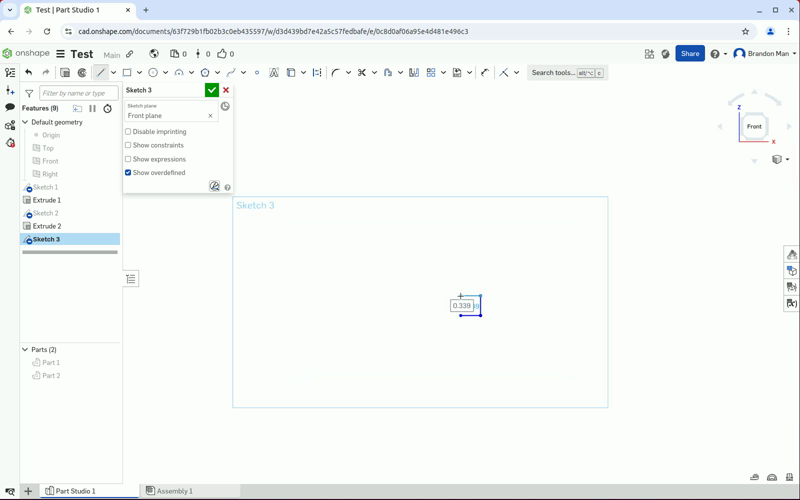
scroll(6)
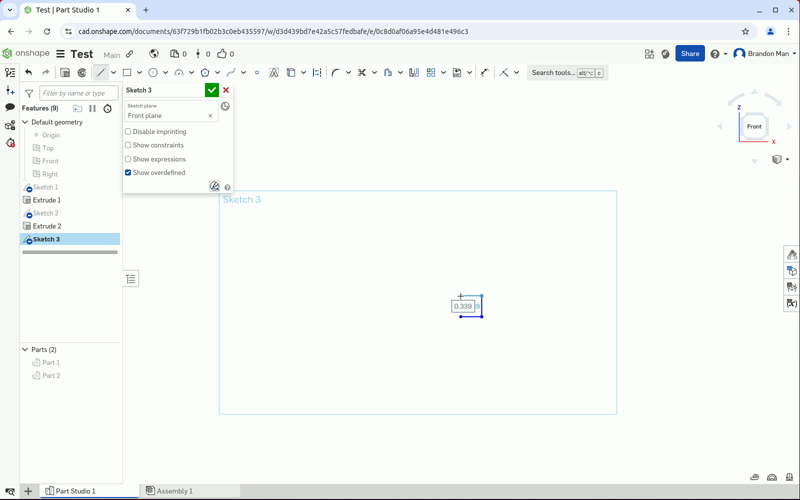
scroll(6)
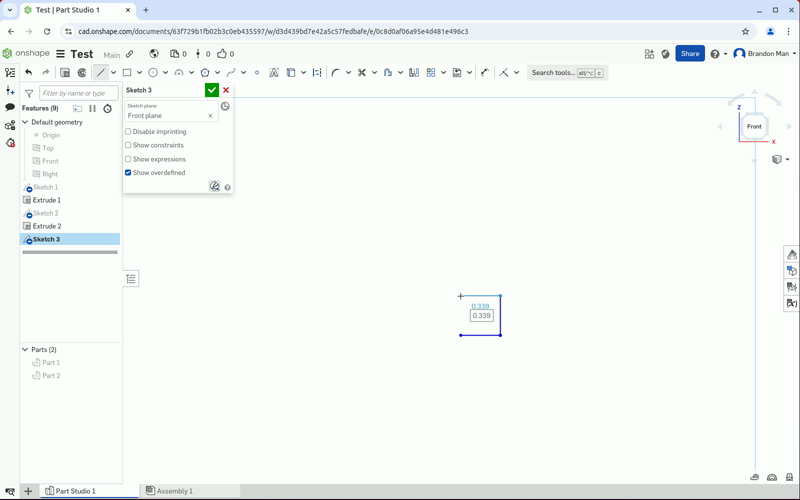
click(460, 295)
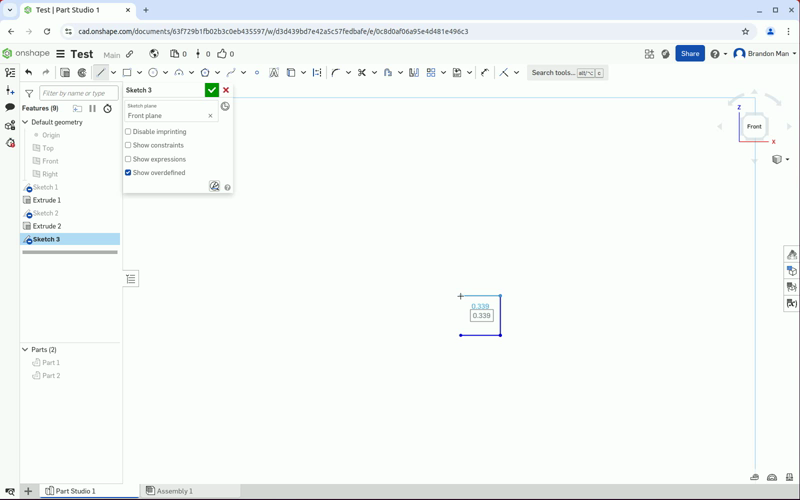
scroll(-6)
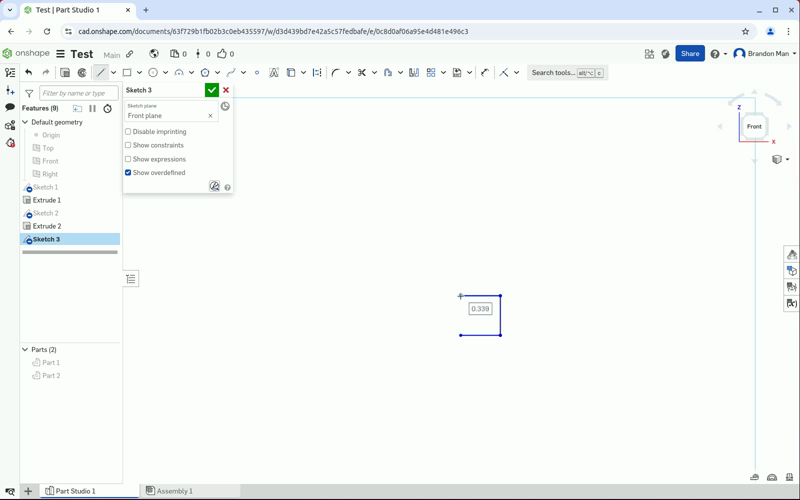
scroll(-6)
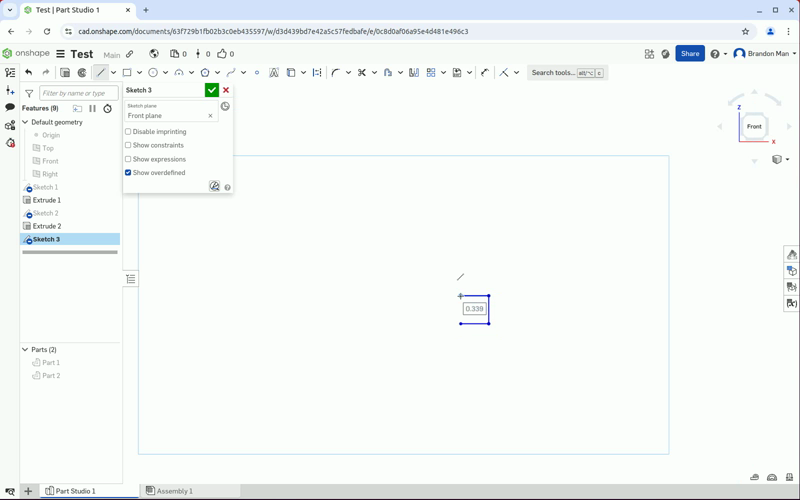
scroll(-6)
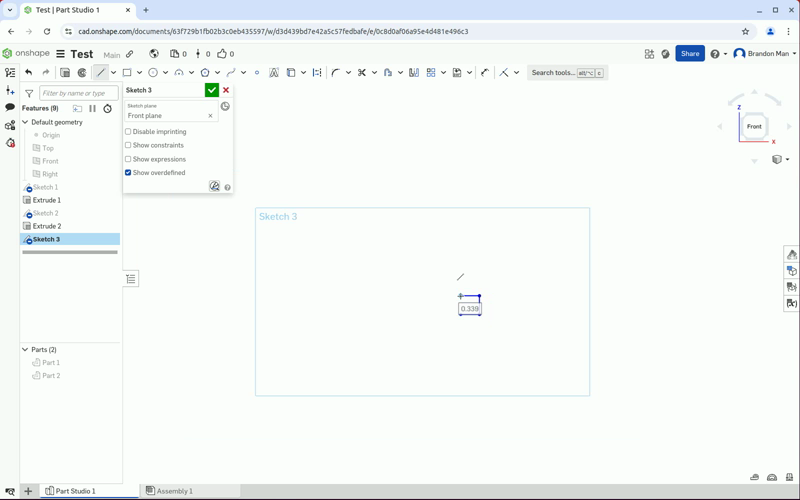
scroll(-6)
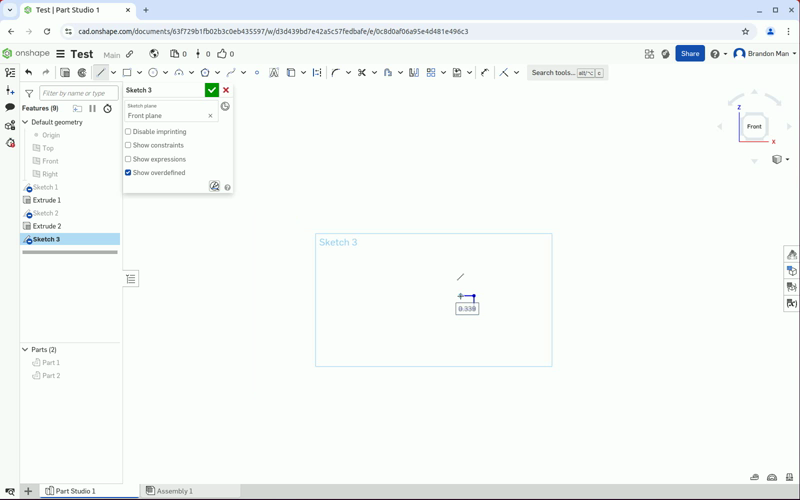
scroll(-6)
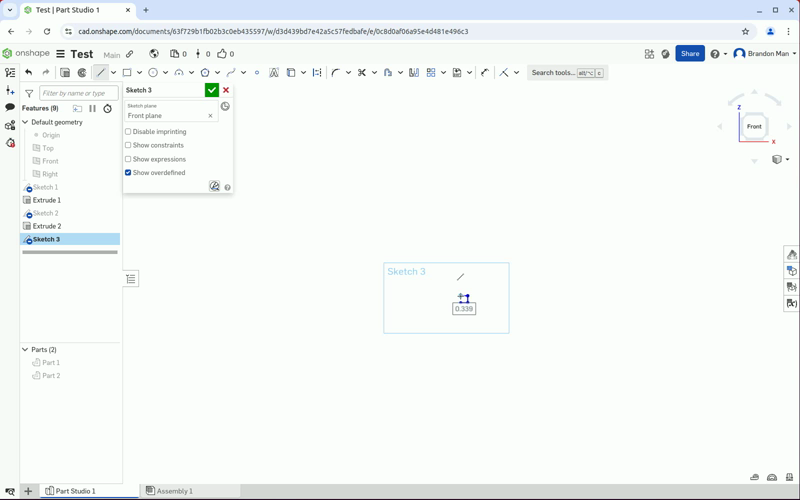
scroll(-6)
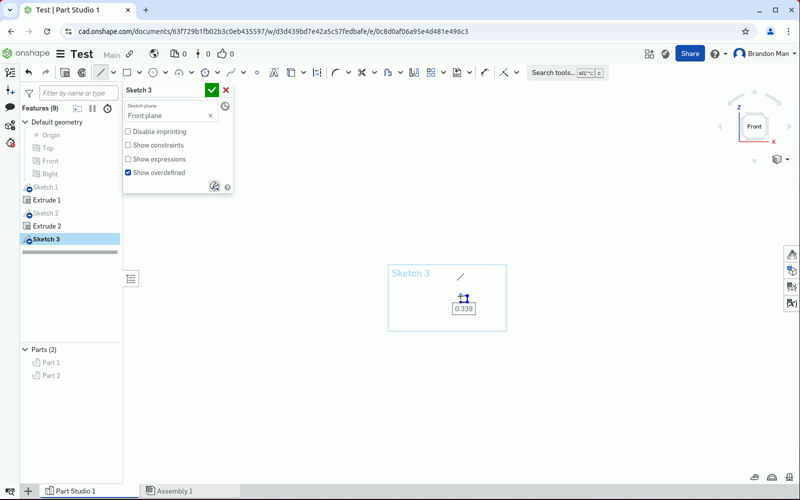
scroll(-6)
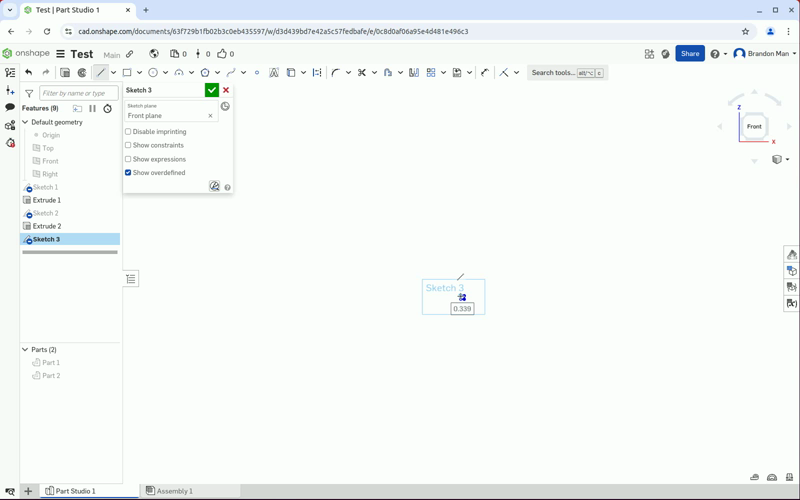
key_up(shift)
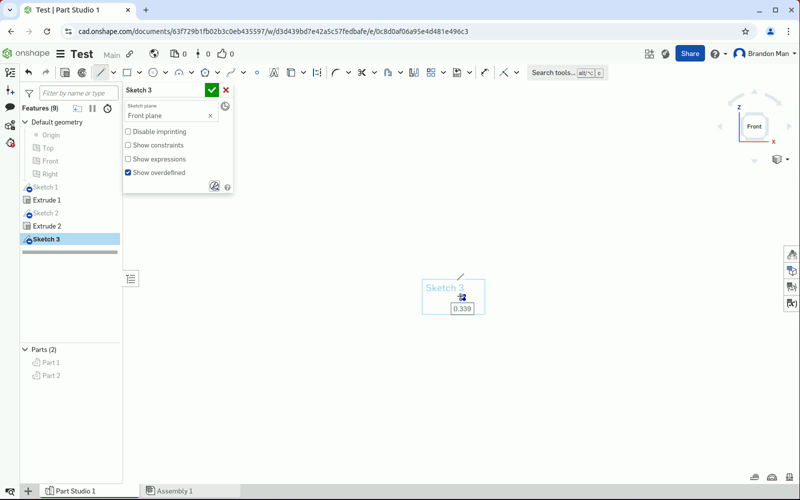
mouse_move(490, 295)
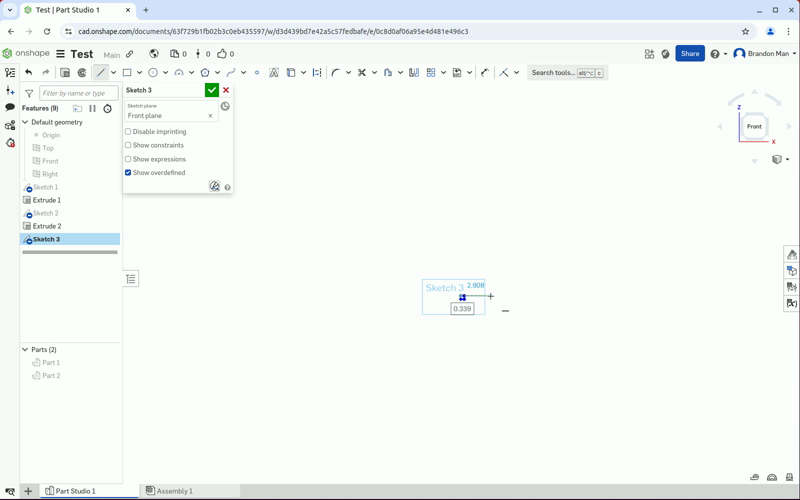
key_down(shift)
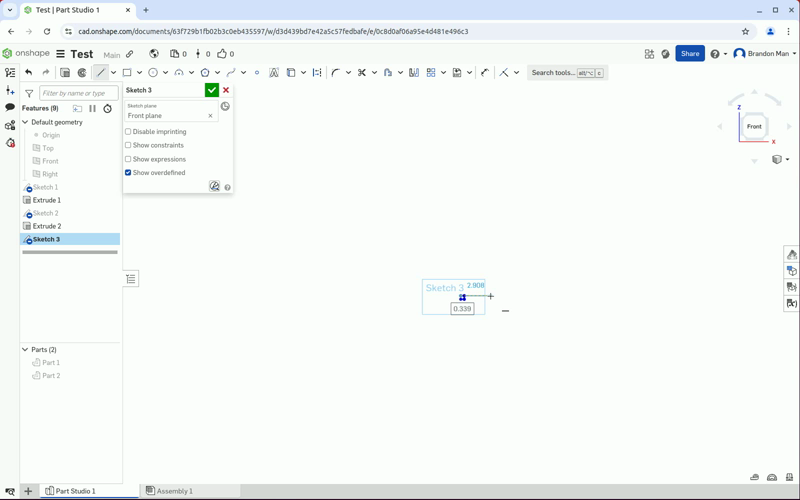
mouse_move(460, 299)
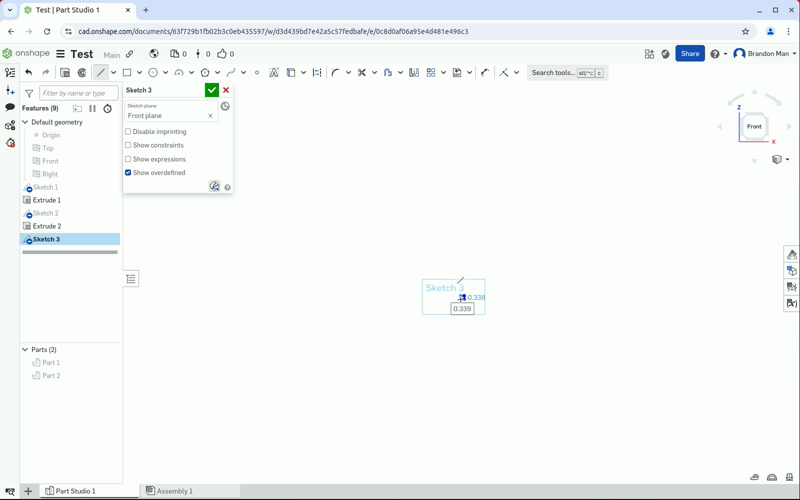
scroll(6)
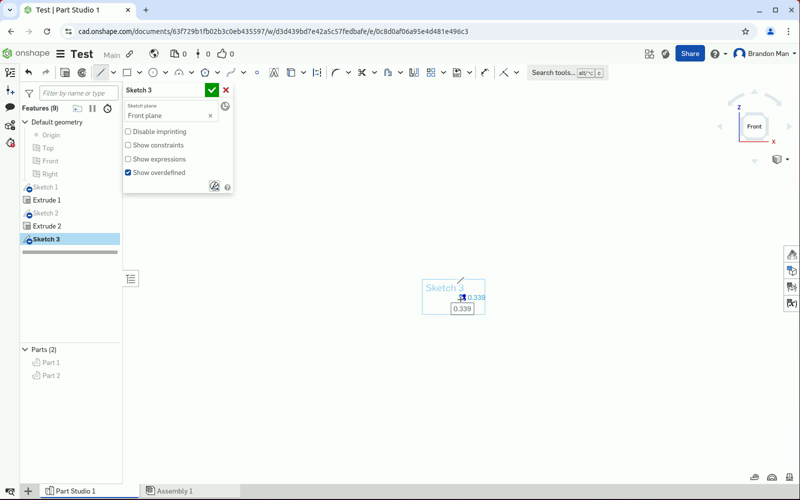
scroll(6)
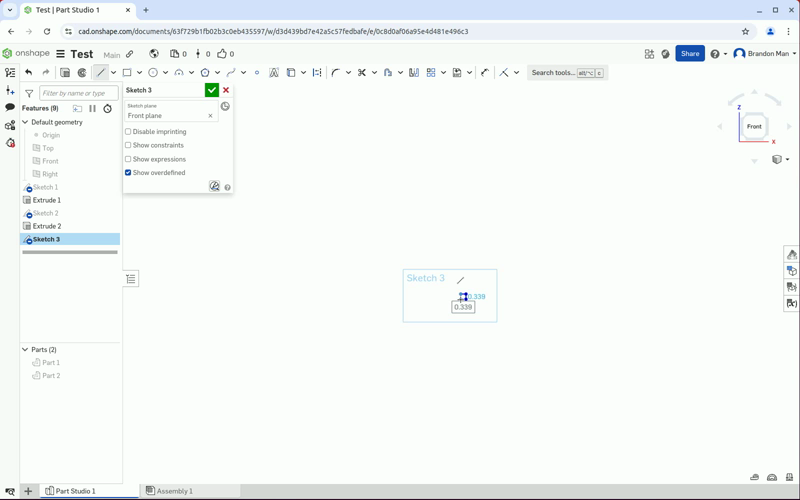
scroll(6)
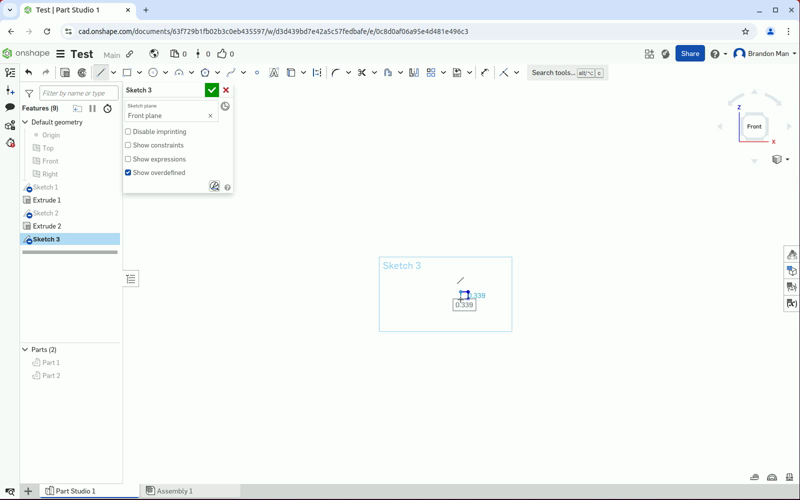
scroll(6)
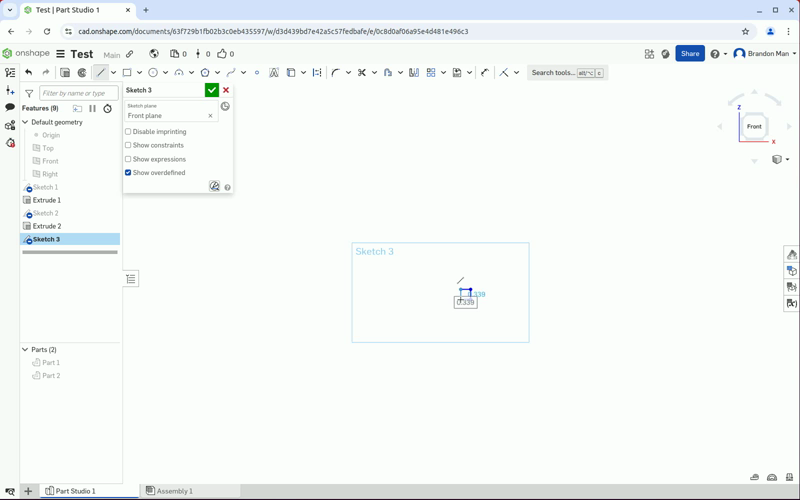
scroll(6)
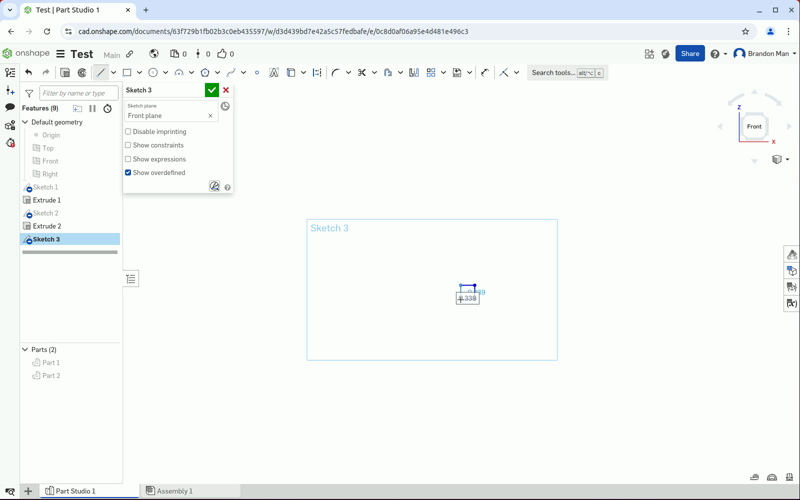
scroll(6)
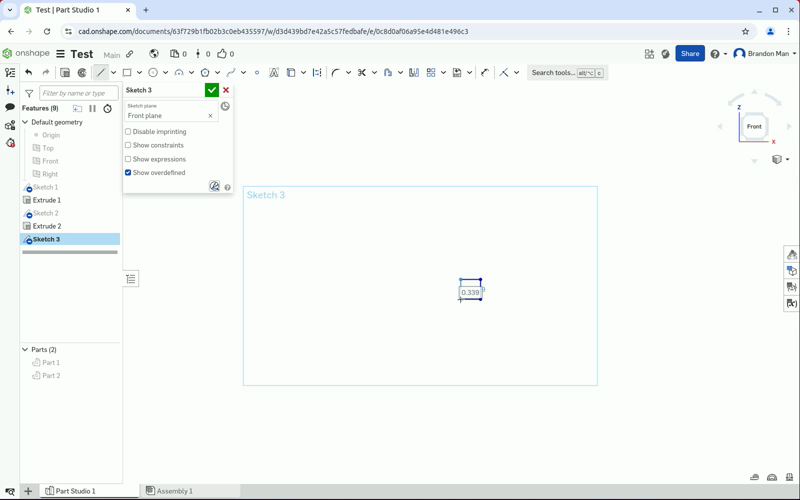
scroll(6)
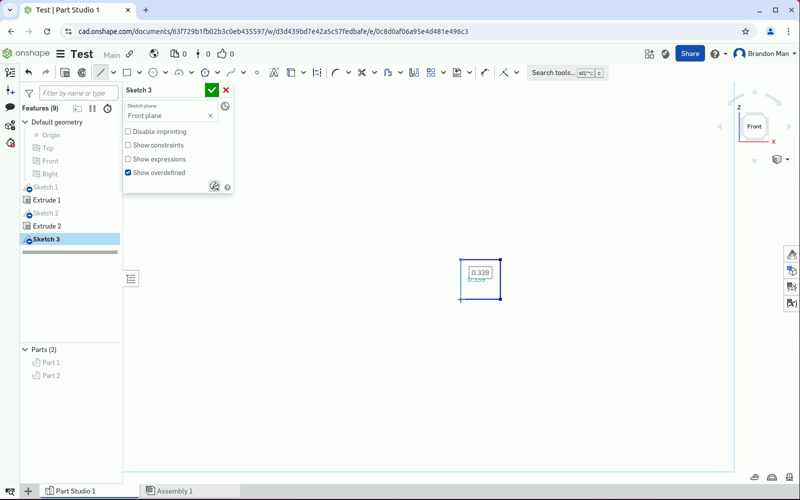
key_up(shift)
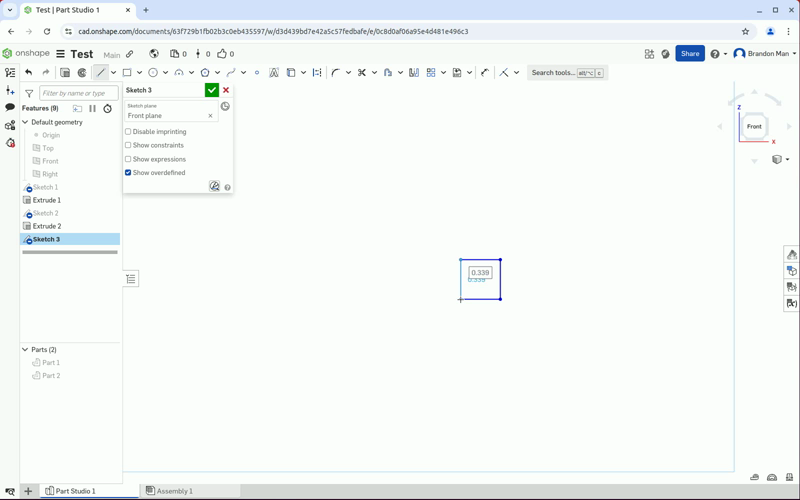
click(460, 299)
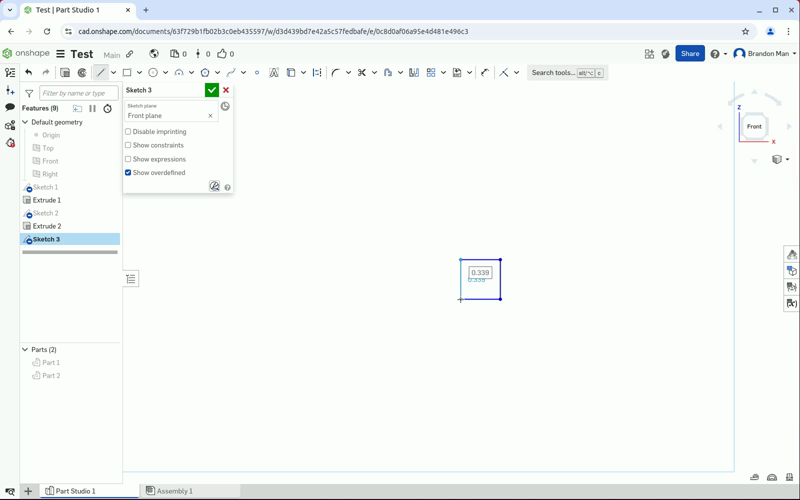
scroll(-6)
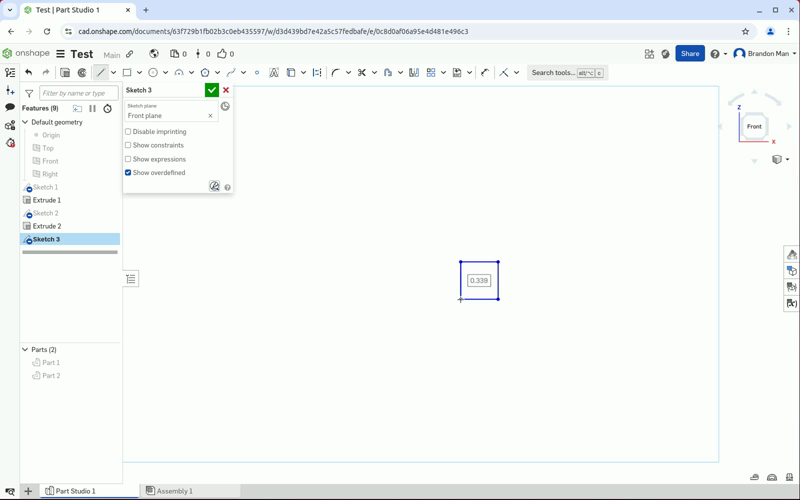
scroll(-6)
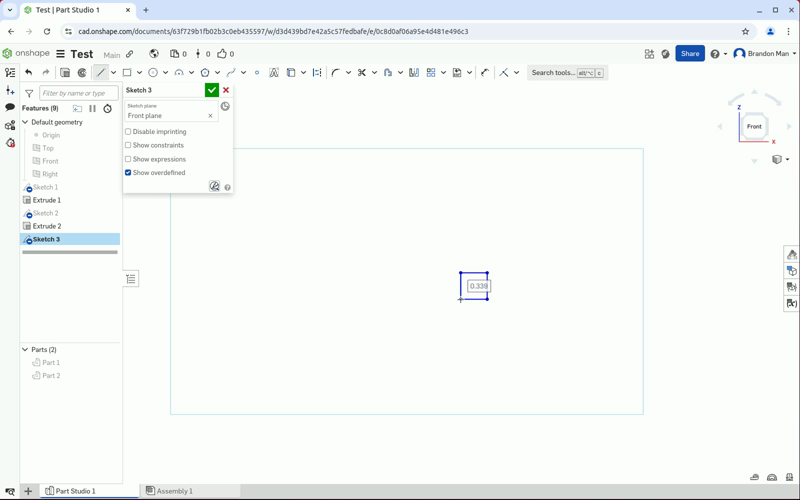
scroll(-6)
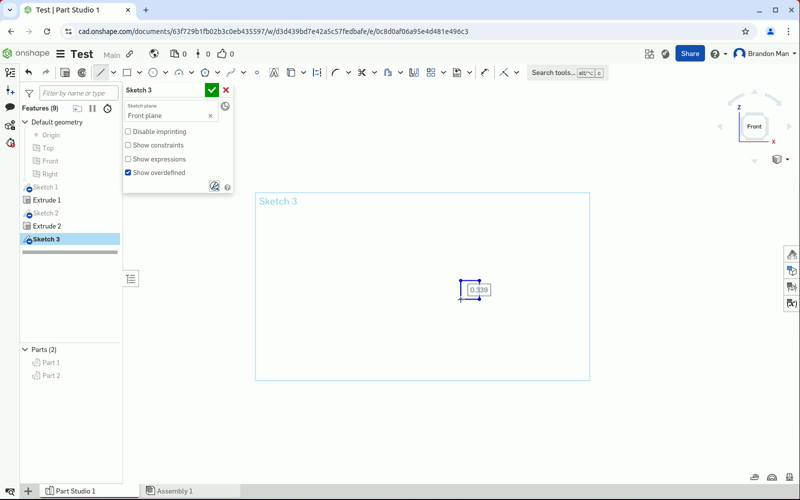
scroll(-6)
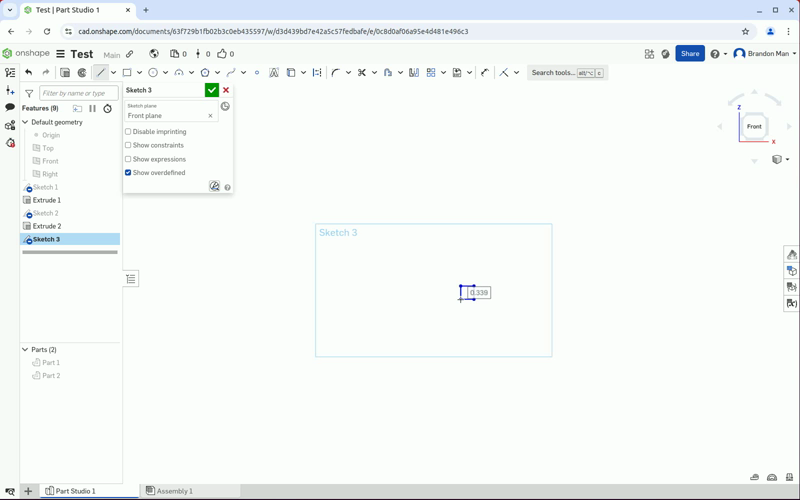
scroll(-6)
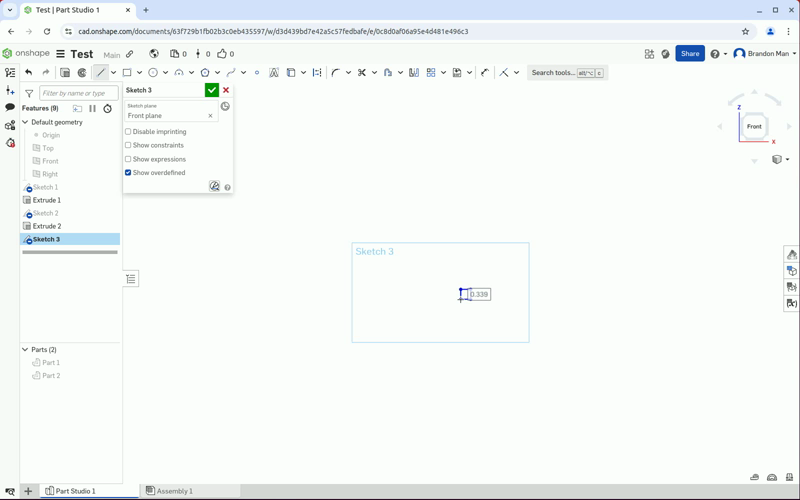
scroll(-6)
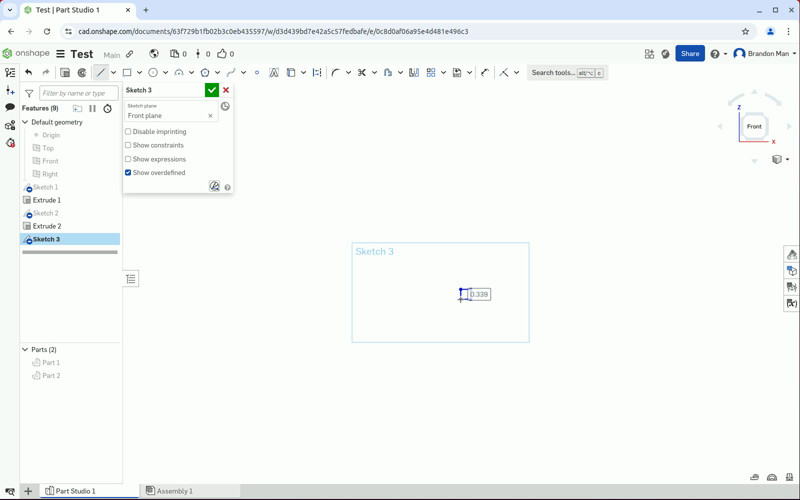
scroll(-6)
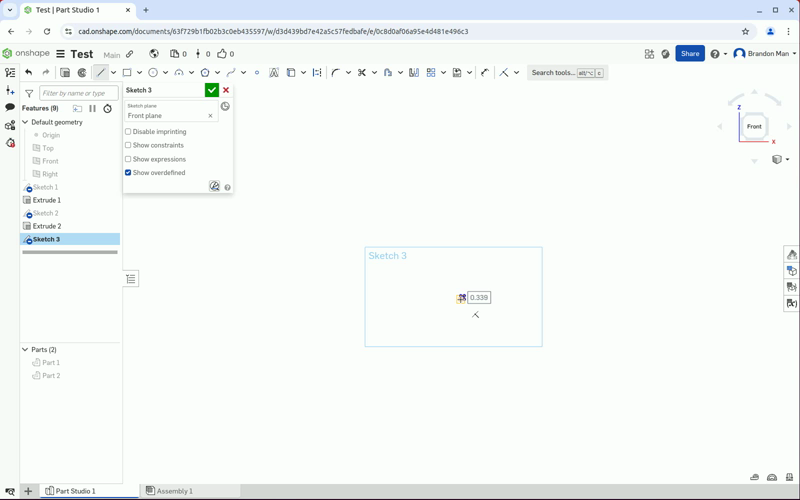
key(esc)
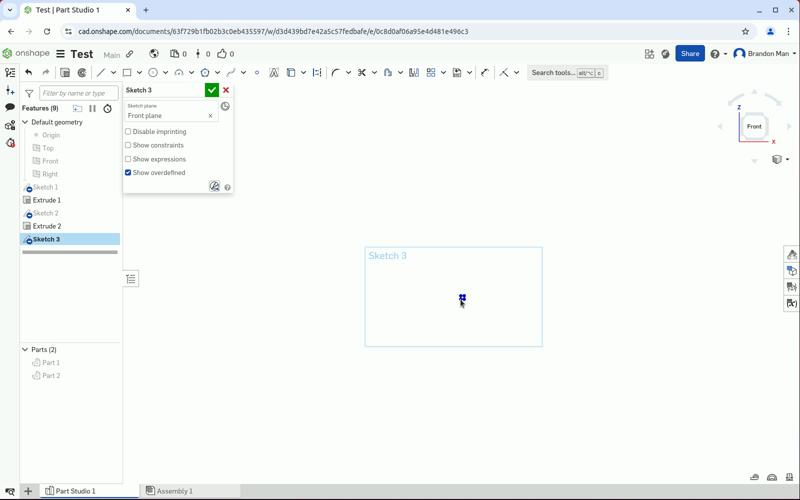
key(l)
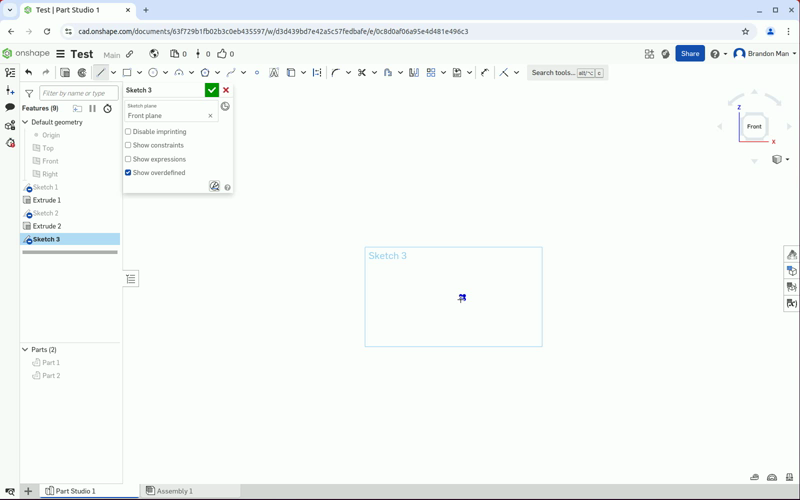
key_down(shift)
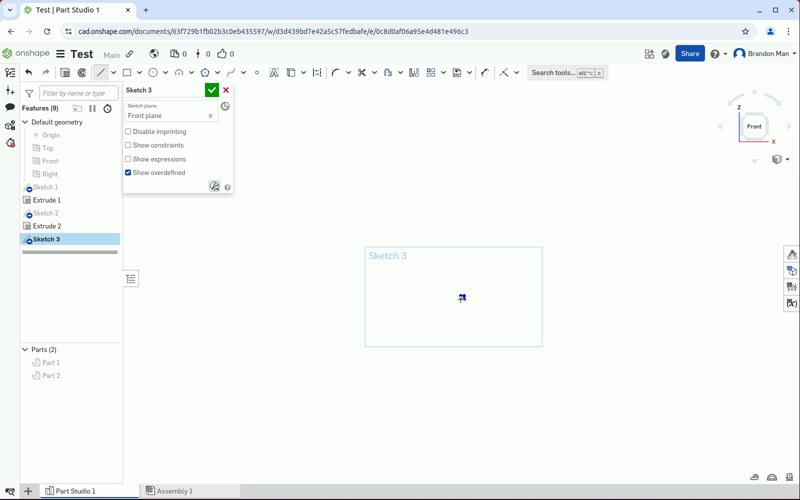
mouse_move(461, 299)
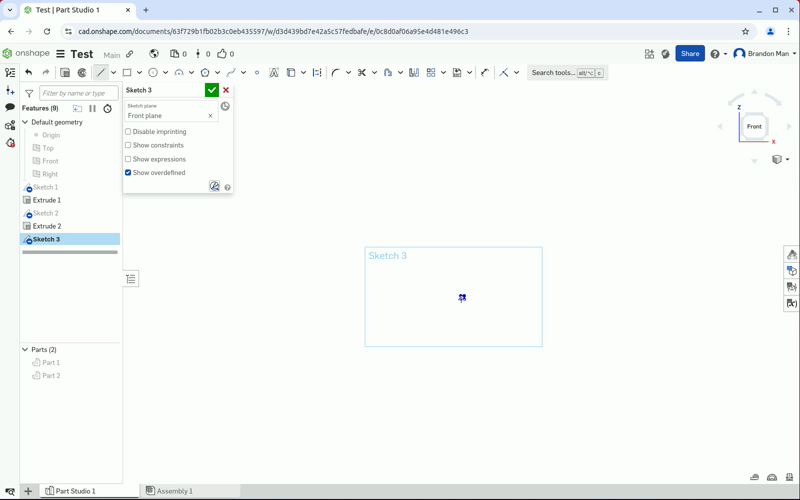
scroll(6)
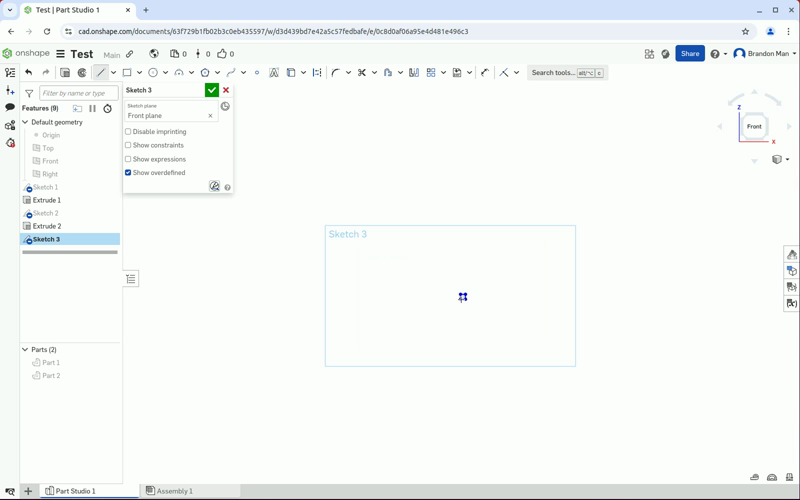
scroll(6)
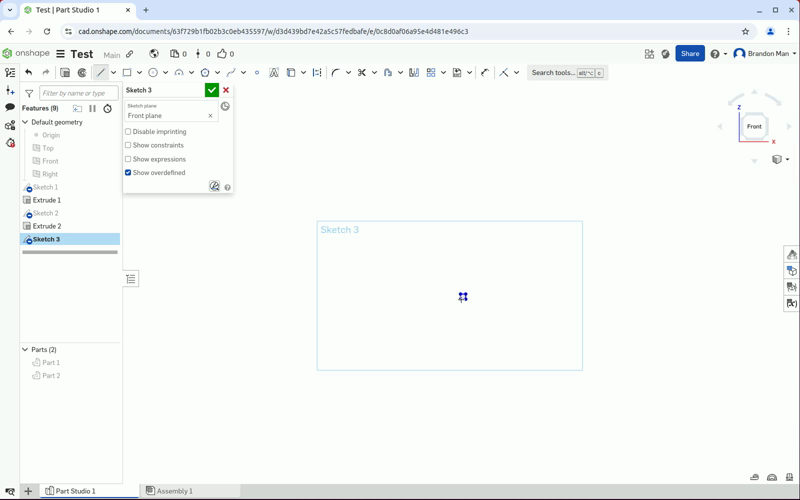
scroll(6)
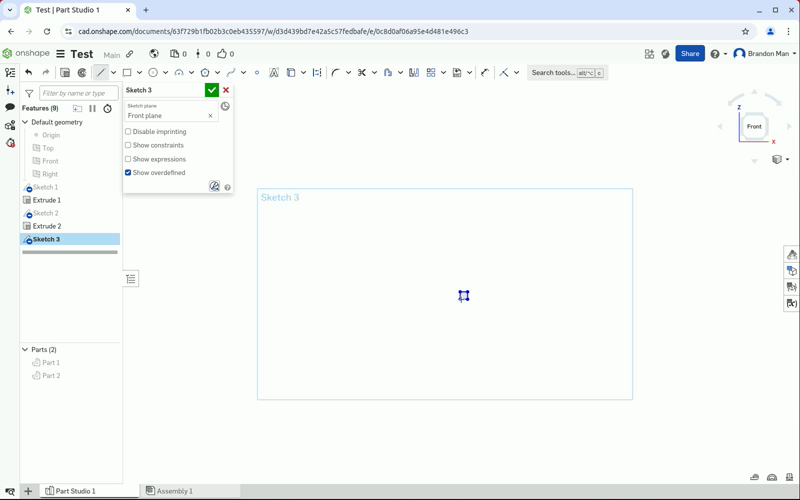
scroll(6)
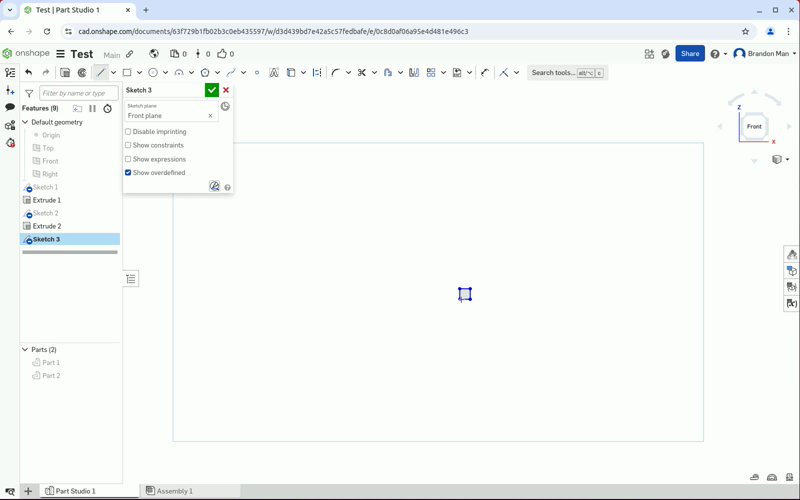
scroll(6)
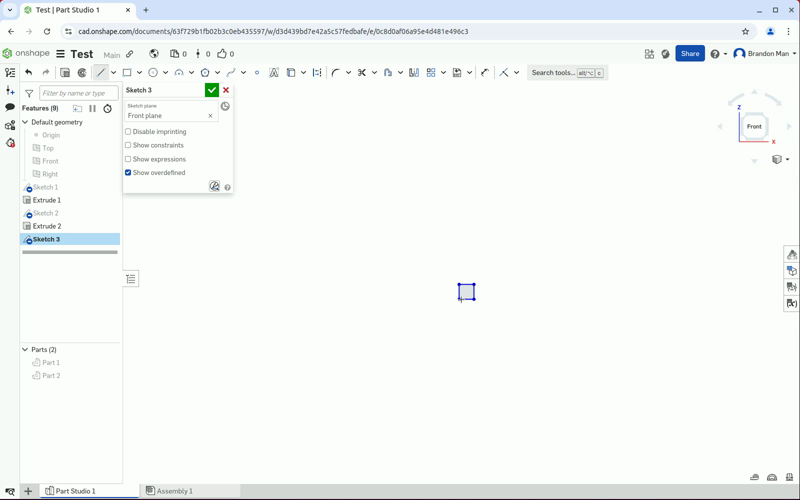
scroll(6)
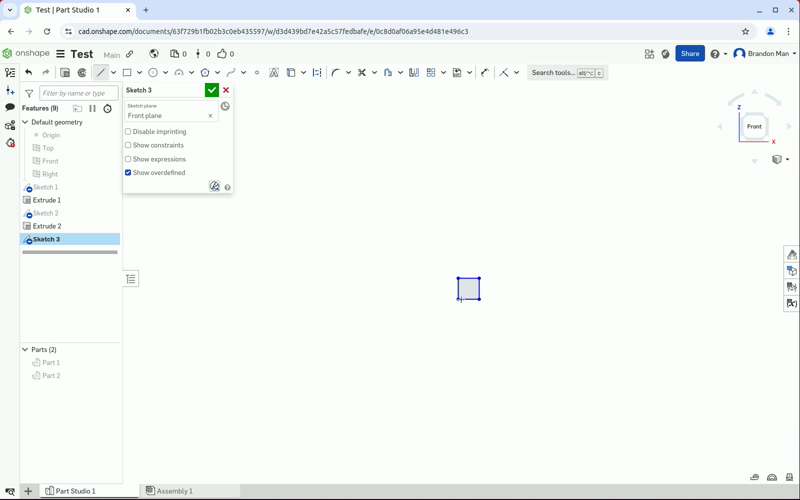
scroll(6)
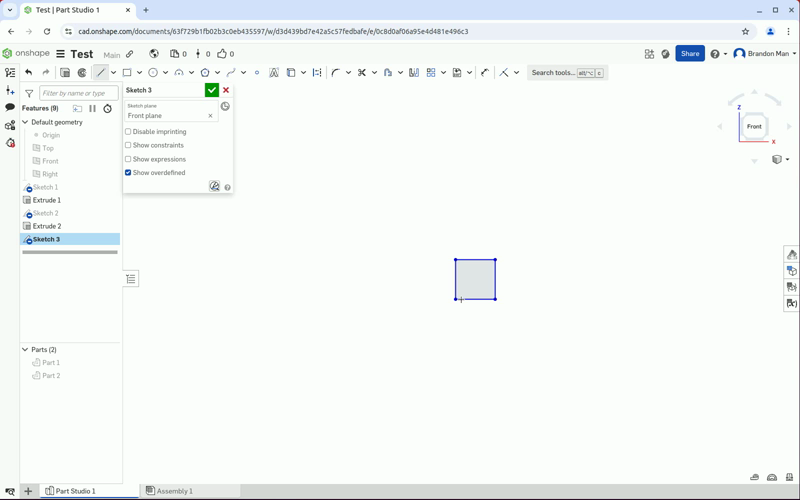
click(461, 299)
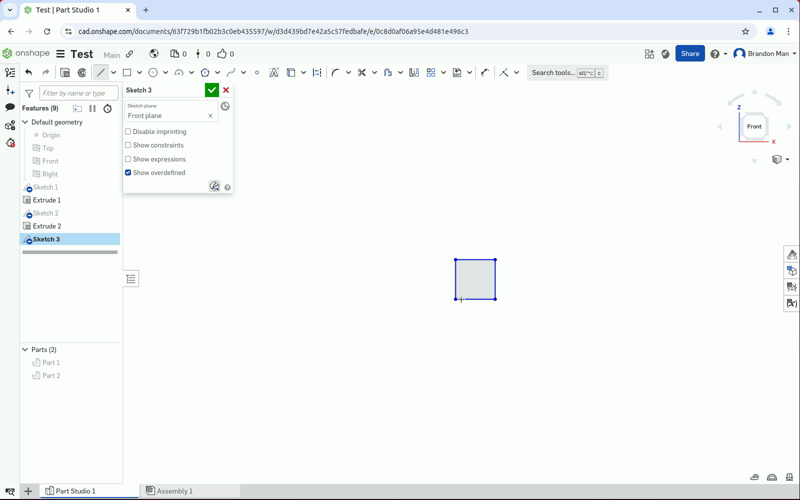
scroll(-6)
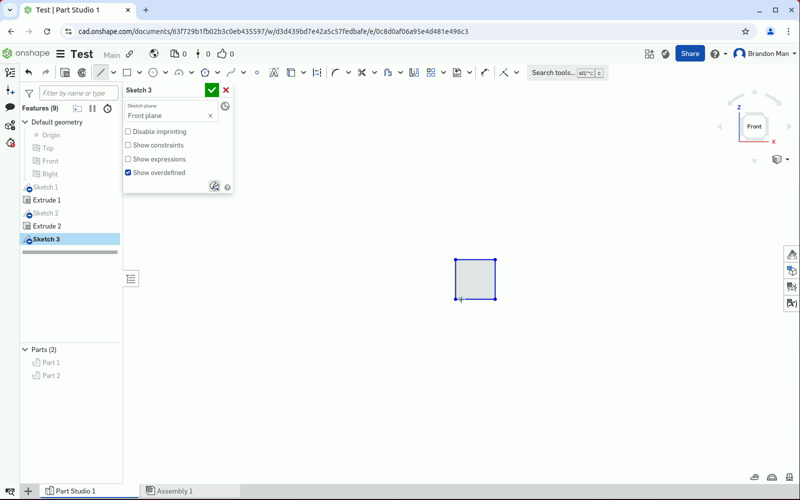
scroll(-6)
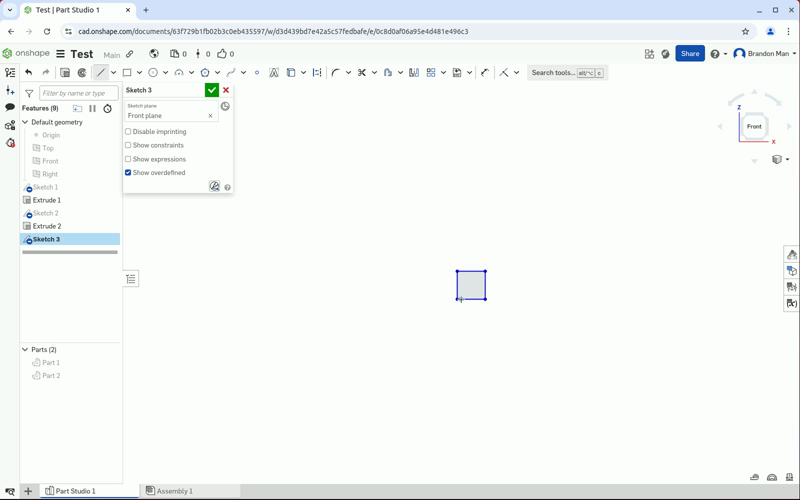
scroll(-6)
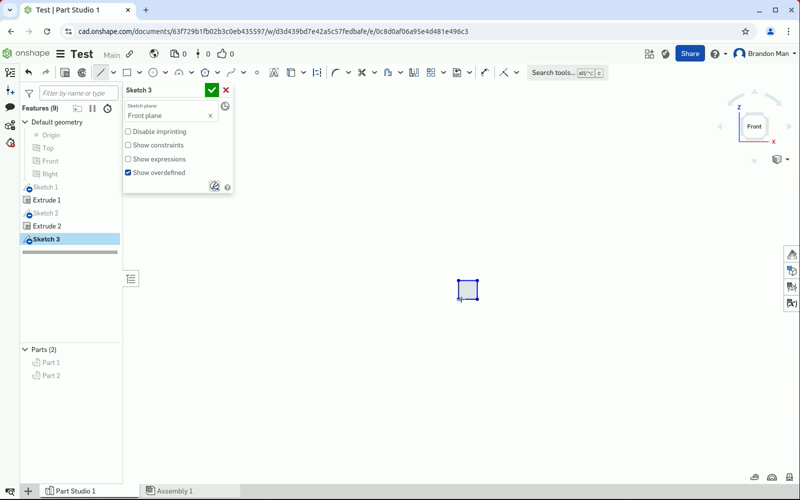
scroll(-6)
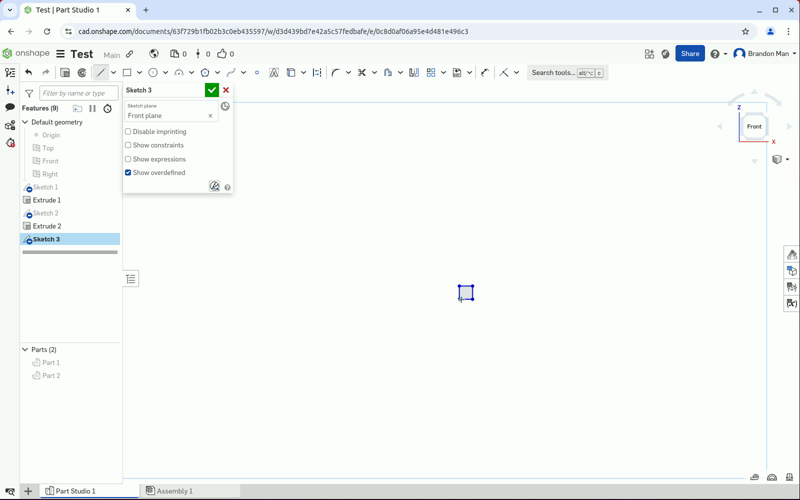
scroll(-6)
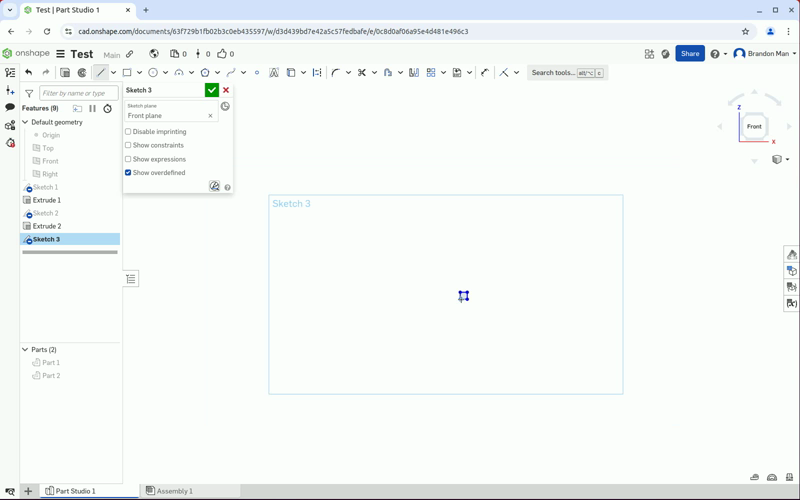
scroll(-6)
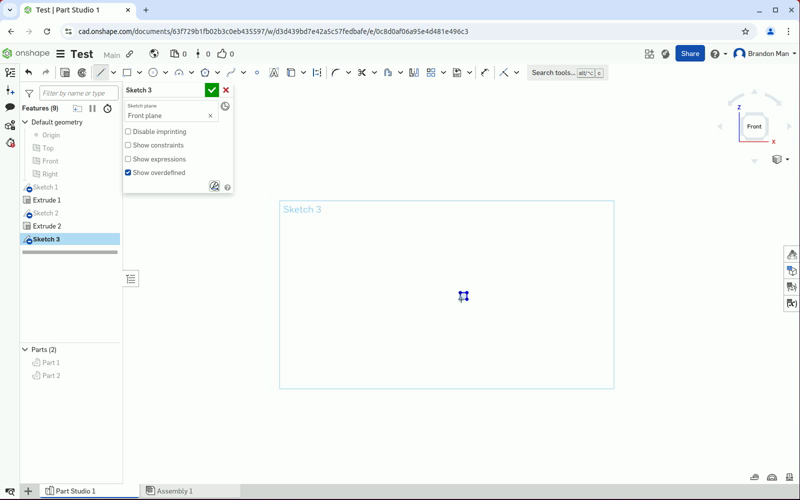
scroll(-6)
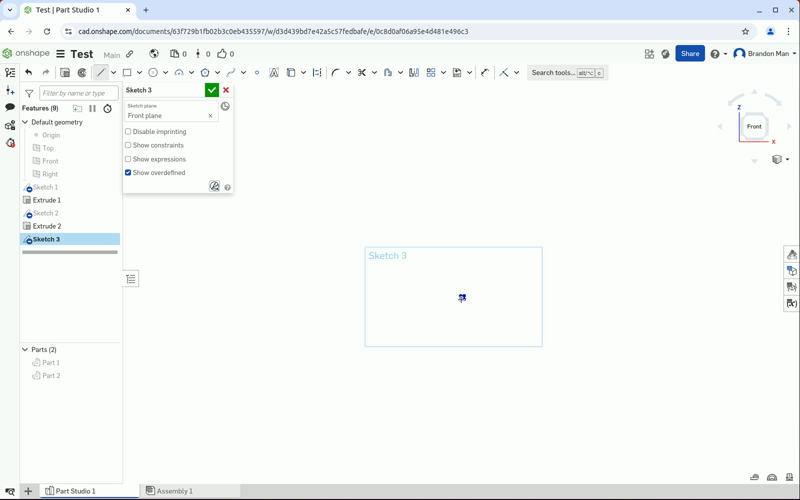
key_up(shift)
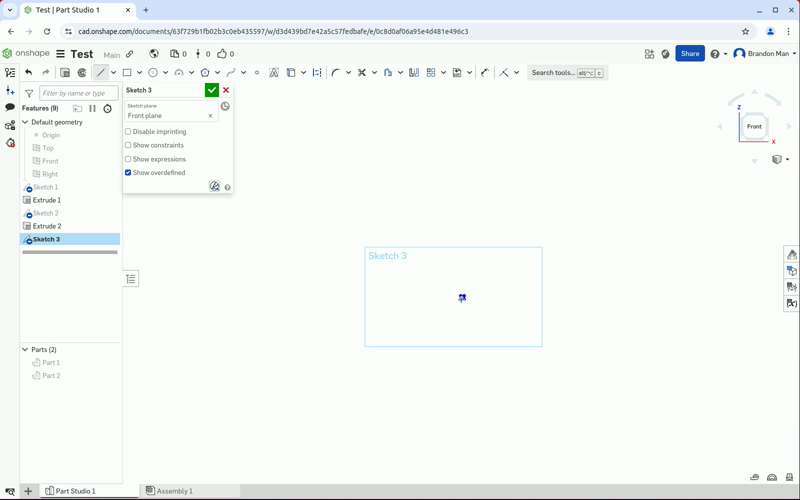
key_down(shift)
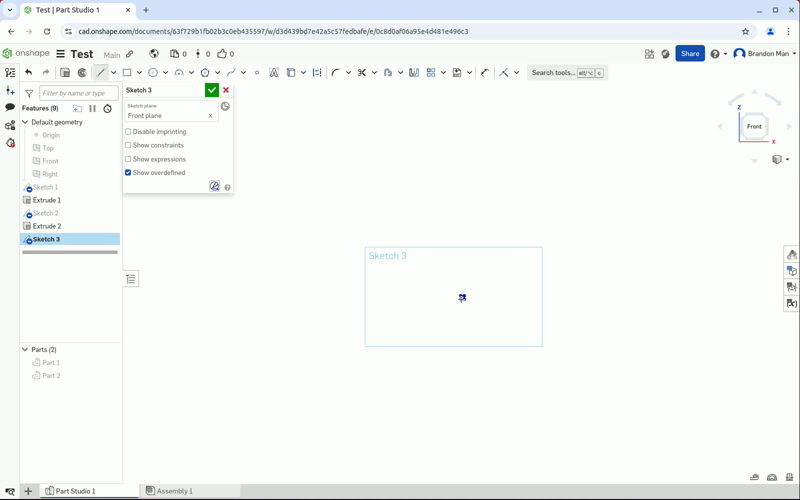
mouse_move(491, 299)
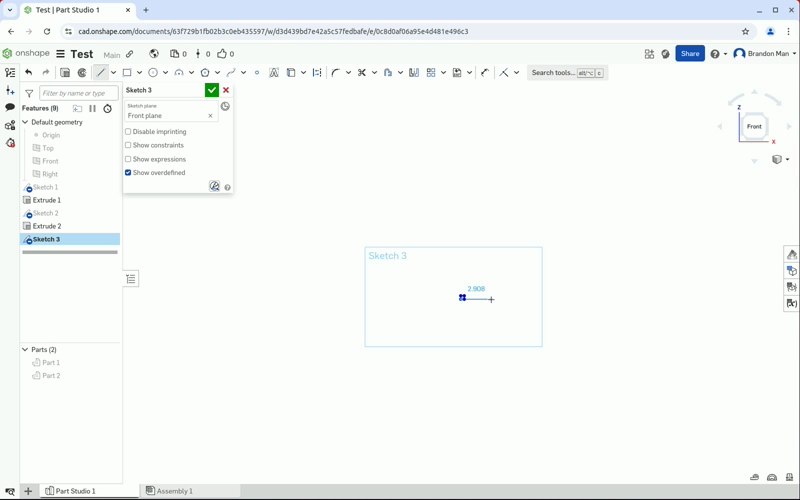
mouse_move(464, 299)
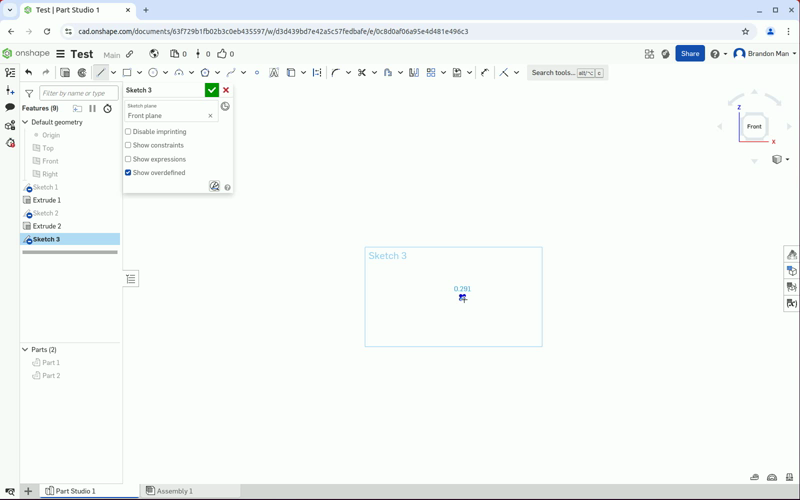
scroll(6)
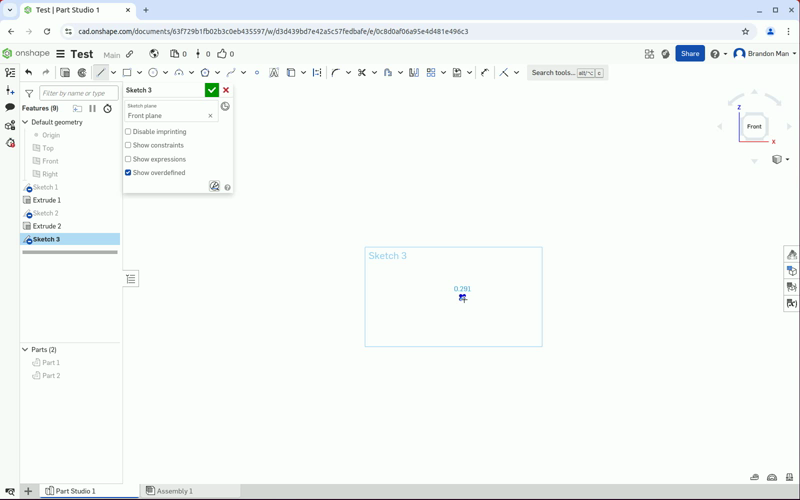
scroll(6)
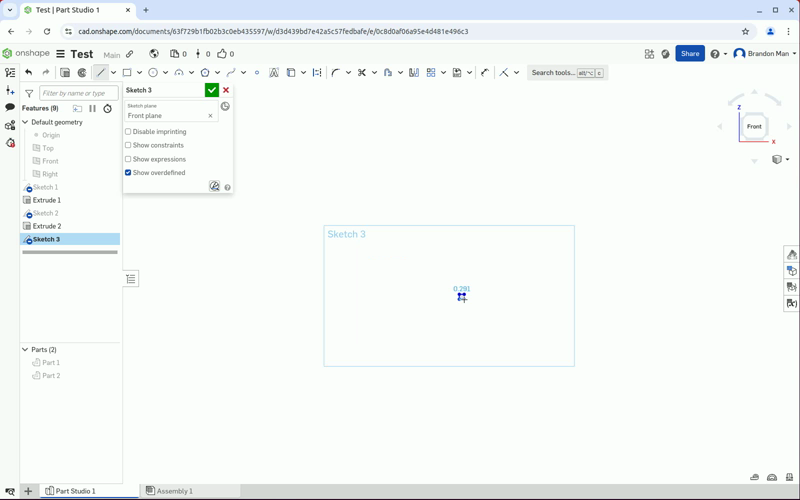
scroll(6)
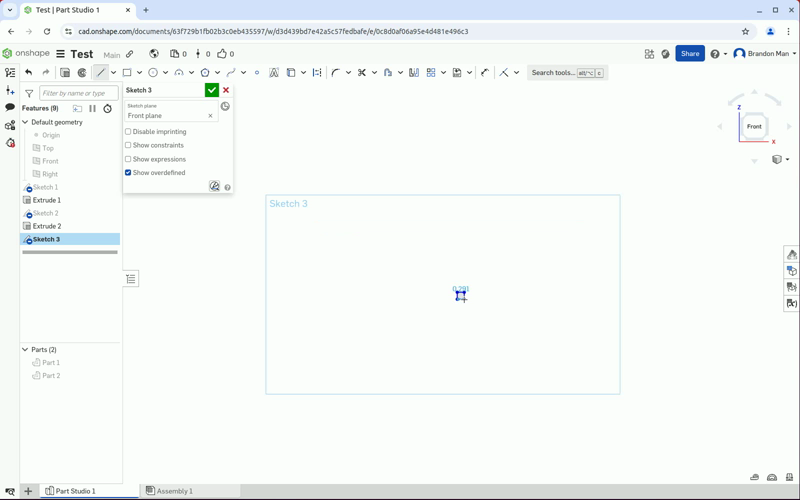
scroll(6)
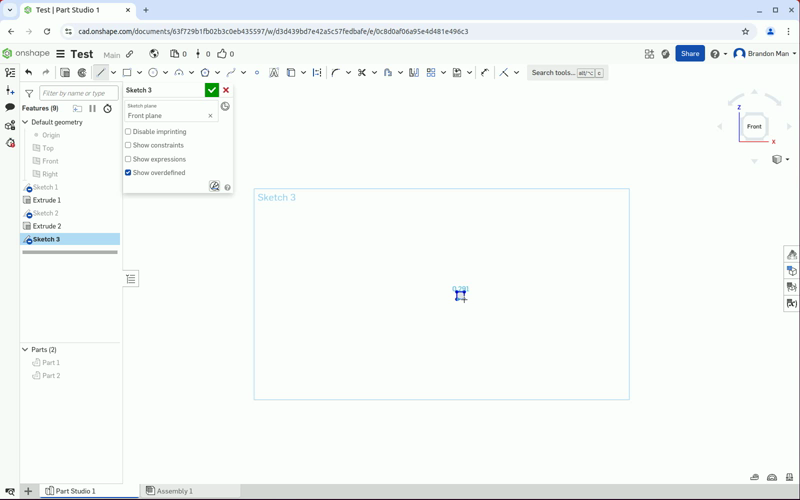
scroll(6)
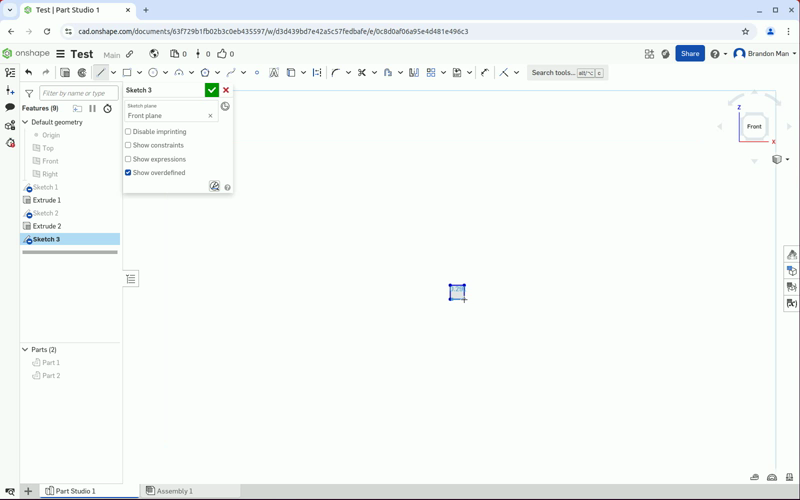
scroll(6)
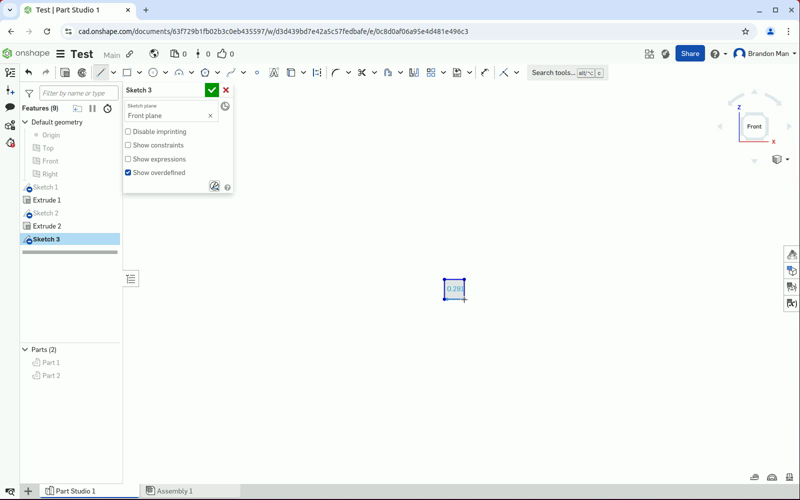
scroll(6)
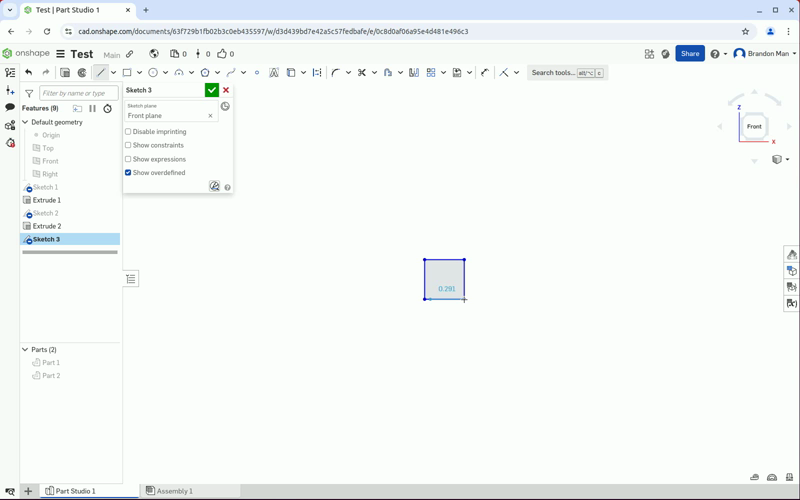
click(464, 299)
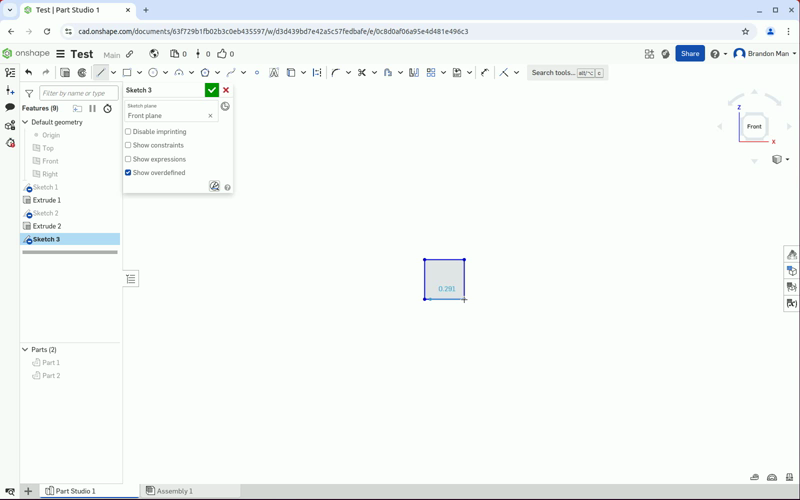
scroll(-6)
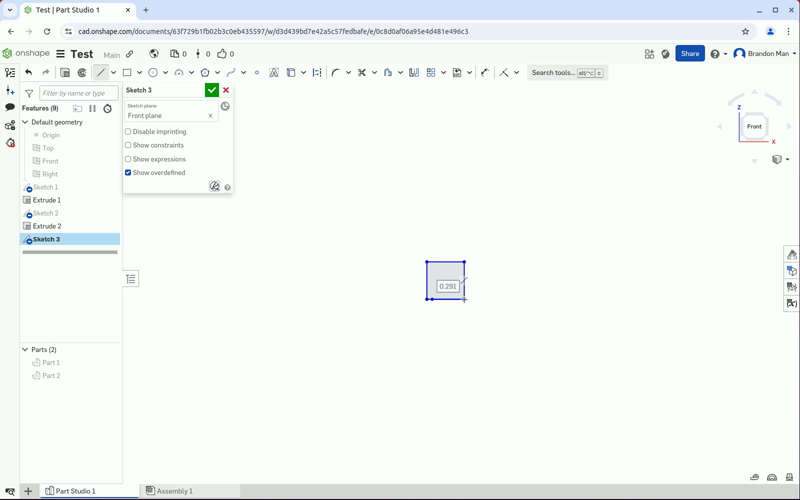
scroll(-6)
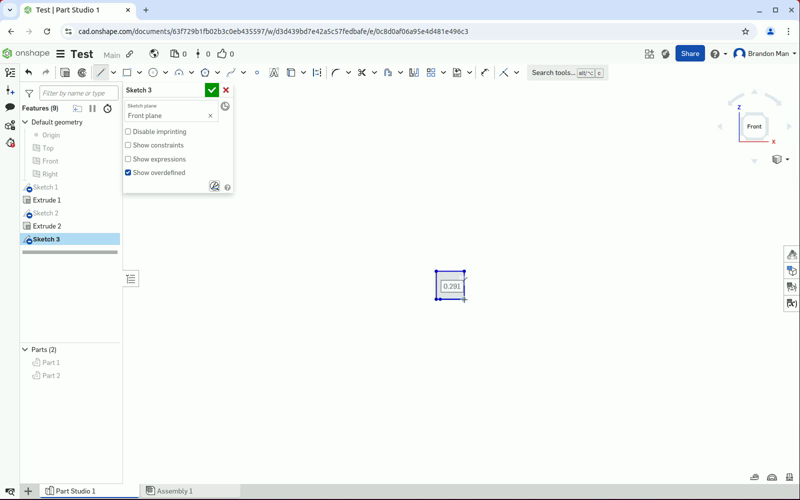
scroll(-6)
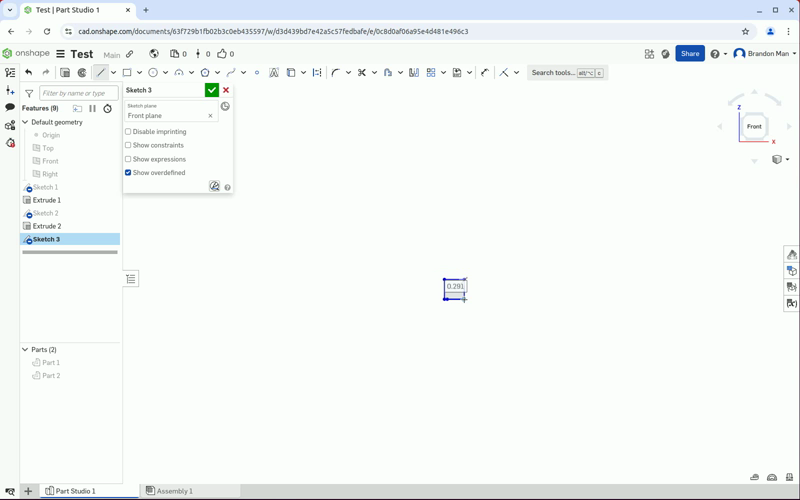
scroll(-6)
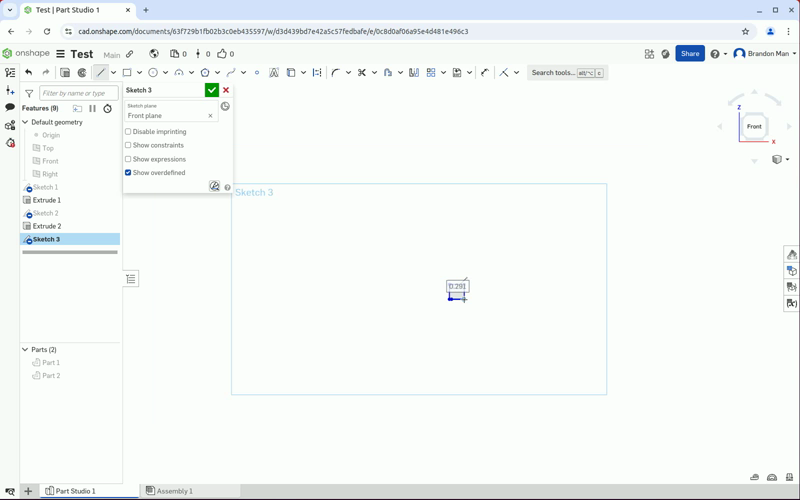
scroll(-6)
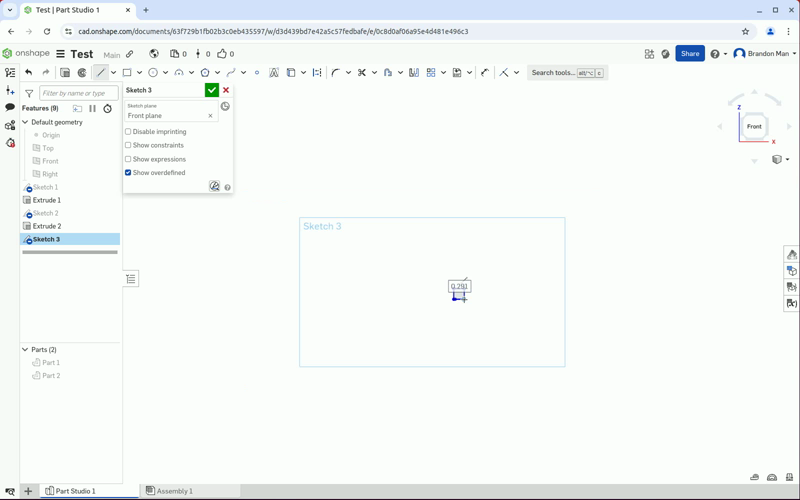
scroll(-6)
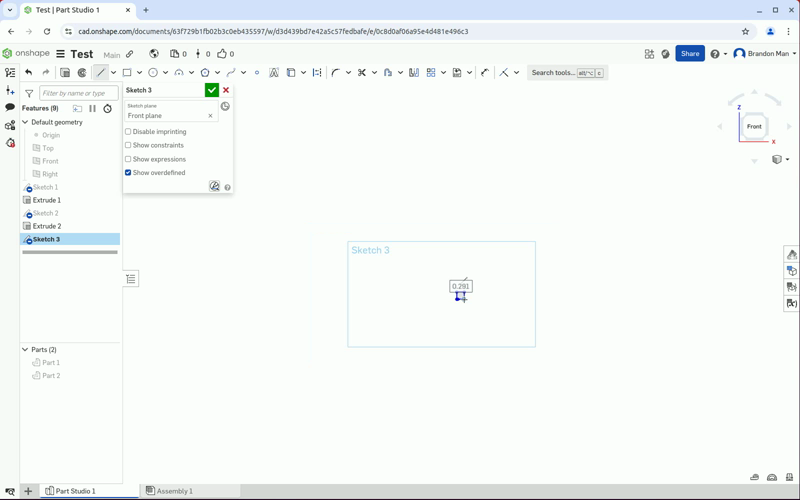
scroll(-6)
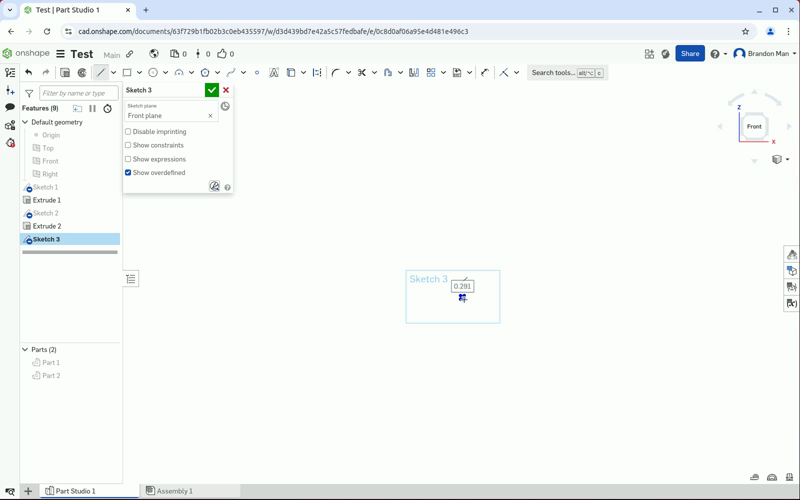
key_up(shift)
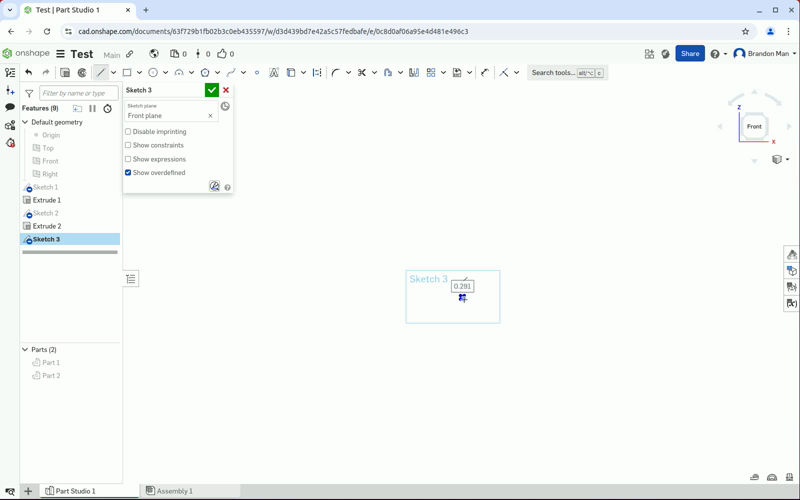
key_down(shift)
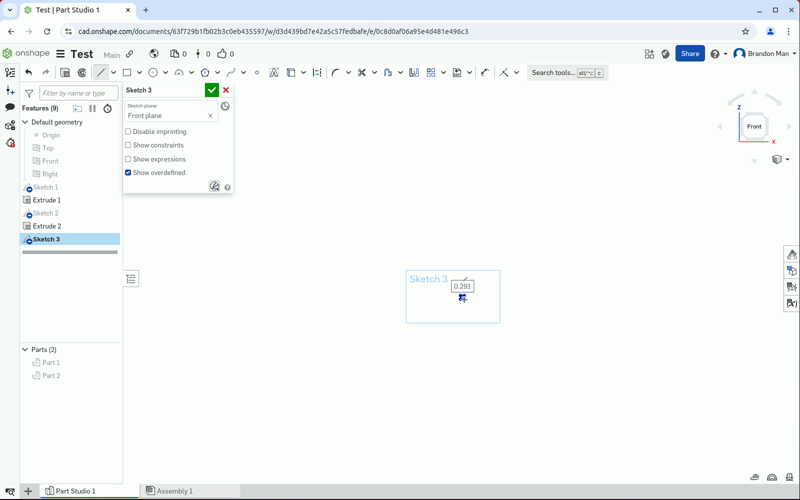
mouse_move(494, 299)
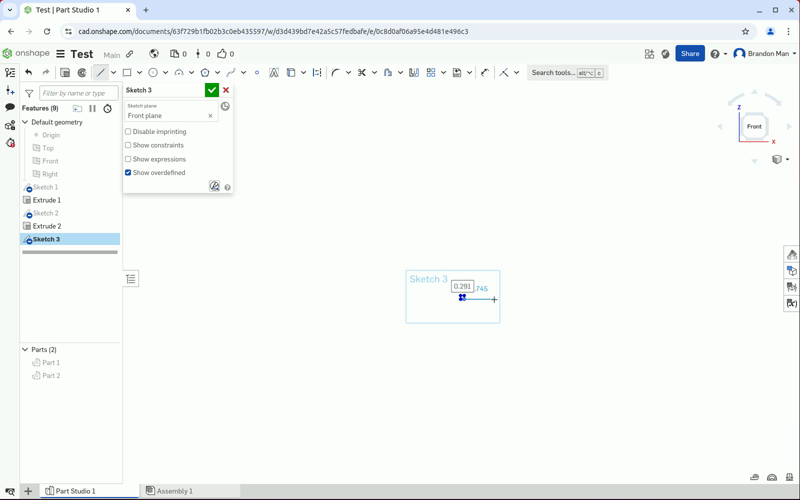
mouse_move(464, 296)
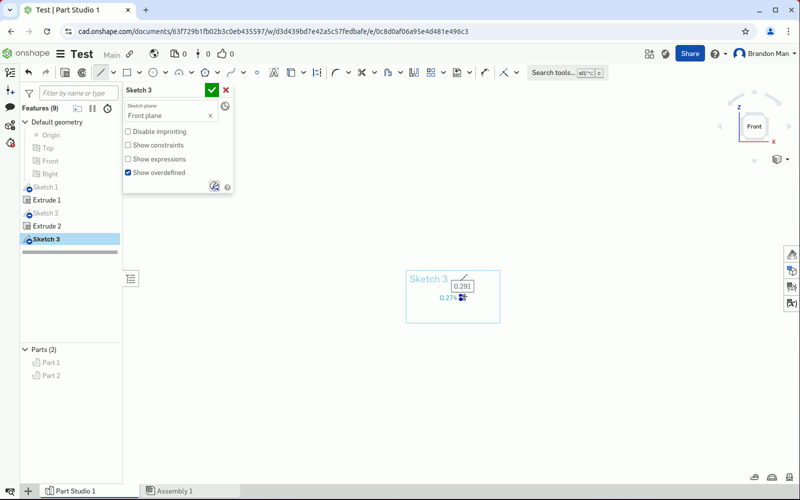
scroll(6)
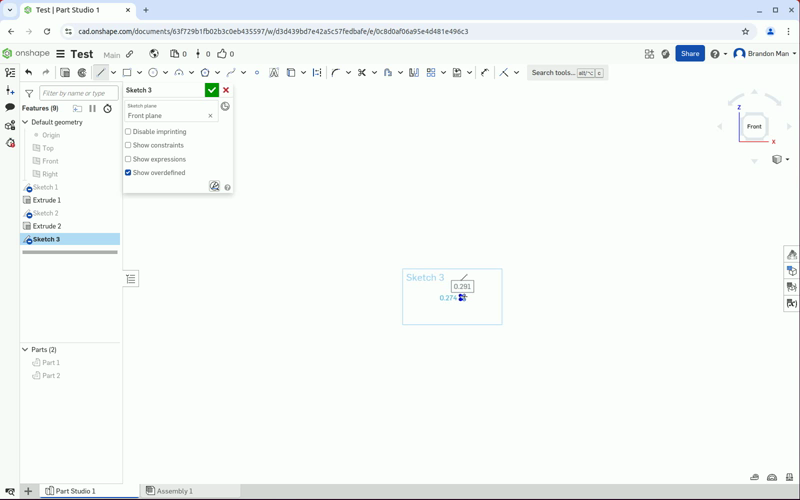
scroll(6)
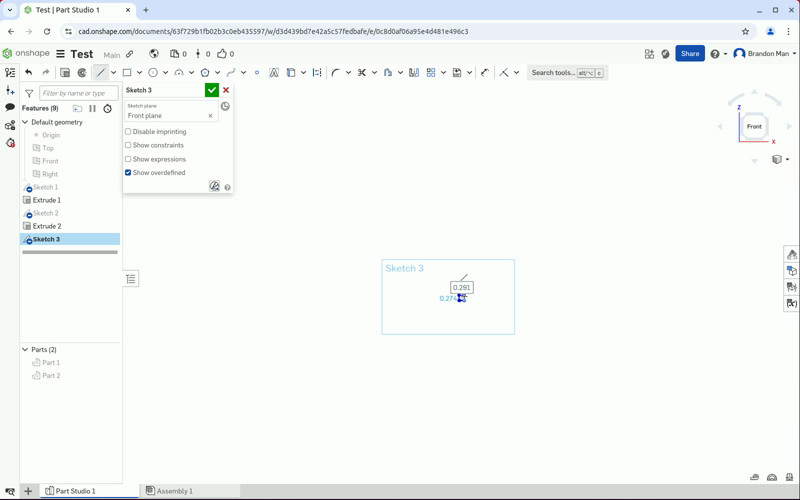
scroll(6)
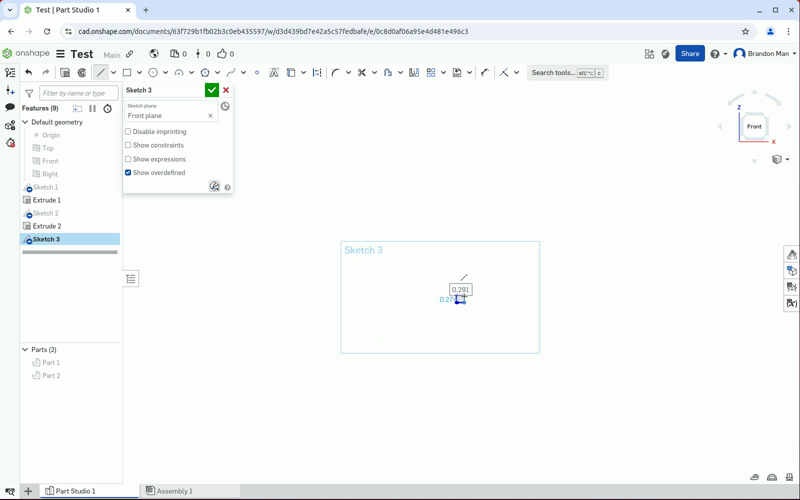
scroll(6)
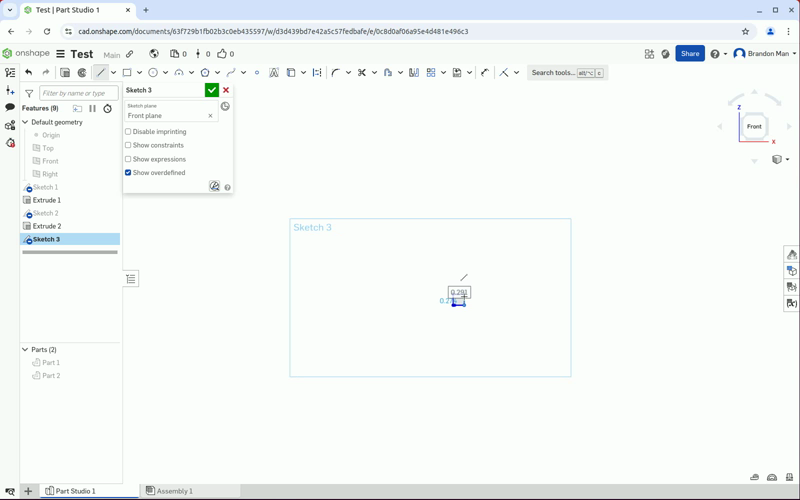
scroll(6)
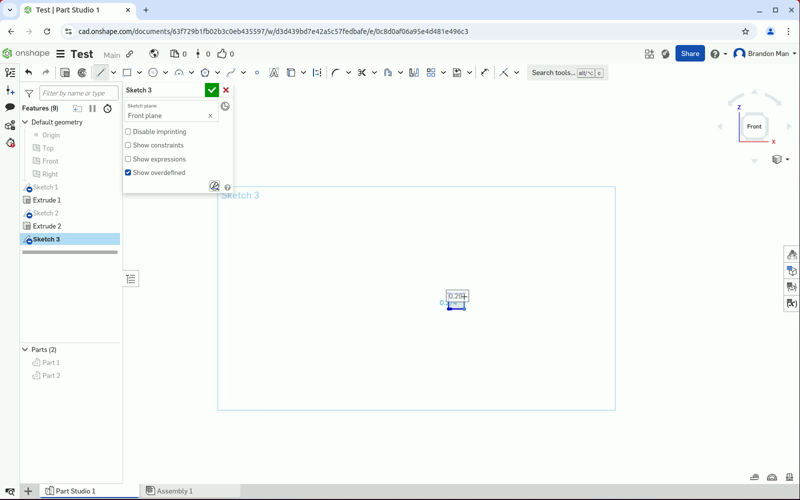
scroll(6)
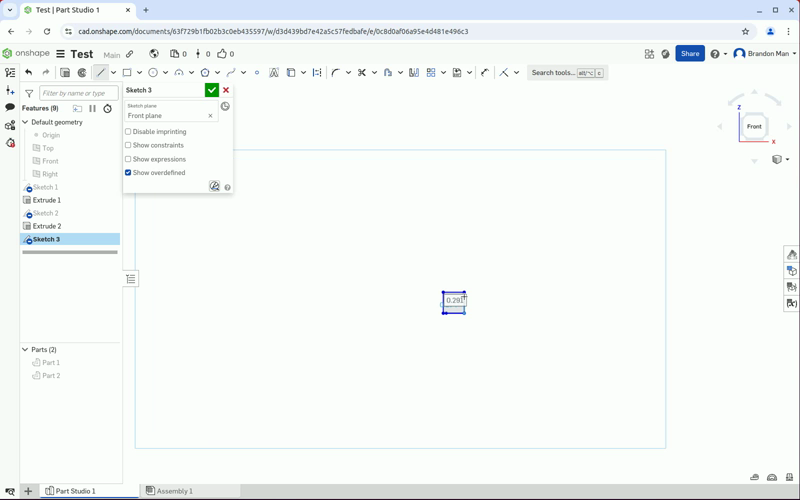
scroll(6)
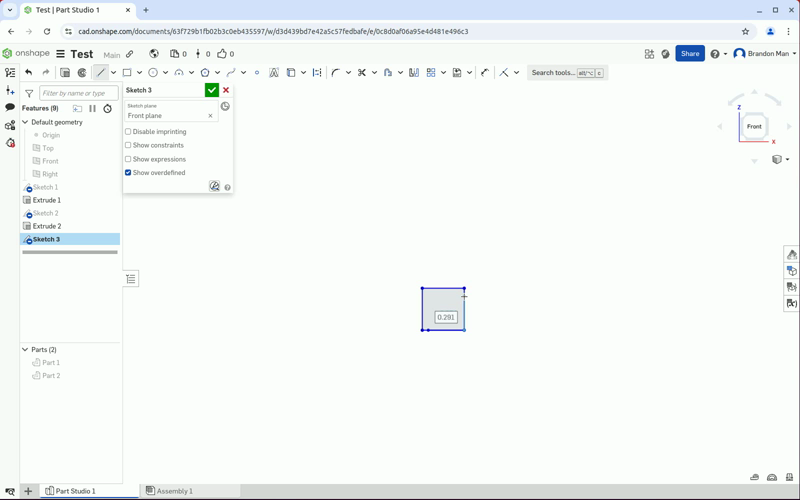
click(464, 296)
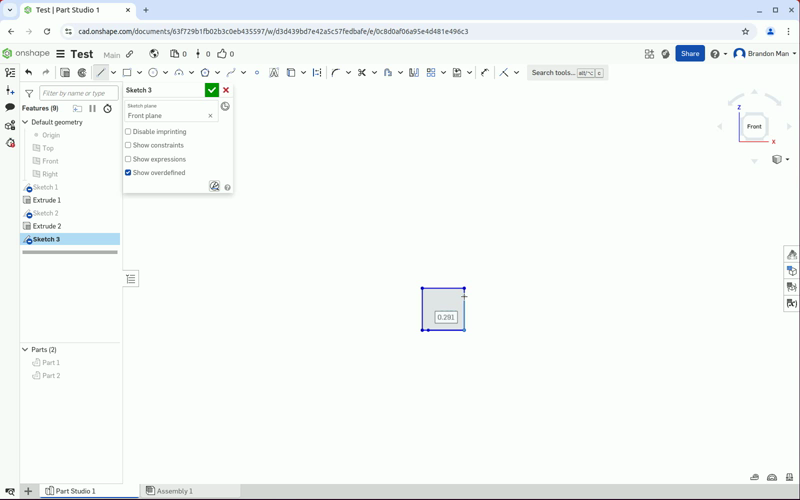
scroll(-6)
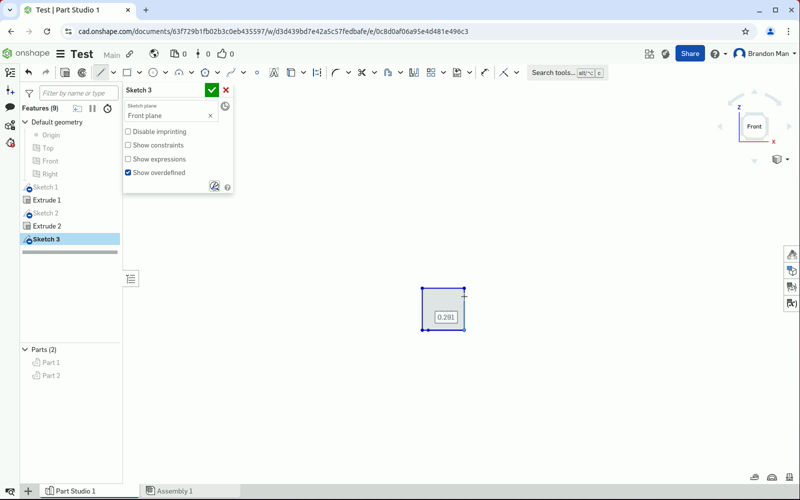
scroll(-6)
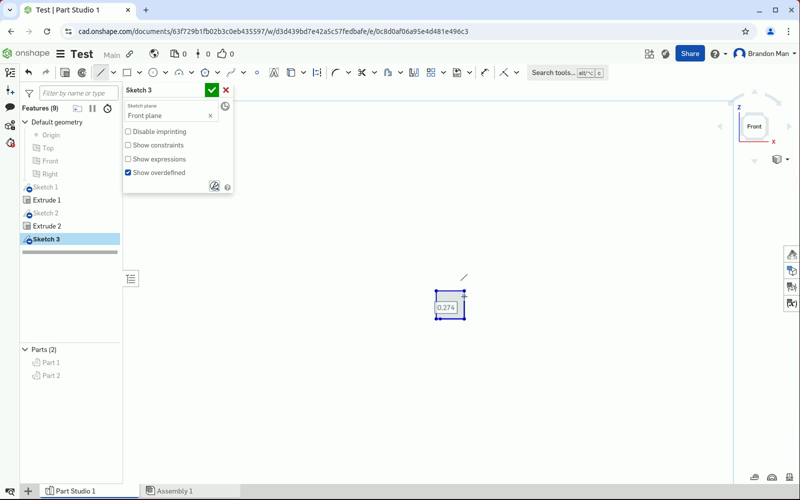
scroll(-6)
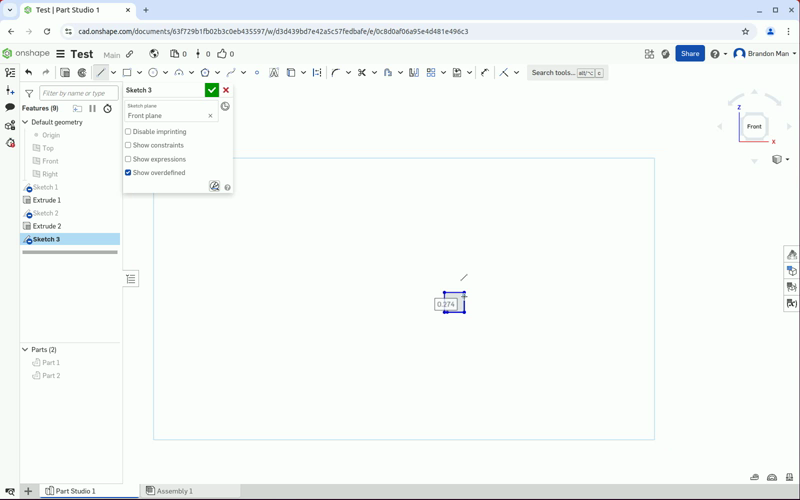
scroll(-6)
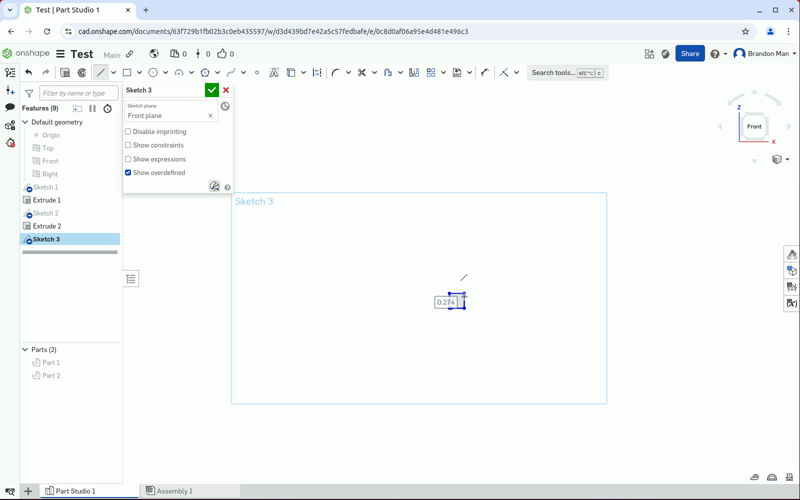
scroll(-6)
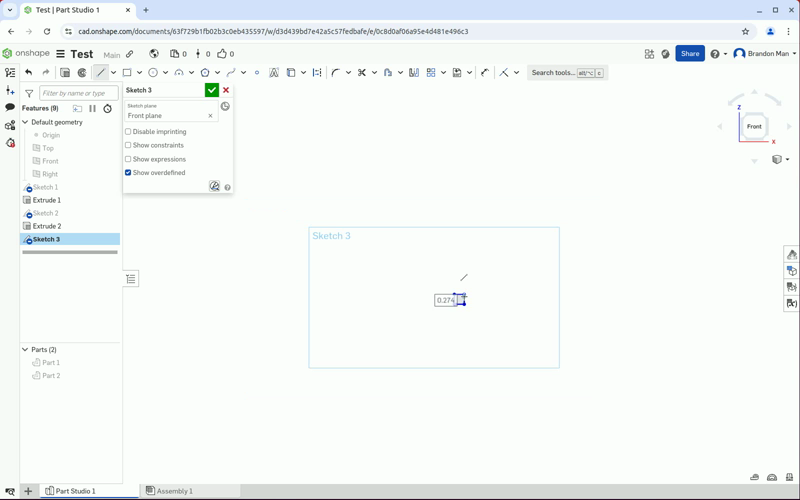
scroll(-6)
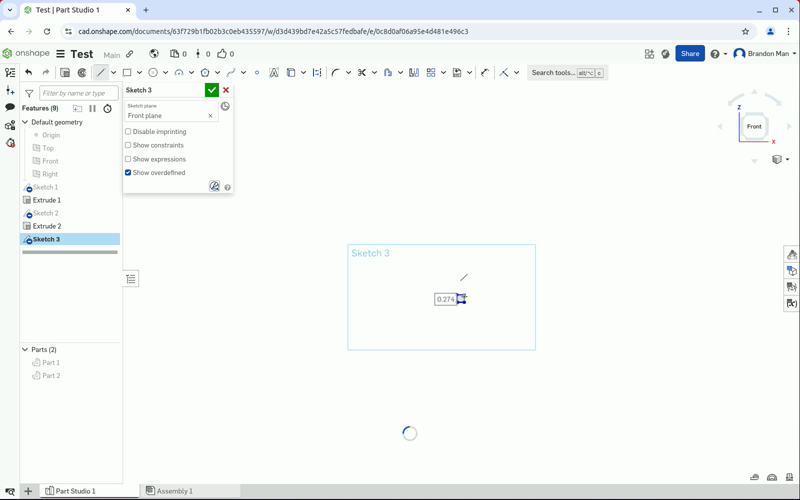
scroll(-6)
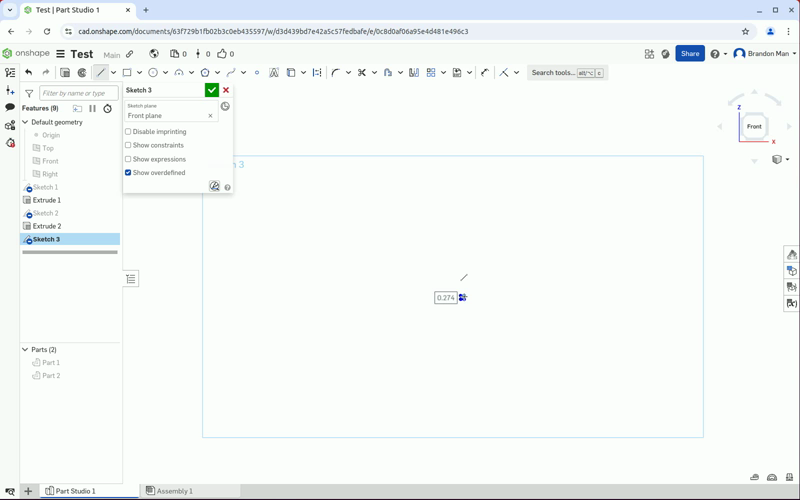
key_up(shift)
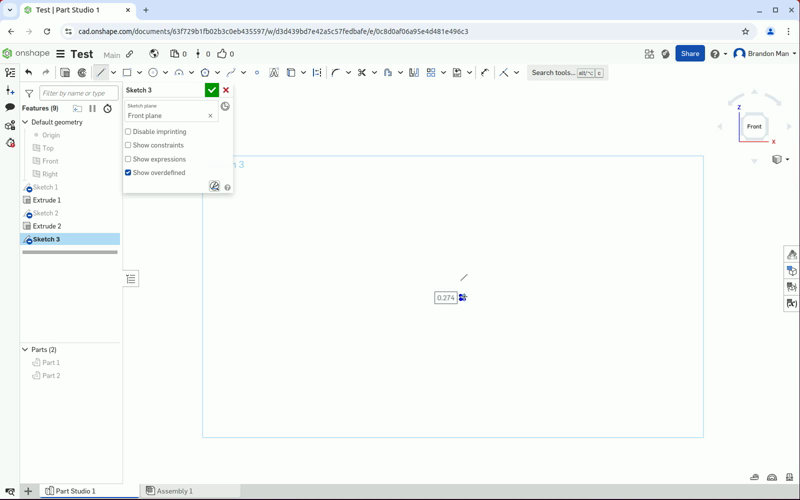
key_down(shift)
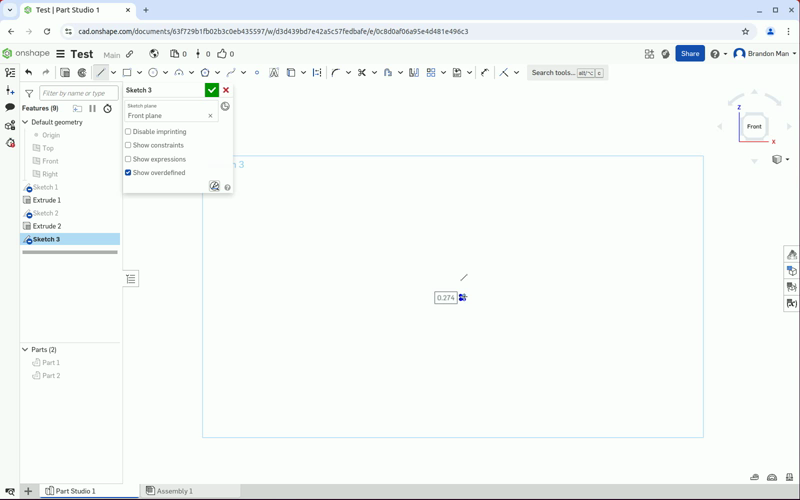
mouse_move(494, 296)
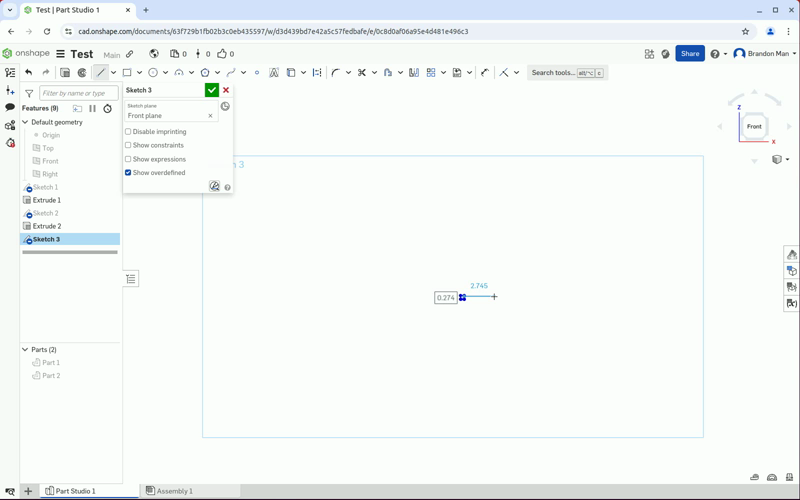
mouse_move(461, 296)
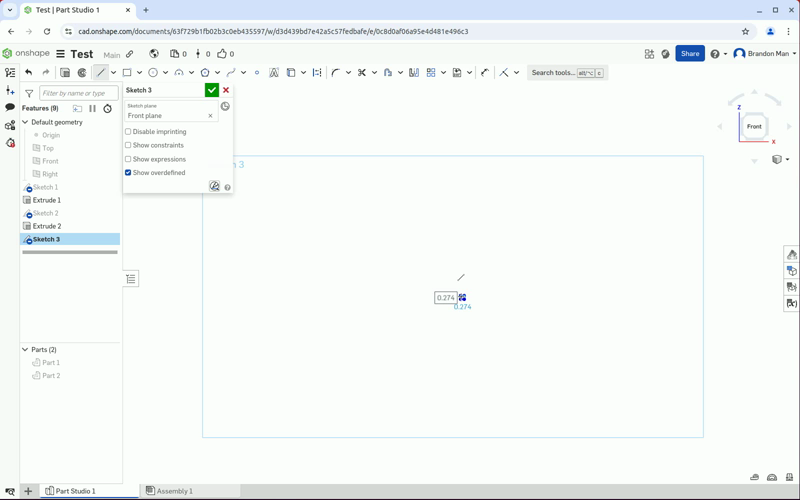
scroll(6)
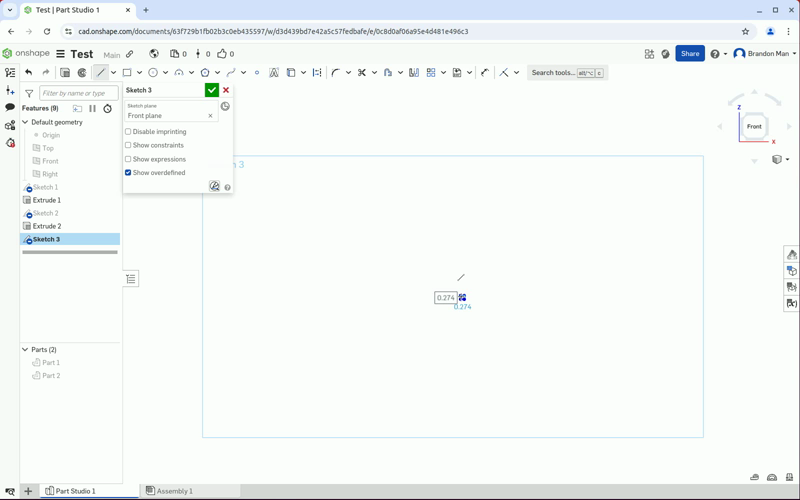
scroll(6)
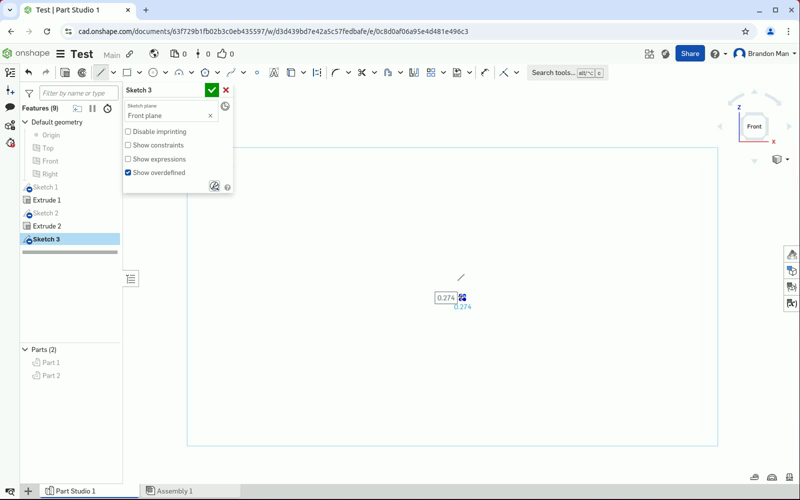
scroll(6)
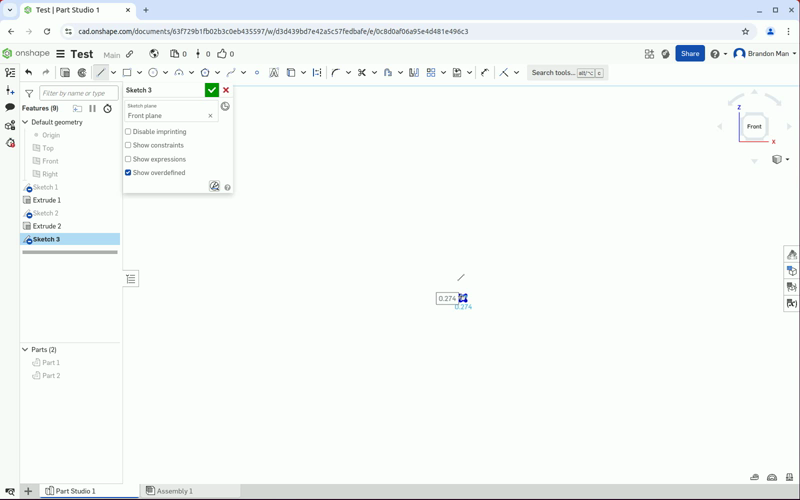
scroll(6)
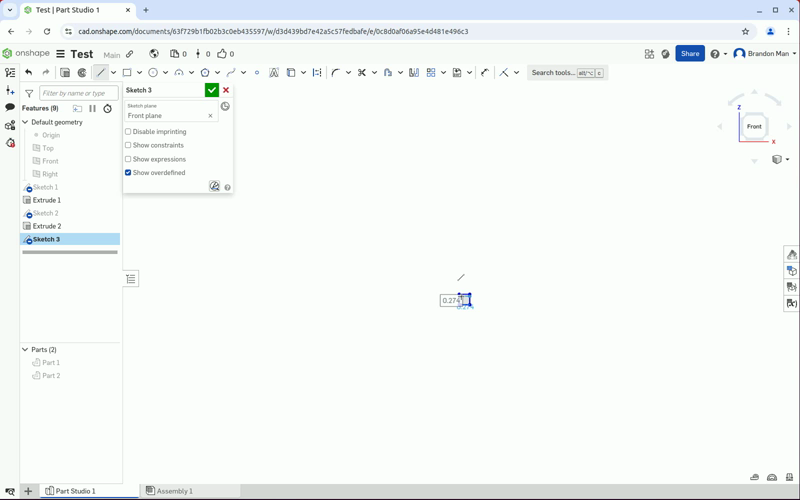
scroll(6)
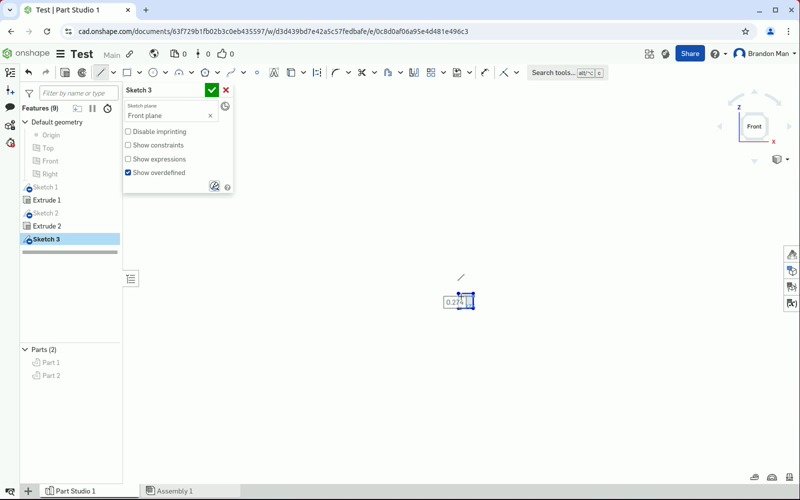
scroll(6)
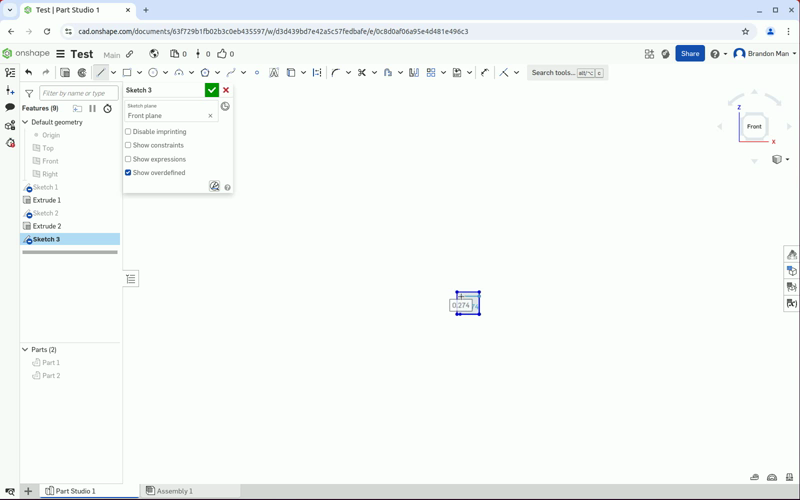
scroll(6)
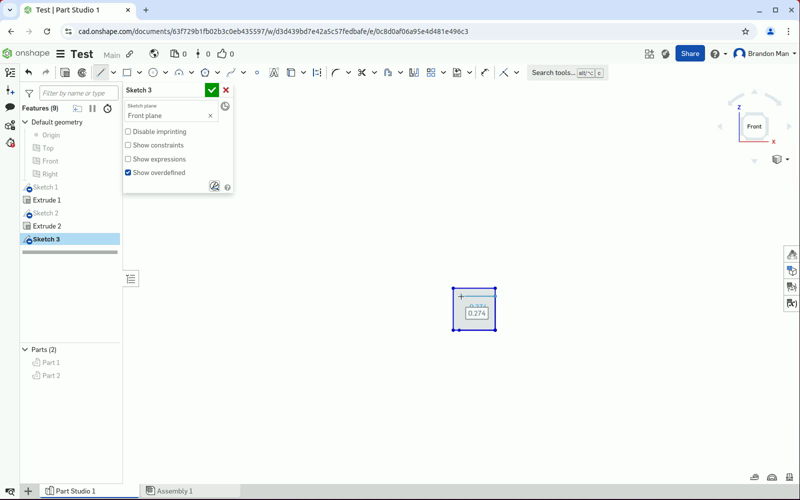
click(461, 296)
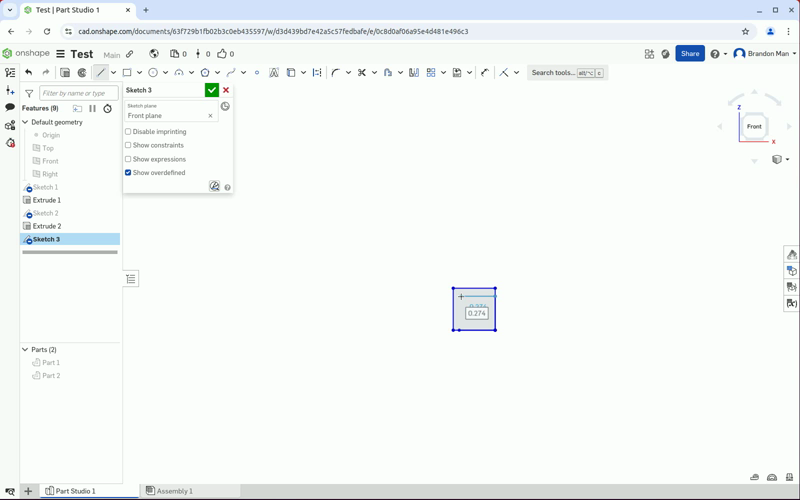
scroll(-6)
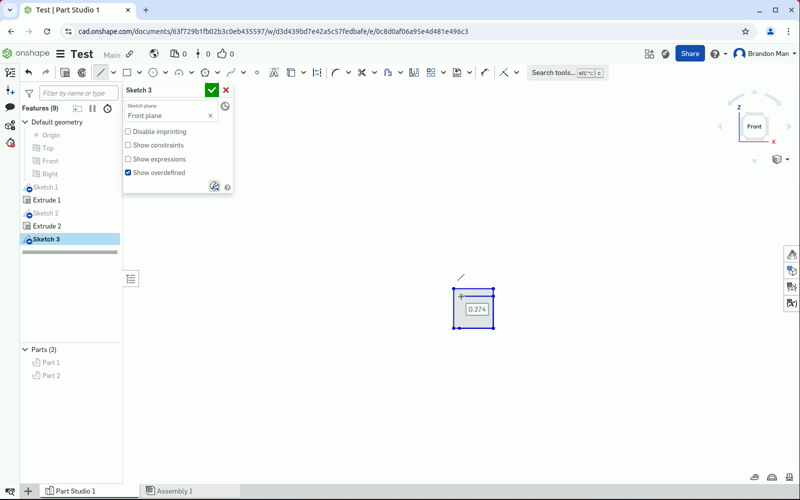
scroll(-6)
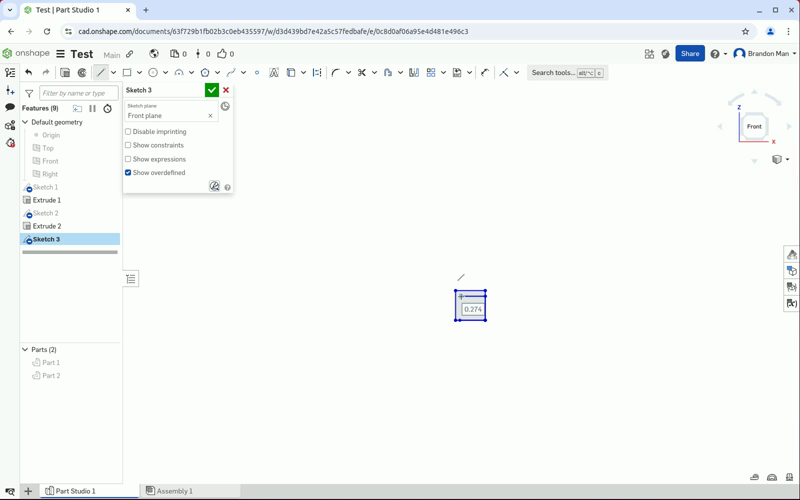
scroll(-6)
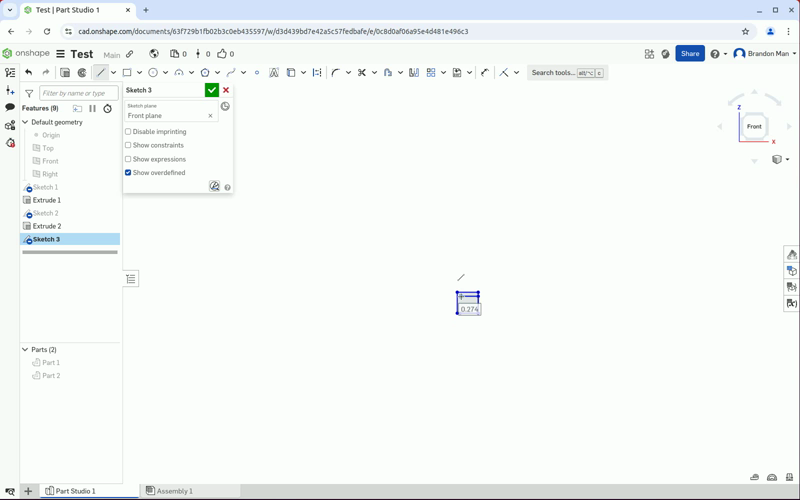
scroll(-6)
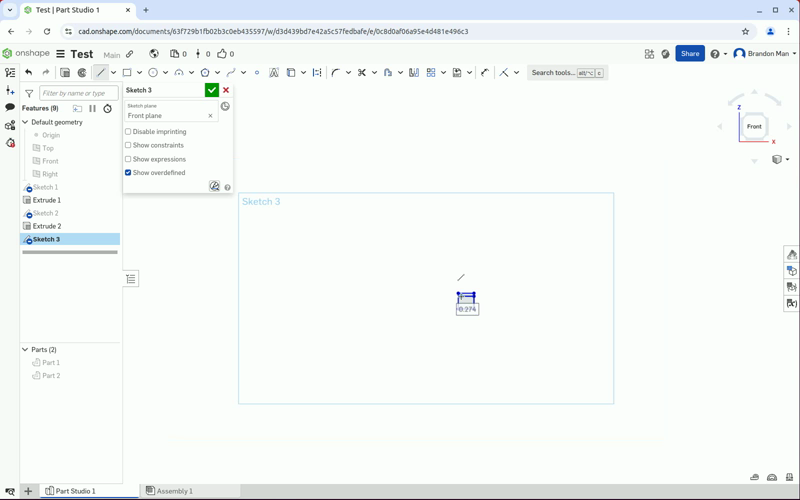
scroll(-6)
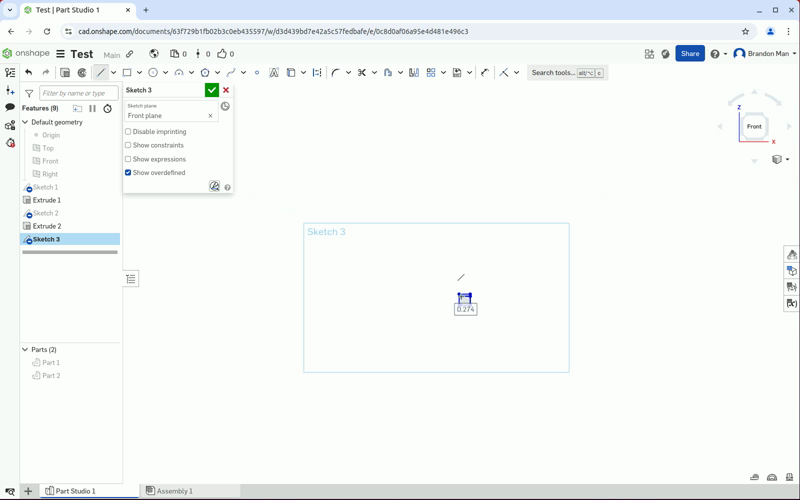
scroll(-6)
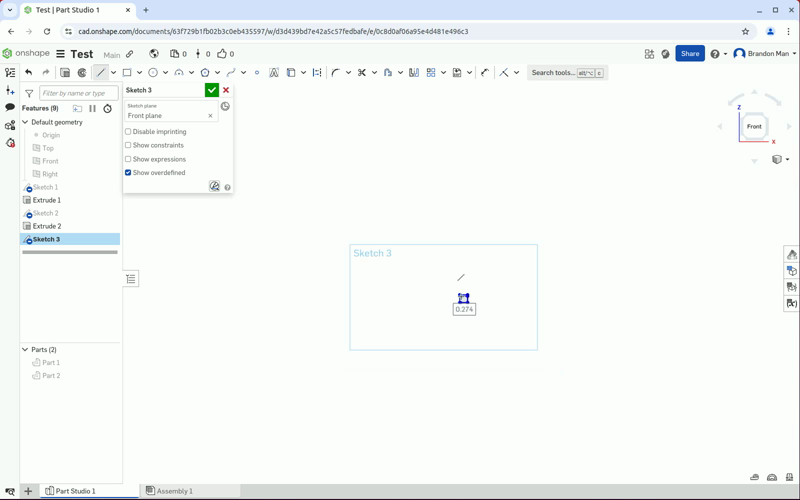
scroll(-6)
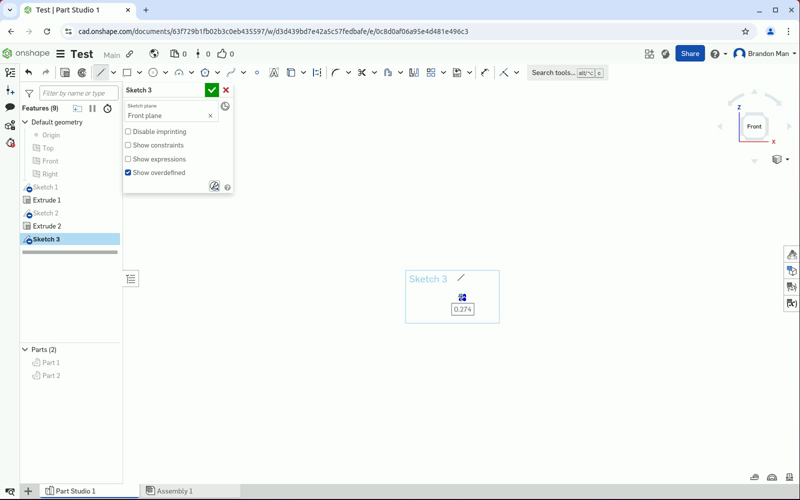
key_up(shift)
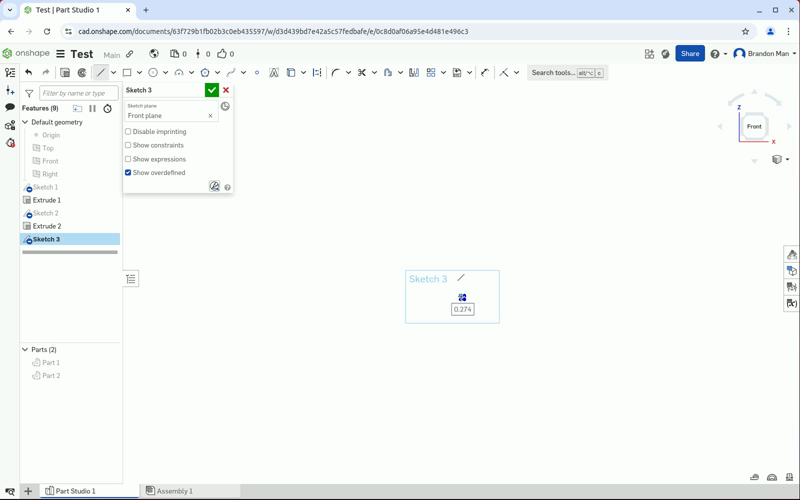
mouse_move(491, 296)
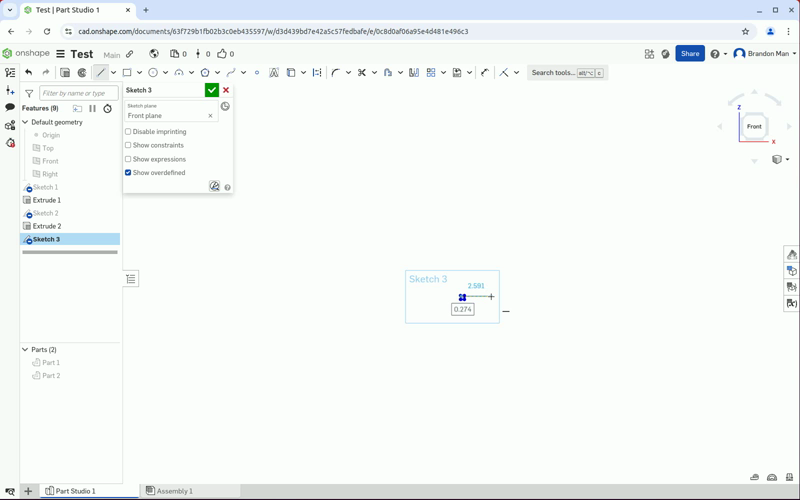
key_down(shift)
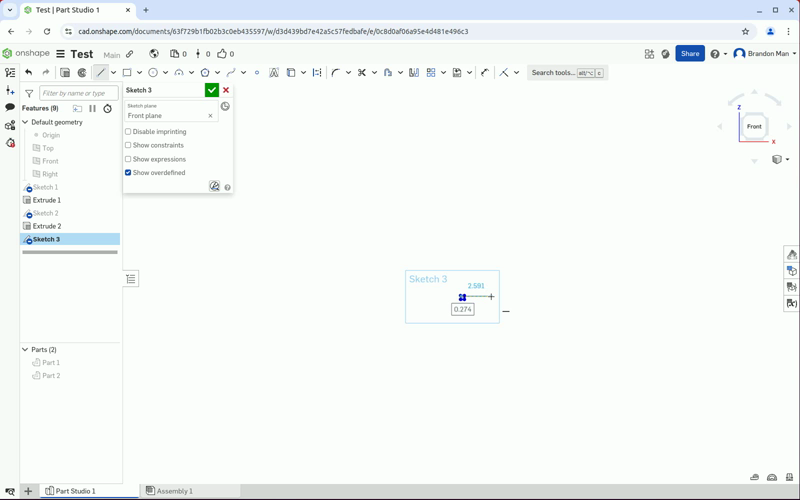
mouse_move(461, 299)
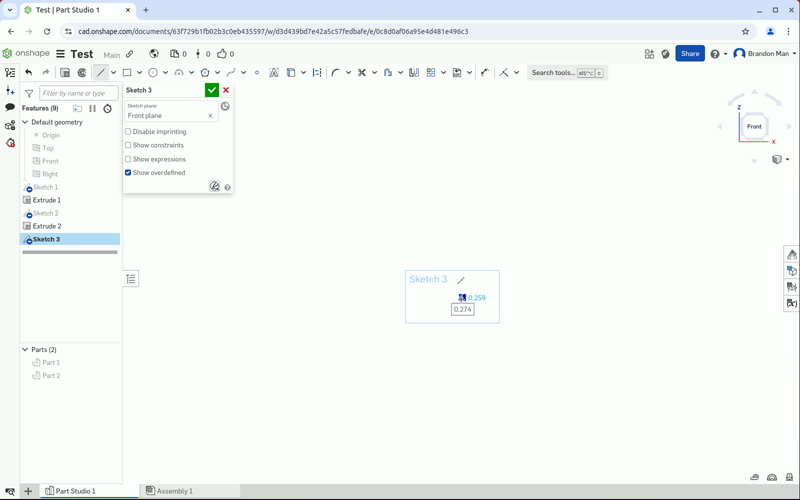
scroll(6)
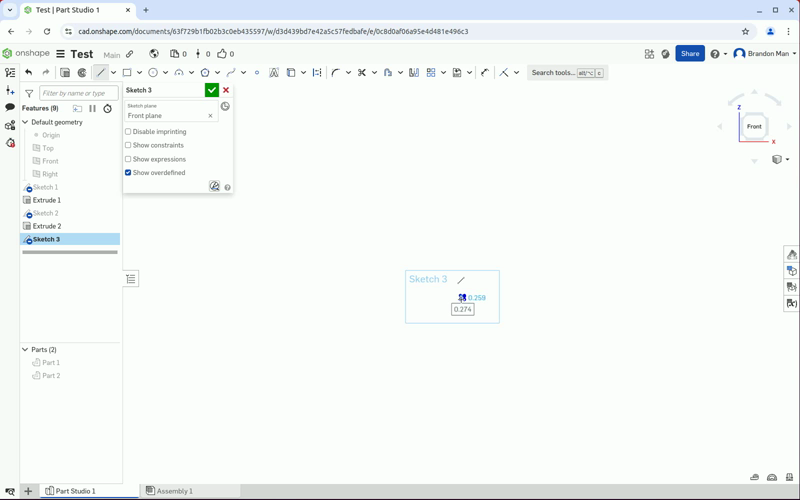
scroll(6)
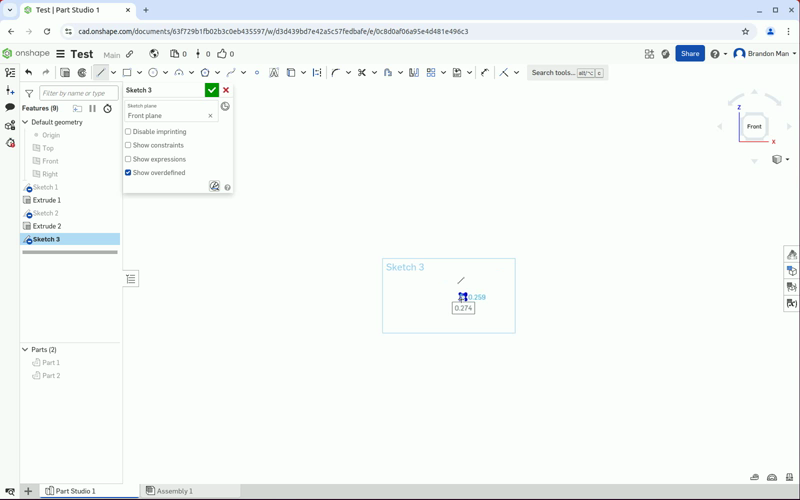
scroll(6)
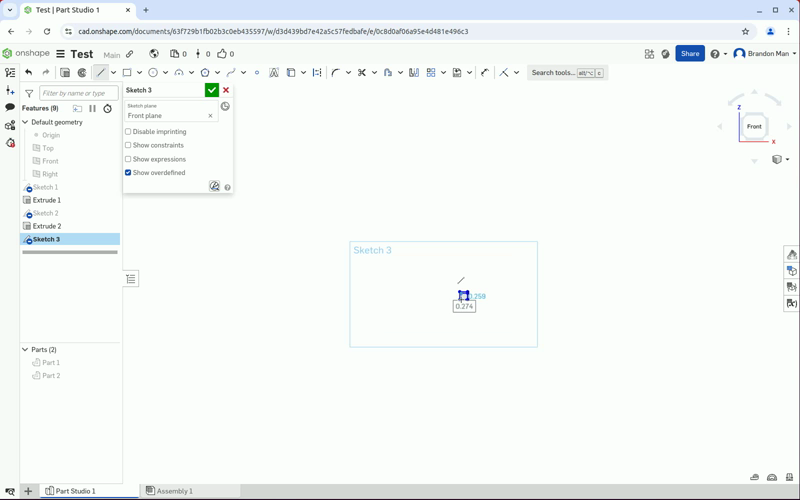
scroll(6)
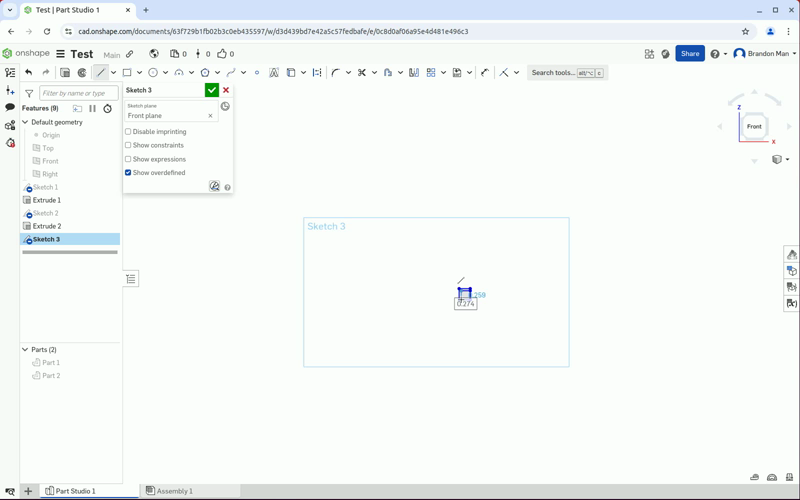
scroll(6)
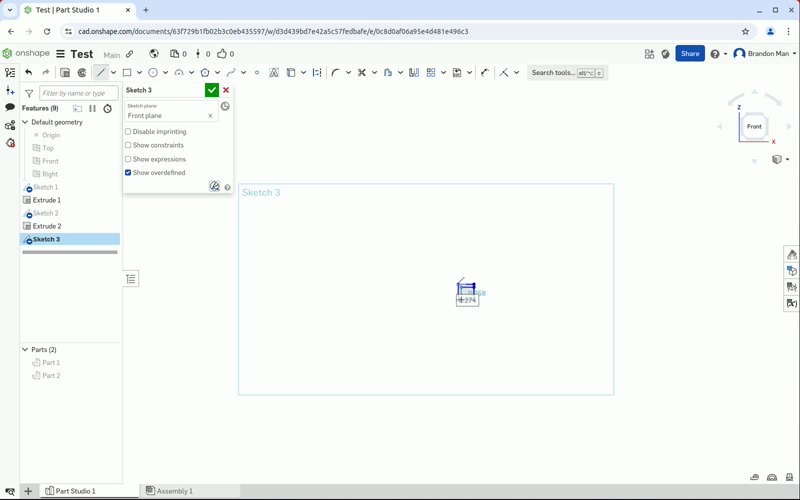
scroll(6)
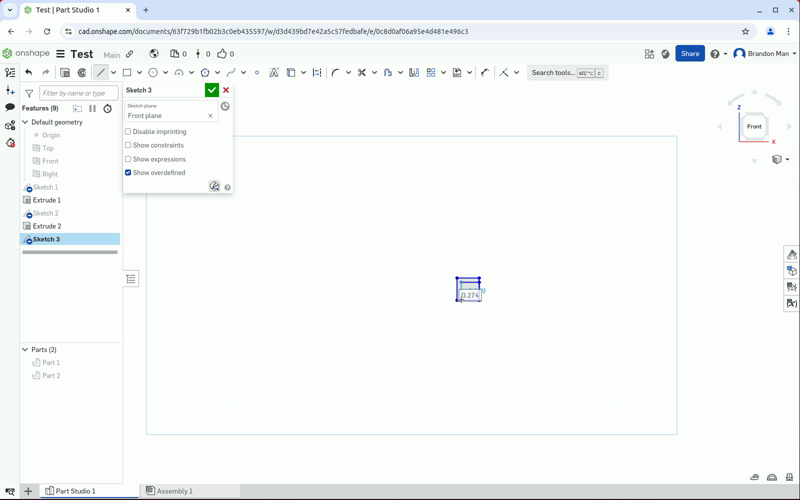
scroll(6)
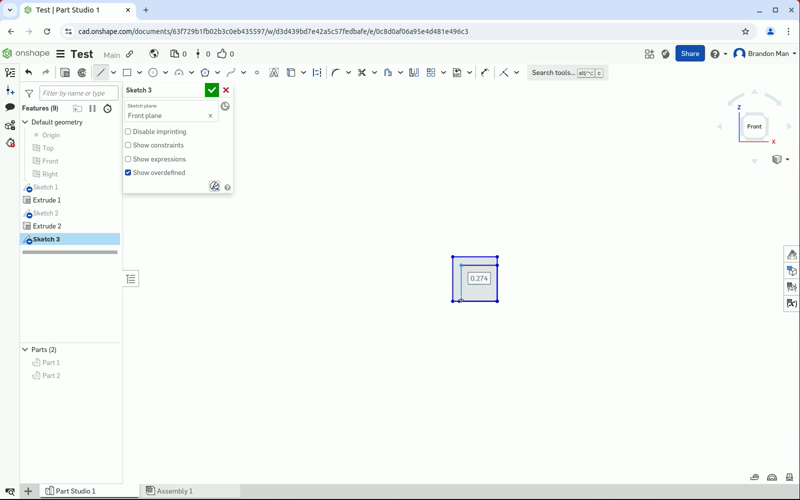
key_up(shift)
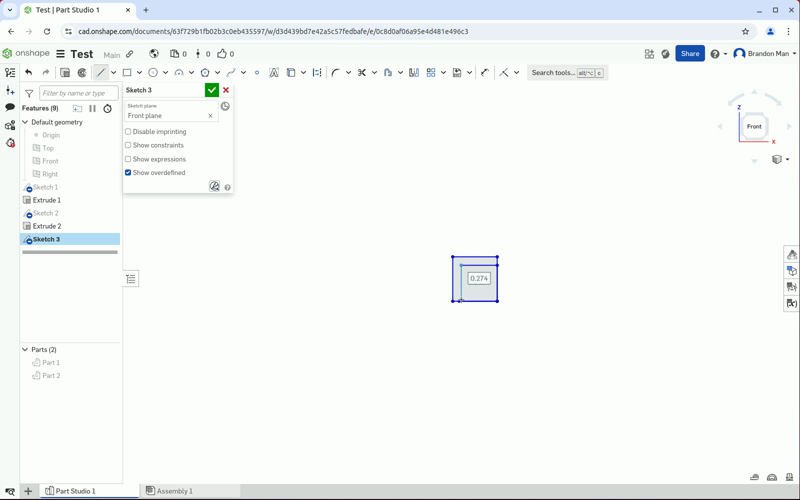
click(461, 299)
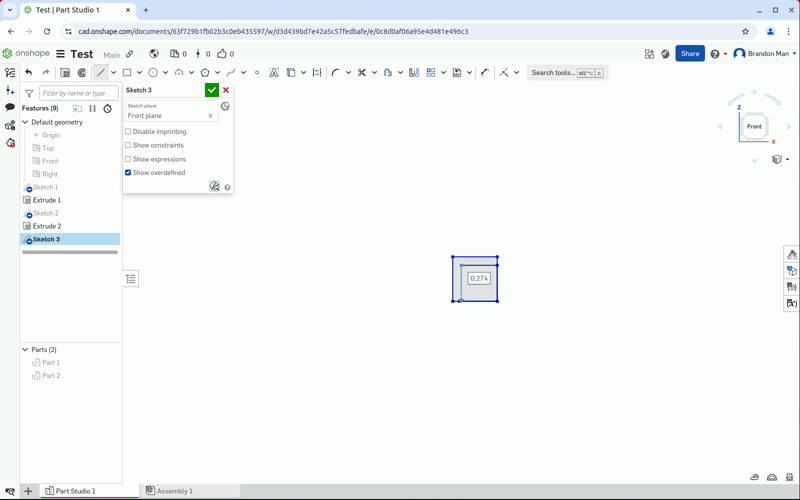
scroll(-6)
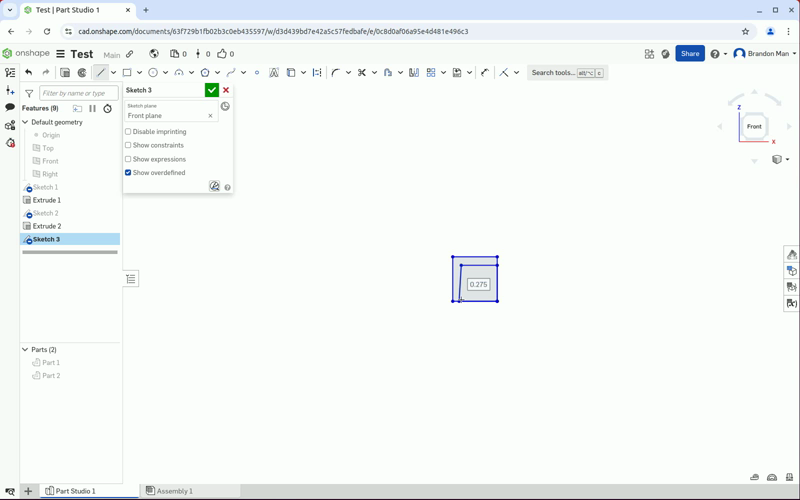
scroll(-6)
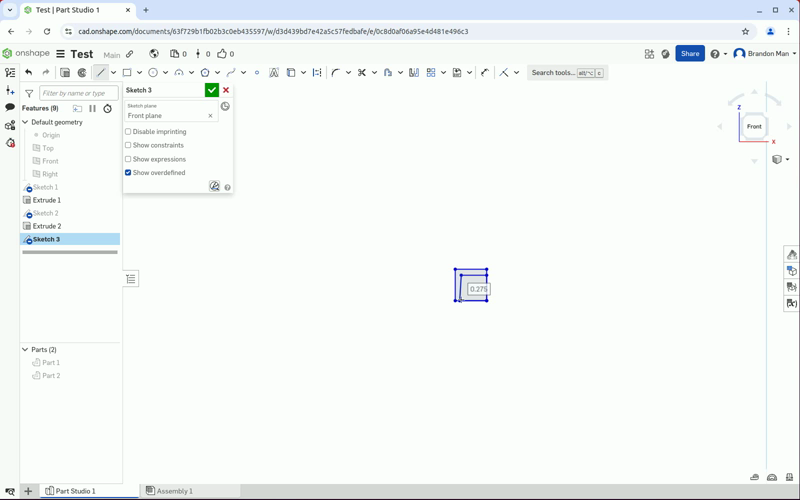
scroll(-6)
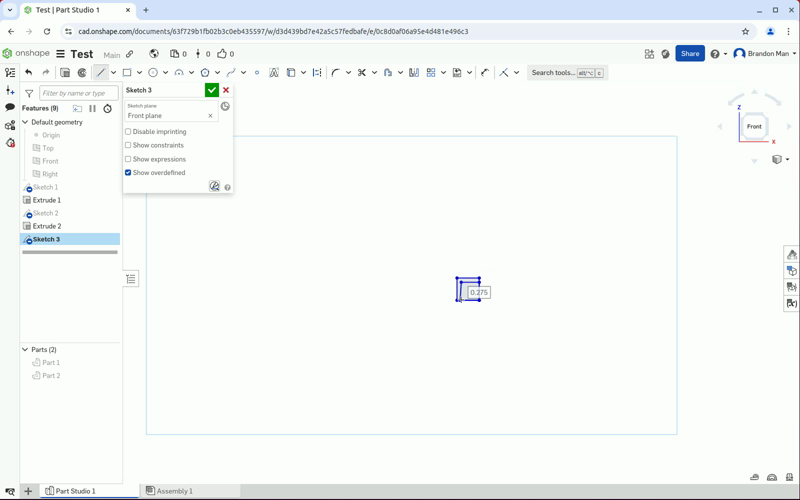
scroll(-6)
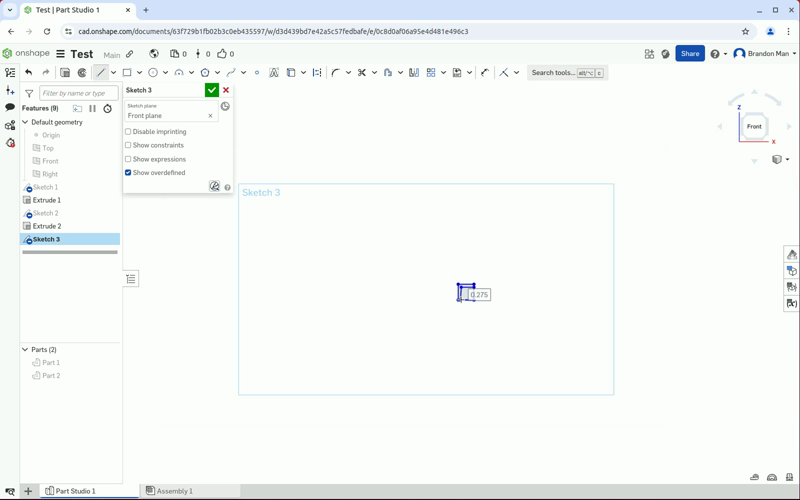
scroll(-6)
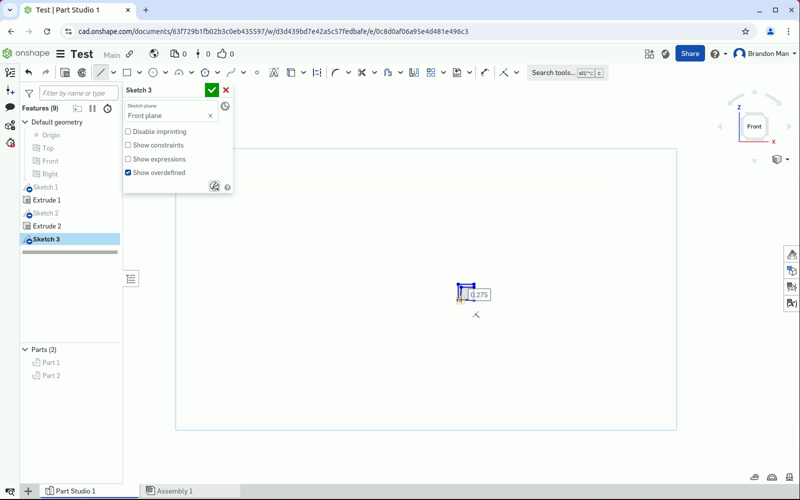
scroll(-6)
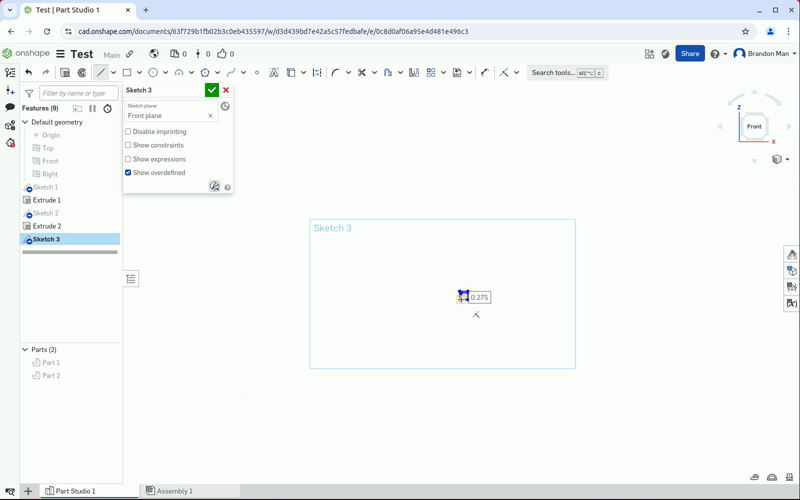
scroll(-6)
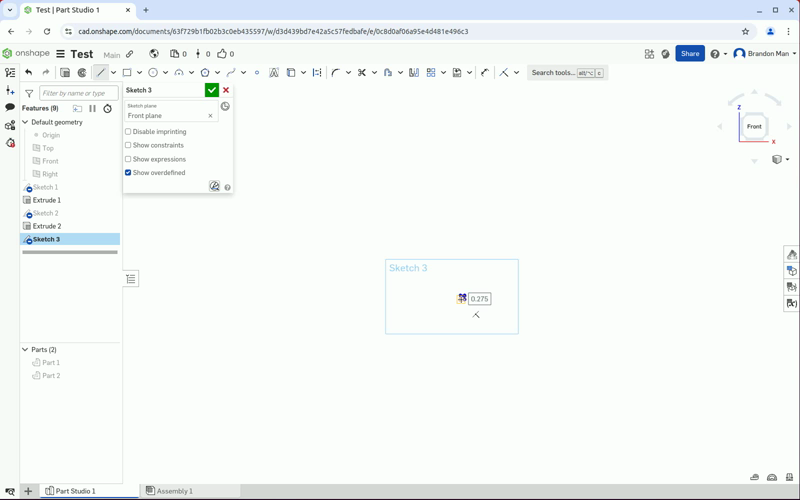
key(esc)
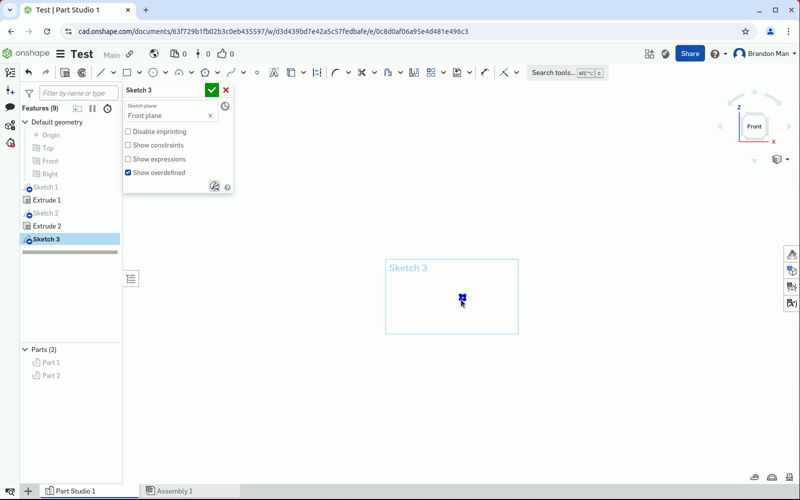
mouse_move(461, 298)
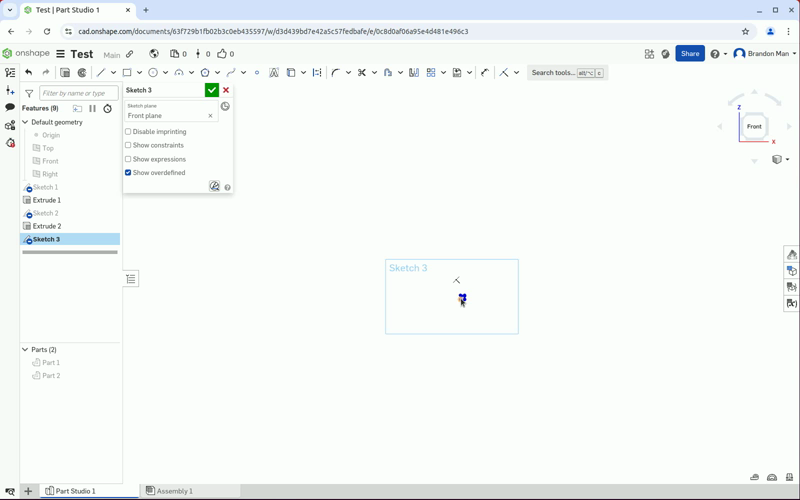
scroll(6)
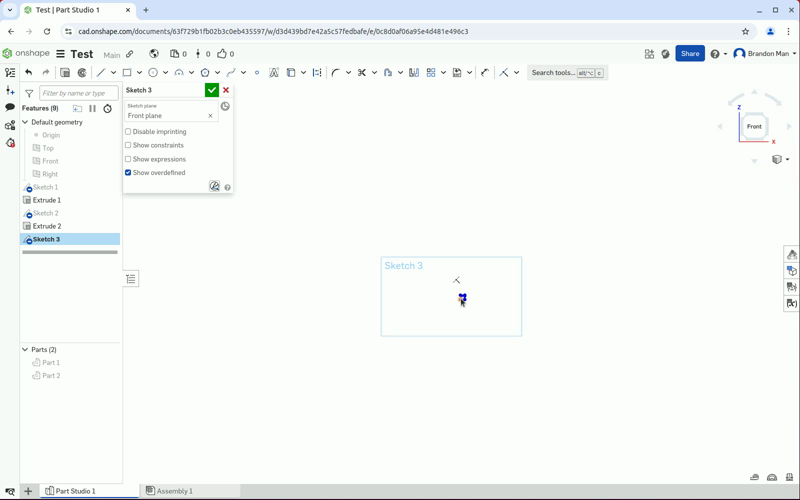
scroll(6)
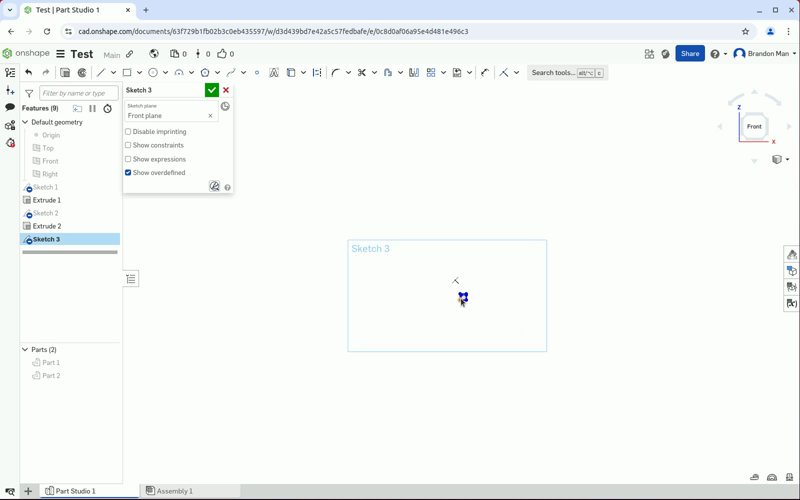
scroll(6)
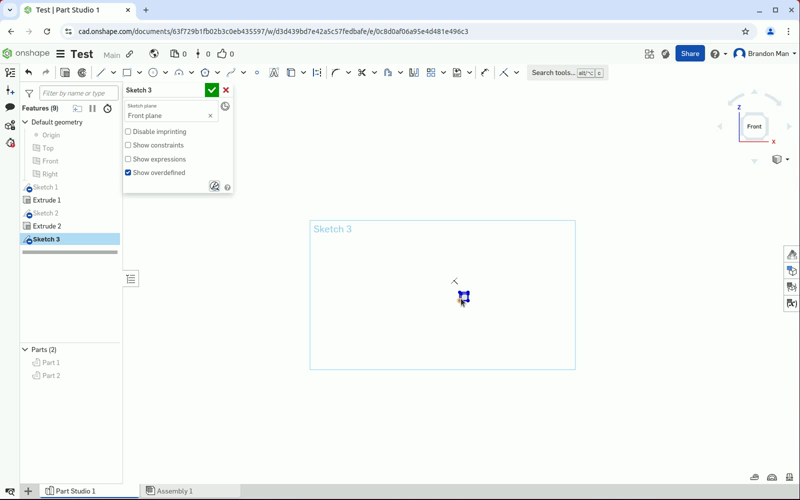
scroll(6)
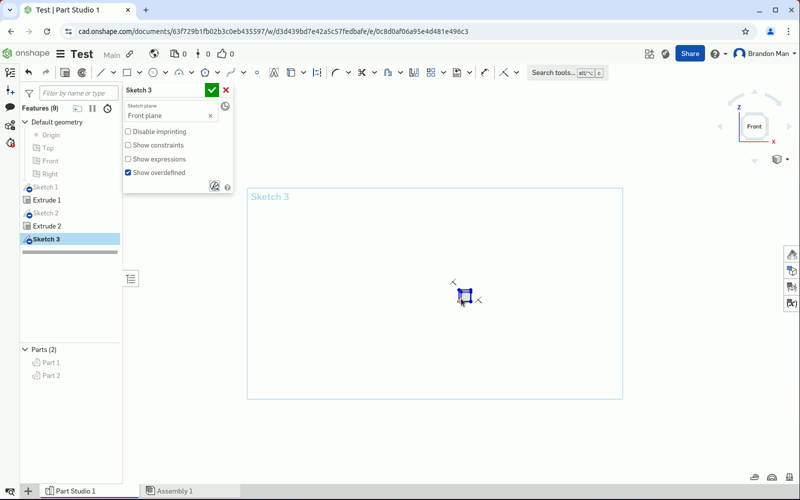
scroll(6)
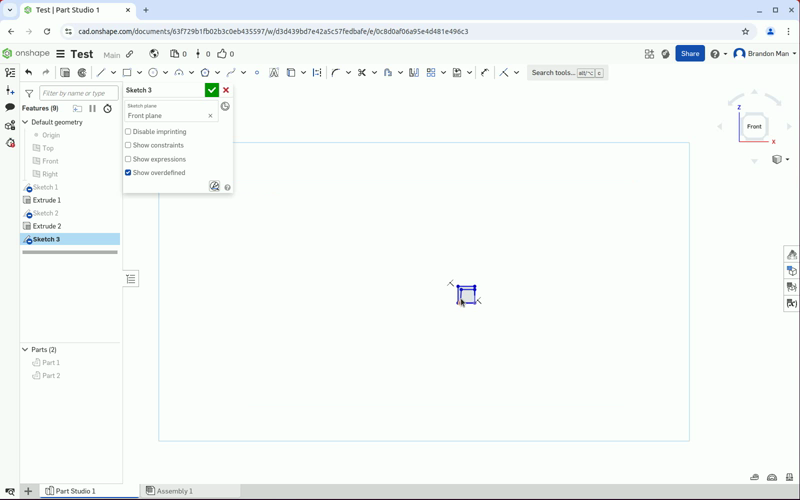
scroll(6)
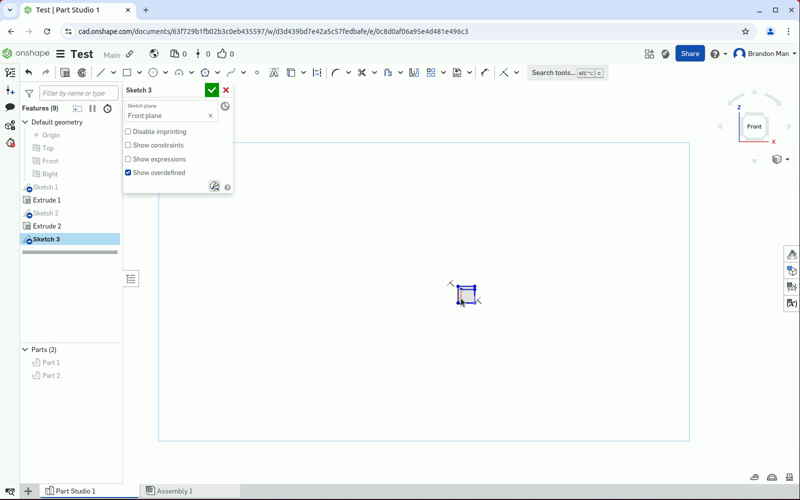
scroll(6)
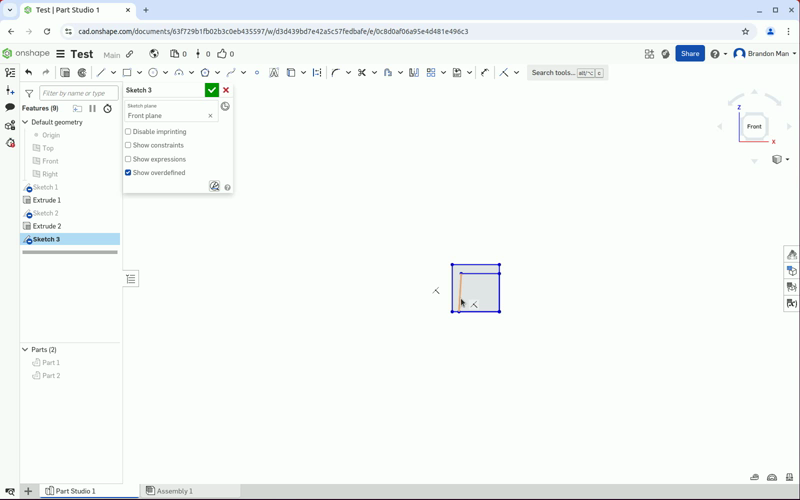
click(461, 298)
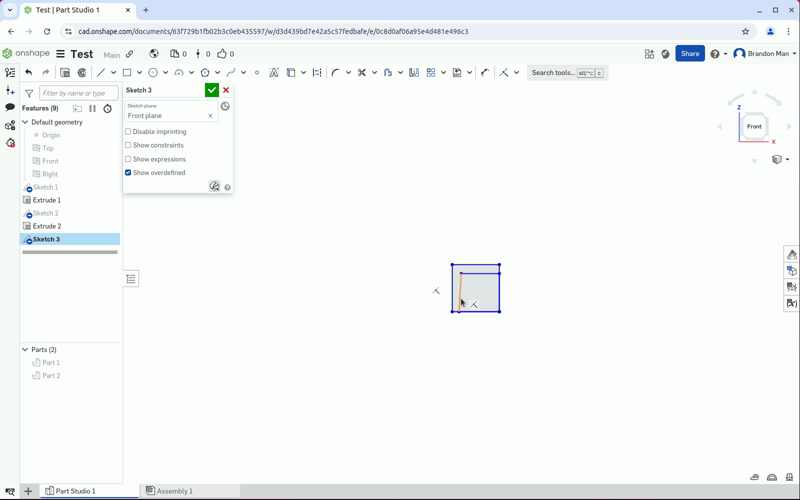
scroll(-6)
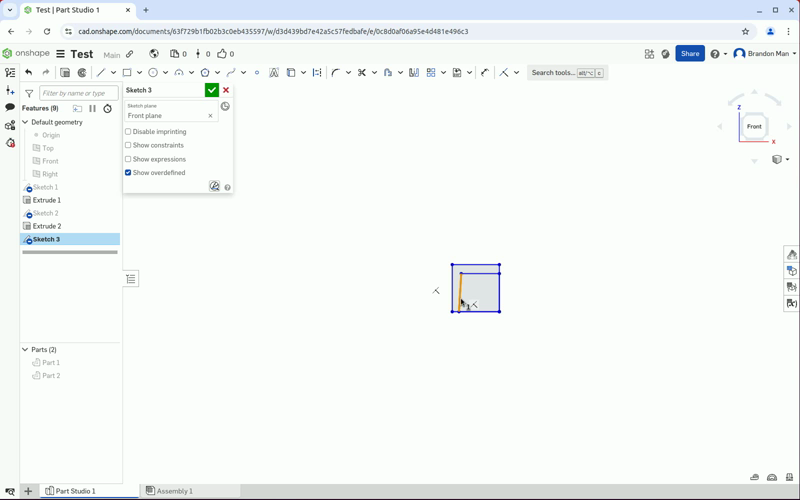
scroll(-6)
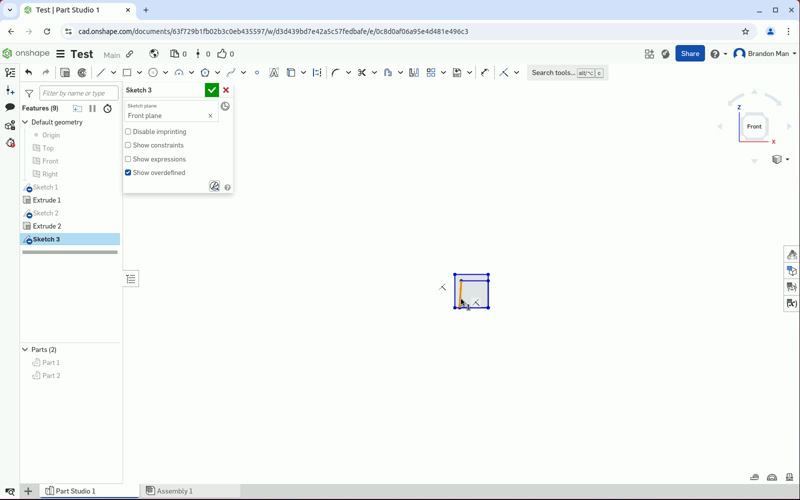
scroll(-6)
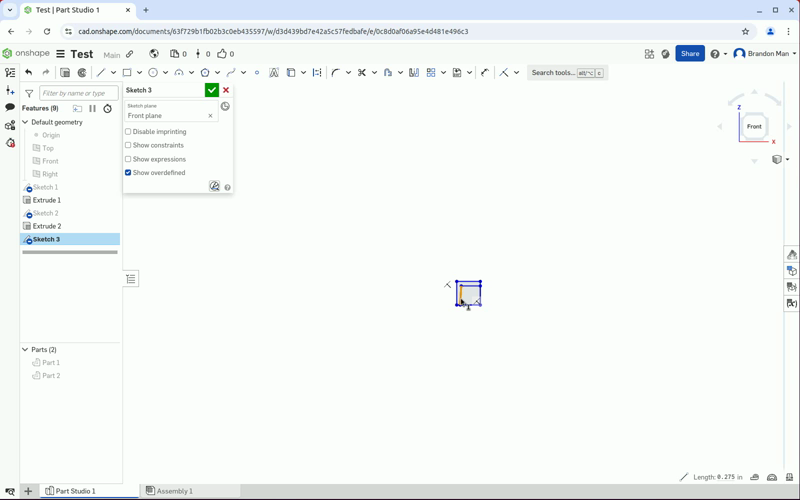
scroll(-6)
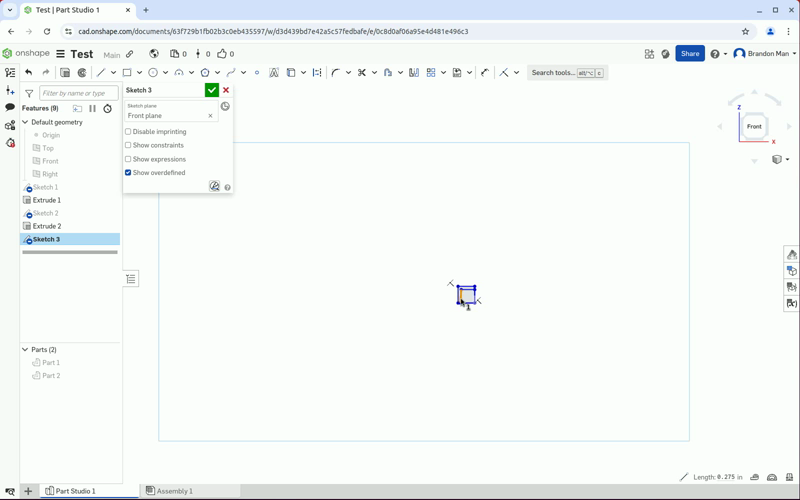
scroll(-6)
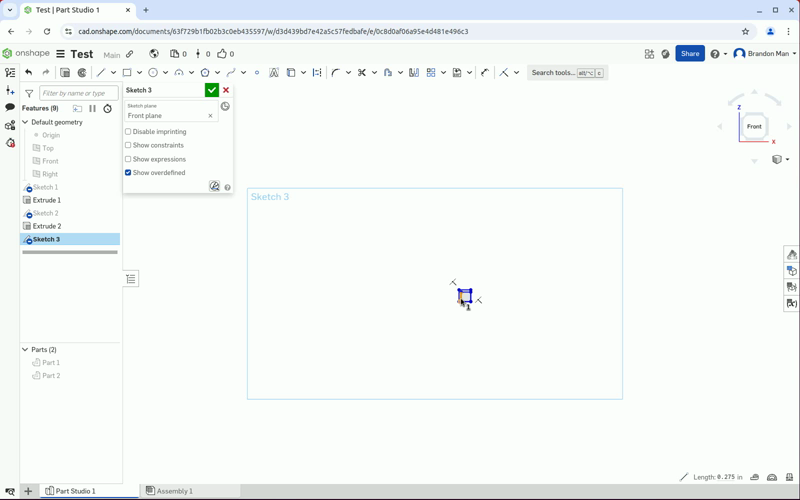
scroll(-6)
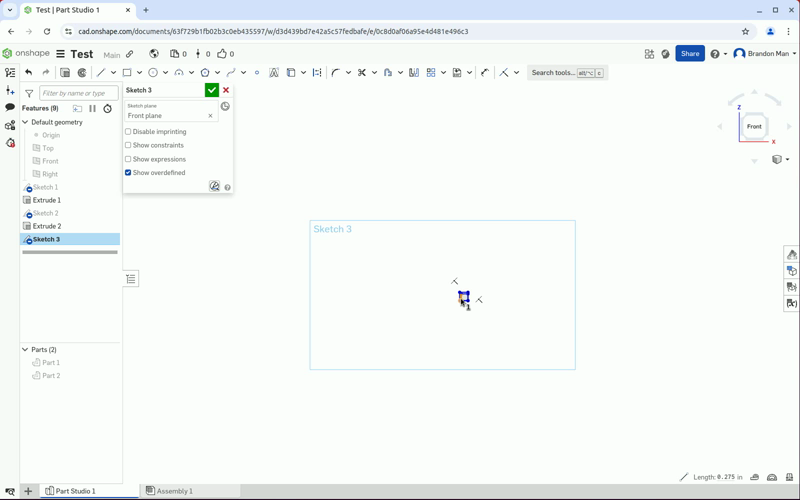
scroll(-6)
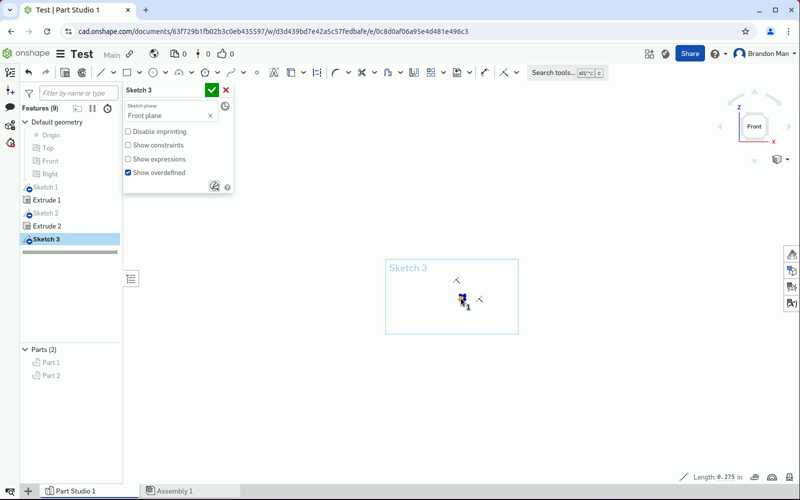
mouse_move(73, 352)
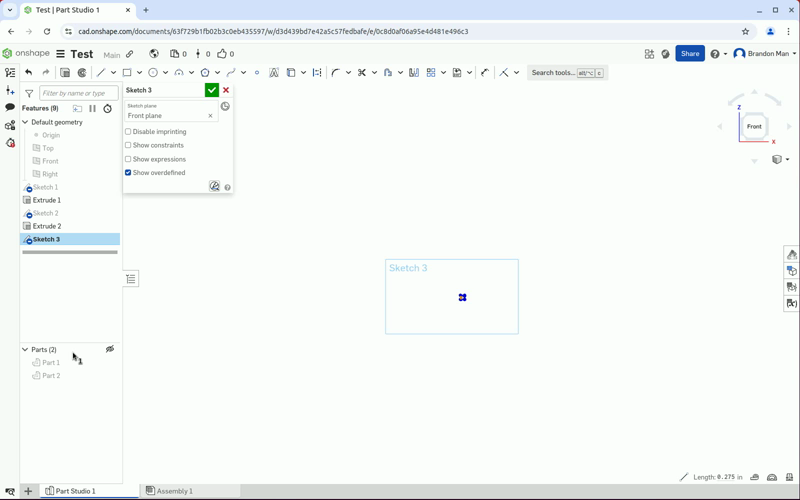
key(shift+y)
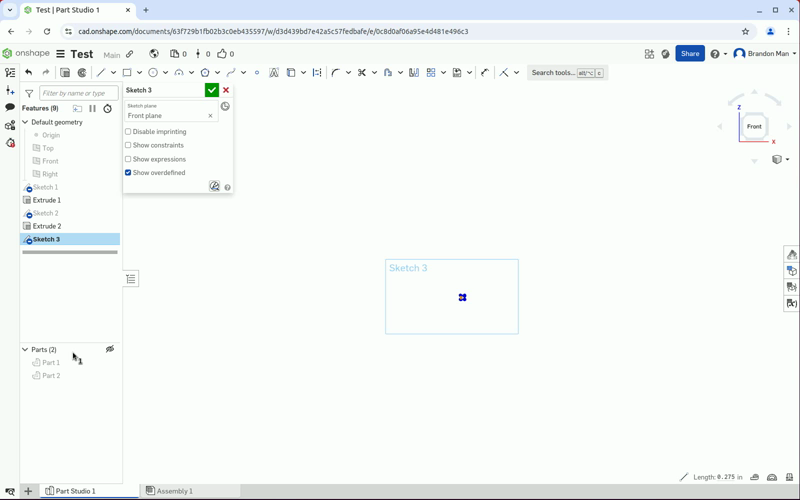
key(shift+e)
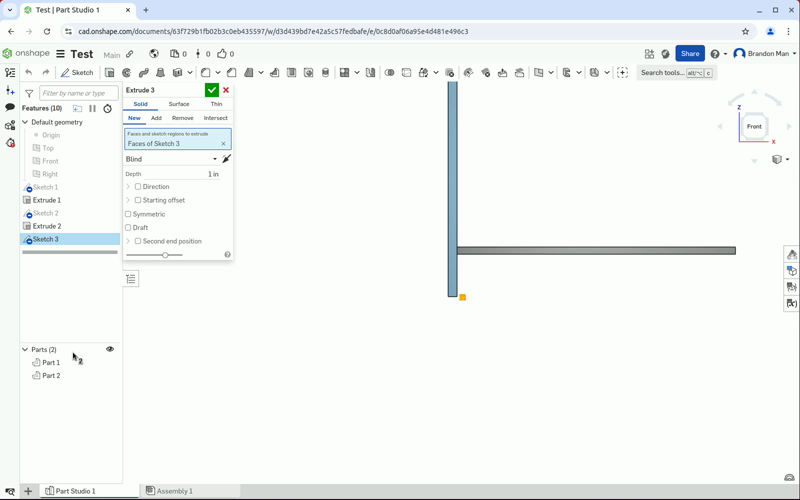
mouse_move(143, 106)
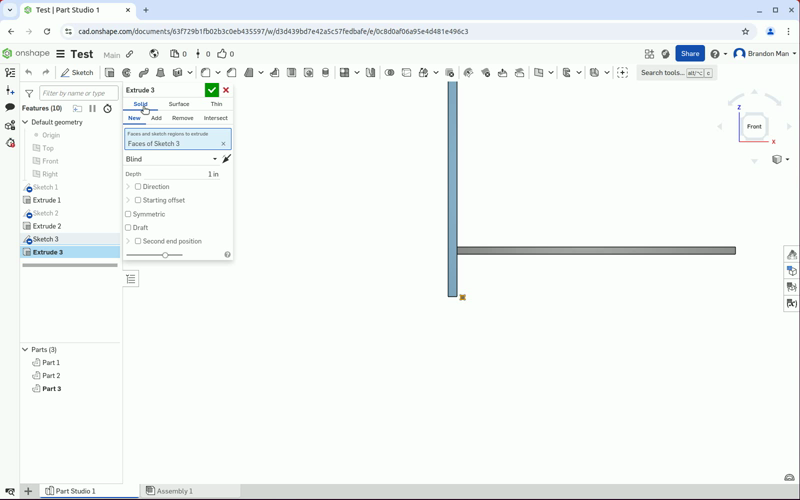
click(143, 106)
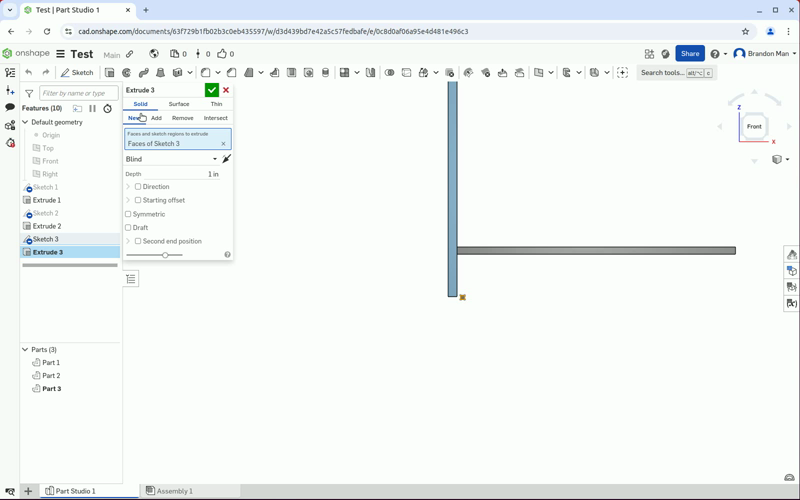
mouse_move(137, 120)
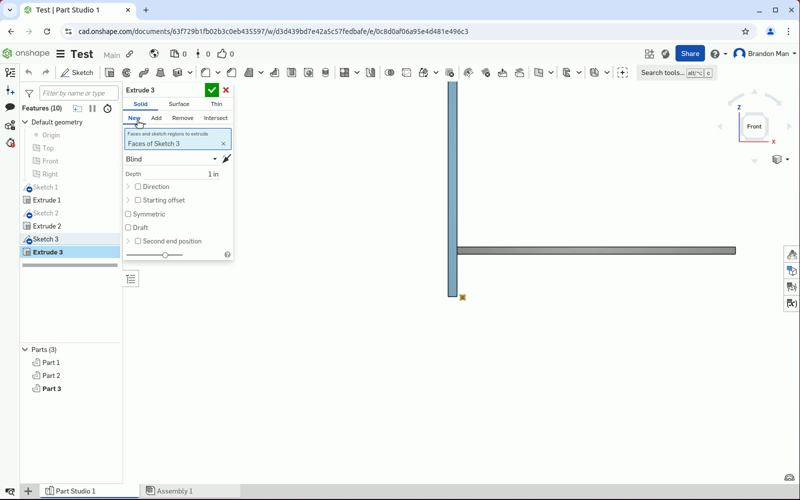
click(137, 120)
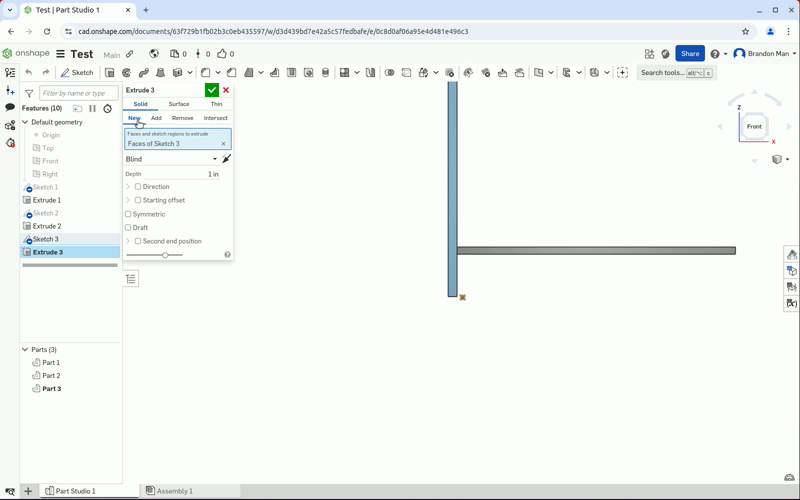
key(tab, 4)
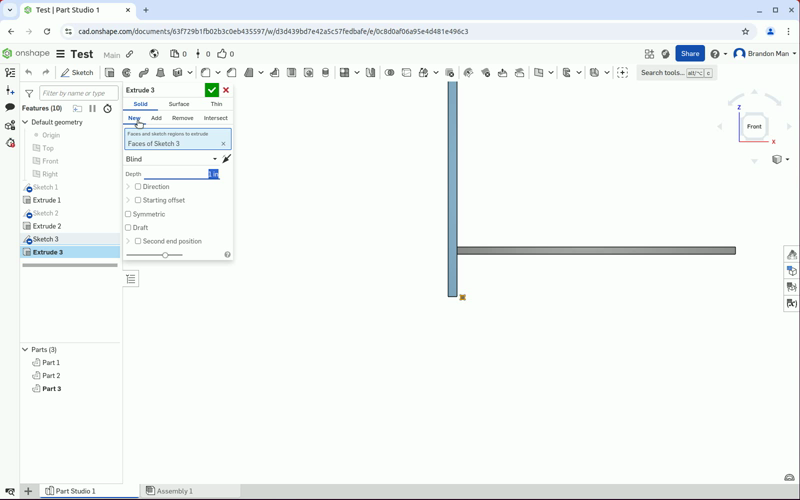
text(11.313)
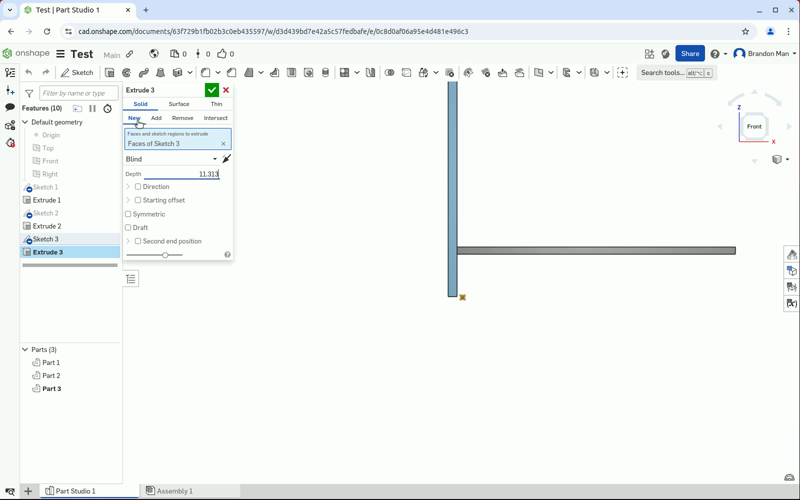
key(enter)
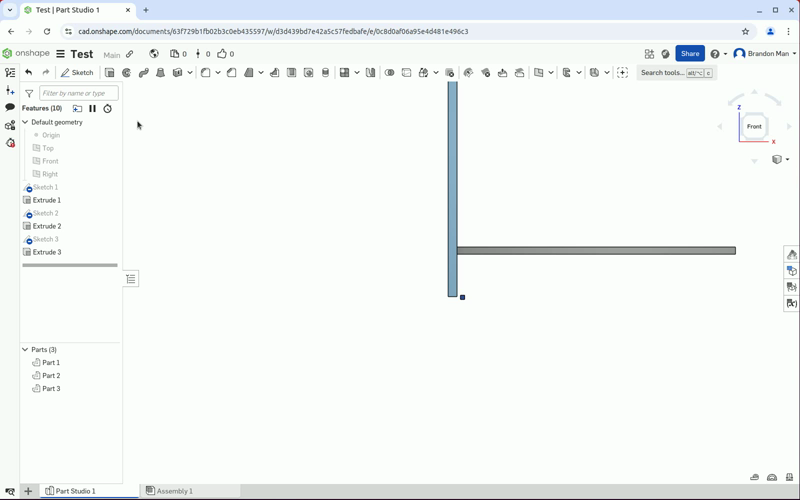
key(shift+h)
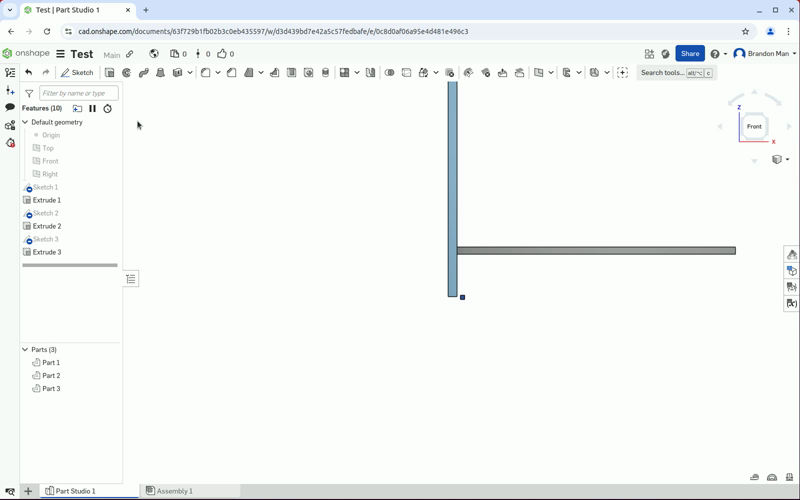
key(shift+h)
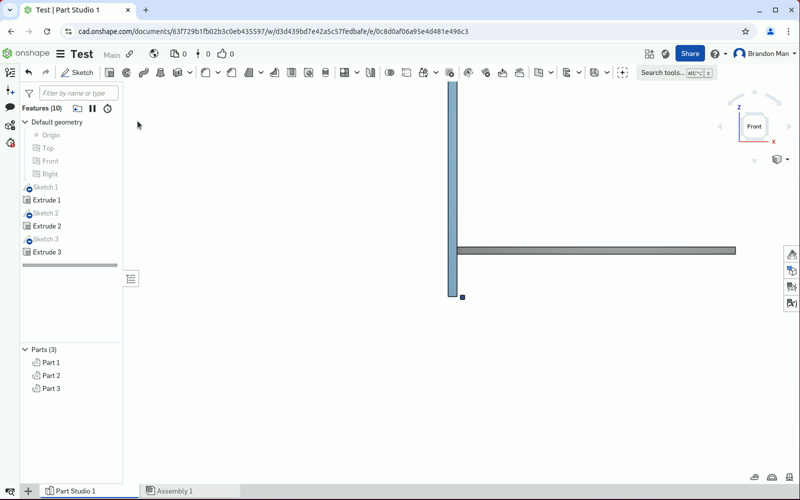
mouse_move(73, 189)
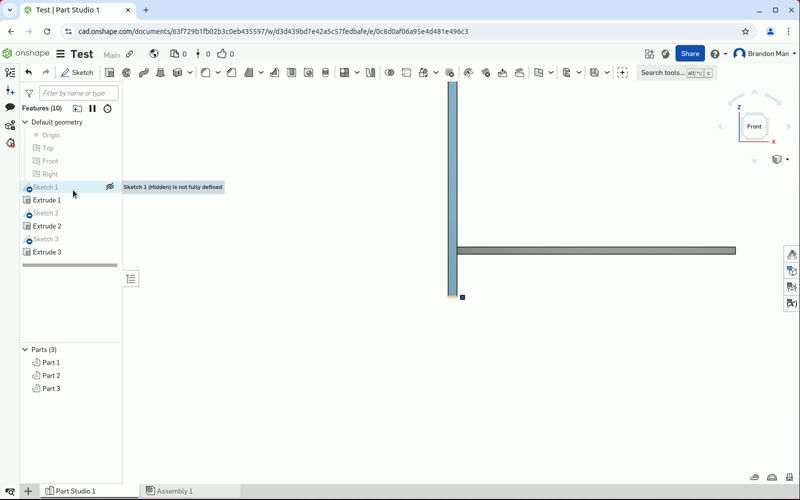
click(73, 189)
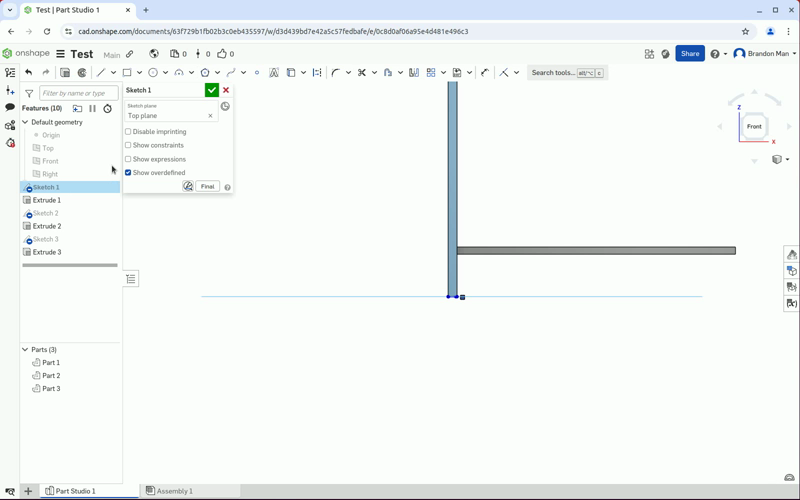
mouse_move(229, 92)
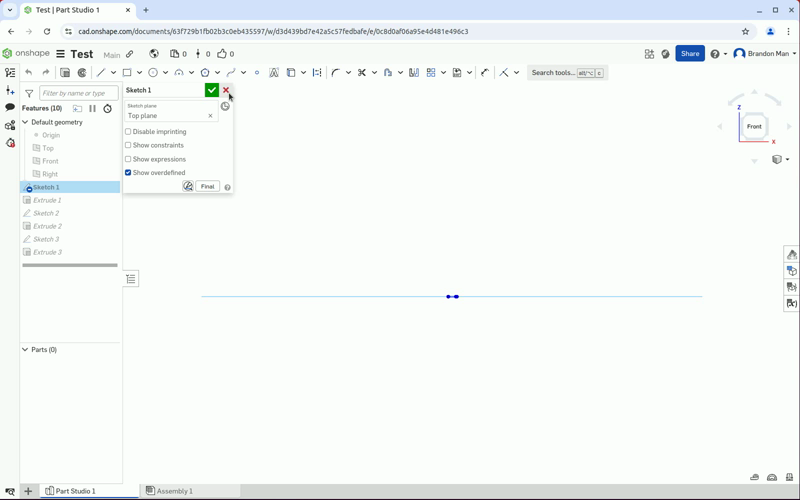
click(229, 92)
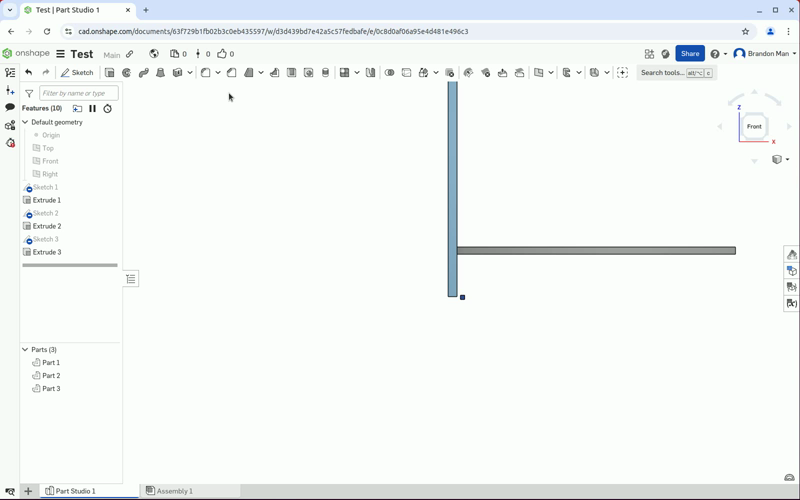
mouse_move(73, 352)
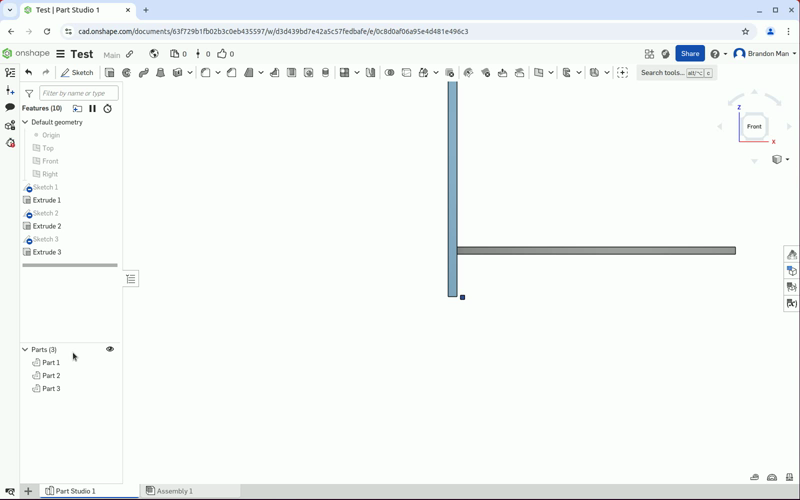
key(y)
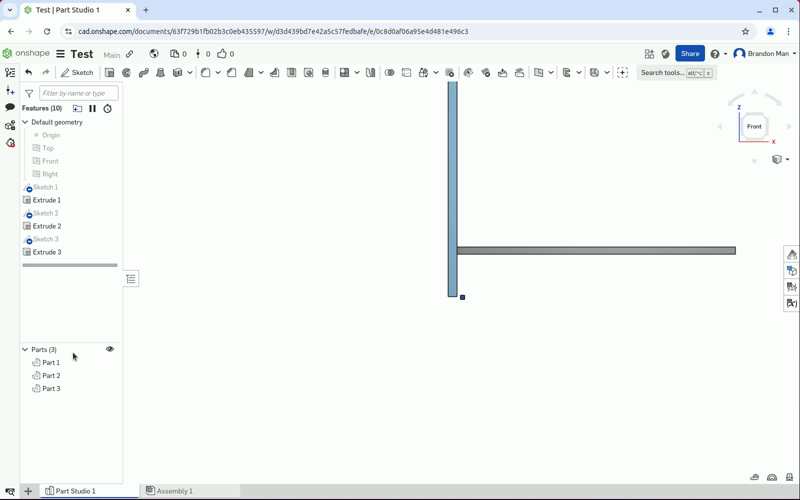
key(shift+p)
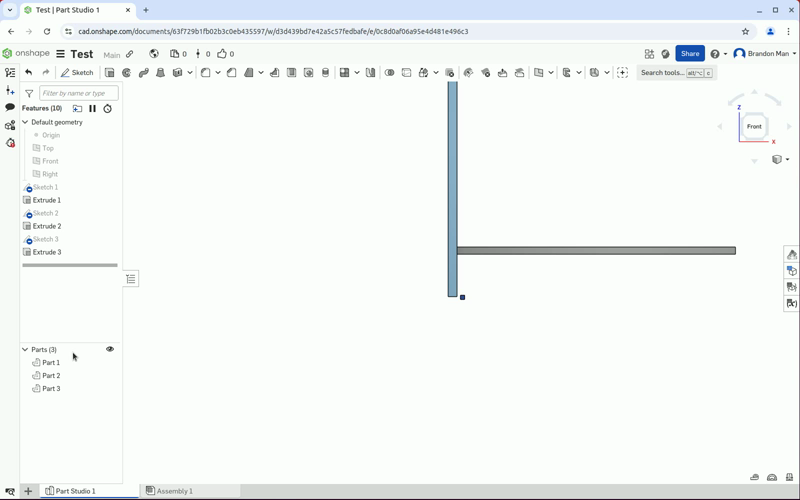
key(space)
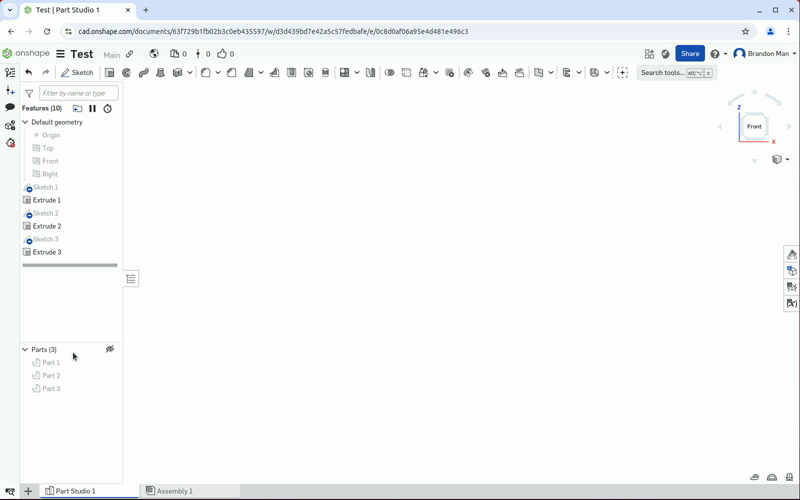
key_down(shift)
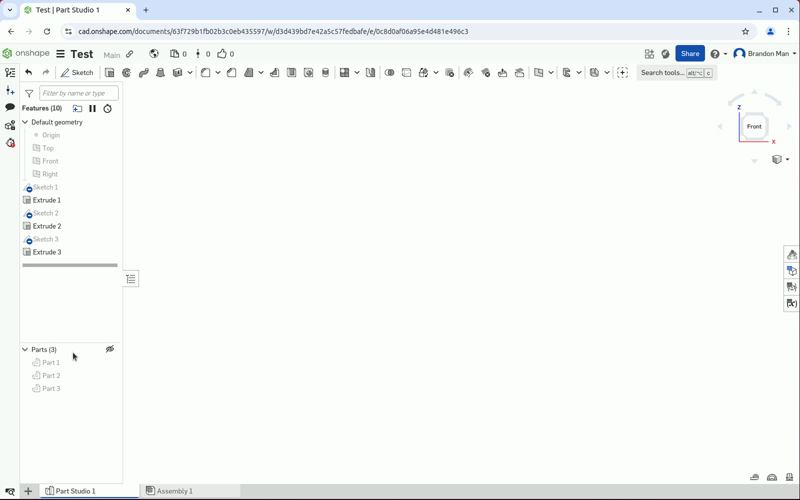
key(left)
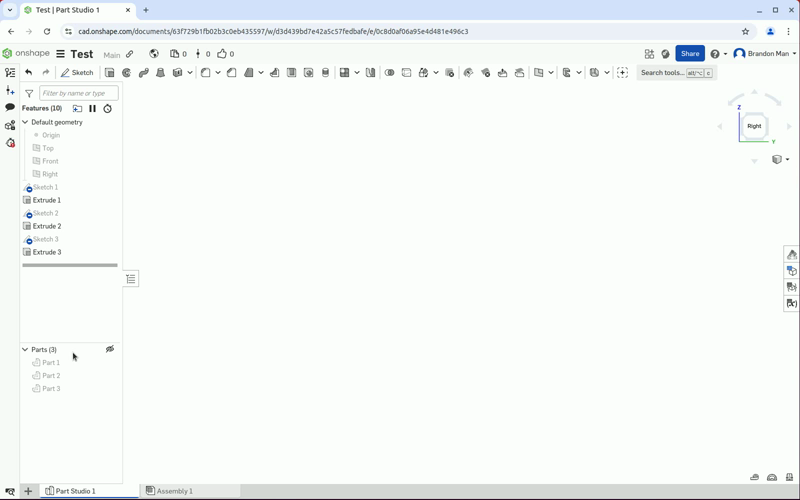
key_up(shift)
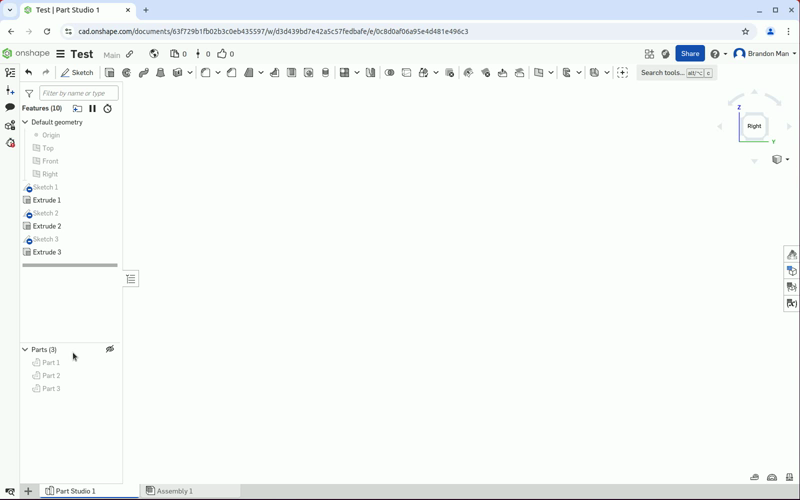
mouse_move(73, 352)
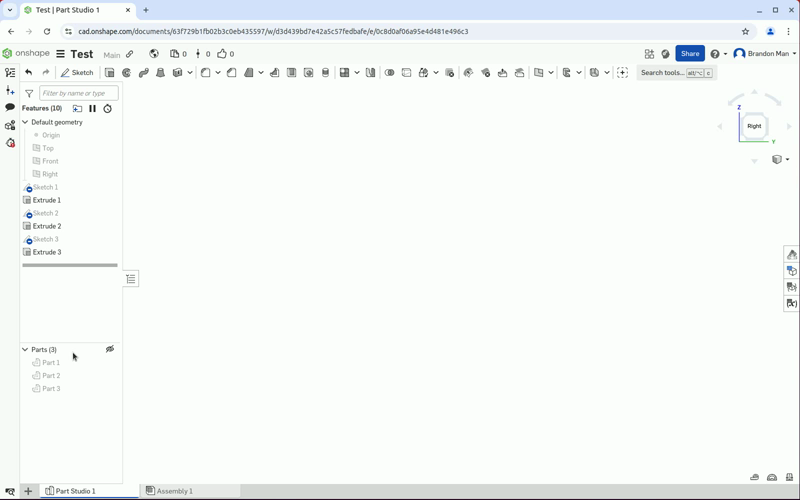
key(shift+y)
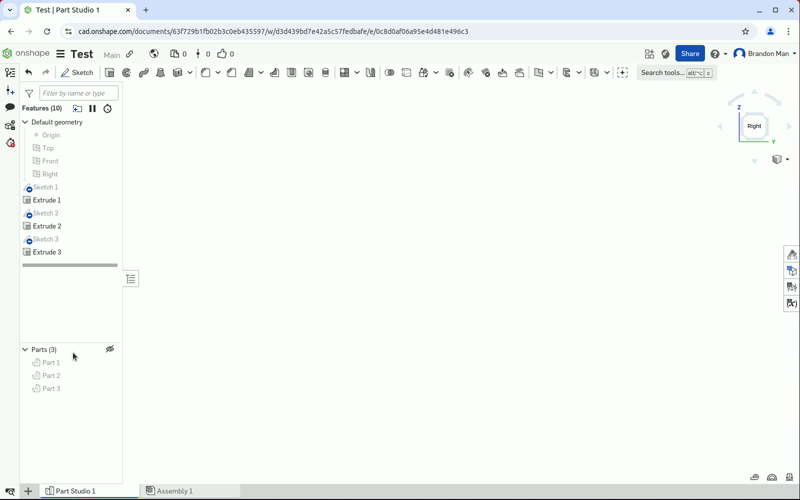
key(shift+s)
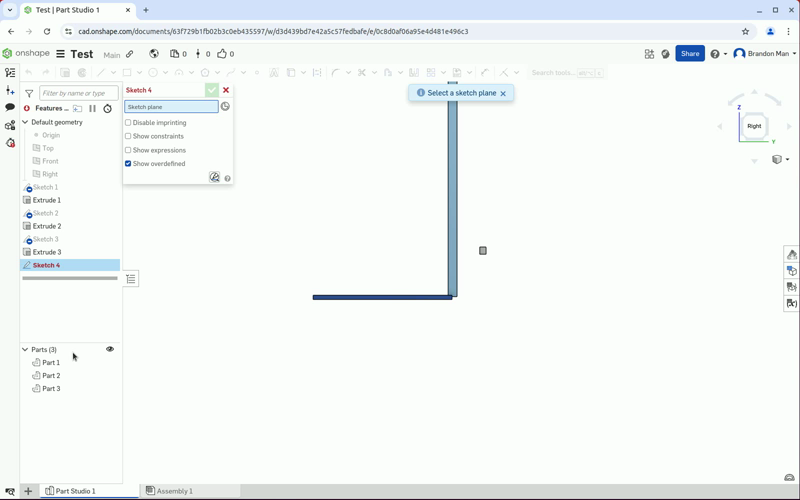
mouse_move(73, 176)
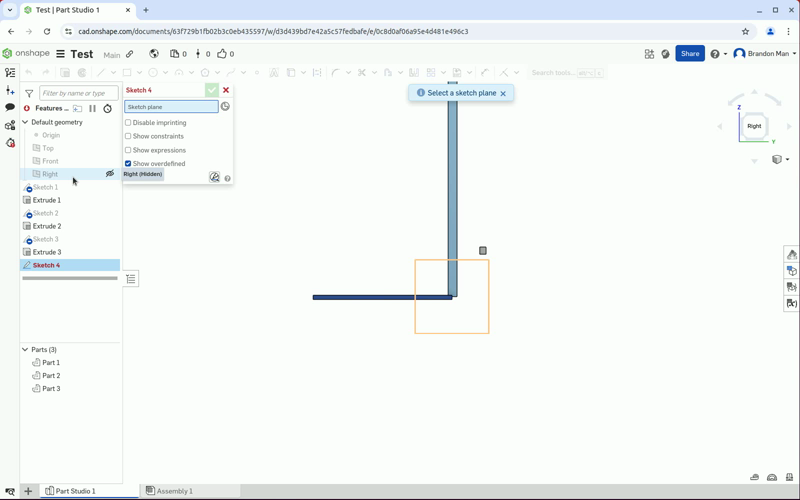
click(73, 176)
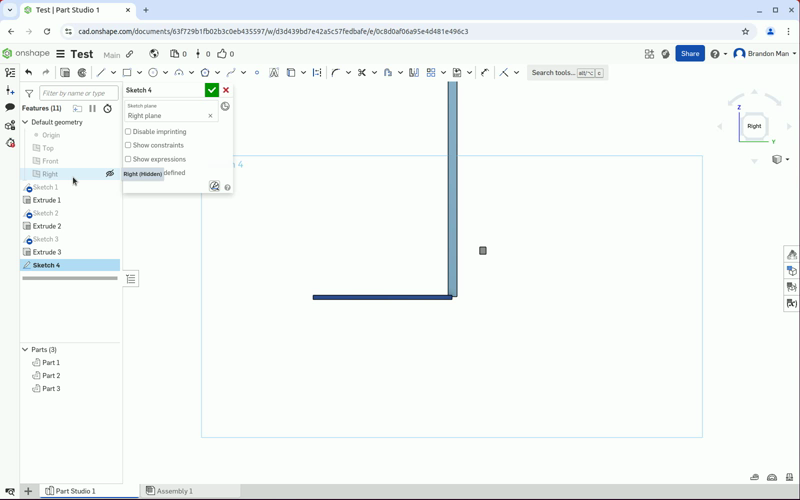
mouse_move(73, 352)
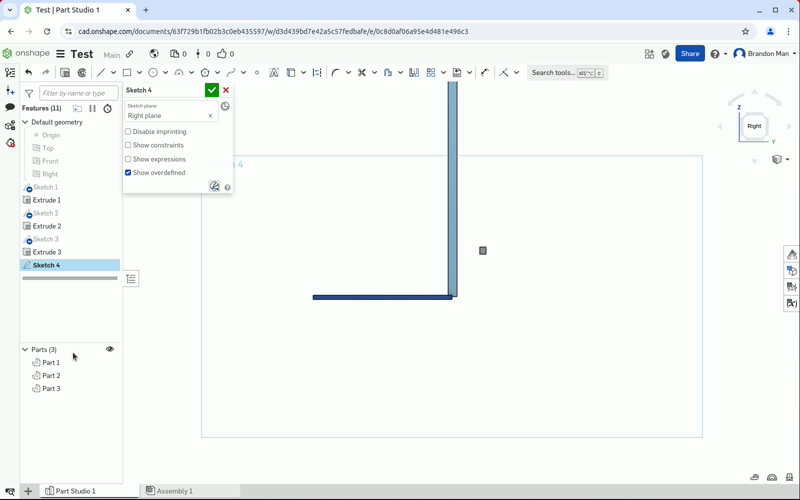
key(y)
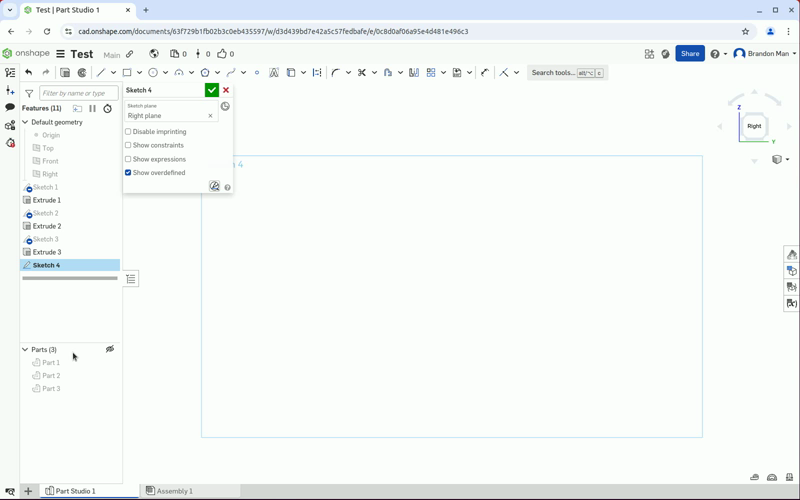
key(l)
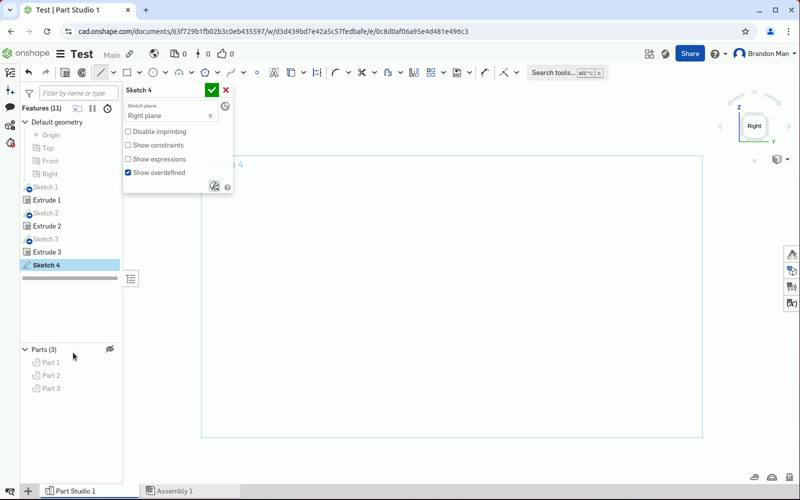
key_down(shift)
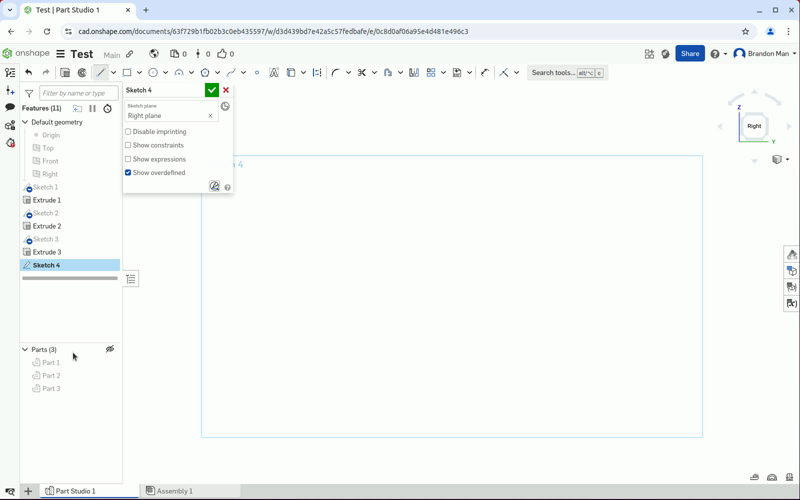
mouse_move(502, 308)
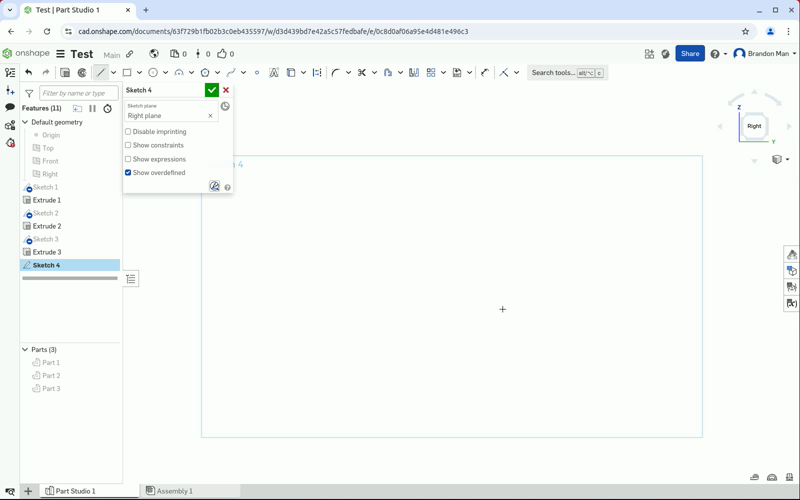
click(502, 308)
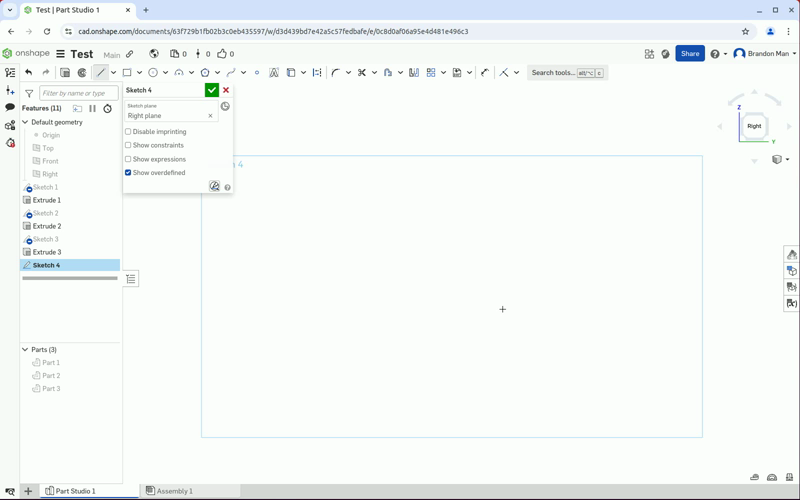
key_up(shift)
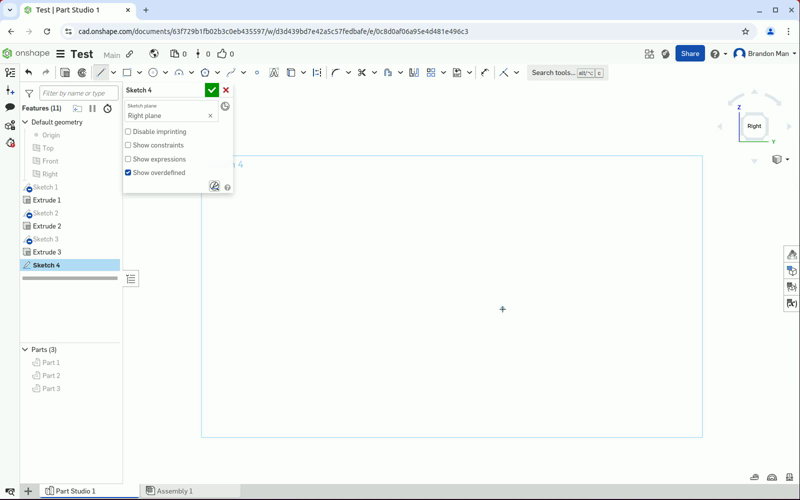
key_down(shift)
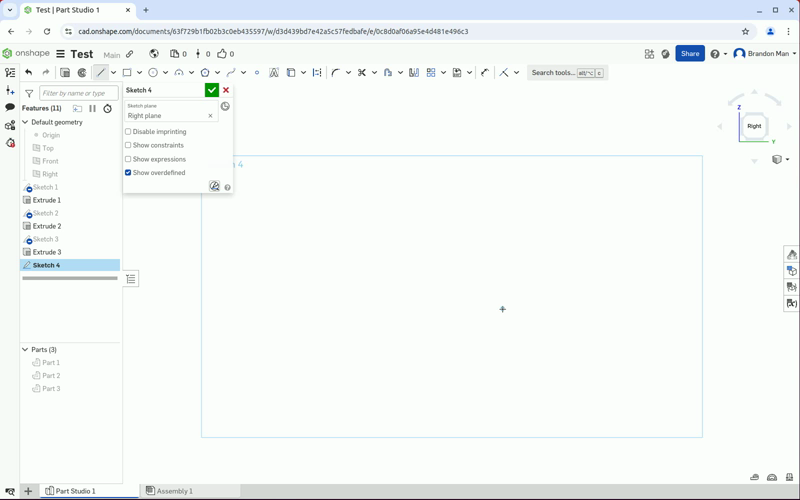
mouse_move(532, 308)
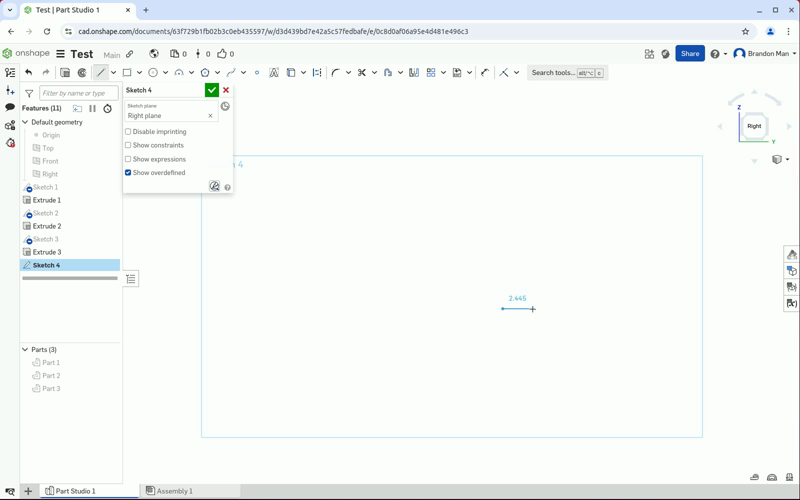
mouse_move(506, 308)
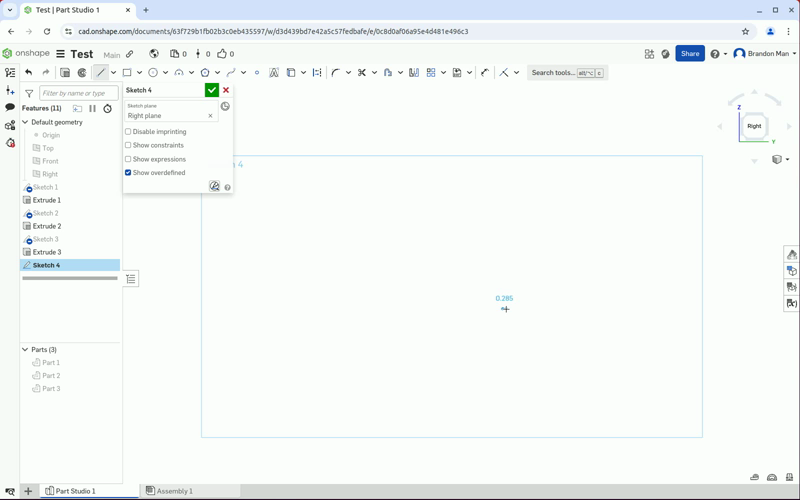
scroll(6)
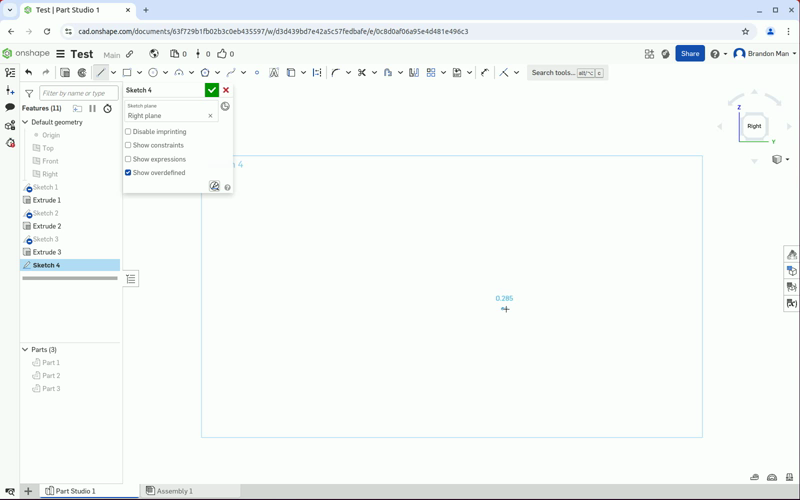
scroll(6)
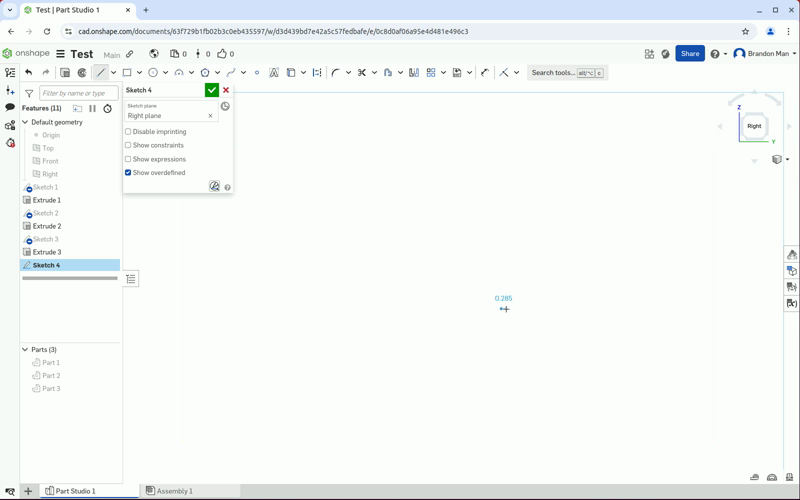
scroll(6)
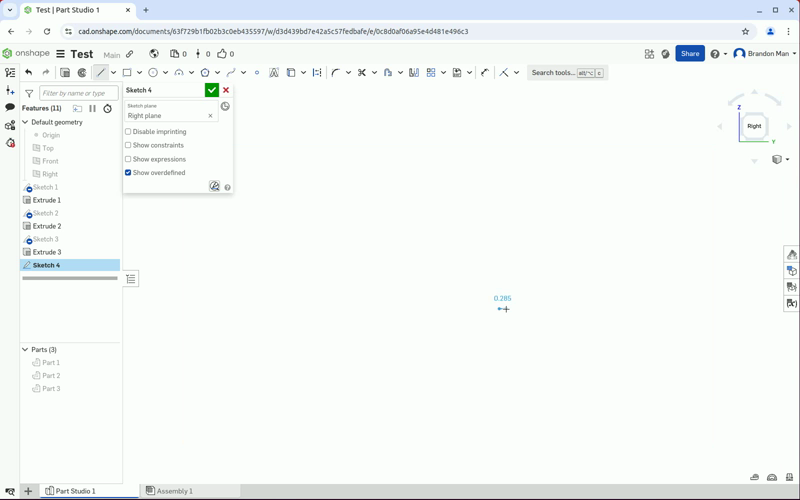
scroll(6)
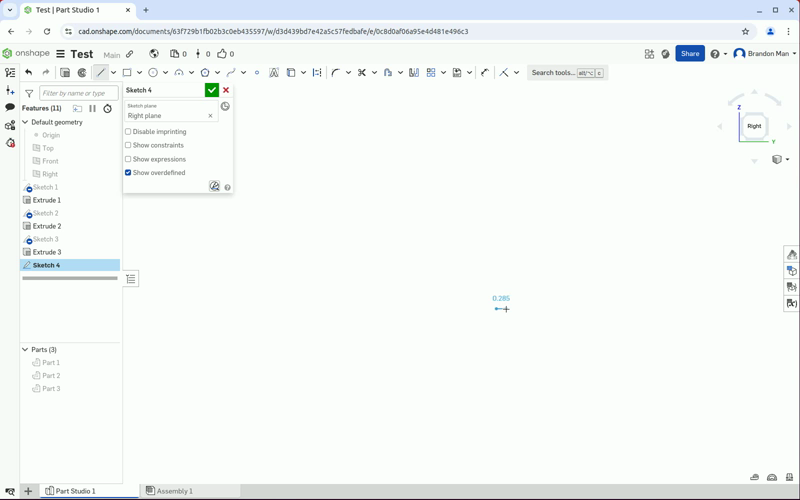
scroll(6)
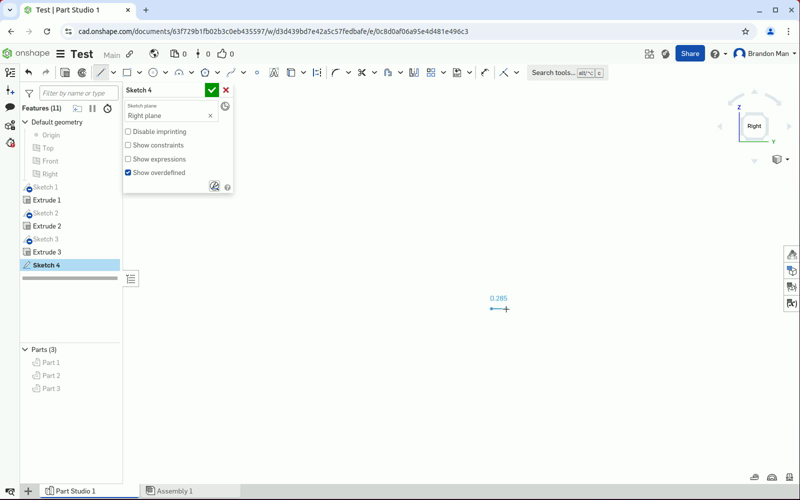
scroll(6)
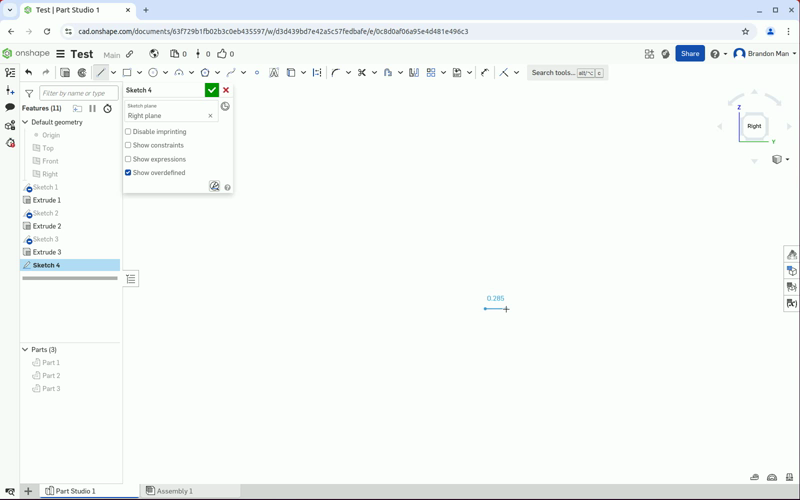
scroll(6)
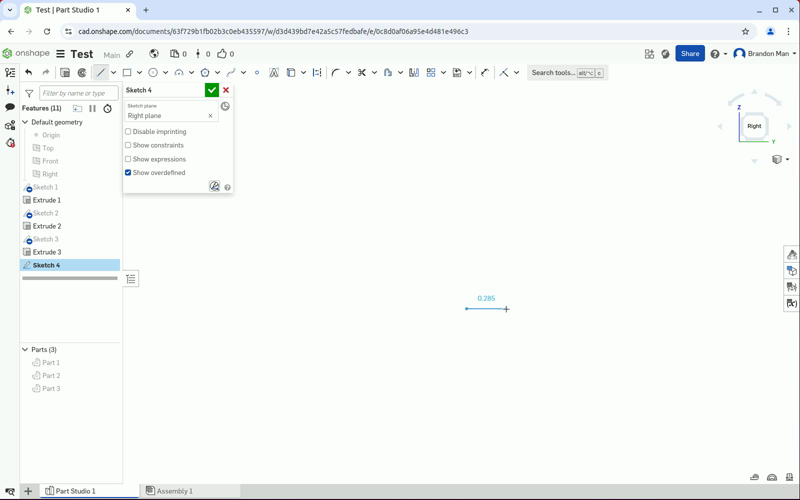
click(506, 308)
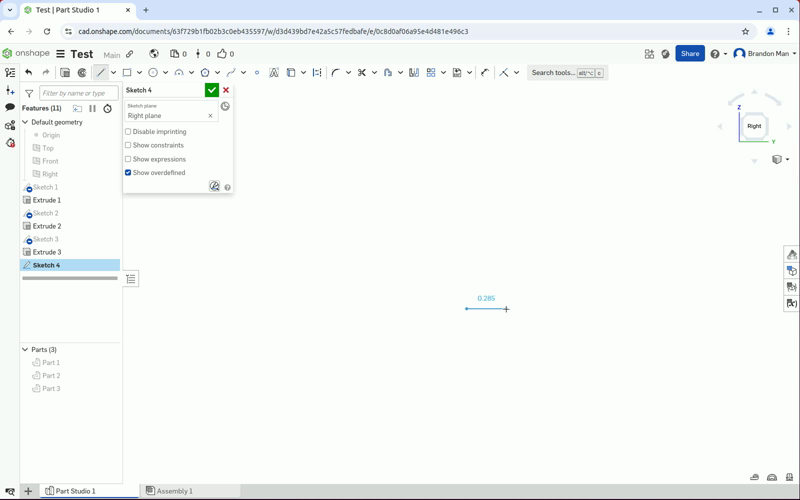
scroll(-6)
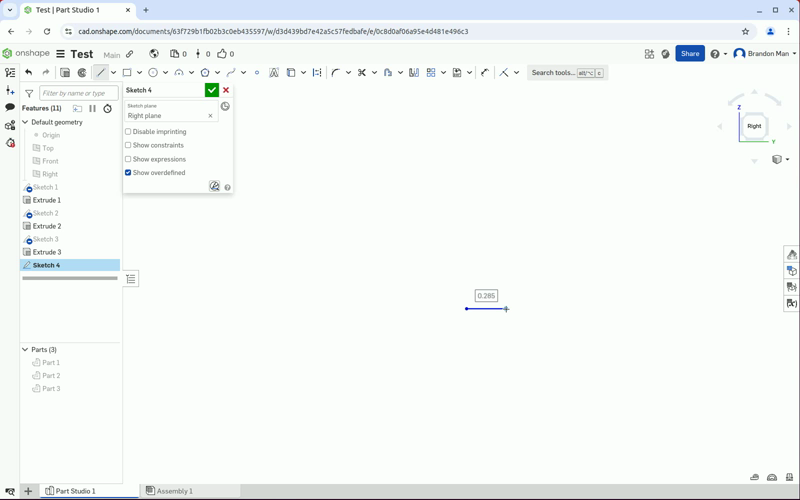
scroll(-6)
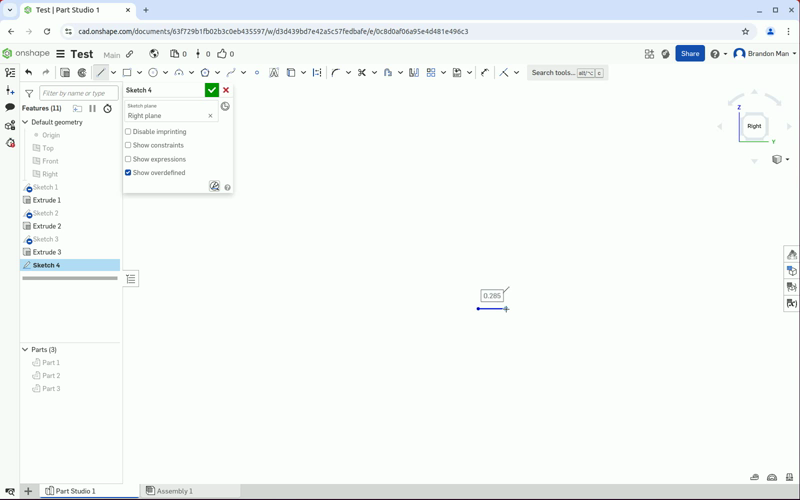
scroll(-6)
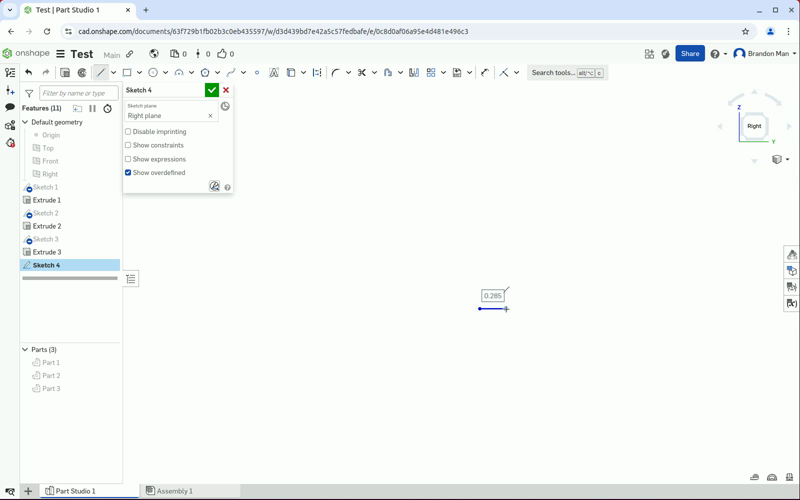
scroll(-6)
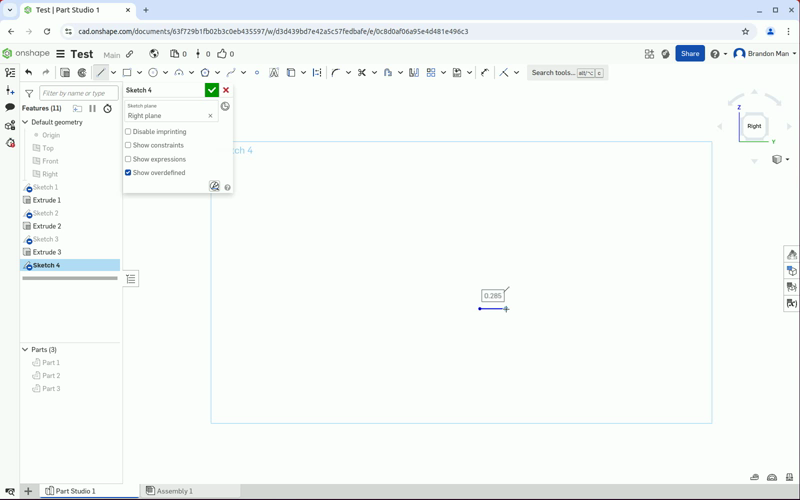
scroll(-6)
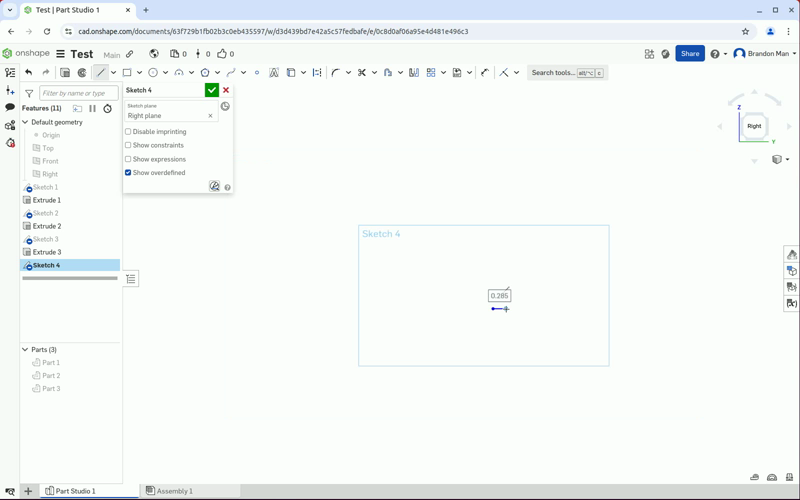
scroll(-6)
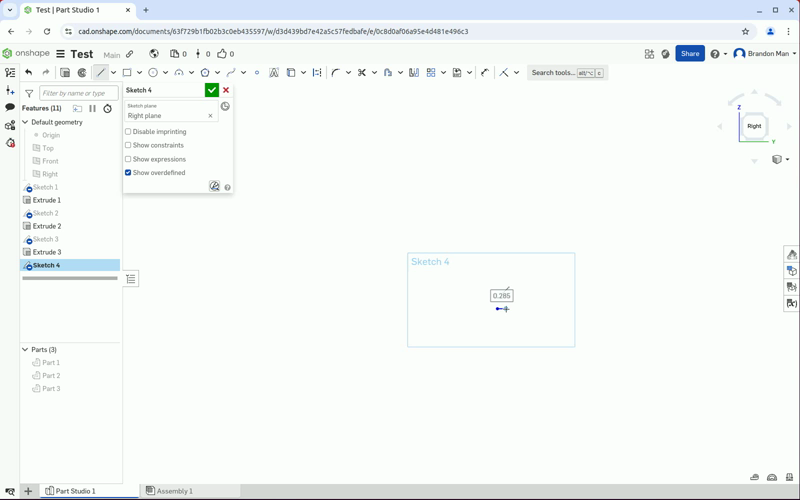
scroll(-6)
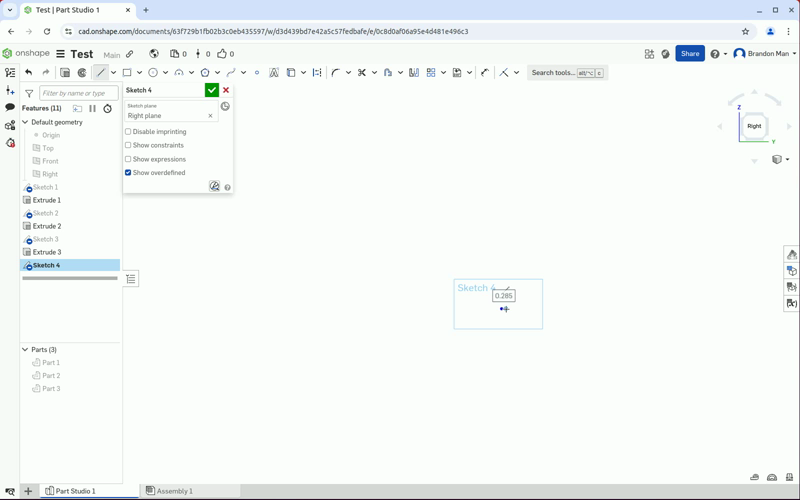
key_up(shift)
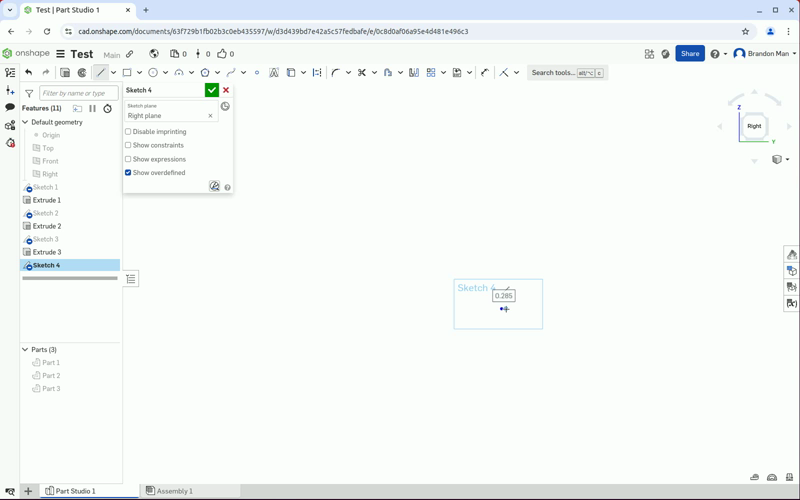
key_down(shift)
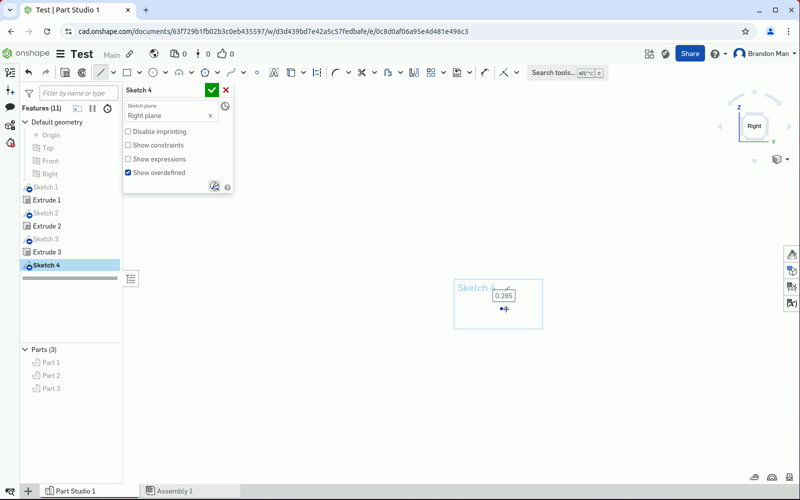
mouse_move(536, 308)
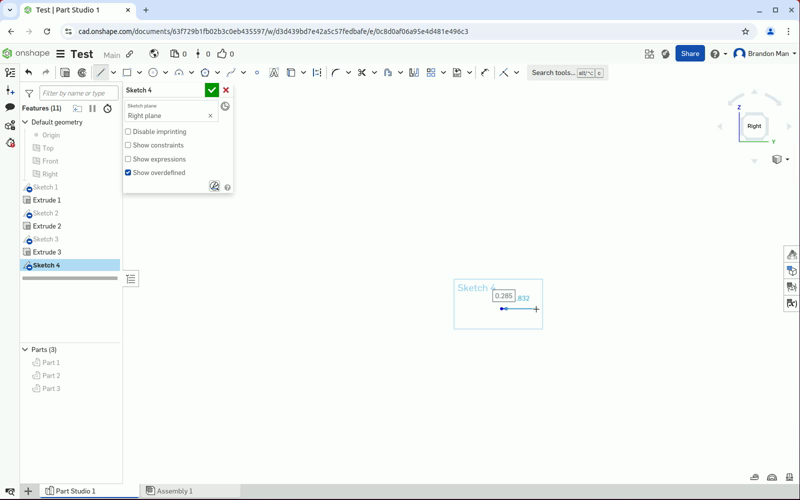
mouse_move(506, 305)
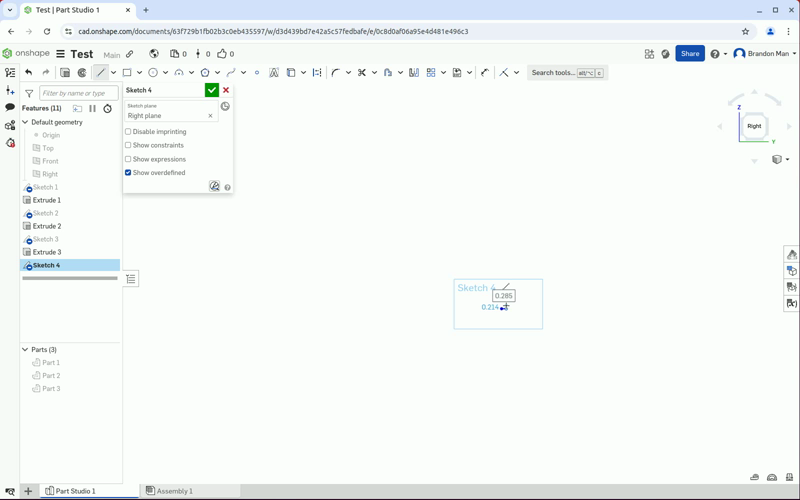
scroll(6)
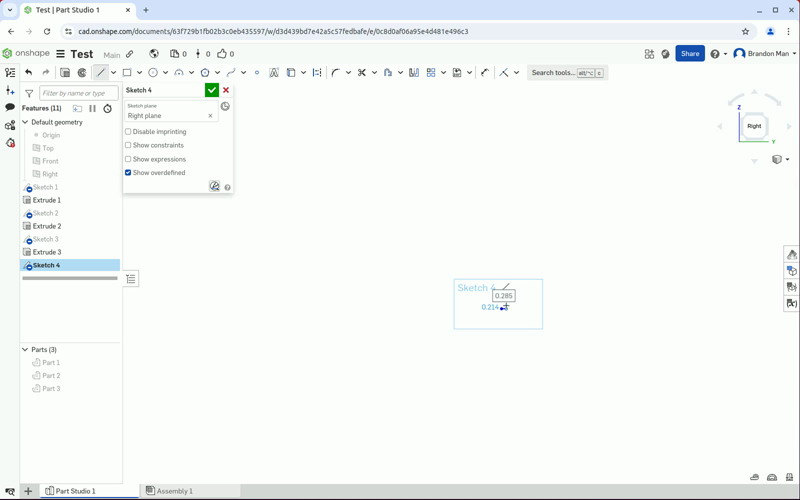
scroll(6)
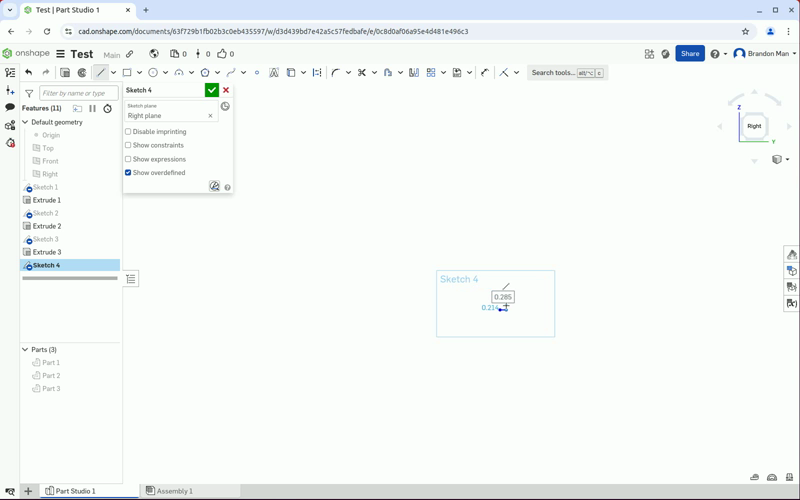
scroll(6)
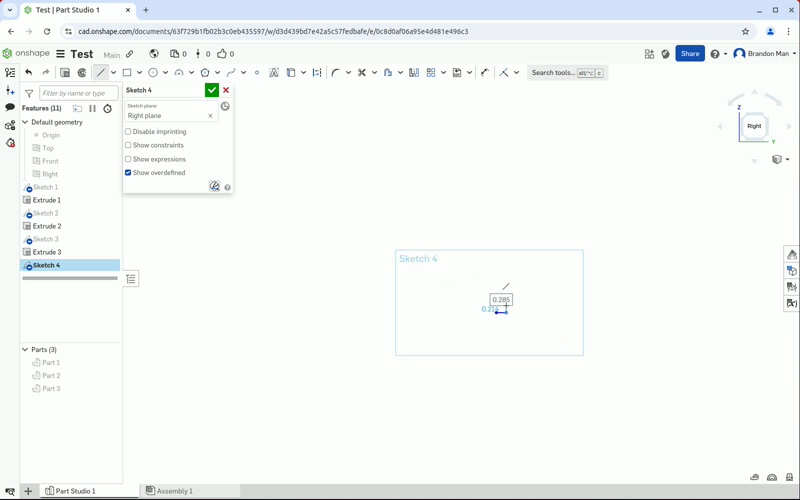
scroll(6)
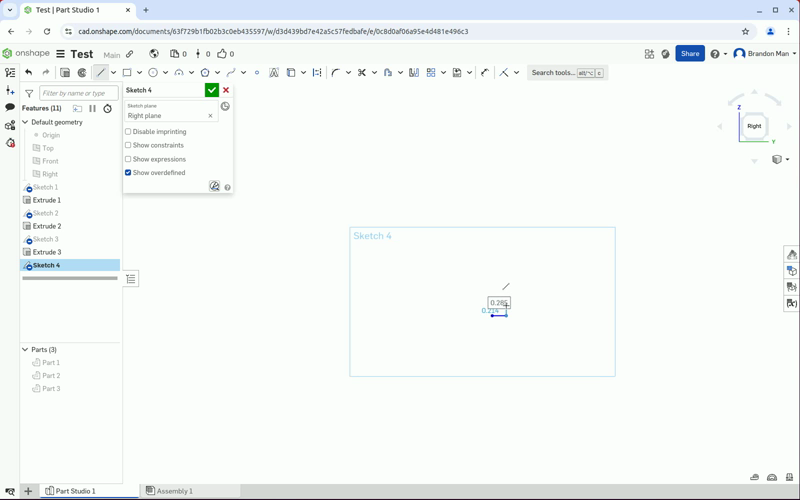
scroll(6)
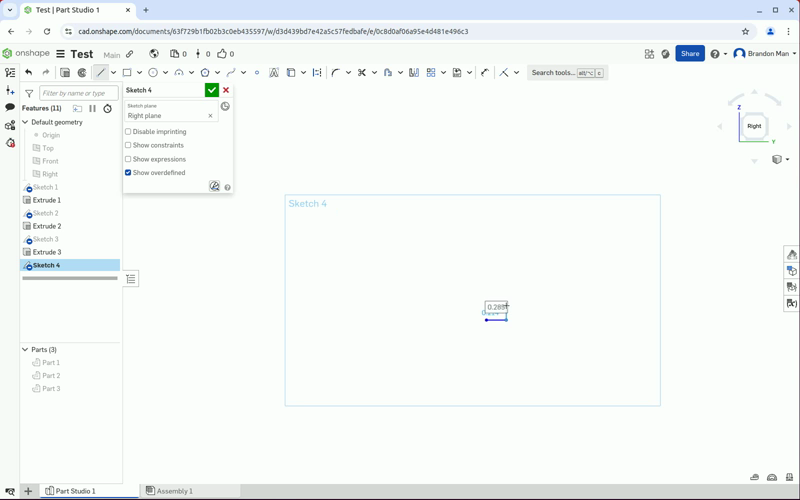
scroll(6)
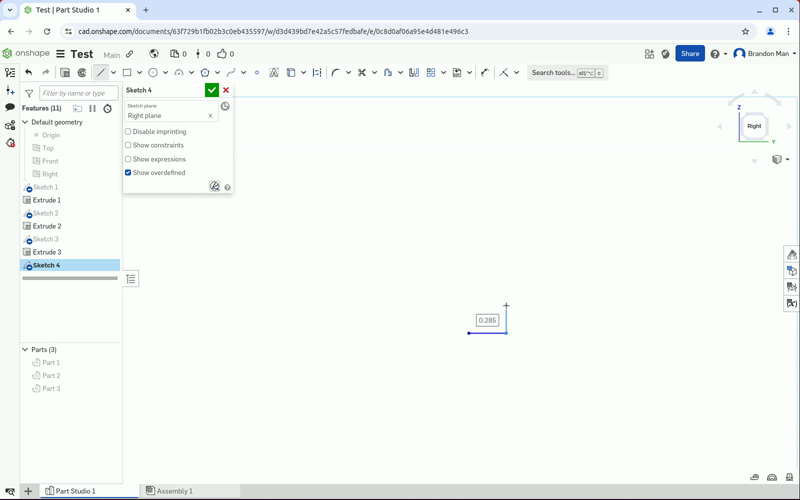
scroll(6)
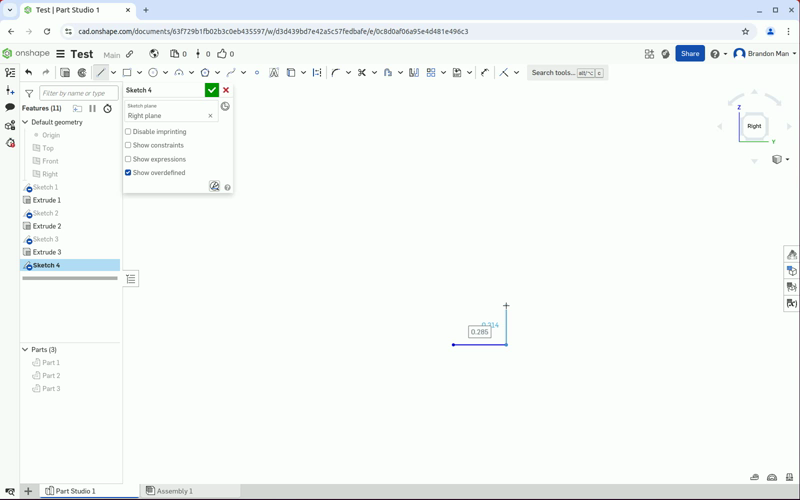
click(506, 305)
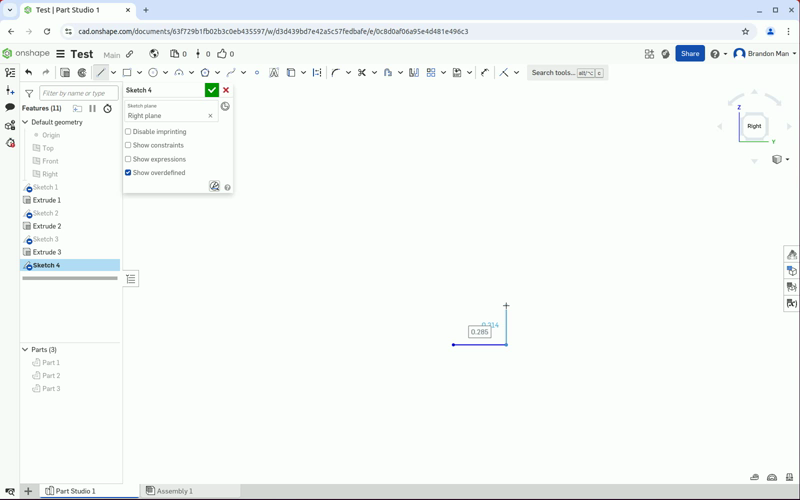
scroll(-6)
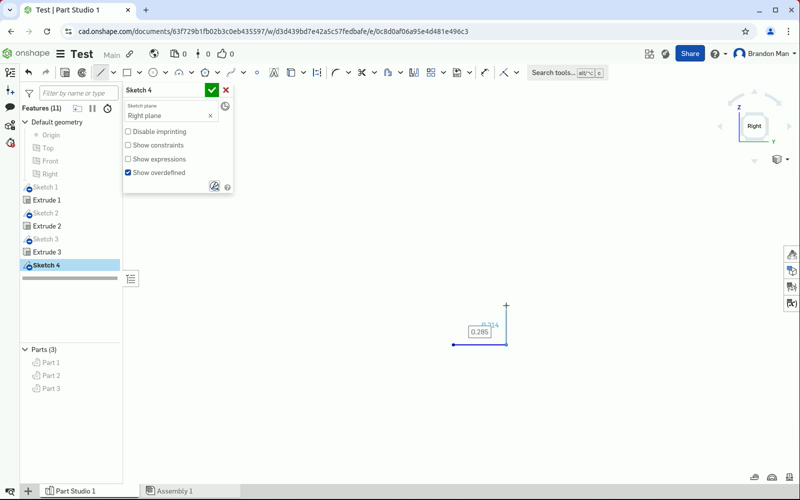
scroll(-6)
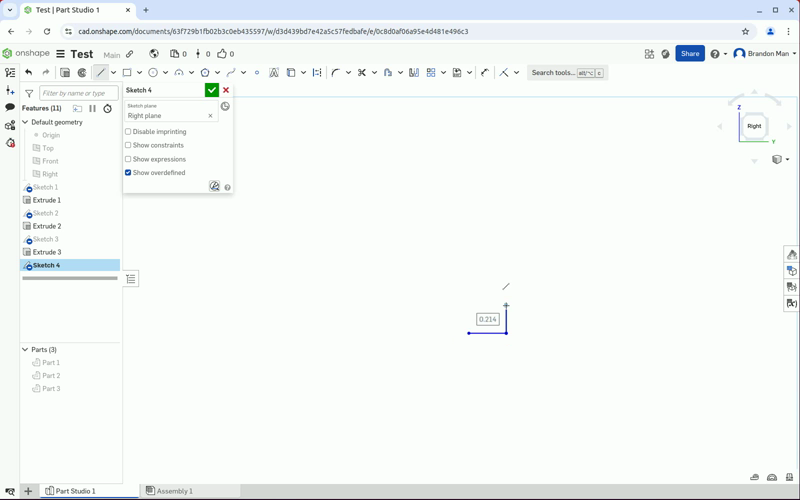
scroll(-6)
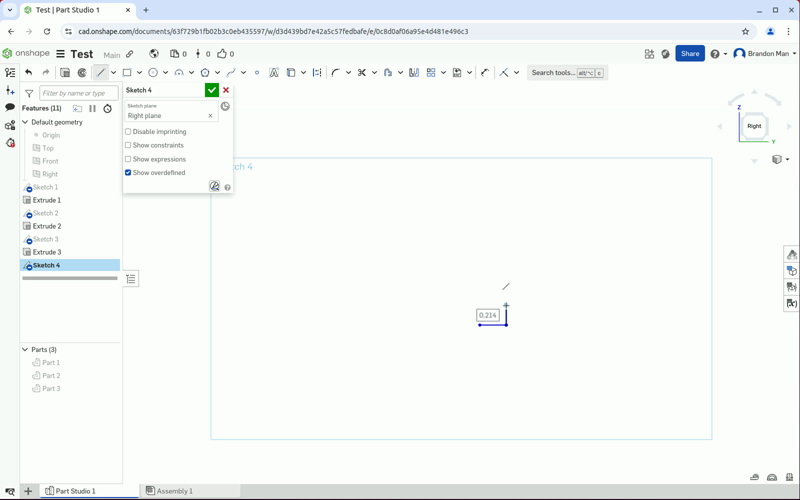
scroll(-6)
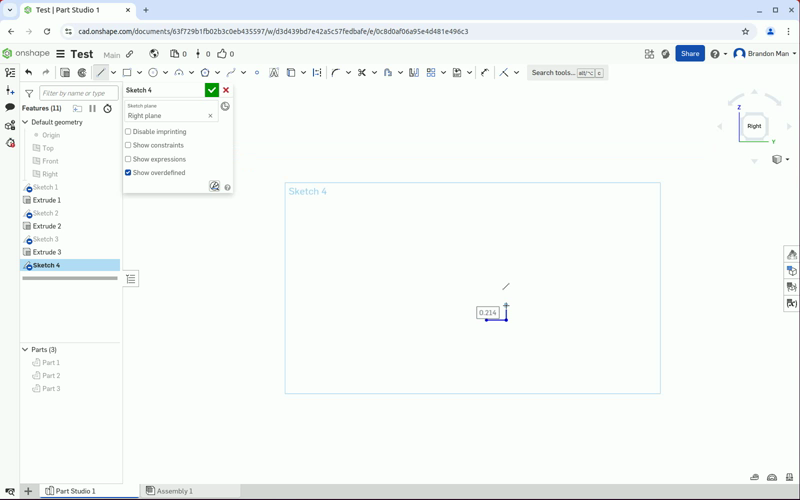
scroll(-6)
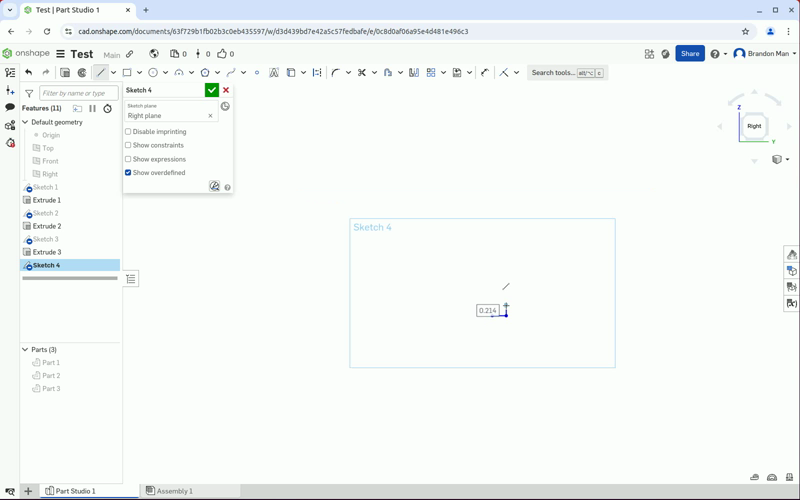
scroll(-6)
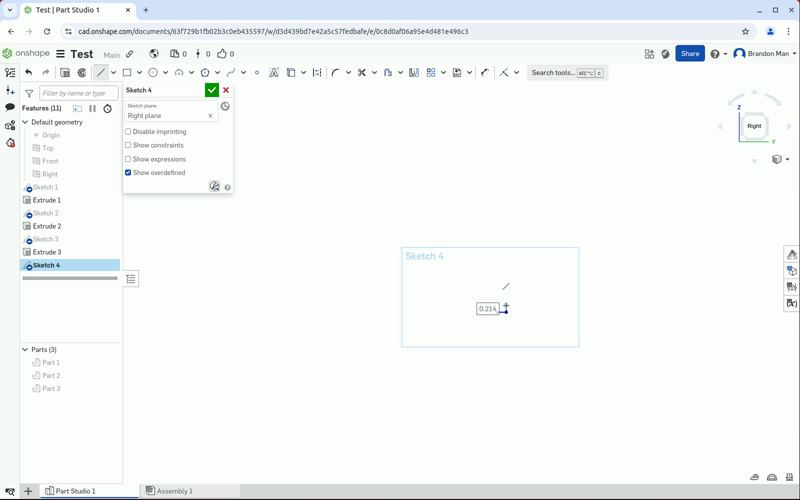
scroll(-6)
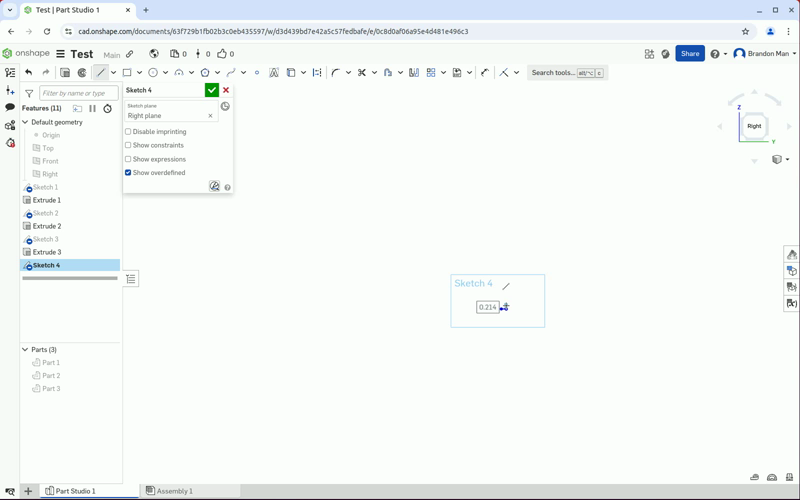
key_up(shift)
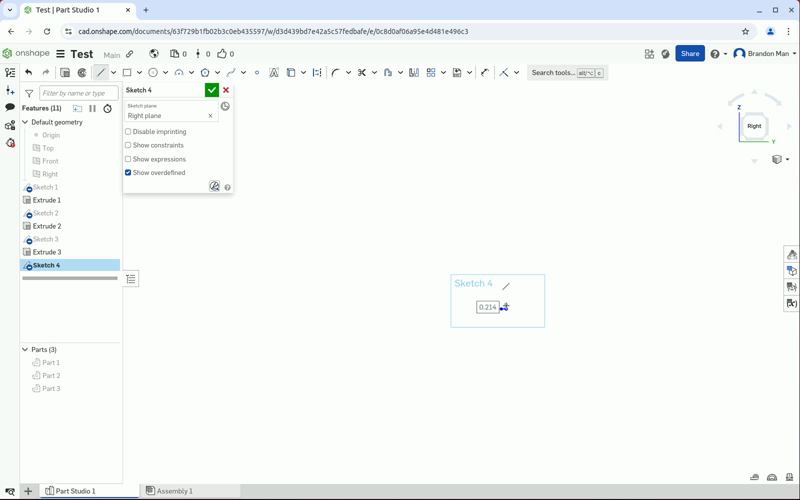
key_down(shift)
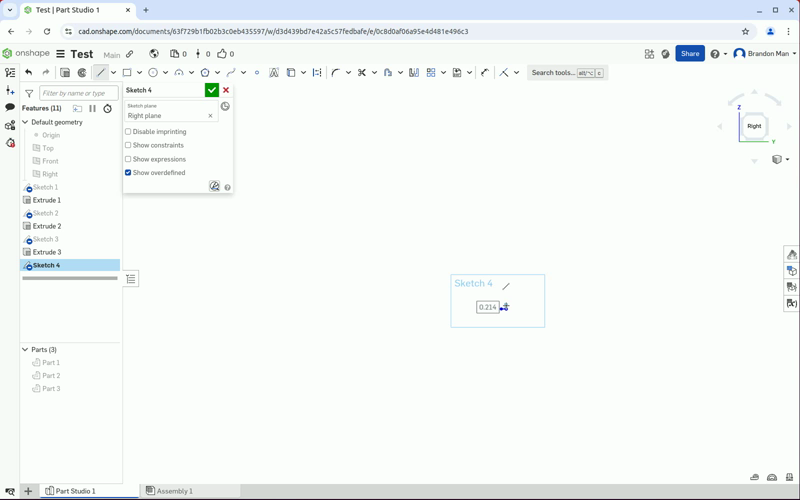
mouse_move(536, 305)
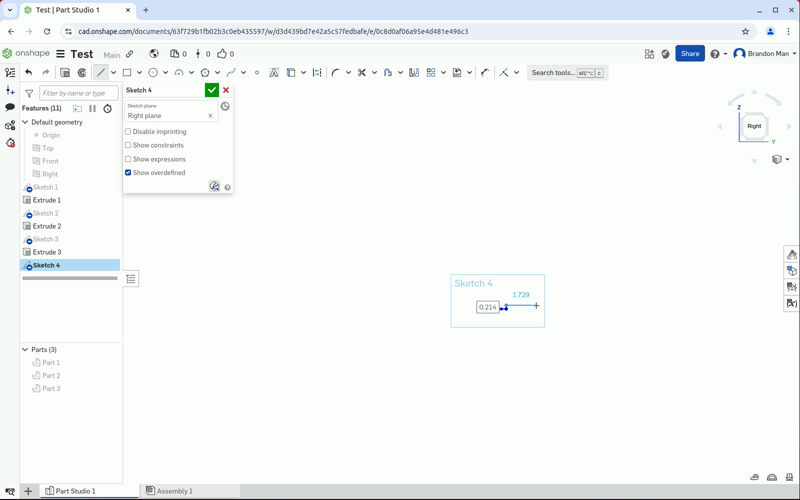
mouse_move(502, 305)
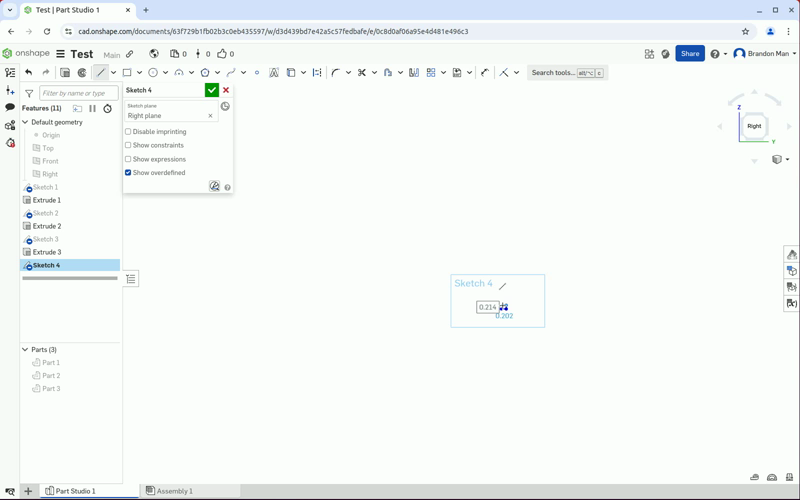
scroll(6)
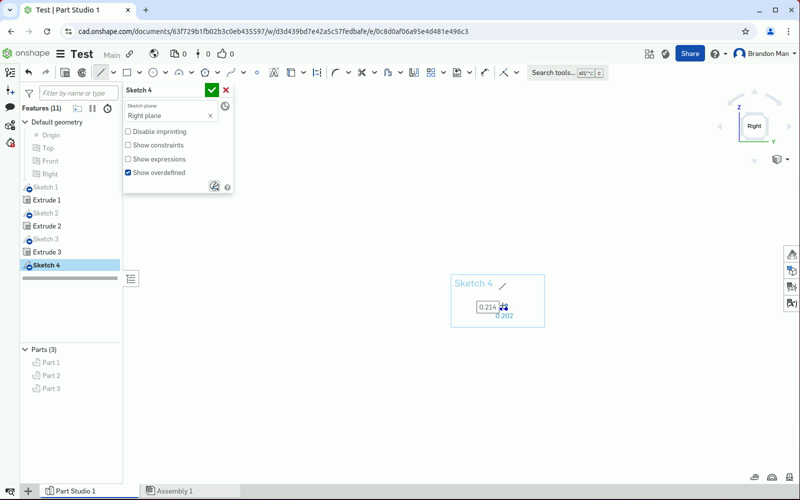
scroll(6)
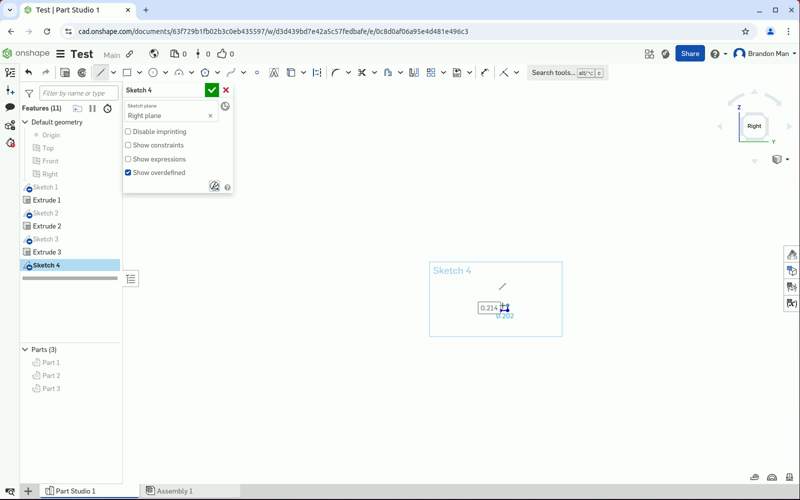
scroll(6)
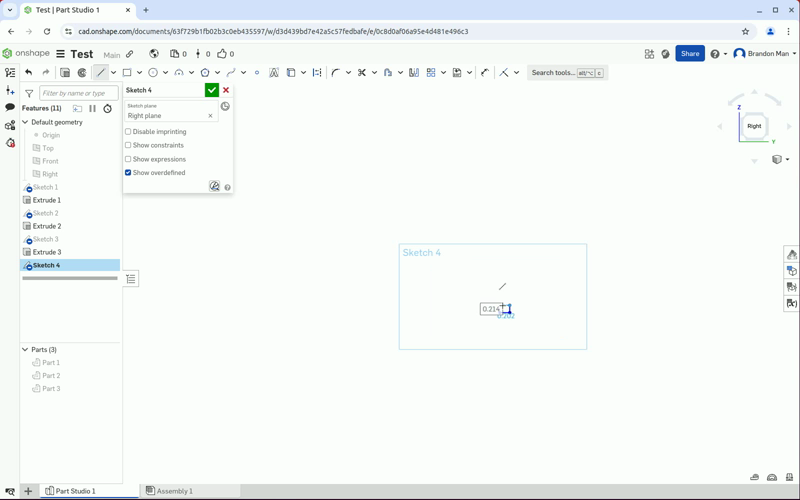
scroll(6)
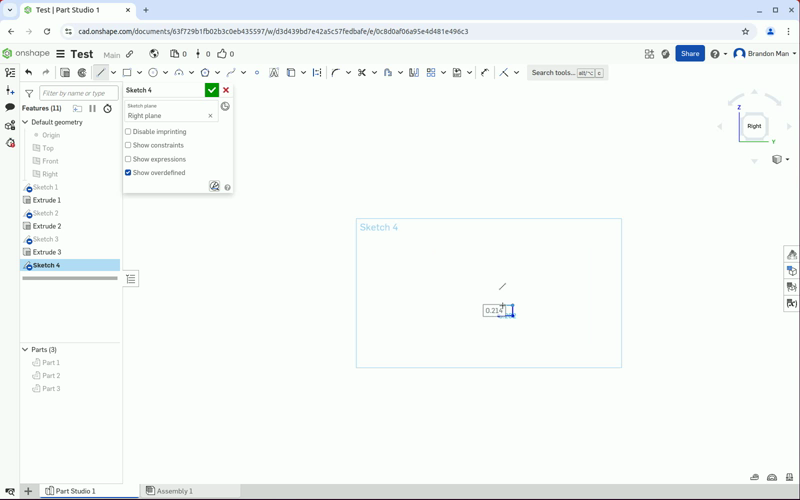
scroll(6)
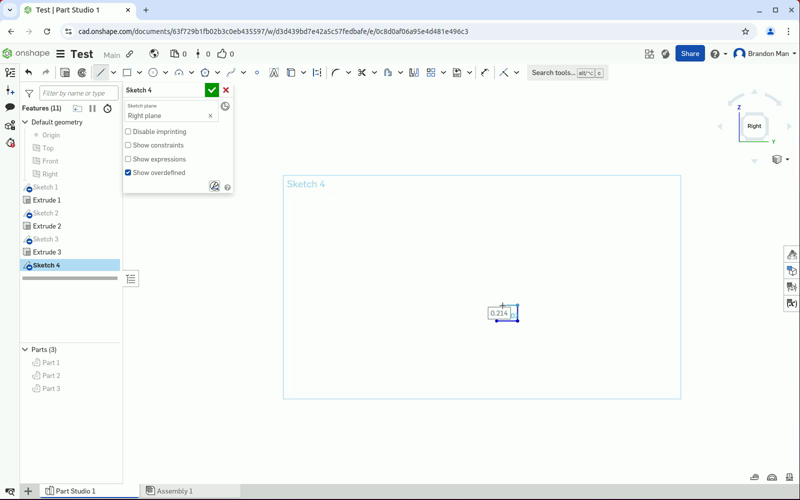
scroll(6)
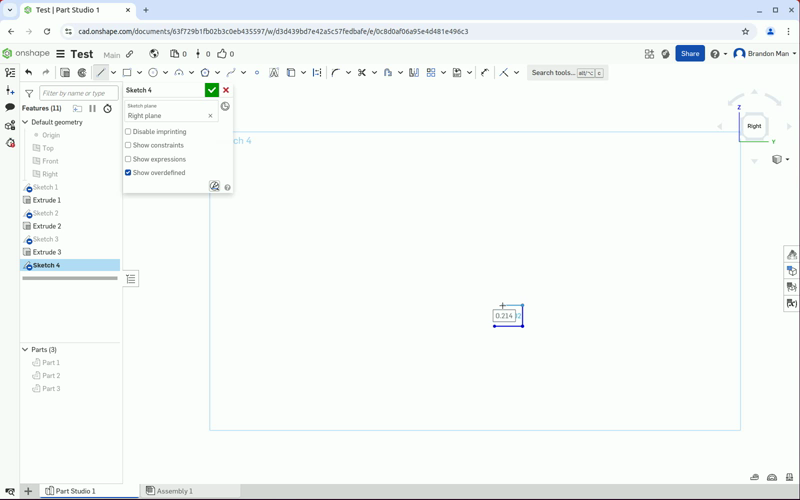
scroll(6)
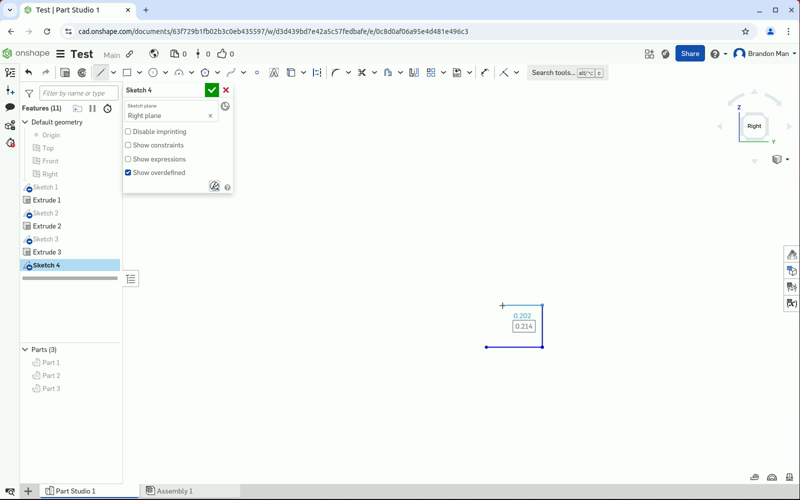
click(502, 305)
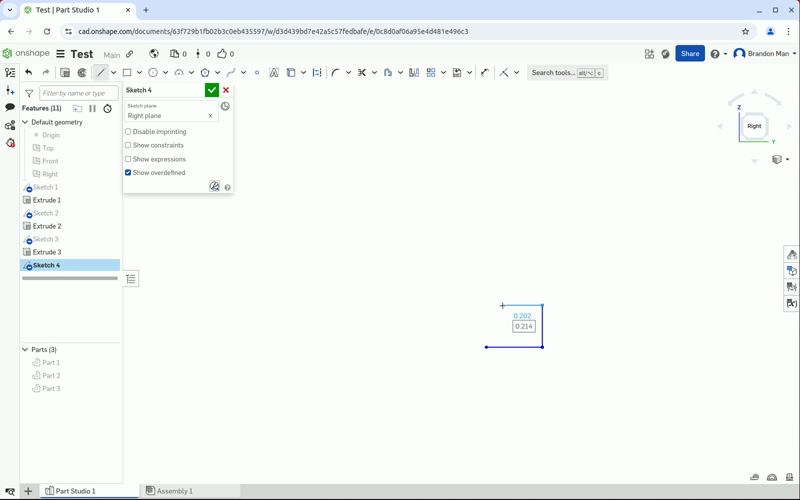
scroll(-6)
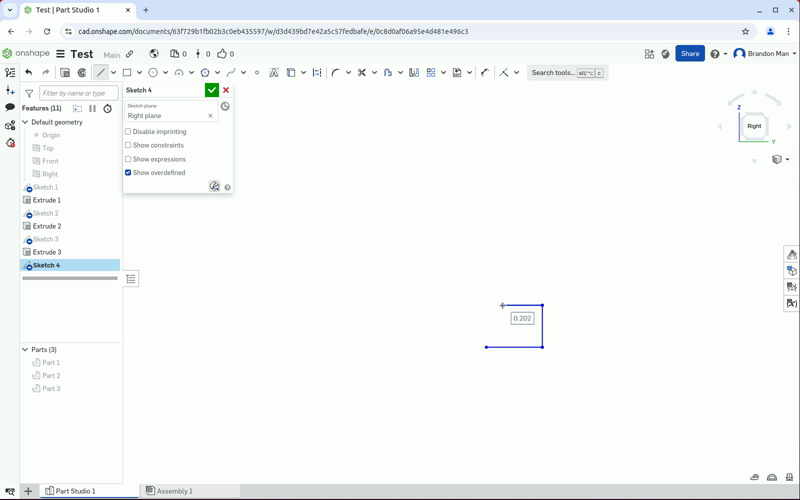
scroll(-6)
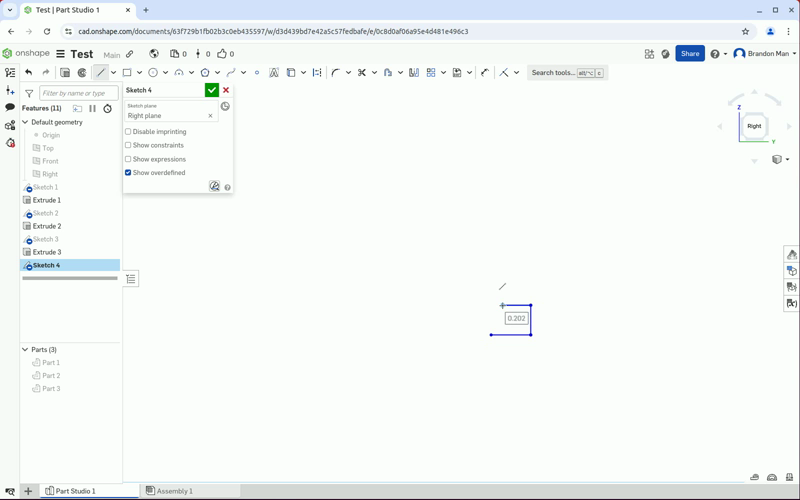
scroll(-6)
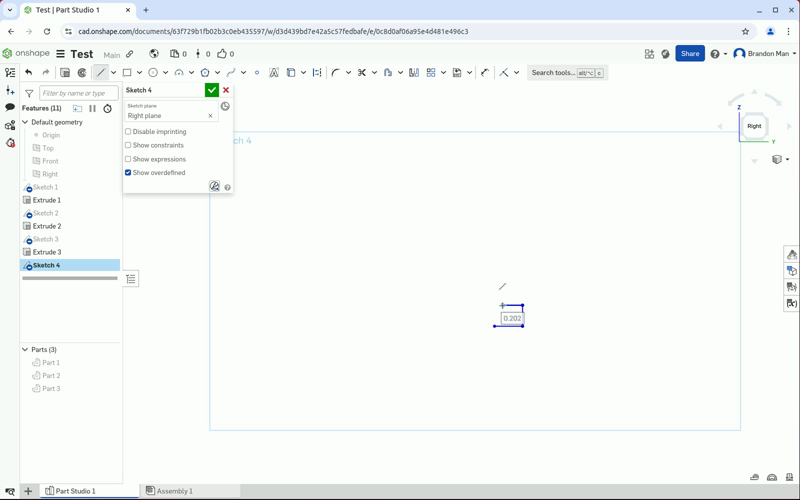
scroll(-6)
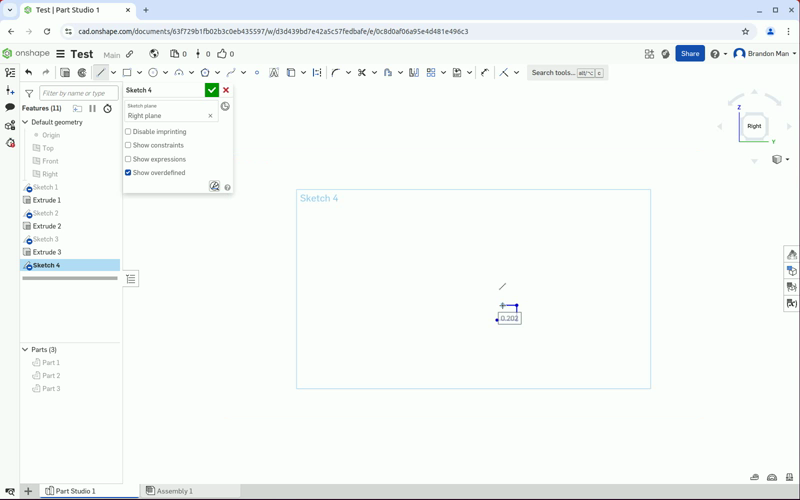
scroll(-6)
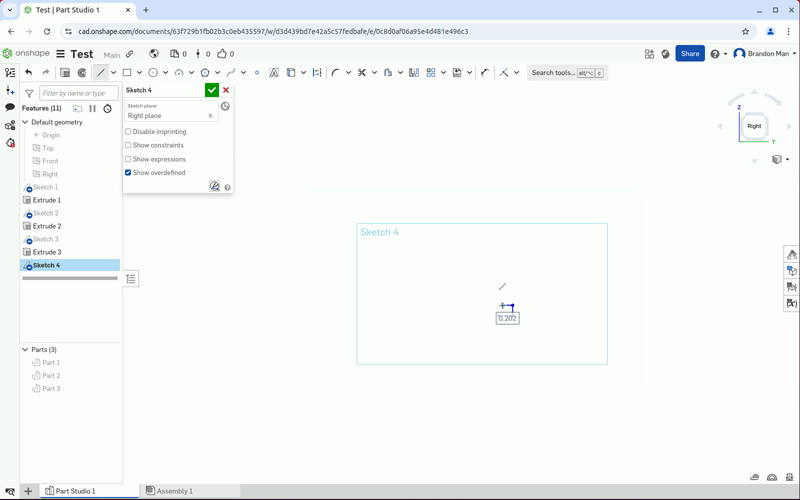
scroll(-6)
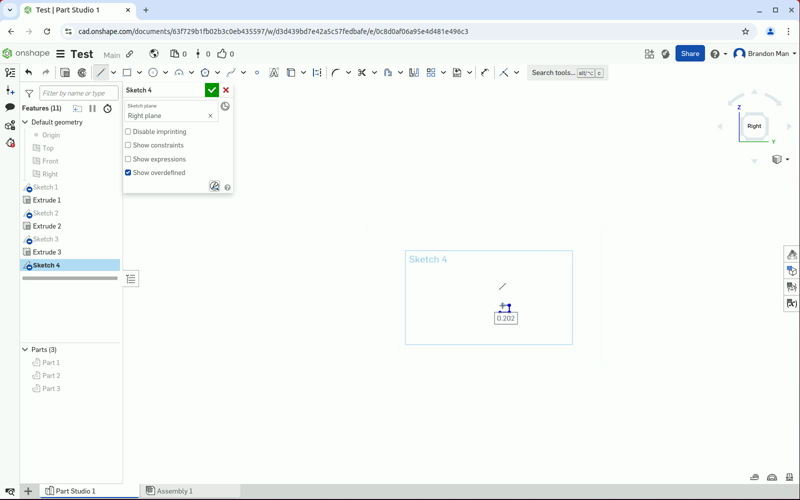
scroll(-6)
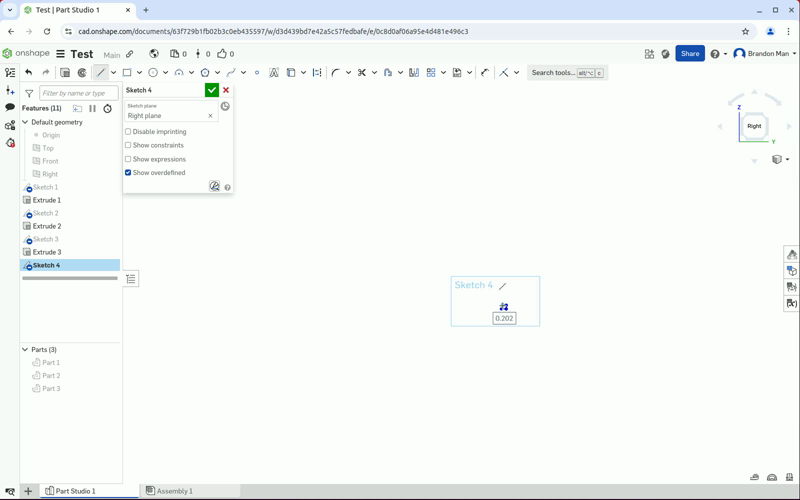
key_up(shift)
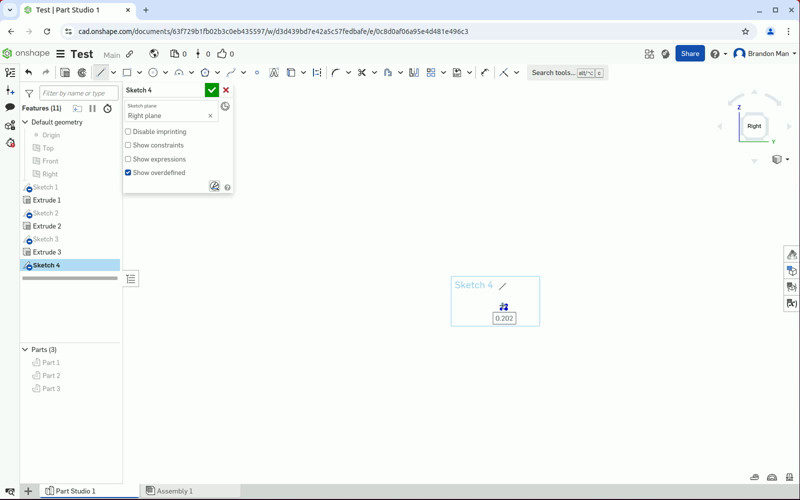
mouse_move(532, 305)
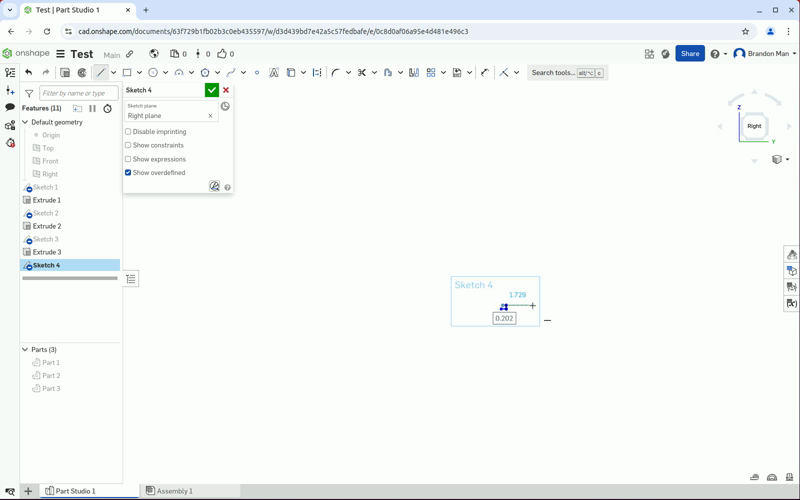
key_down(shift)
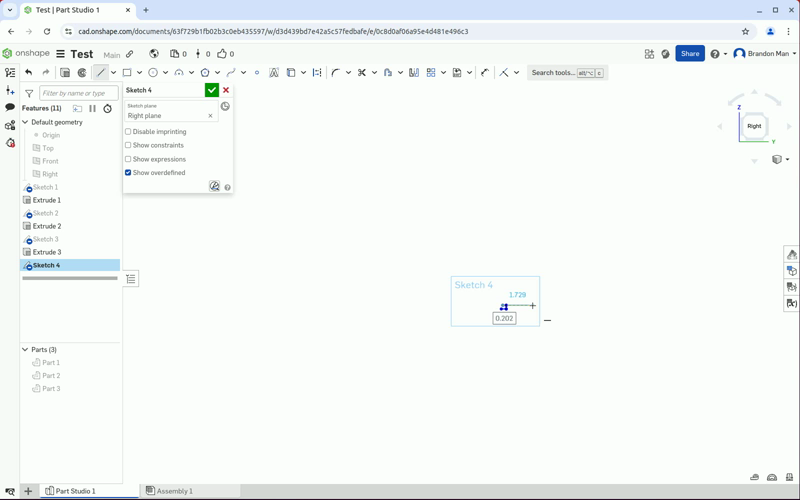
mouse_move(502, 308)
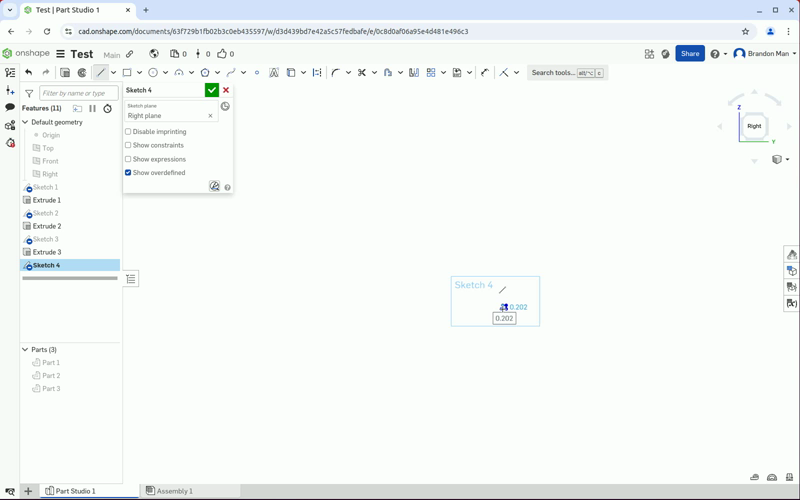
scroll(6)
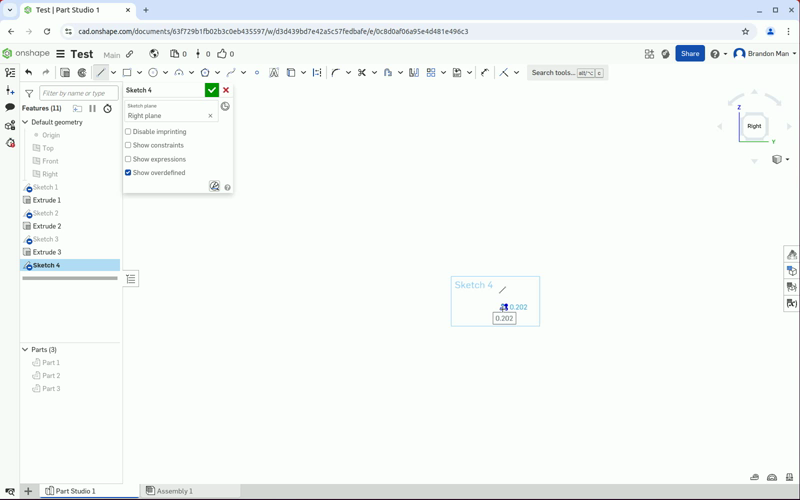
scroll(6)
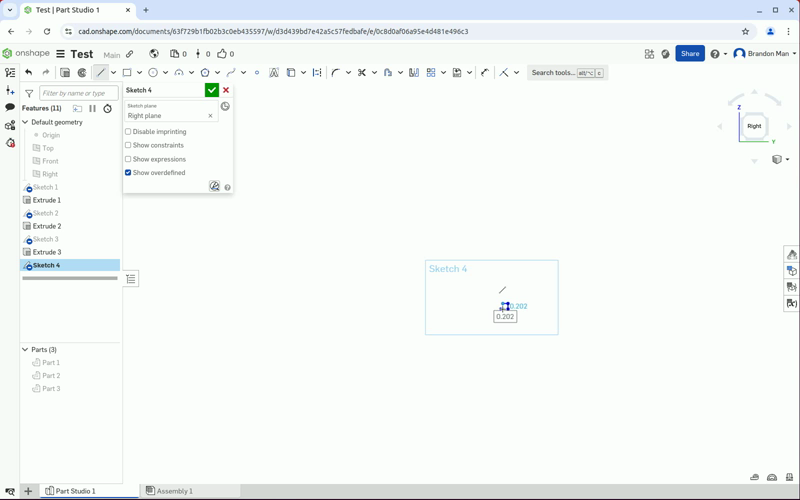
scroll(6)
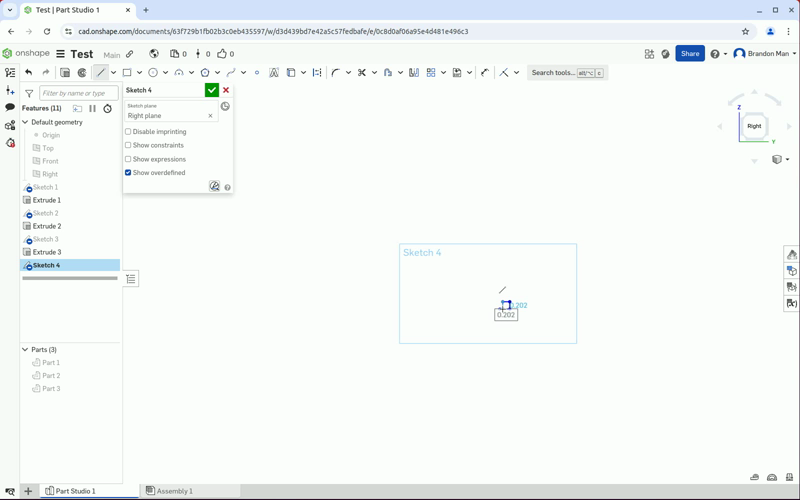
scroll(6)
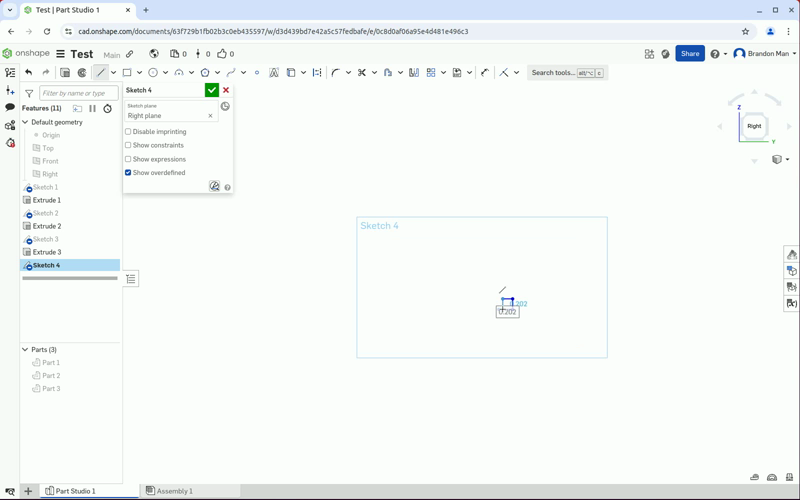
scroll(6)
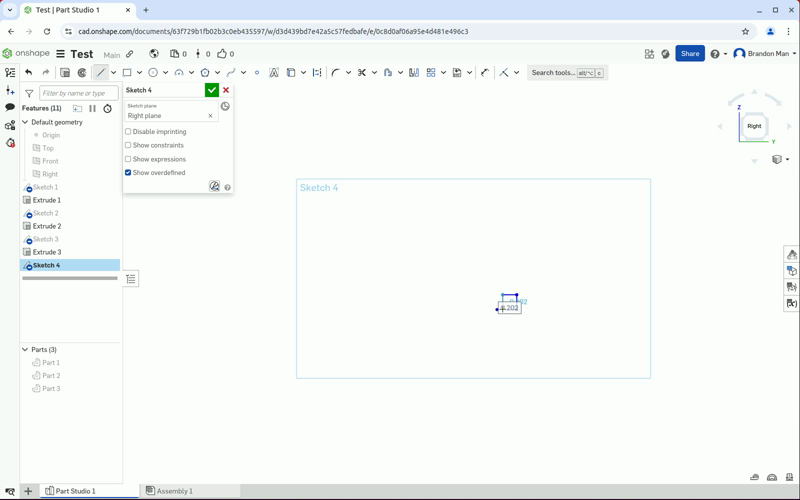
scroll(6)
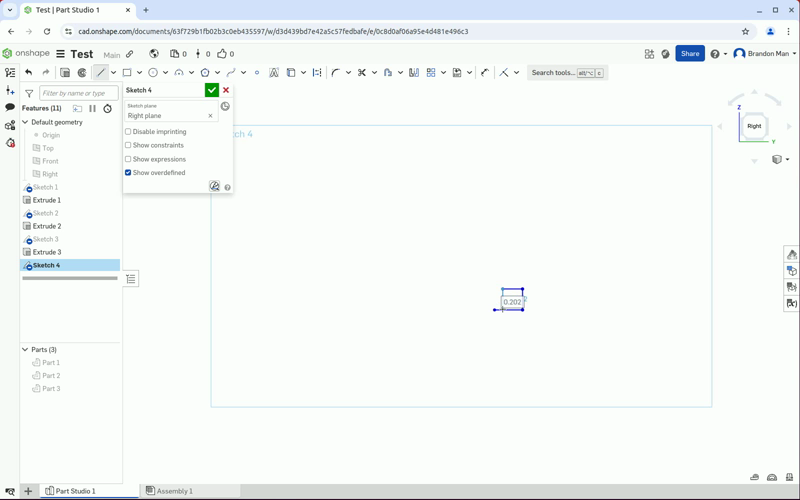
scroll(6)
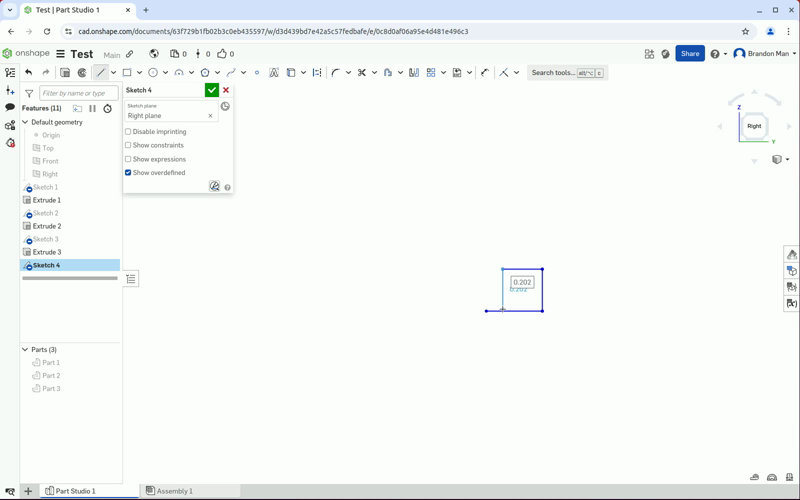
key_up(shift)
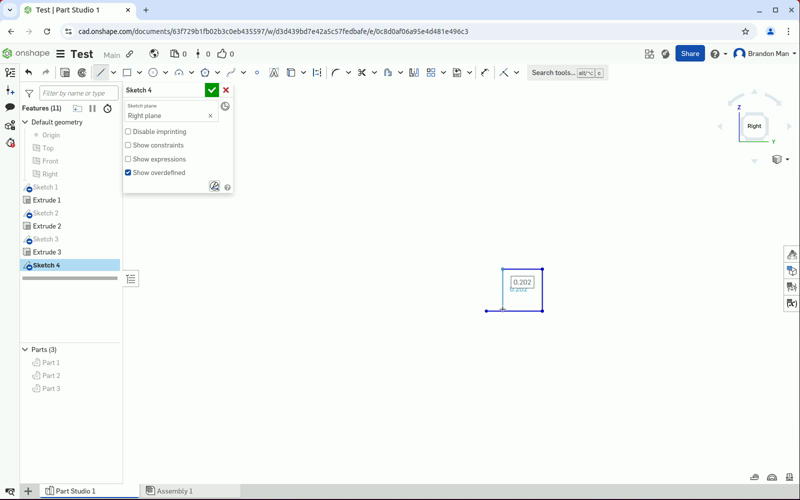
click(502, 308)
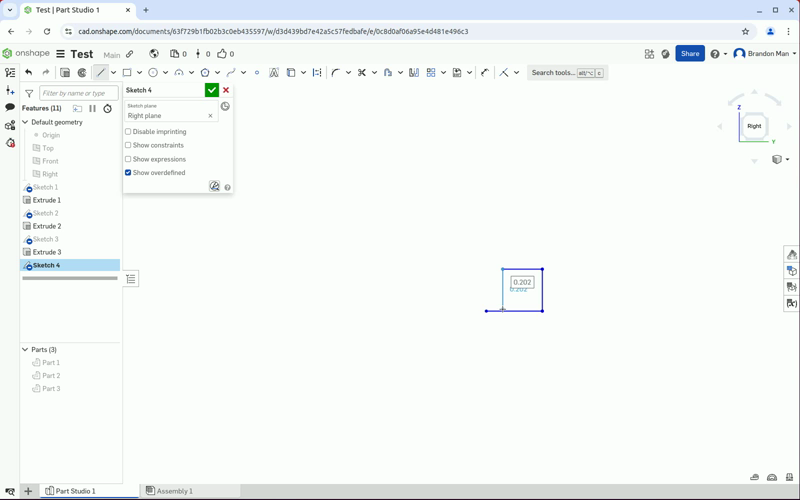
scroll(-6)
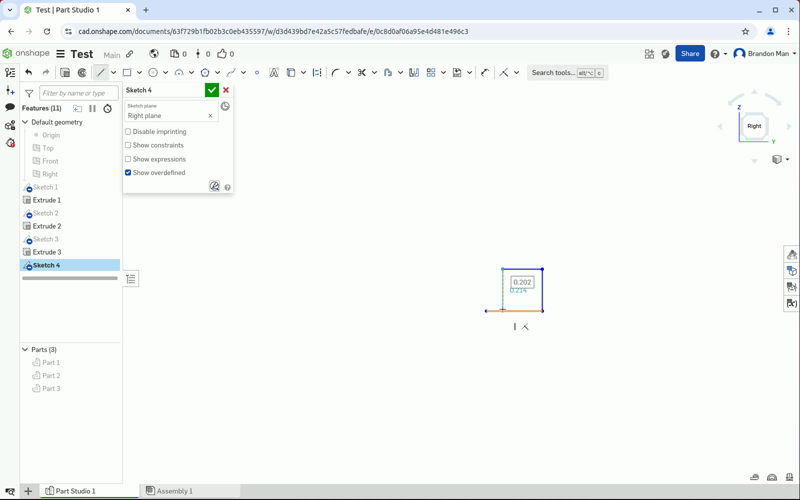
scroll(-6)
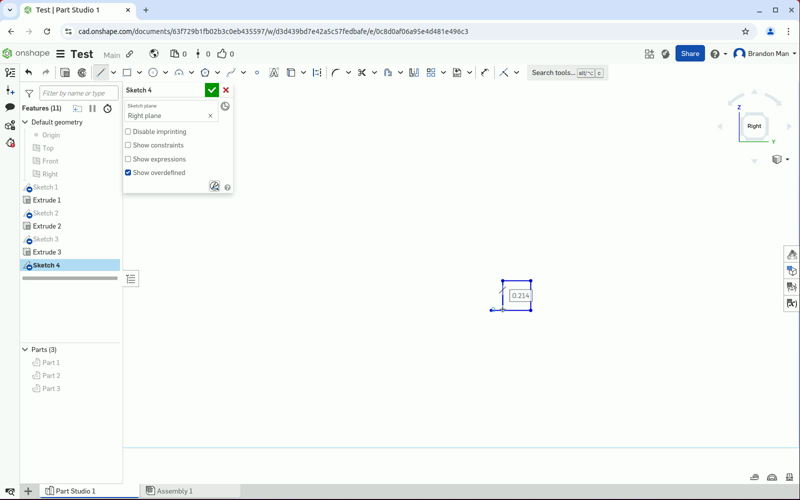
scroll(-6)
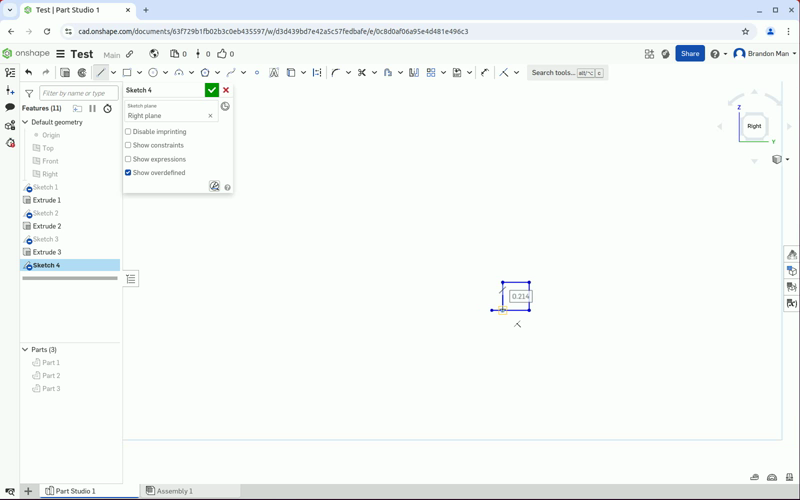
scroll(-6)
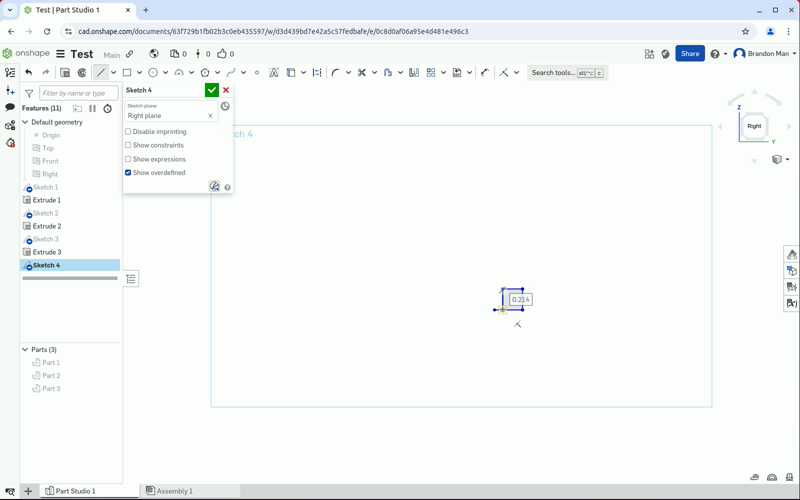
scroll(-6)
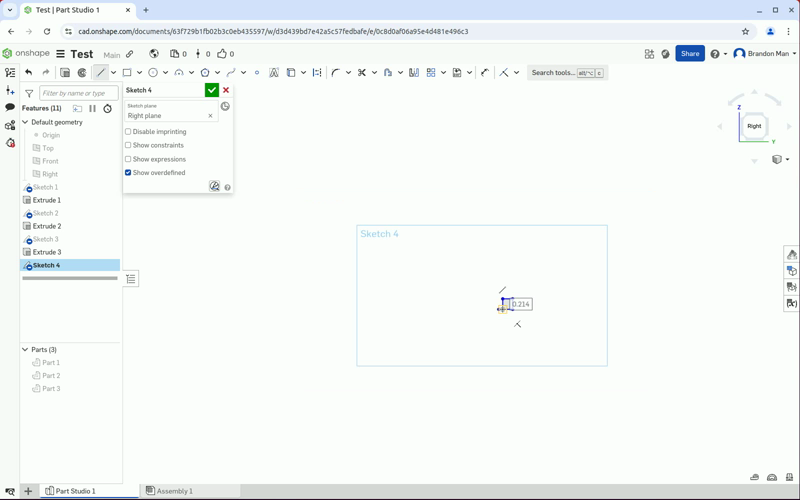
scroll(-6)
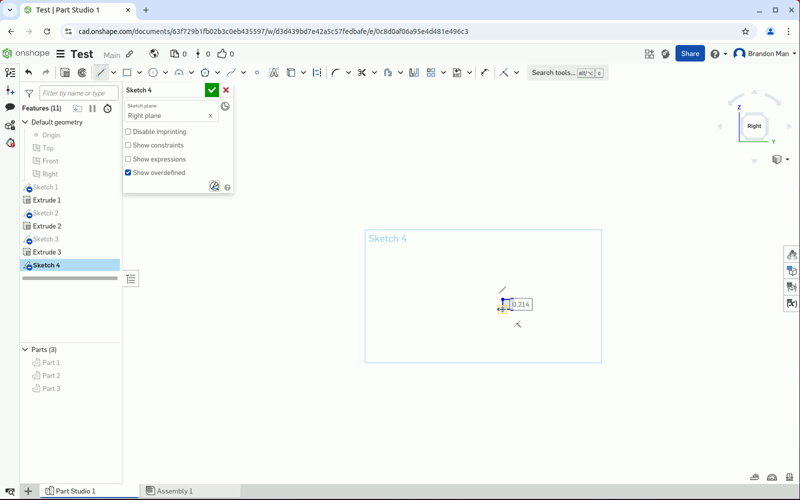
scroll(-6)
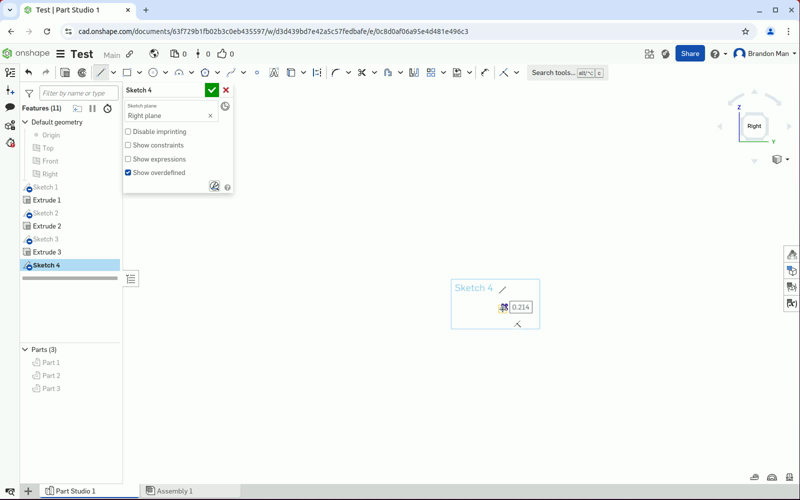
key(esc)
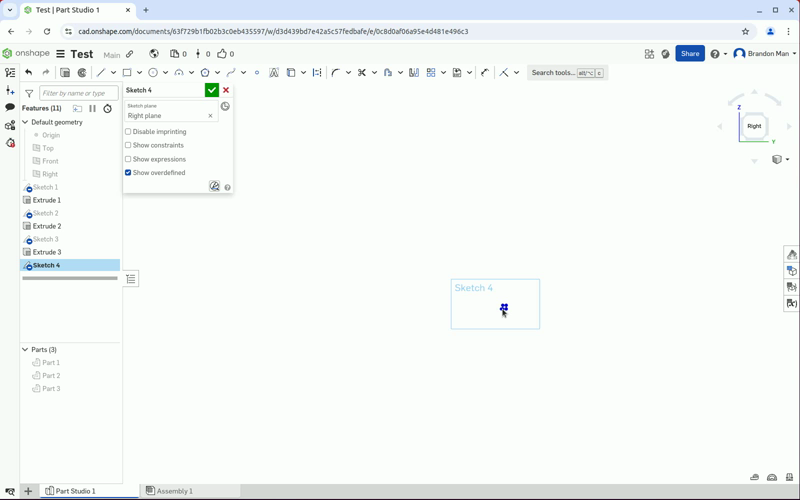
key(l)
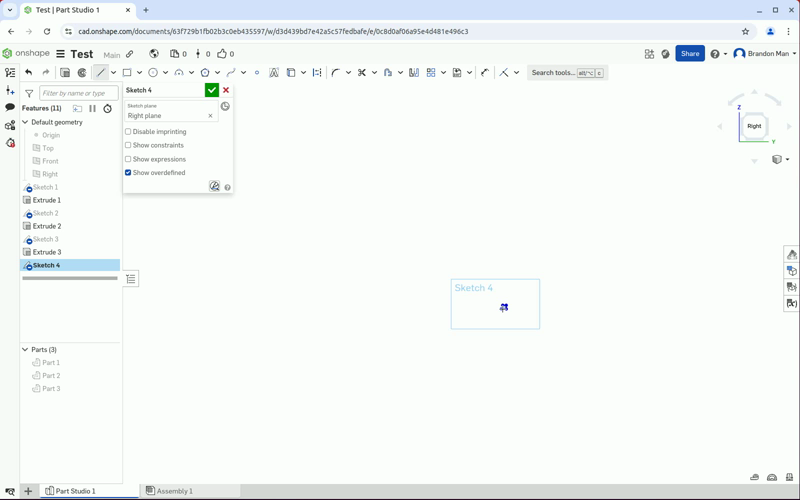
key_down(shift)
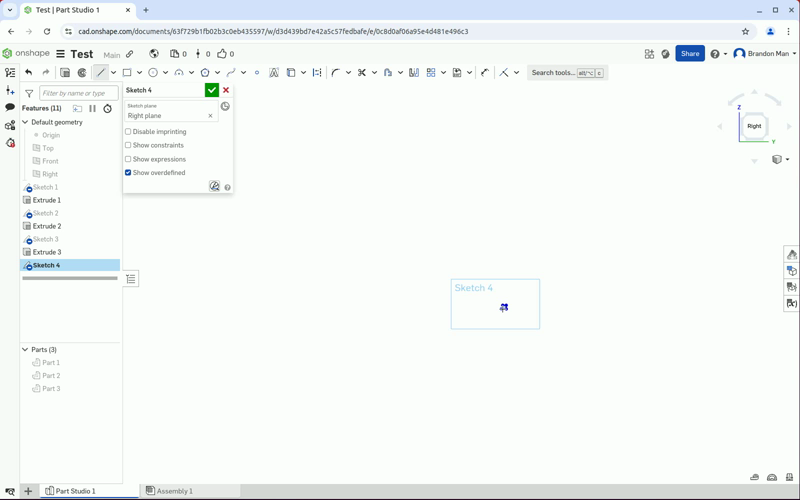
mouse_move(503, 308)
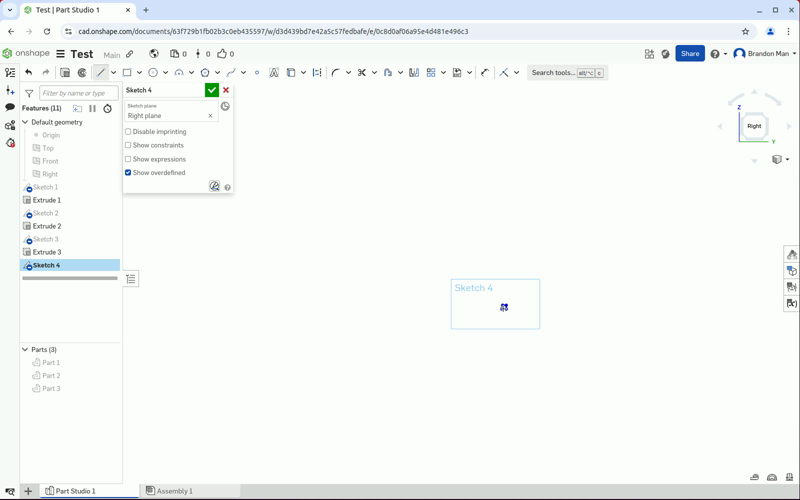
scroll(6)
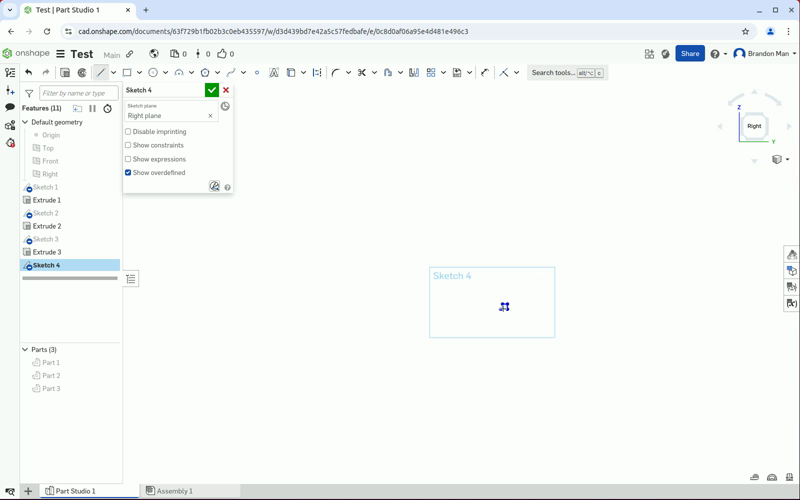
scroll(6)
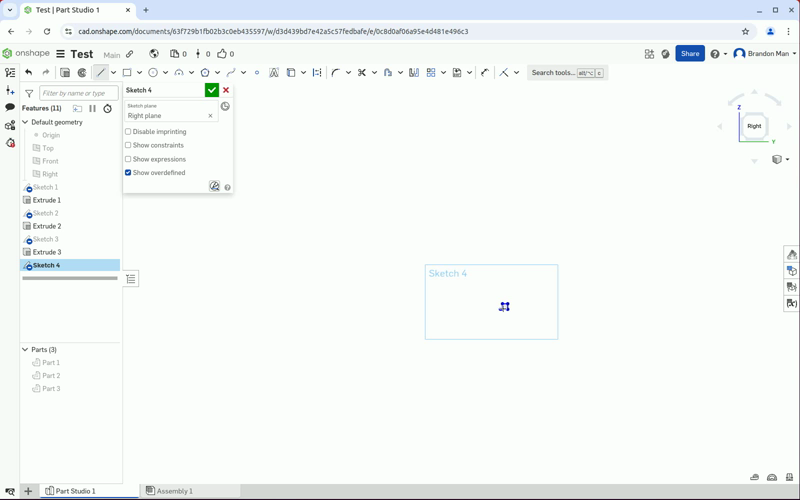
scroll(6)
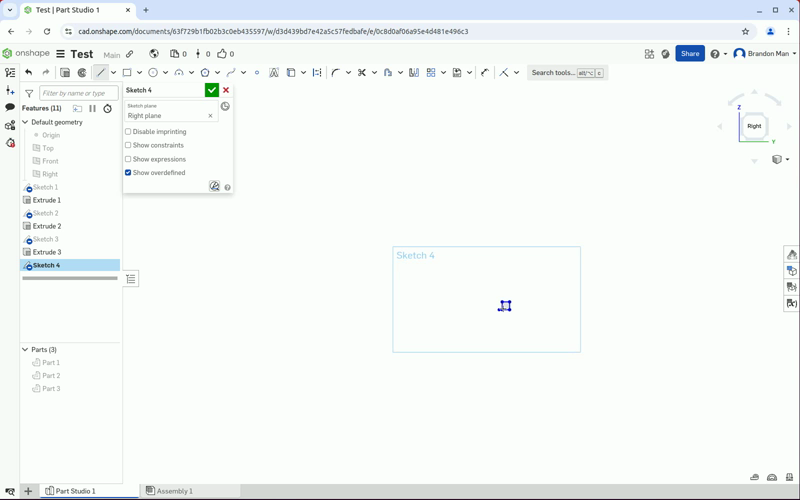
scroll(6)
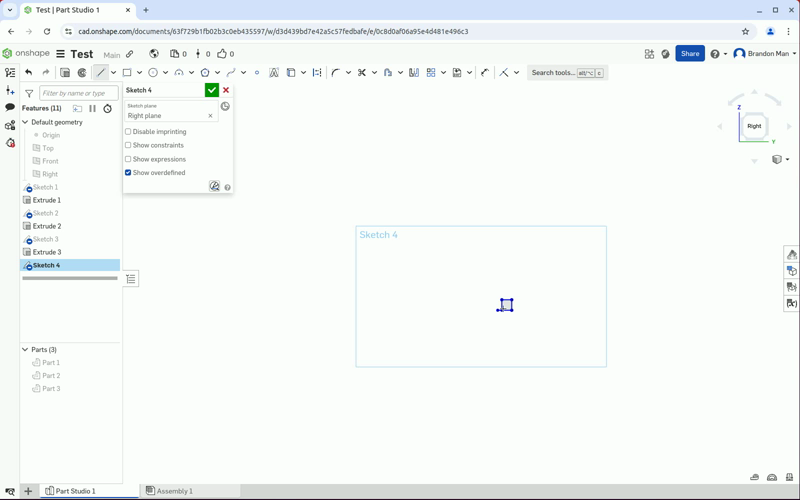
scroll(6)
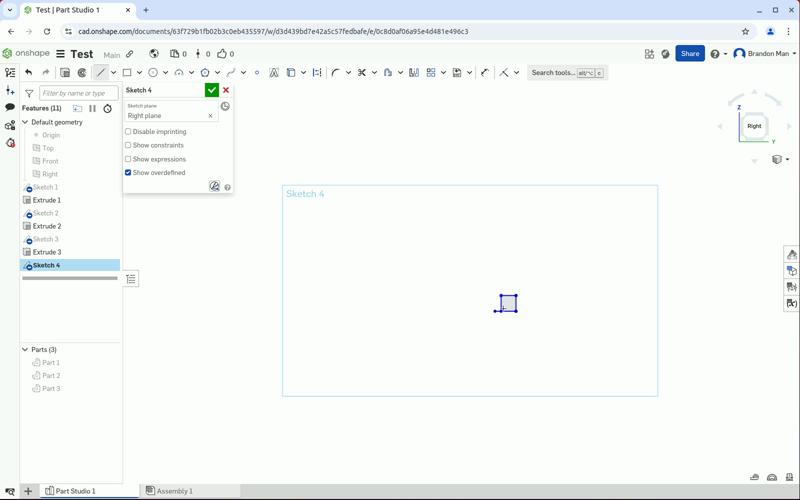
scroll(6)
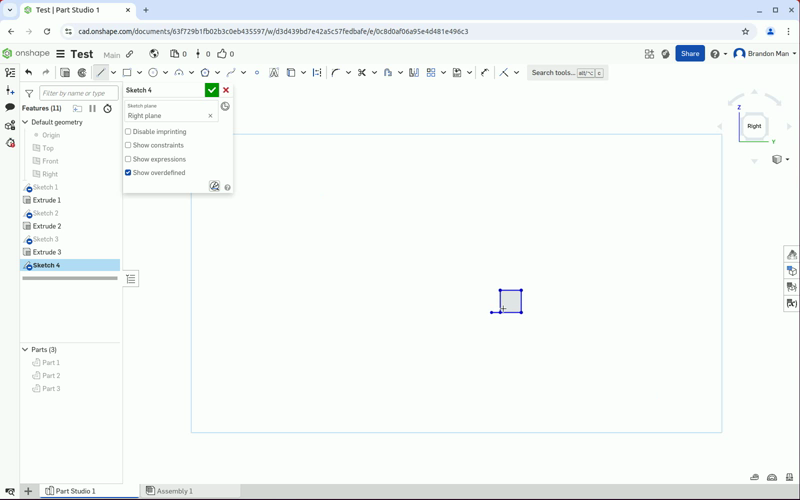
scroll(6)
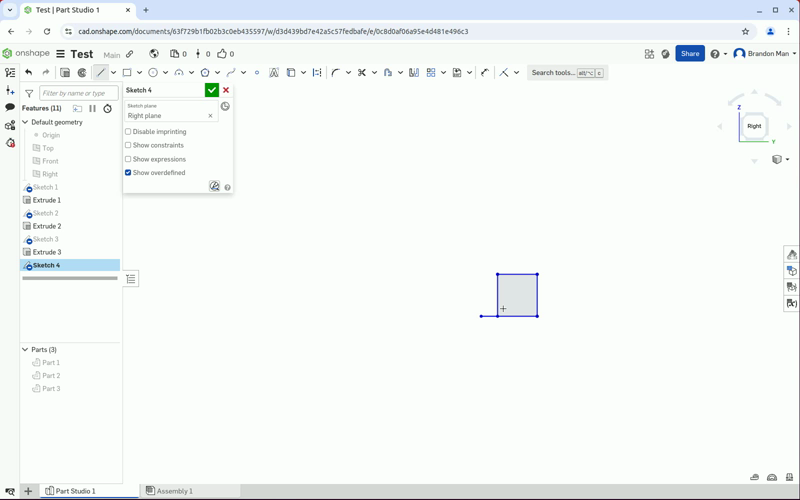
click(503, 308)
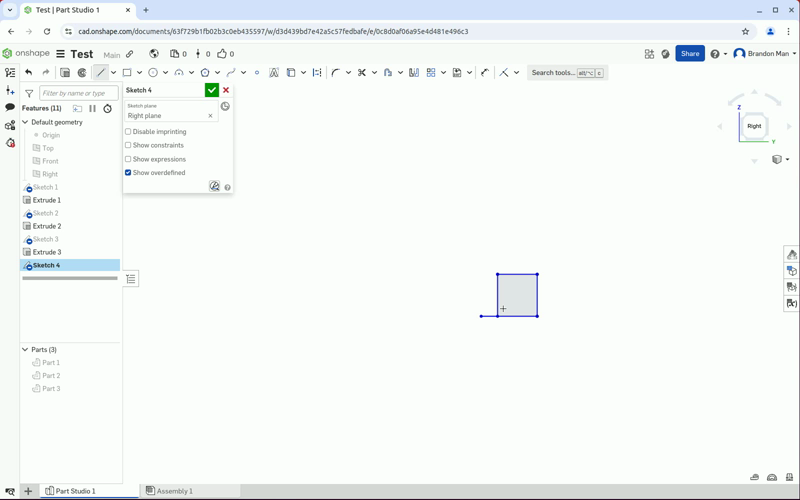
scroll(-6)
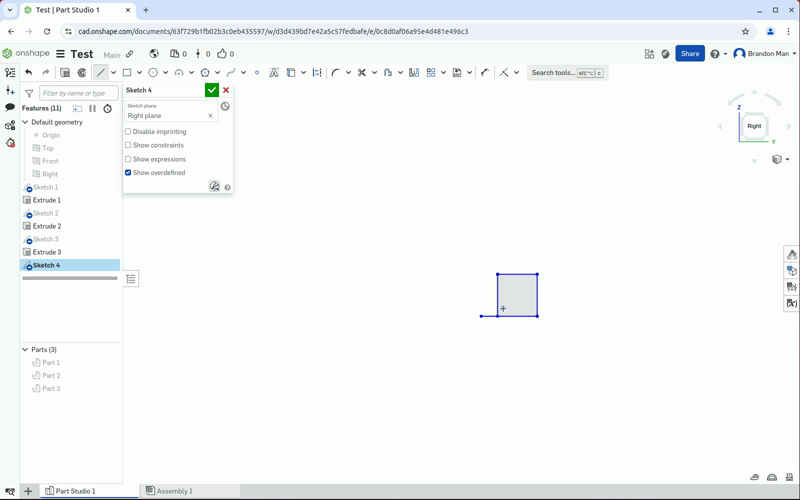
scroll(-6)
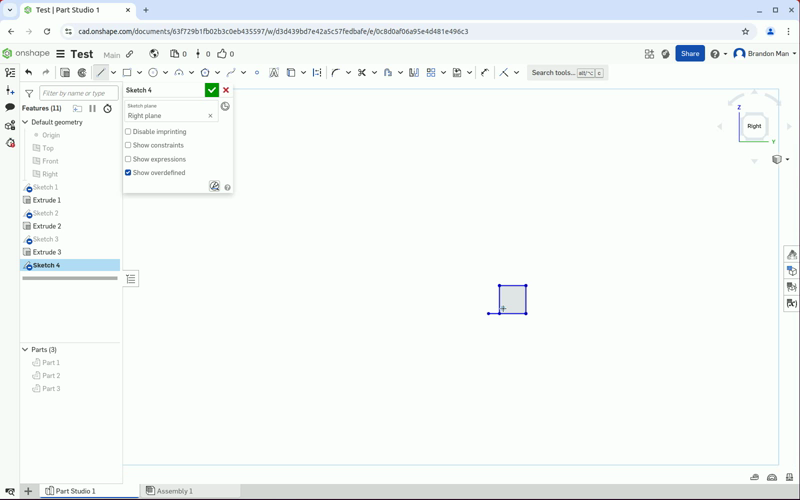
scroll(-6)
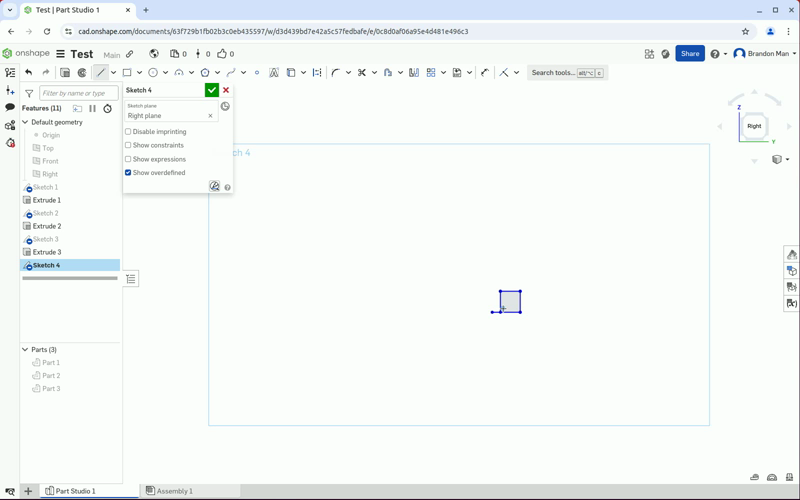
scroll(-6)
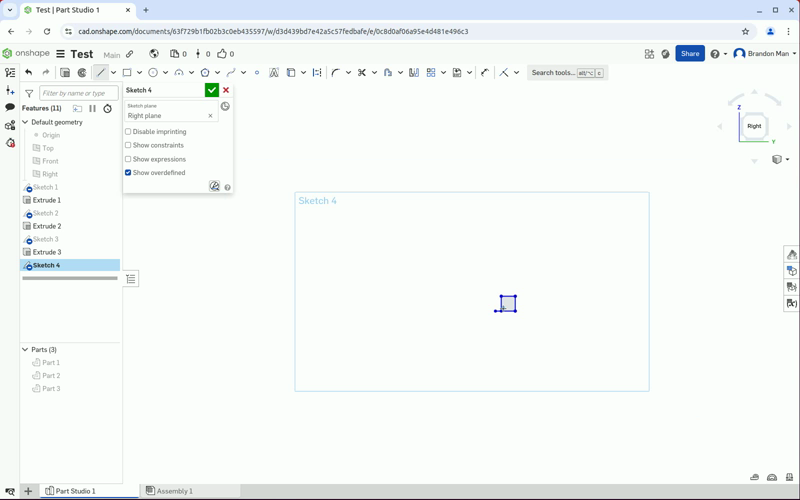
scroll(-6)
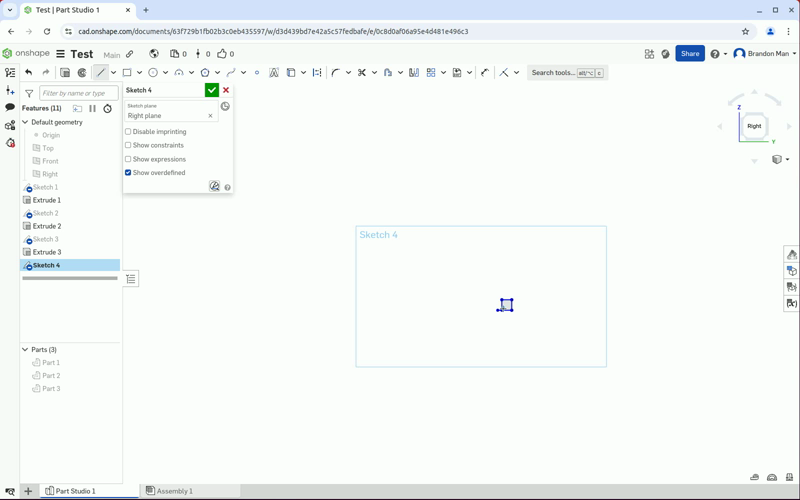
scroll(-6)
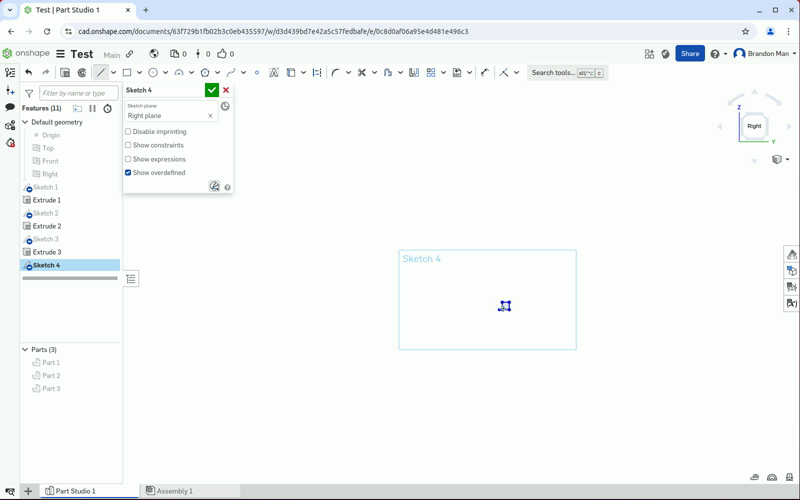
scroll(-6)
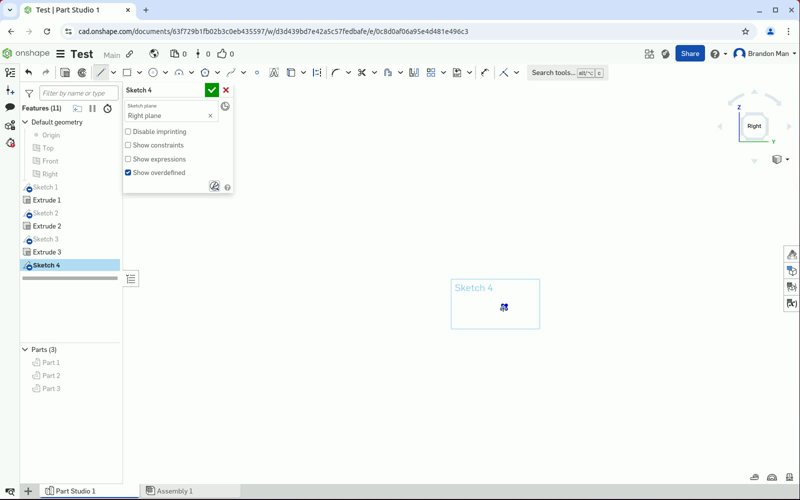
key_up(shift)
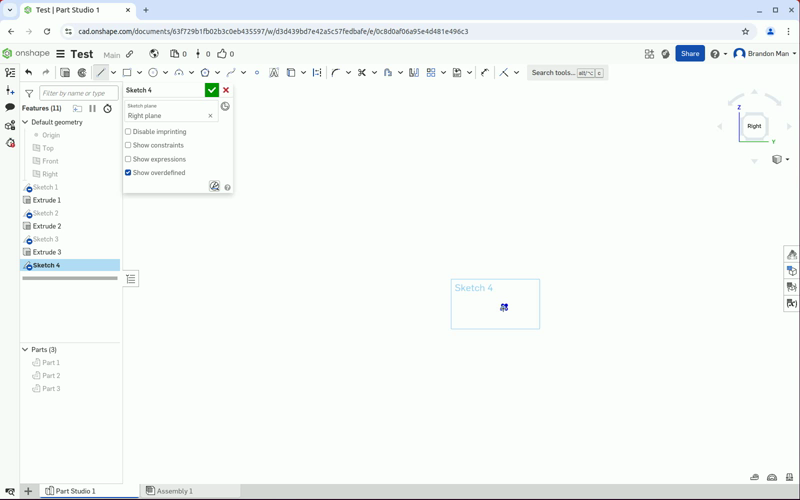
key_down(shift)
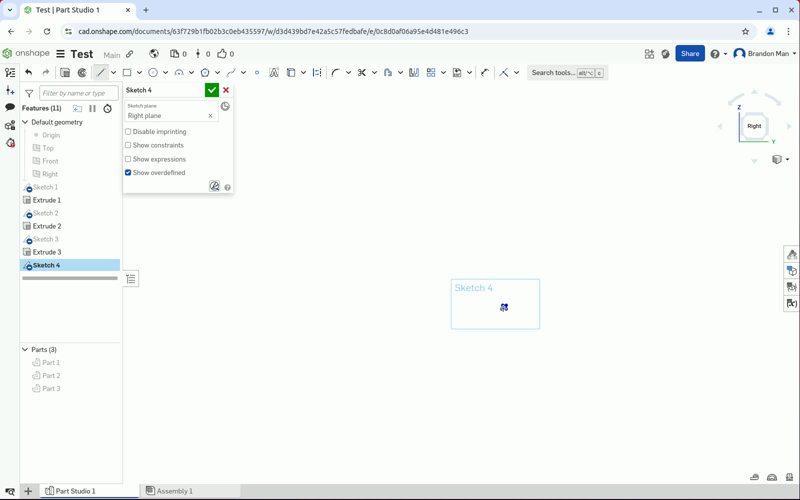
mouse_move(533, 308)
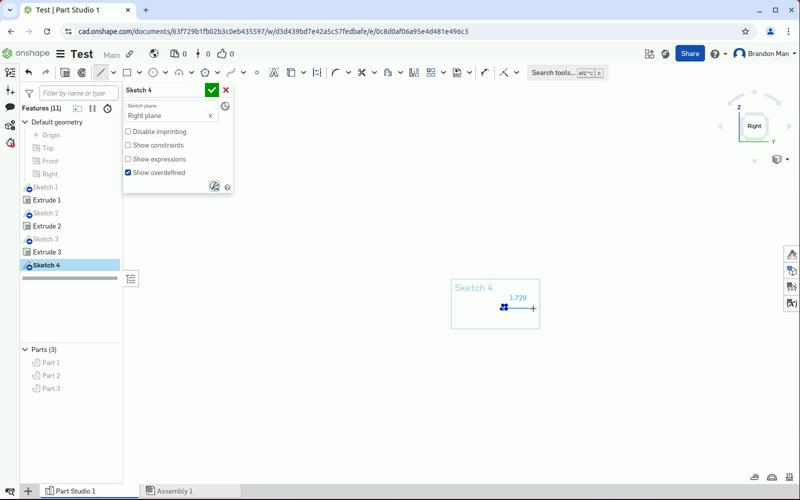
mouse_move(506, 308)
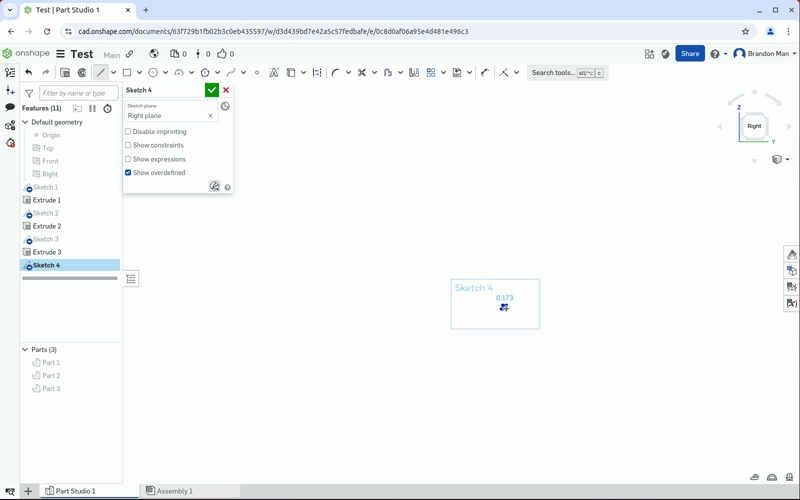
scroll(6)
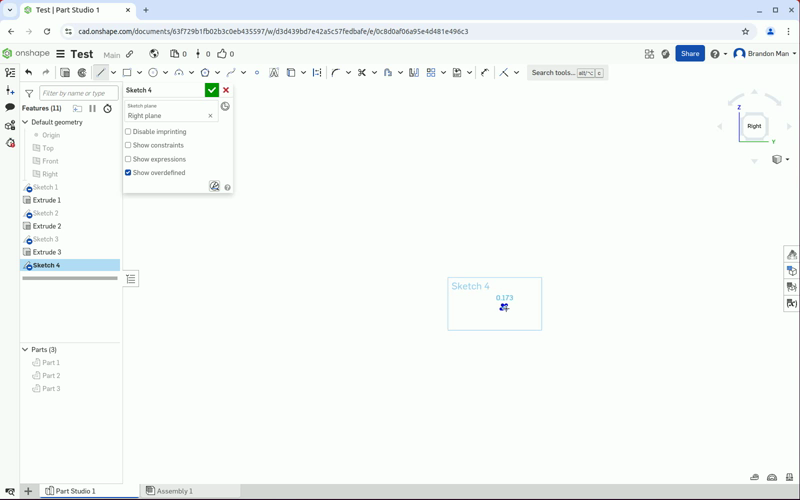
scroll(6)
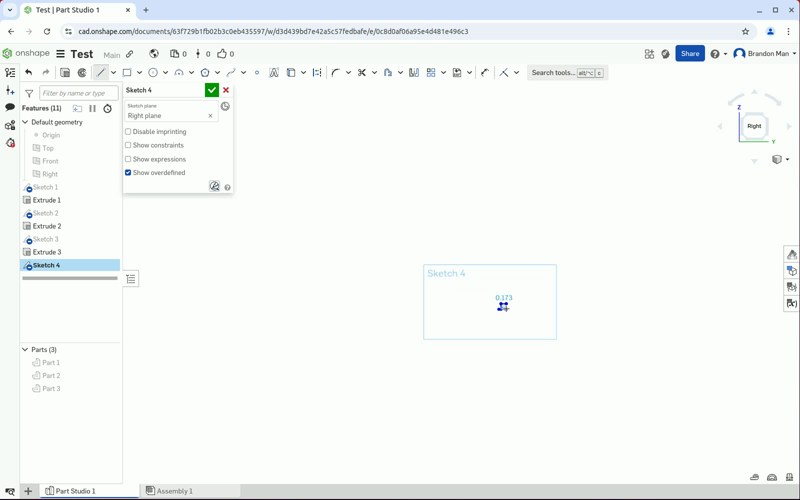
scroll(6)
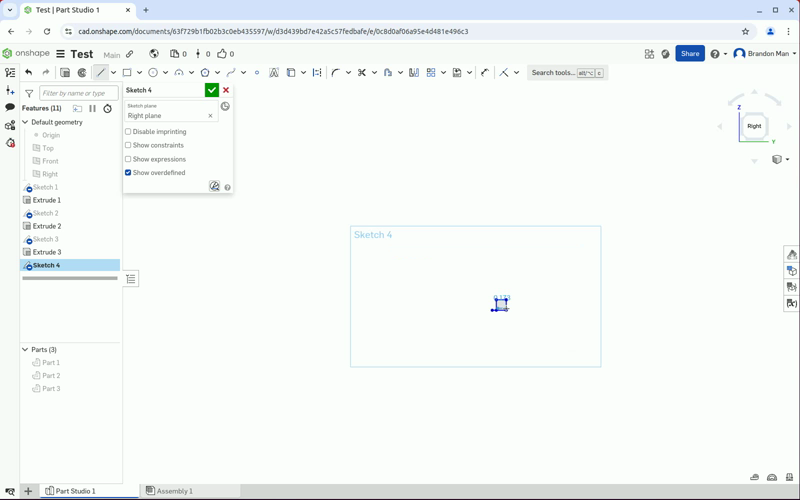
scroll(6)
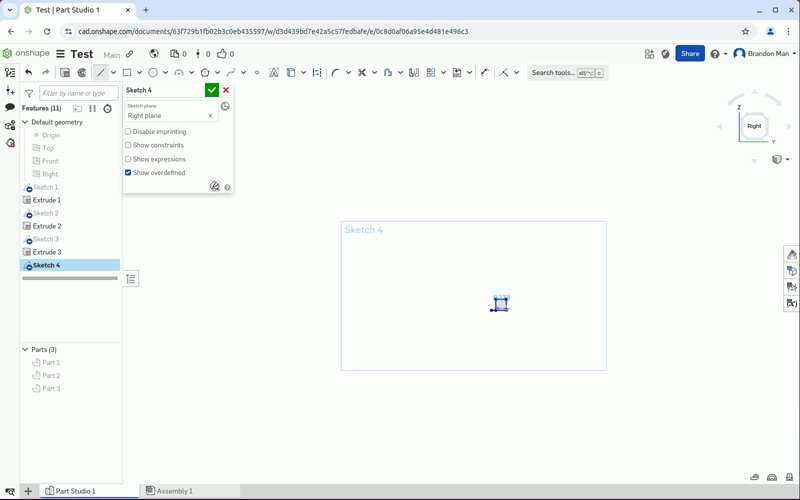
scroll(6)
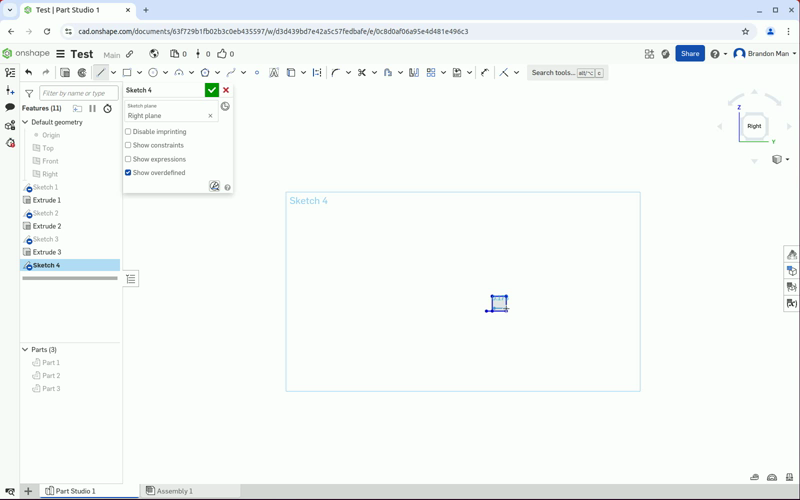
scroll(6)
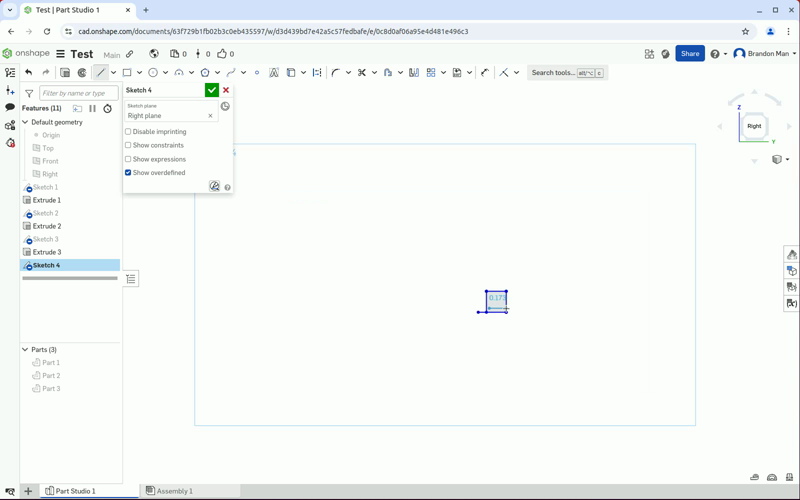
scroll(6)
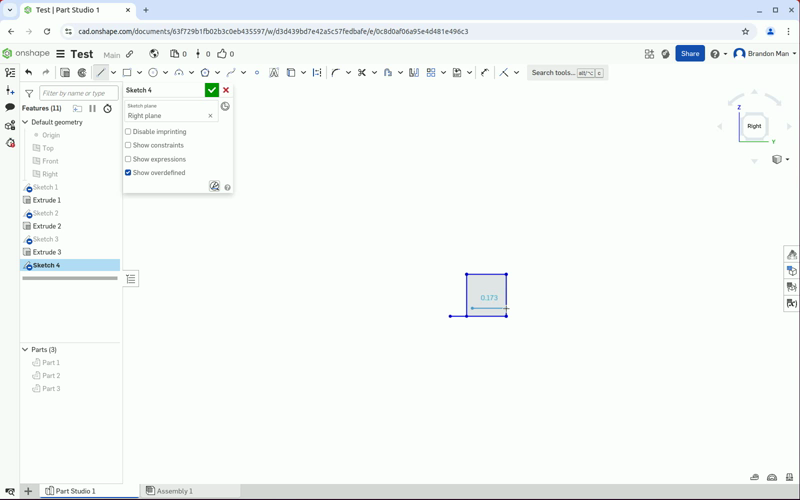
click(506, 308)
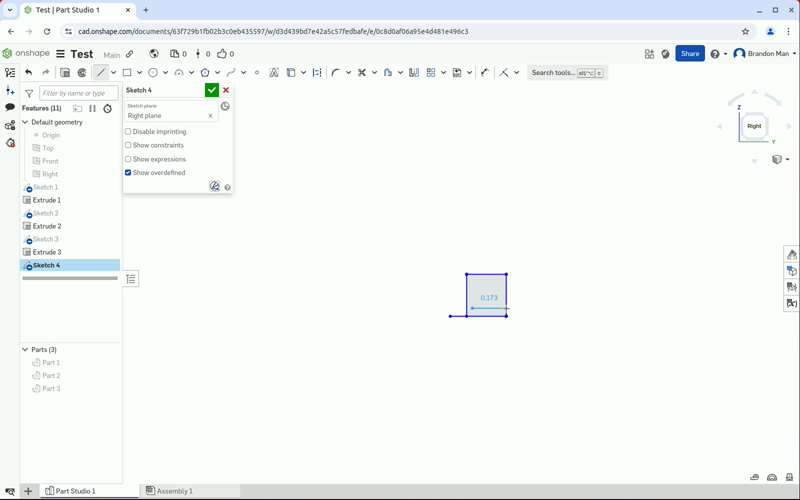
scroll(-6)
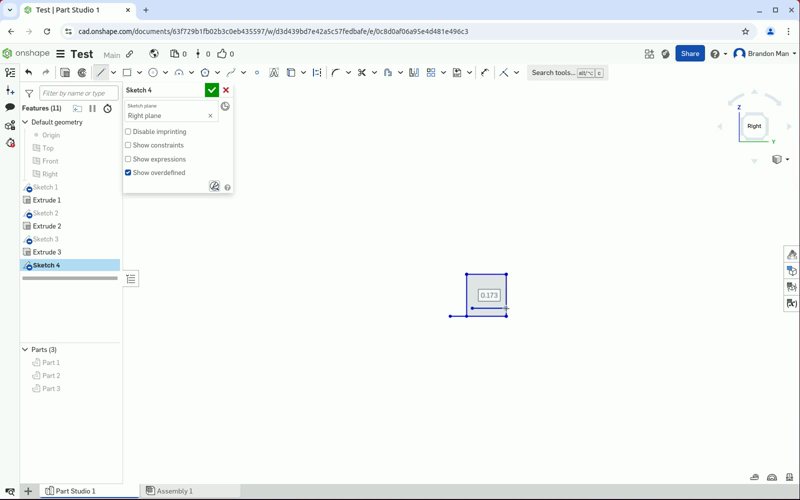
scroll(-6)
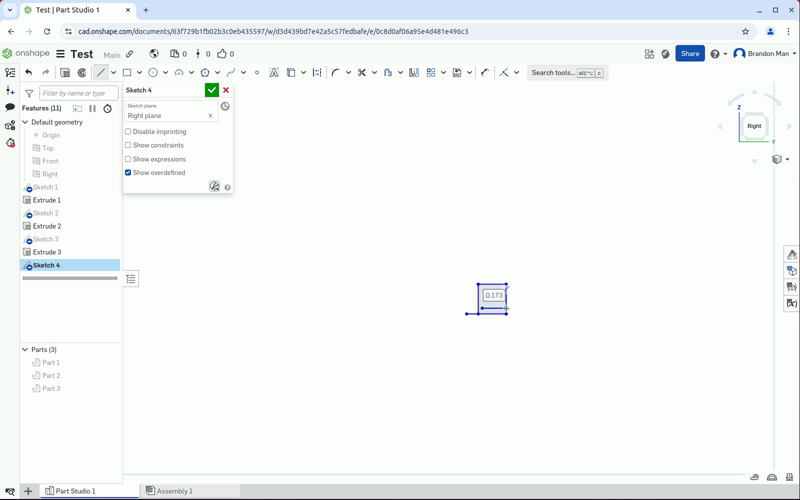
scroll(-6)
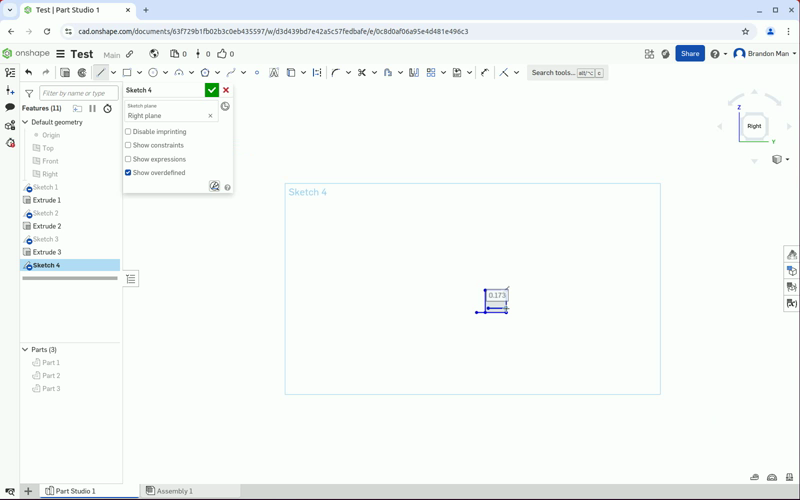
scroll(-6)
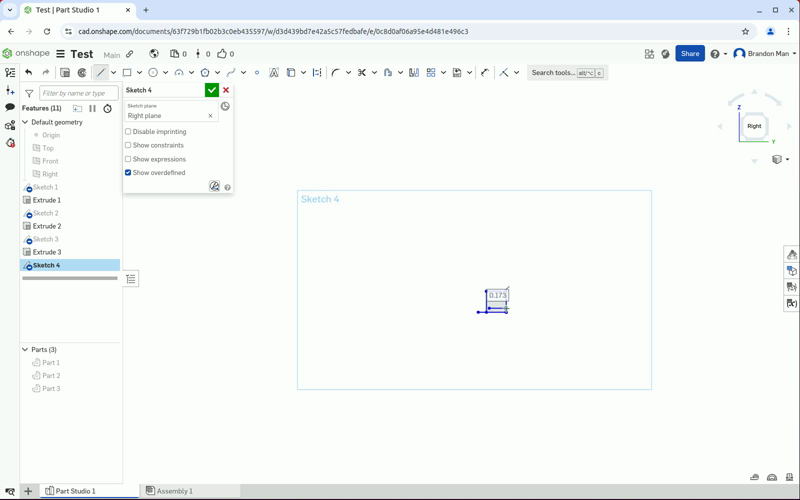
scroll(-6)
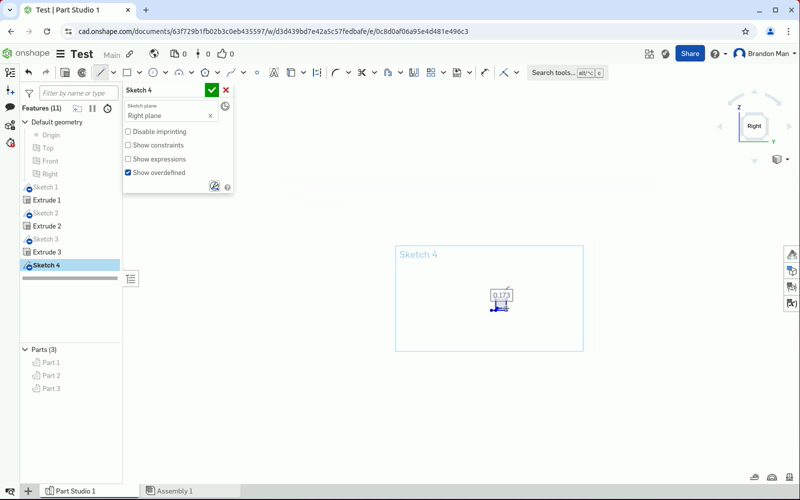
scroll(-6)
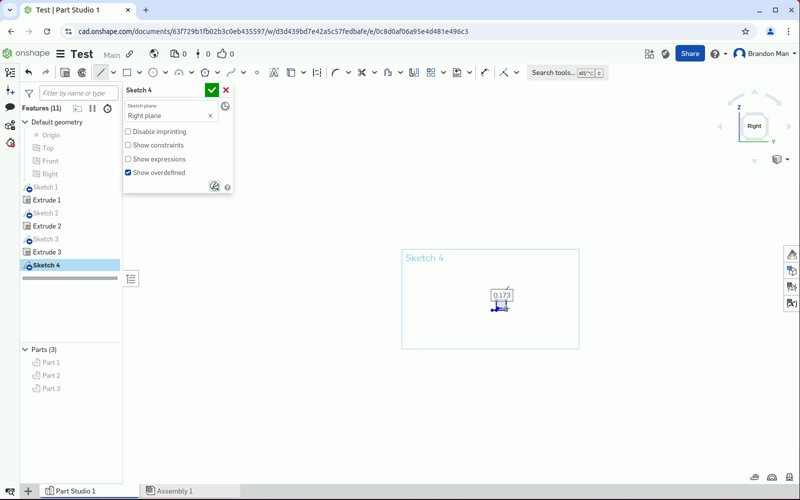
scroll(-6)
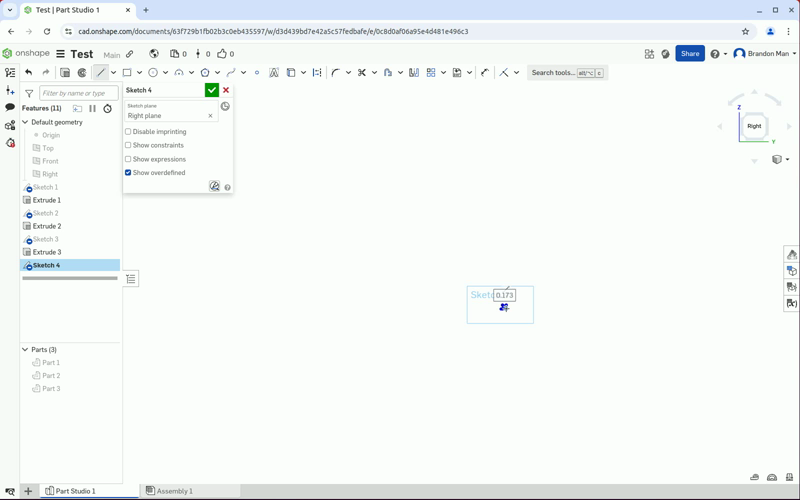
key_up(shift)
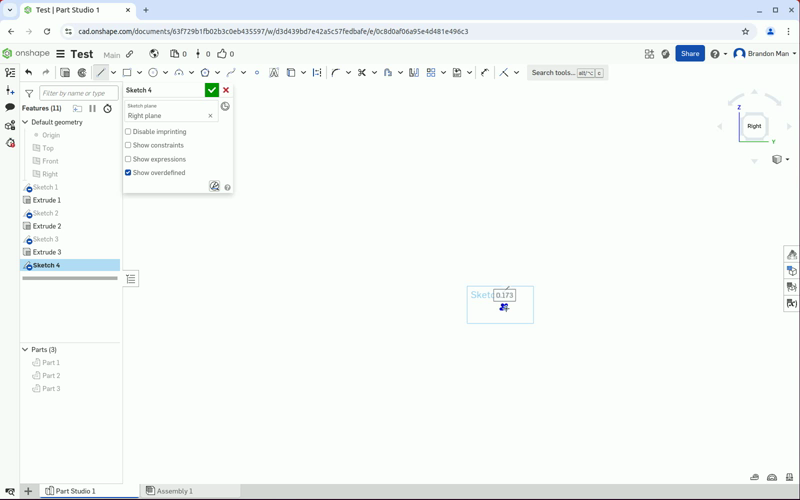
key_down(shift)
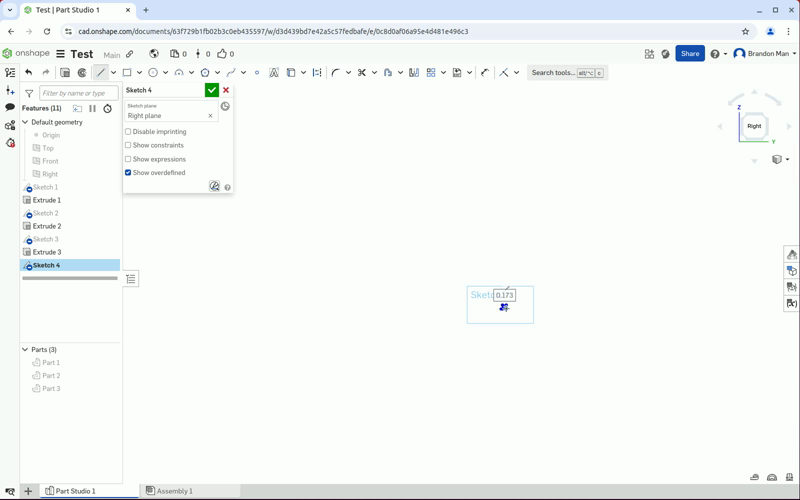
mouse_move(536, 308)
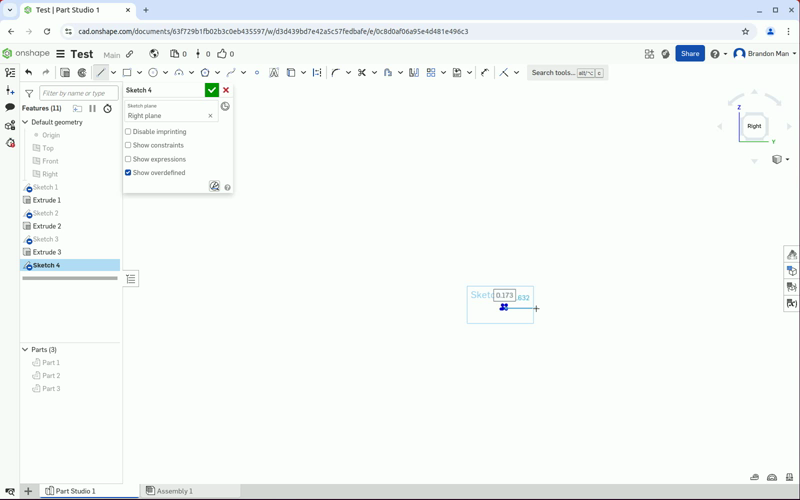
mouse_move(506, 305)
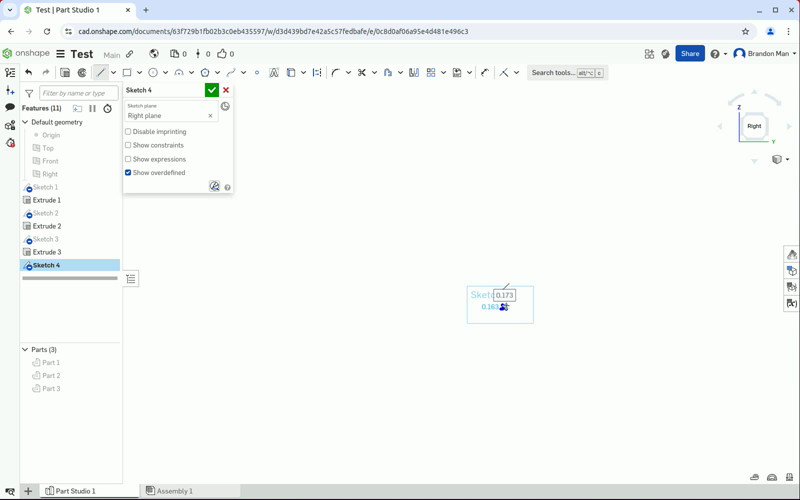
scroll(6)
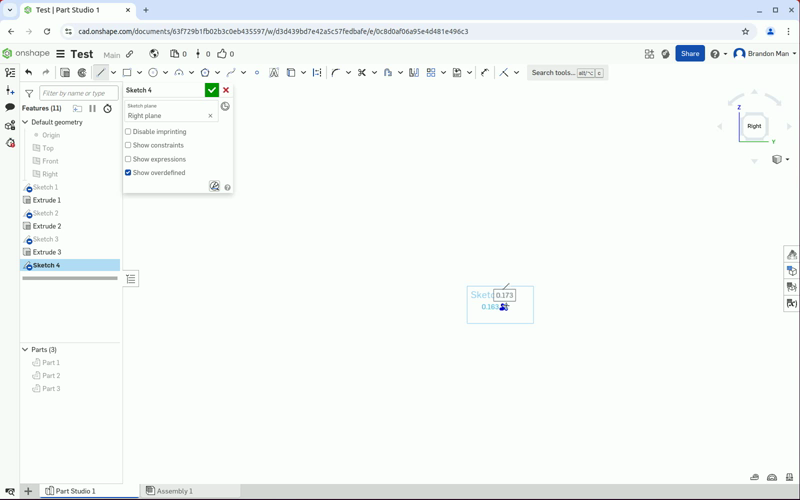
scroll(6)
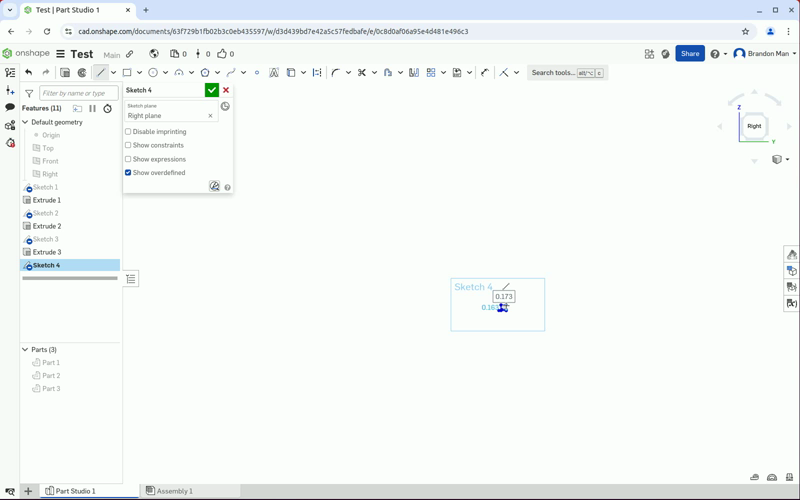
scroll(6)
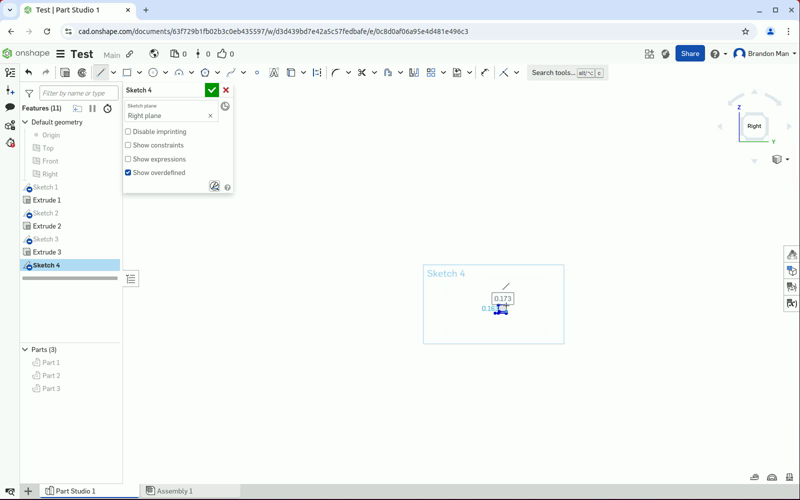
scroll(6)
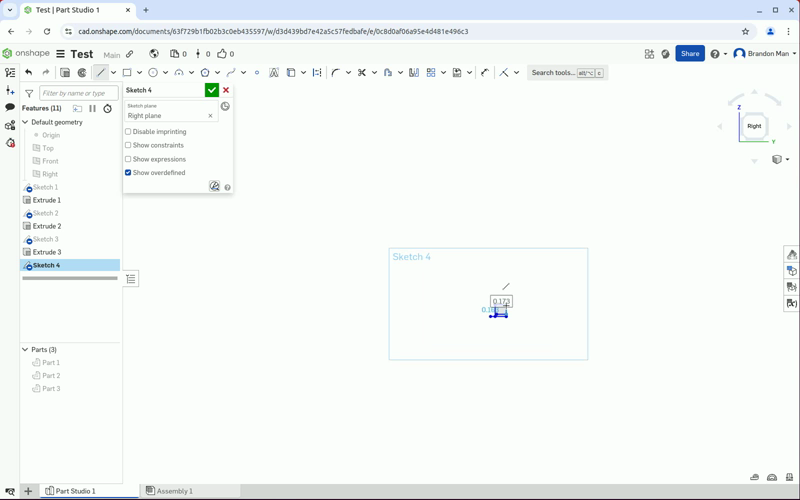
scroll(6)
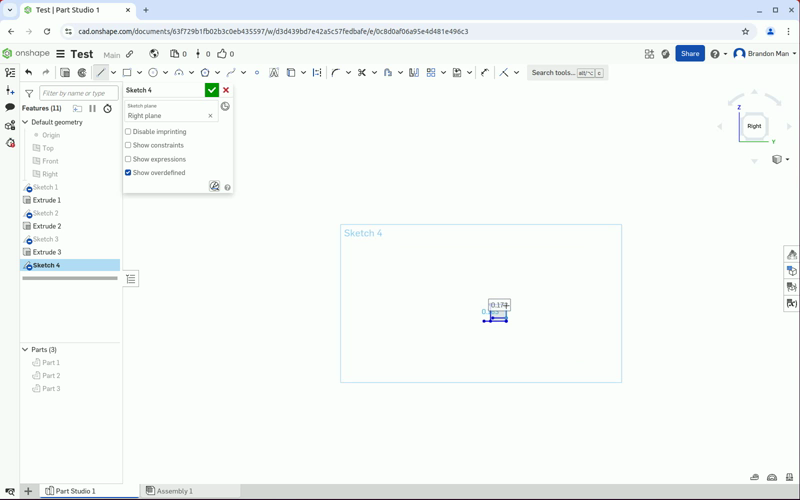
scroll(6)
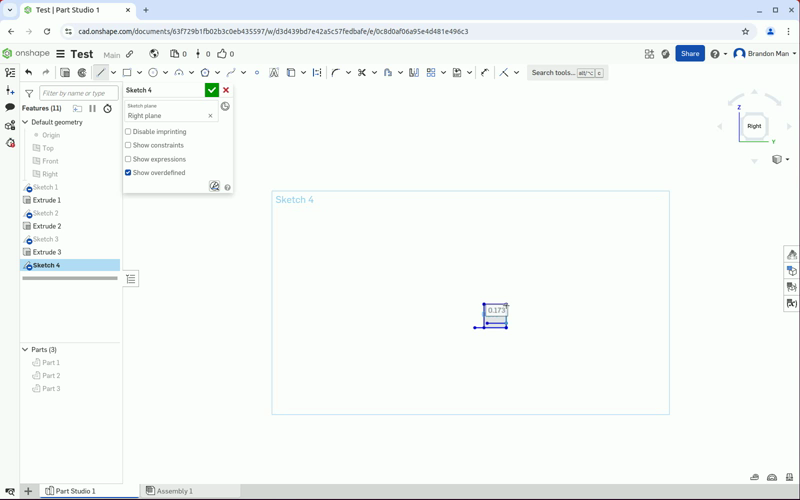
scroll(6)
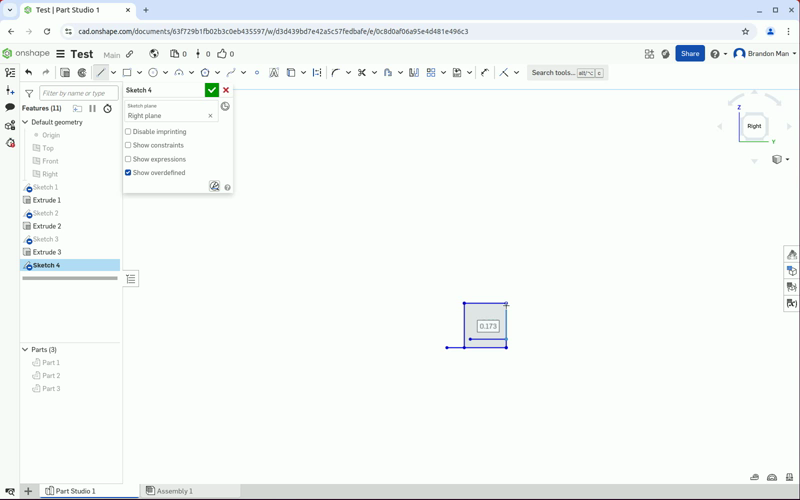
click(506, 305)
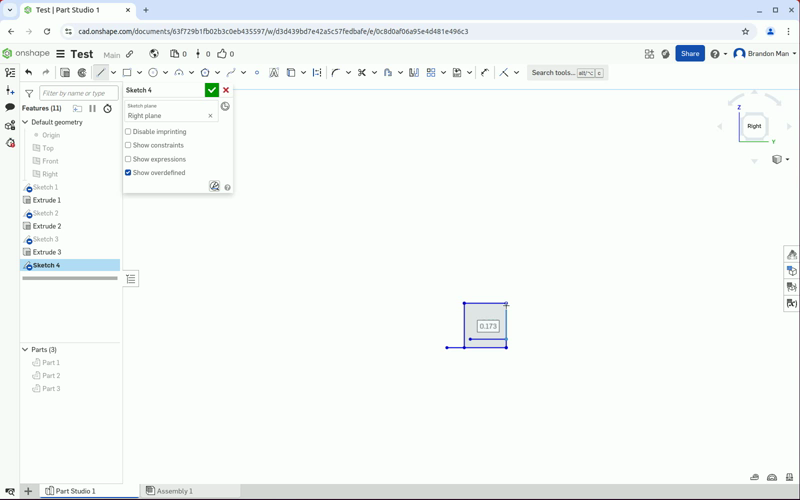
scroll(-6)
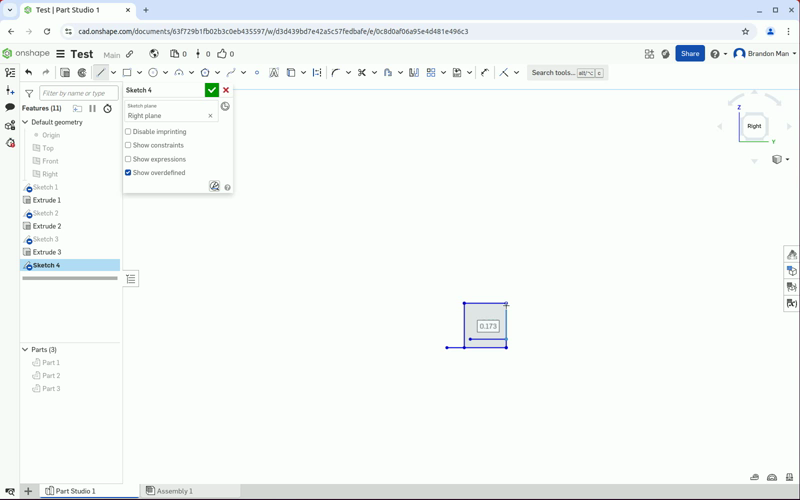
scroll(-6)
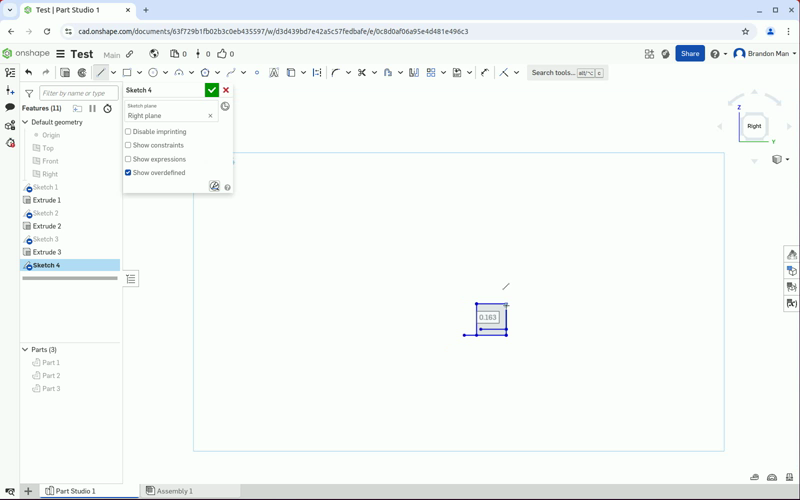
scroll(-6)
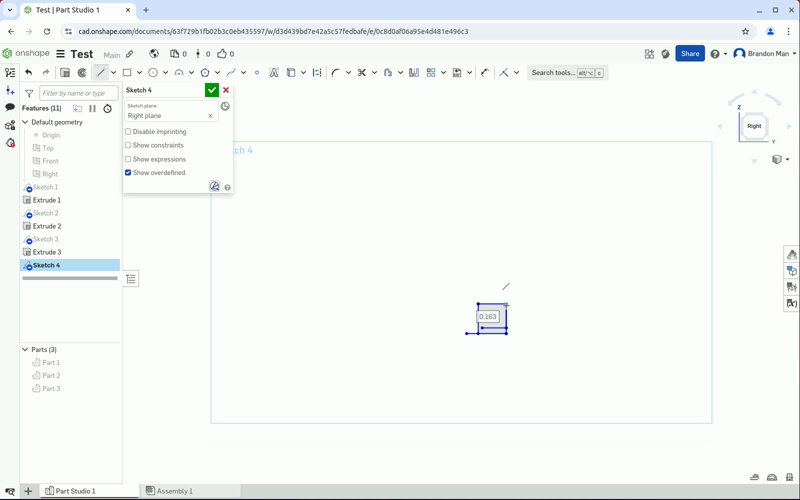
scroll(-6)
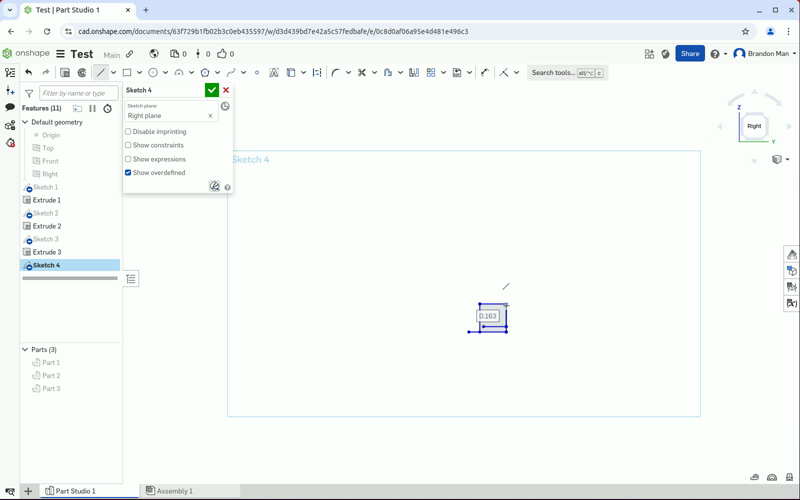
scroll(-6)
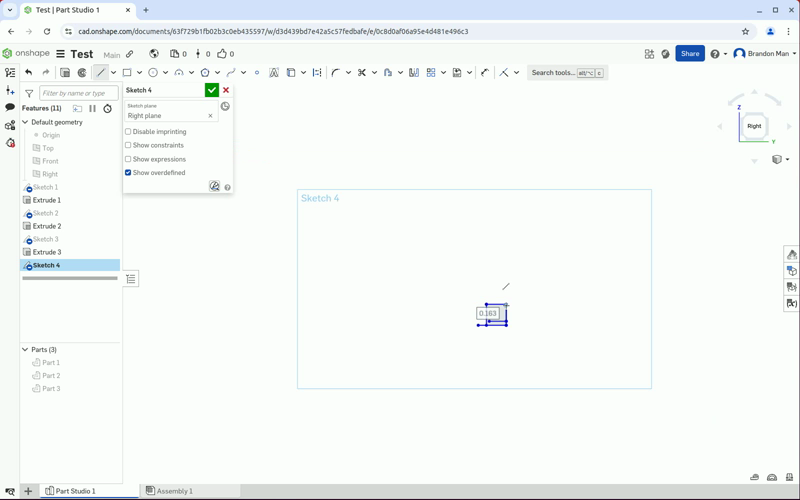
scroll(-6)
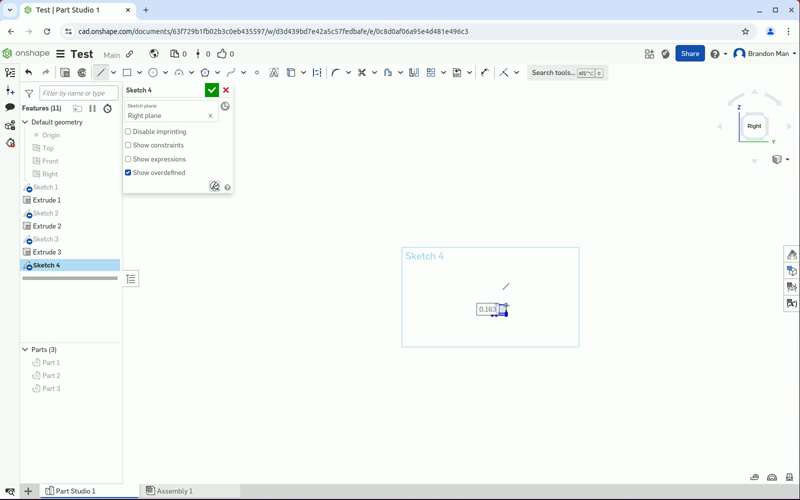
scroll(-6)
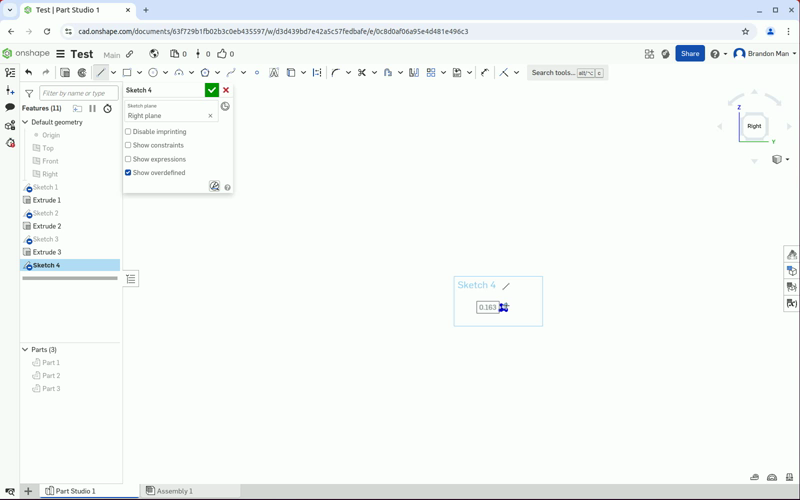
key_up(shift)
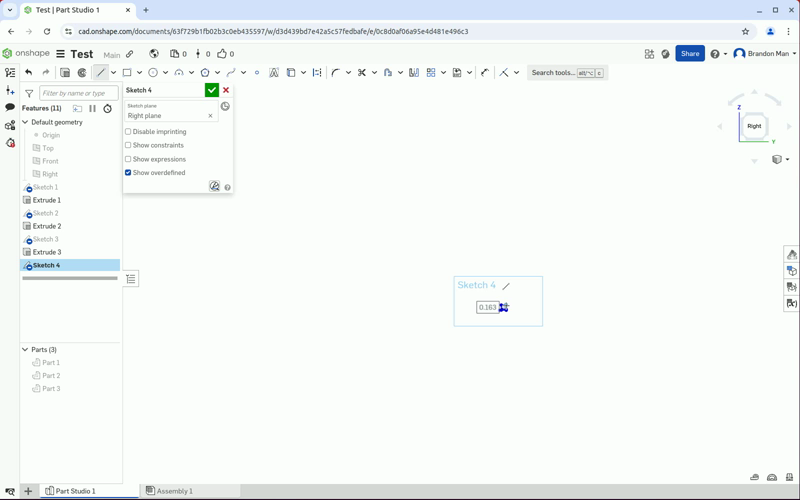
key_down(shift)
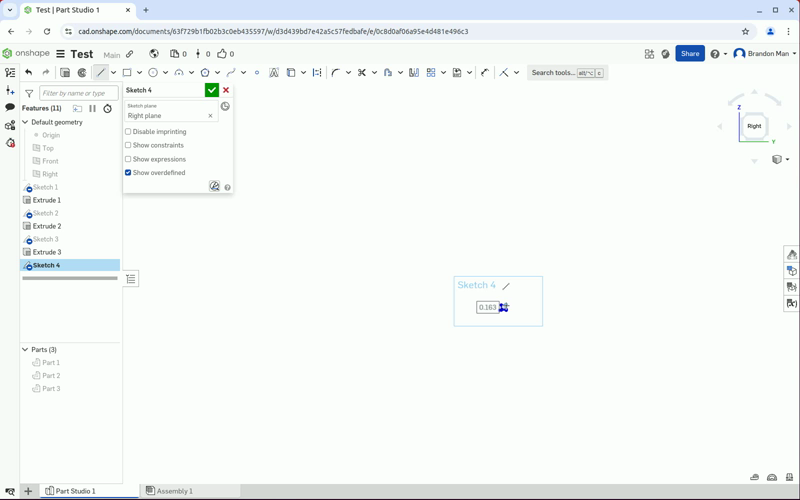
mouse_move(536, 305)
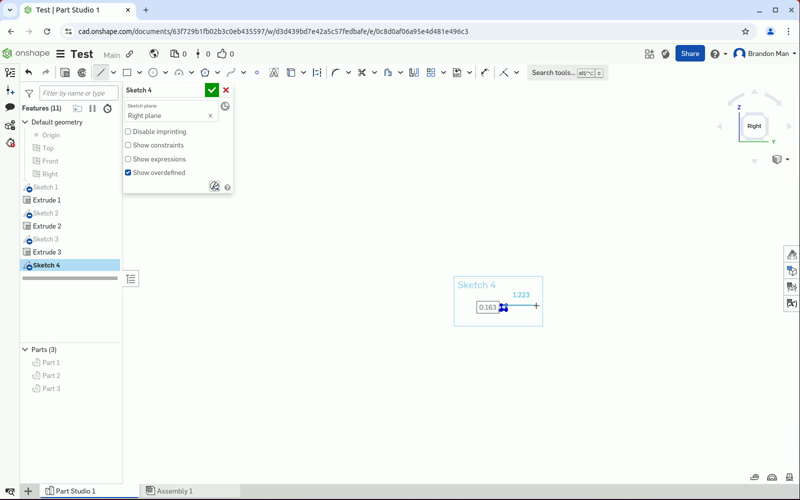
mouse_move(503, 305)
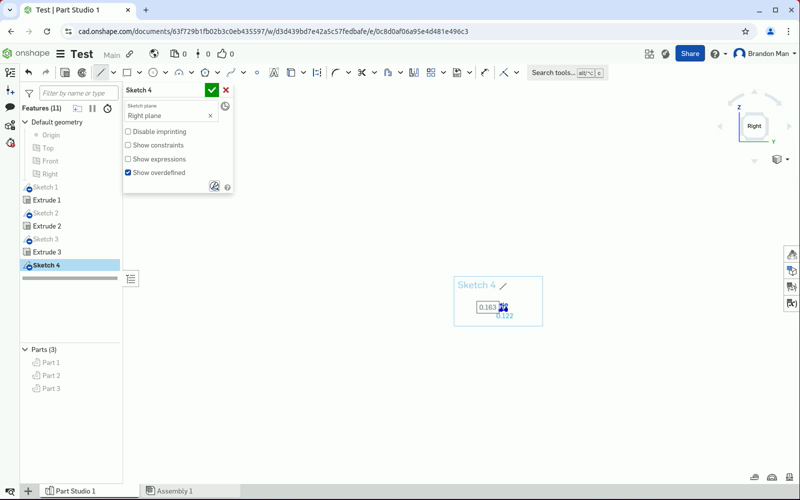
scroll(6)
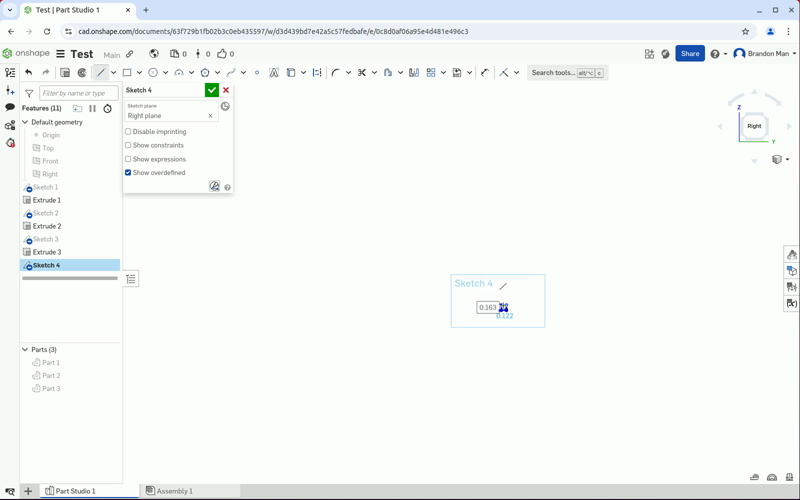
scroll(6)
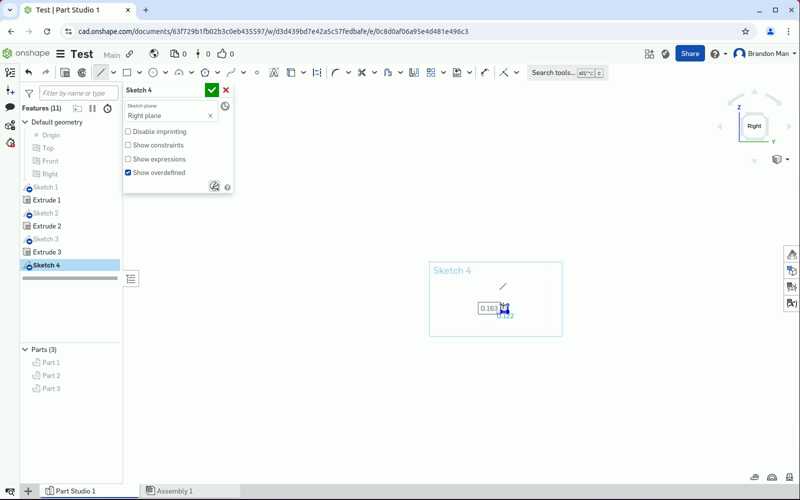
scroll(6)
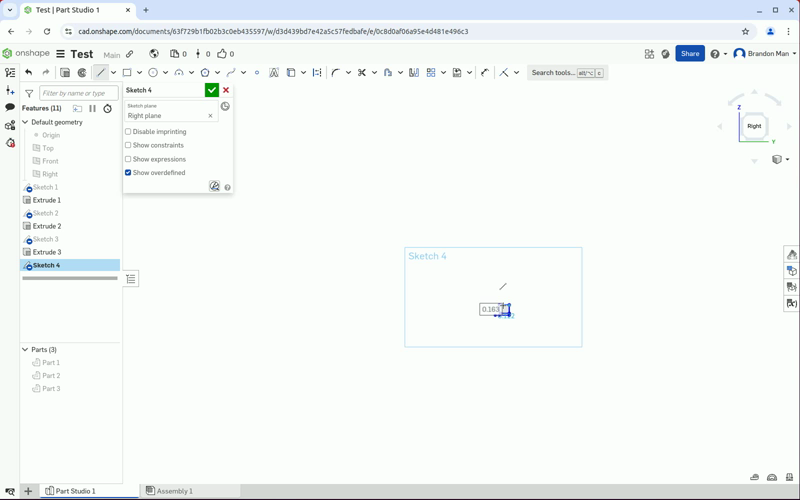
scroll(6)
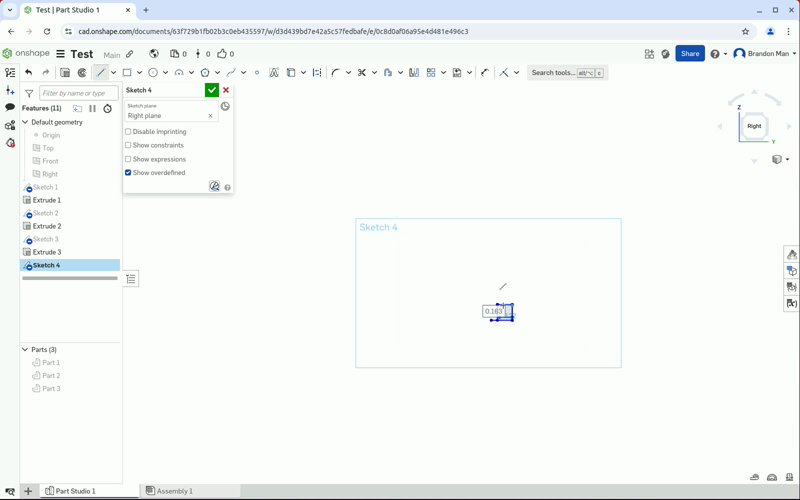
scroll(6)
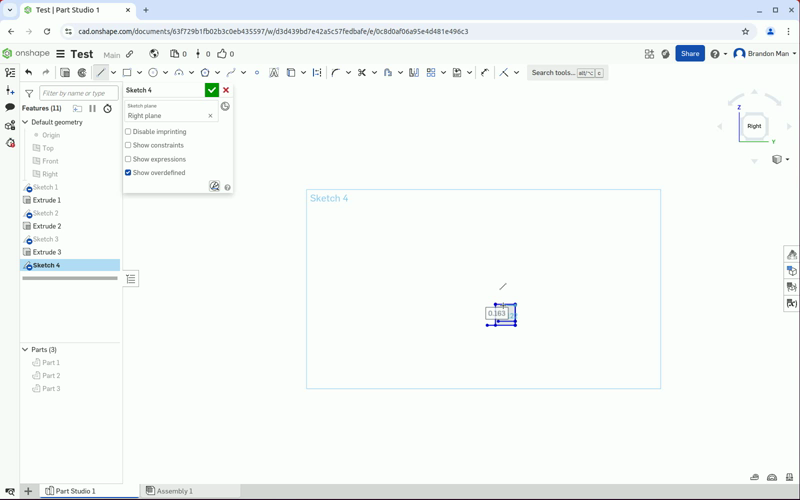
scroll(6)
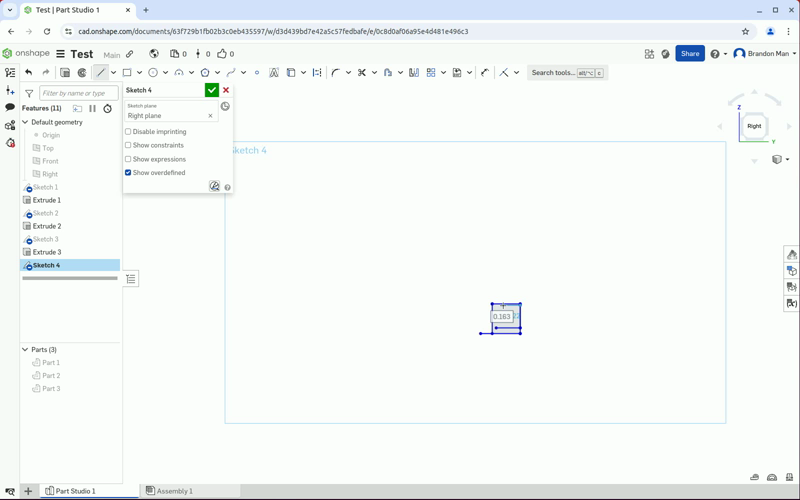
scroll(6)
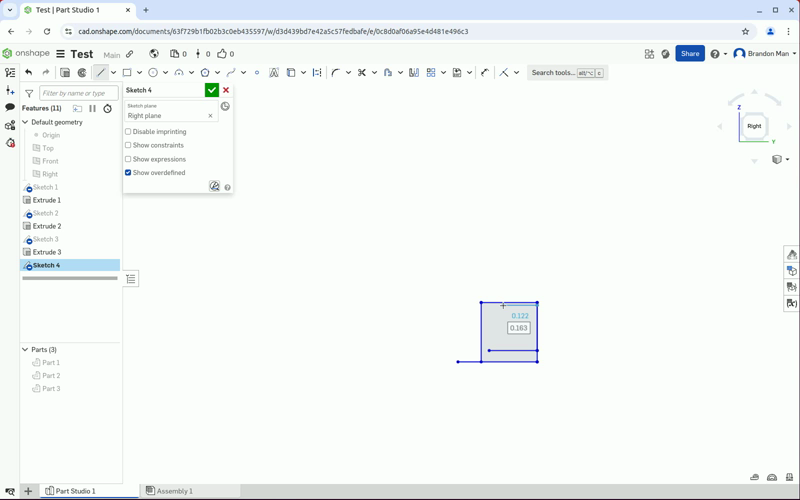
click(503, 305)
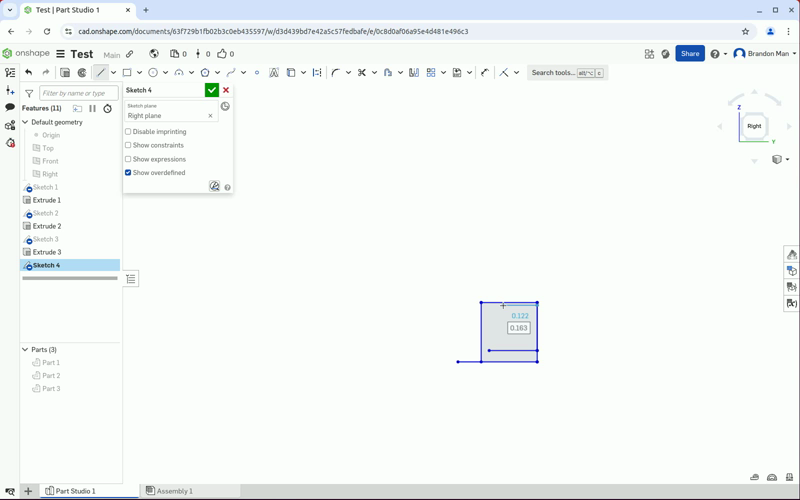
scroll(-6)
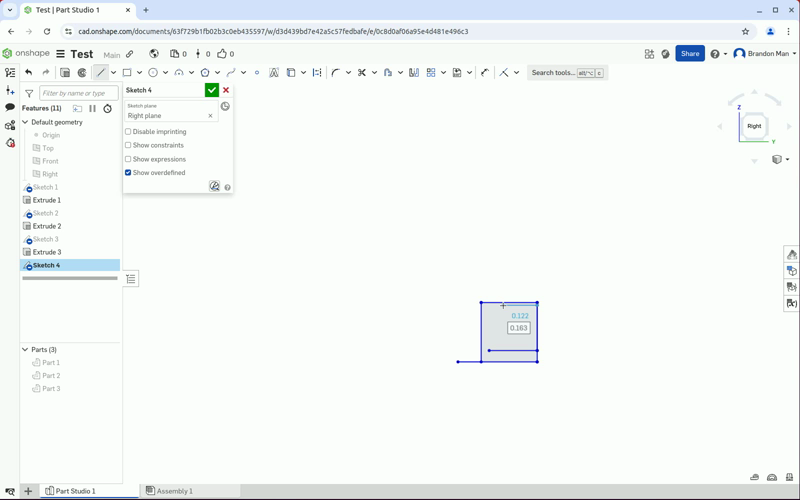
scroll(-6)
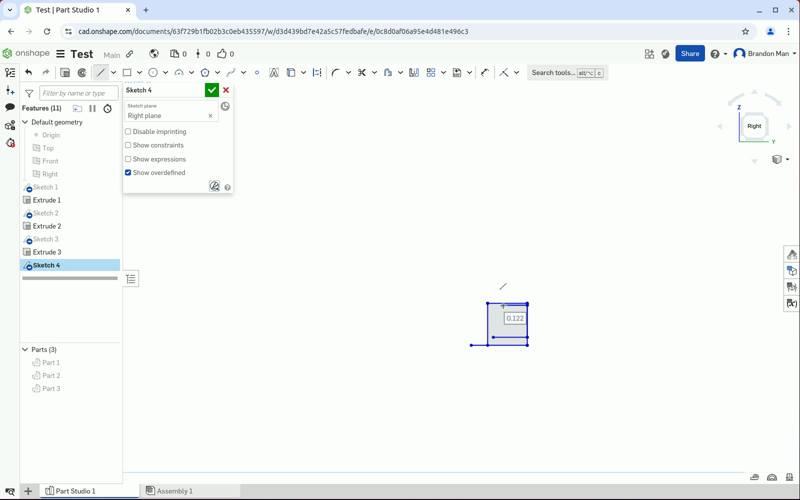
scroll(-6)
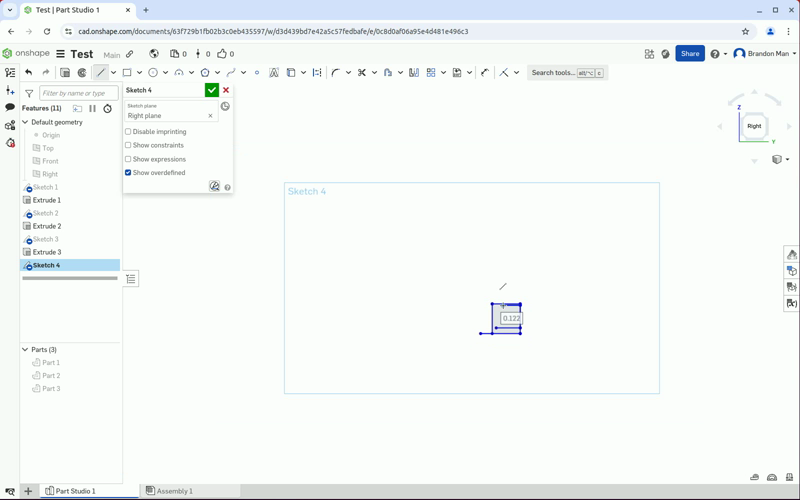
scroll(-6)
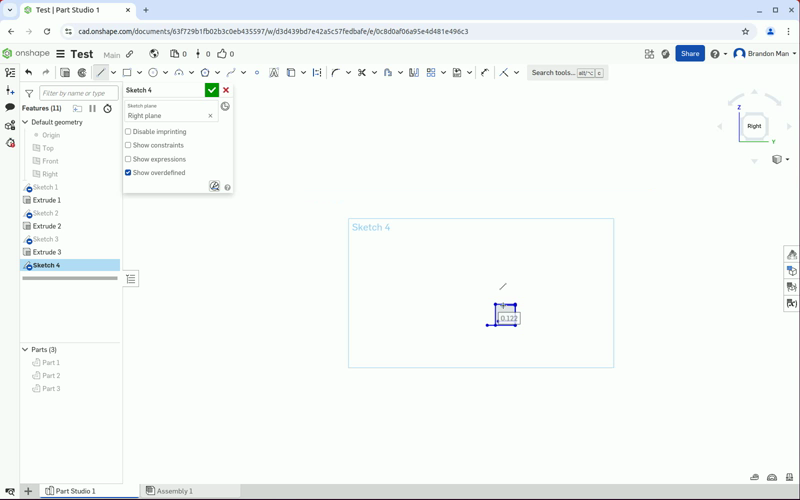
scroll(-6)
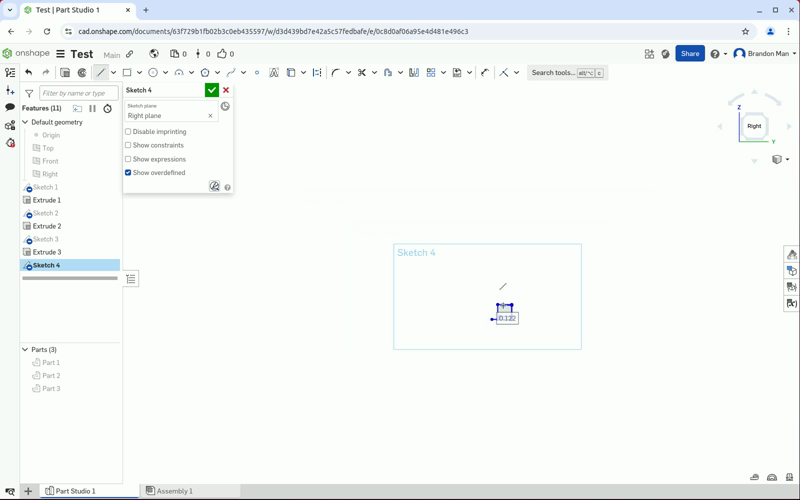
scroll(-6)
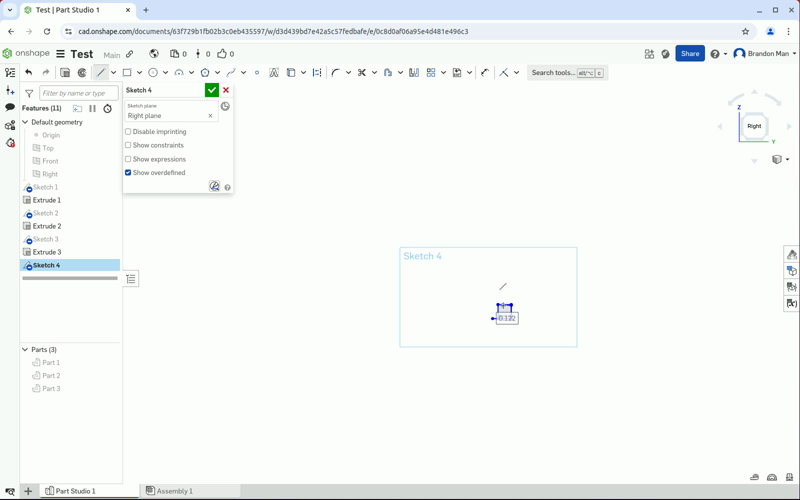
scroll(-6)
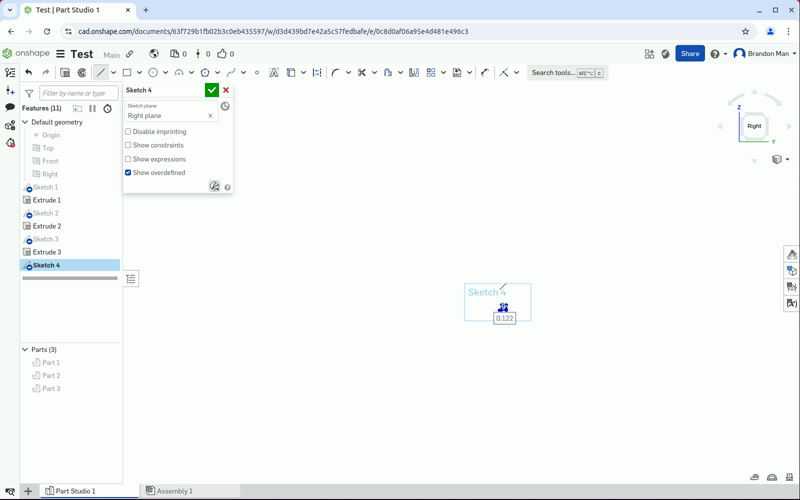
key_up(shift)
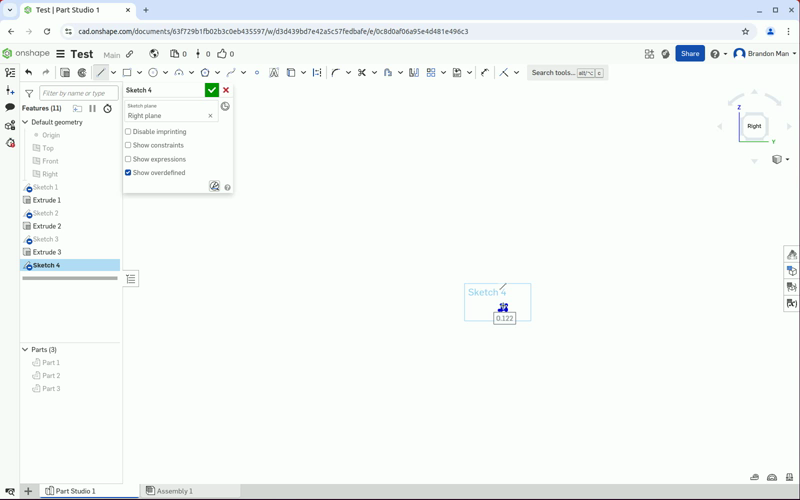
mouse_move(533, 305)
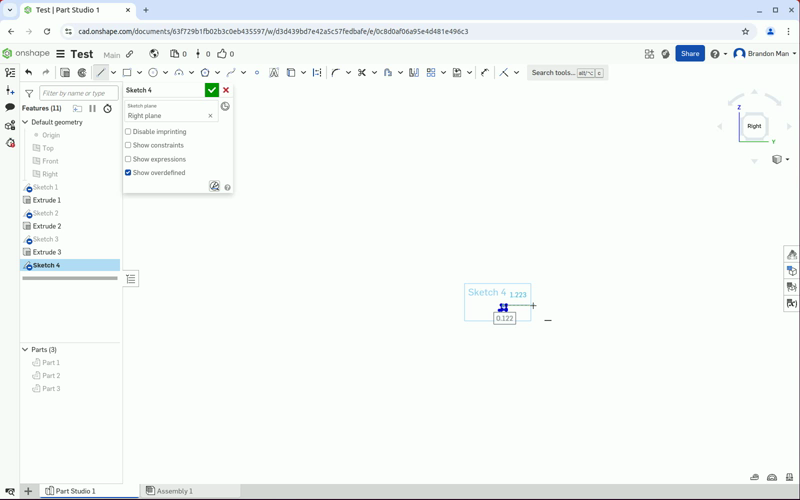
key_down(shift)
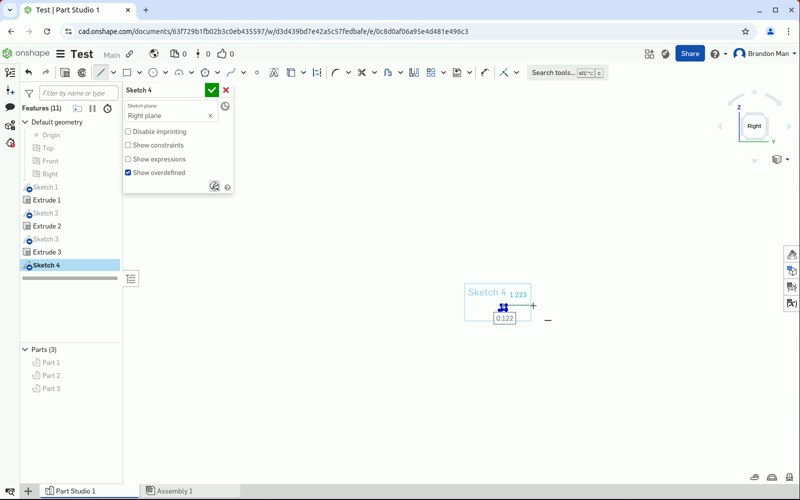
mouse_move(503, 308)
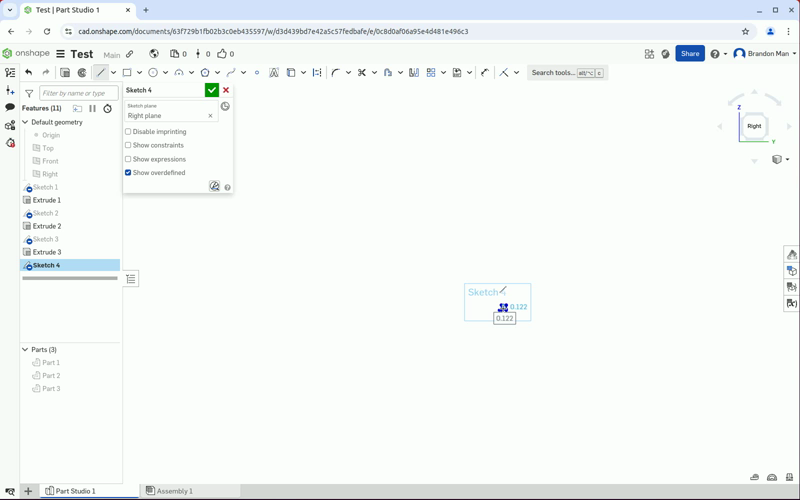
scroll(6)
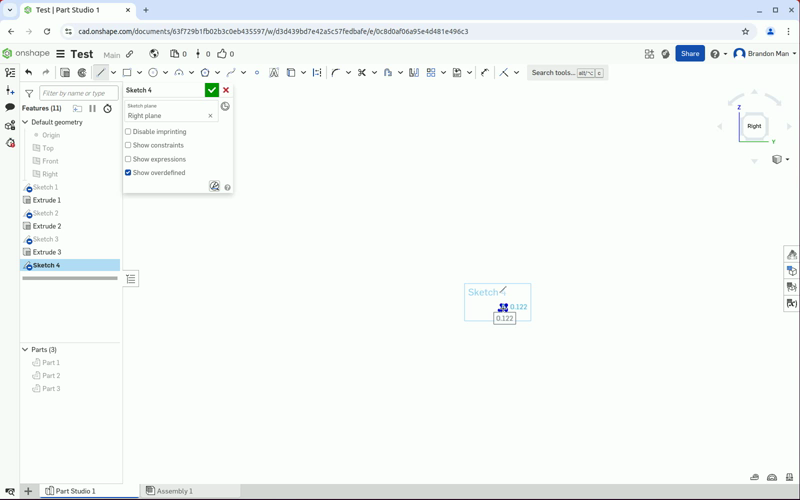
scroll(6)
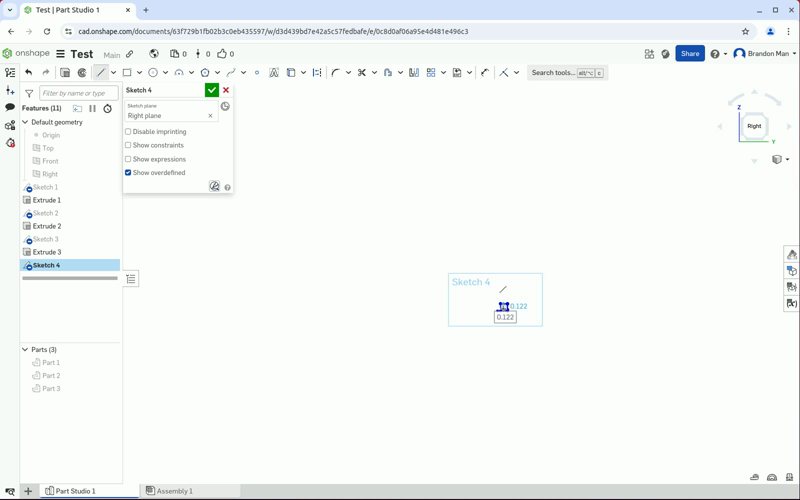
scroll(6)
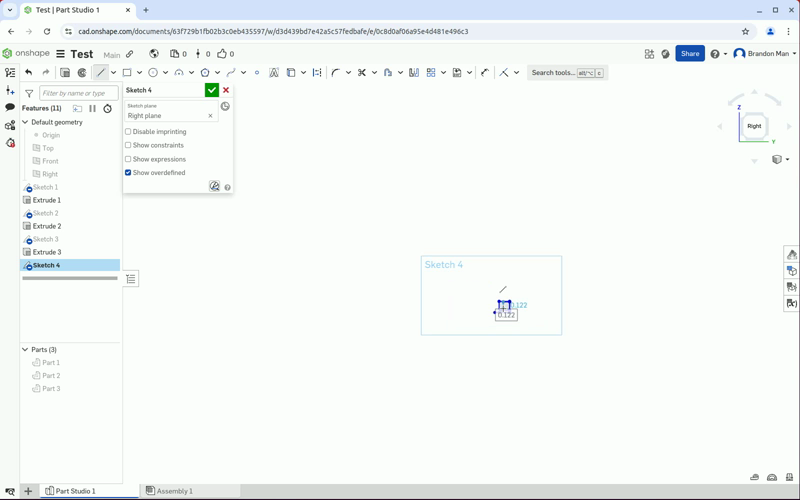
scroll(6)
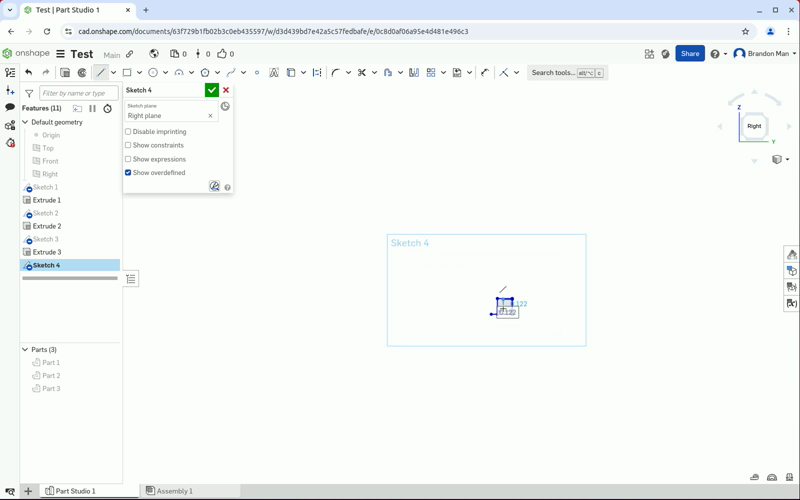
scroll(6)
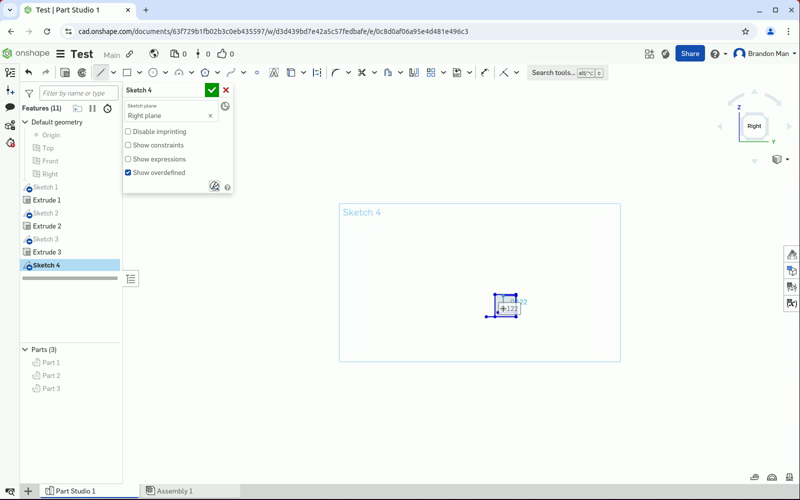
scroll(6)
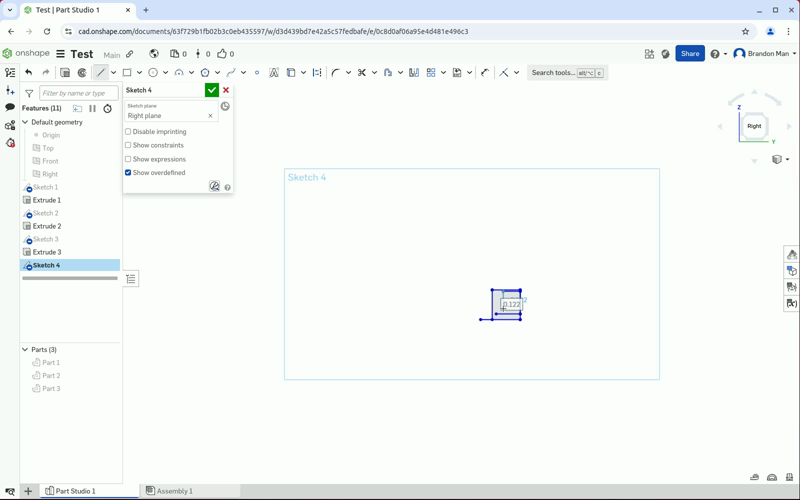
scroll(6)
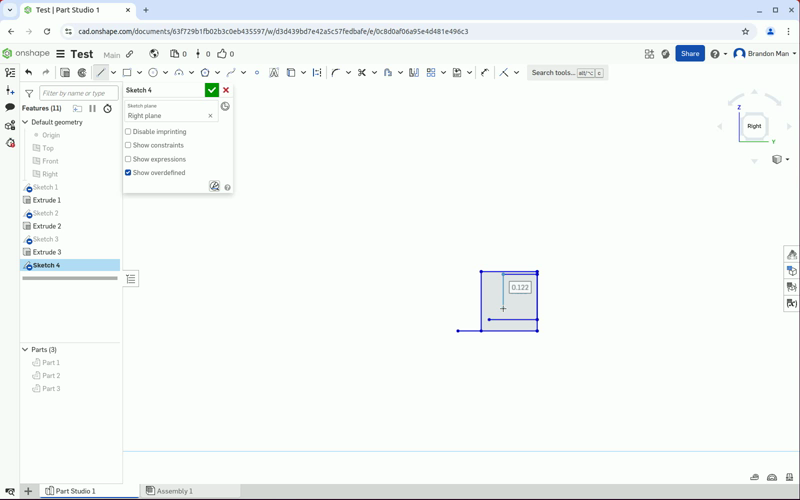
key_up(shift)
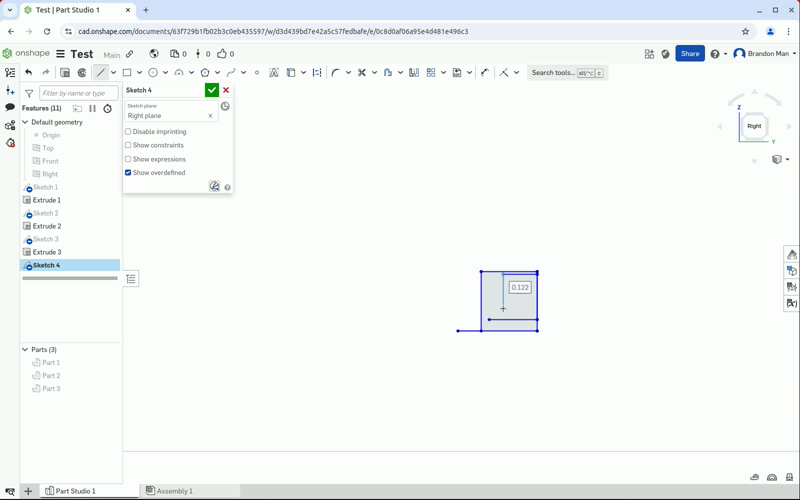
click(503, 308)
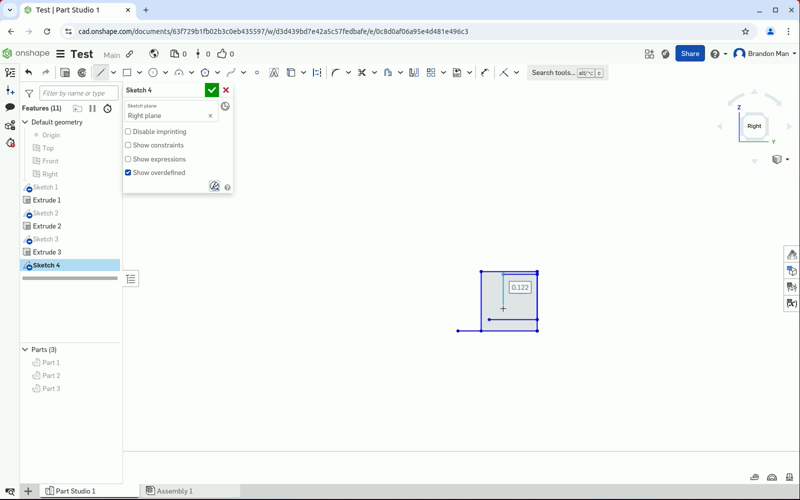
scroll(-6)
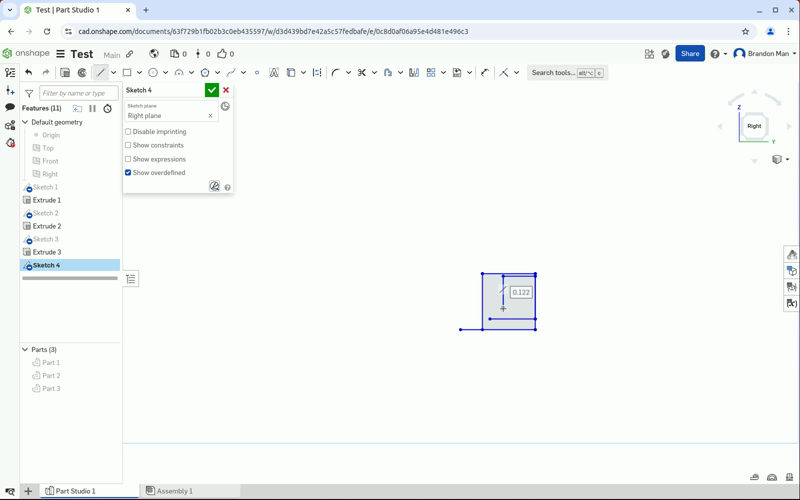
scroll(-6)
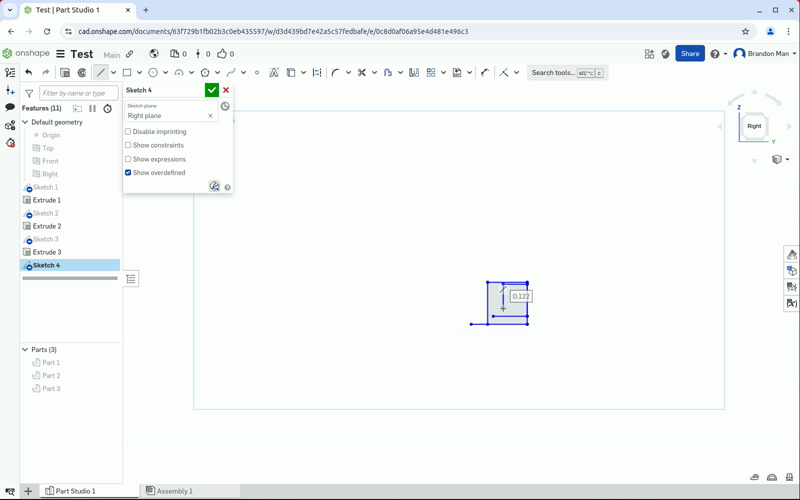
scroll(-6)
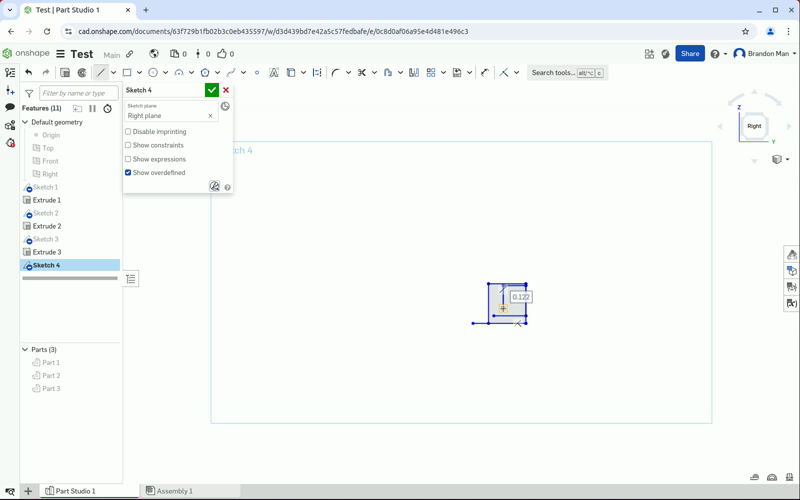
scroll(-6)
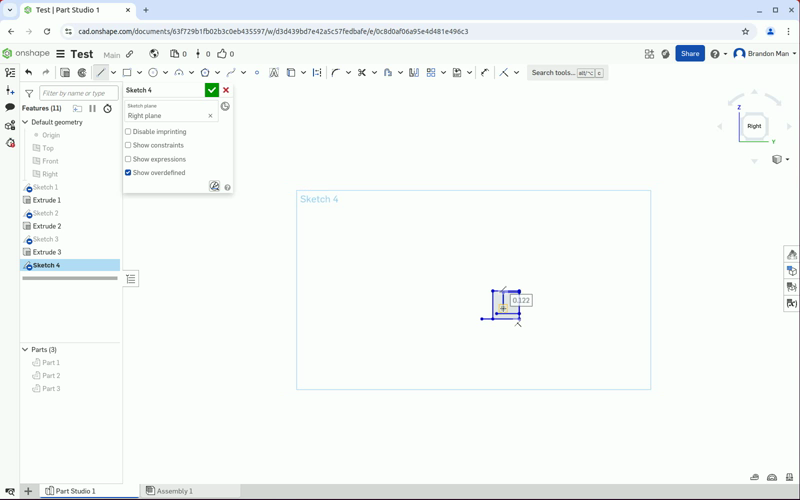
scroll(-6)
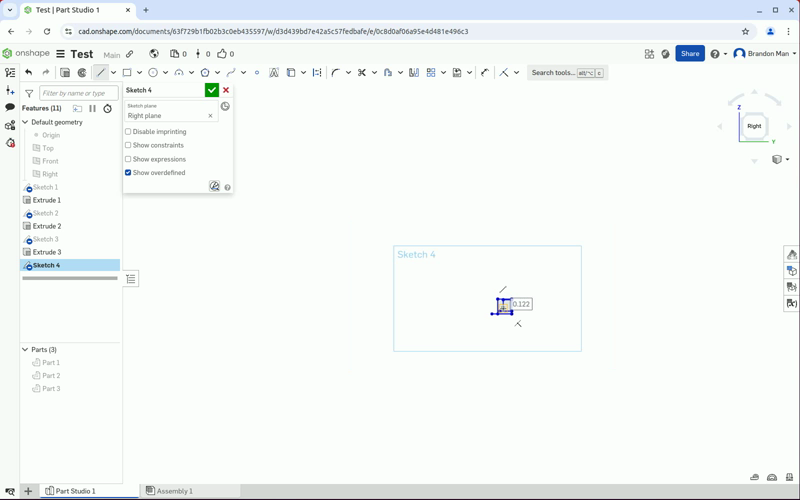
scroll(-6)
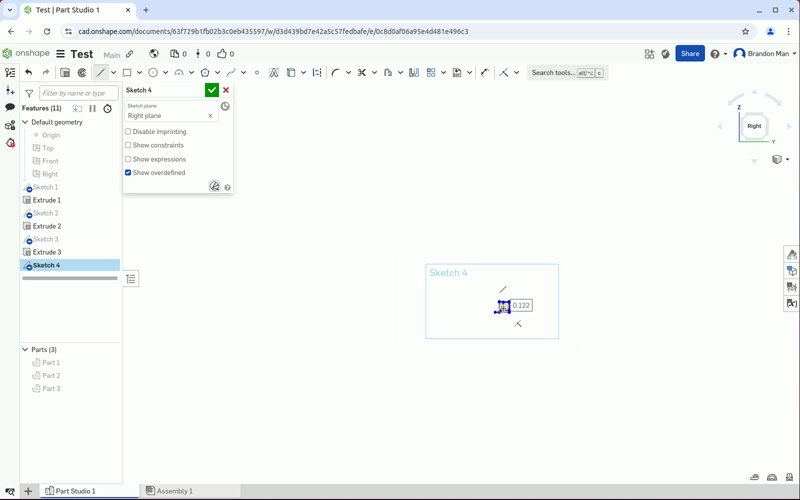
scroll(-6)
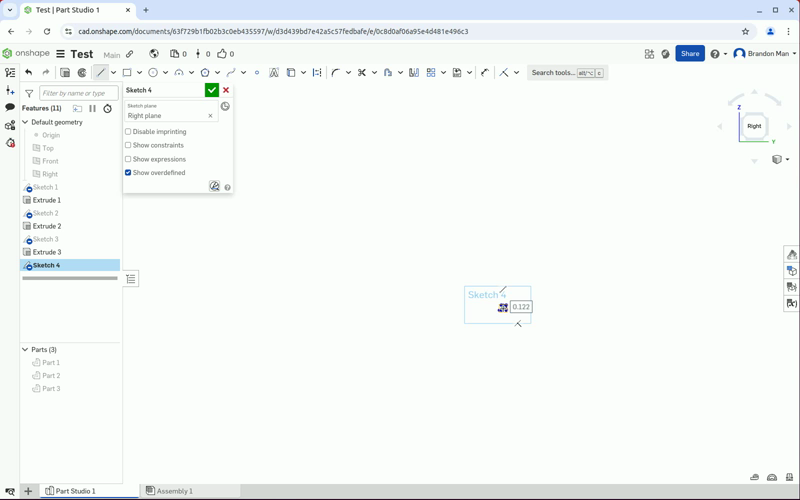
key(esc)
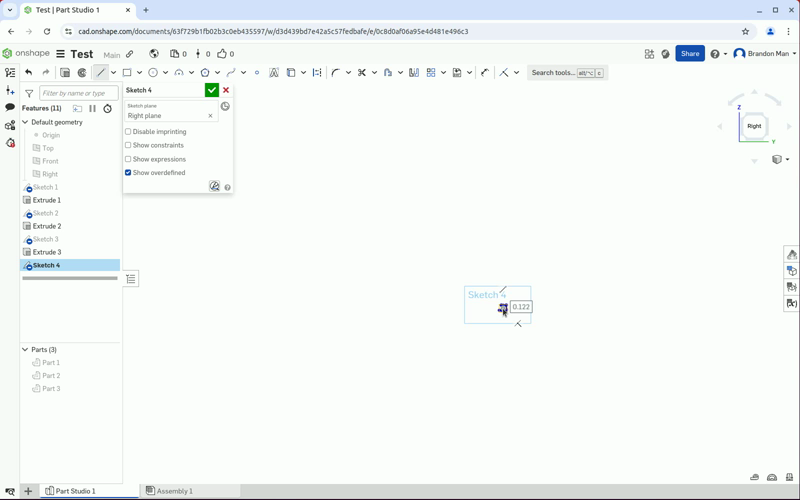
mouse_move(506, 305)
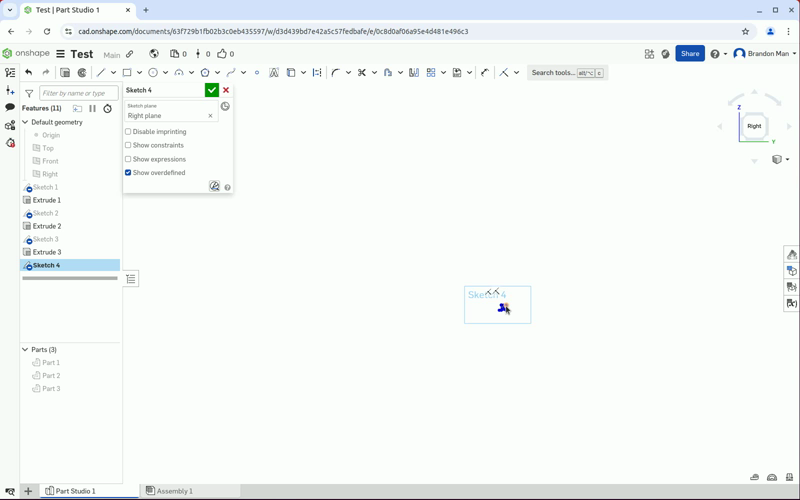
scroll(6)
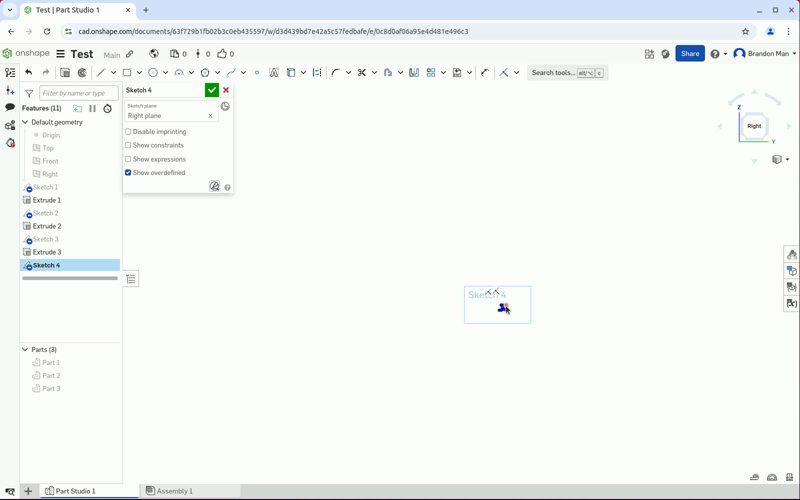
scroll(6)
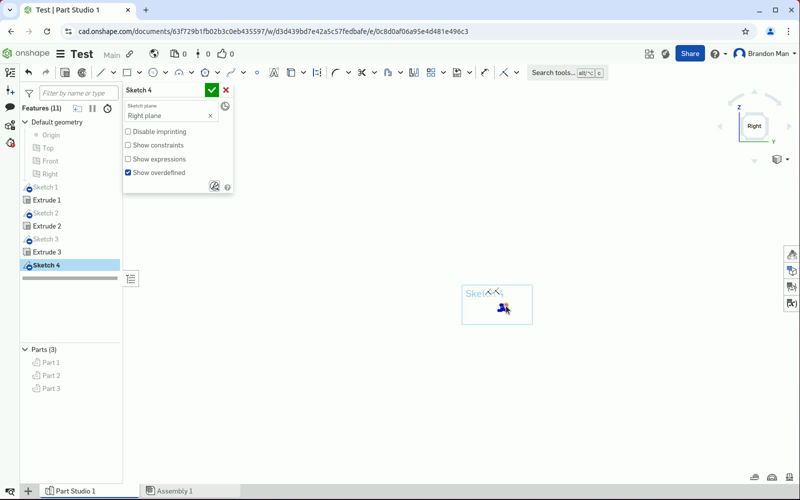
scroll(6)
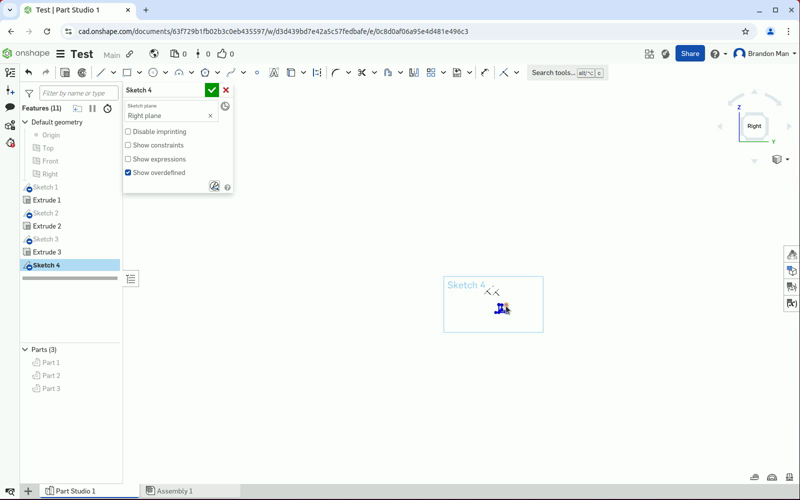
scroll(6)
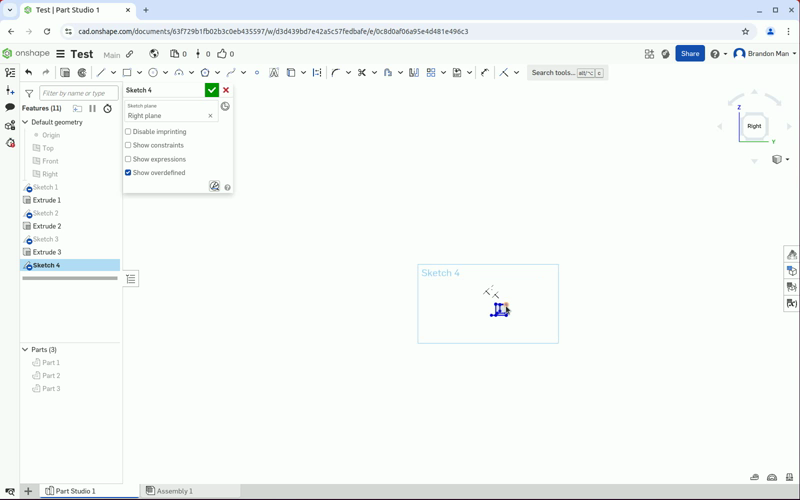
scroll(6)
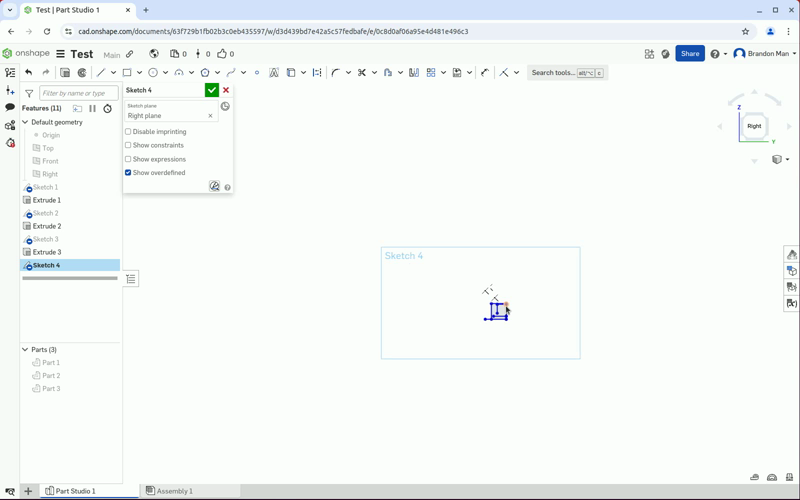
scroll(6)
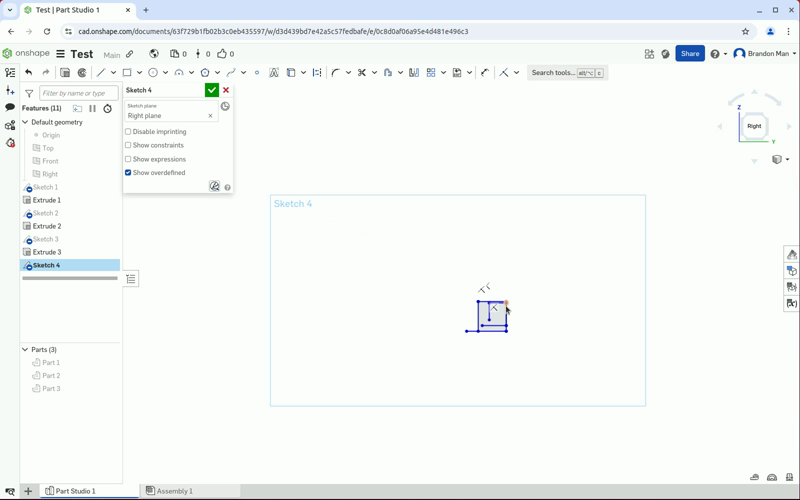
scroll(6)
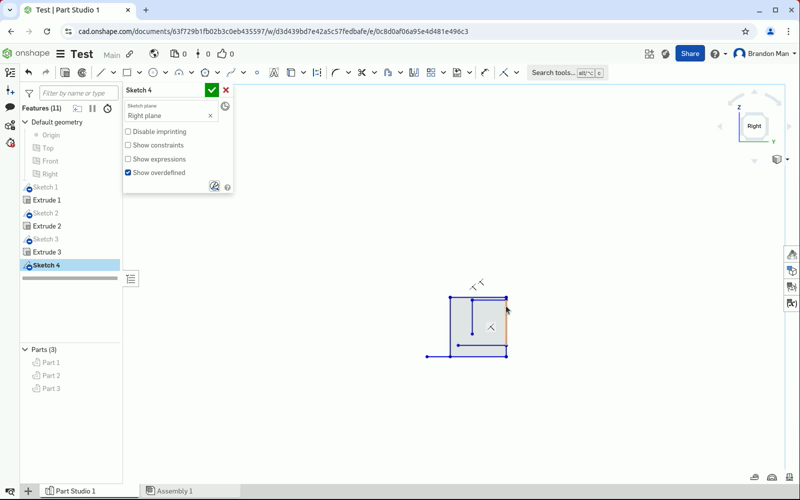
click(506, 305)
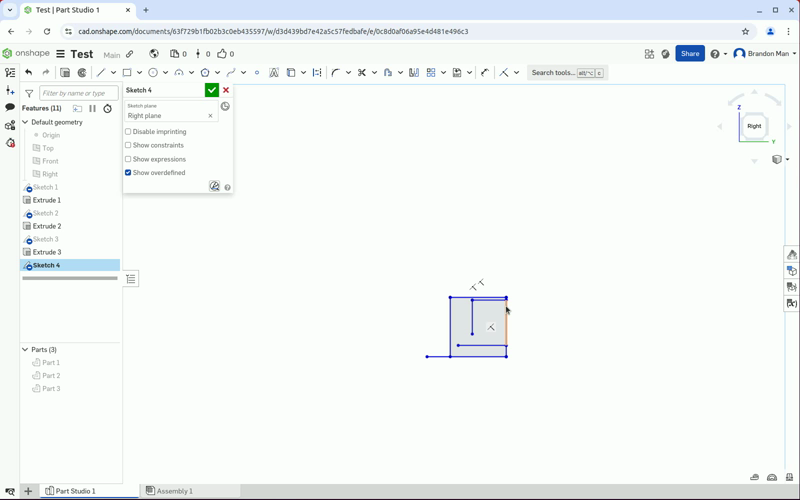
scroll(-6)
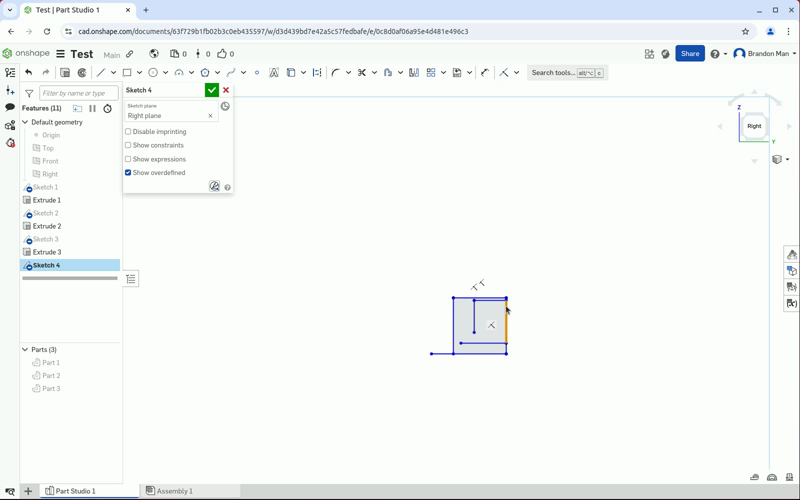
scroll(-6)
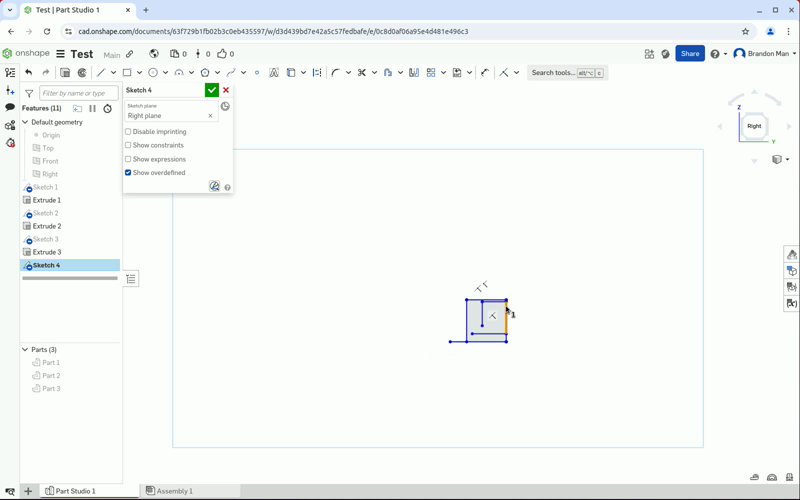
scroll(-6)
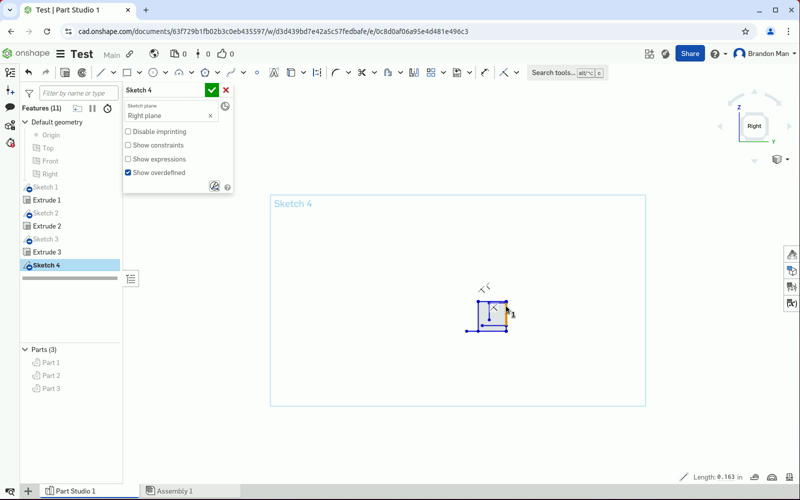
scroll(-6)
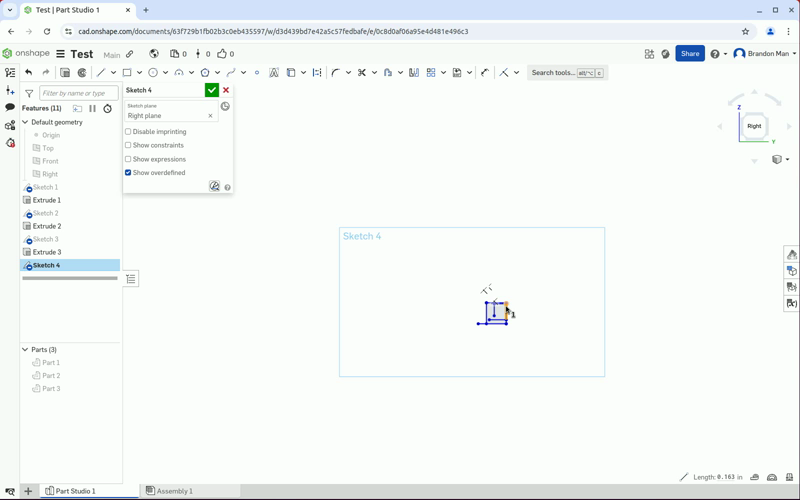
scroll(-6)
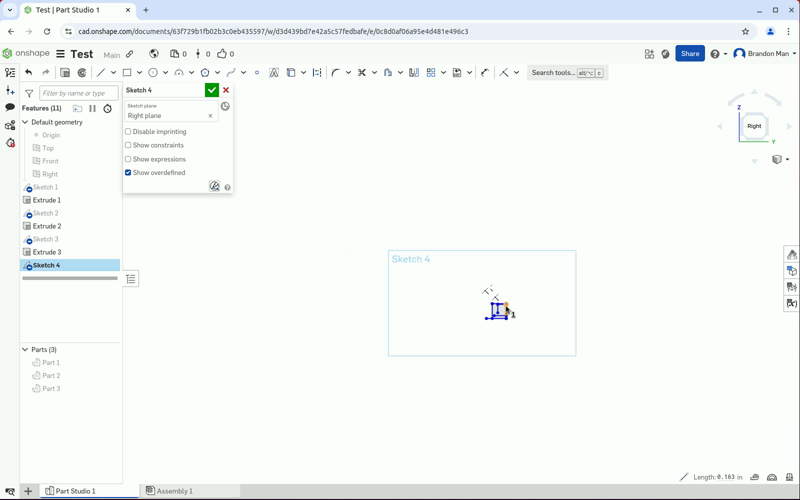
scroll(-6)
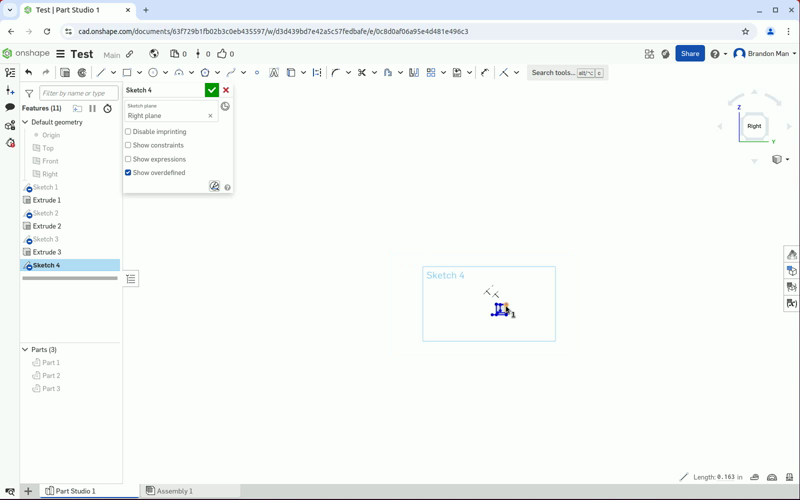
scroll(-6)
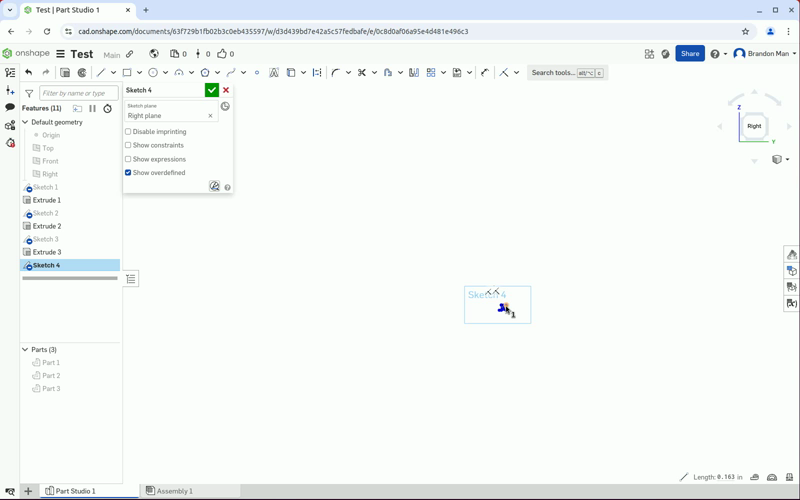
mouse_move(73, 352)
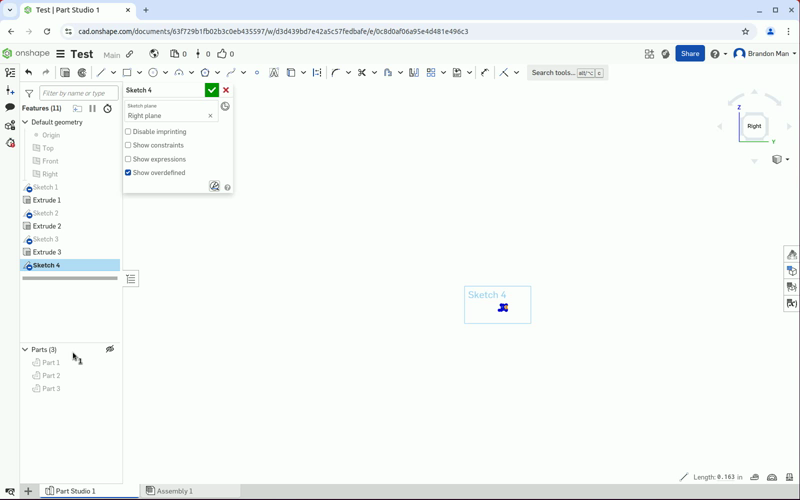
key(shift+y)
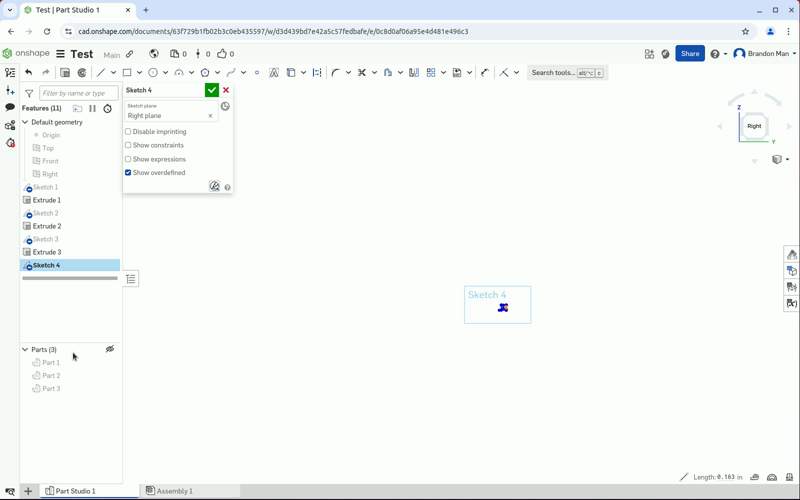
key(shift+e)
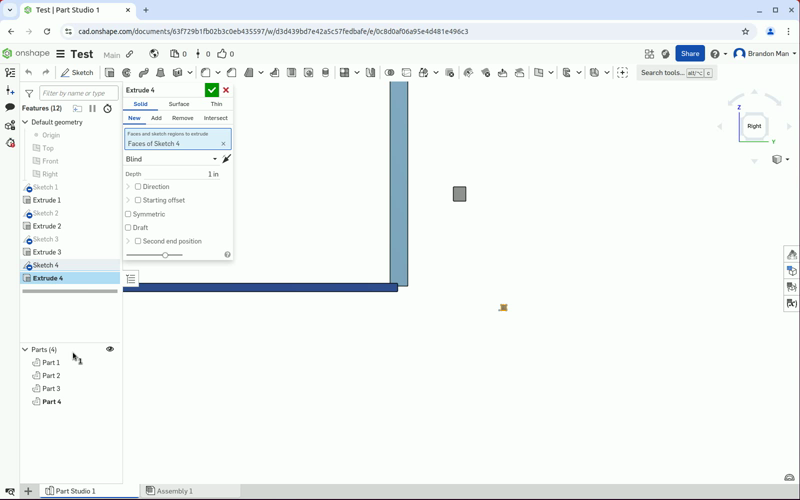
mouse_move(143, 106)
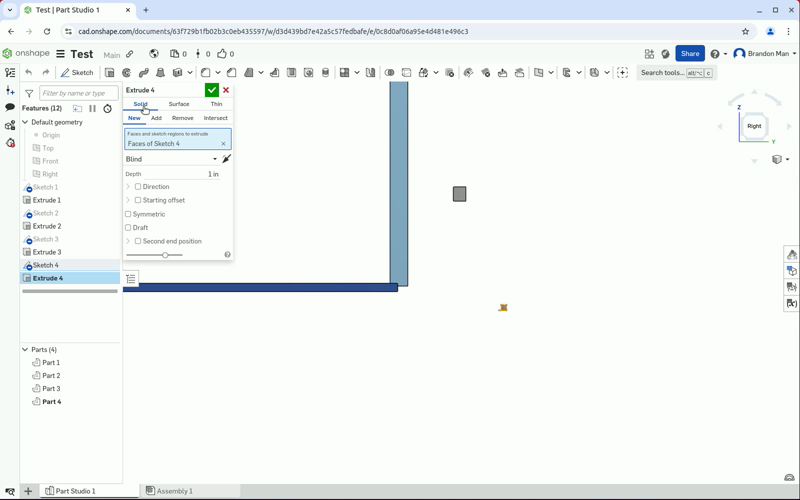
click(143, 106)
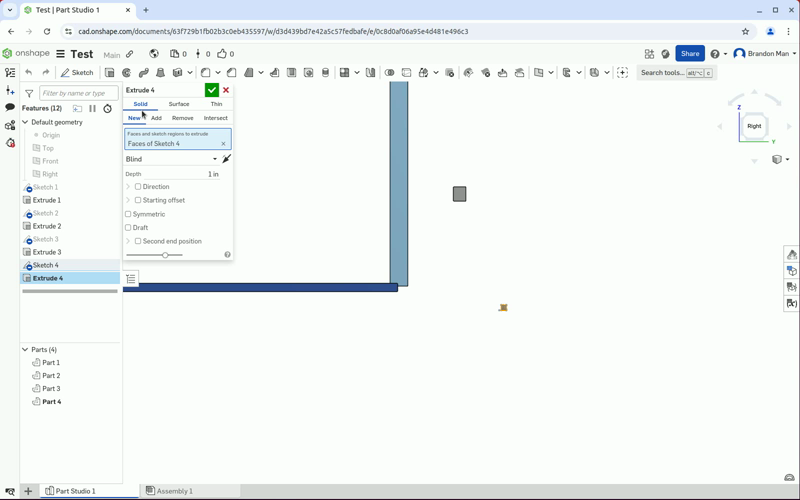
mouse_move(137, 120)
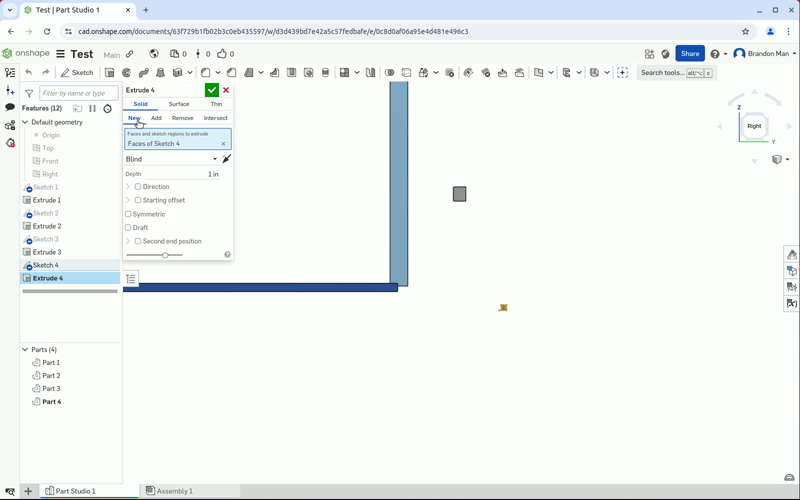
click(137, 120)
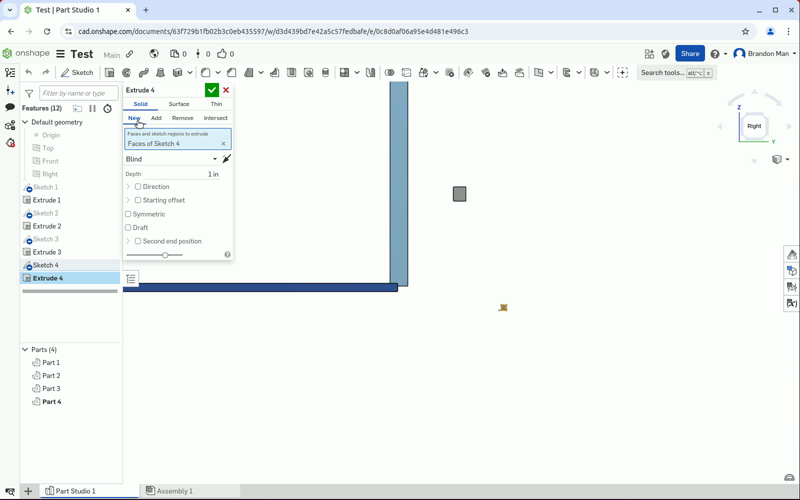
key(tab, 4)
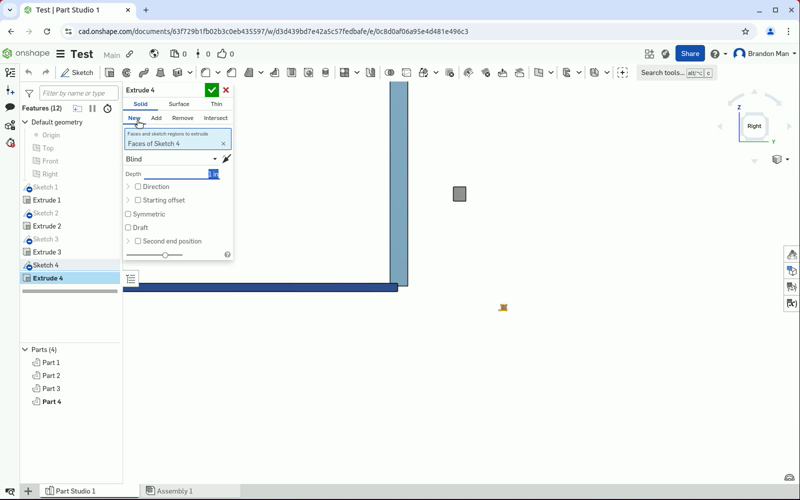
text(3.851)
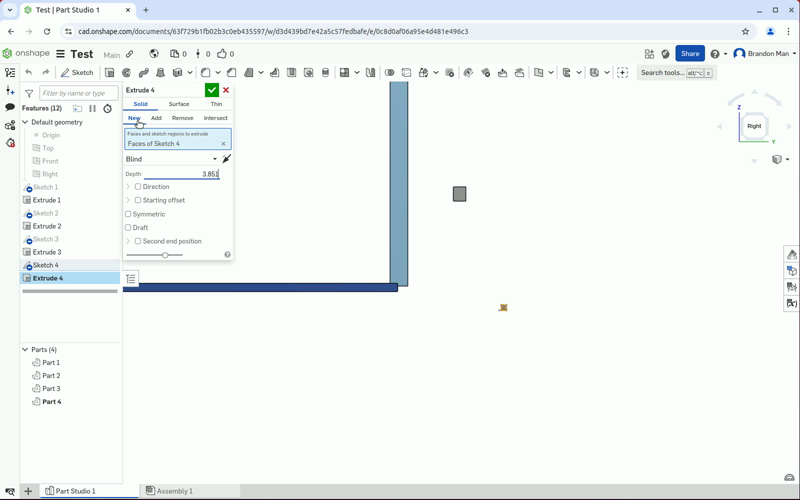
key(enter)
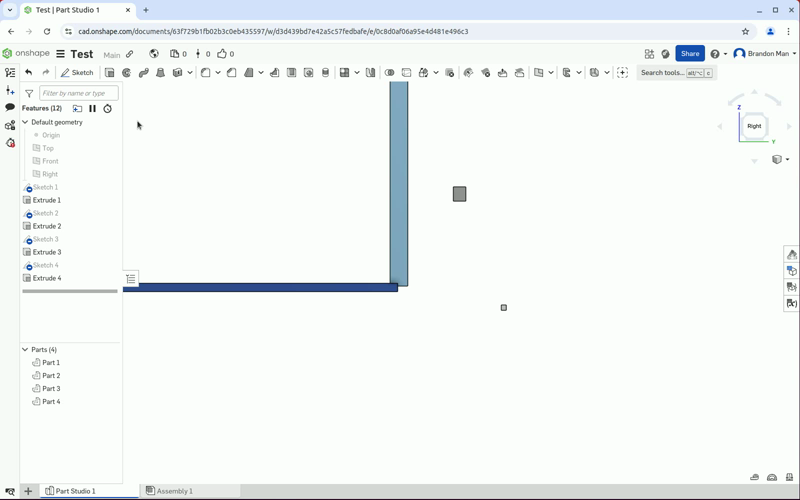
key(shift+h)
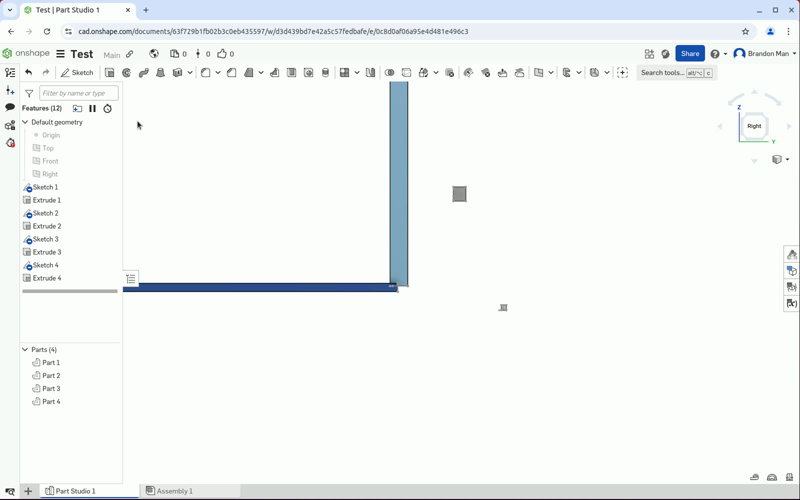
key(shift+h)
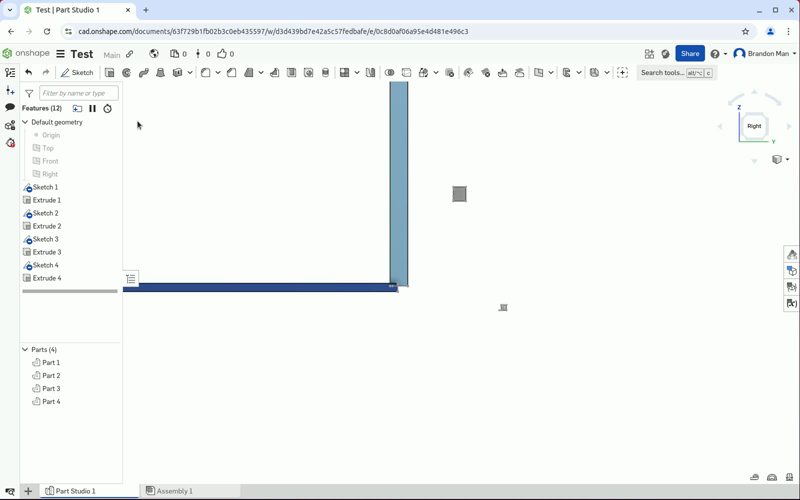
key(shift+7)
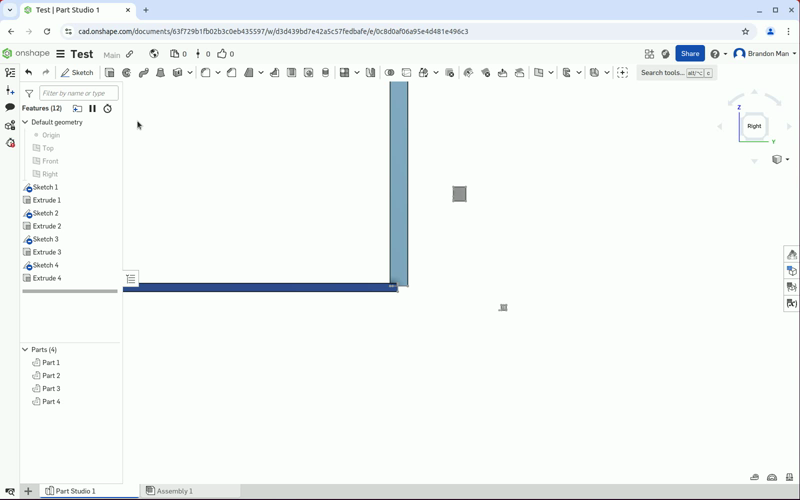
key(right, 2)
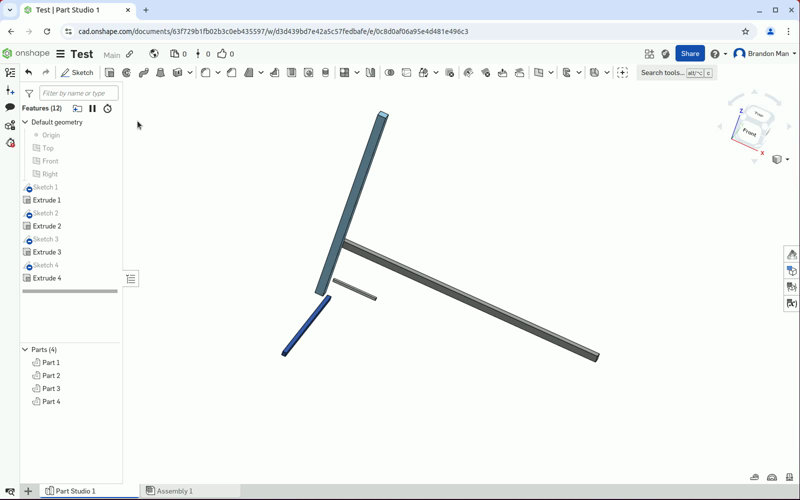
key(down, 2)
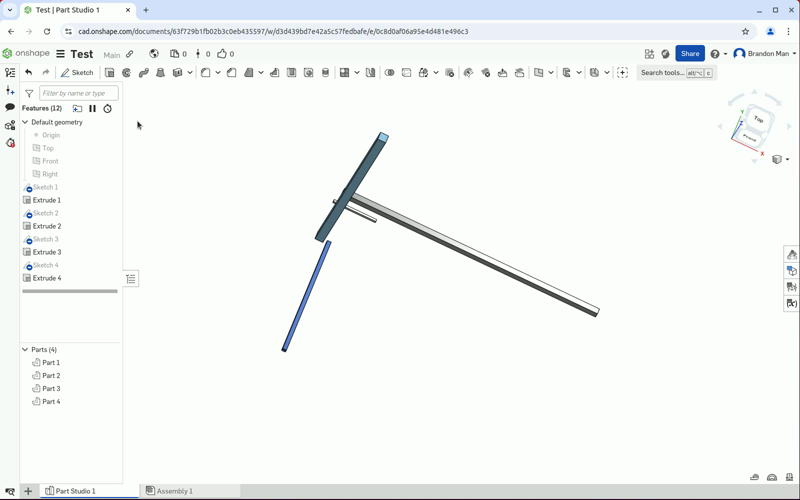
key(up, 2)
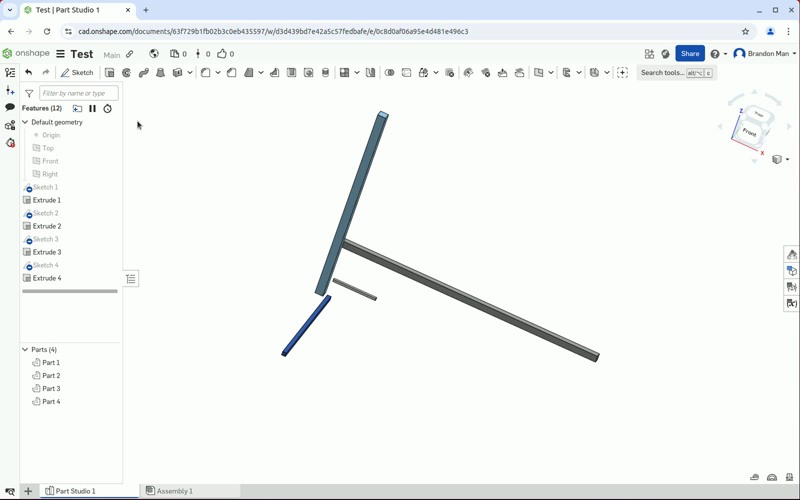
key(left, 2)
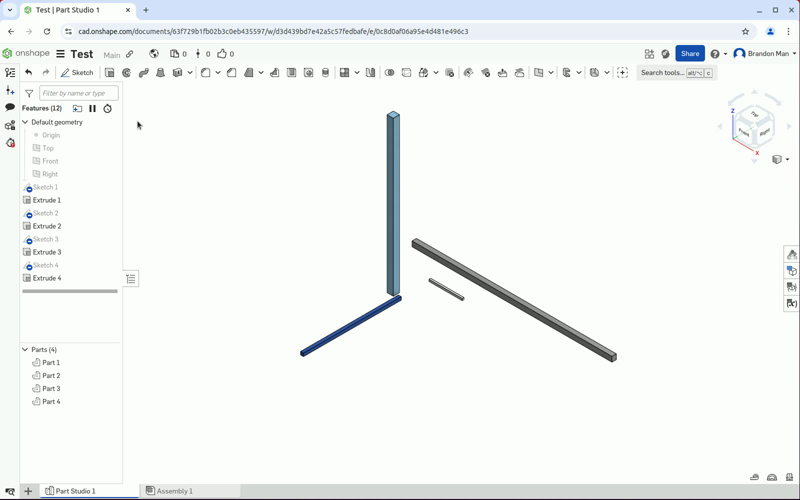
mouse_move(73, 189)
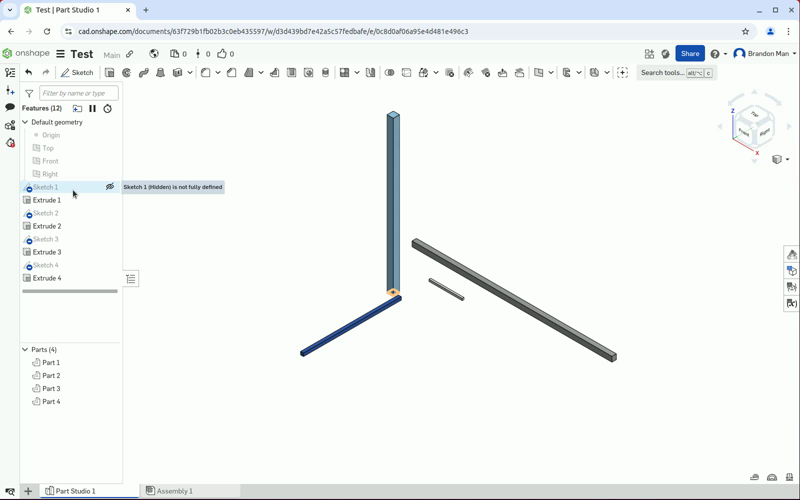
click(73, 189)